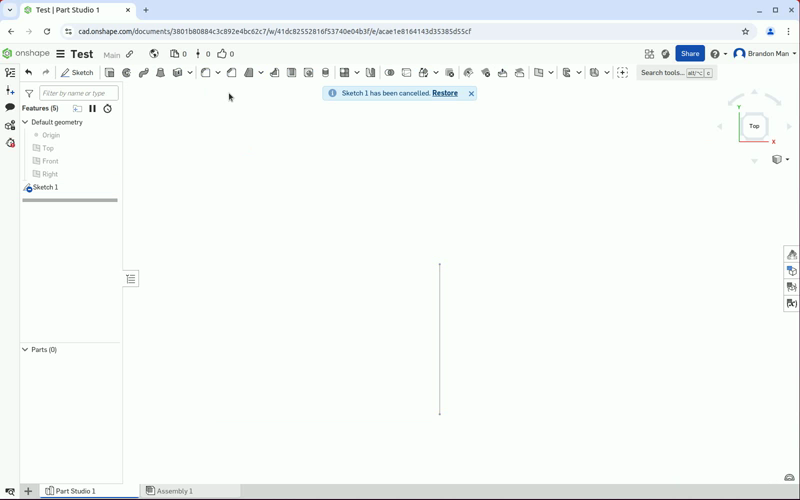
key(shift+h)
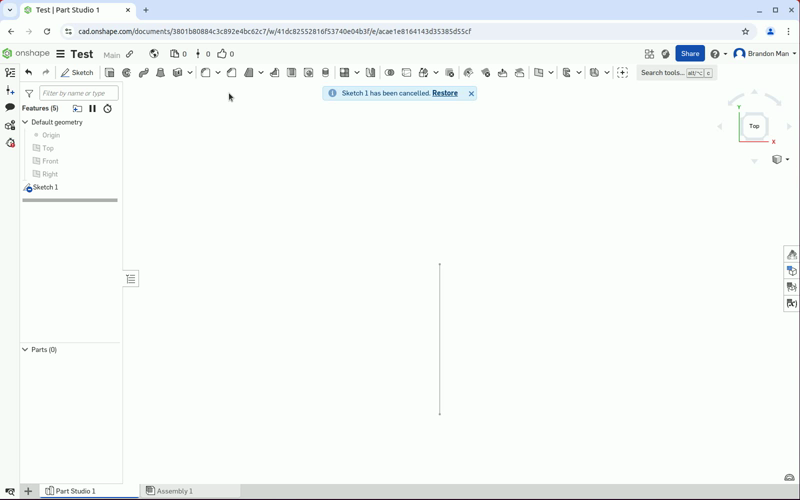
key(shift+s)
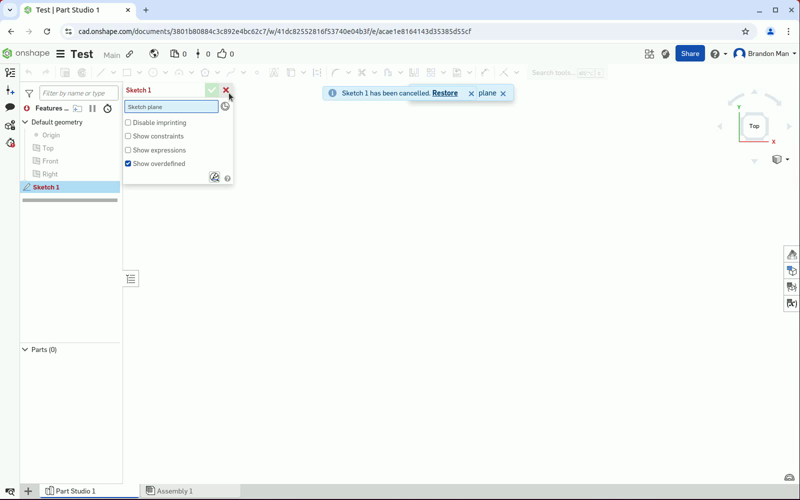
mouse_move(73, 150)
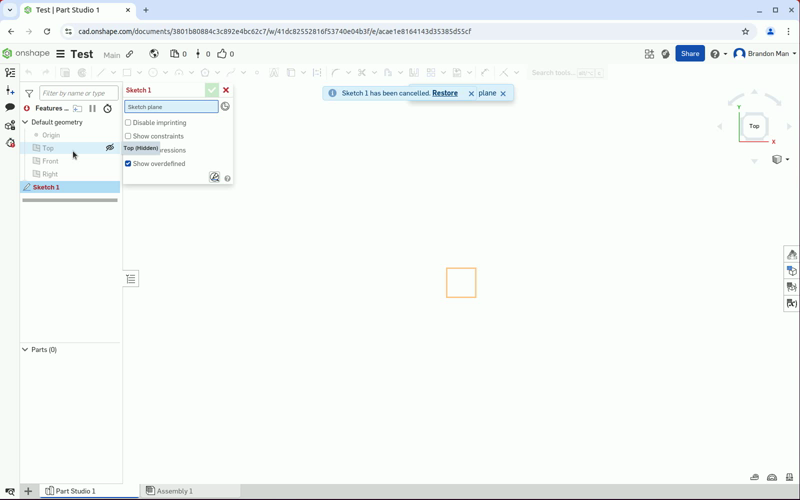
click(73, 150)
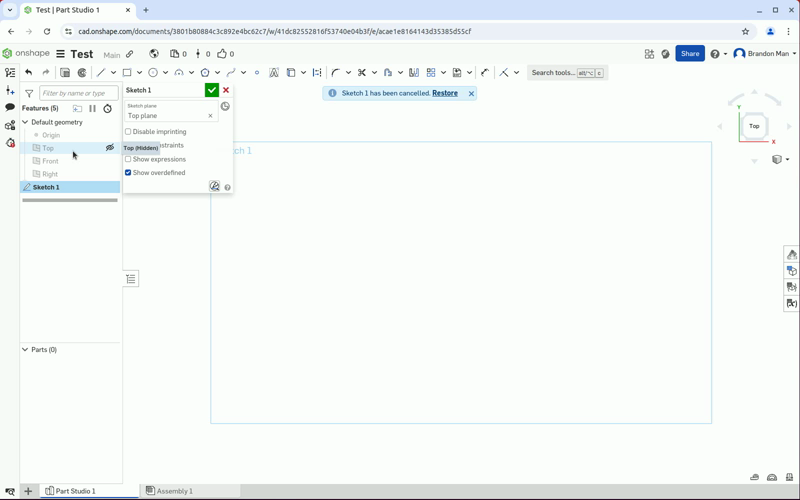
mouse_move(73, 352)
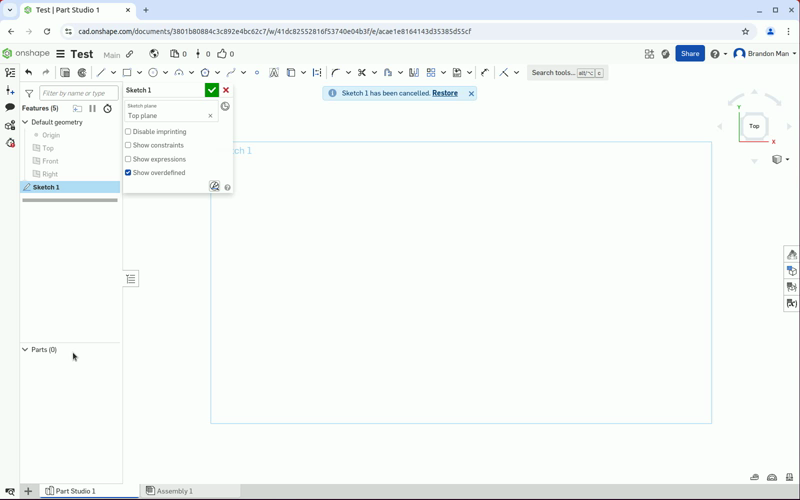
key(y)
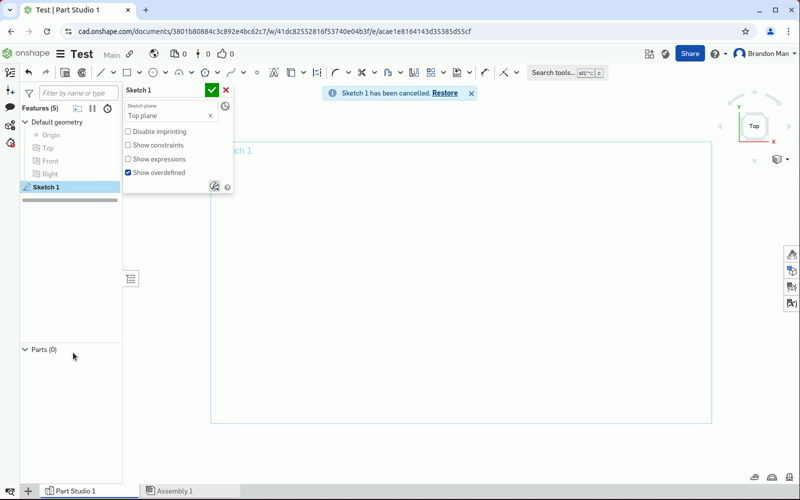
key(l)
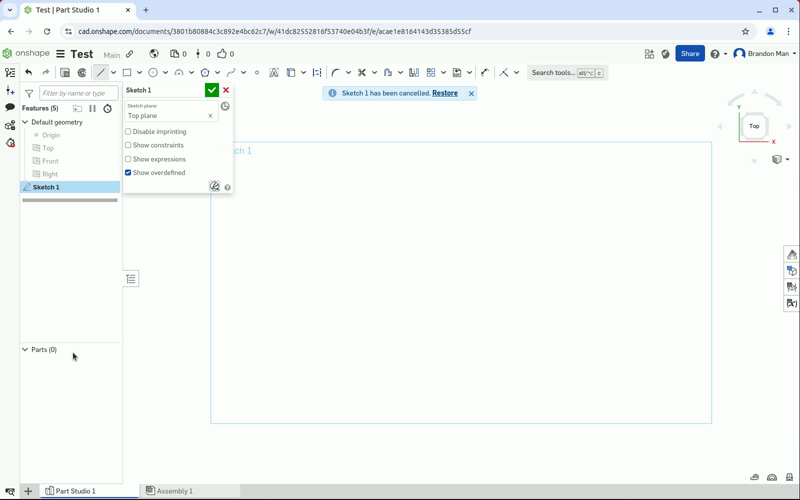
key_down(shift)
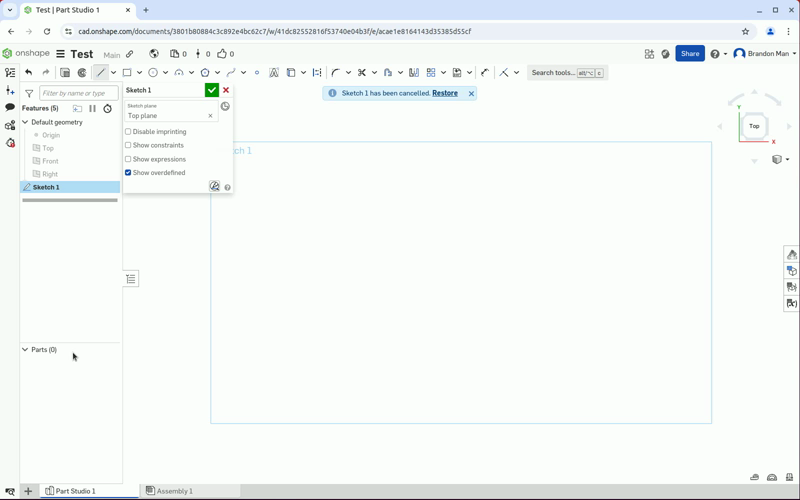
mouse_move(349, 250)
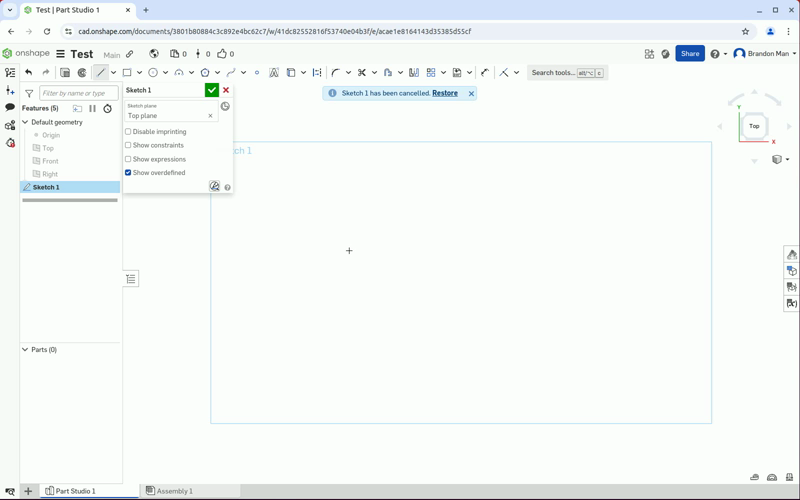
click(349, 250)
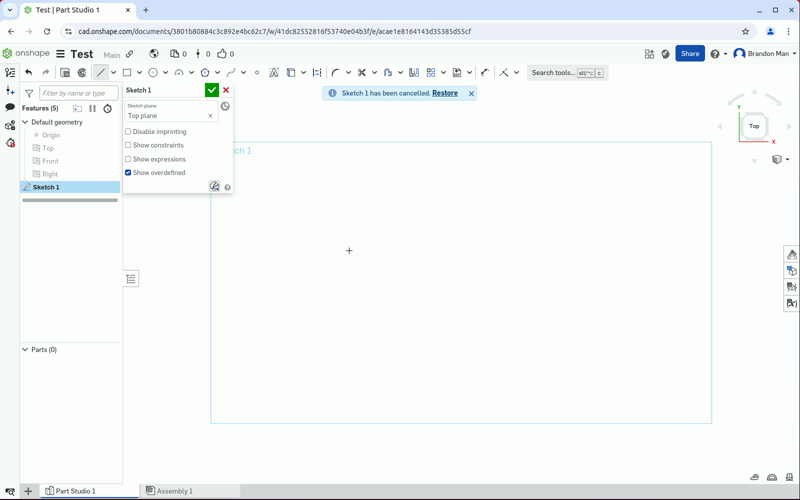
key_up(shift)
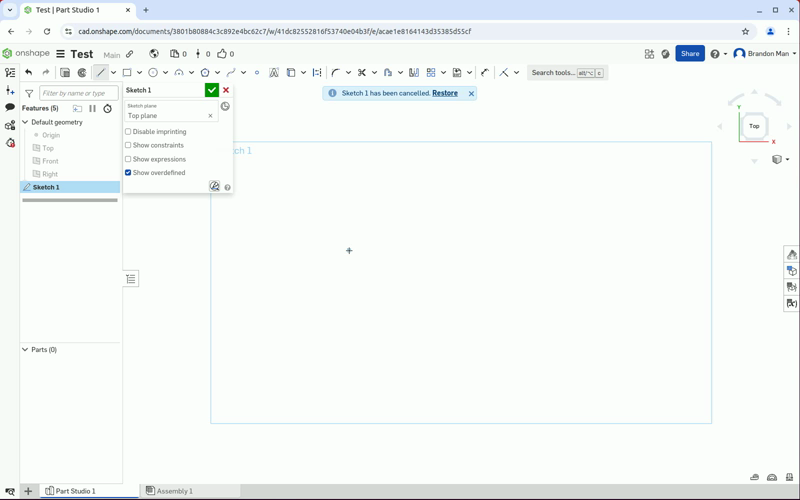
key_down(shift)
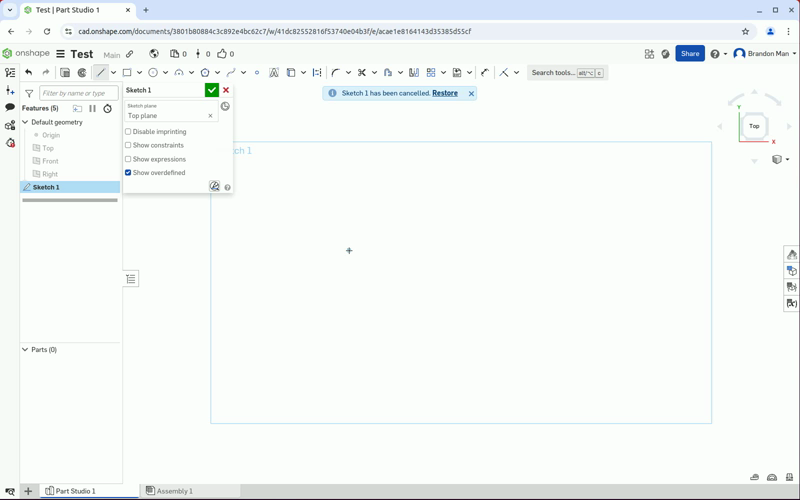
mouse_move(379, 250)
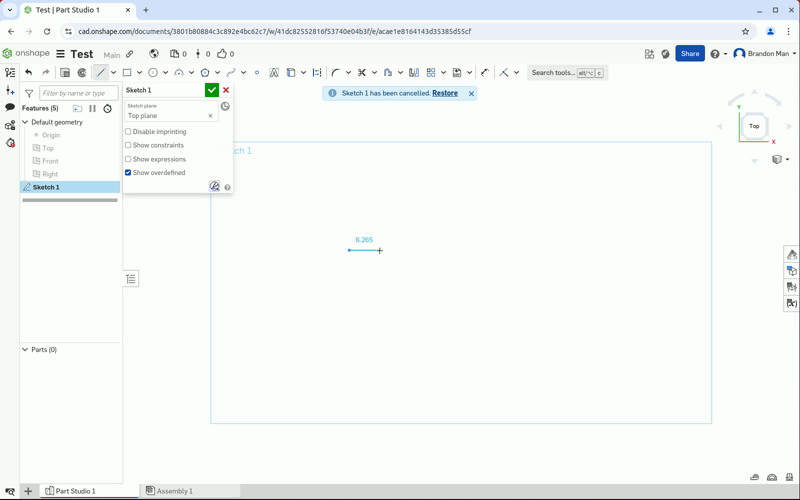
mouse_move(350, 250)
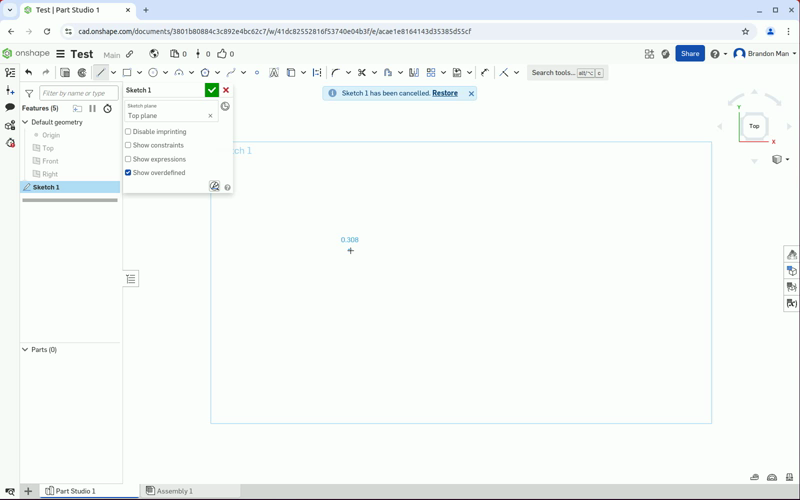
scroll(6)
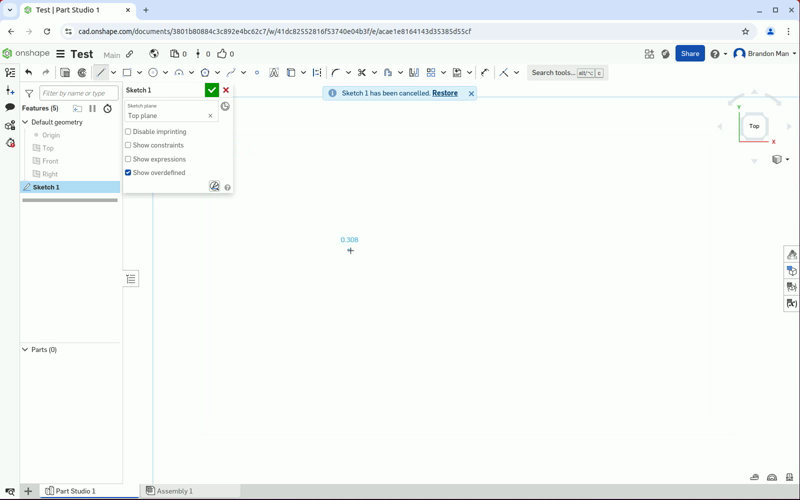
scroll(6)
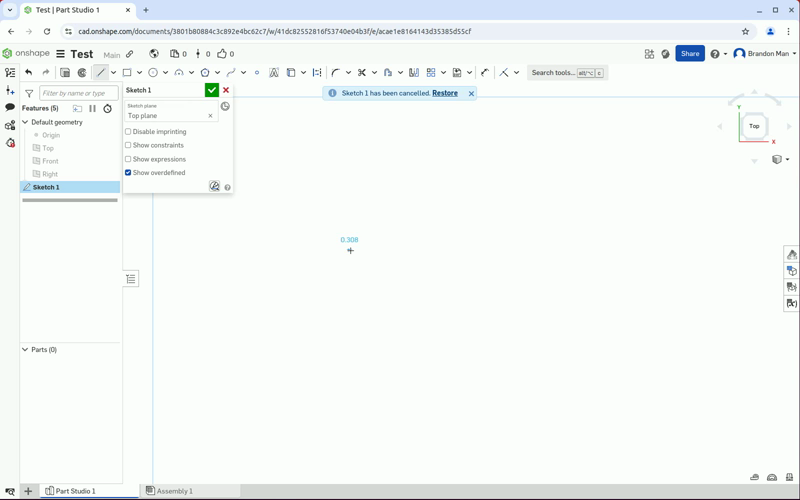
scroll(6)
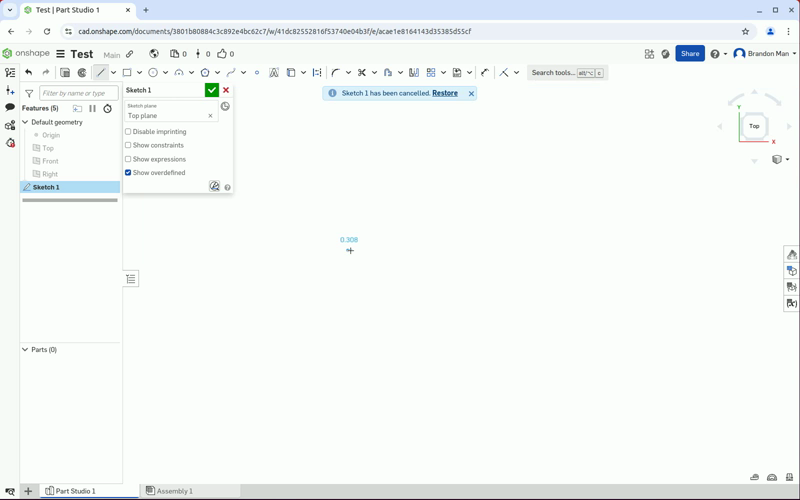
scroll(6)
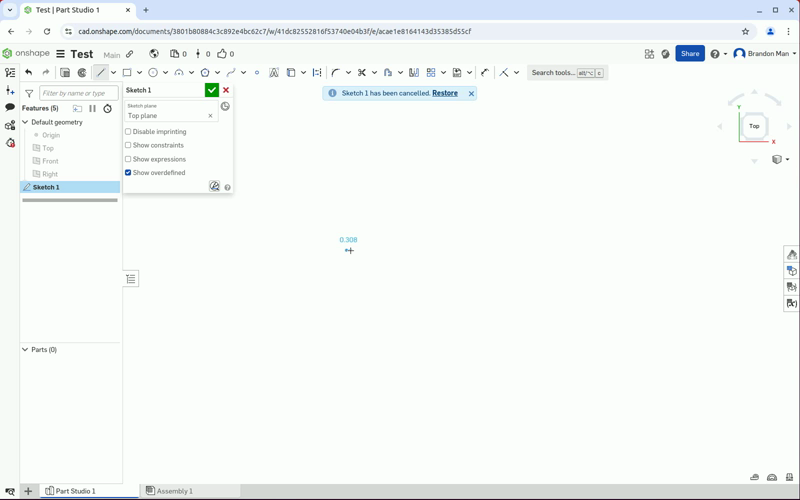
scroll(6)
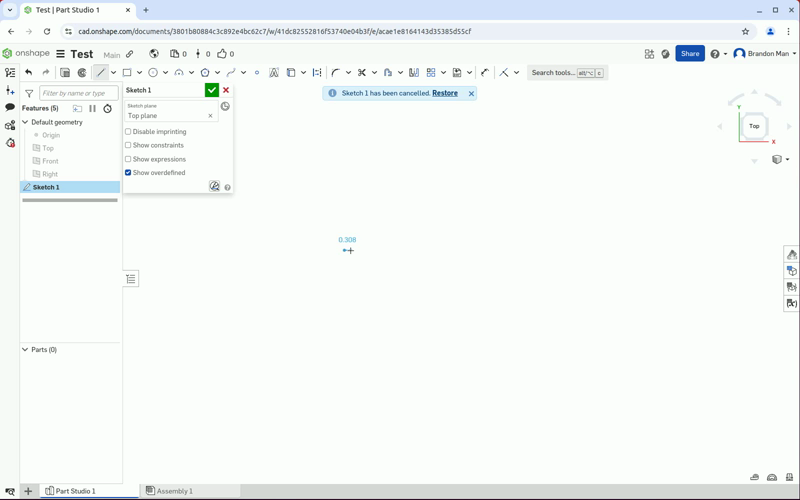
scroll(6)
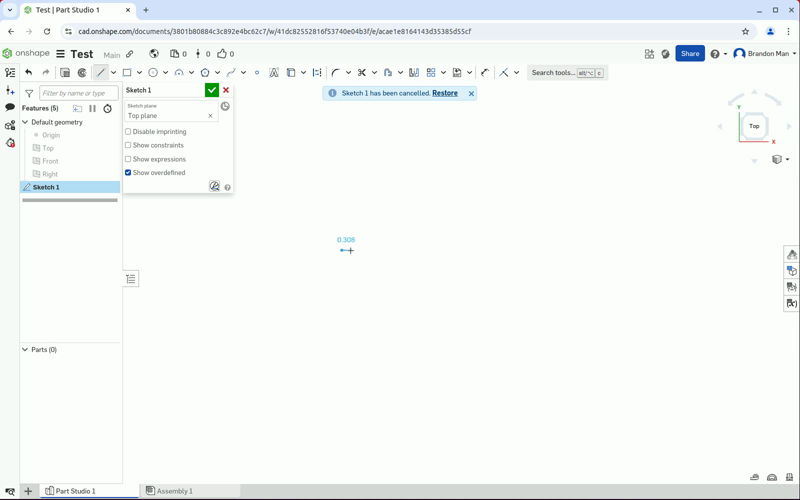
scroll(6)
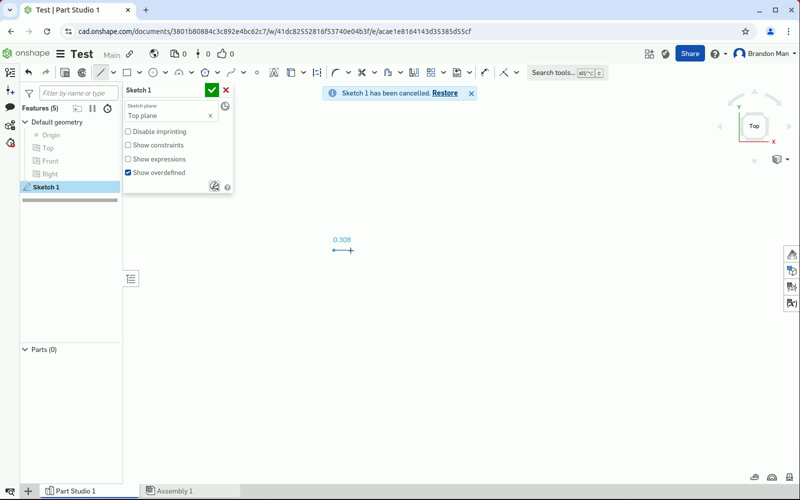
click(350, 250)
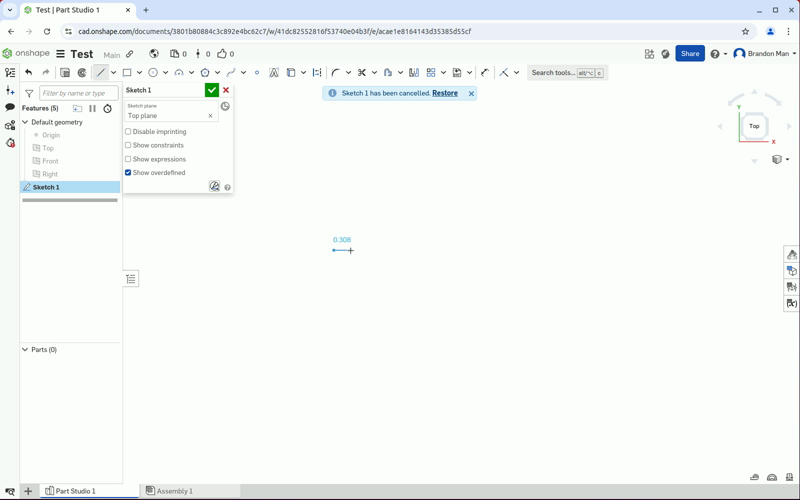
scroll(-6)
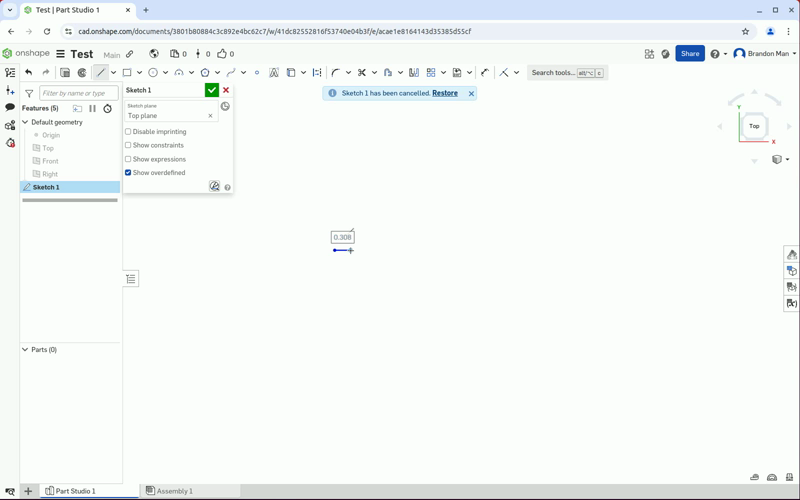
scroll(-6)
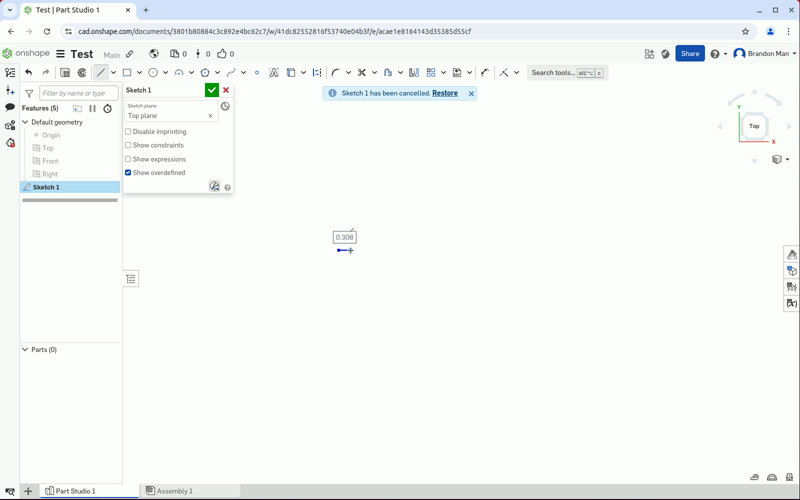
scroll(-6)
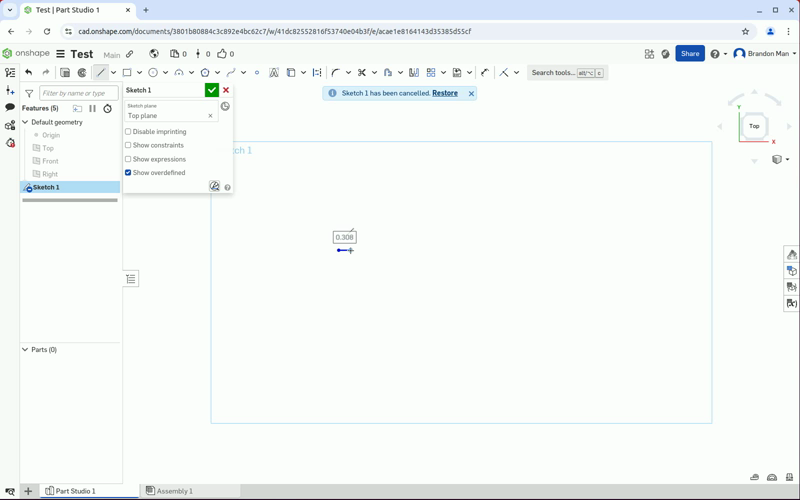
scroll(-6)
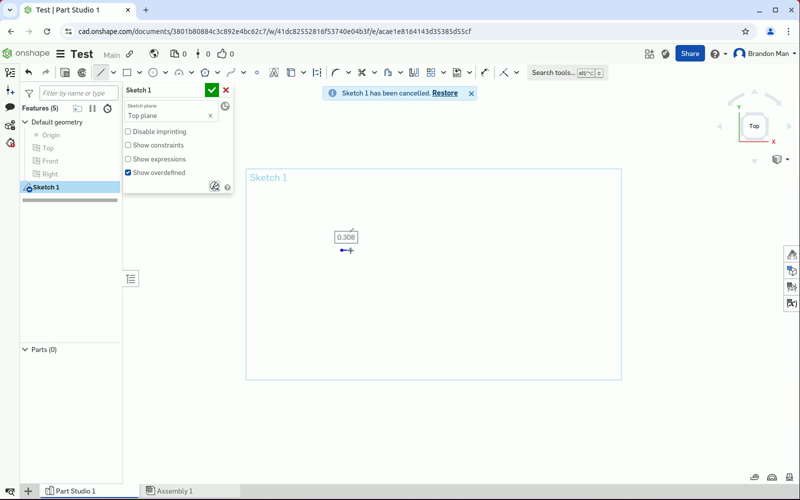
scroll(-6)
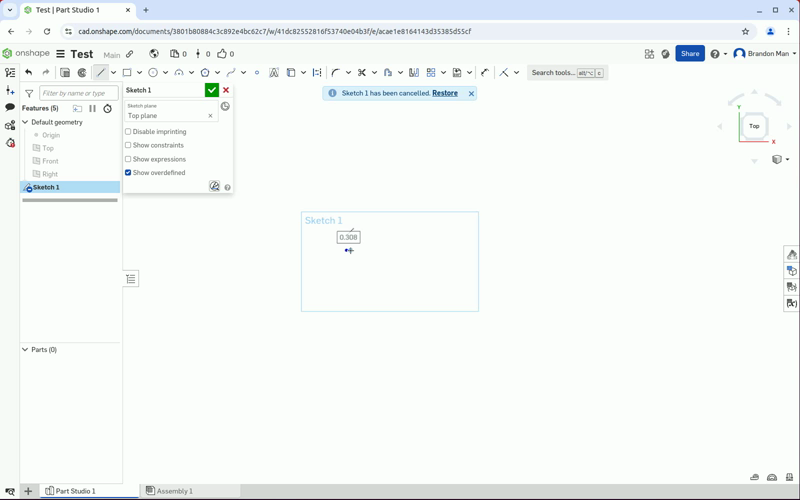
scroll(-6)
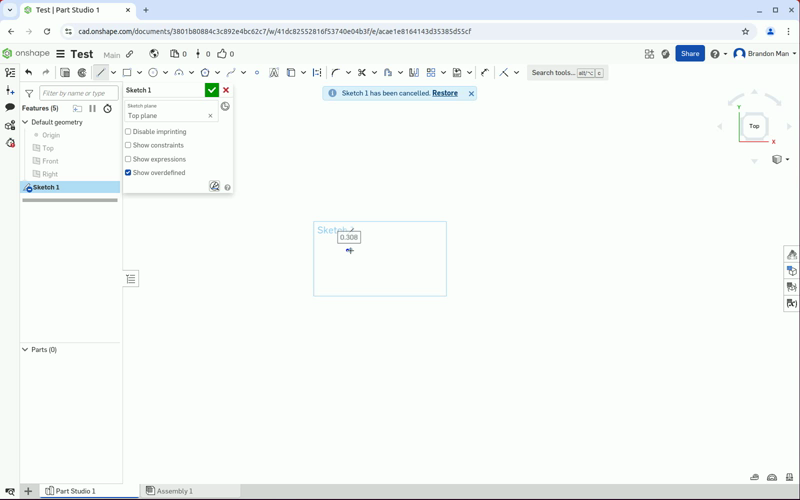
scroll(-6)
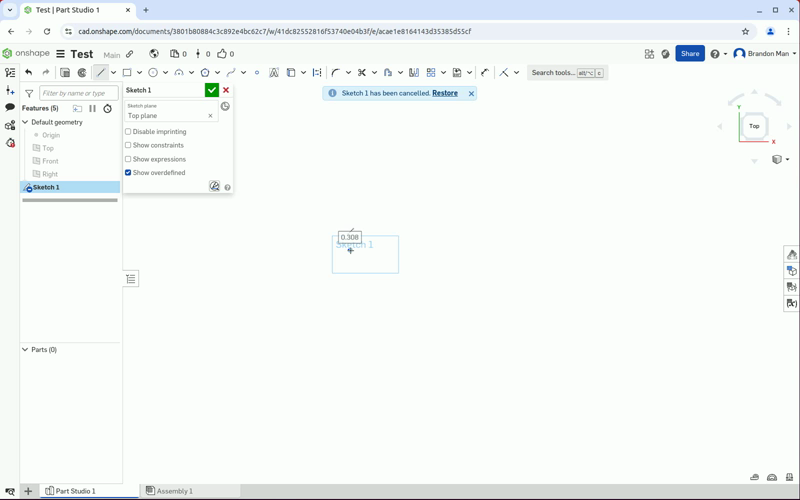
key_up(shift)
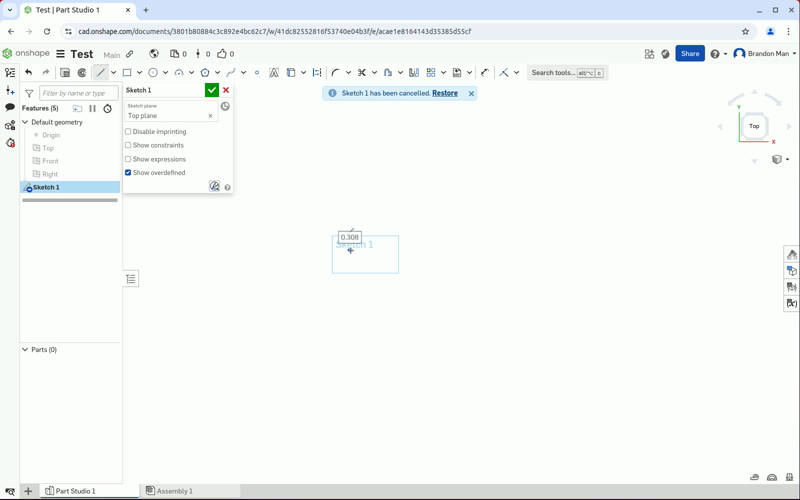
key_down(shift)
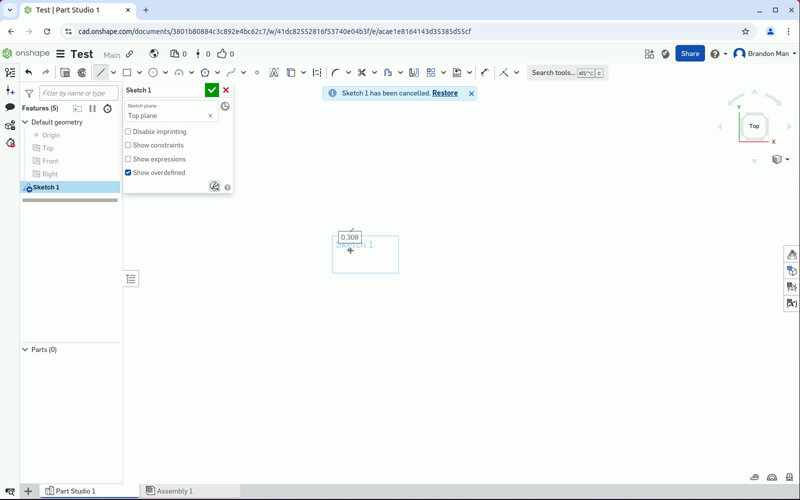
mouse_move(380, 250)
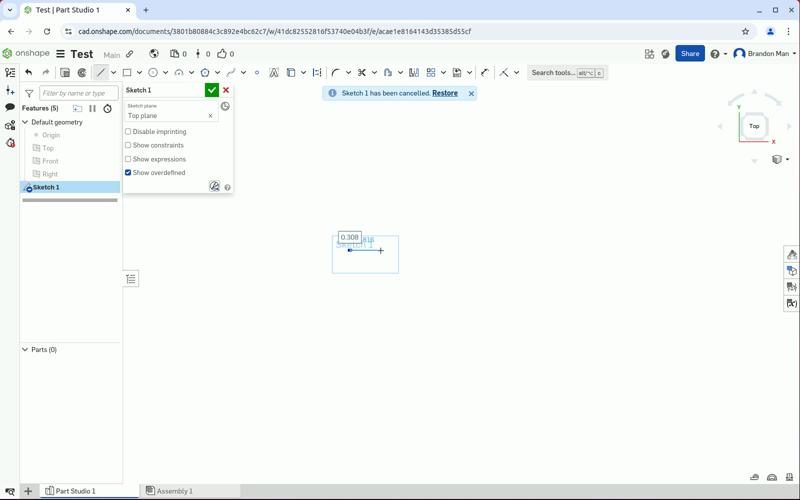
mouse_move(361, 250)
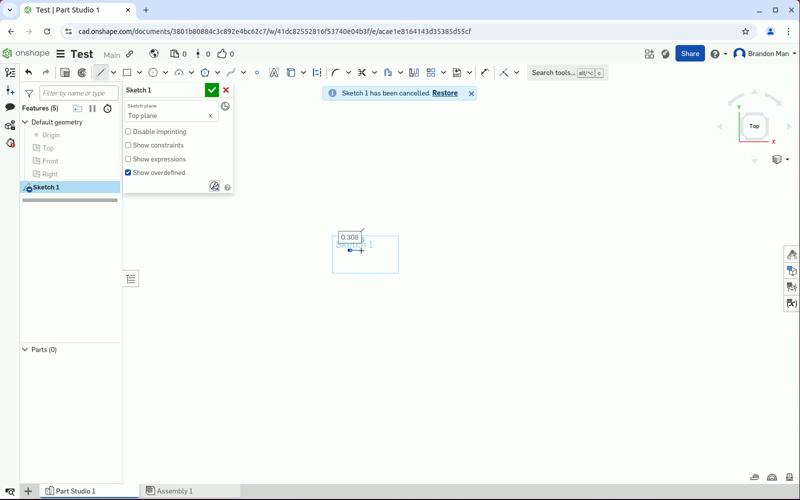
click(361, 250)
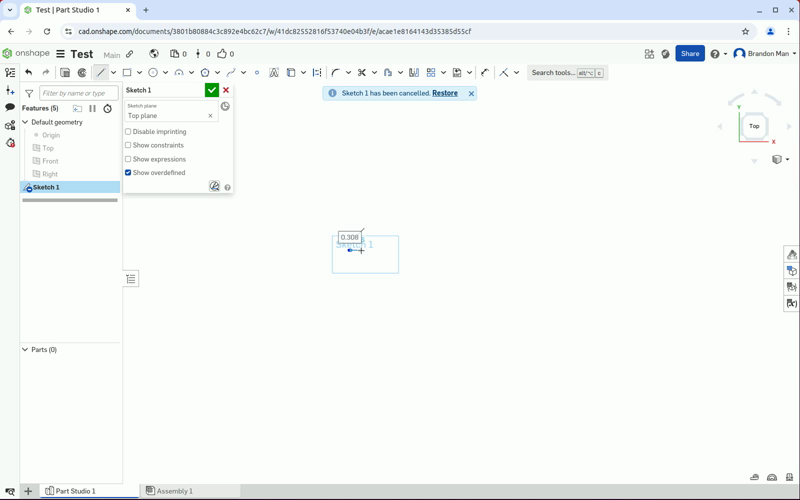
key_up(shift)
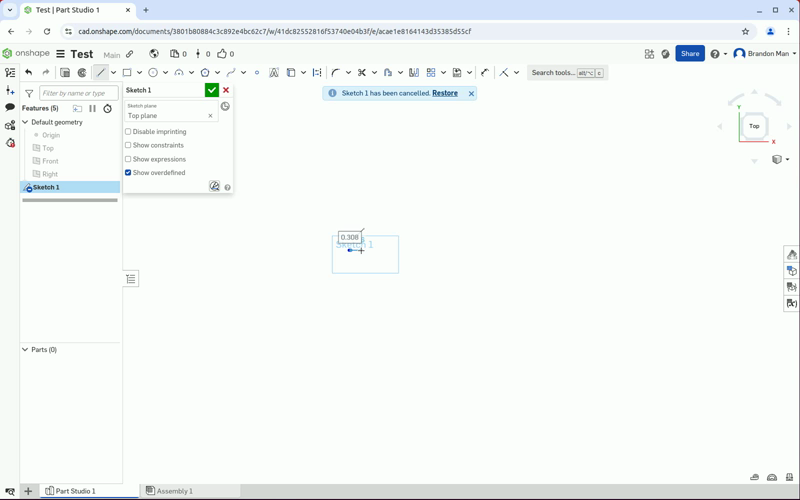
key(esc)
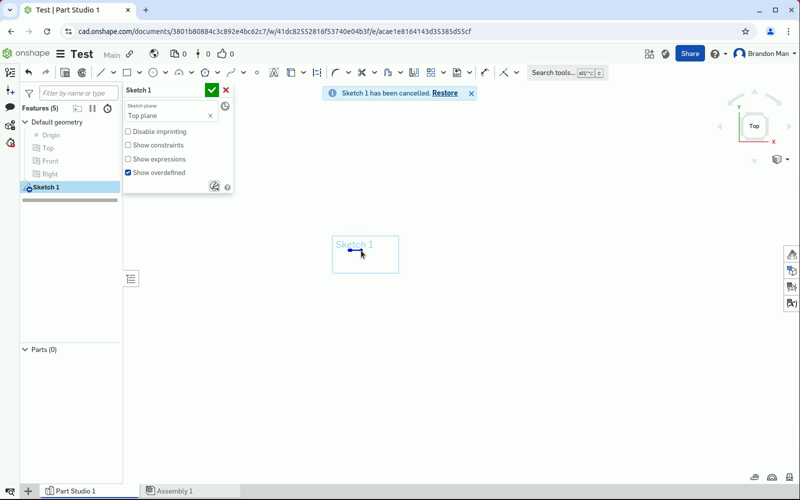
key(a)
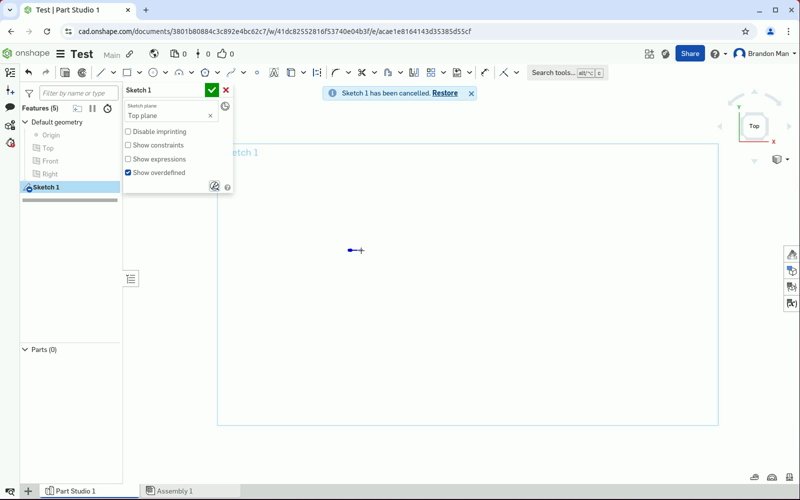
mouse_move(361, 250)
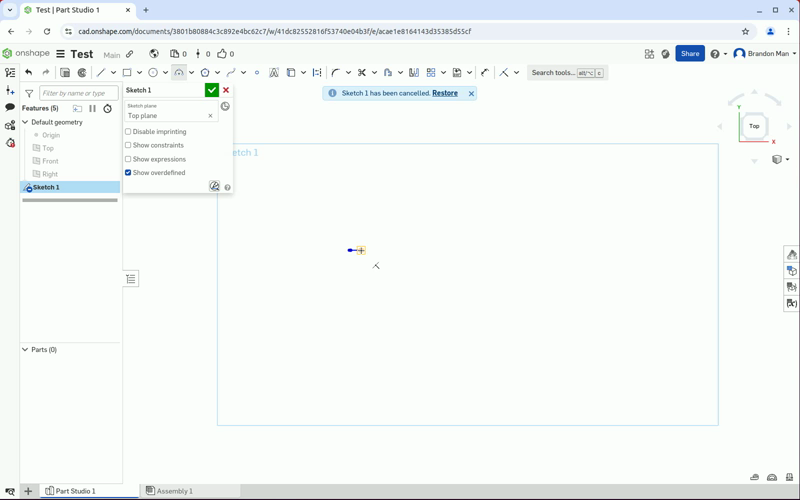
click(361, 250)
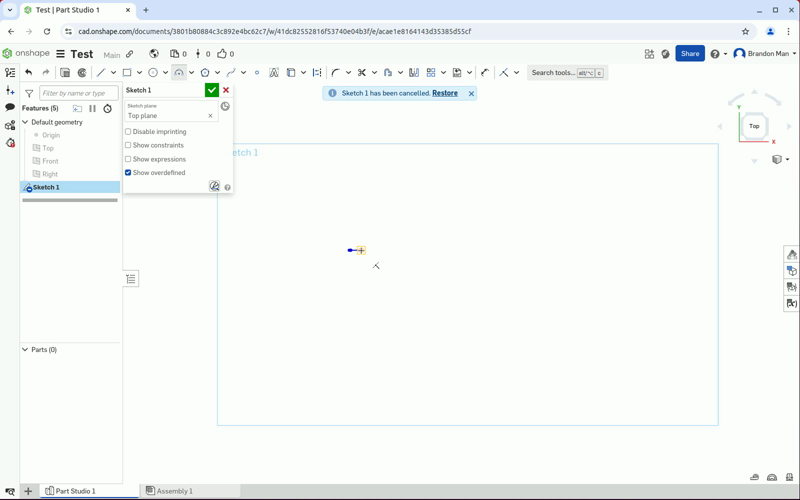
key_down(shift)
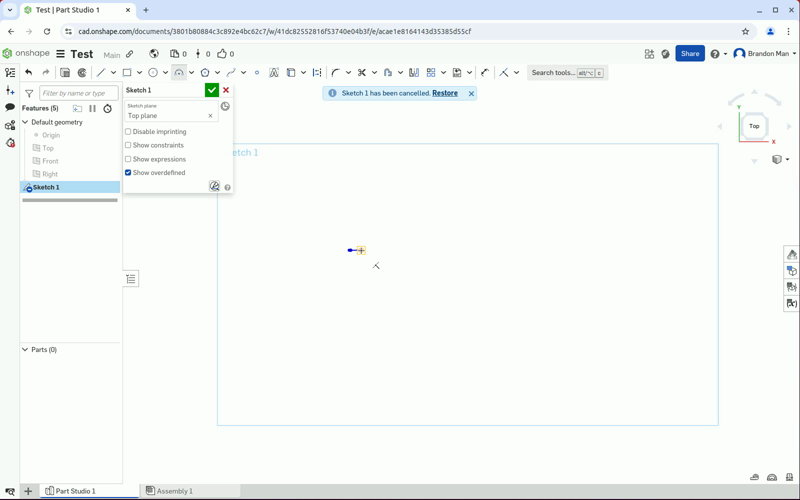
mouse_move(365, 243)
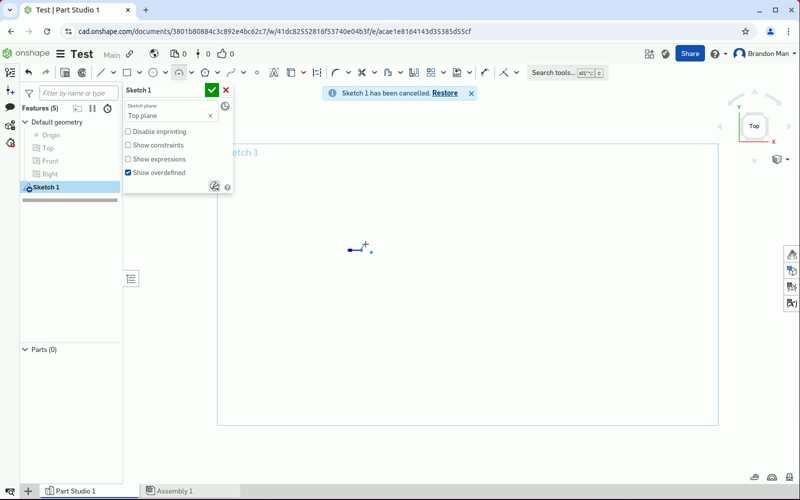
click(365, 243)
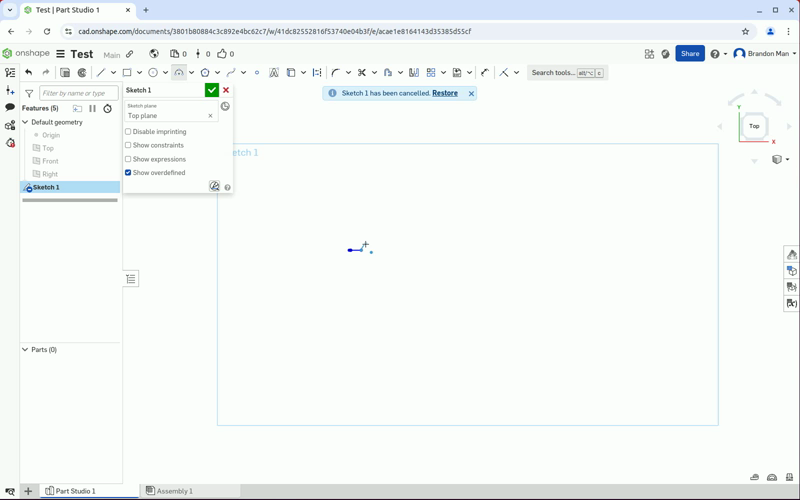
mouse_move(363, 246)
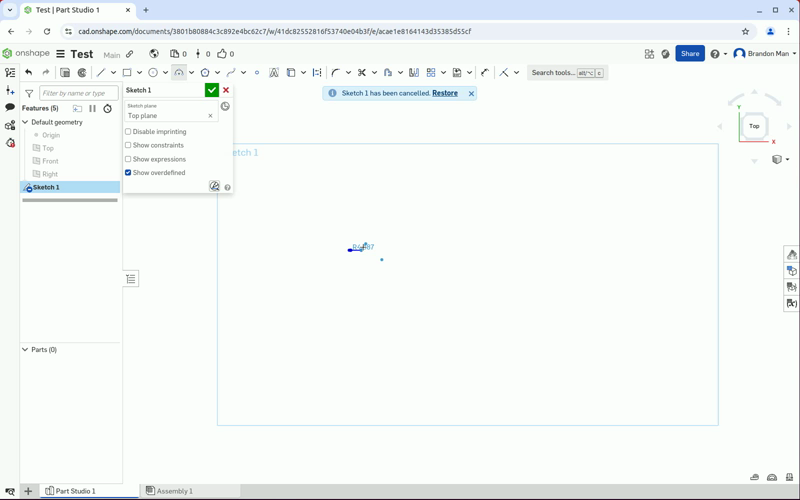
scroll(6)
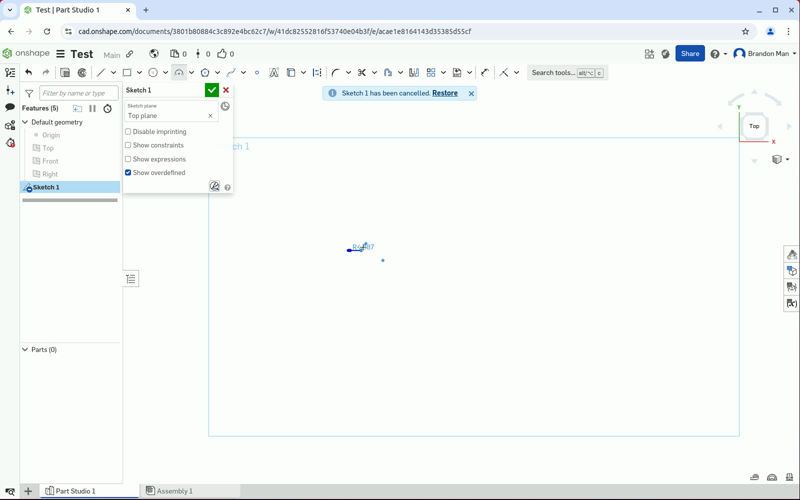
scroll(6)
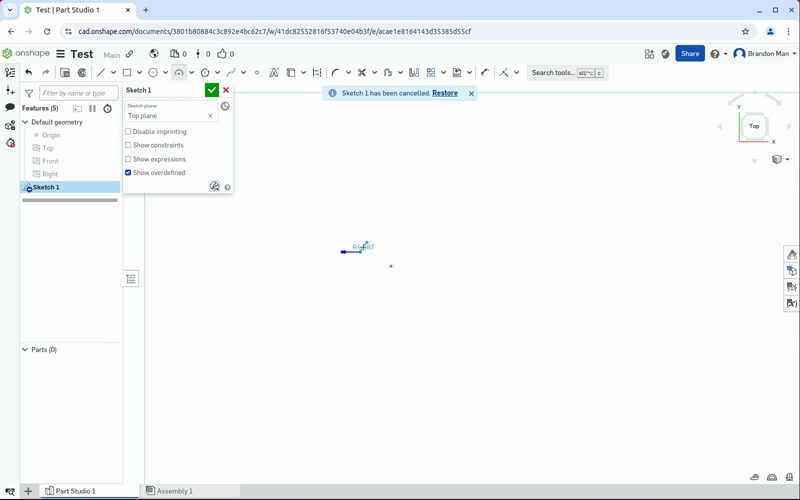
scroll(6)
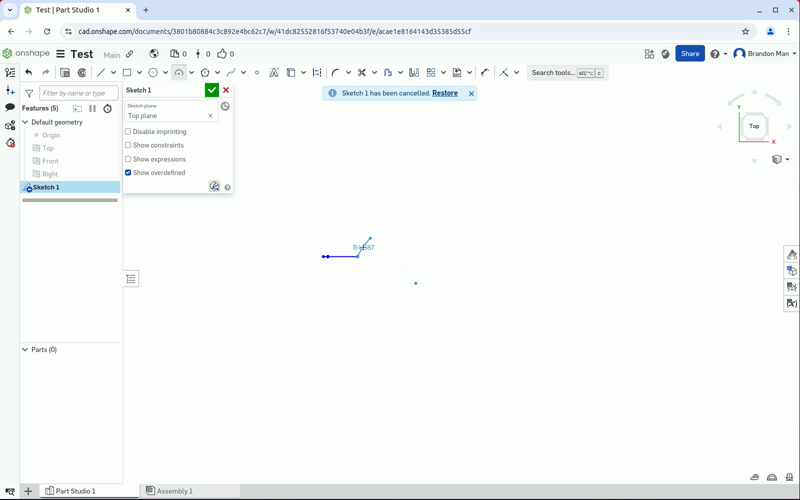
scroll(6)
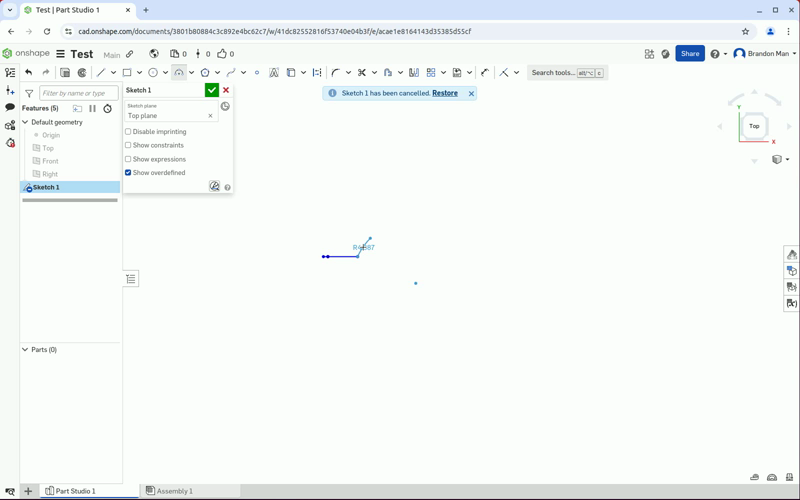
scroll(6)
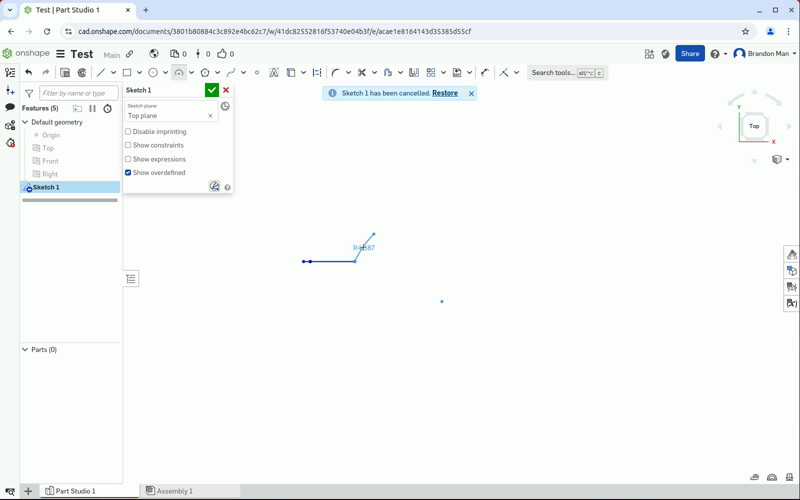
scroll(6)
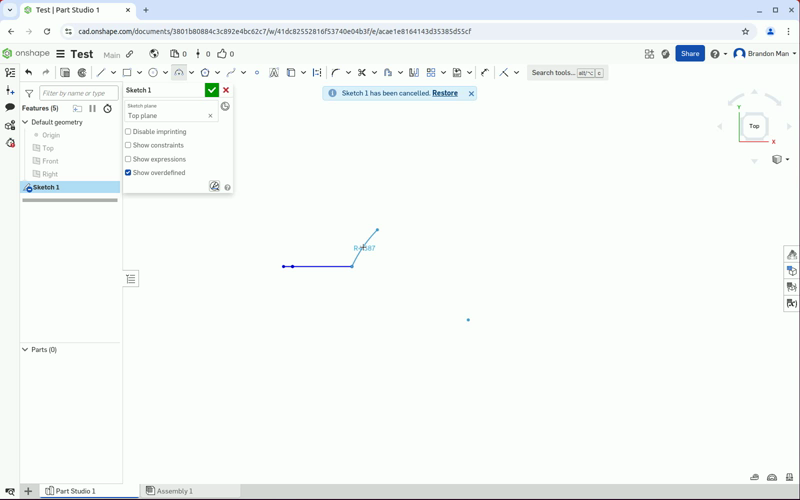
scroll(6)
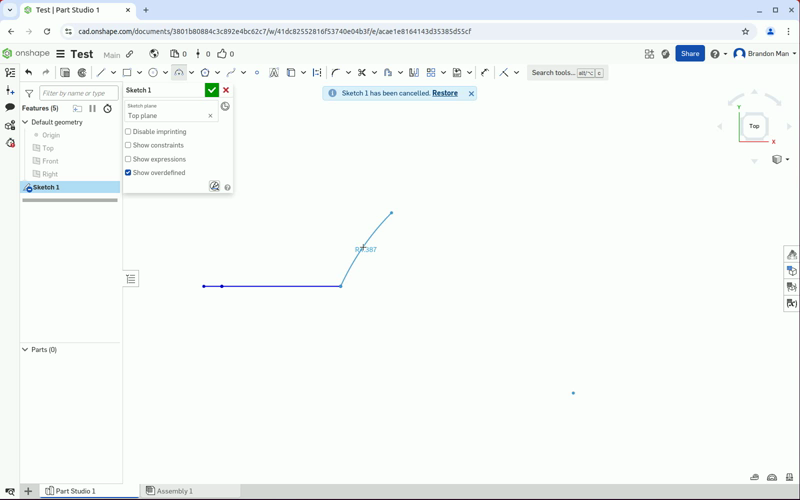
click(363, 246)
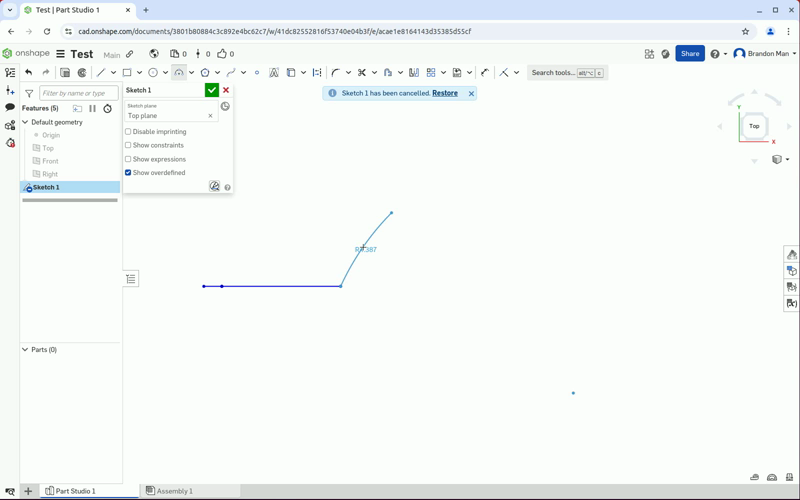
scroll(-6)
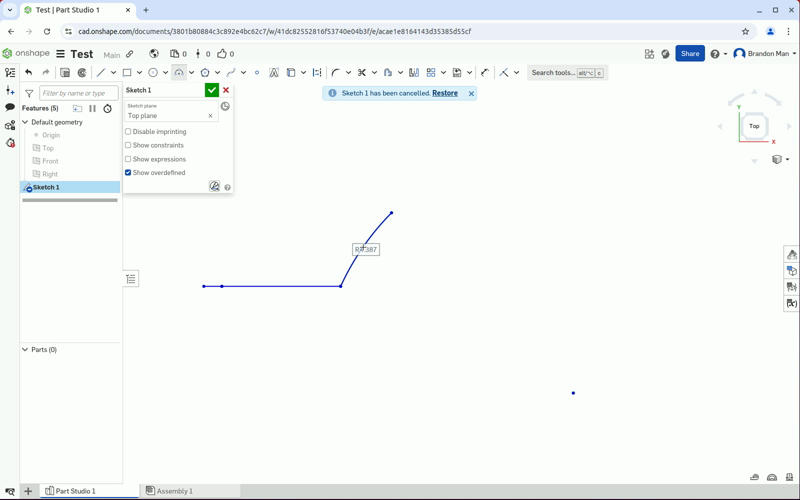
scroll(-6)
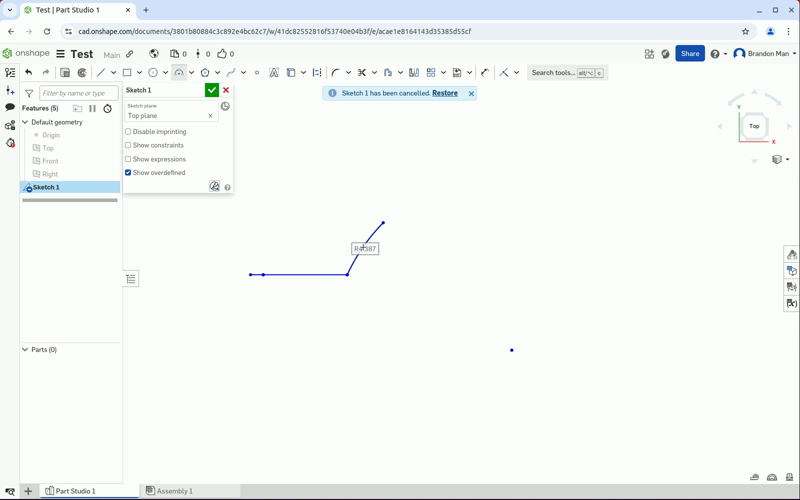
scroll(-6)
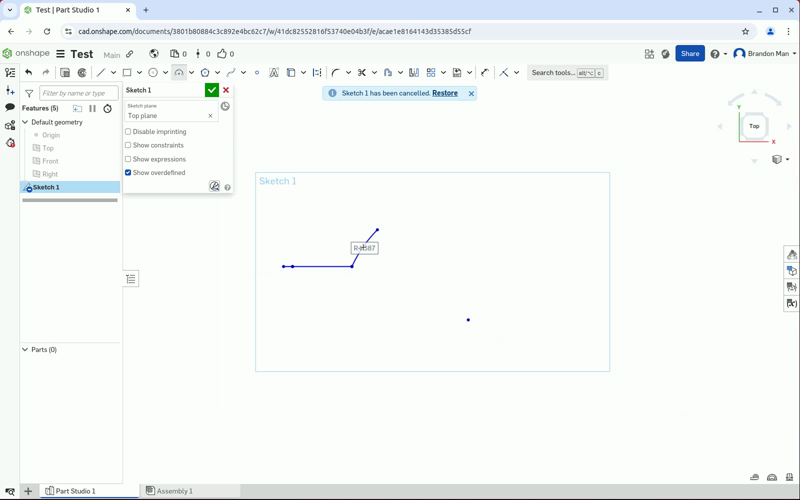
scroll(-6)
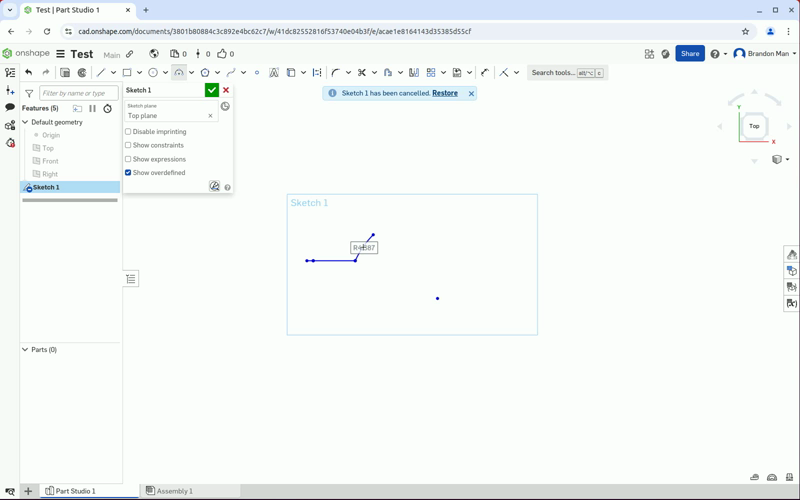
scroll(-6)
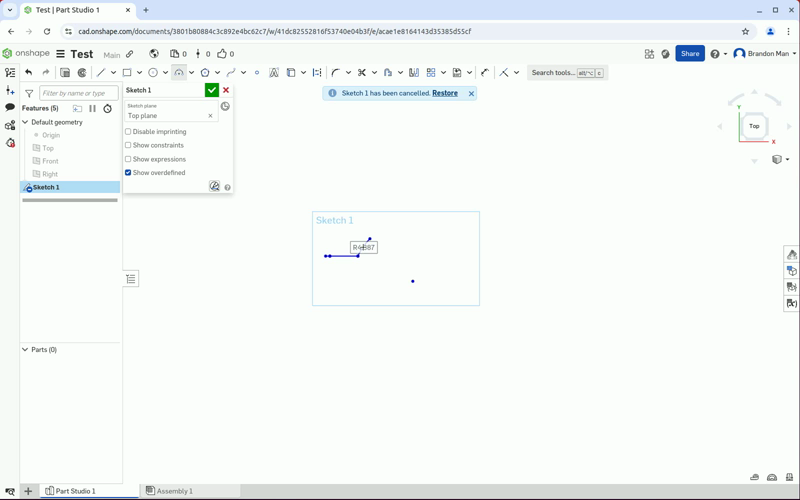
scroll(-6)
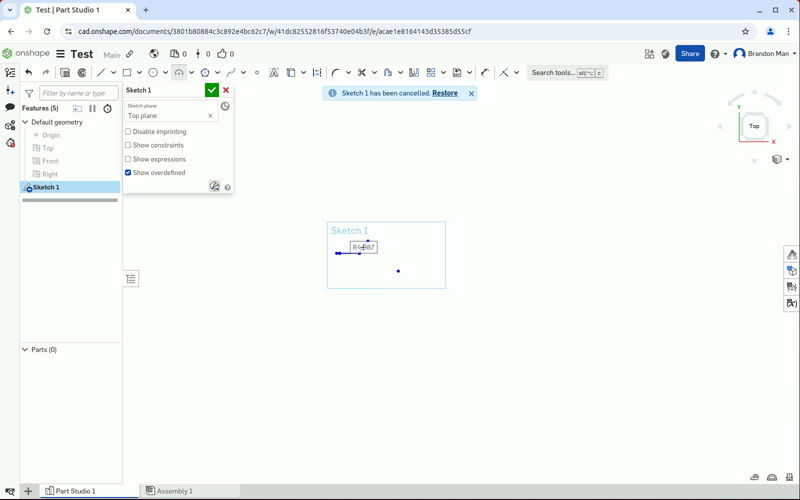
scroll(-6)
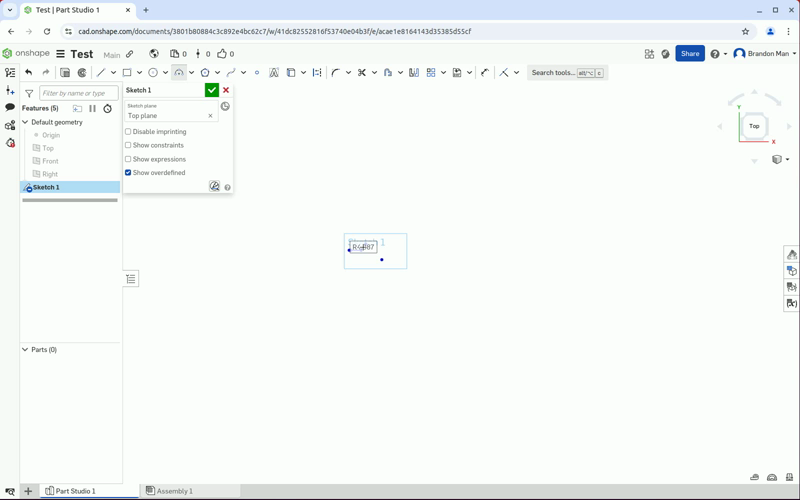
key_up(shift)
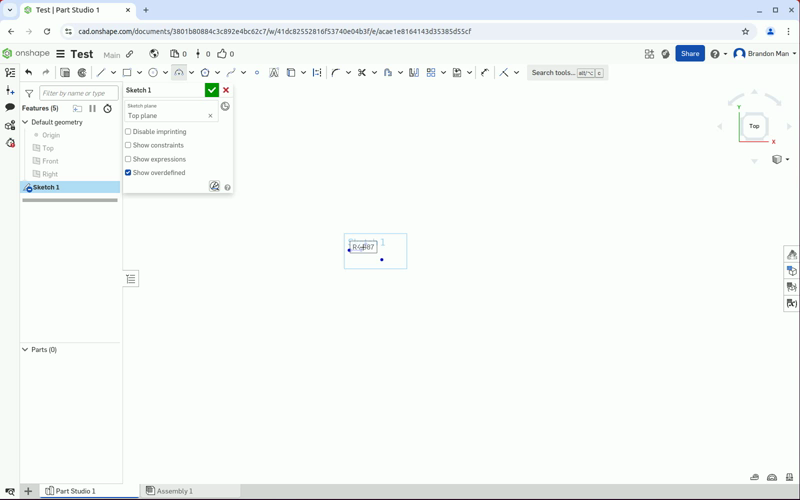
key(esc)
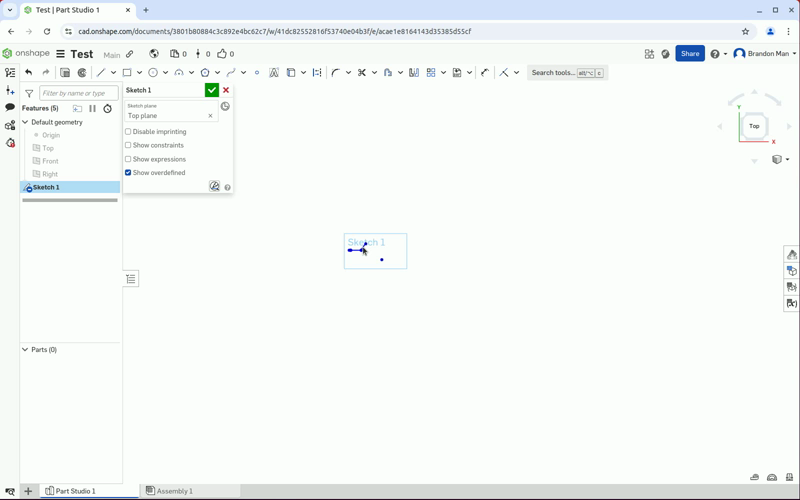
key(l)
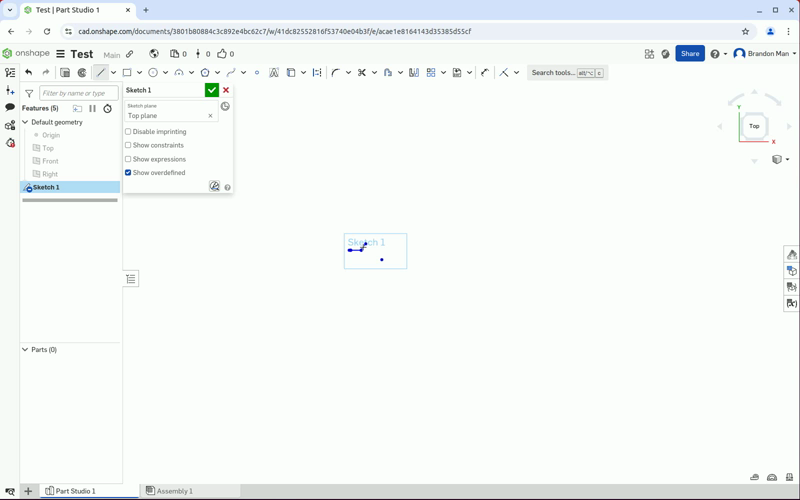
mouse_move(365, 243)
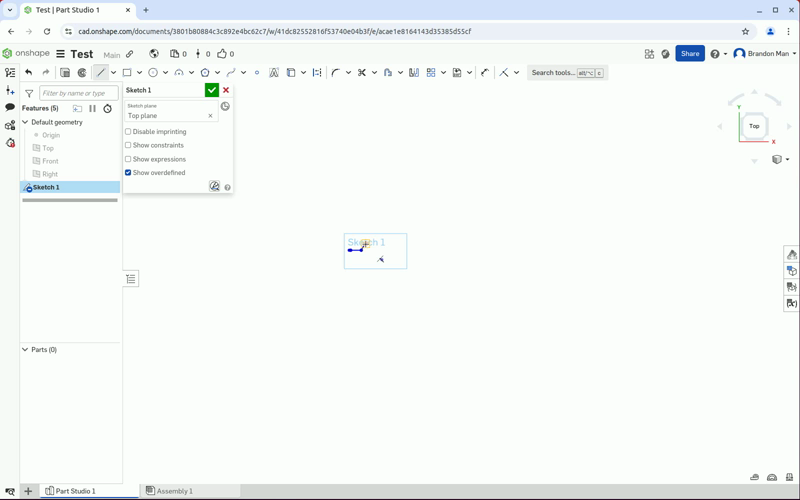
scroll(6)
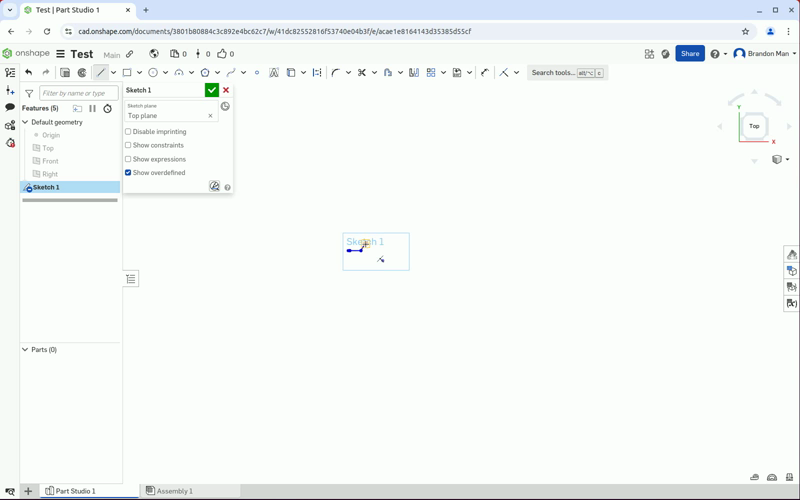
scroll(6)
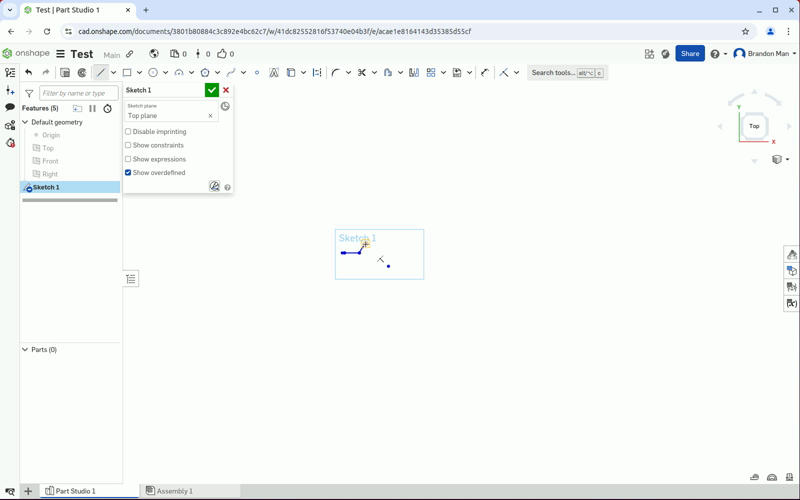
scroll(6)
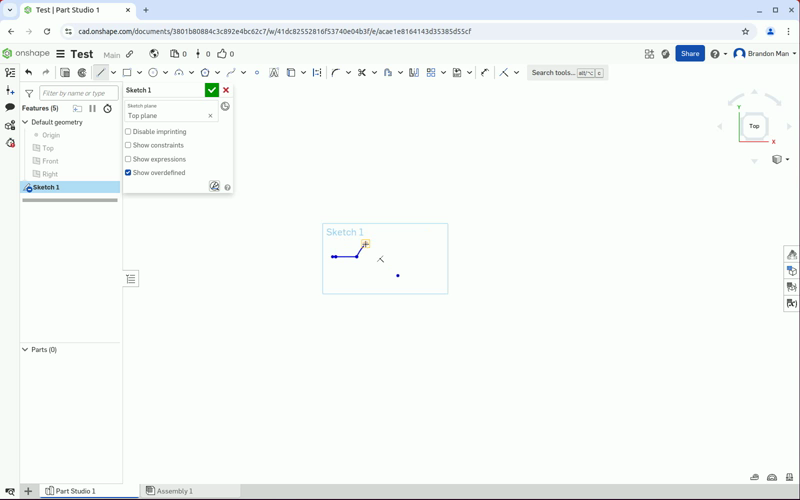
scroll(6)
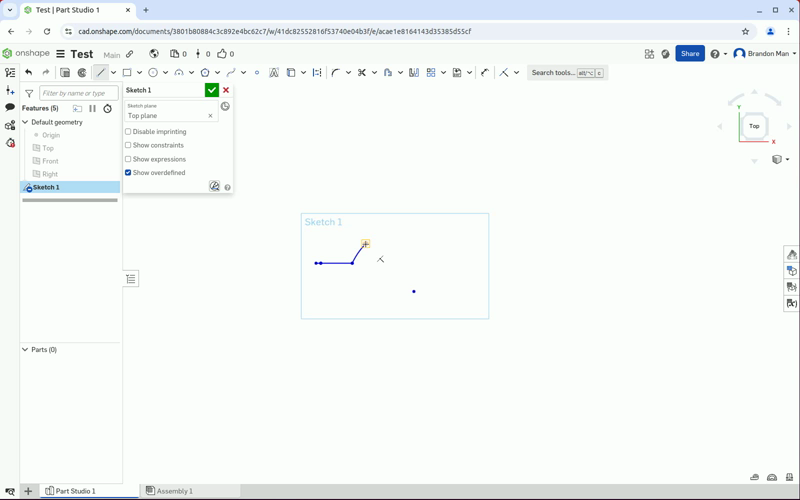
scroll(6)
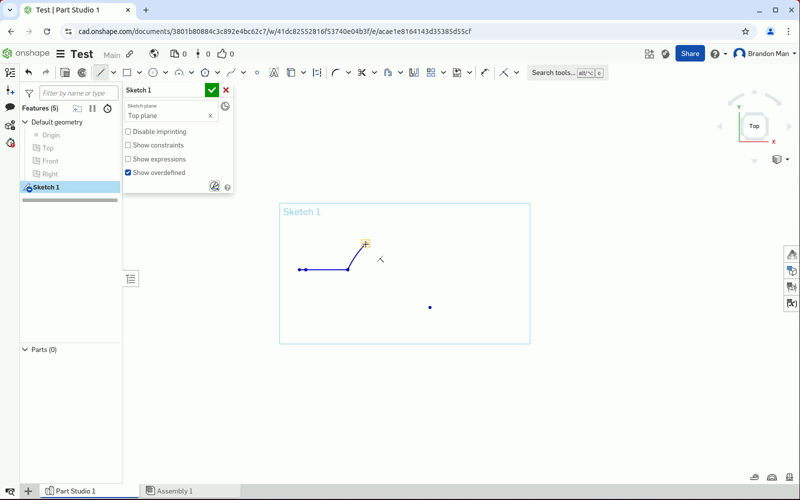
scroll(6)
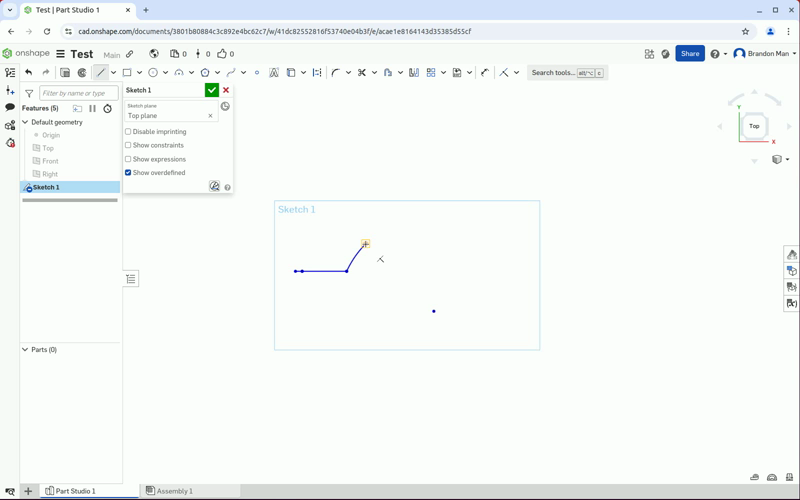
scroll(6)
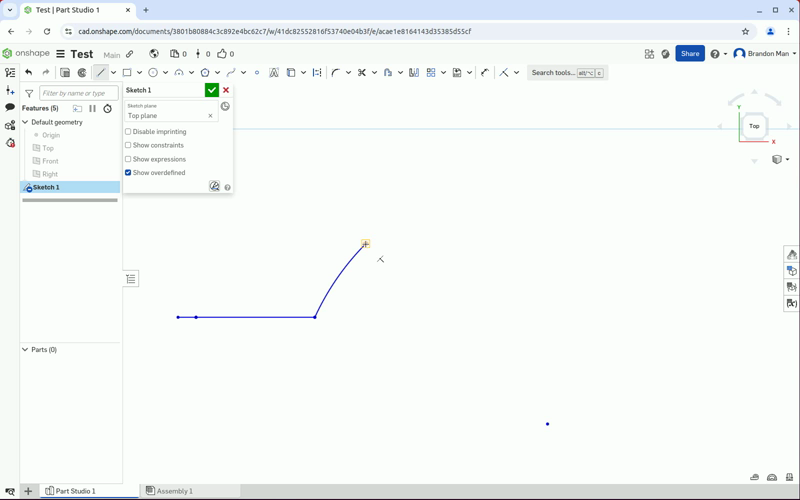
click(365, 243)
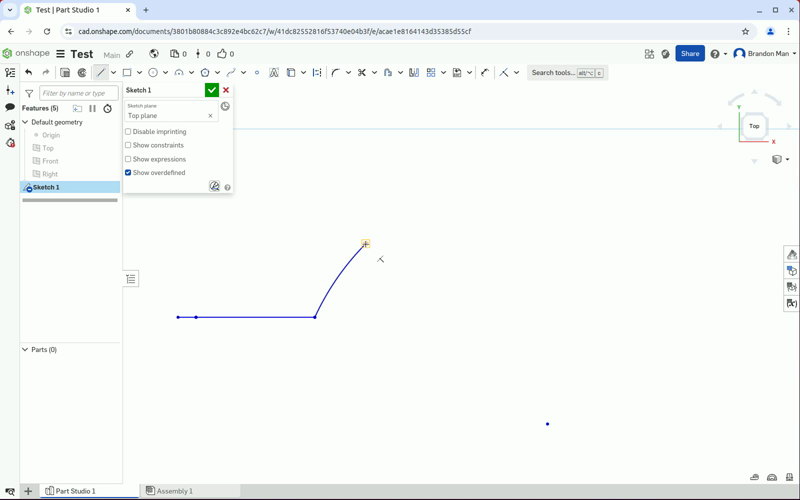
scroll(-6)
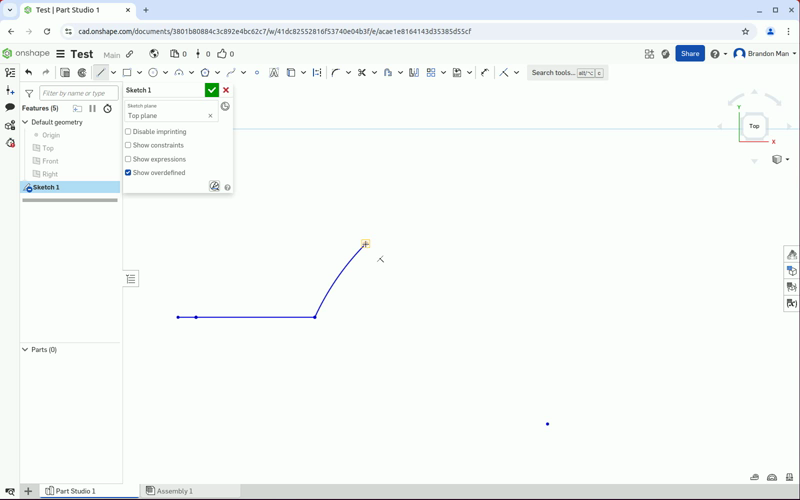
scroll(-6)
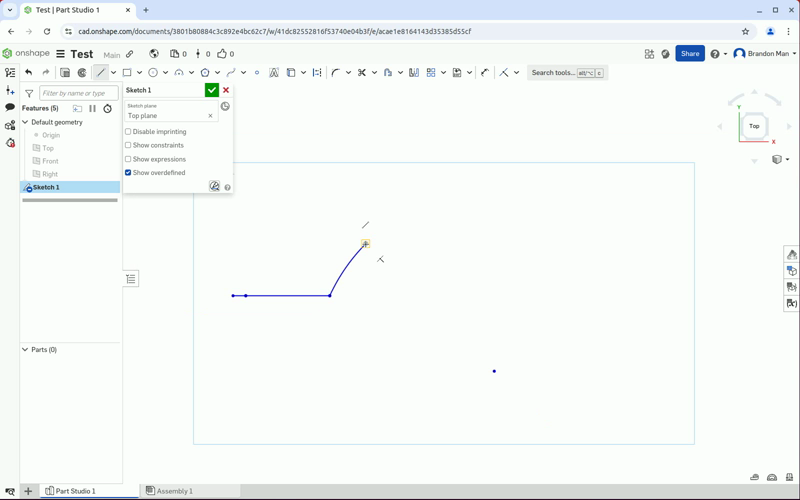
scroll(-6)
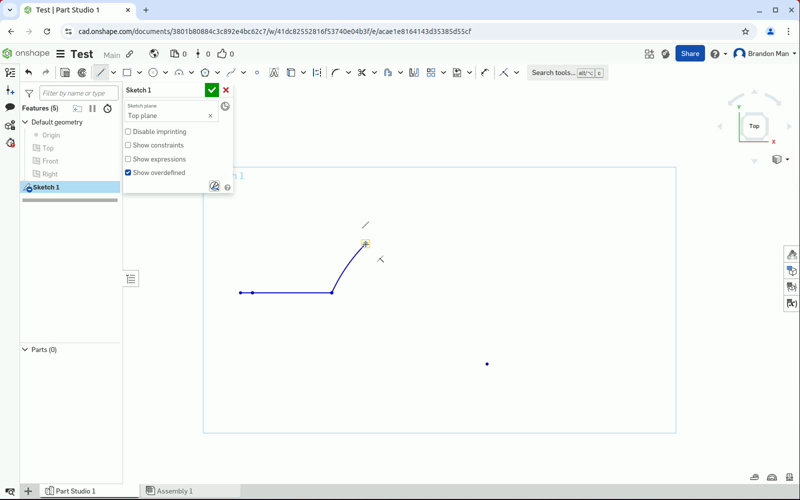
scroll(-6)
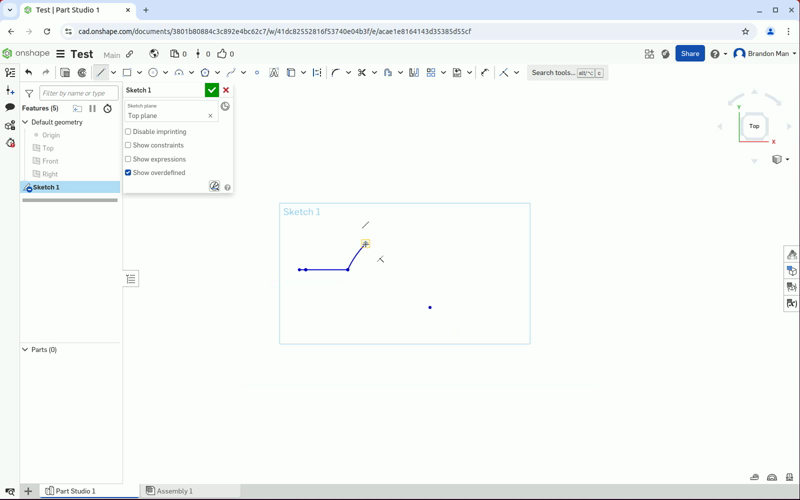
scroll(-6)
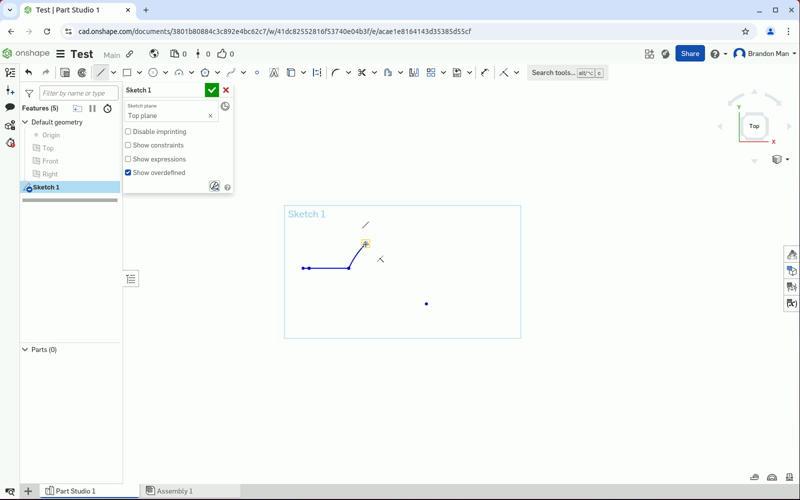
scroll(-6)
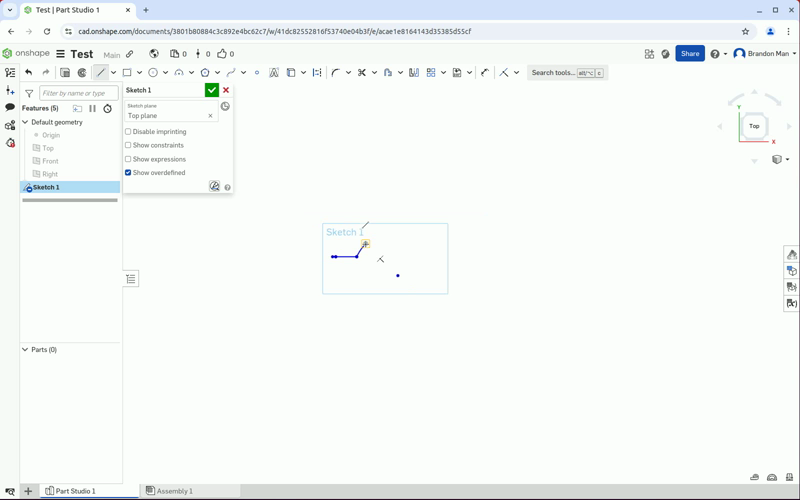
scroll(-6)
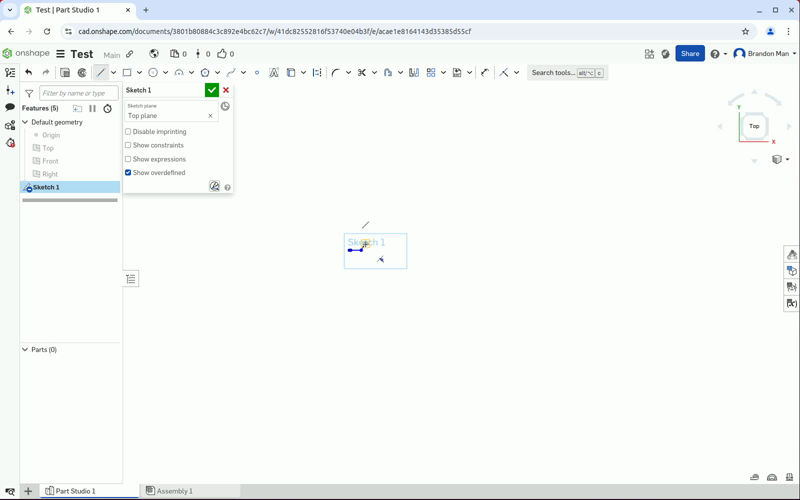
key_down(shift)
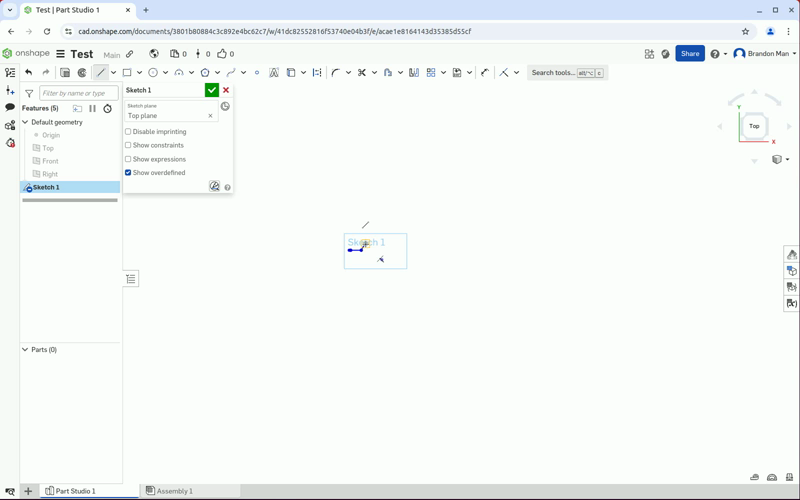
mouse_move(395, 243)
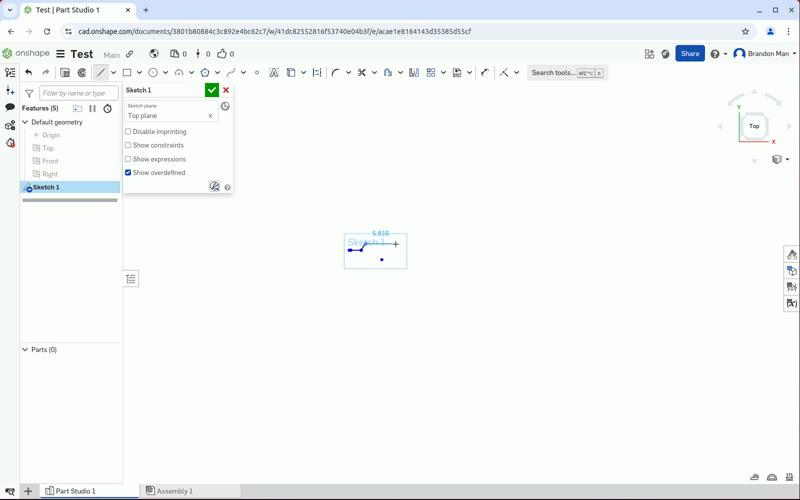
mouse_move(350, 243)
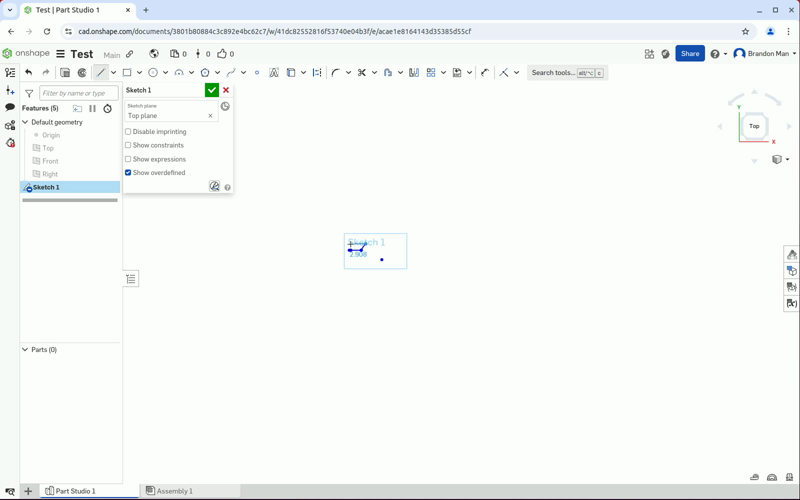
click(350, 243)
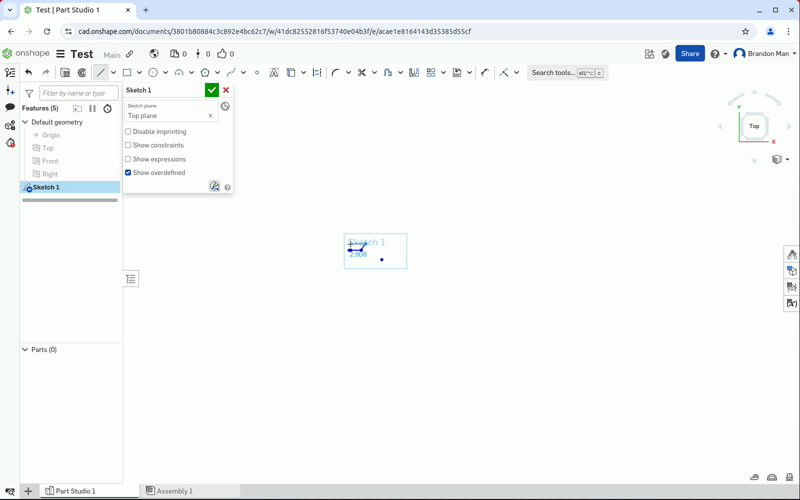
key_up(shift)
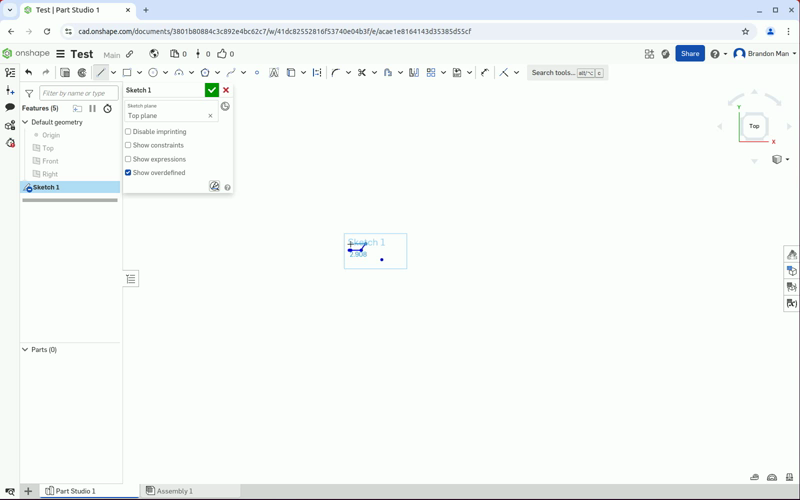
key_down(shift)
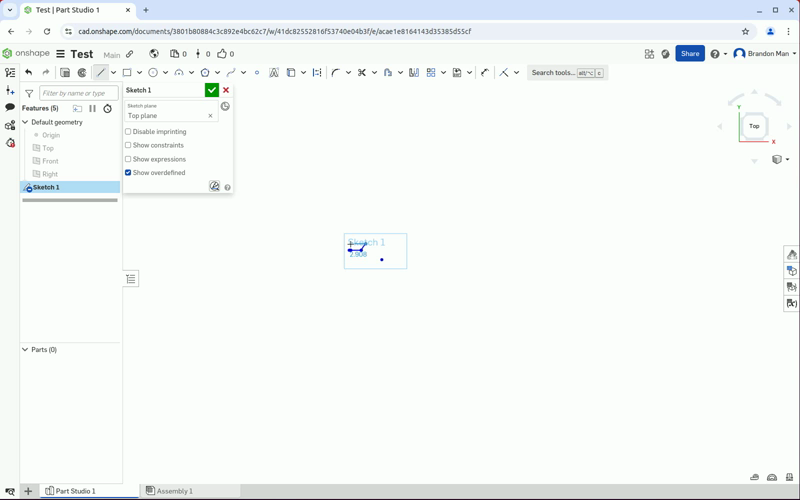
mouse_move(380, 243)
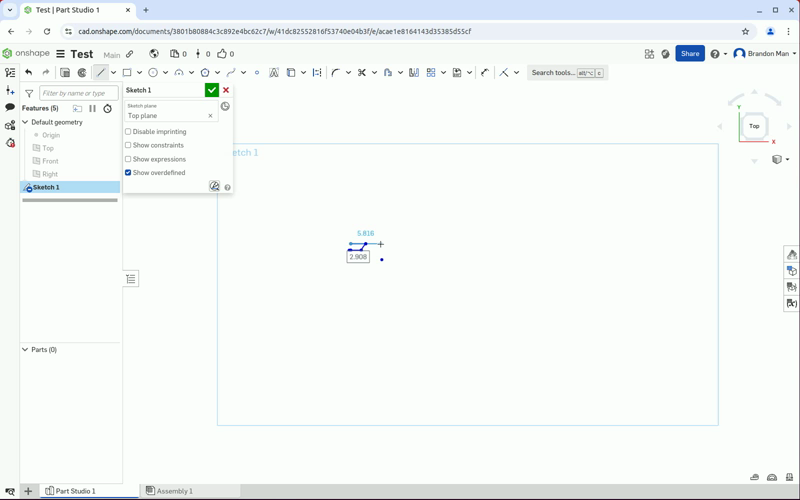
mouse_move(349, 243)
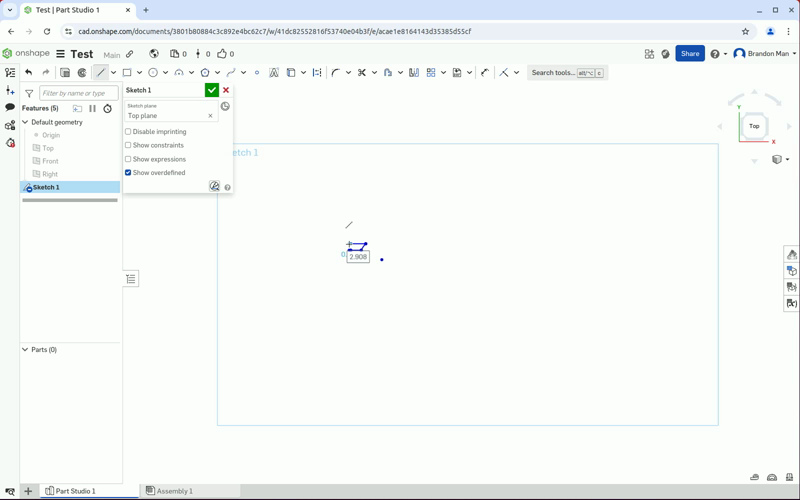
scroll(6)
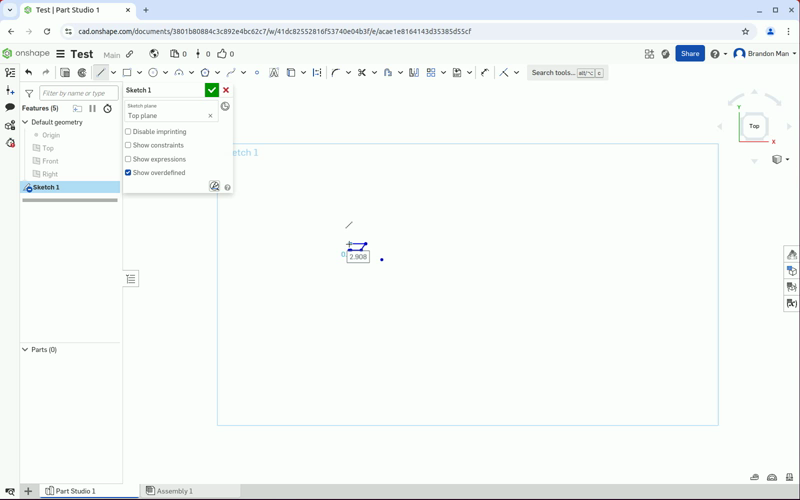
scroll(6)
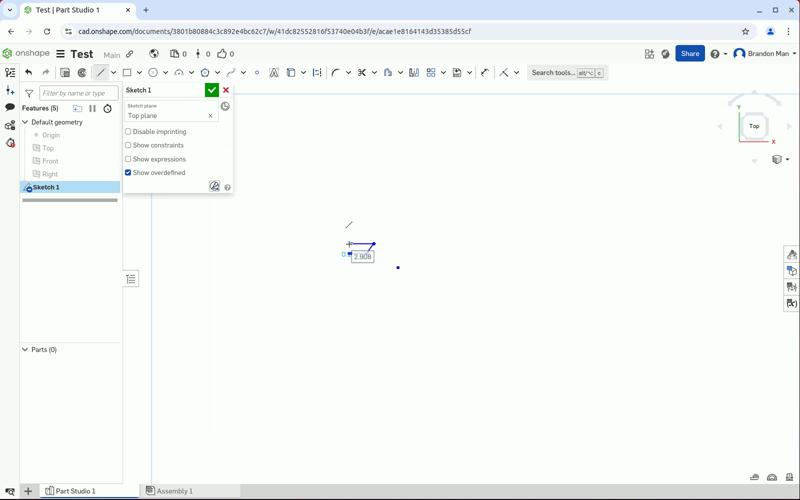
scroll(6)
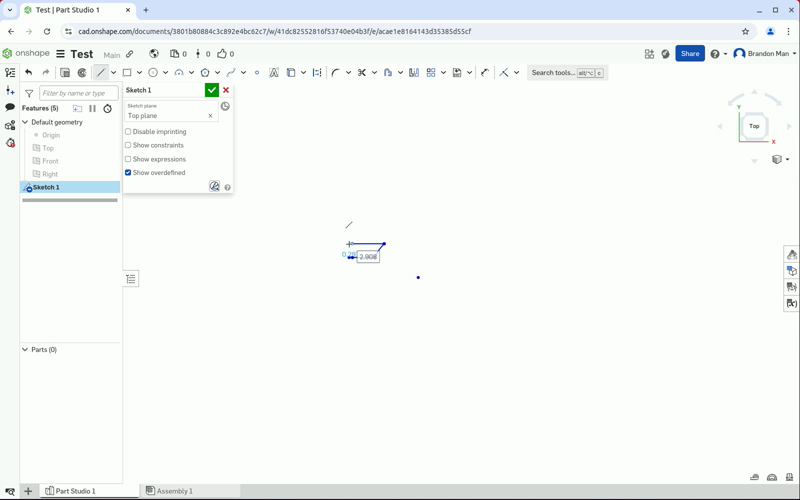
scroll(6)
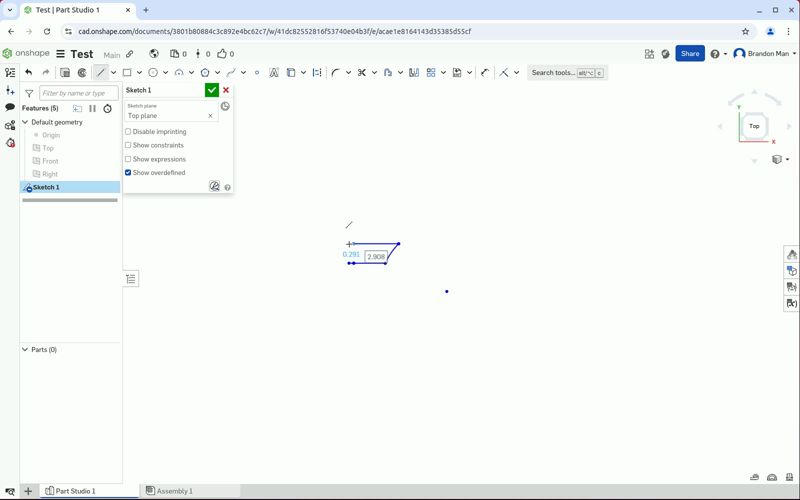
scroll(6)
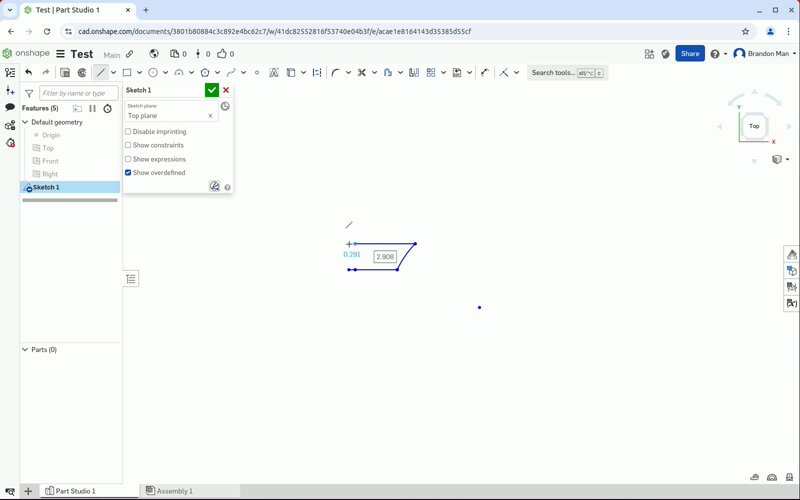
scroll(6)
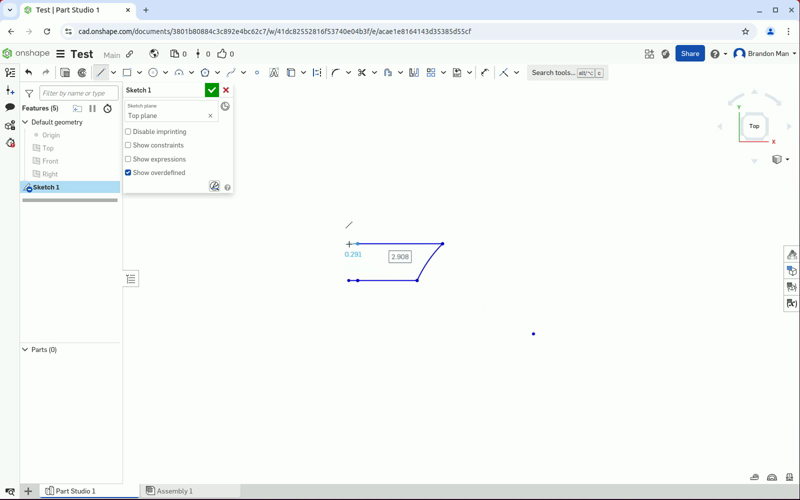
scroll(6)
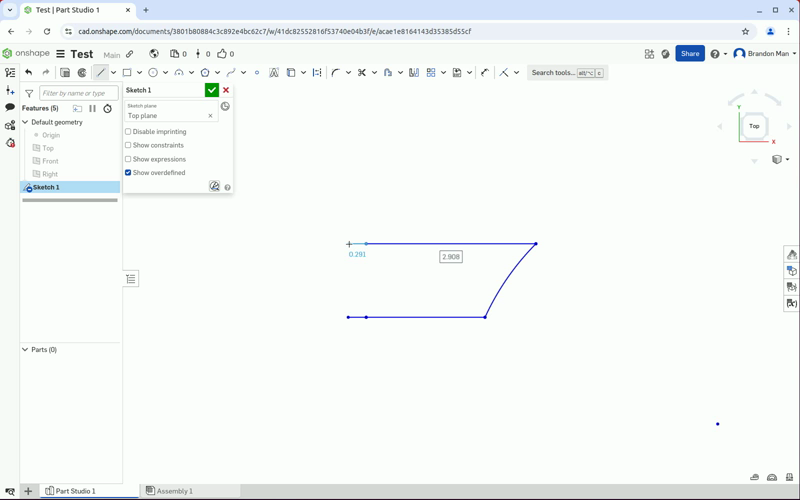
click(349, 243)
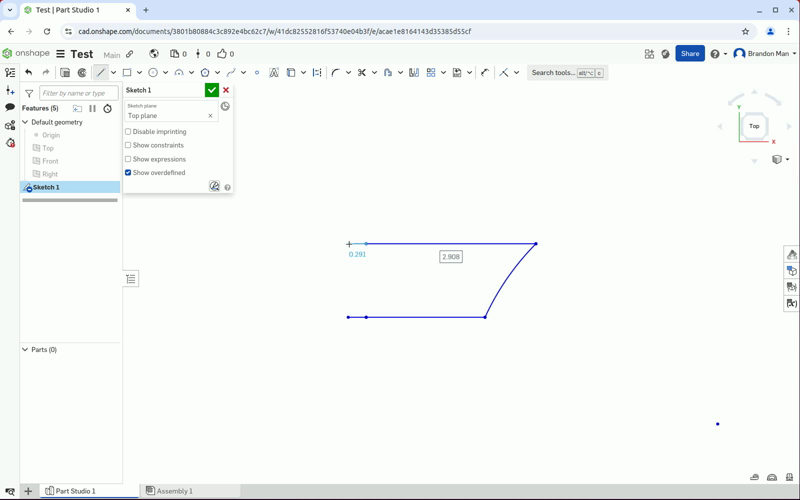
scroll(-6)
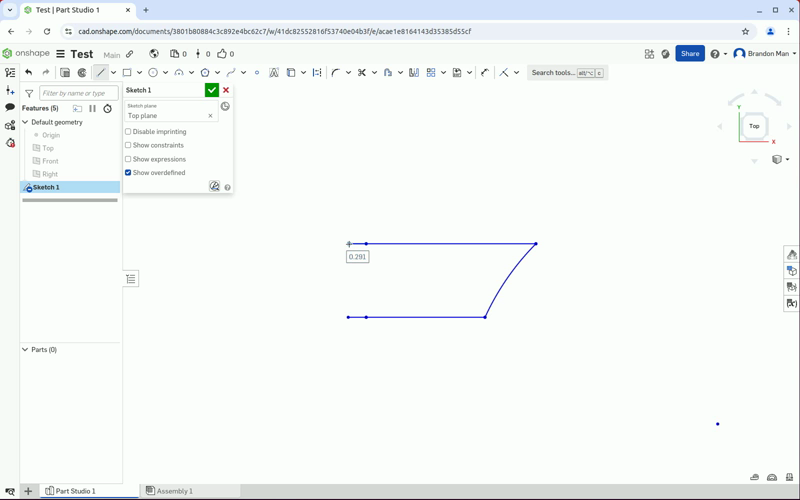
scroll(-6)
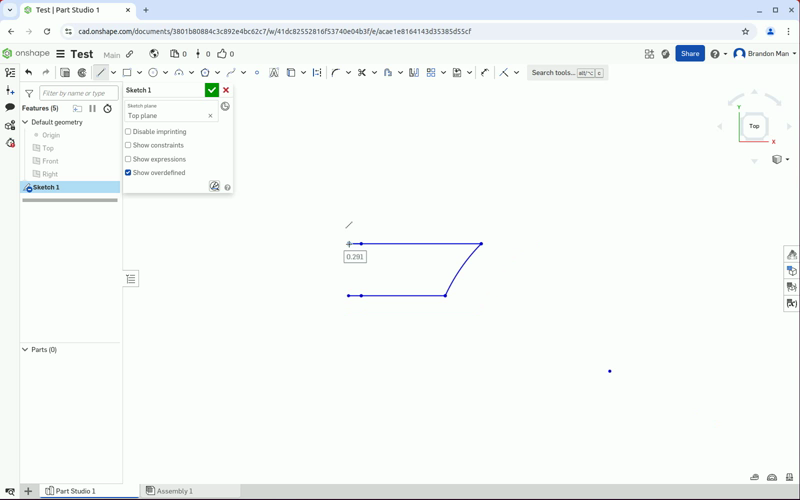
scroll(-6)
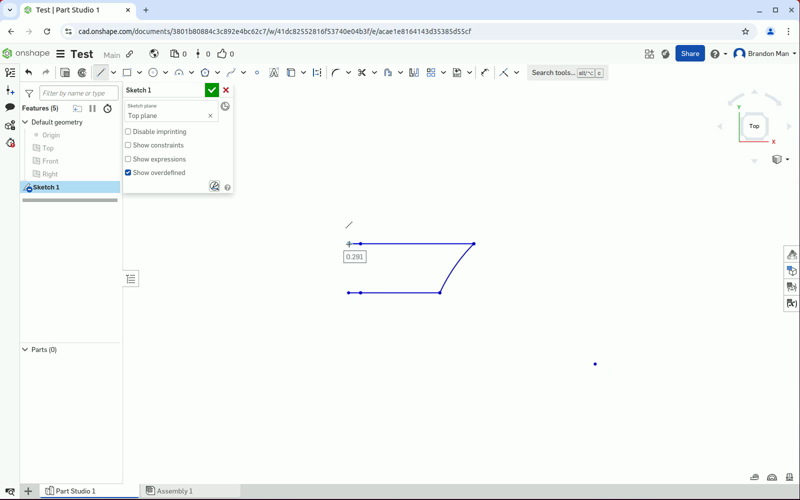
scroll(-6)
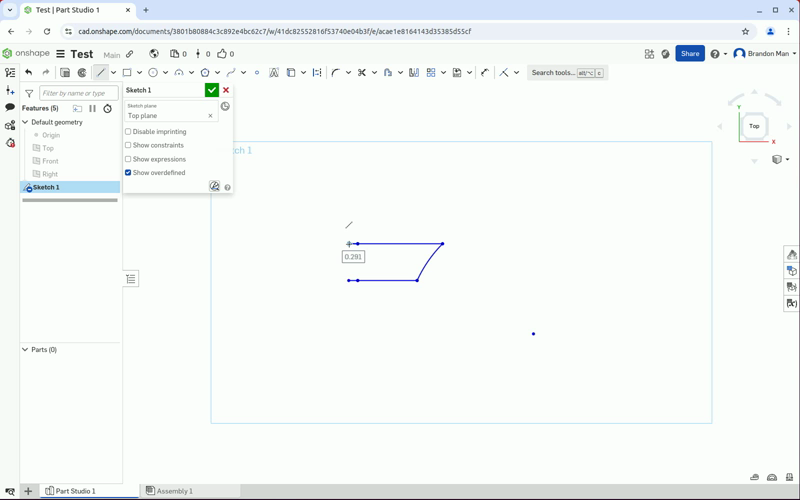
scroll(-6)
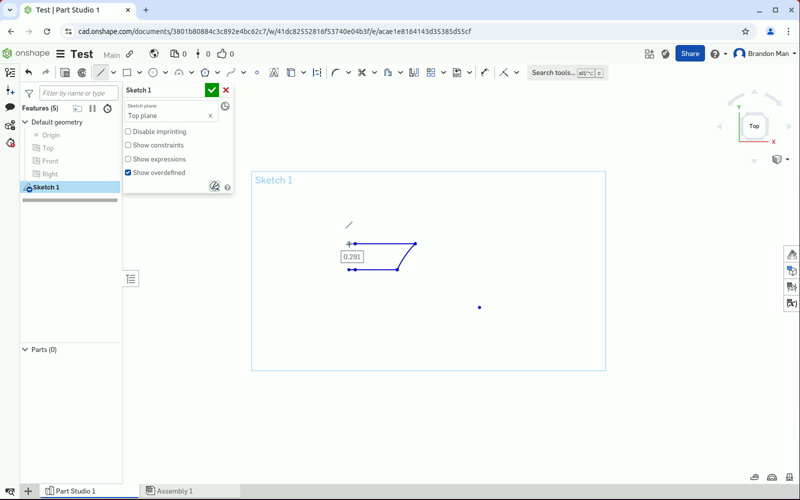
scroll(-6)
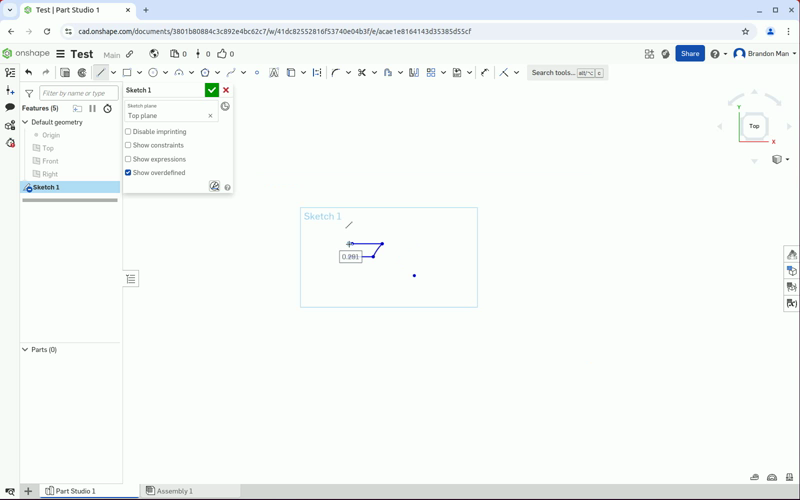
scroll(-6)
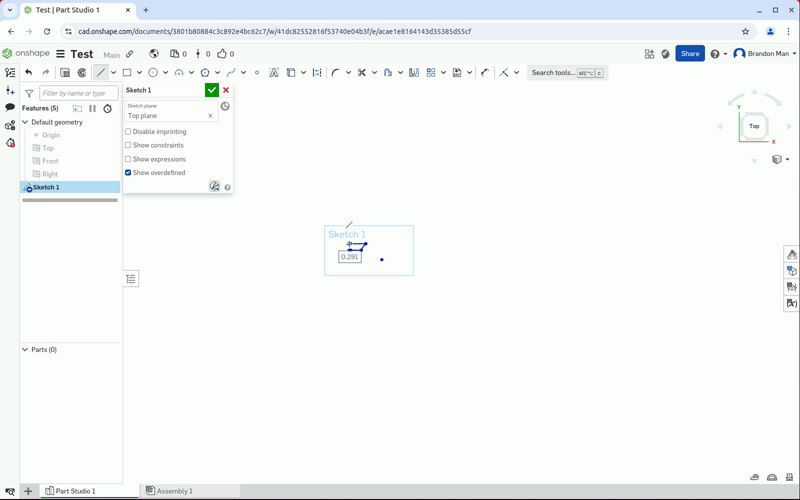
key_up(shift)
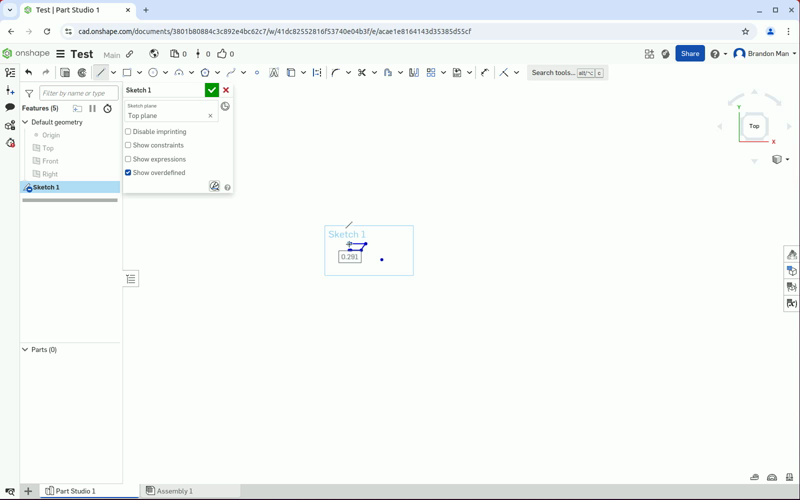
mouse_move(379, 243)
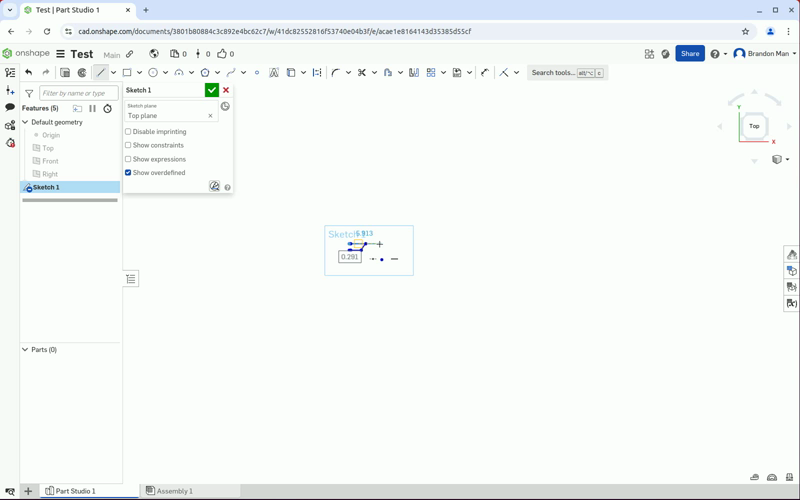
key_down(shift)
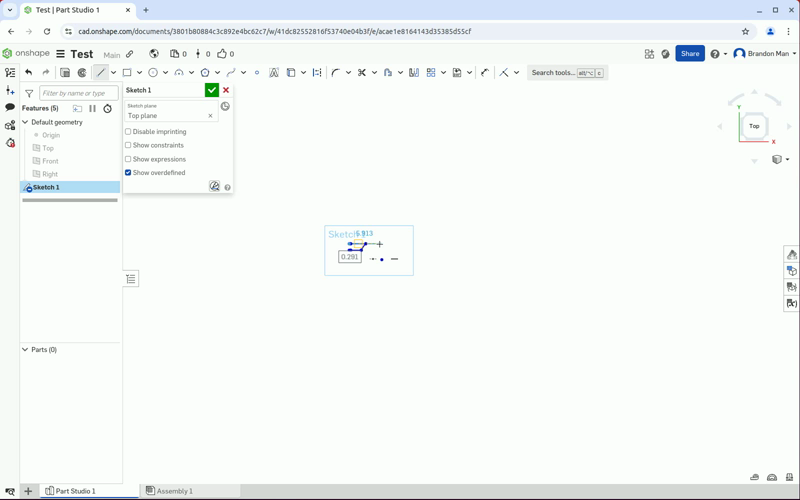
mouse_move(349, 250)
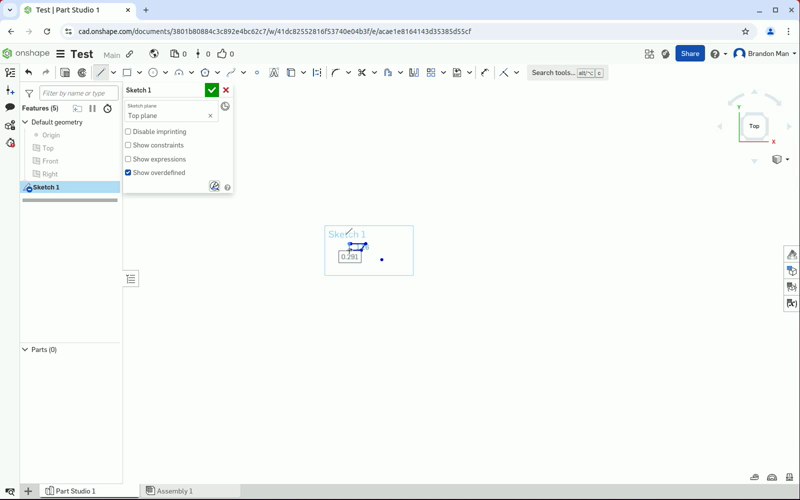
scroll(6)
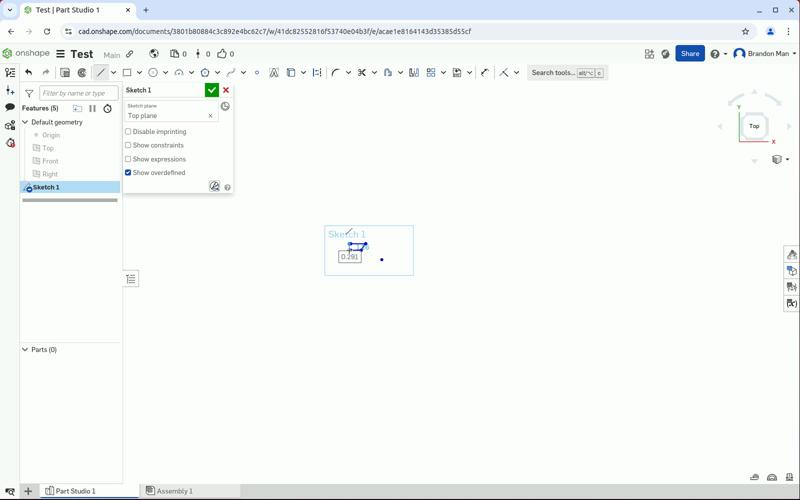
scroll(6)
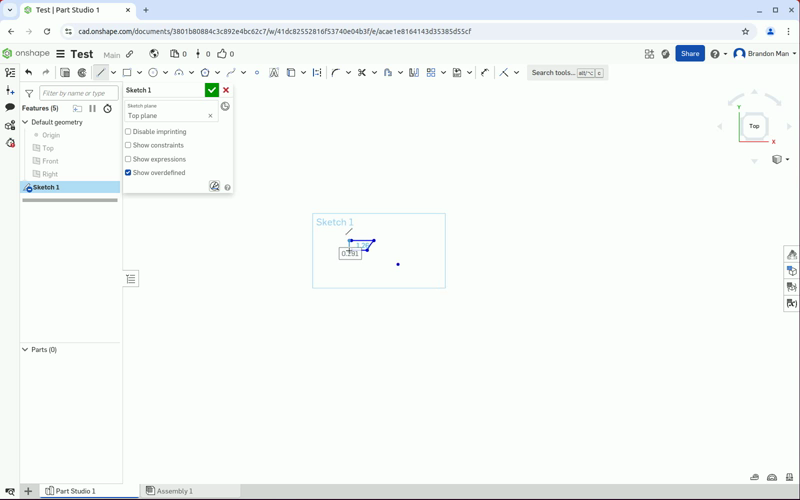
scroll(6)
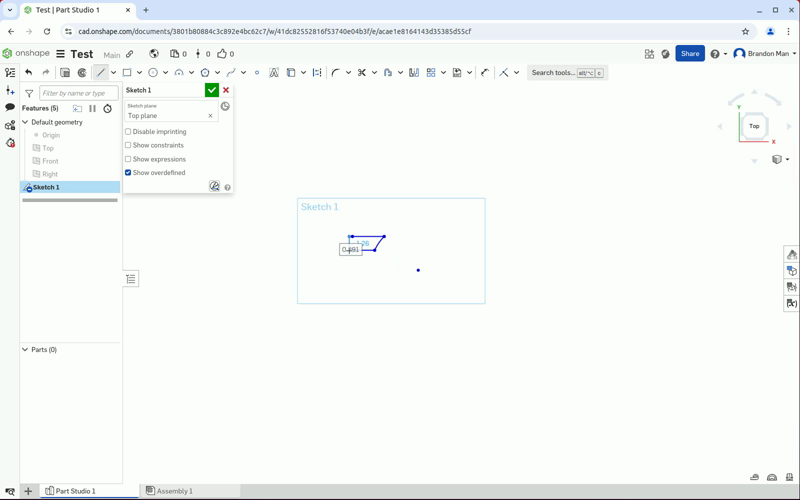
scroll(6)
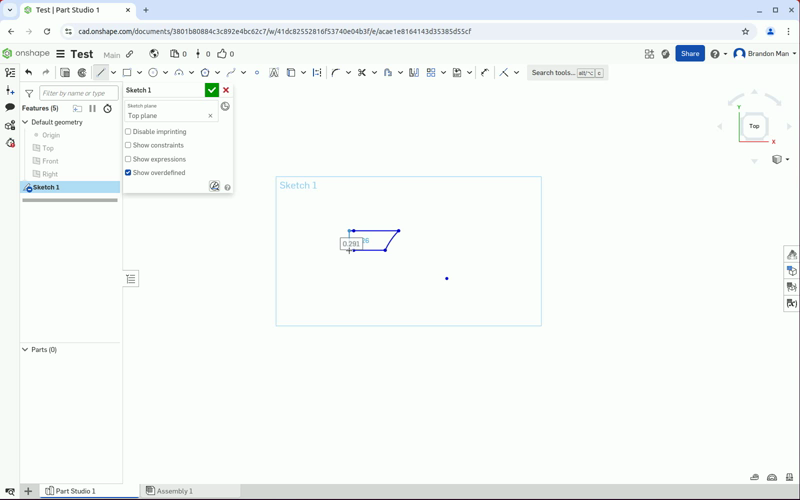
scroll(6)
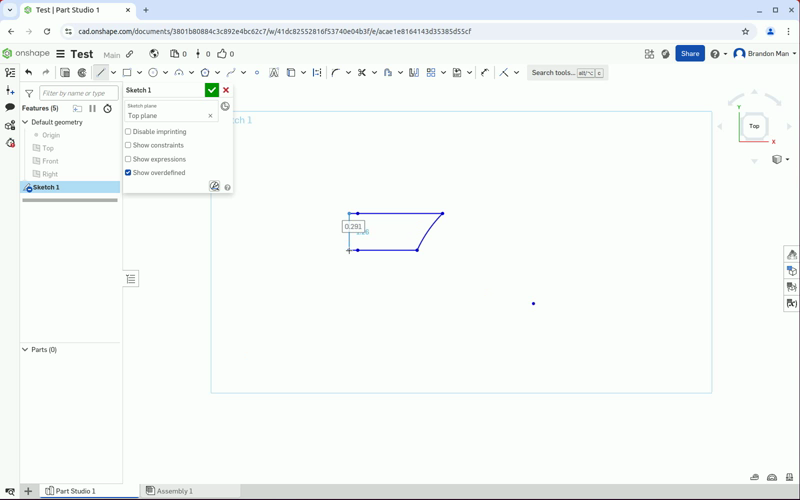
scroll(6)
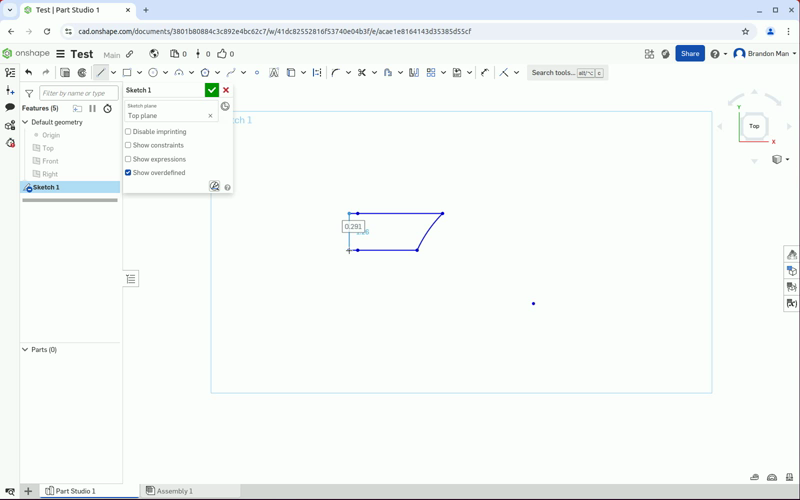
scroll(6)
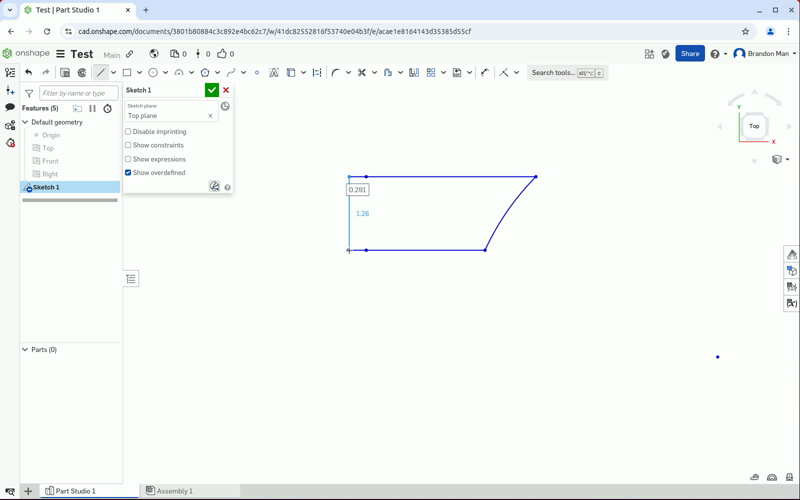
key_up(shift)
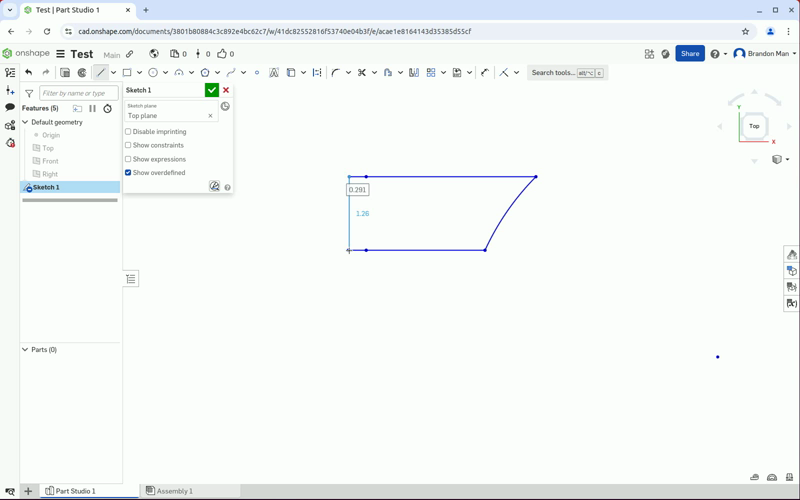
click(349, 250)
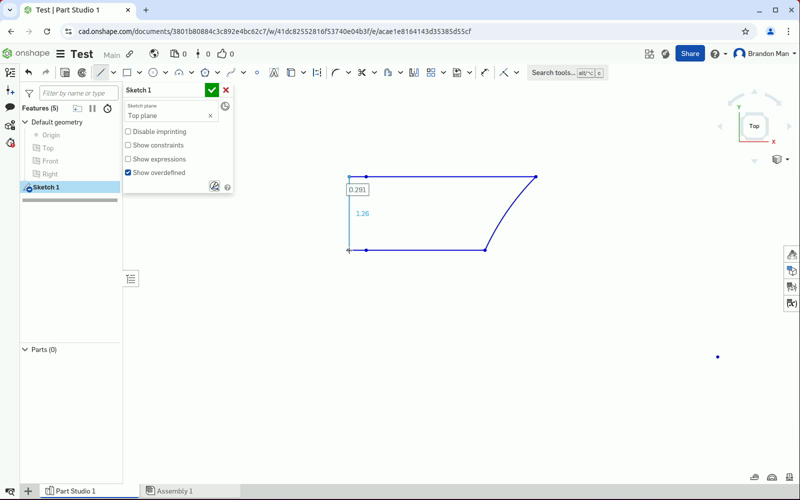
scroll(-6)
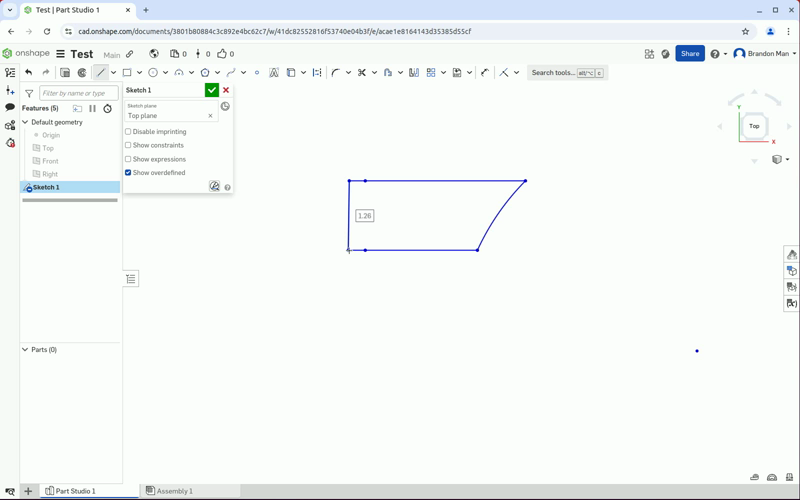
scroll(-6)
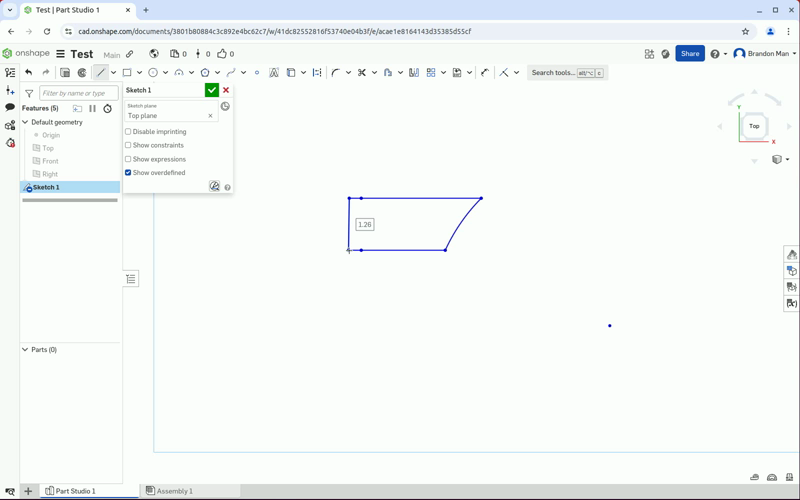
scroll(-6)
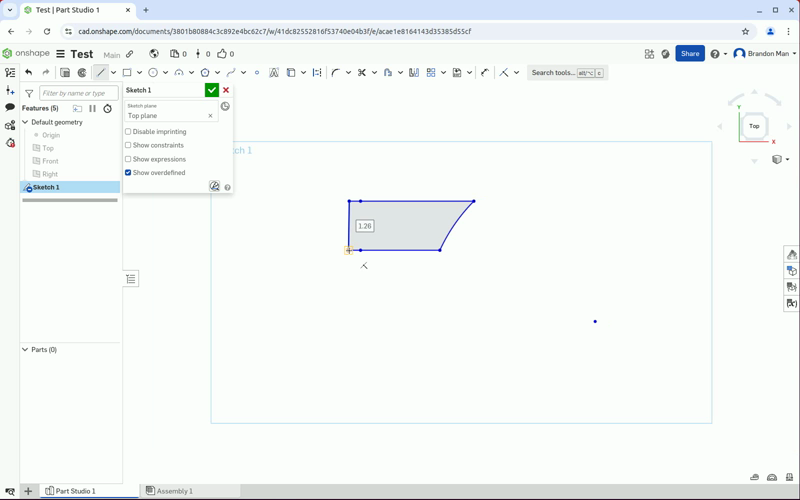
scroll(-6)
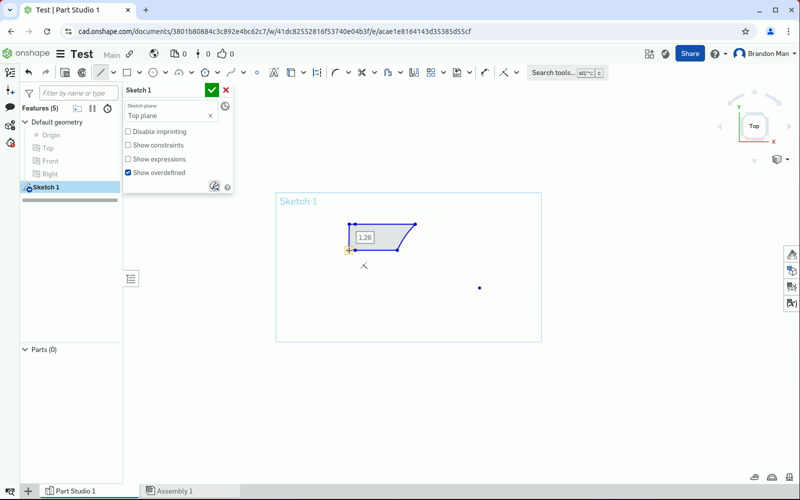
scroll(-6)
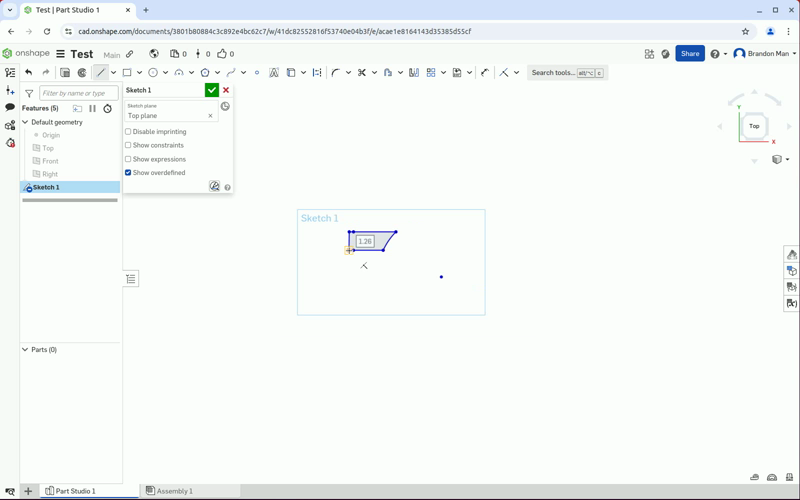
scroll(-6)
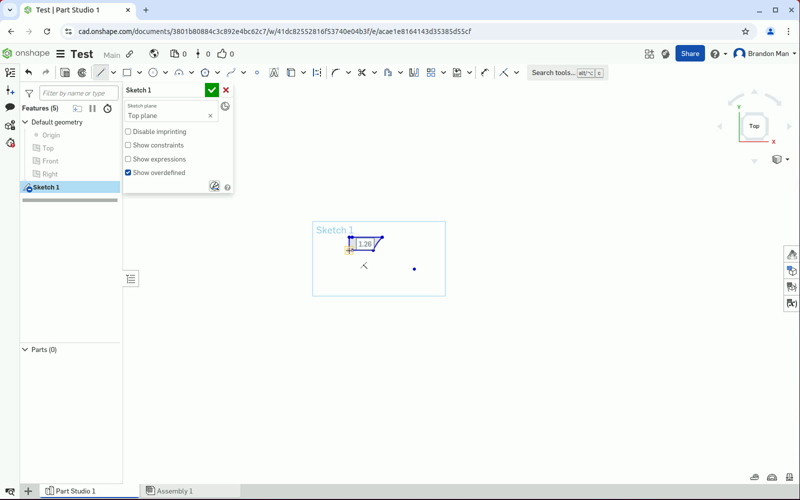
scroll(-6)
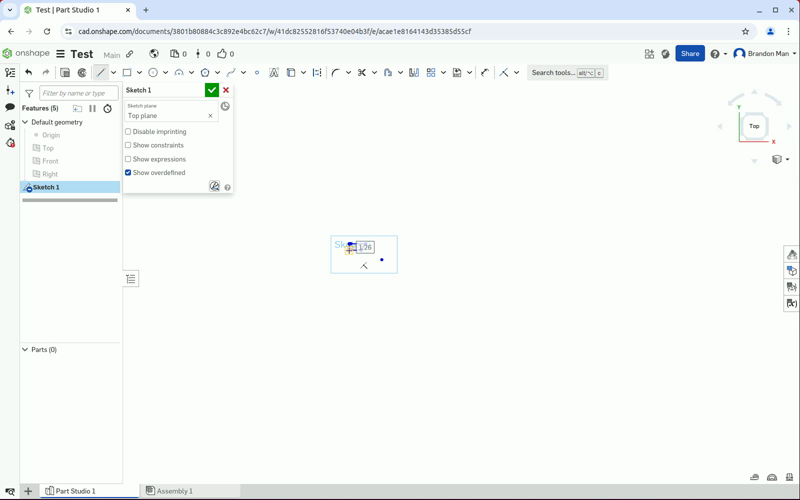
key(esc)
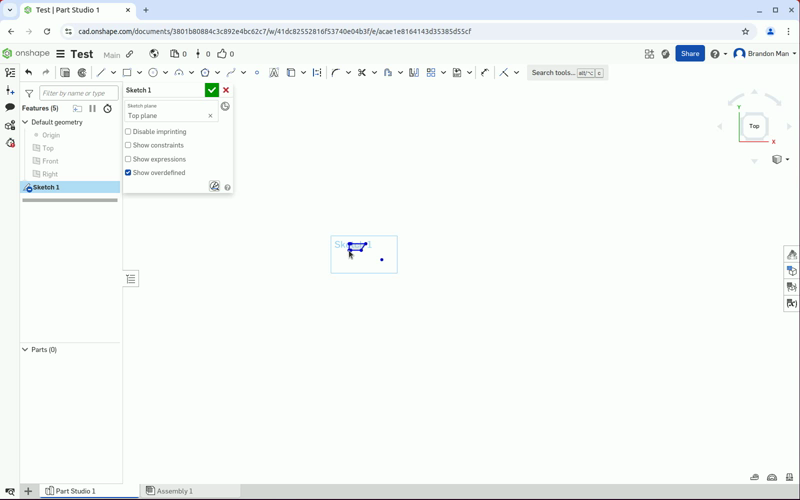
mouse_move(357, 248)
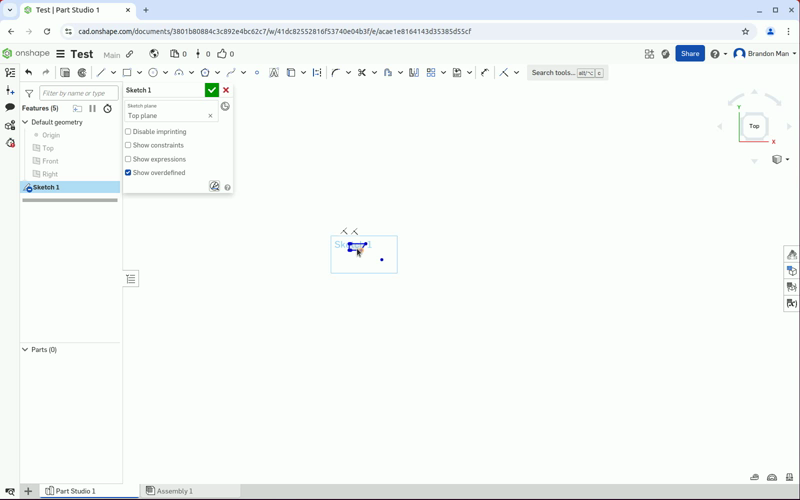
scroll(6)
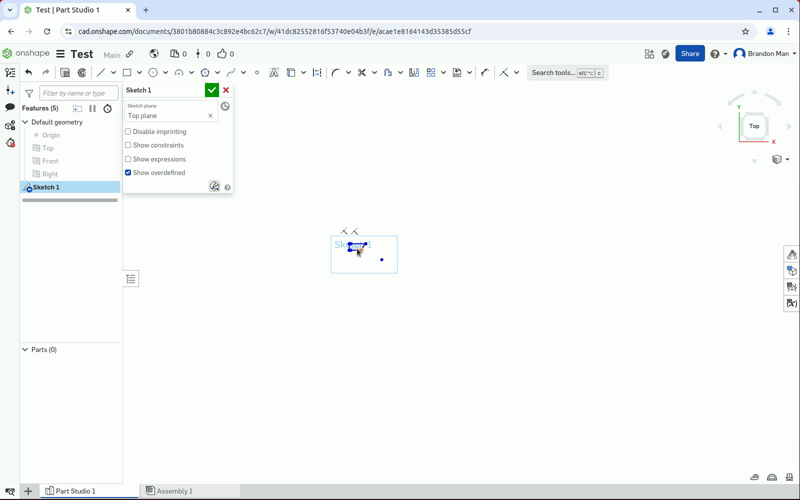
scroll(6)
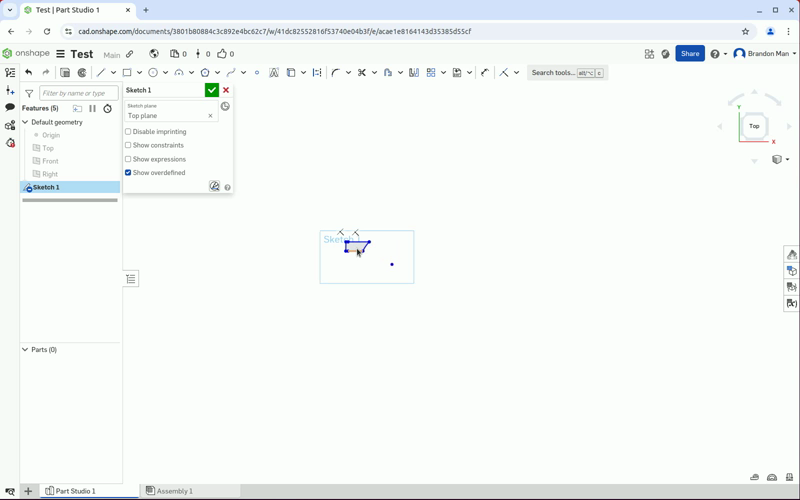
scroll(6)
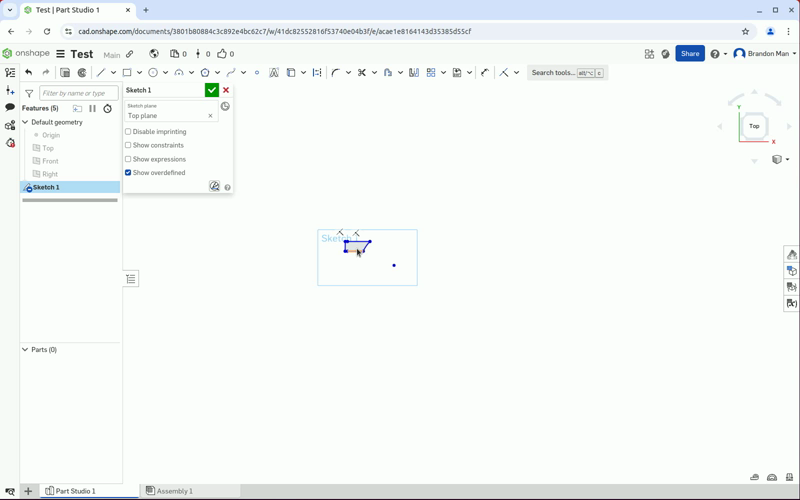
scroll(6)
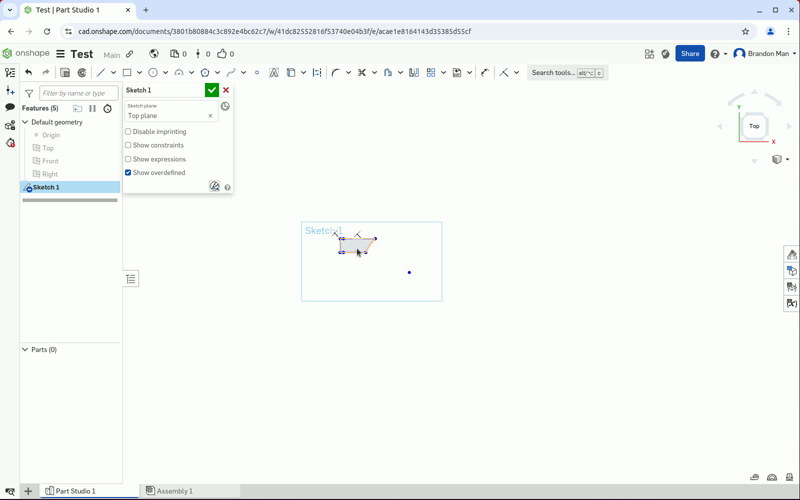
scroll(6)
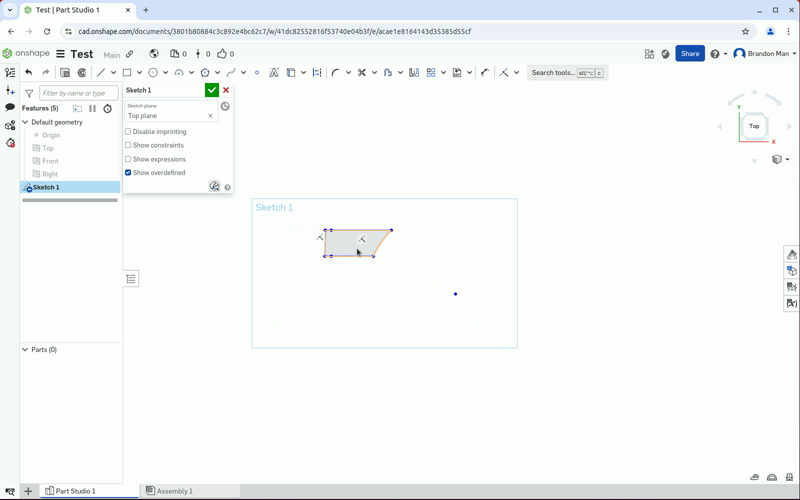
scroll(6)
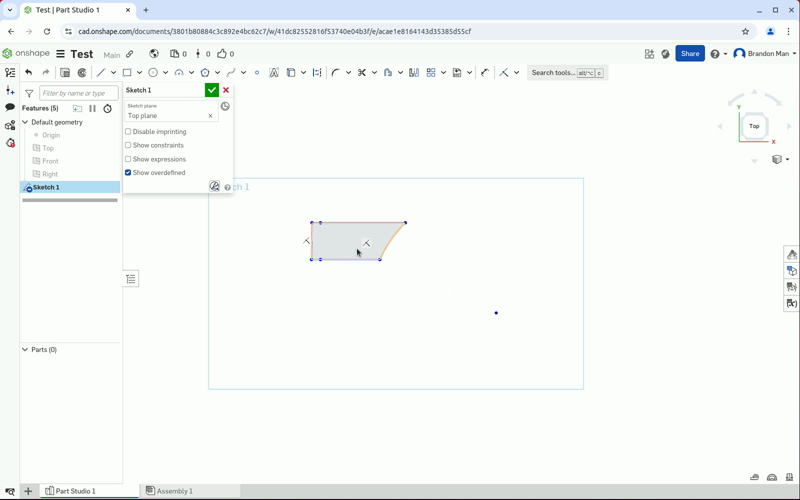
scroll(6)
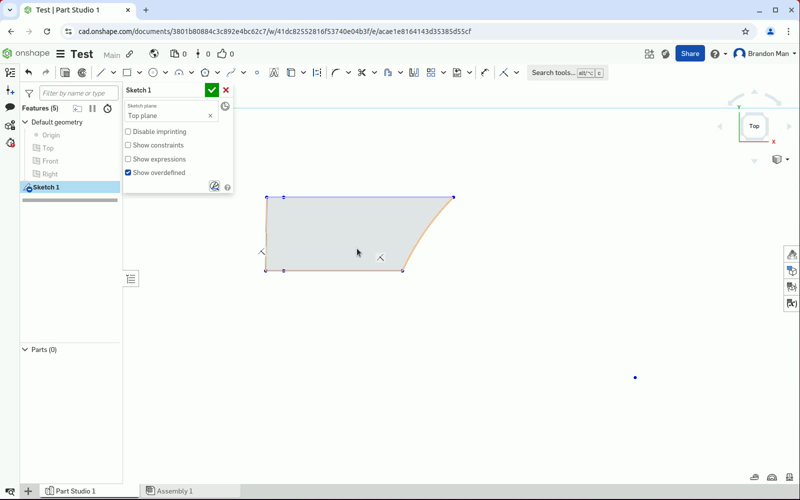
click(357, 248)
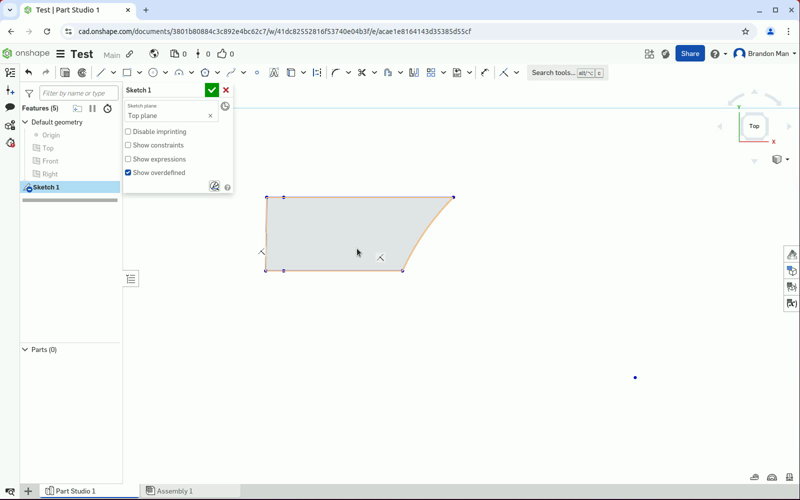
scroll(-6)
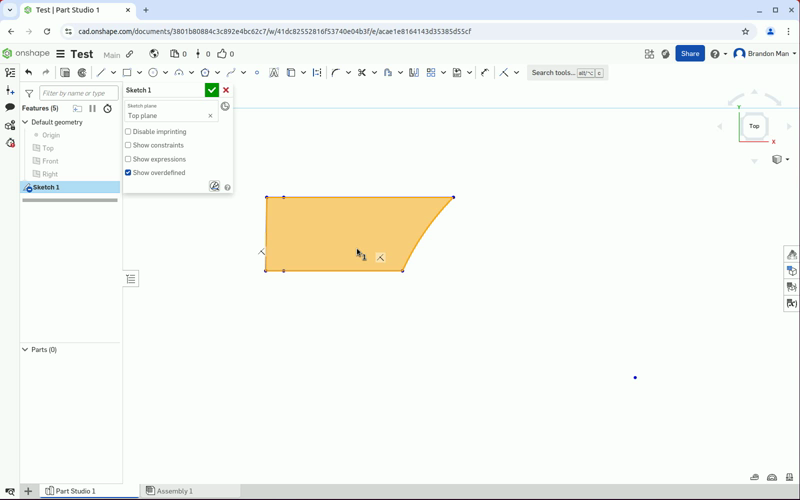
scroll(-6)
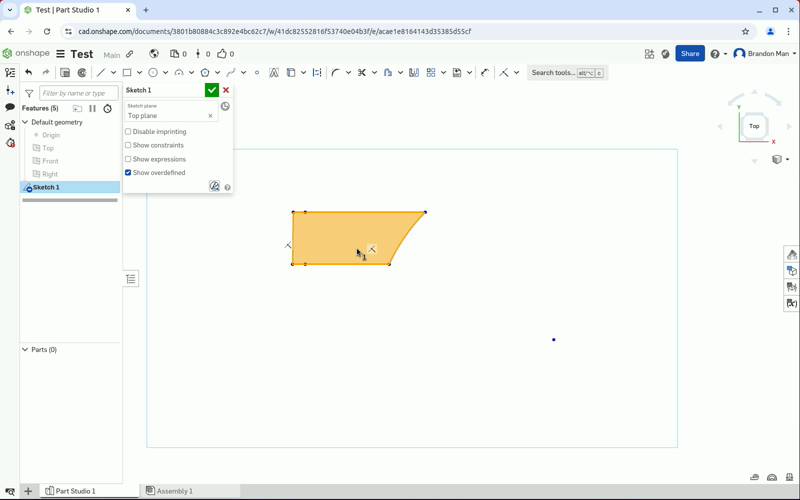
scroll(-6)
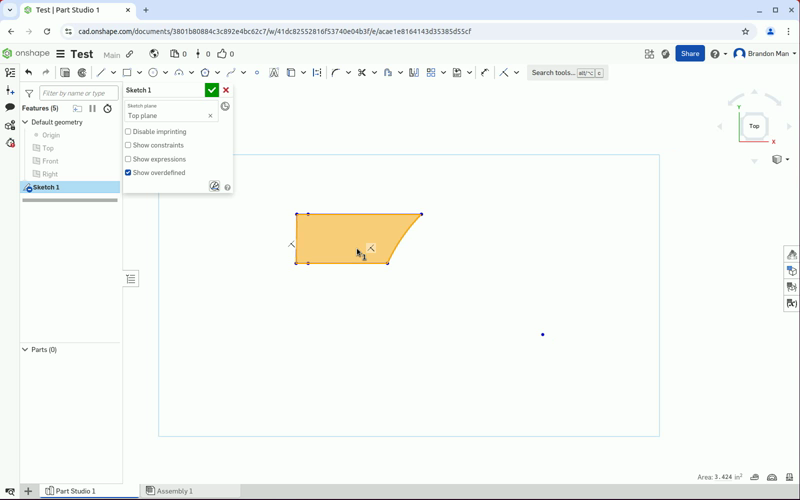
scroll(-6)
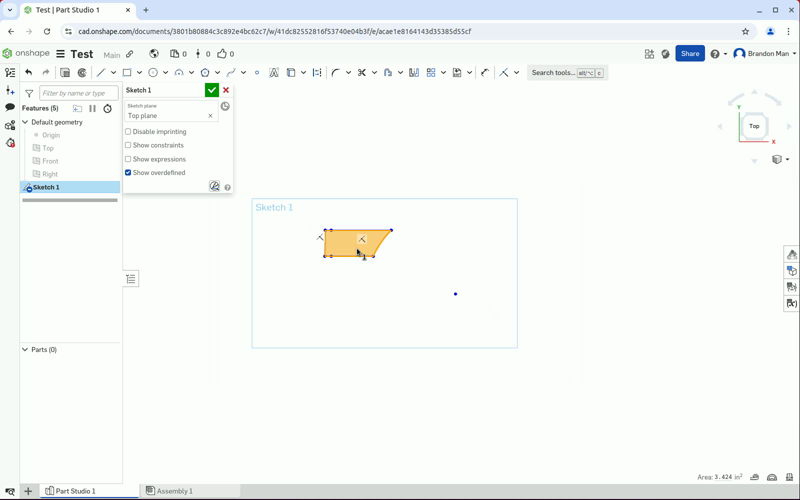
scroll(-6)
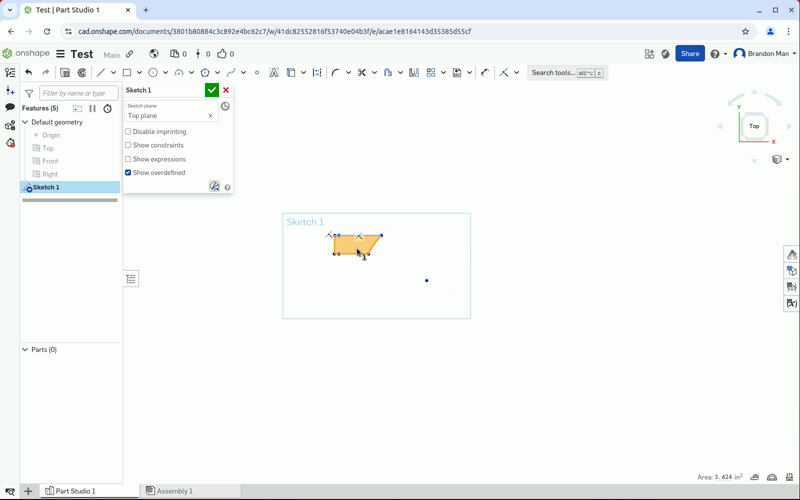
scroll(-6)
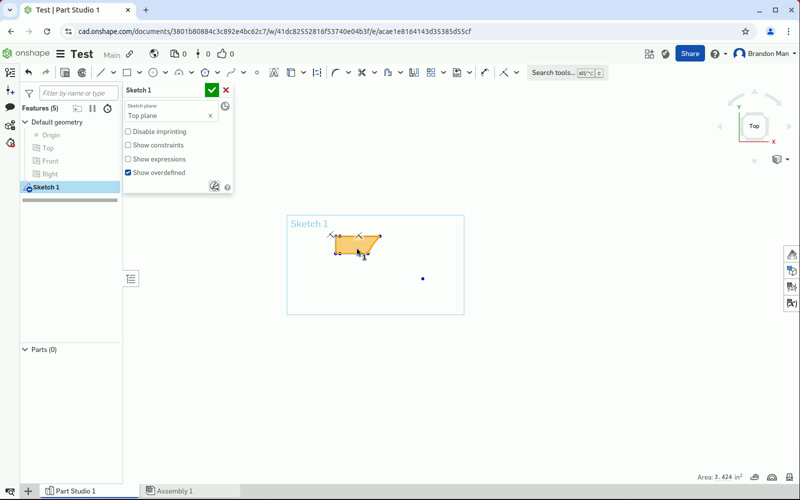
scroll(-6)
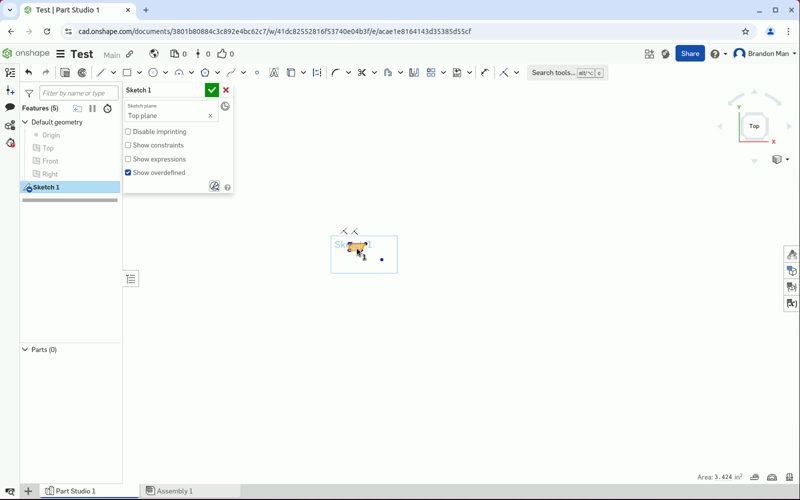
mouse_move(73, 352)
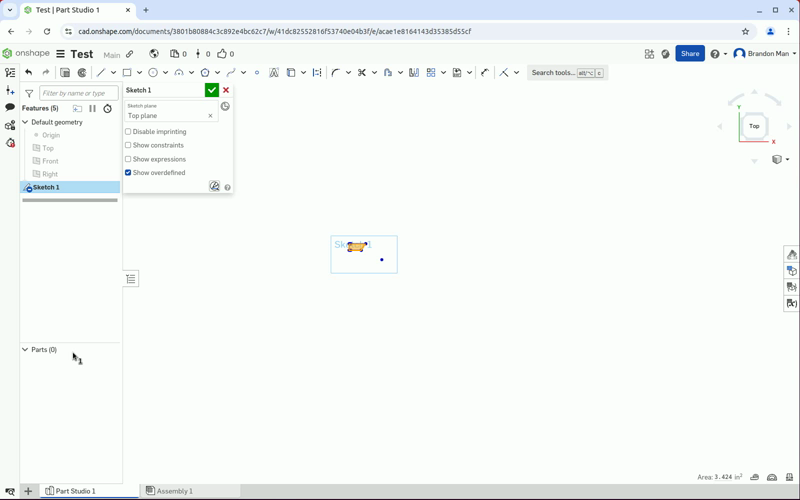
key(shift+y)
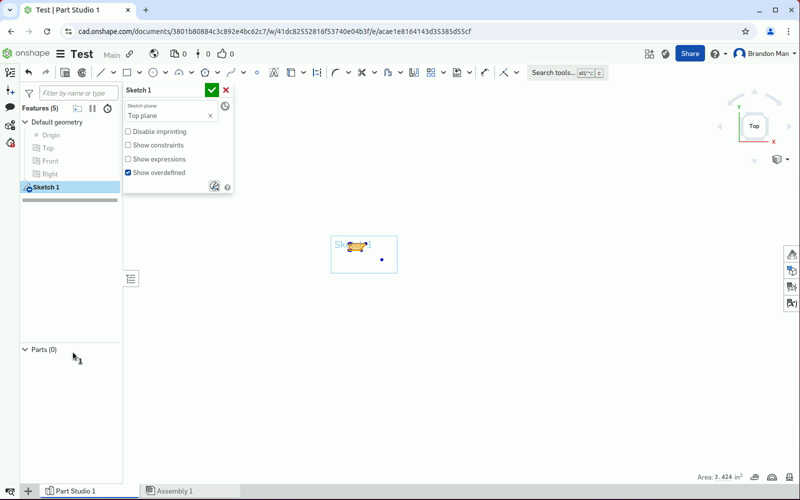
key(shift+e)
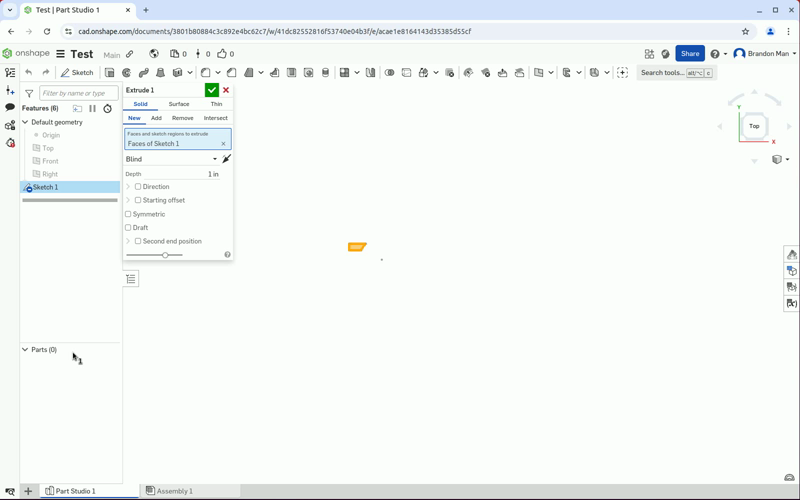
mouse_move(143, 106)
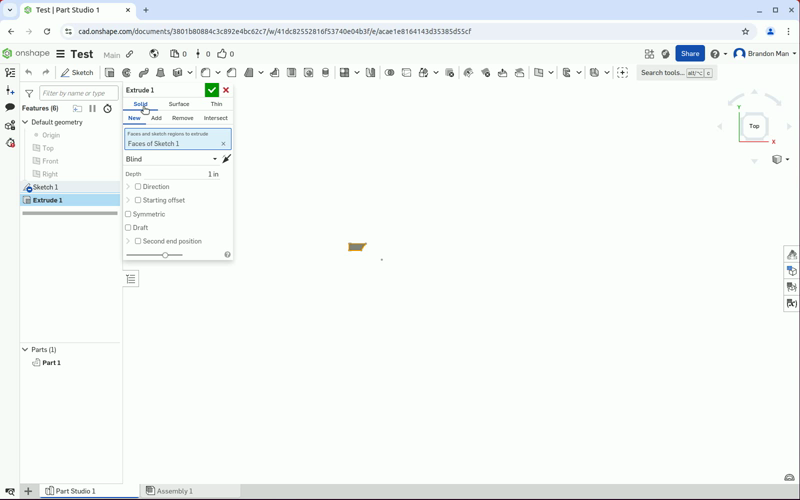
click(143, 106)
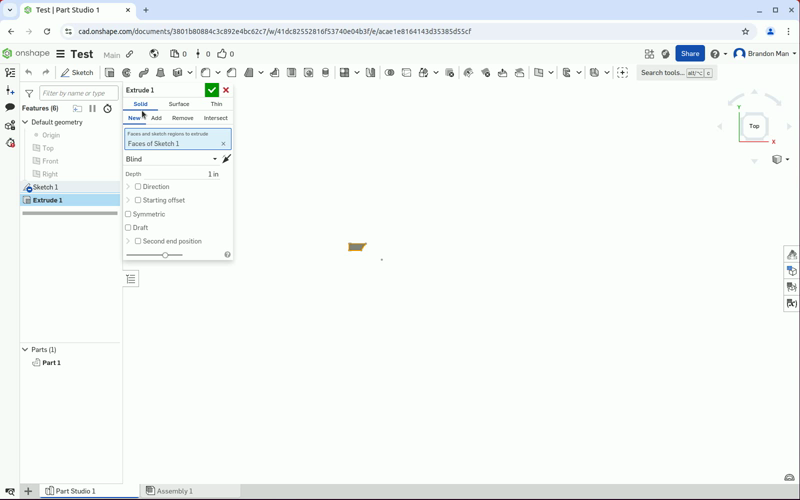
mouse_move(137, 120)
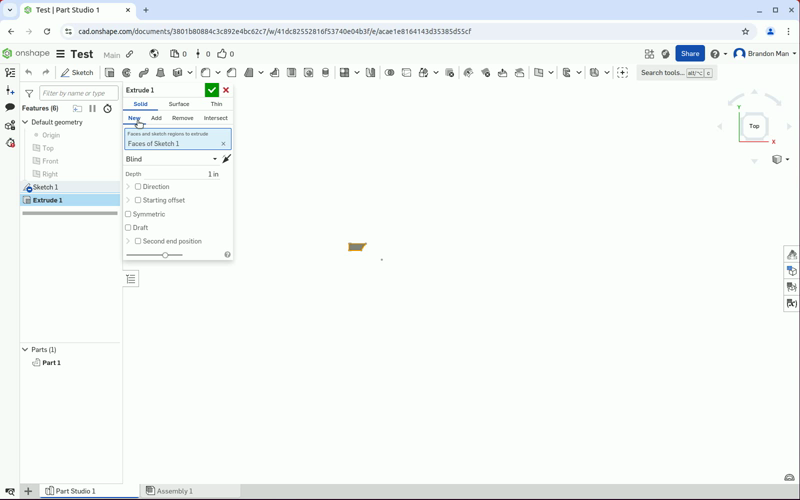
click(137, 120)
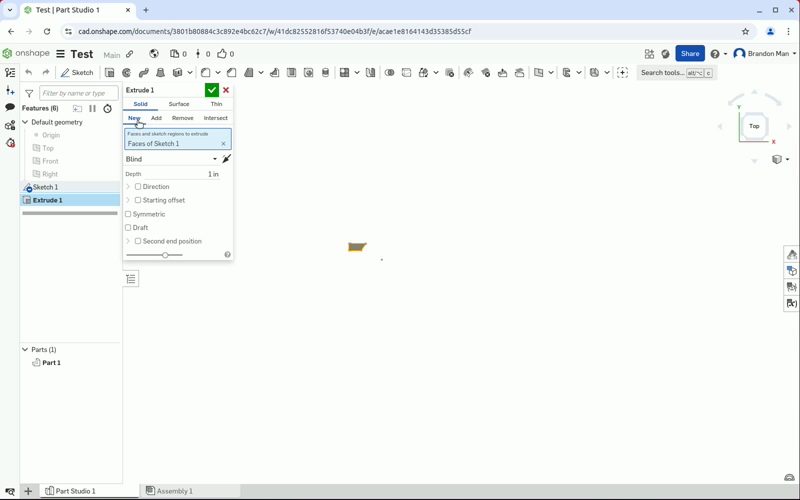
key(tab, 4)
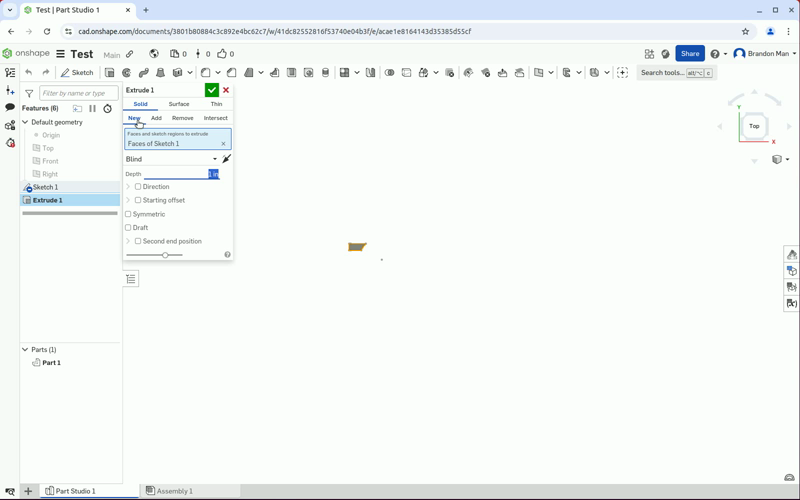
text(-0.481)
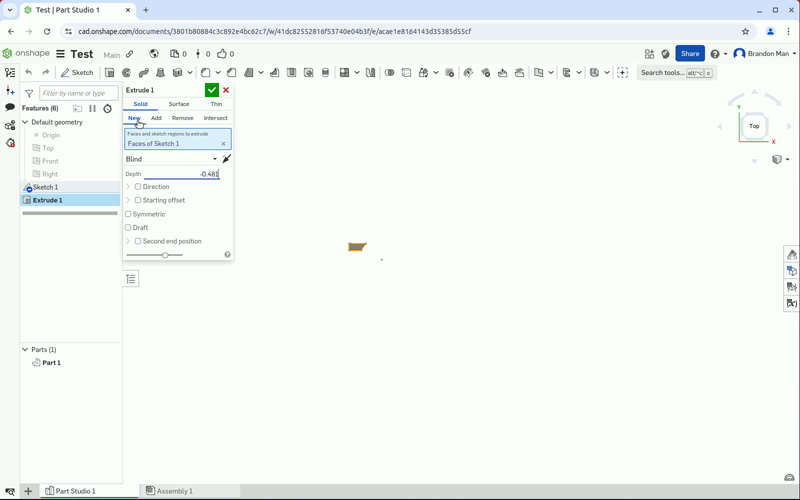
key(enter)
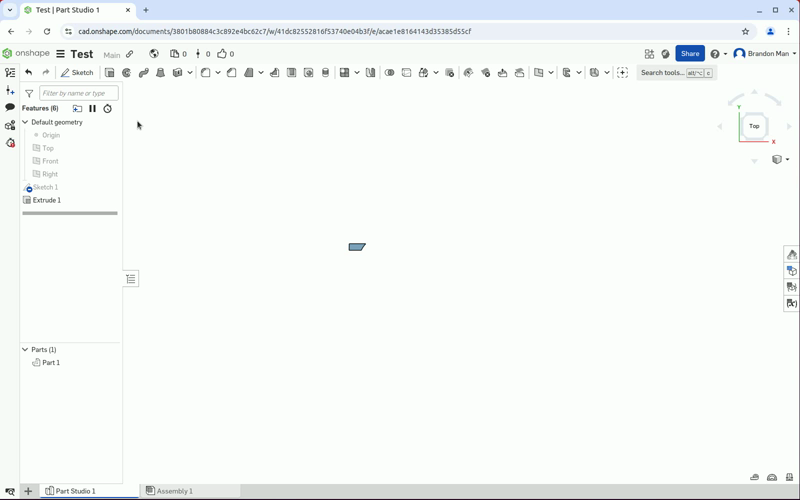
key(shift+h)
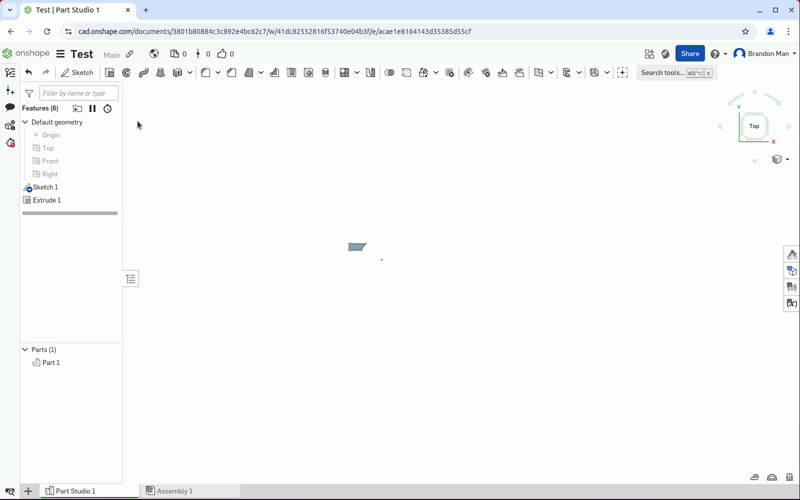
key(shift+h)
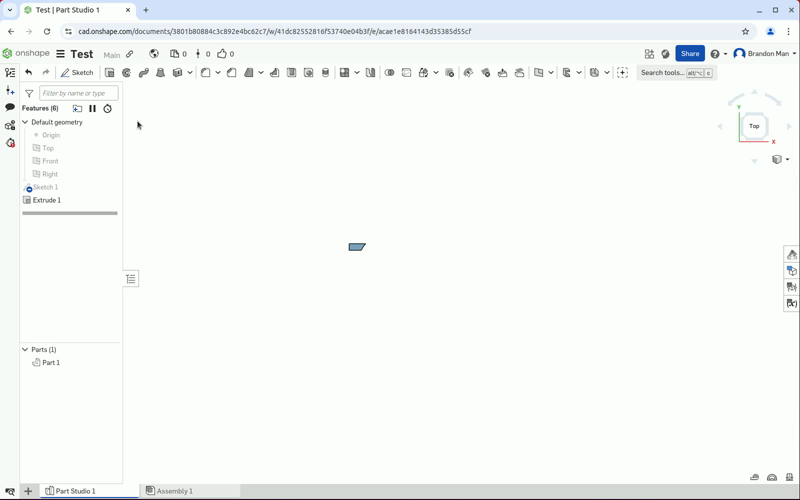
mouse_move(73, 189)
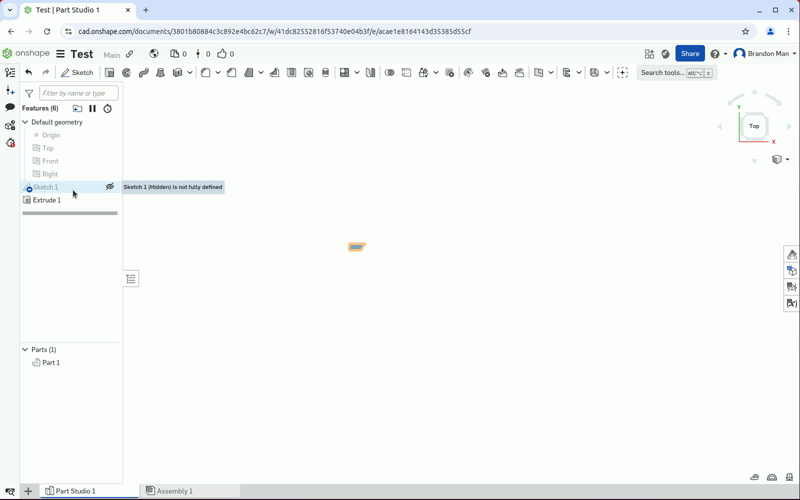
click(73, 189)
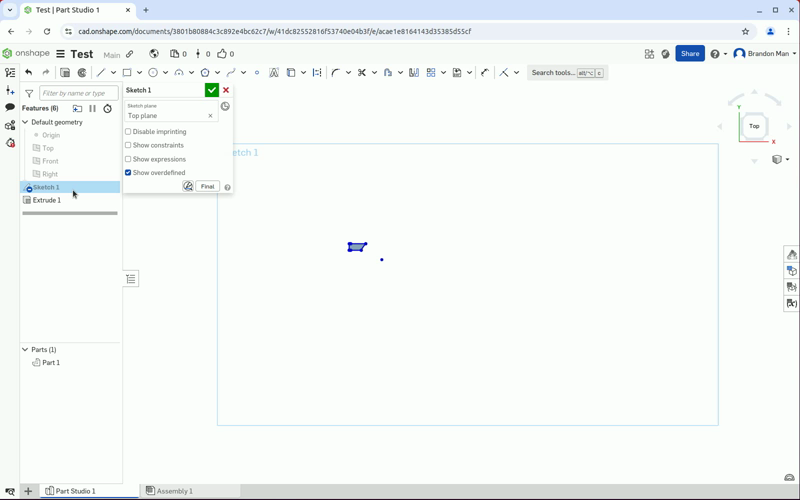
mouse_move(229, 92)
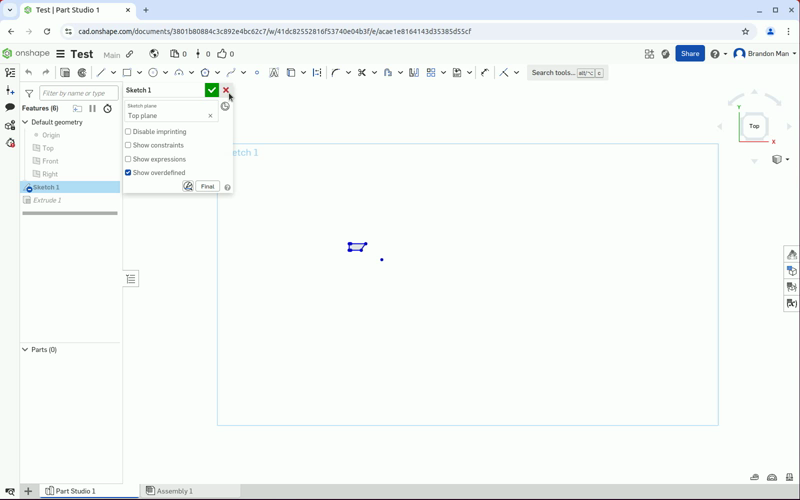
click(229, 92)
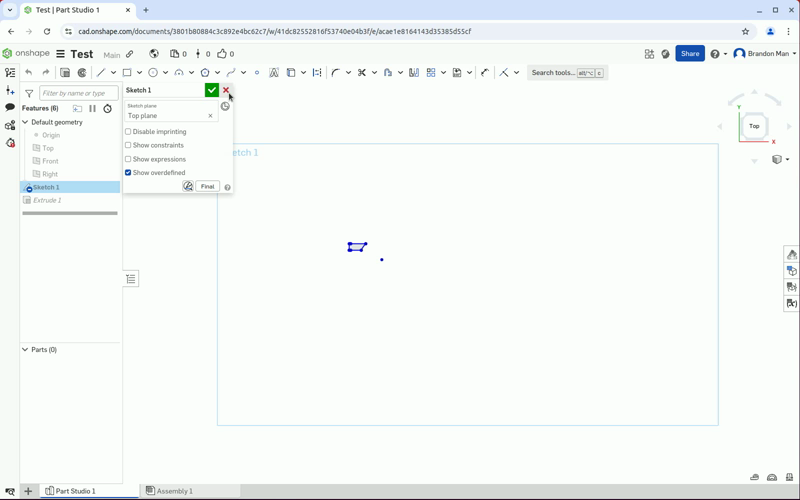
key(shift+s)
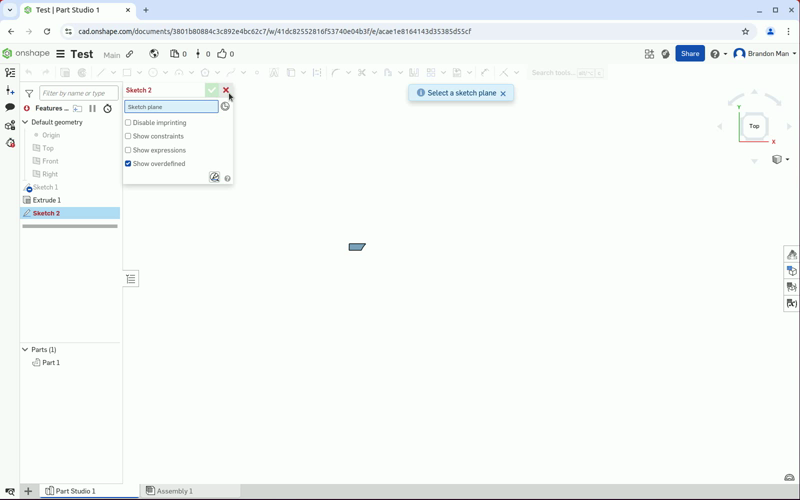
mouse_move(73, 150)
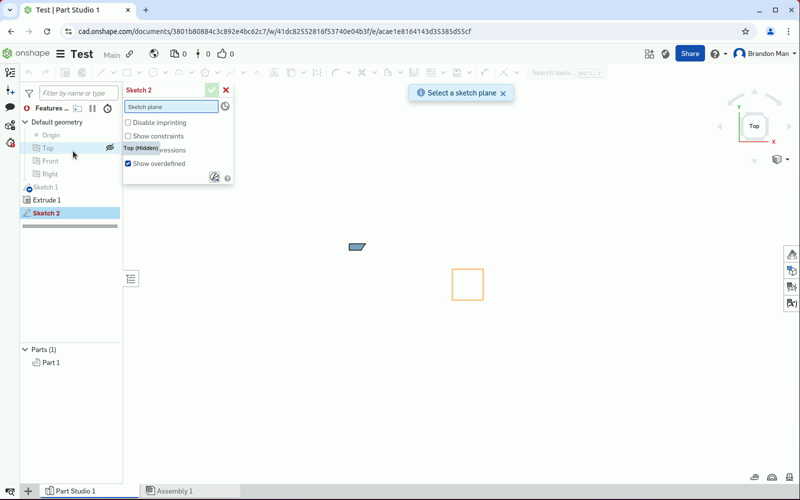
click(73, 150)
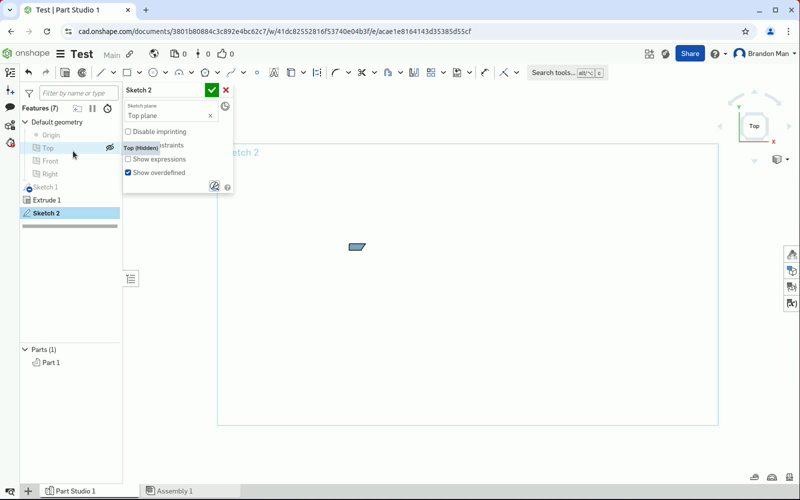
mouse_move(73, 352)
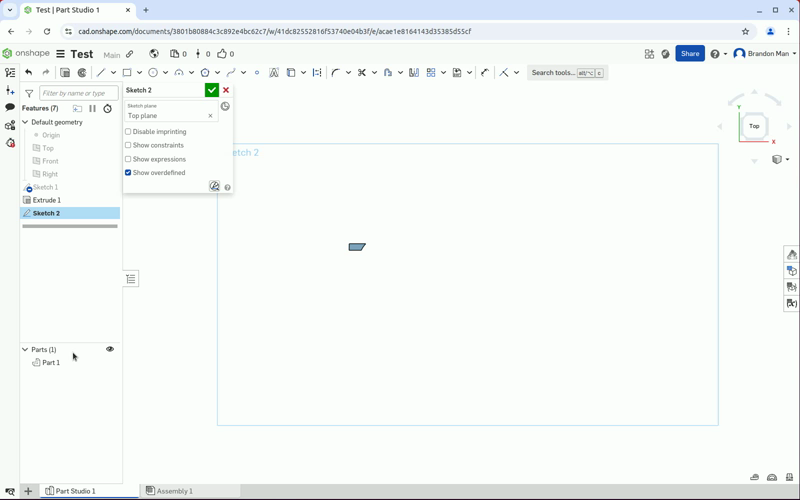
key(y)
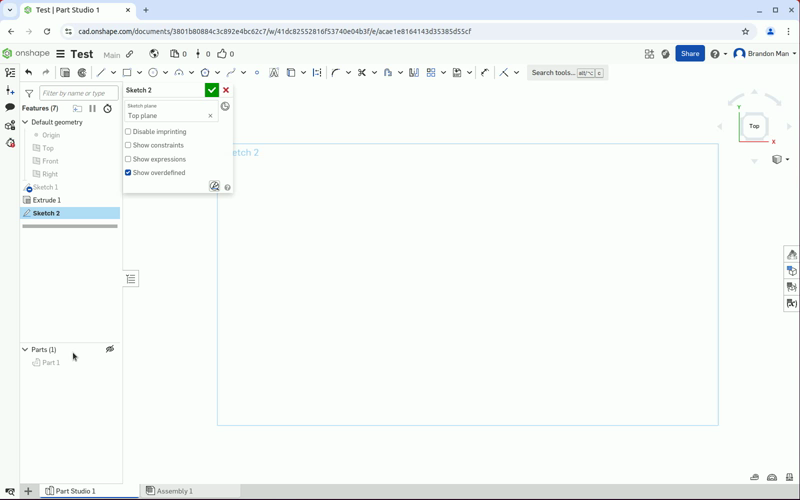
key(l)
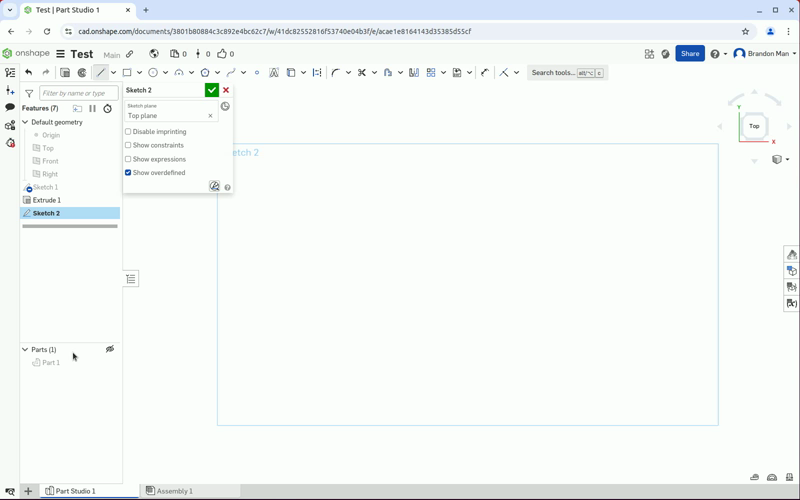
key_down(shift)
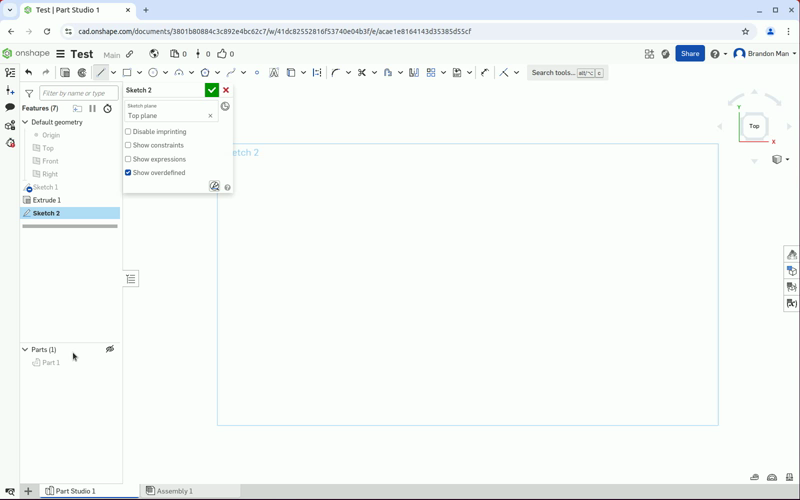
mouse_move(348, 320)
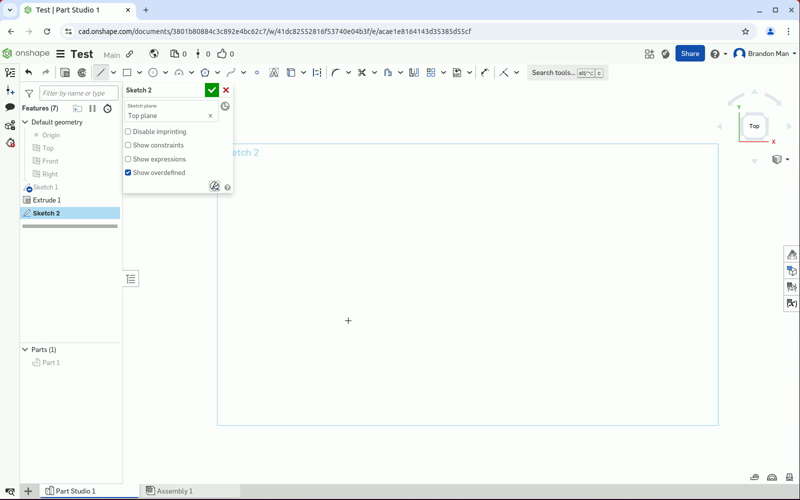
click(348, 320)
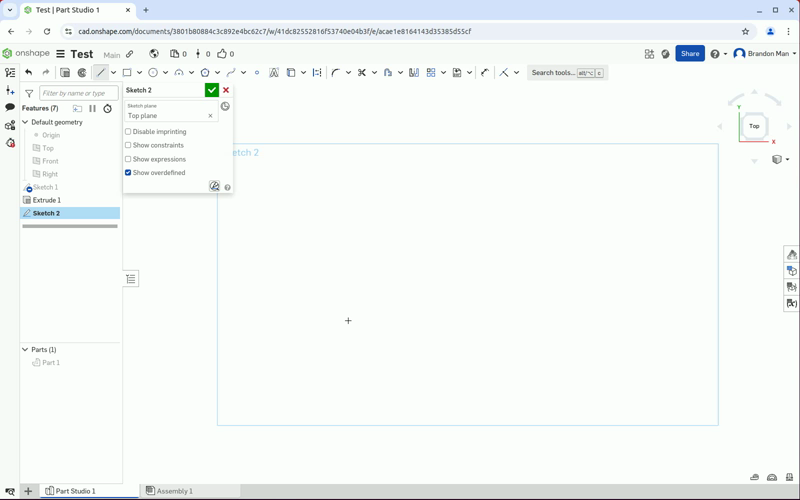
key_up(shift)
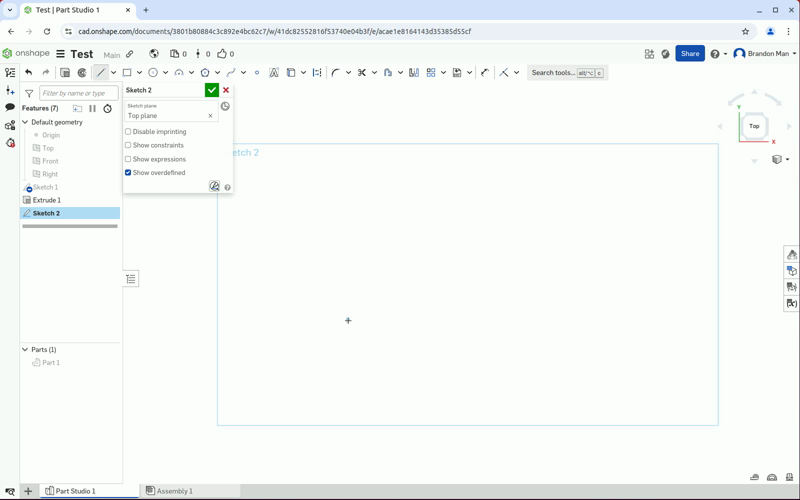
key_down(shift)
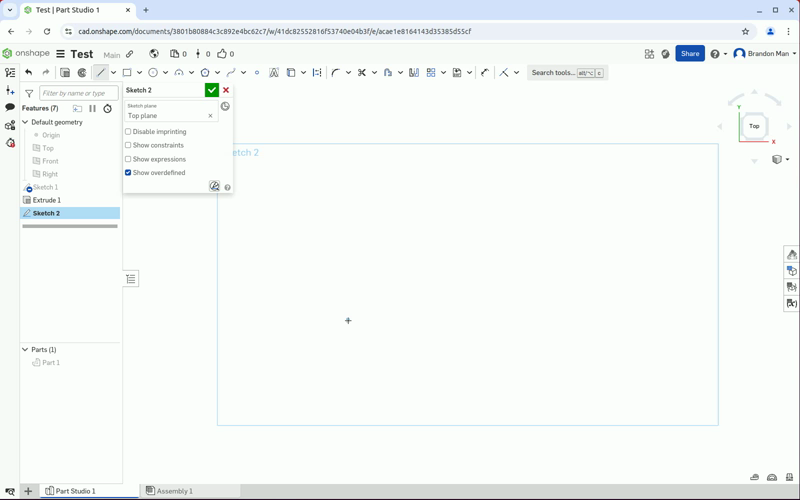
mouse_move(378, 320)
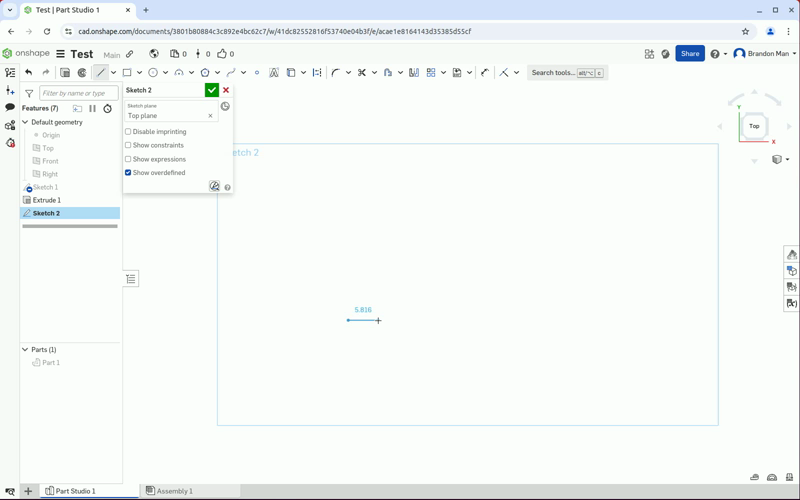
mouse_move(349, 320)
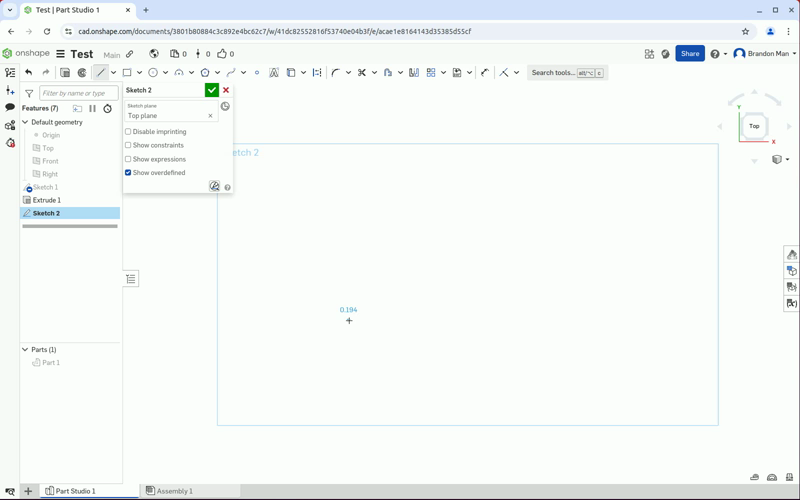
scroll(6)
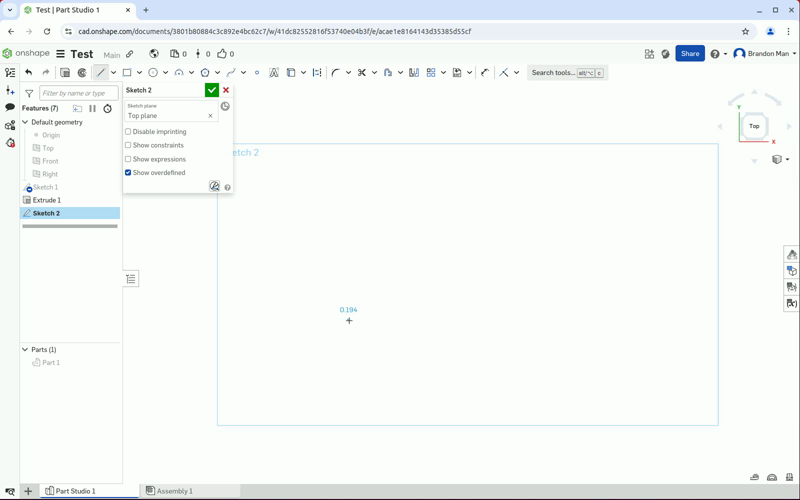
scroll(6)
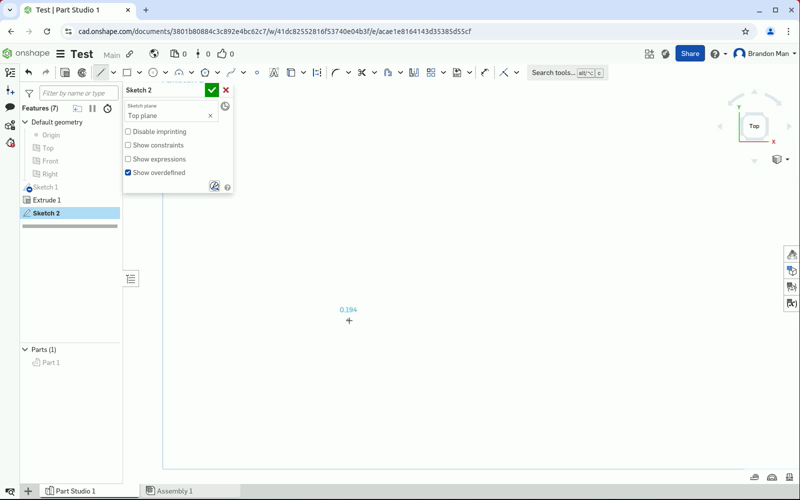
scroll(6)
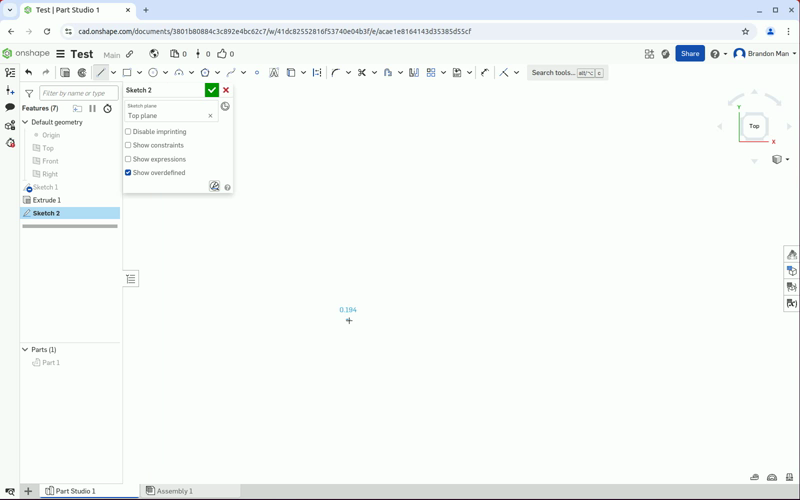
scroll(6)
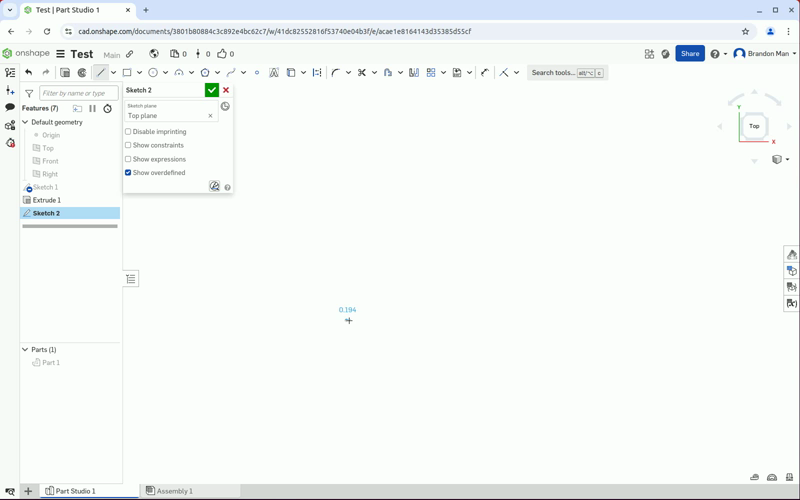
scroll(6)
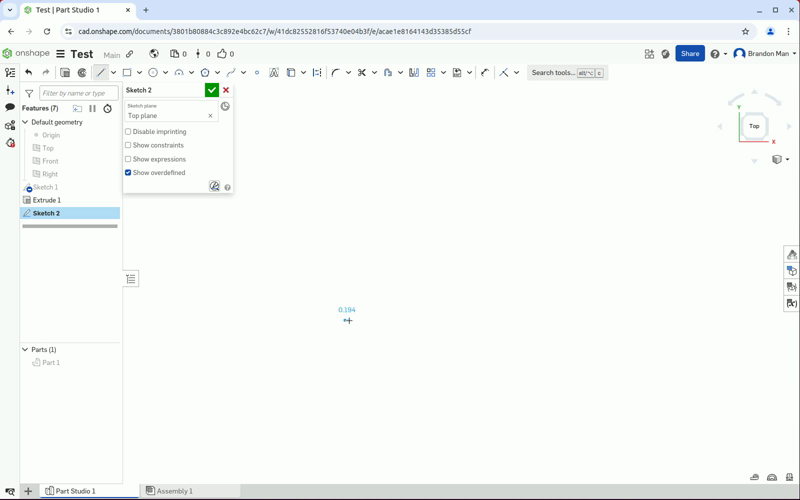
scroll(6)
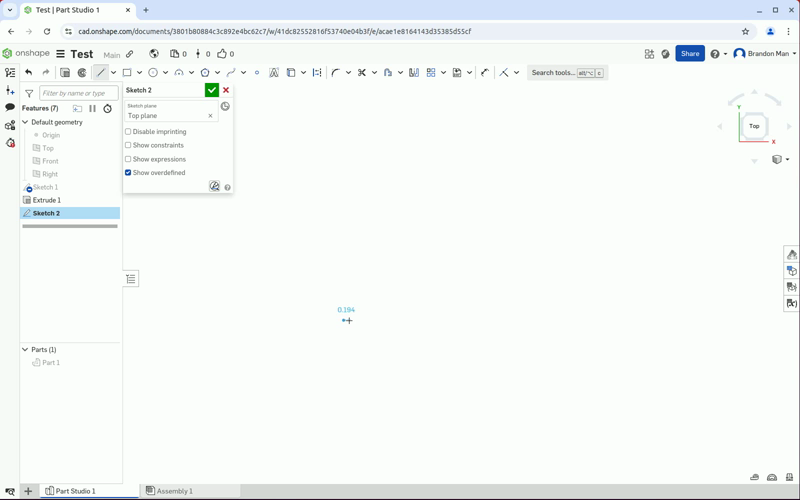
scroll(6)
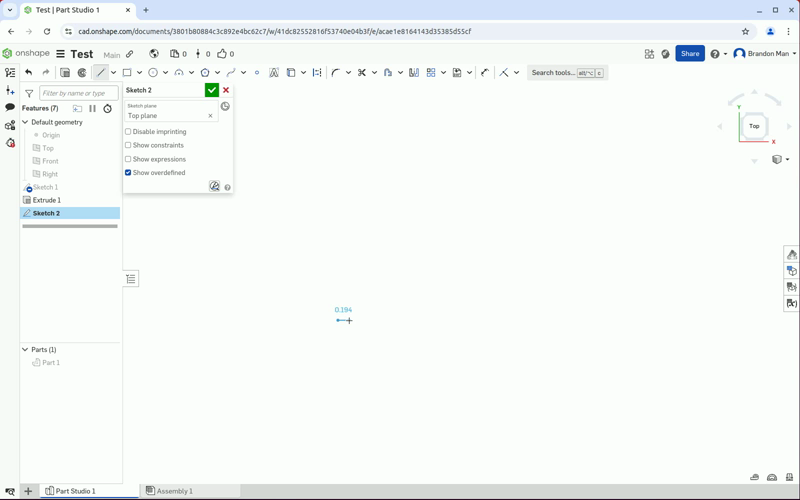
click(349, 320)
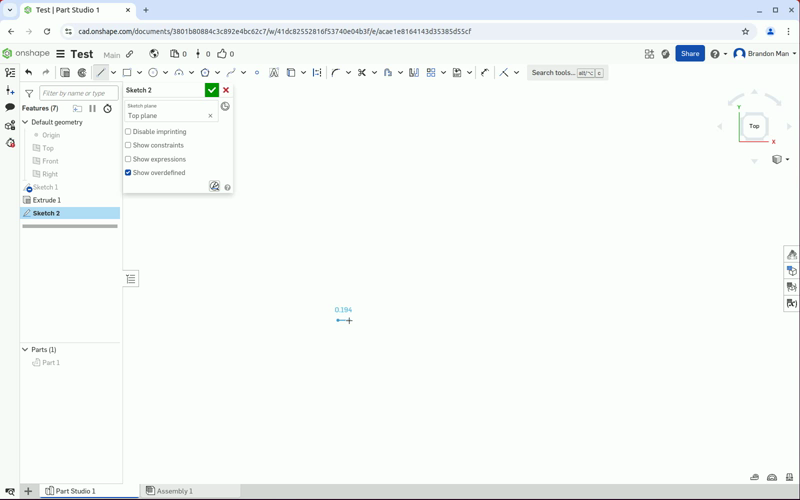
scroll(-6)
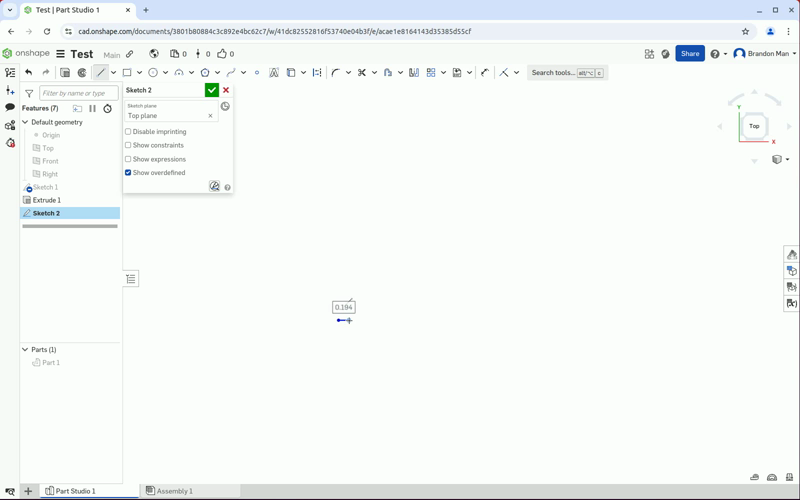
scroll(-6)
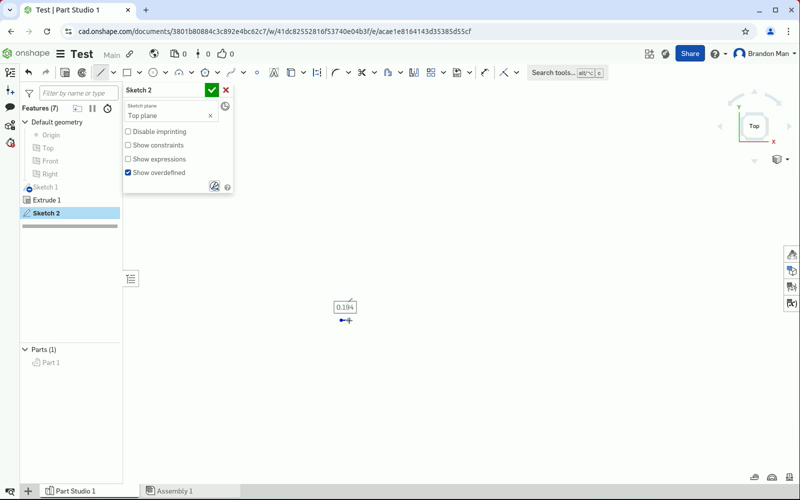
scroll(-6)
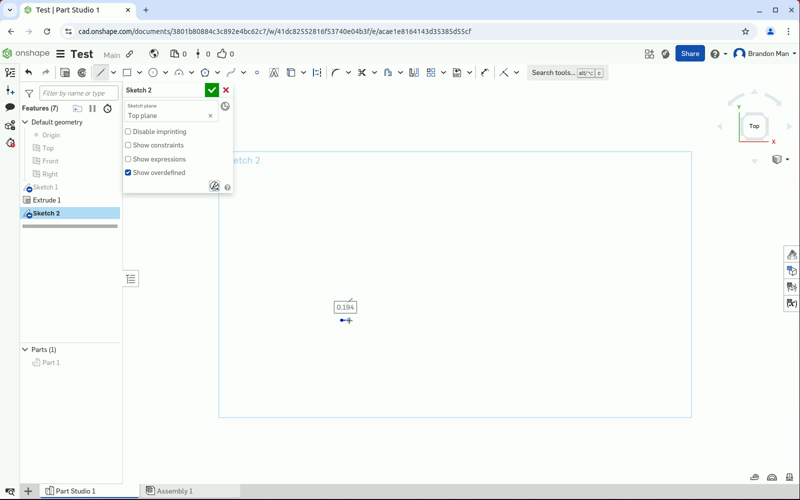
scroll(-6)
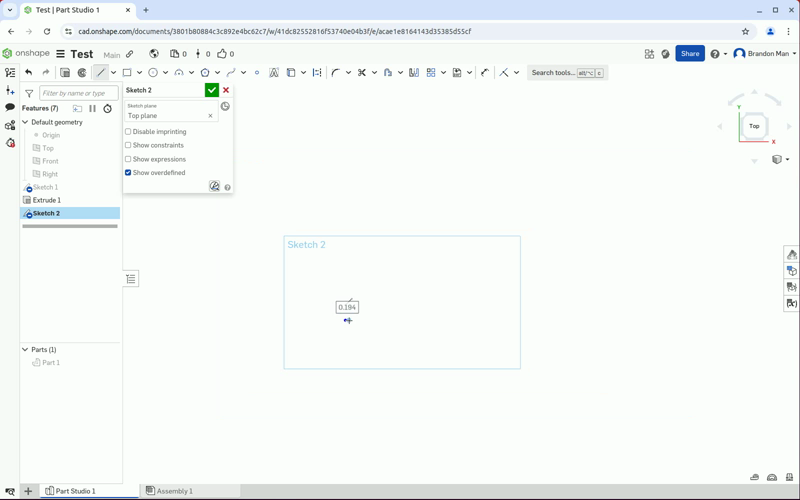
scroll(-6)
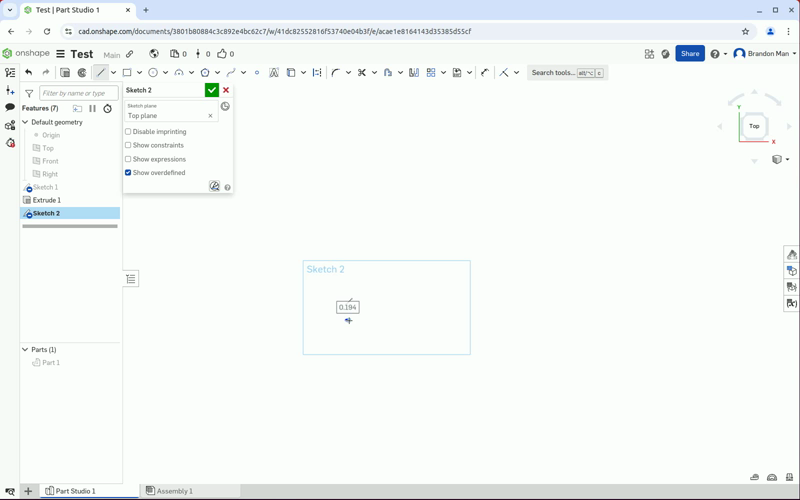
scroll(-6)
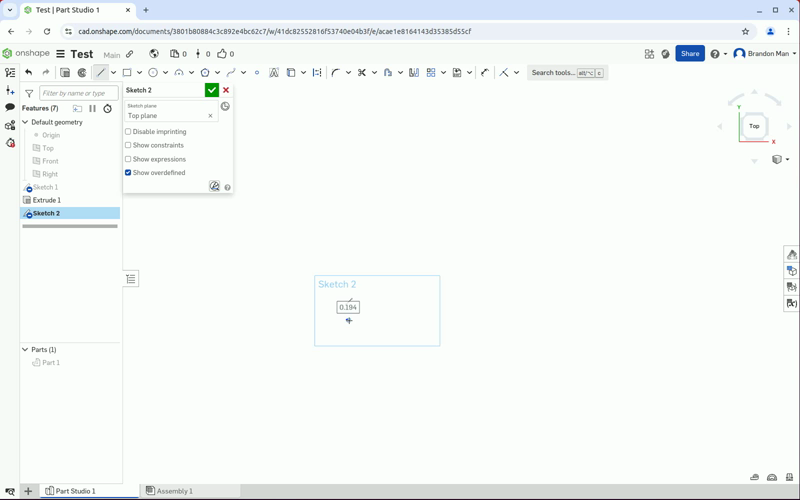
scroll(-6)
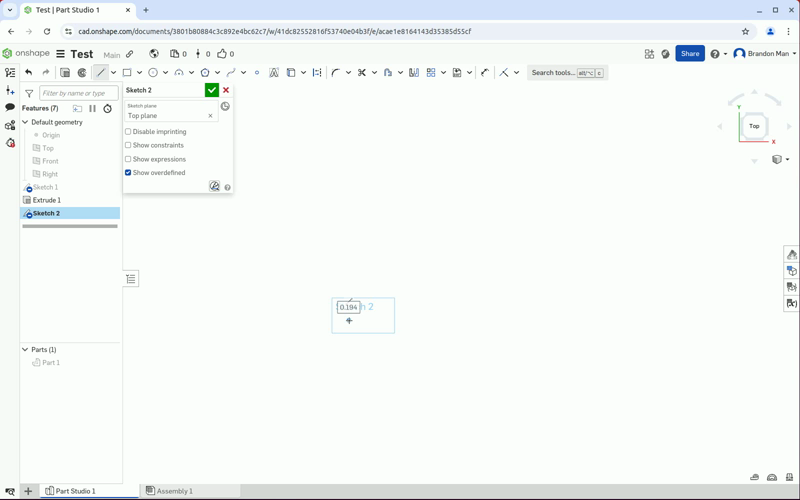
key_up(shift)
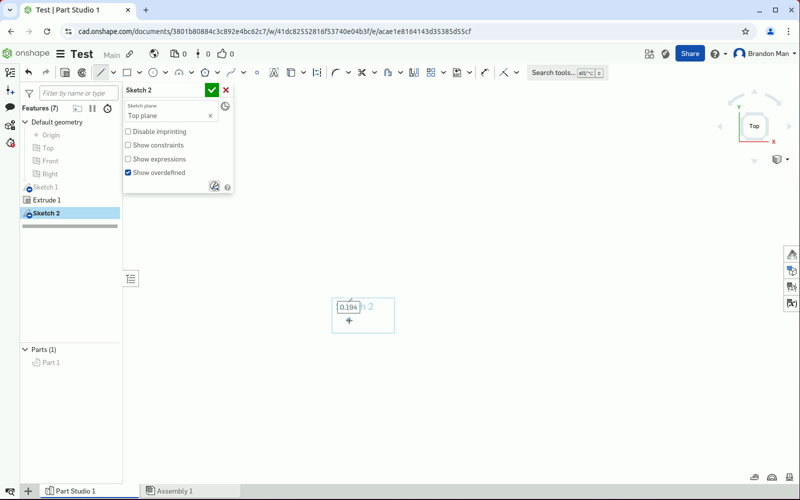
key_down(shift)
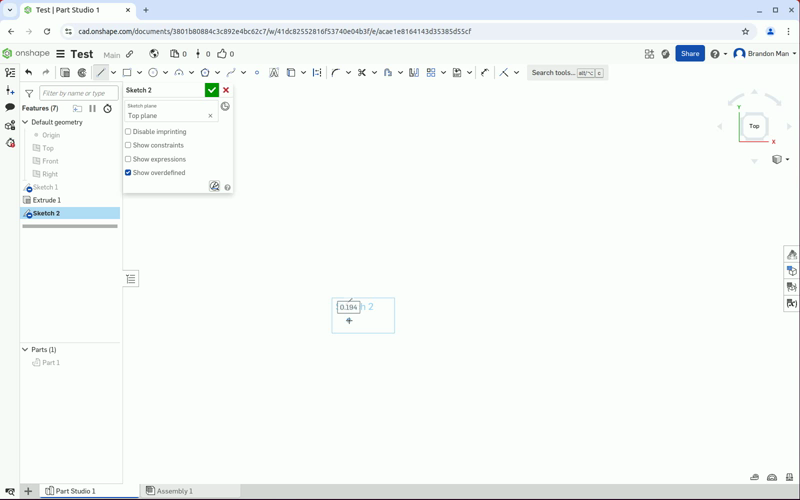
mouse_move(379, 320)
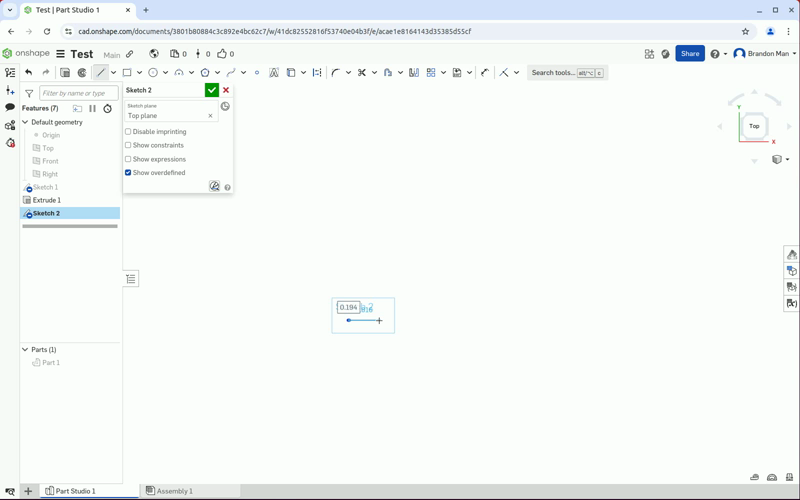
mouse_move(349, 314)
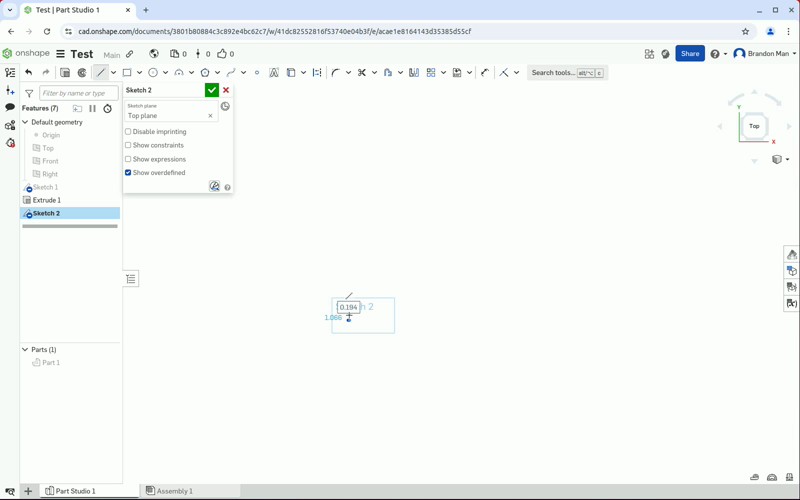
scroll(6)
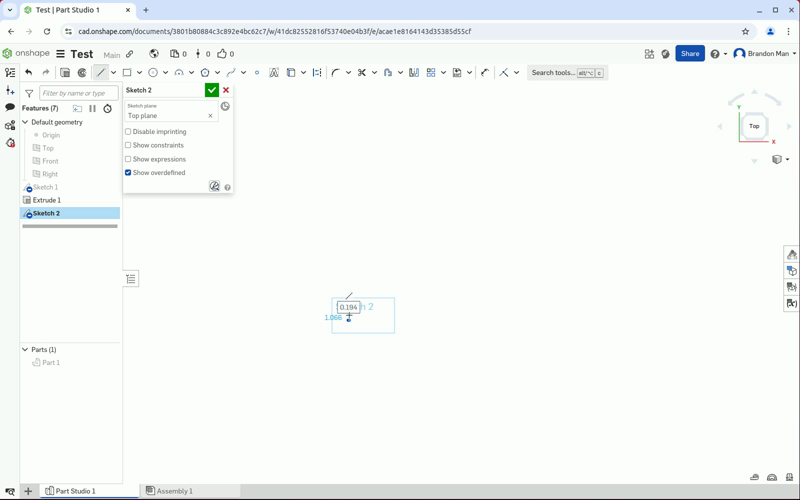
scroll(6)
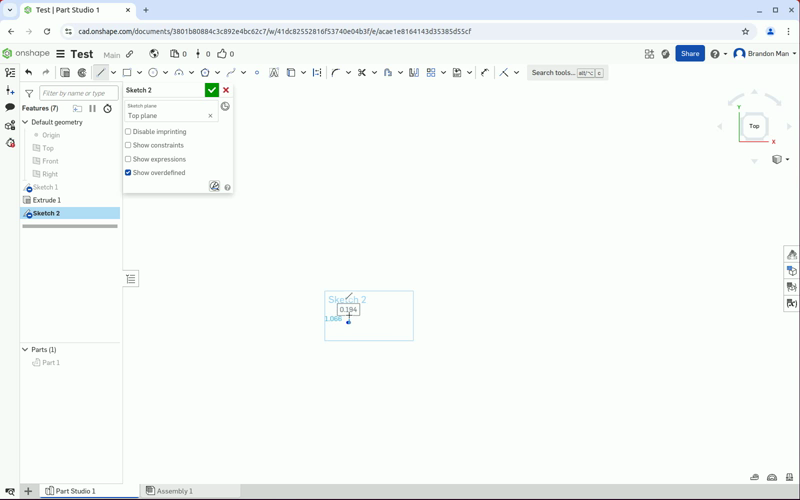
scroll(6)
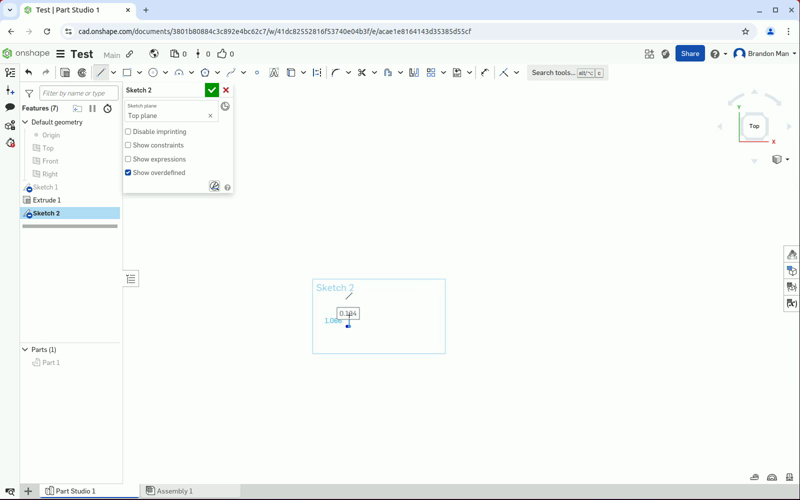
scroll(6)
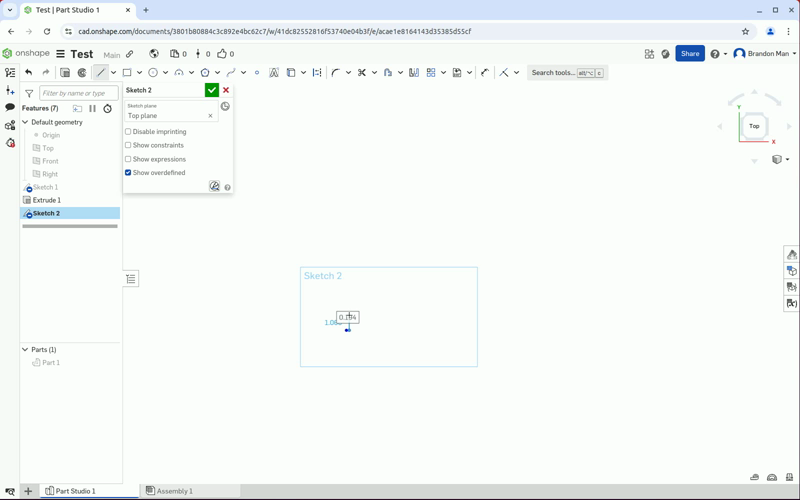
scroll(6)
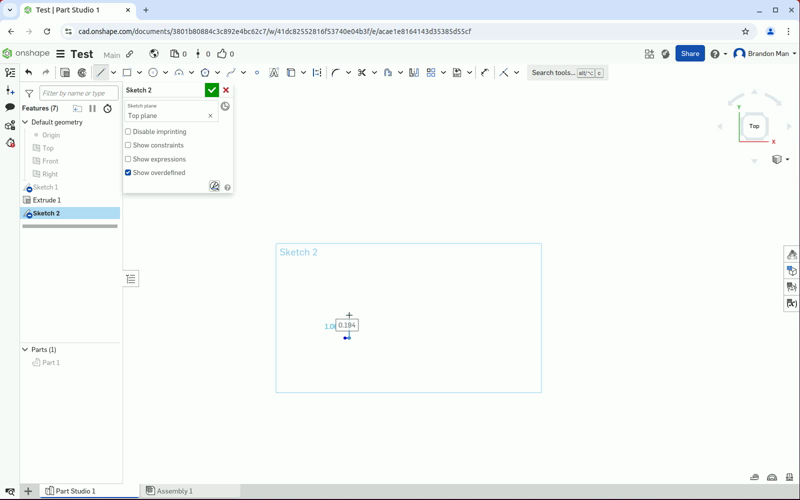
scroll(6)
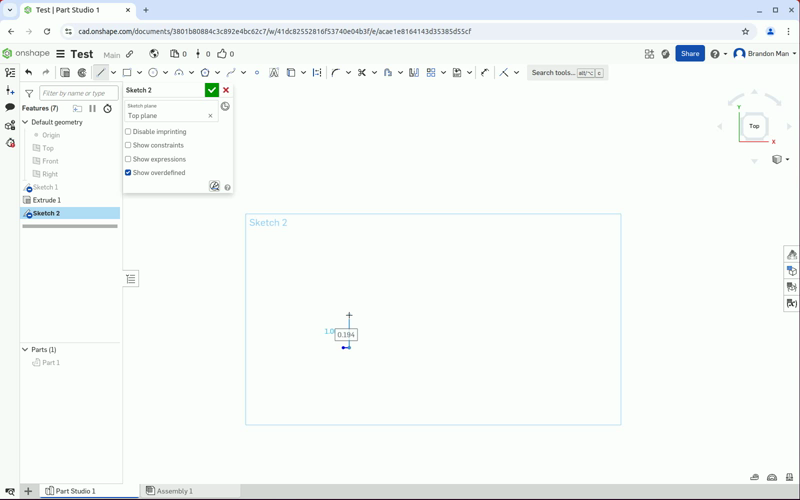
scroll(6)
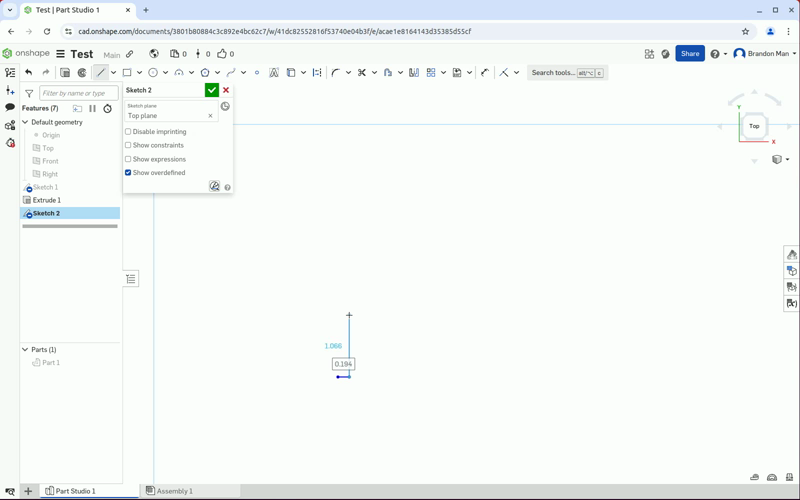
click(349, 314)
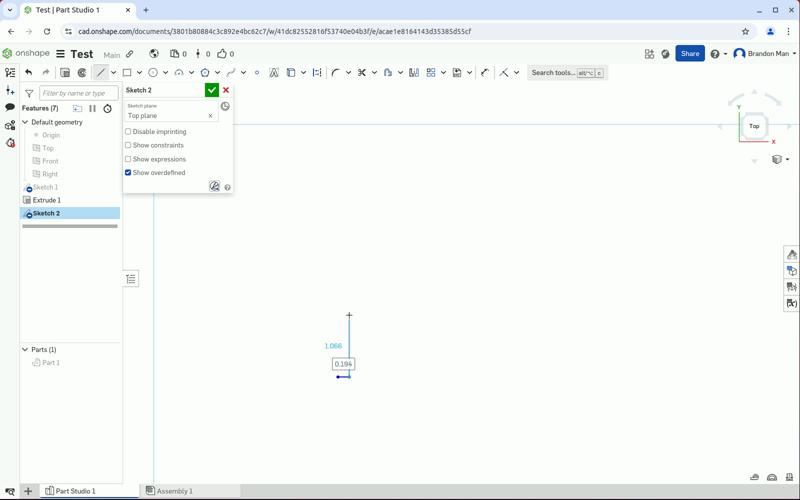
scroll(-6)
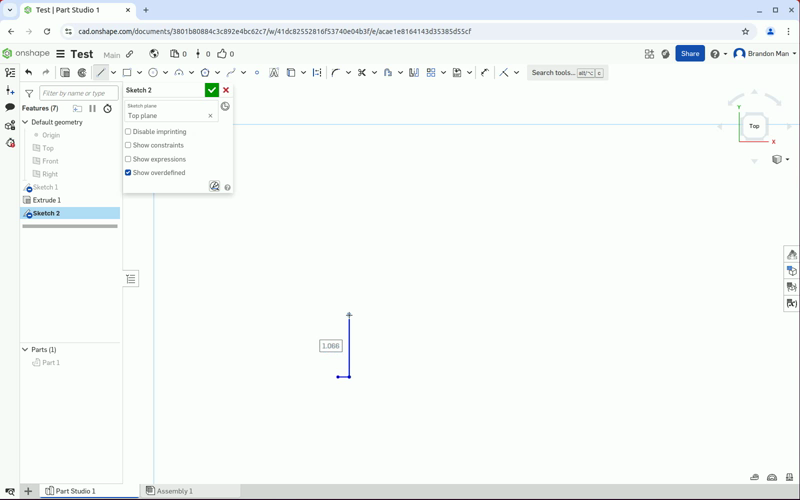
scroll(-6)
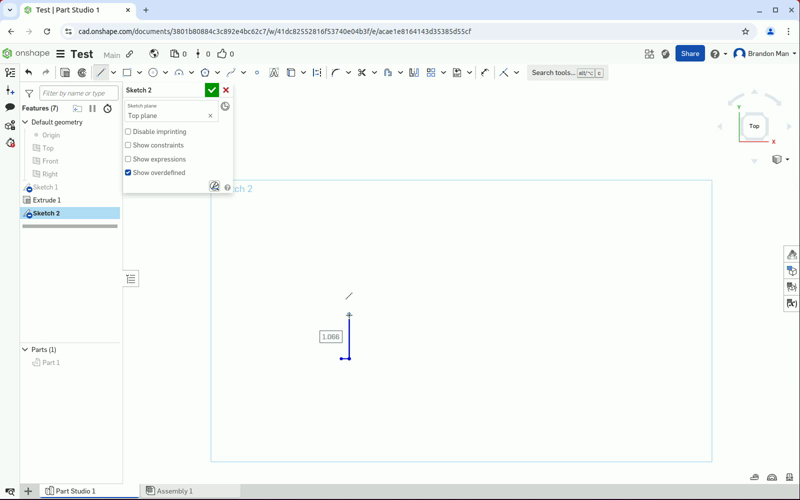
scroll(-6)
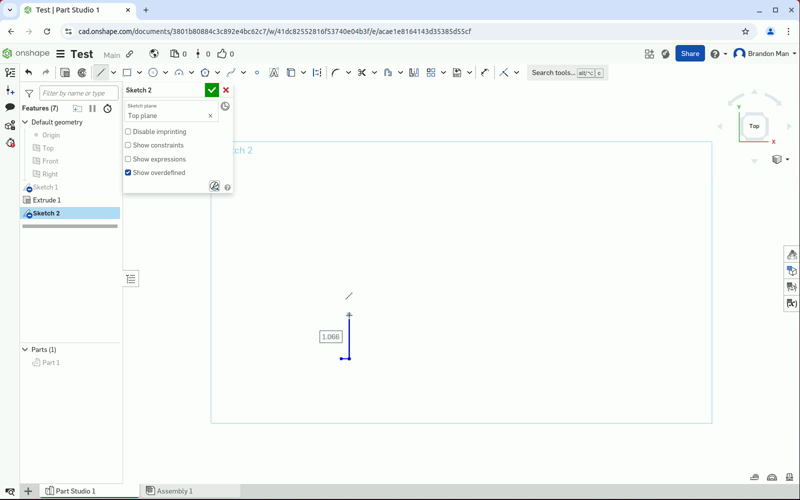
scroll(-6)
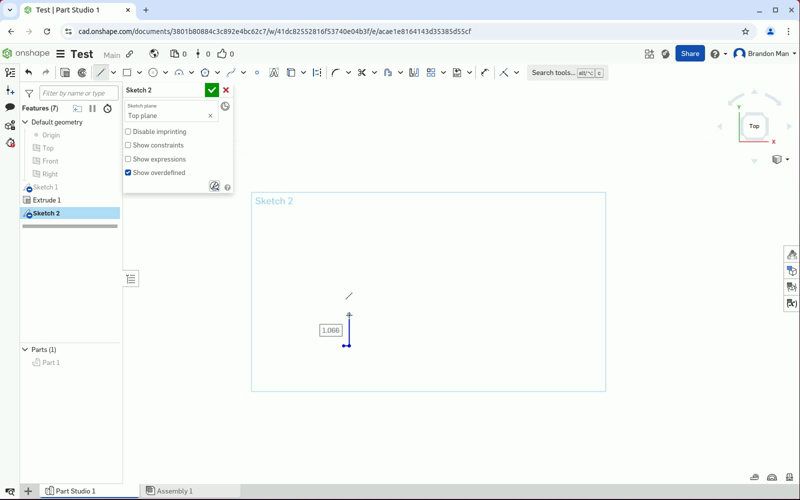
scroll(-6)
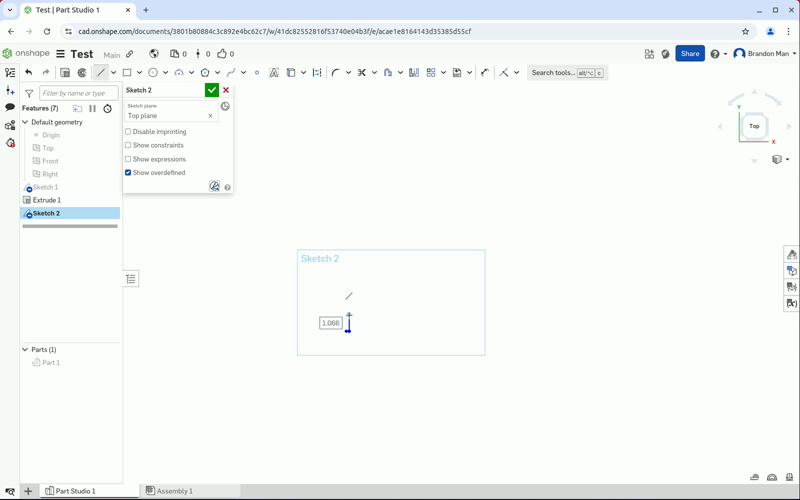
scroll(-6)
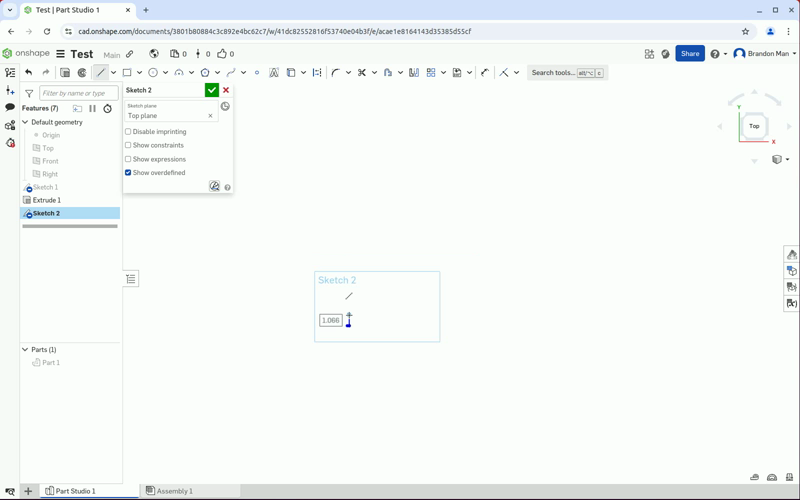
scroll(-6)
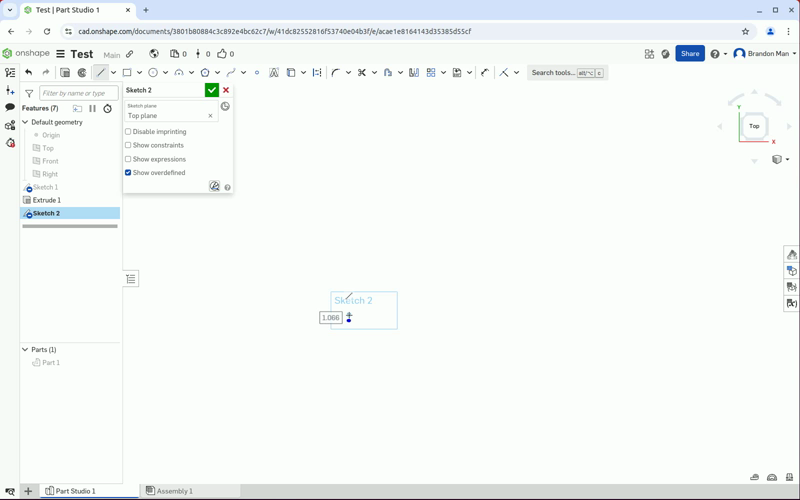
key_up(shift)
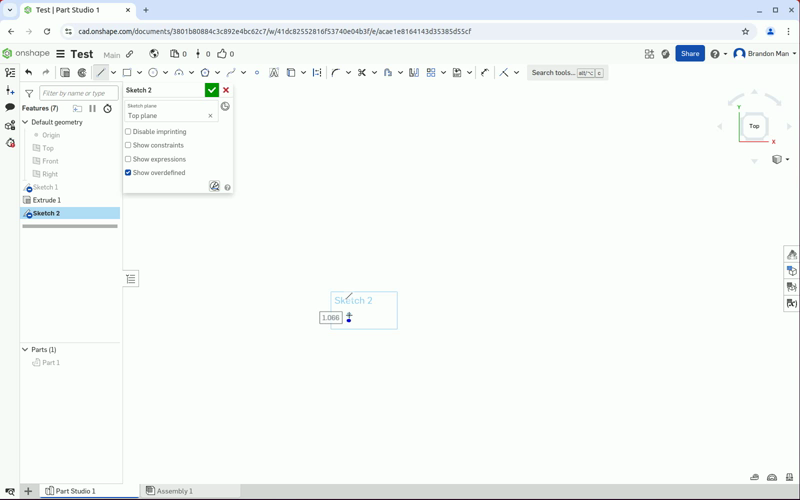
key_down(shift)
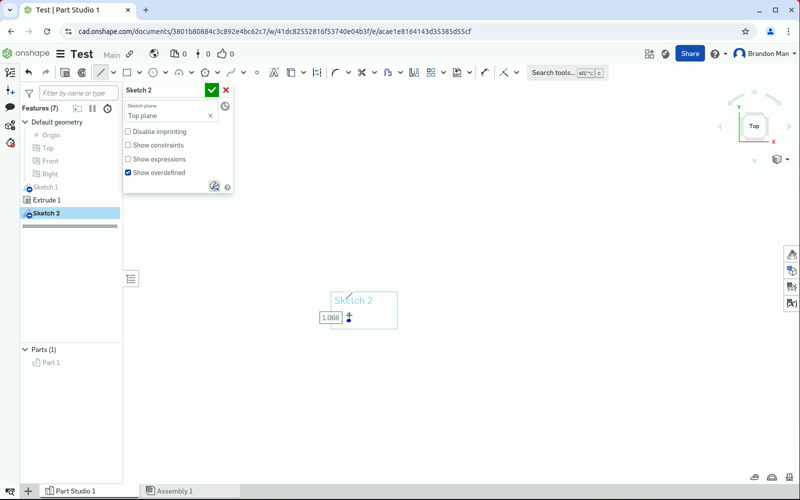
mouse_move(349, 249)
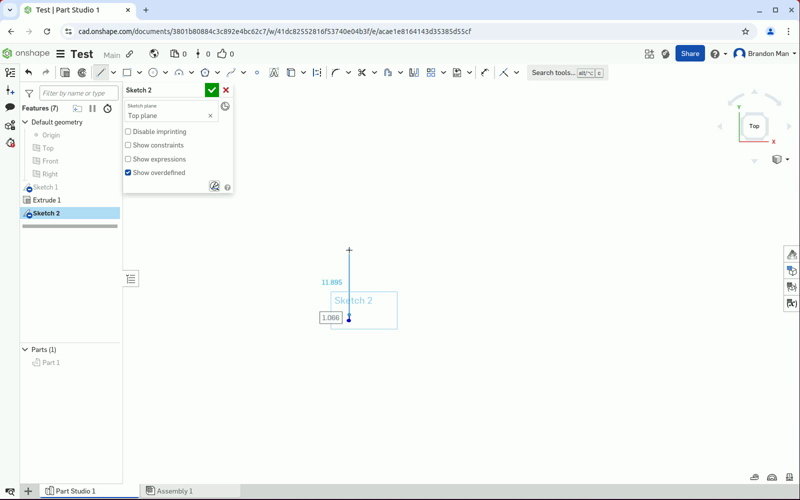
click(349, 249)
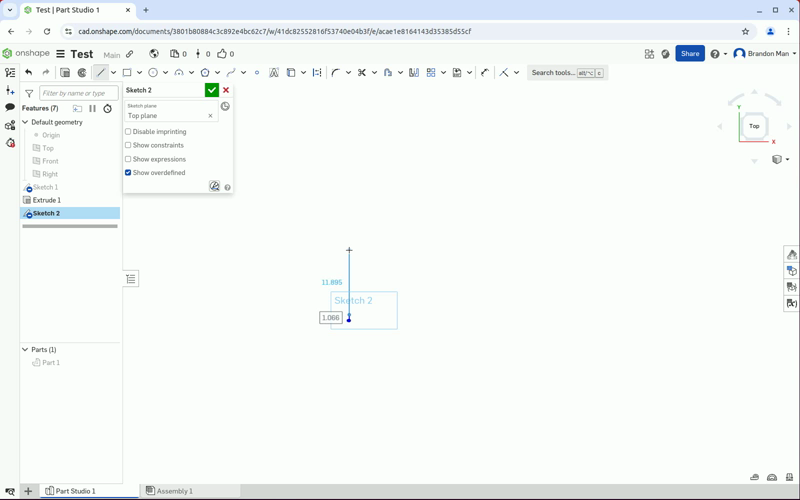
key_up(shift)
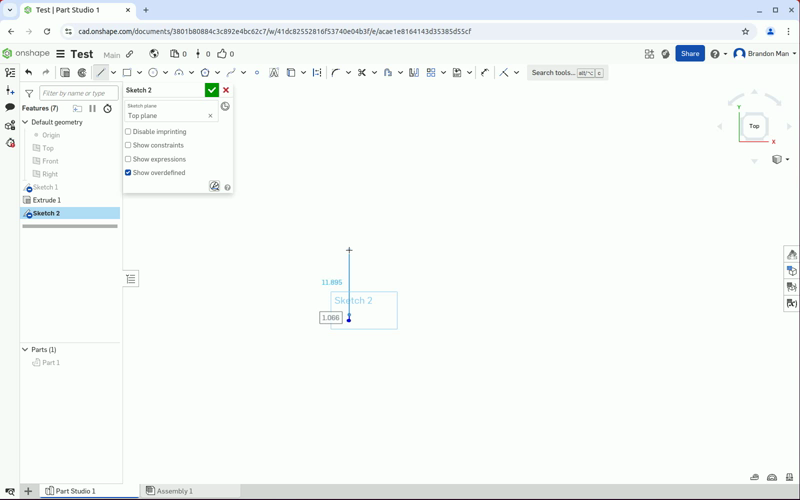
key_down(shift)
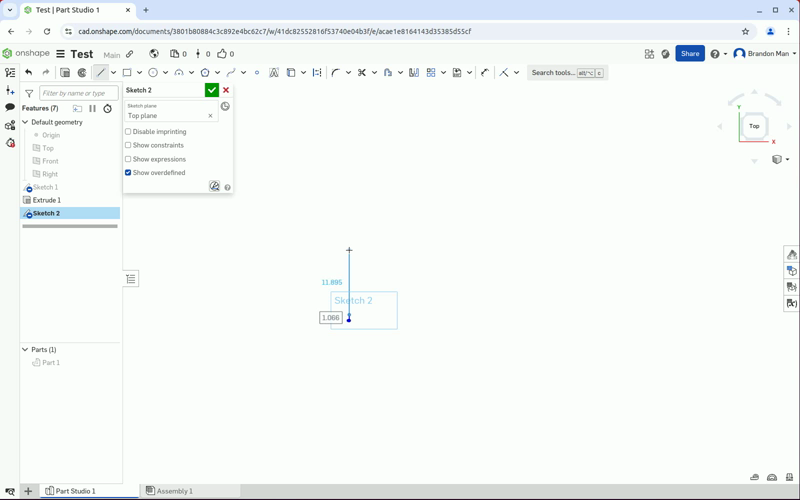
mouse_move(379, 249)
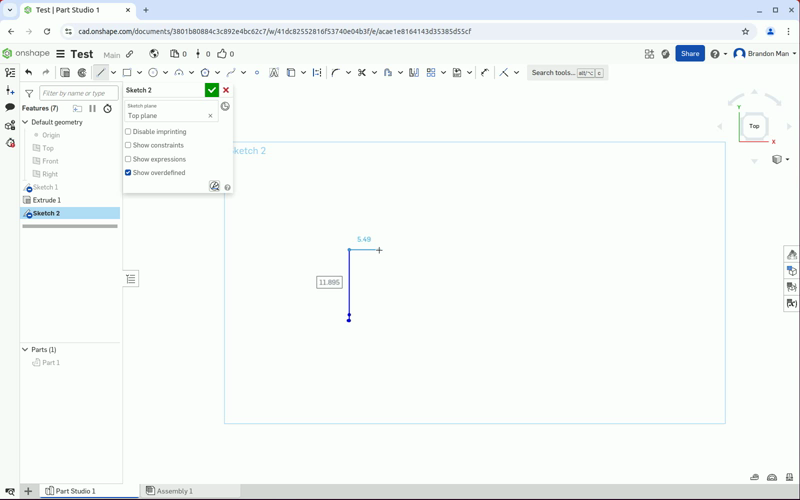
mouse_move(349, 243)
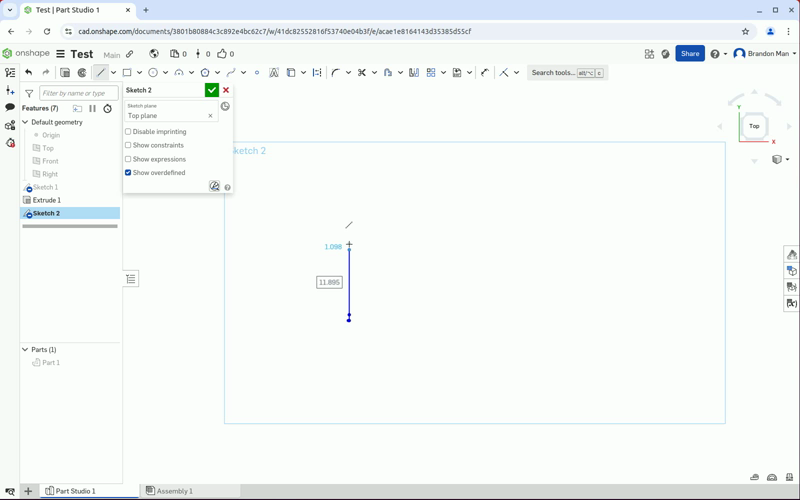
scroll(6)
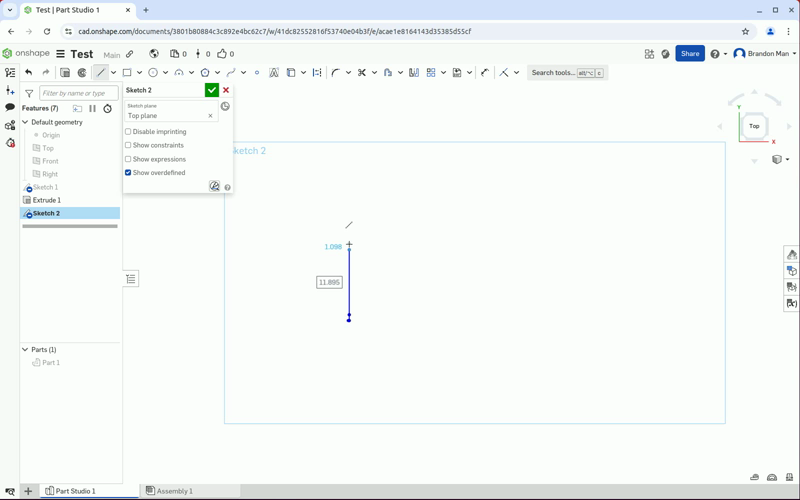
scroll(6)
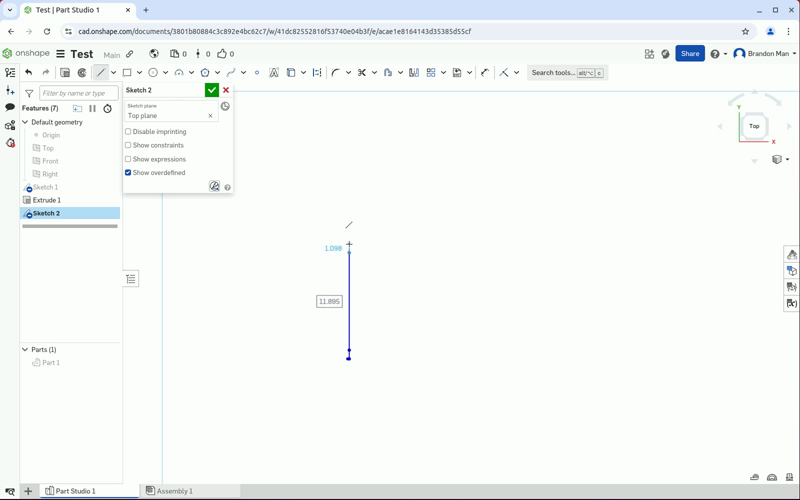
scroll(6)
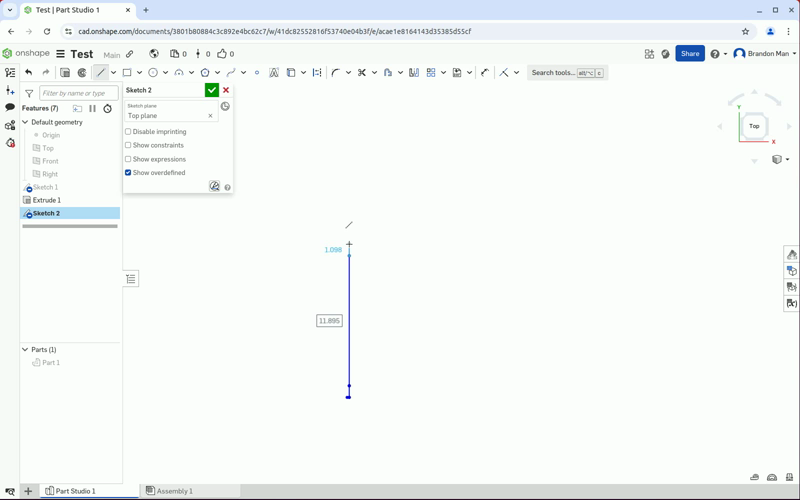
scroll(6)
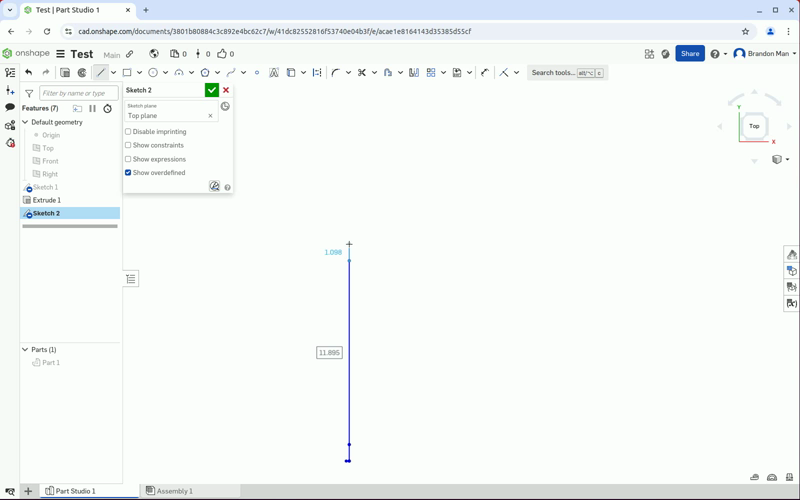
scroll(6)
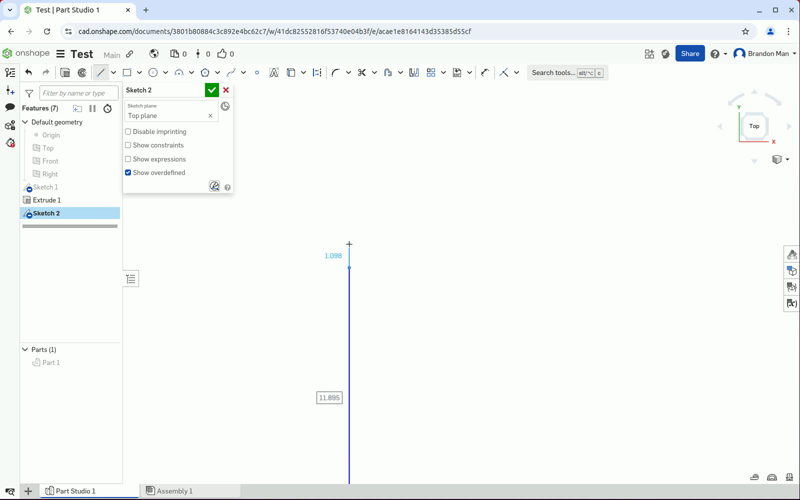
scroll(6)
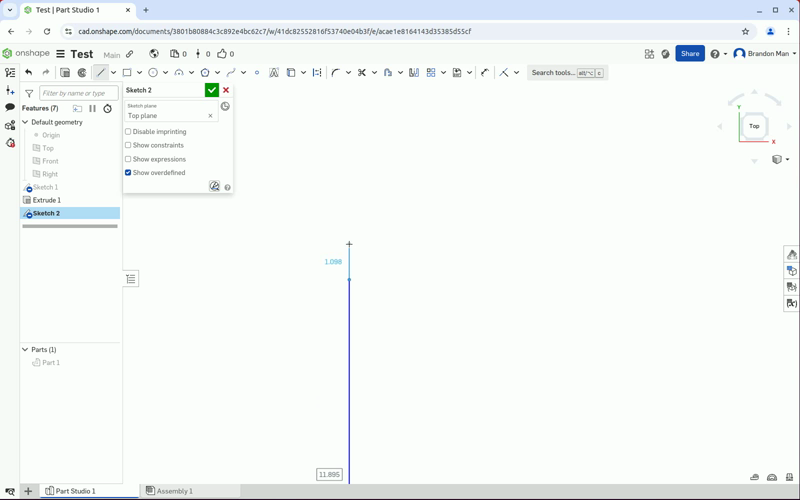
scroll(6)
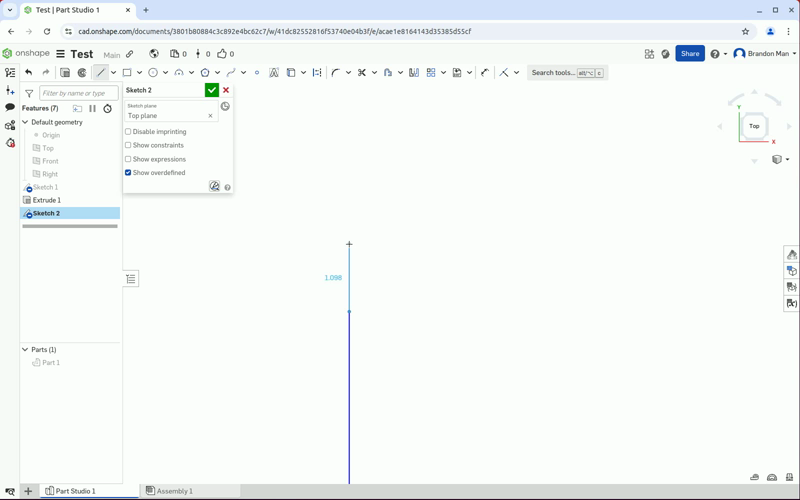
click(349, 243)
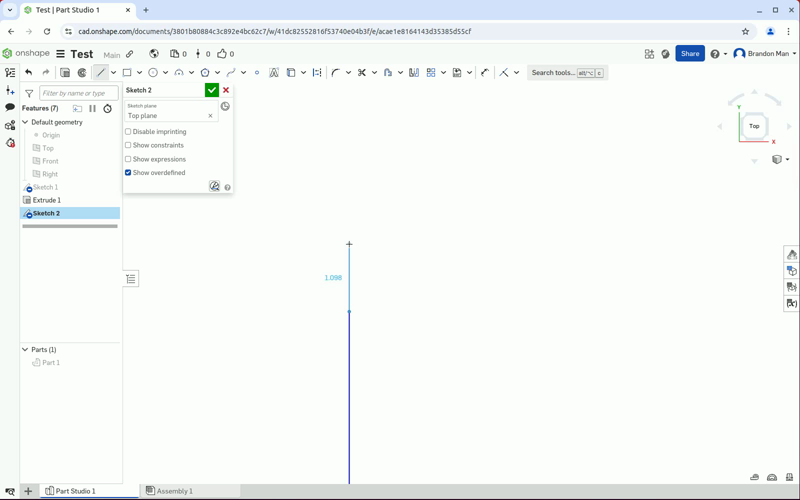
scroll(-6)
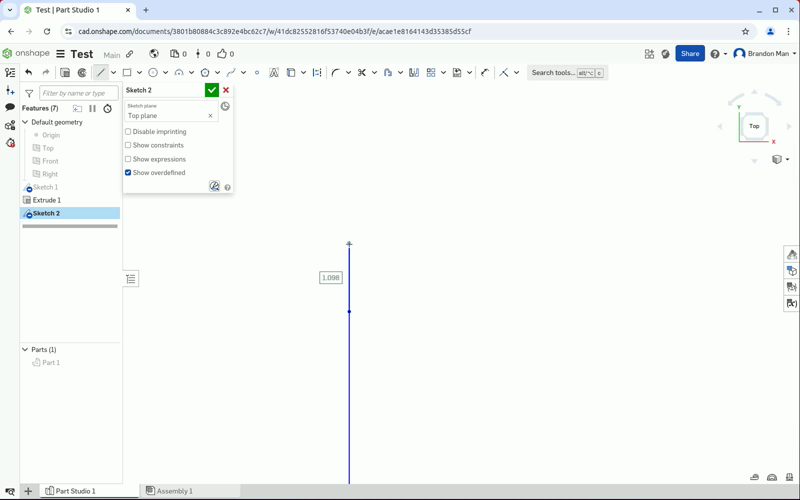
scroll(-6)
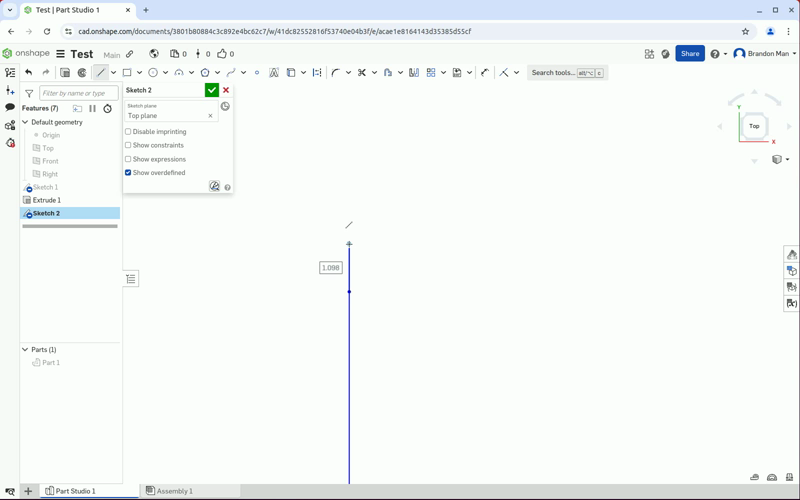
scroll(-6)
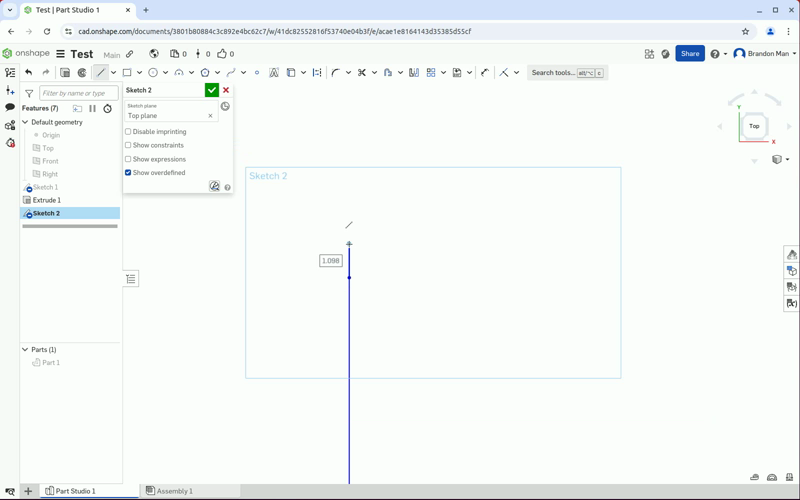
scroll(-6)
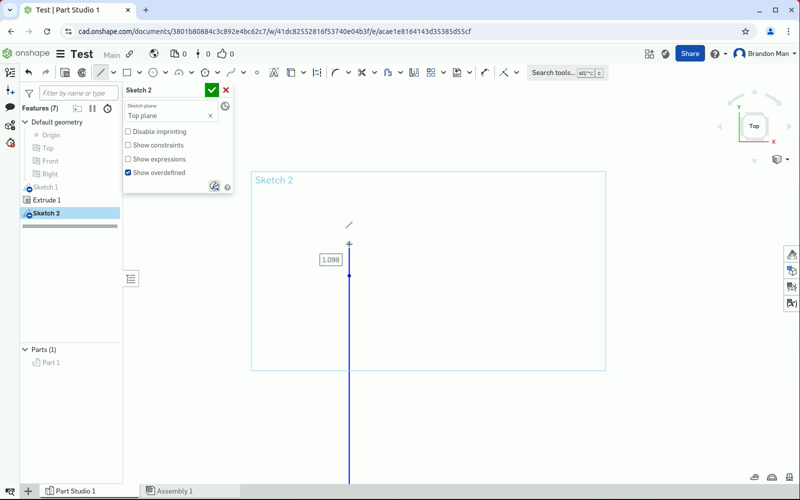
scroll(-6)
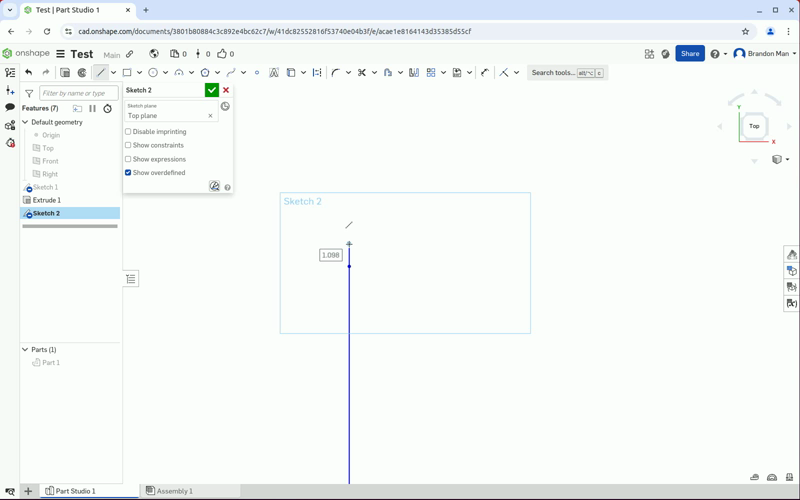
scroll(-6)
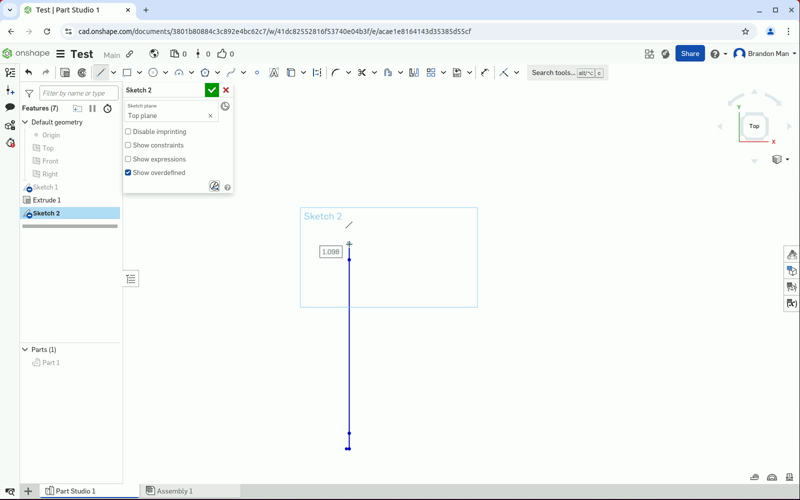
scroll(-6)
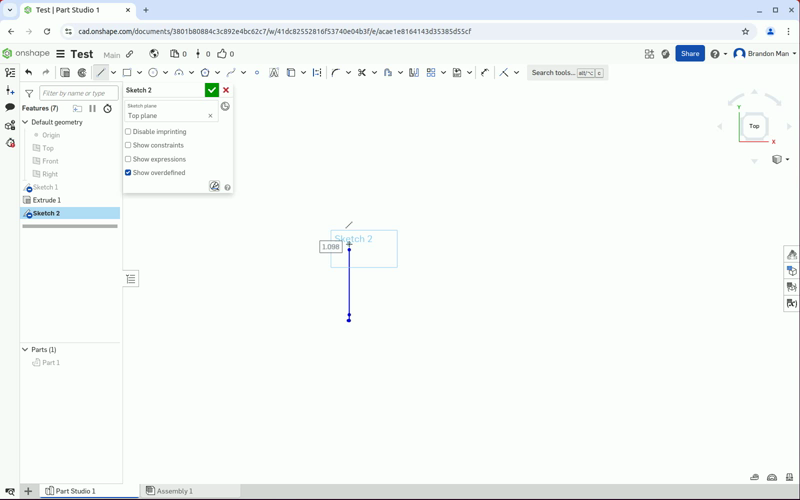
key_up(shift)
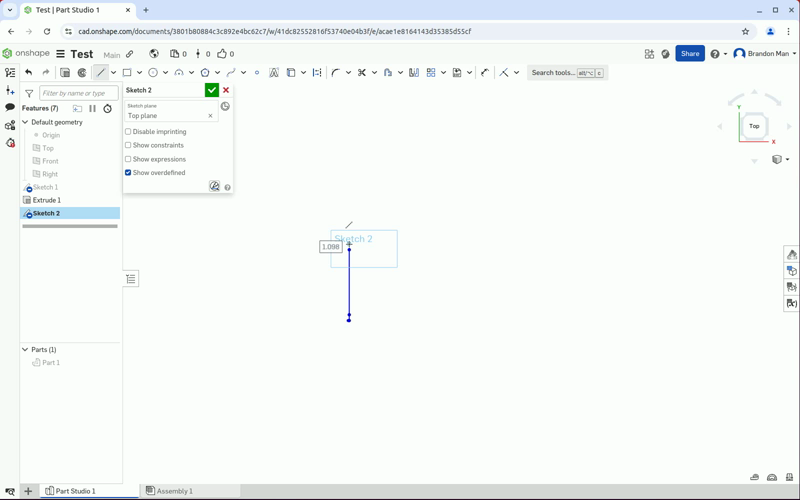
key_down(shift)
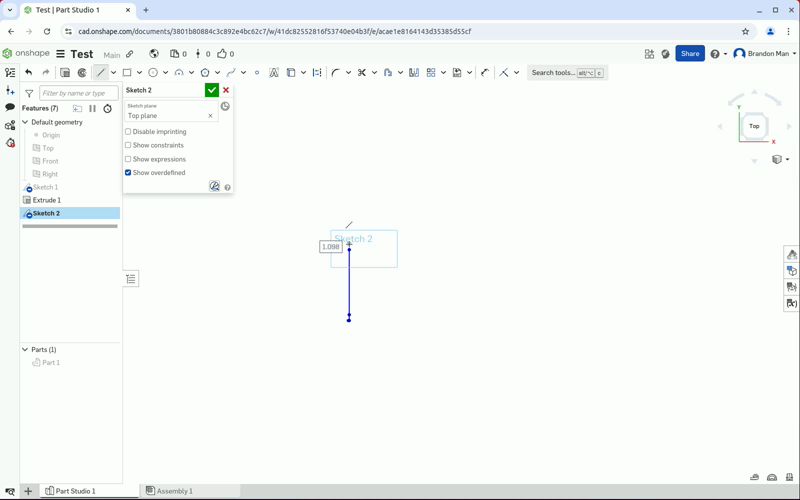
mouse_move(379, 243)
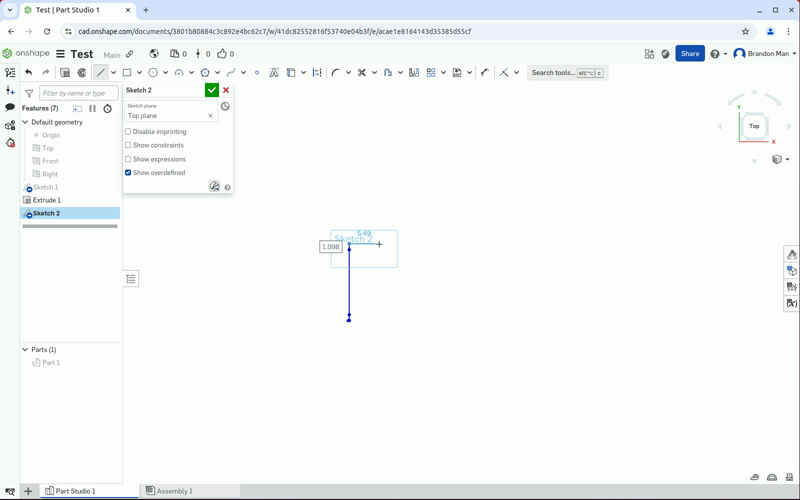
mouse_move(348, 243)
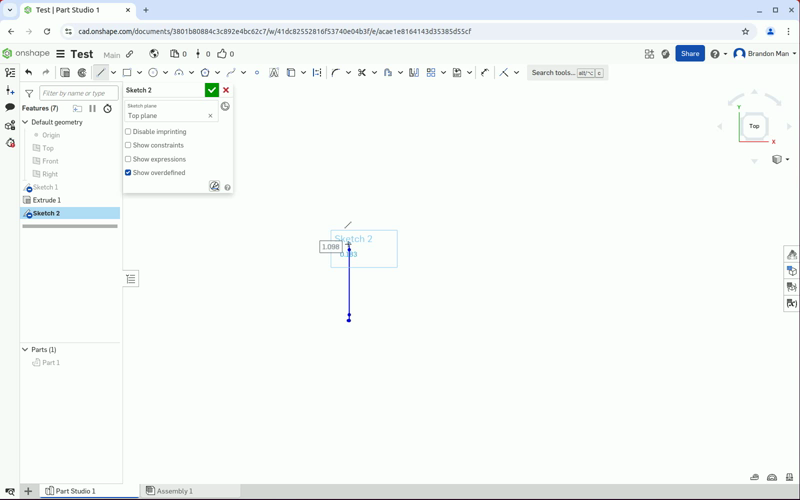
scroll(6)
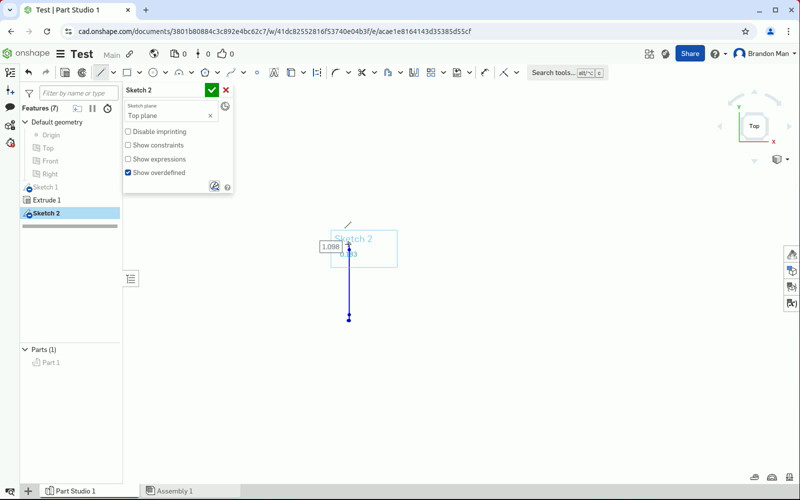
scroll(6)
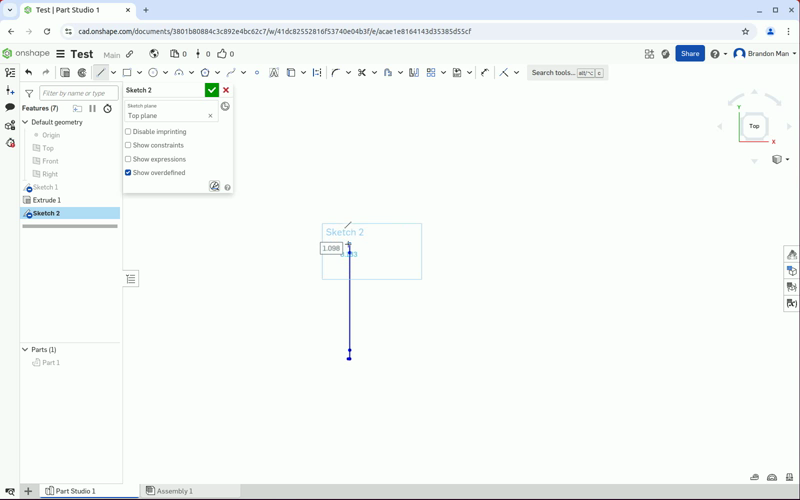
scroll(6)
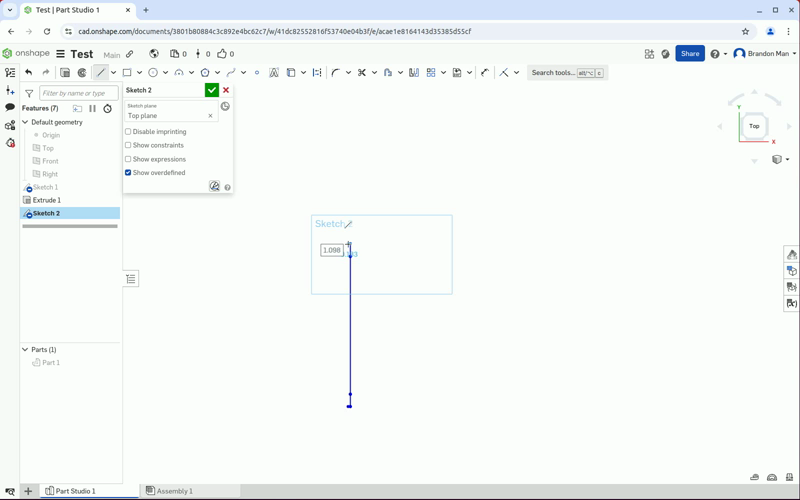
scroll(6)
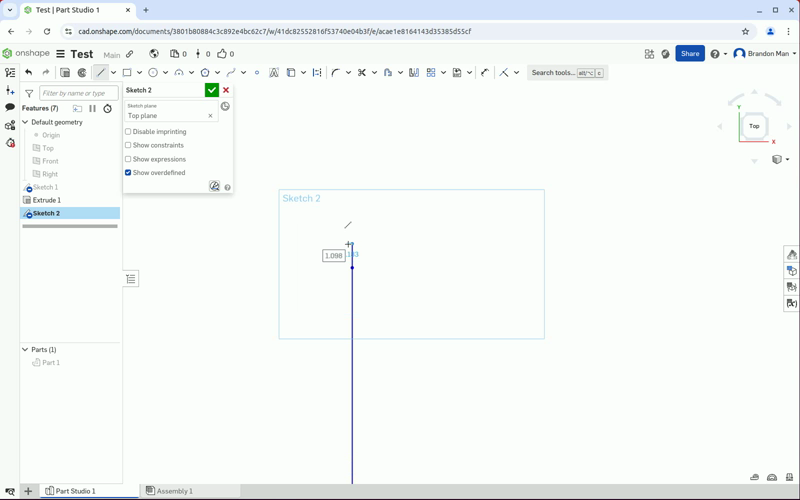
scroll(6)
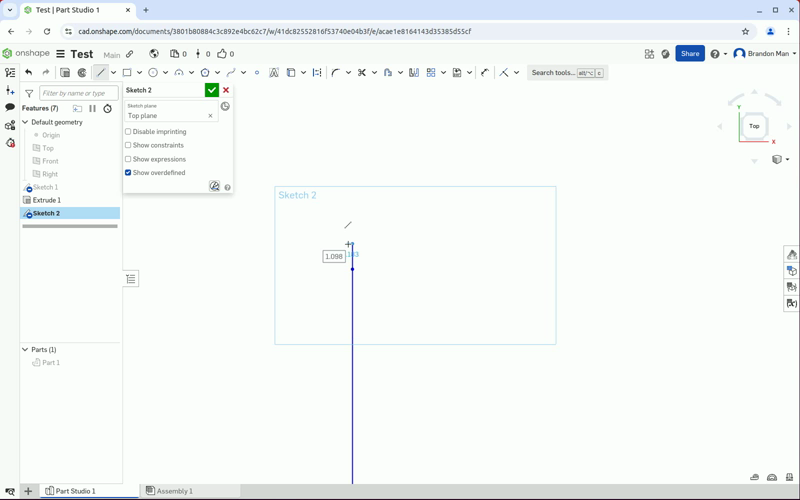
scroll(6)
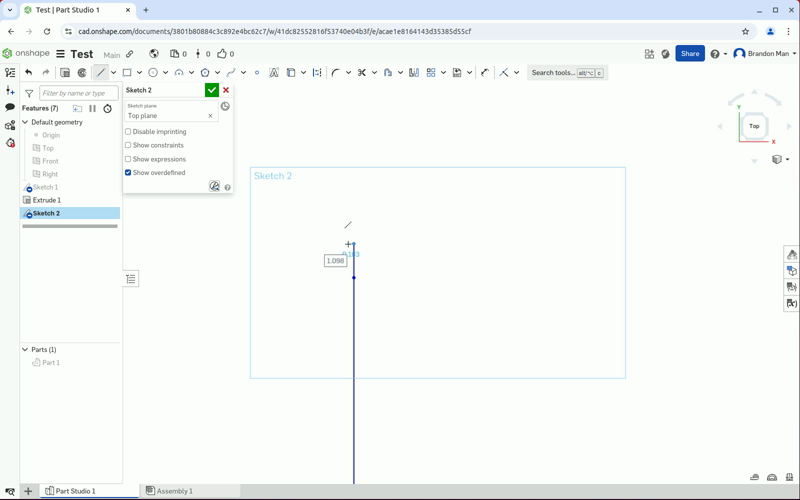
scroll(6)
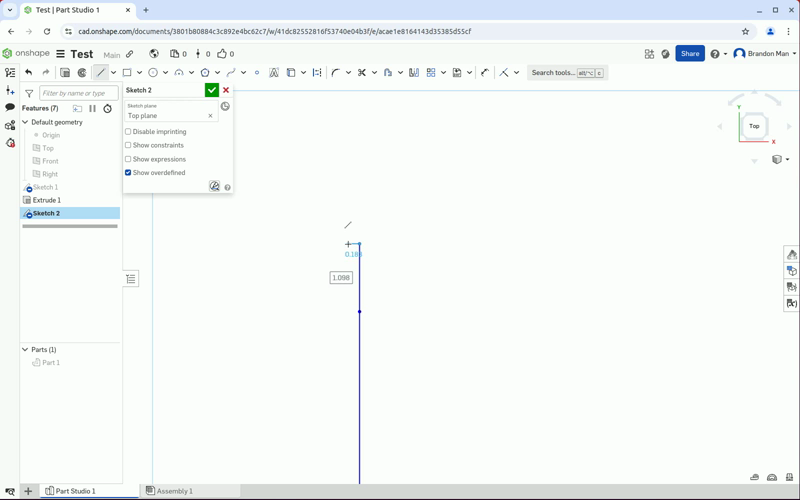
click(348, 243)
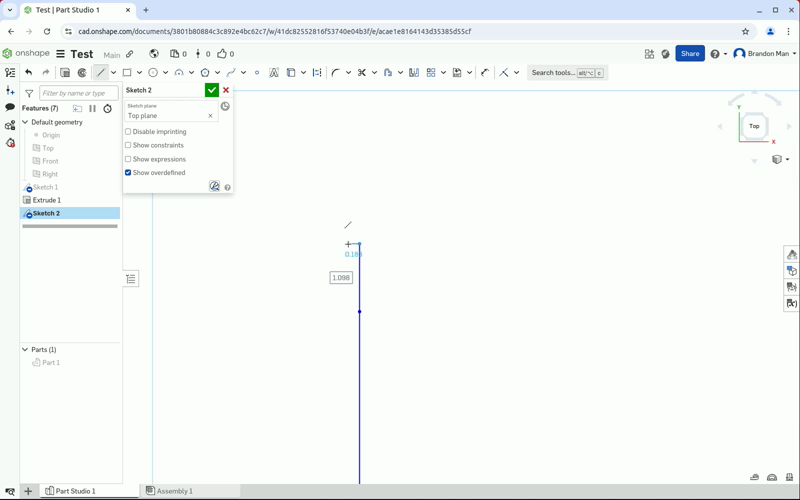
scroll(-6)
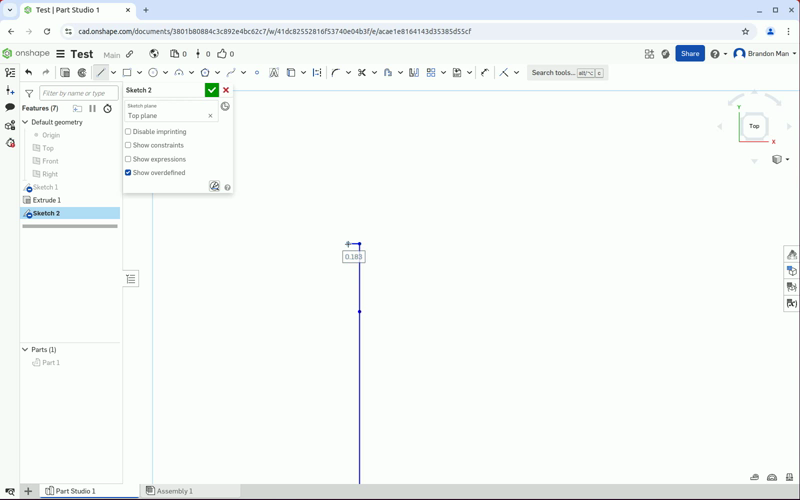
scroll(-6)
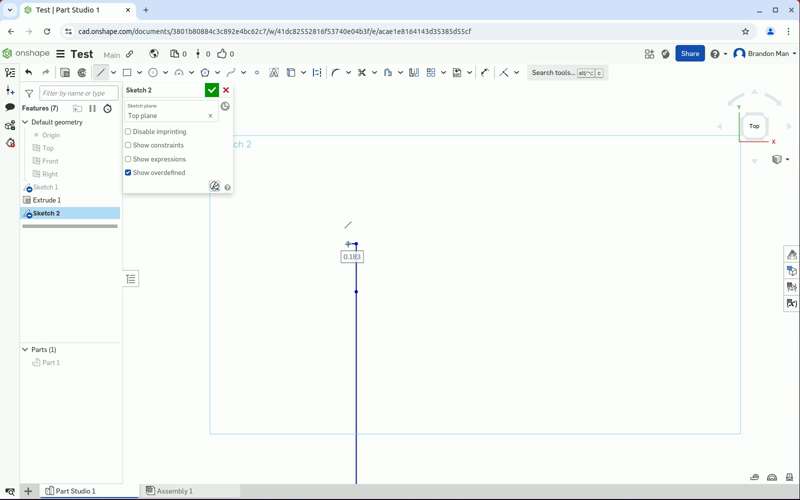
scroll(-6)
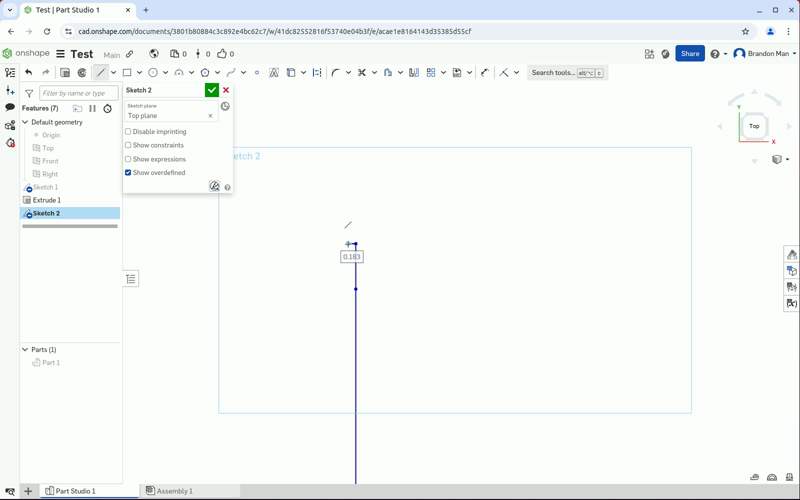
scroll(-6)
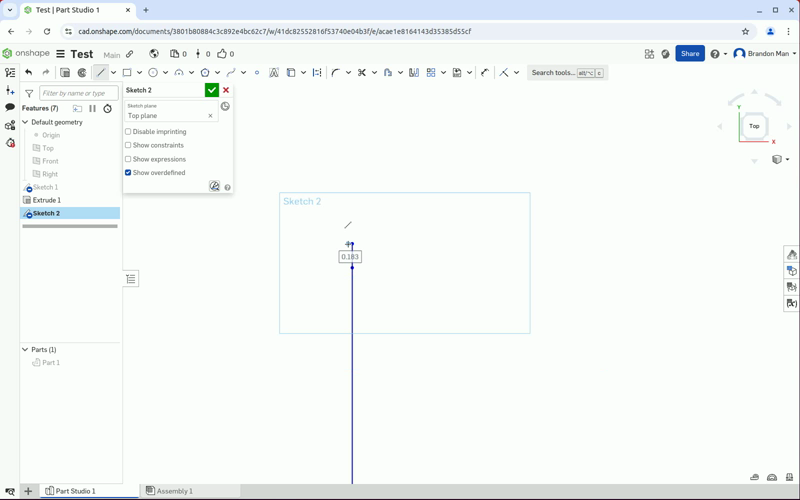
scroll(-6)
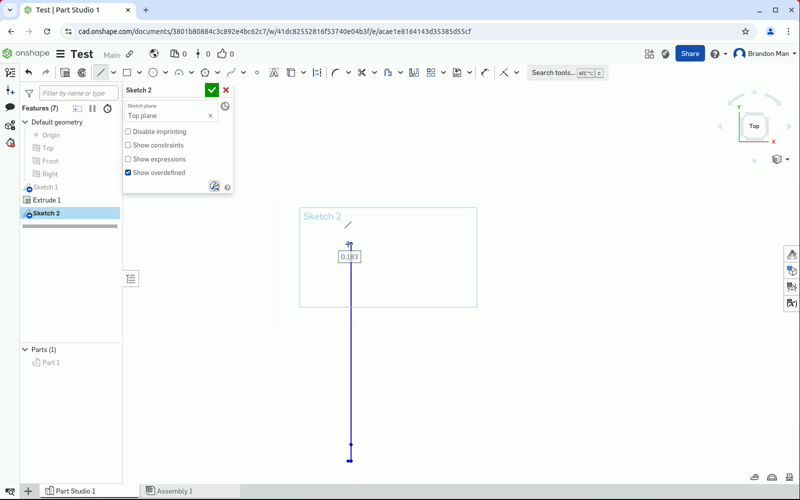
scroll(-6)
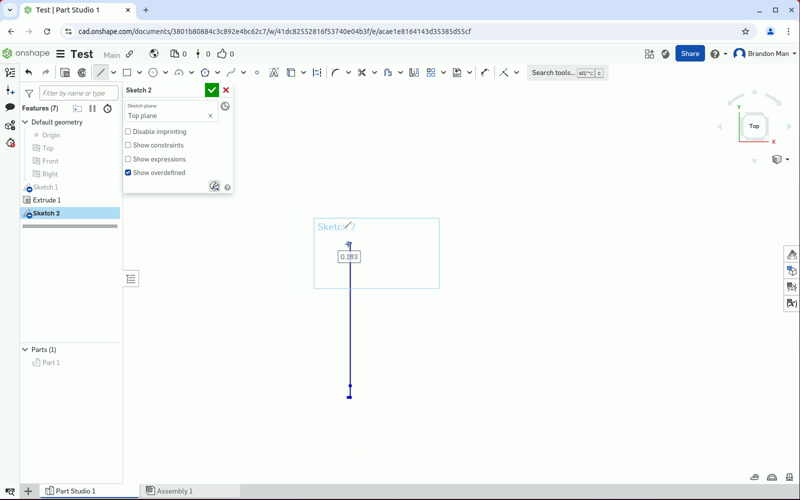
scroll(-6)
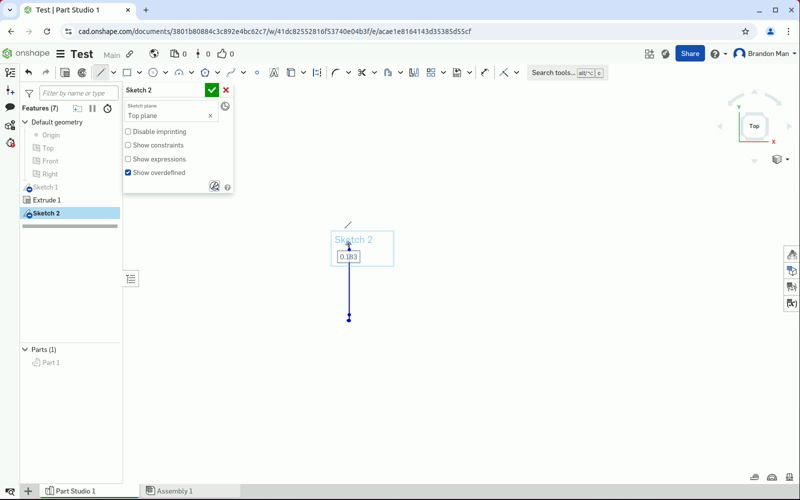
key_up(shift)
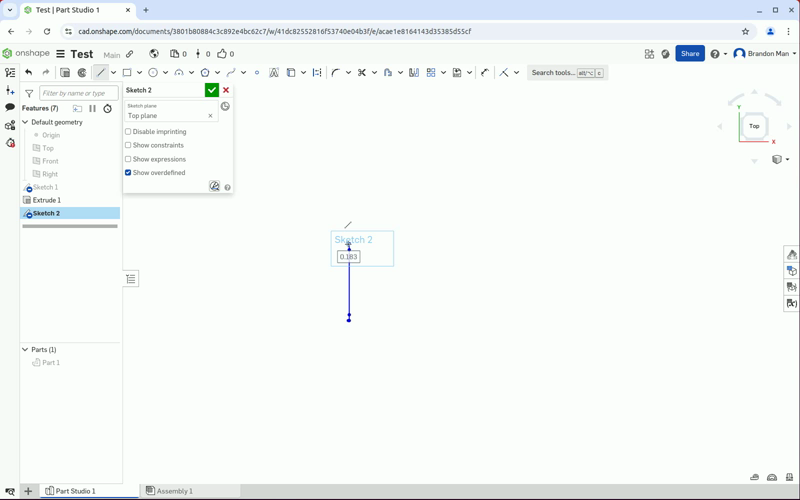
key_down(shift)
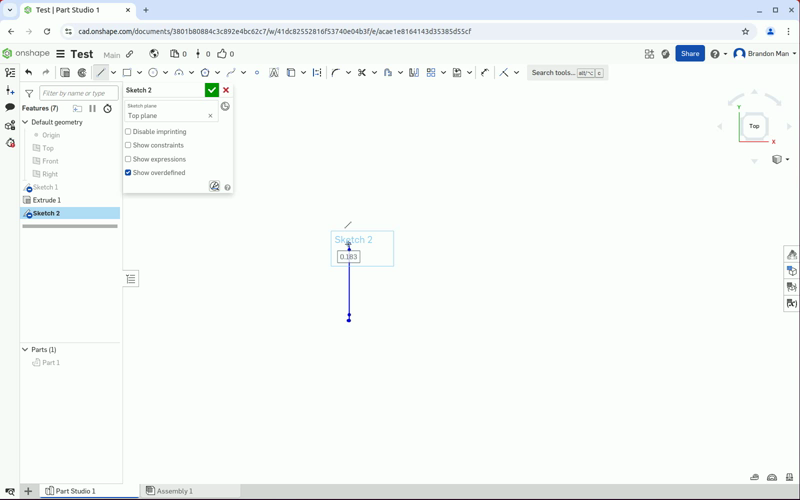
mouse_move(348, 320)
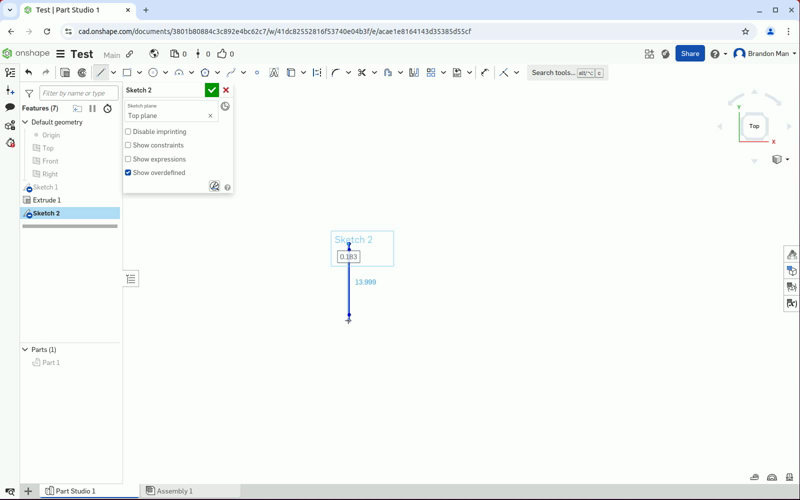
scroll(6)
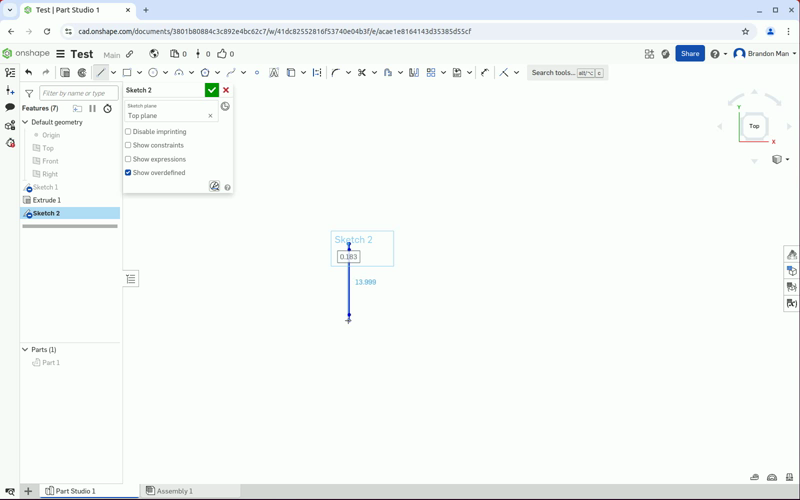
scroll(6)
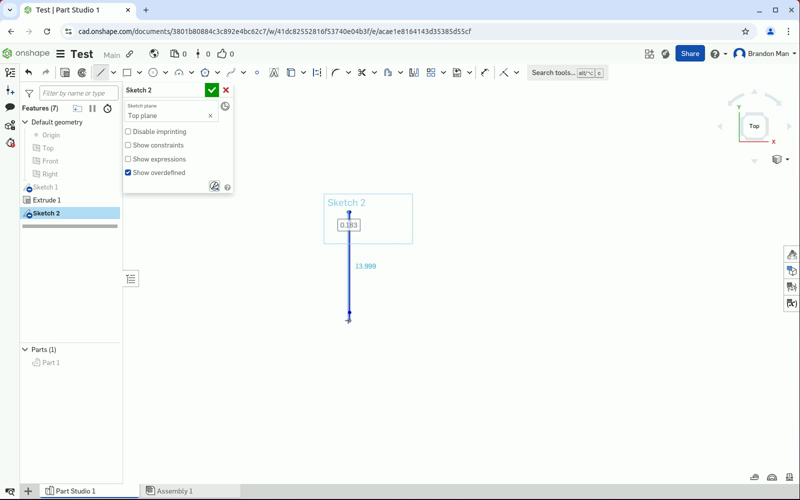
scroll(6)
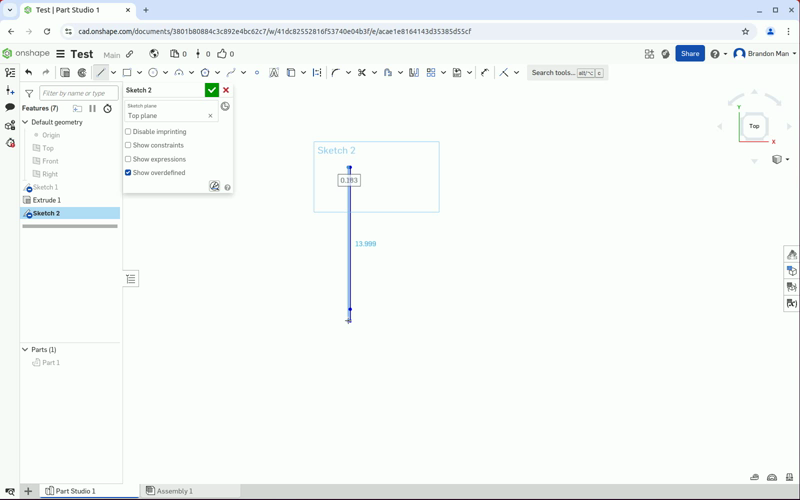
scroll(6)
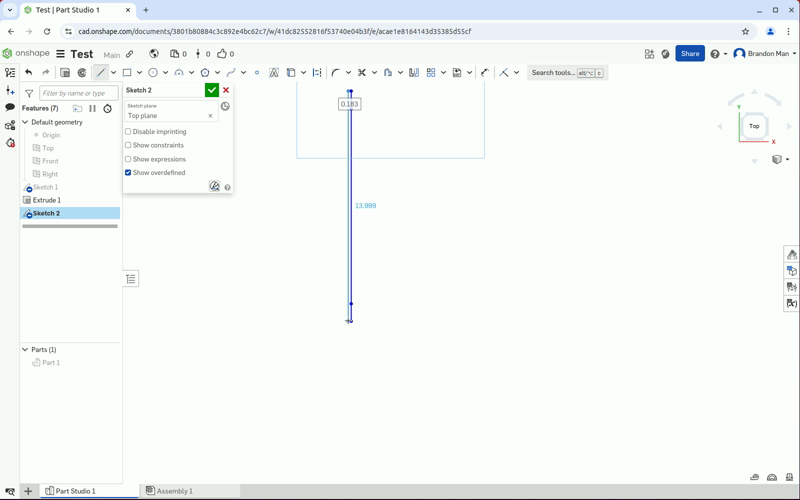
scroll(6)
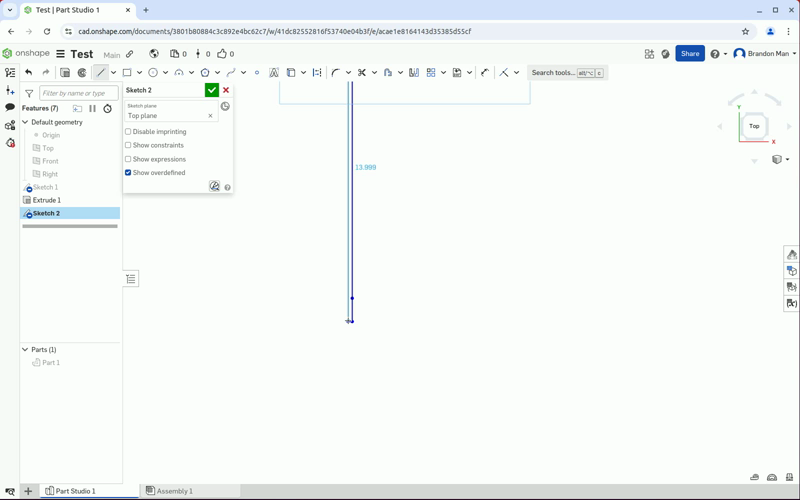
scroll(6)
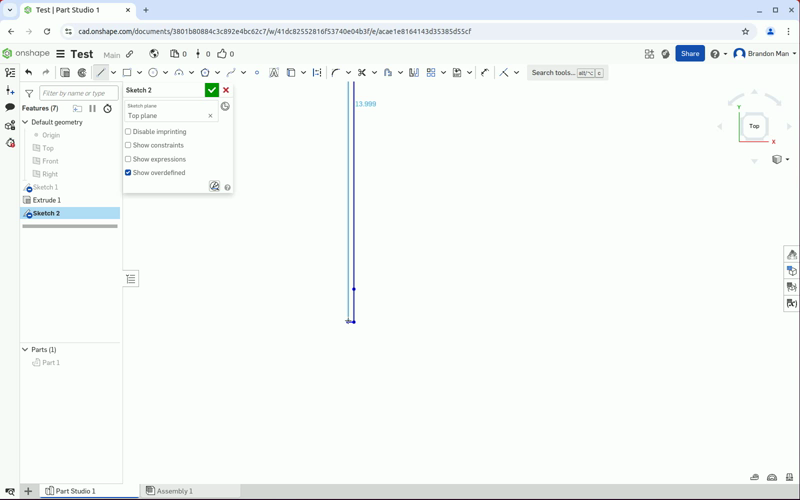
scroll(6)
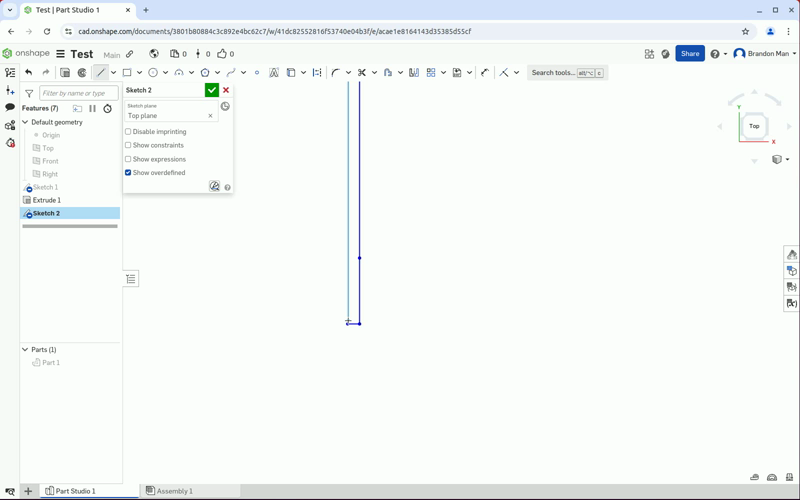
key_up(shift)
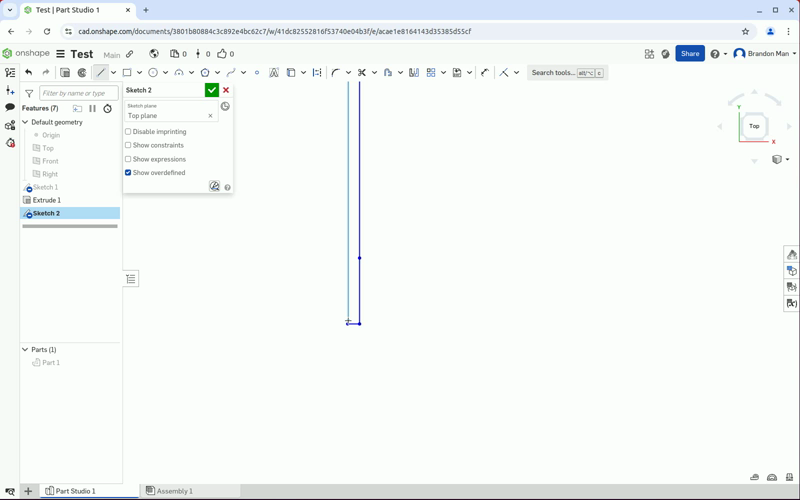
click(348, 320)
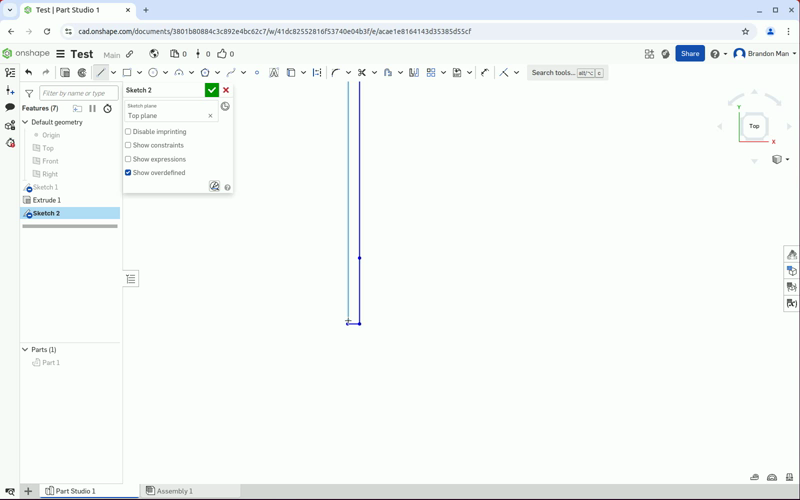
scroll(-6)
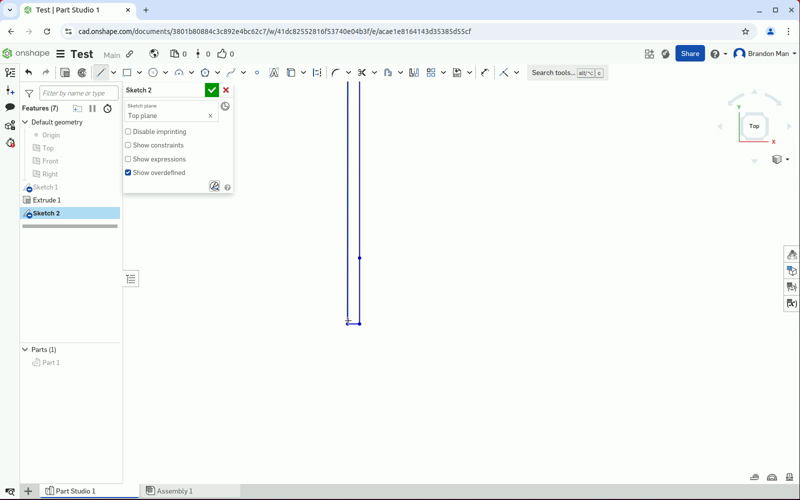
scroll(-6)
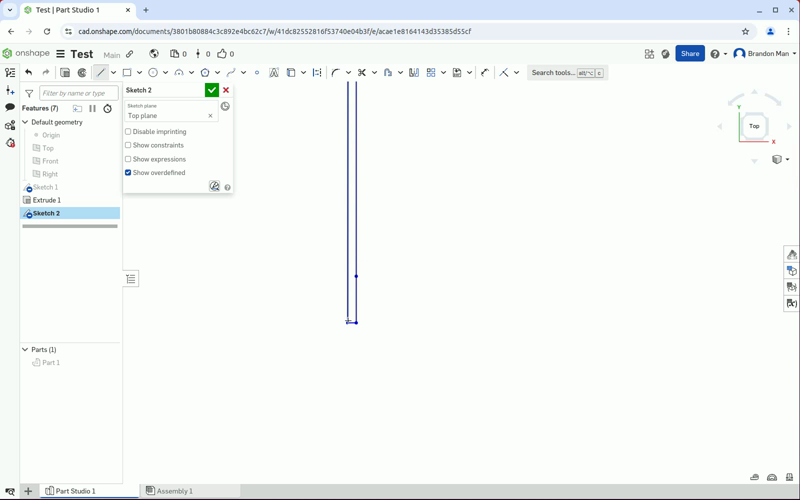
scroll(-6)
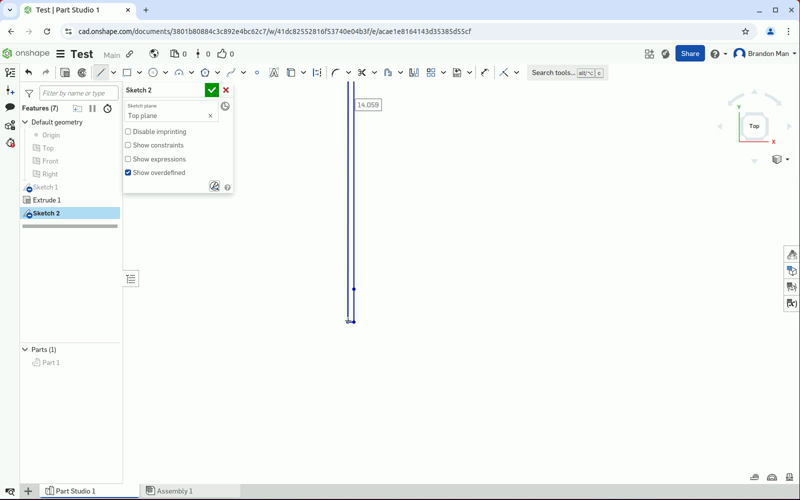
scroll(-6)
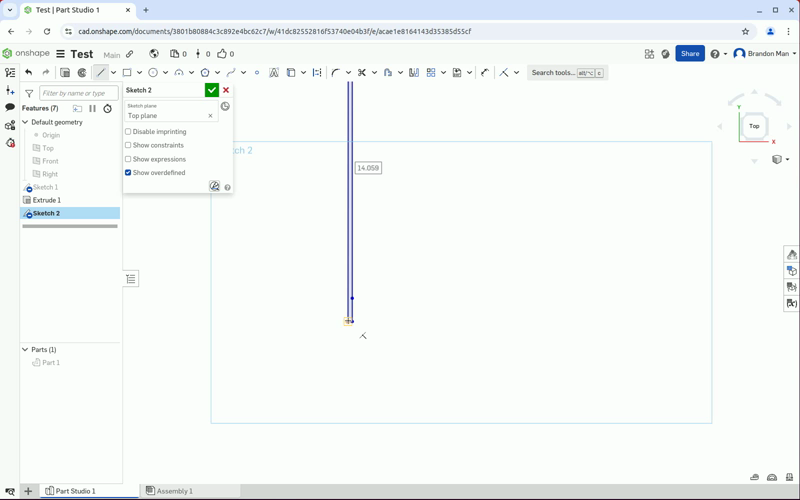
scroll(-6)
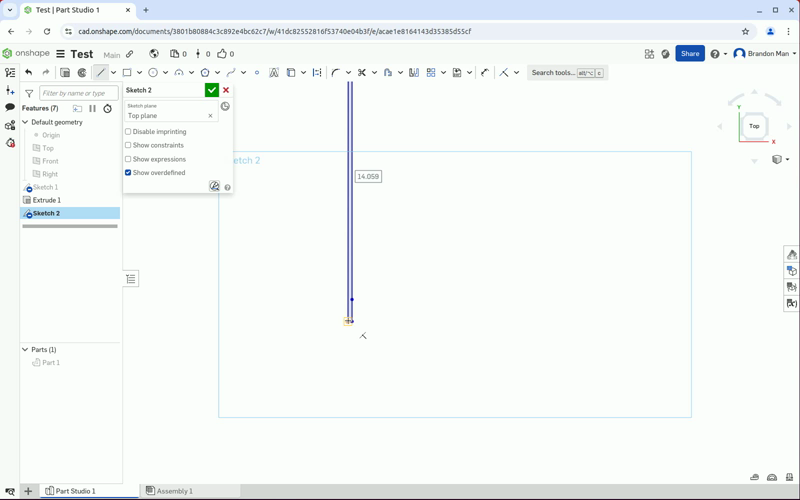
scroll(-6)
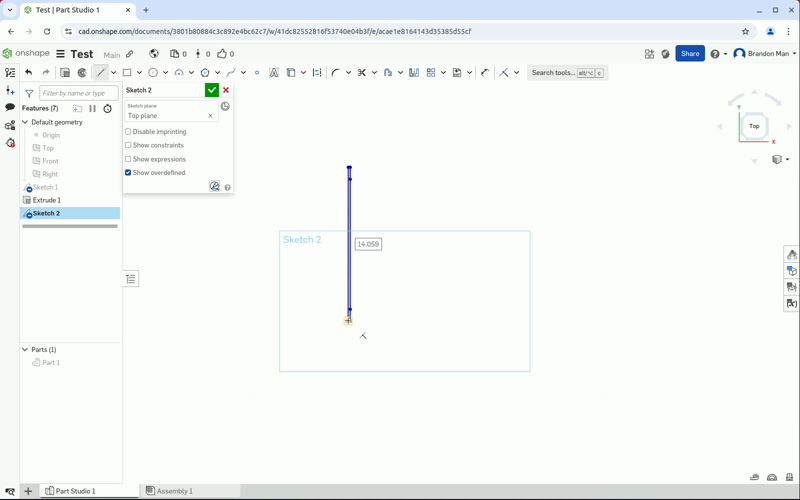
scroll(-6)
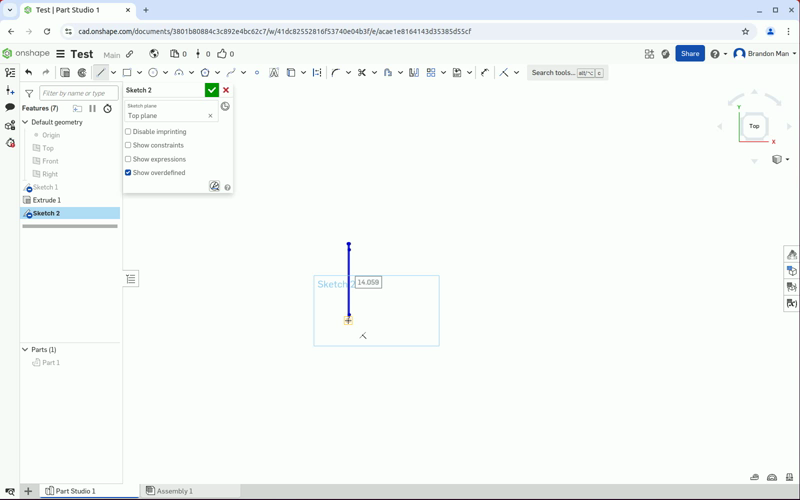
key(esc)
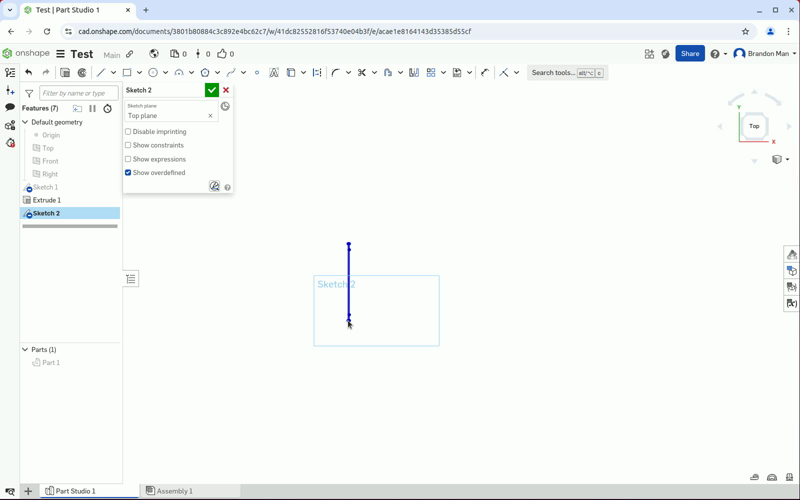
mouse_move(348, 307)
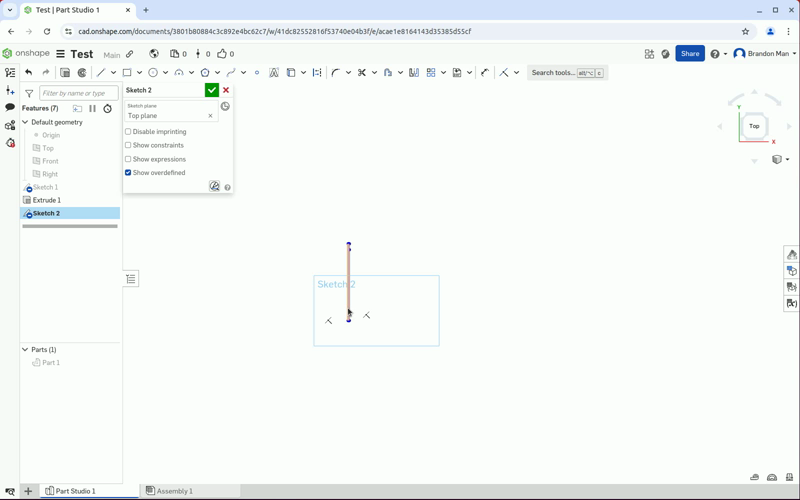
scroll(6)
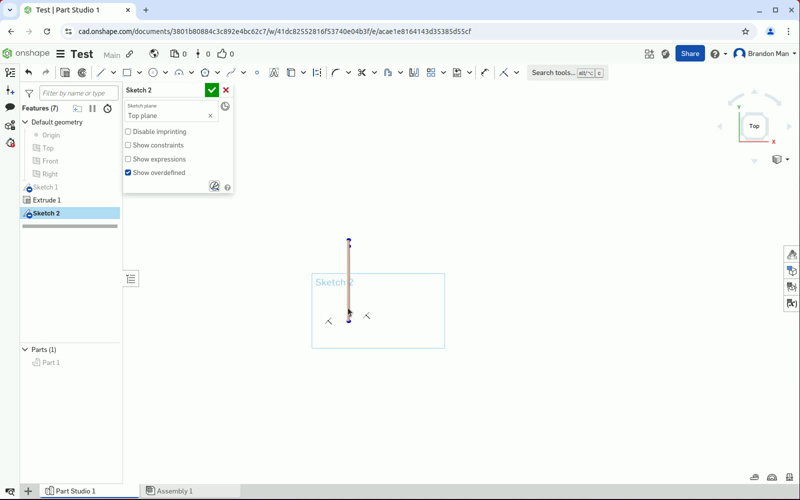
scroll(6)
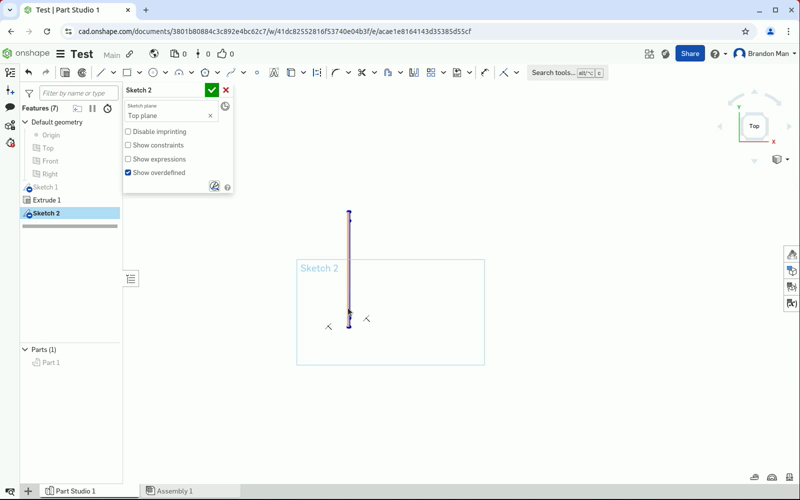
scroll(6)
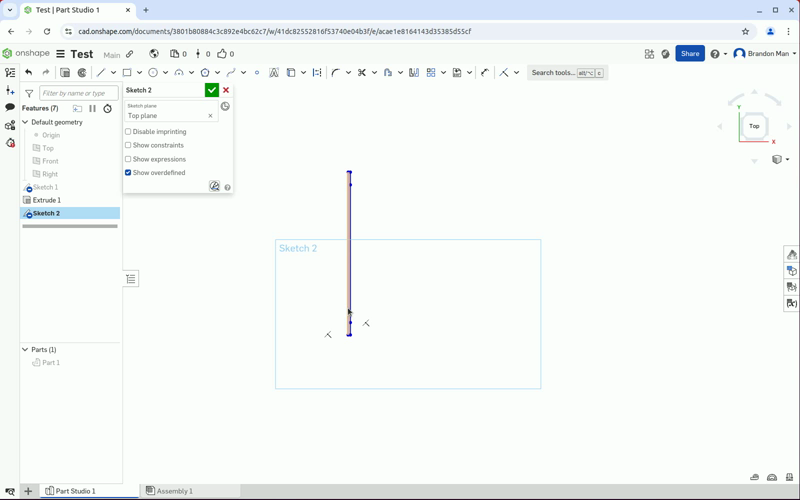
scroll(6)
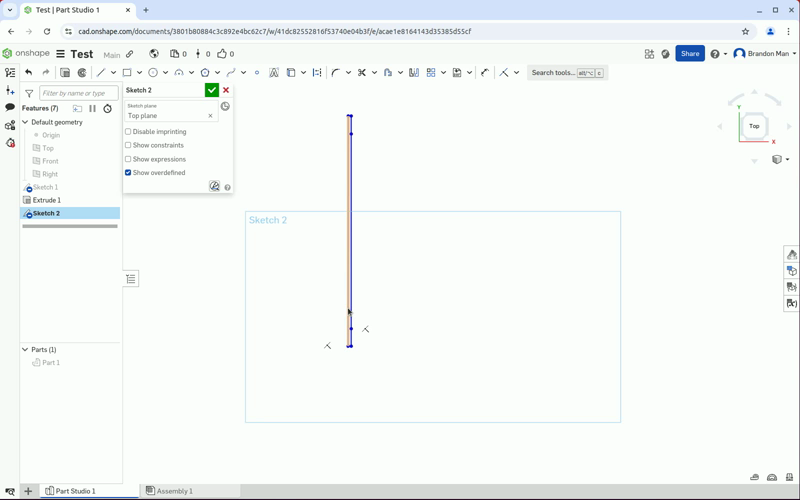
scroll(6)
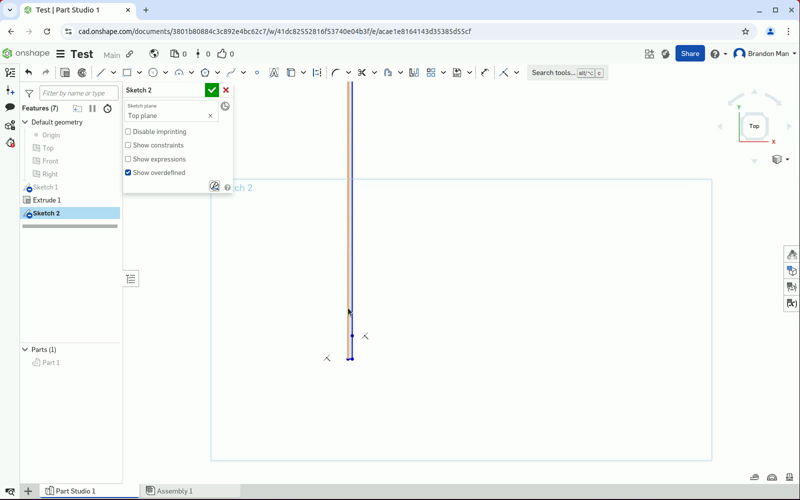
scroll(6)
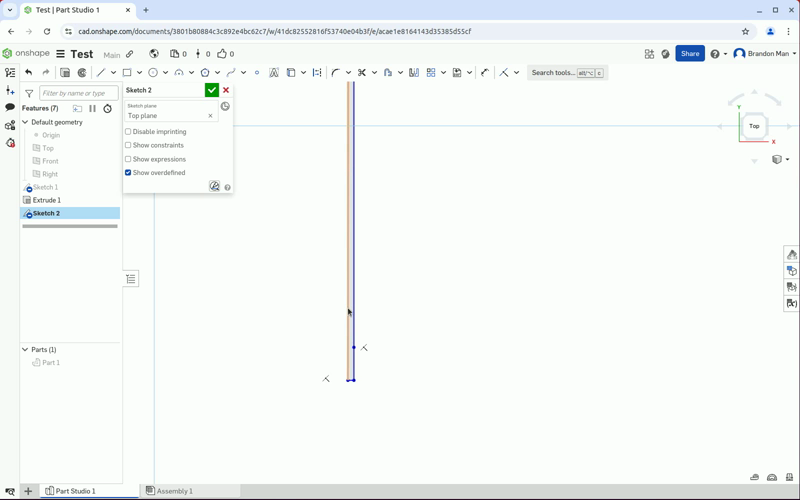
scroll(6)
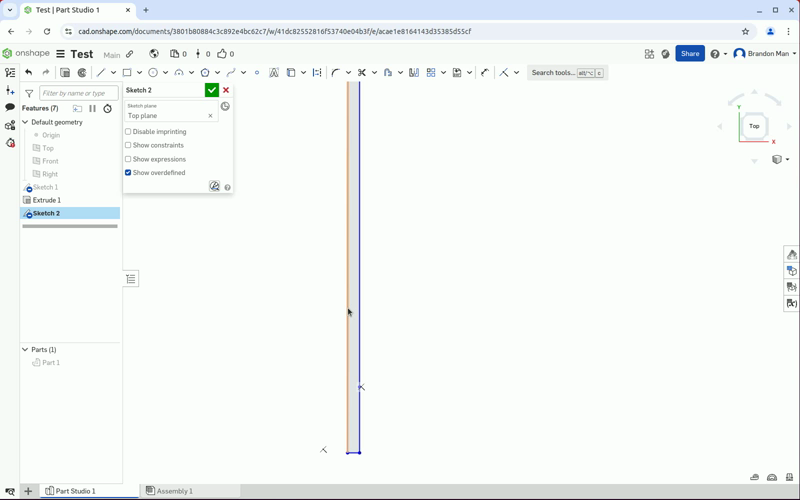
click(348, 307)
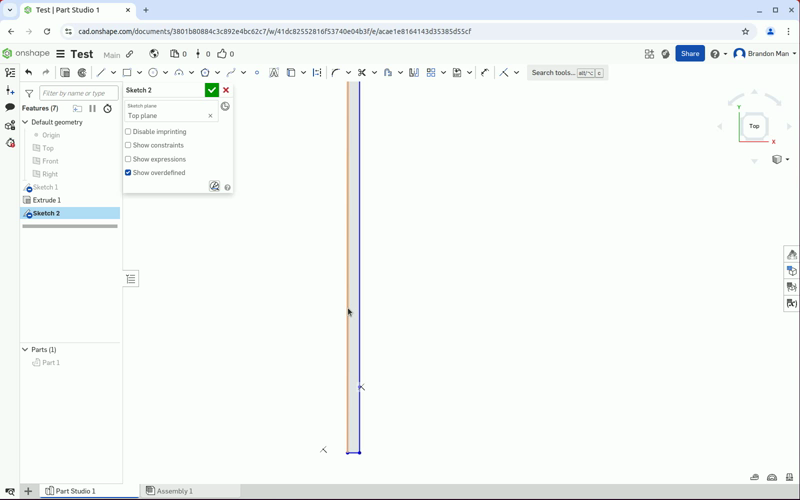
scroll(-6)
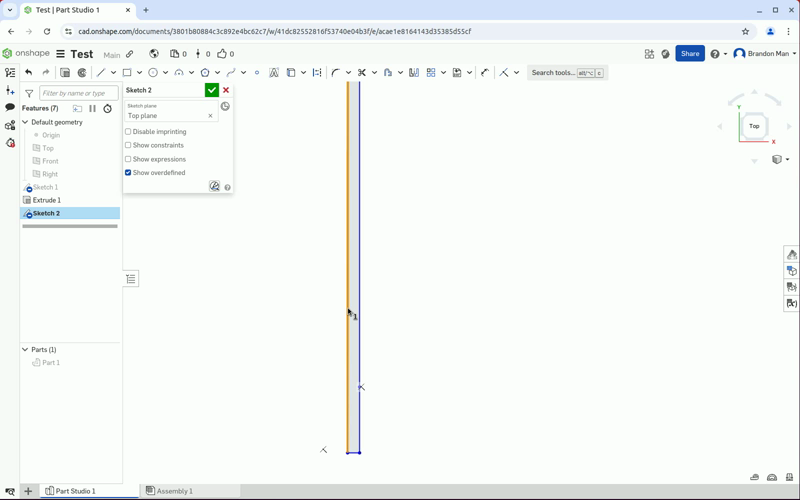
scroll(-6)
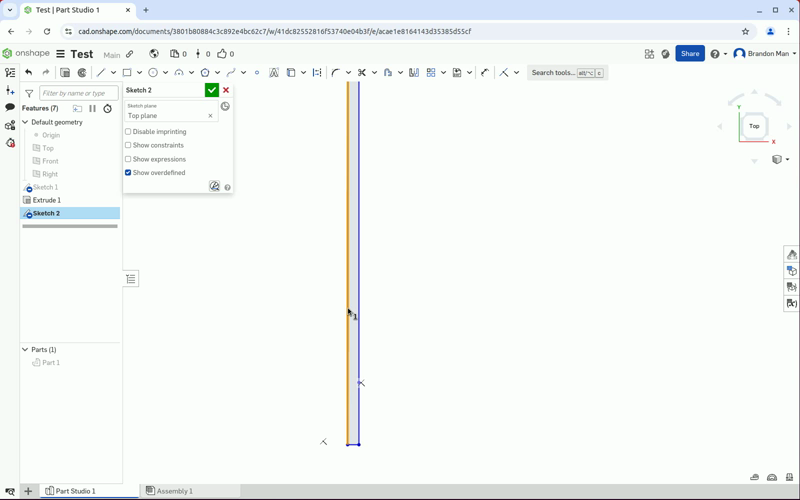
scroll(-6)
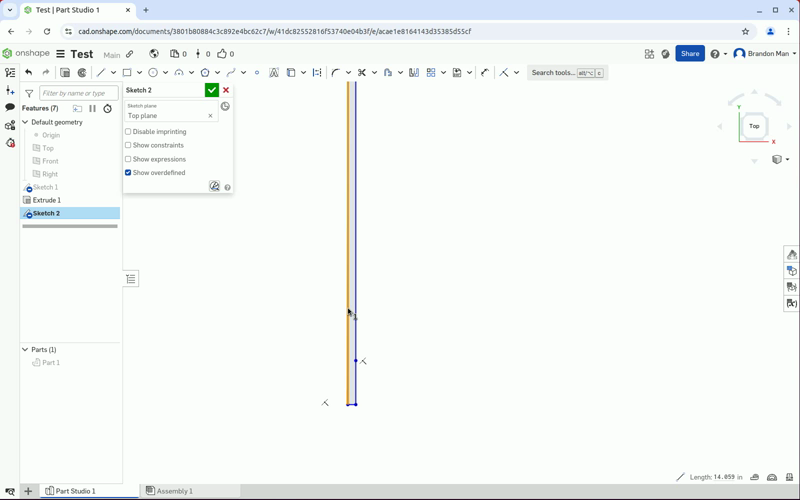
scroll(-6)
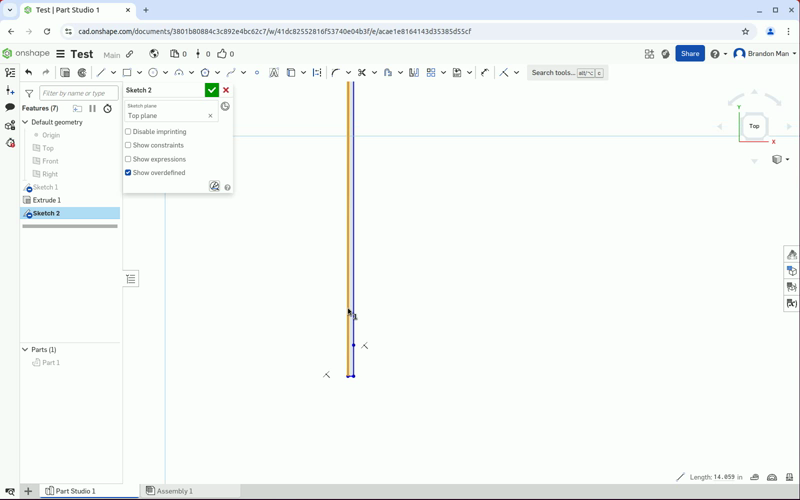
scroll(-6)
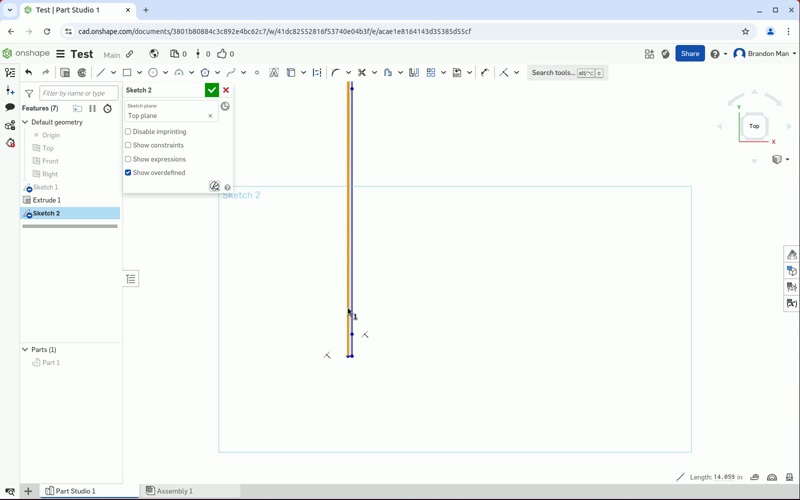
scroll(-6)
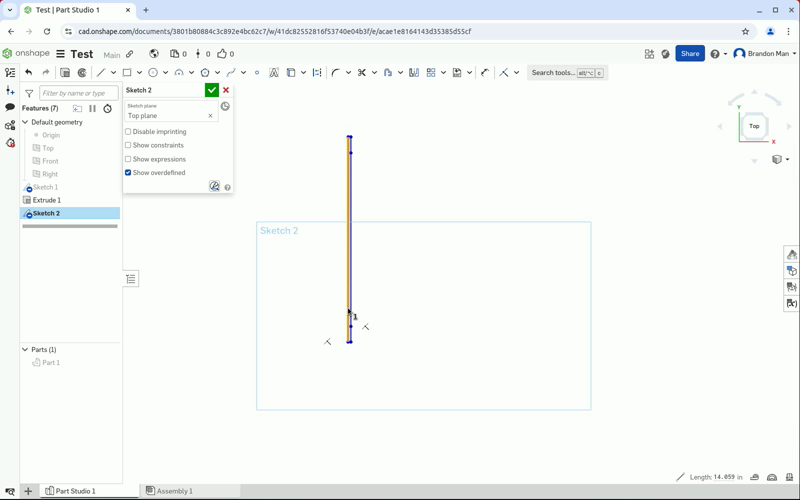
scroll(-6)
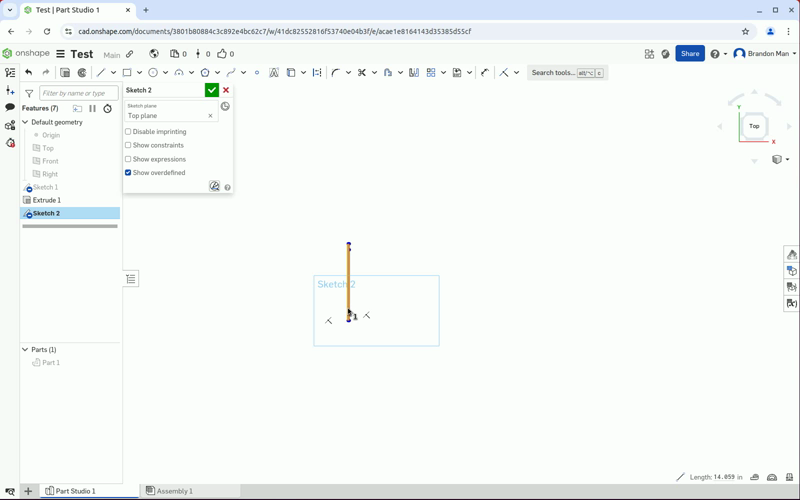
mouse_move(73, 352)
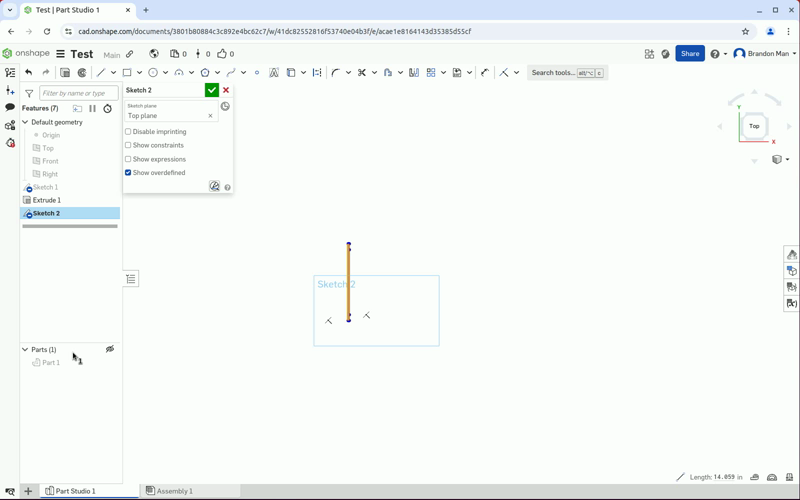
key(shift+y)
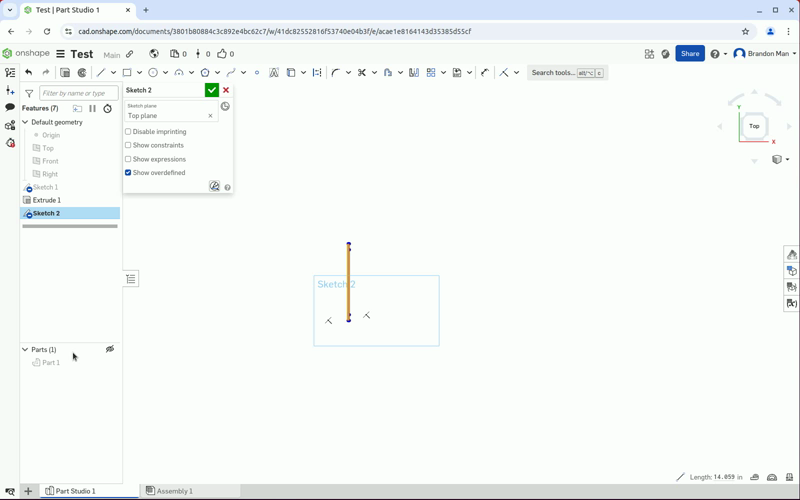
key(shift+e)
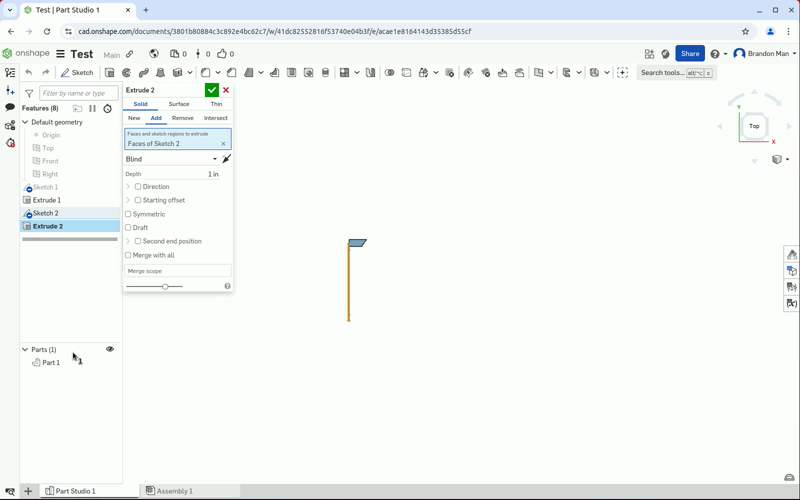
mouse_move(143, 106)
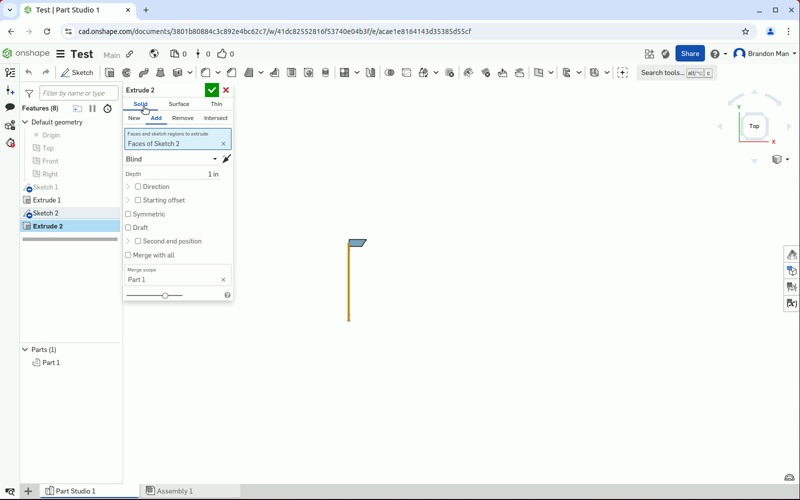
click(143, 106)
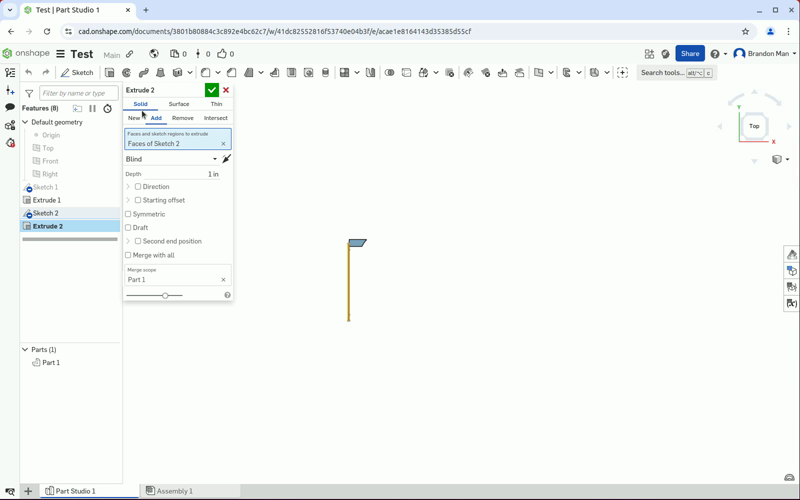
mouse_move(137, 120)
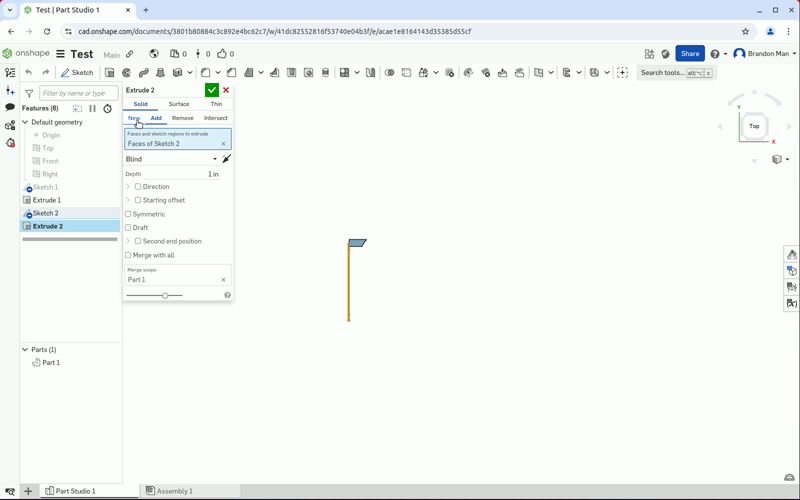
click(137, 120)
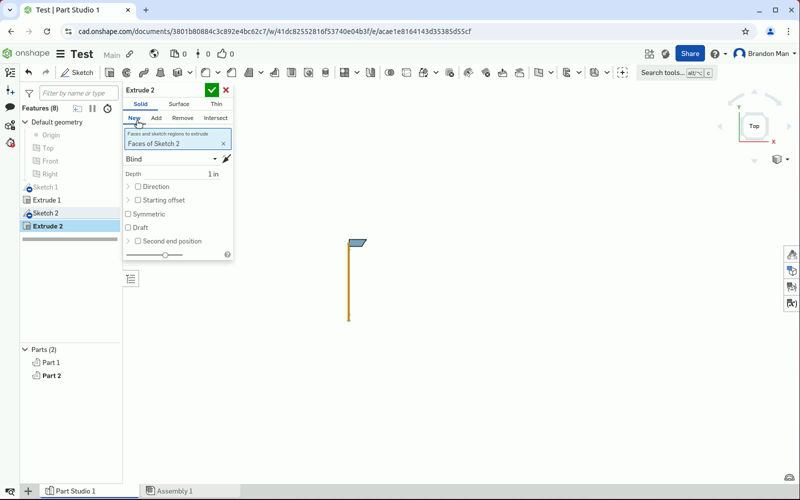
key(tab, 4)
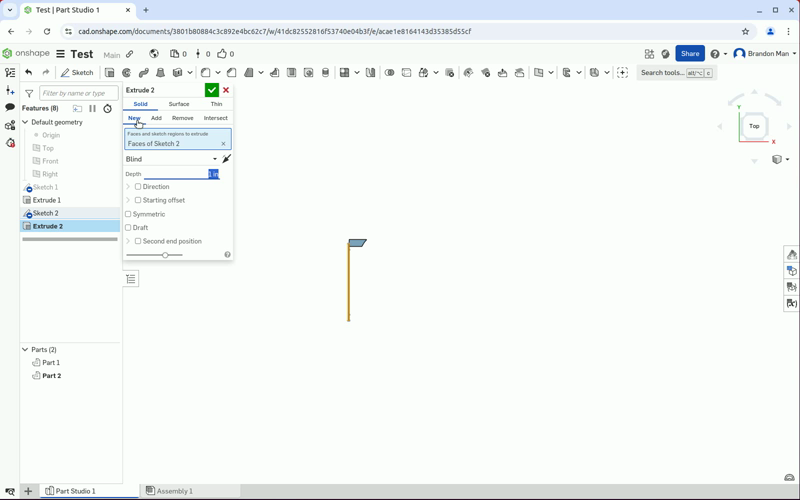
text(-0.481)
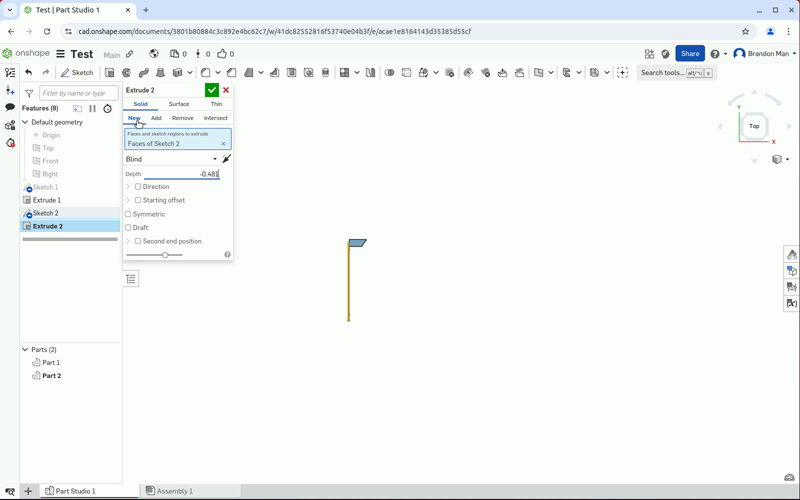
key(enter)
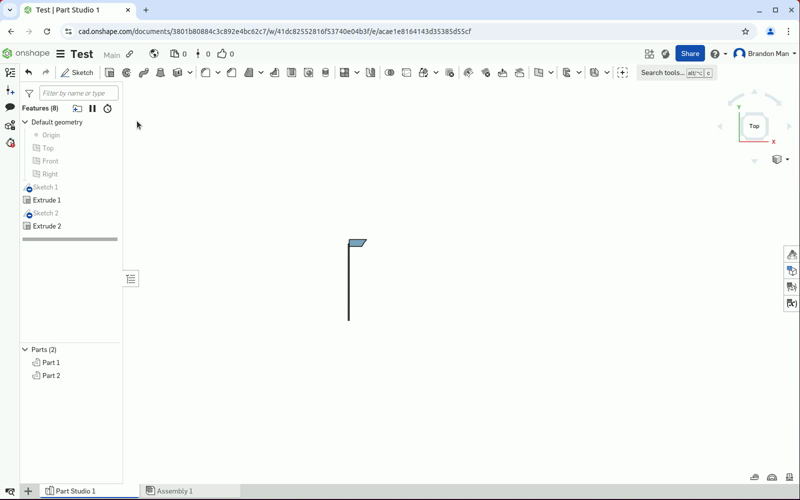
key(shift+h)
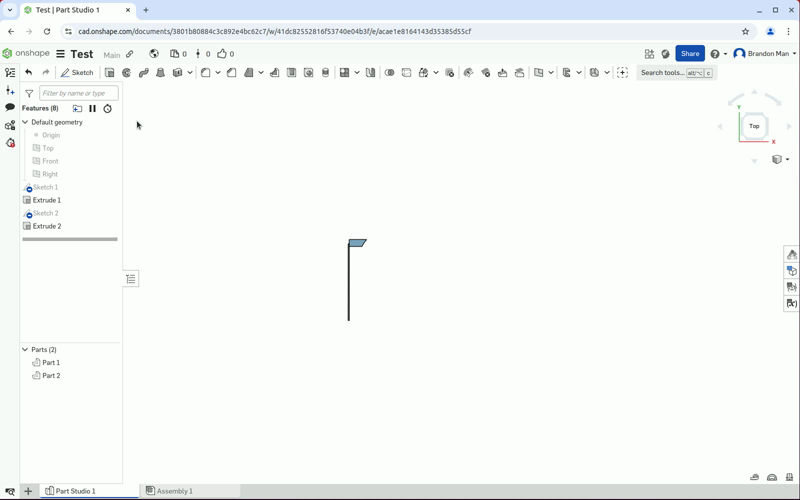
key(shift+h)
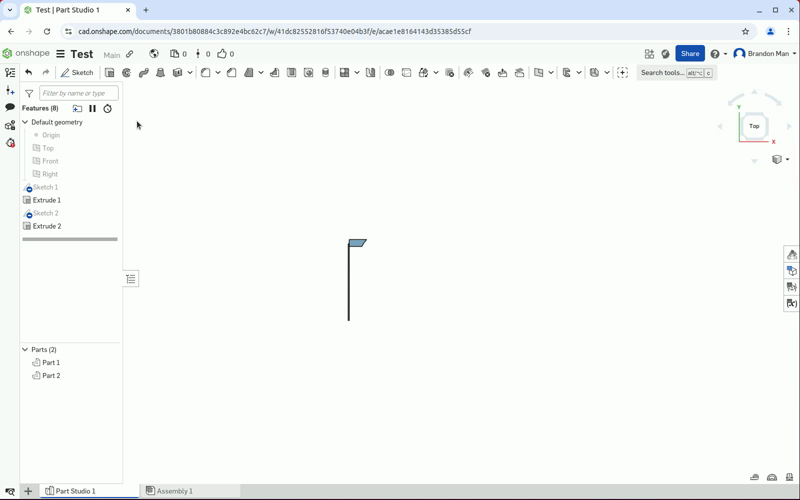
mouse_move(73, 189)
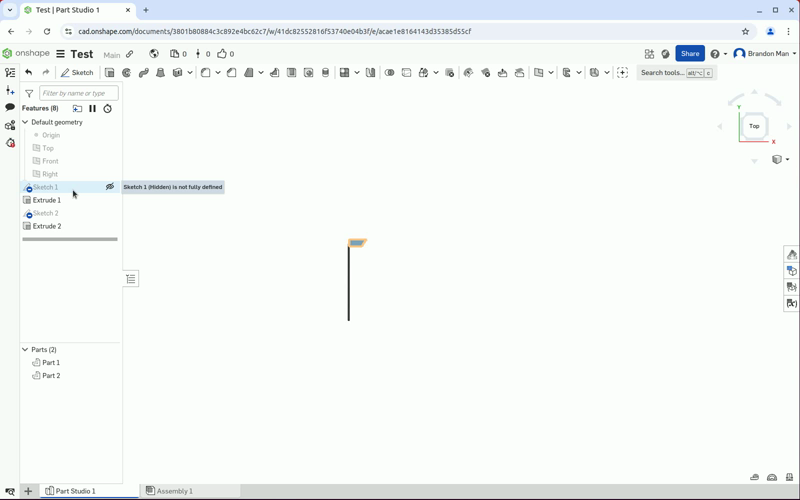
click(73, 189)
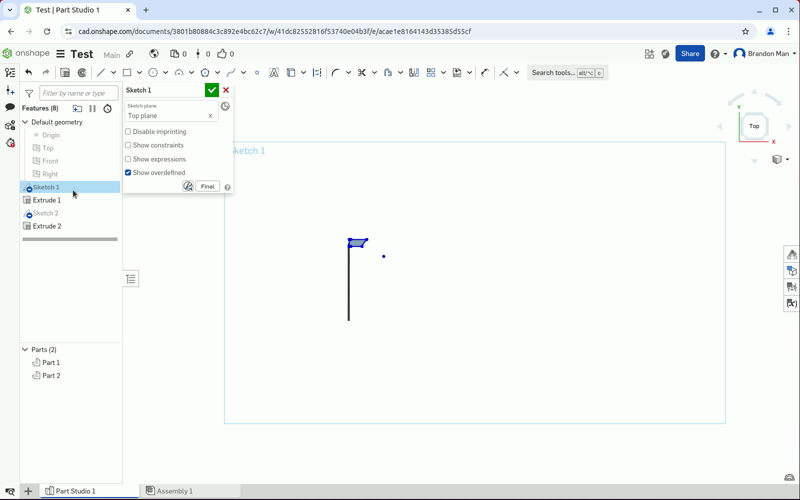
mouse_move(229, 92)
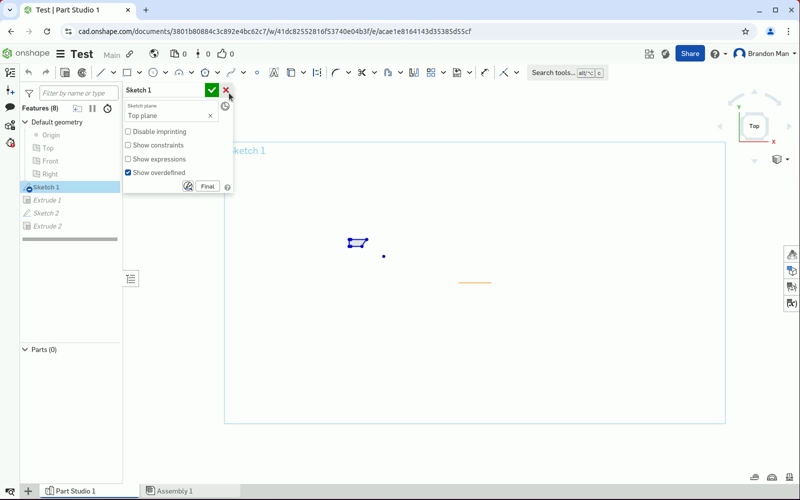
click(229, 92)
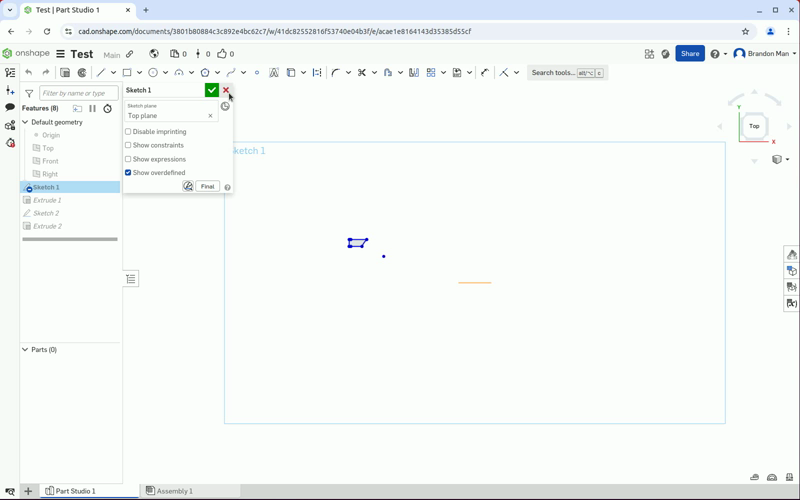
key(shift+s)
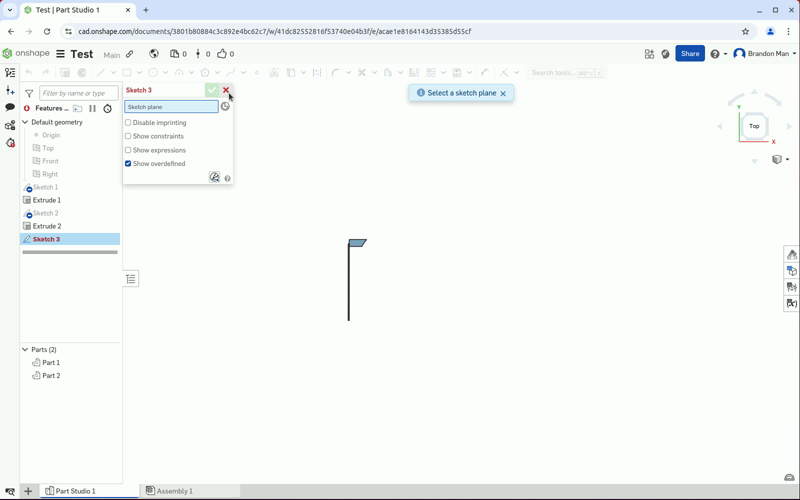
mouse_move(73, 150)
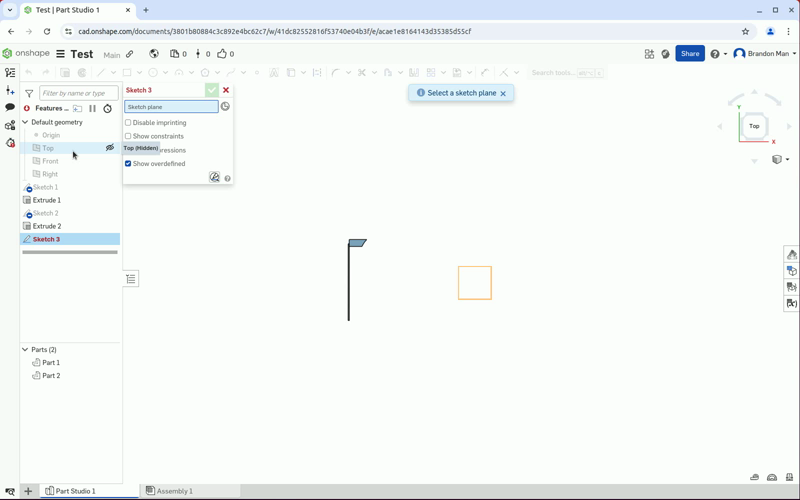
click(73, 150)
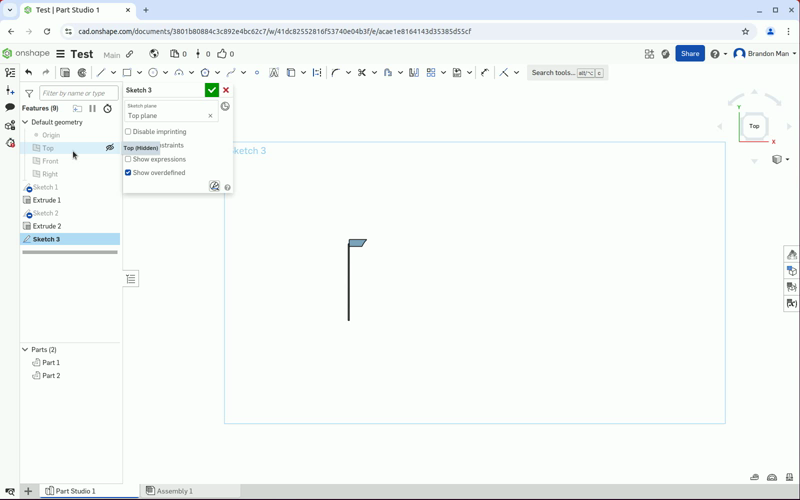
mouse_move(73, 352)
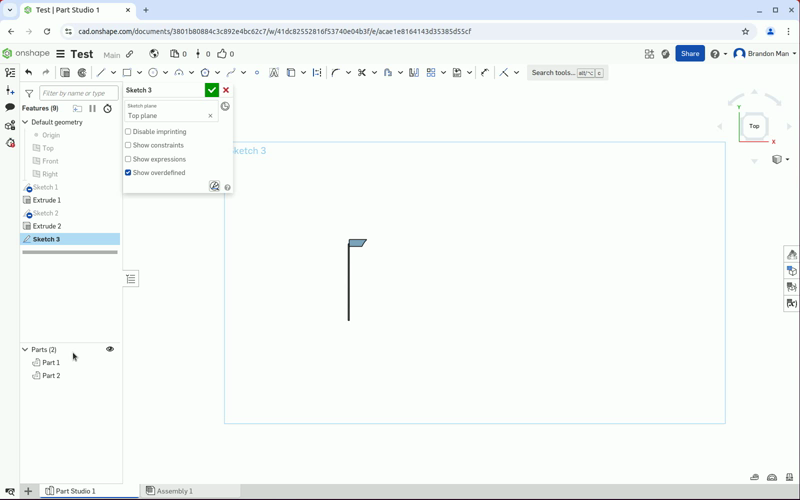
key(y)
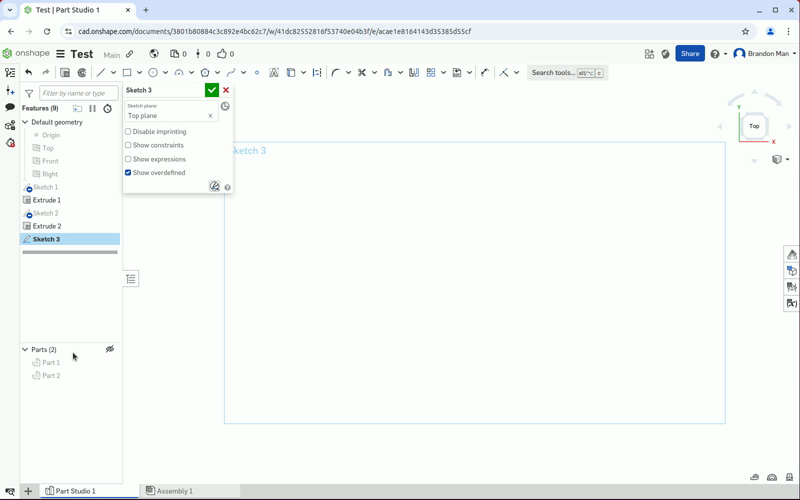
key(l)
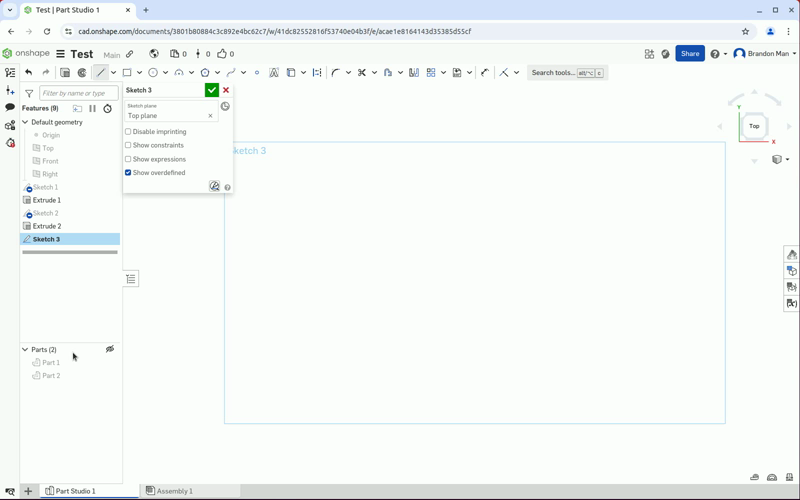
key_down(shift)
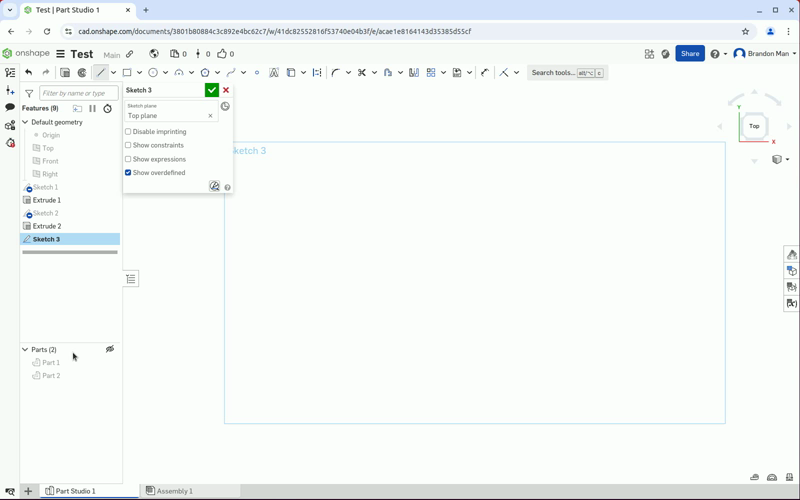
mouse_move(349, 320)
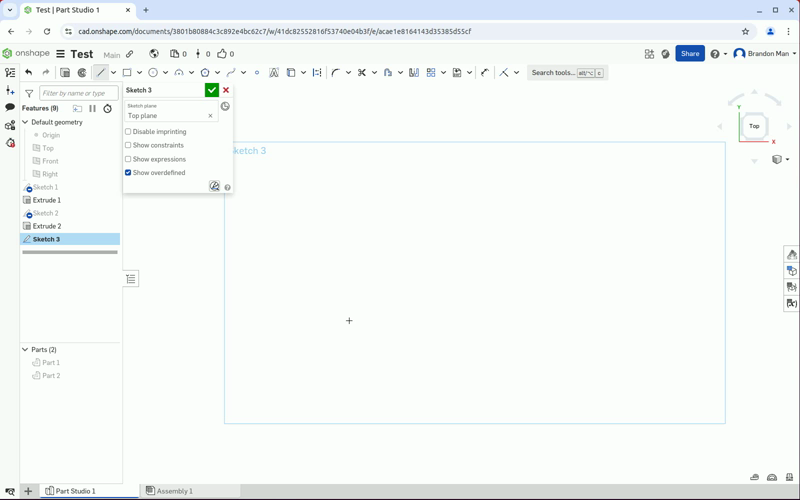
click(349, 320)
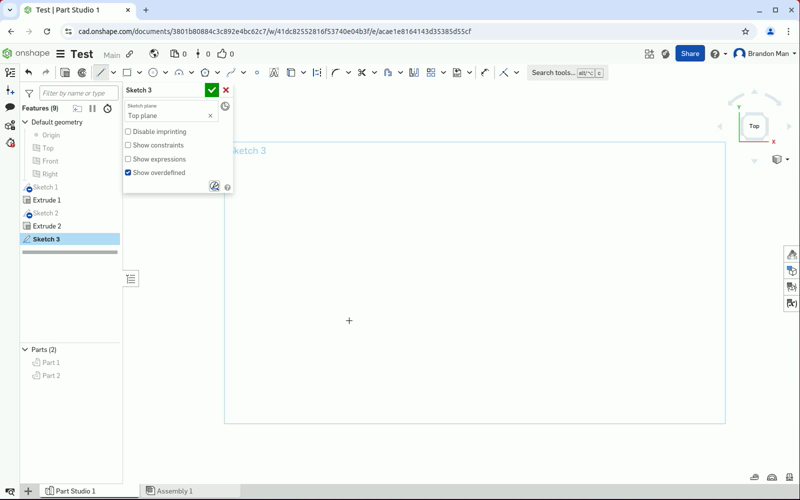
key_up(shift)
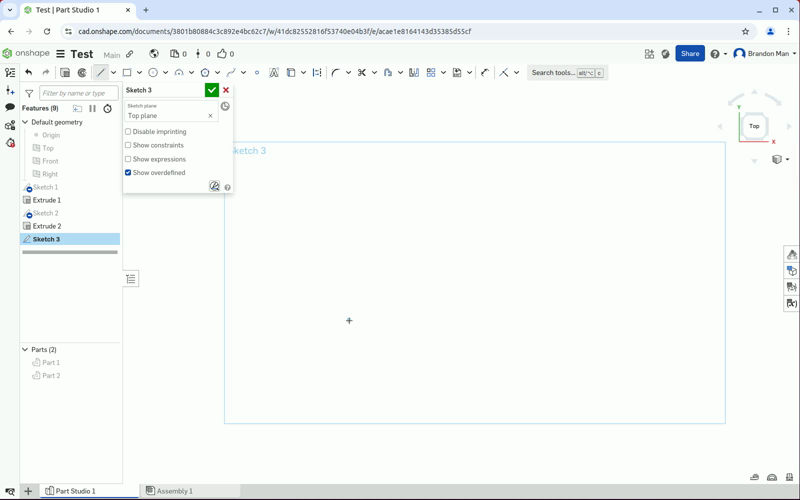
key_down(shift)
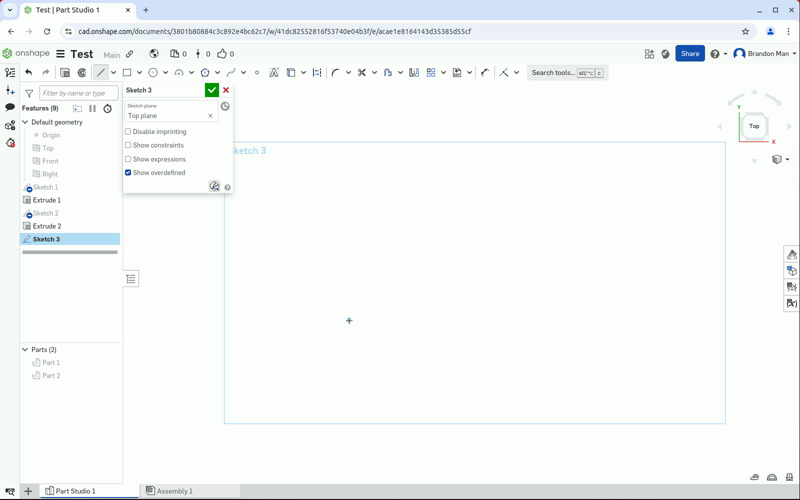
mouse_move(379, 320)
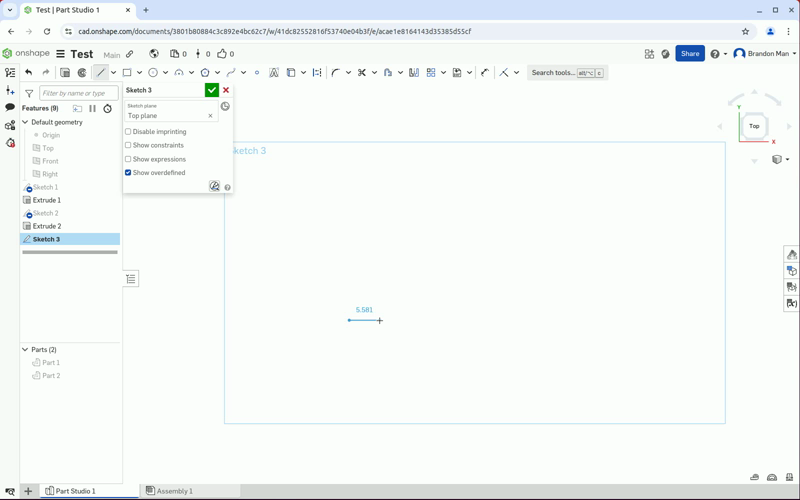
mouse_move(350, 320)
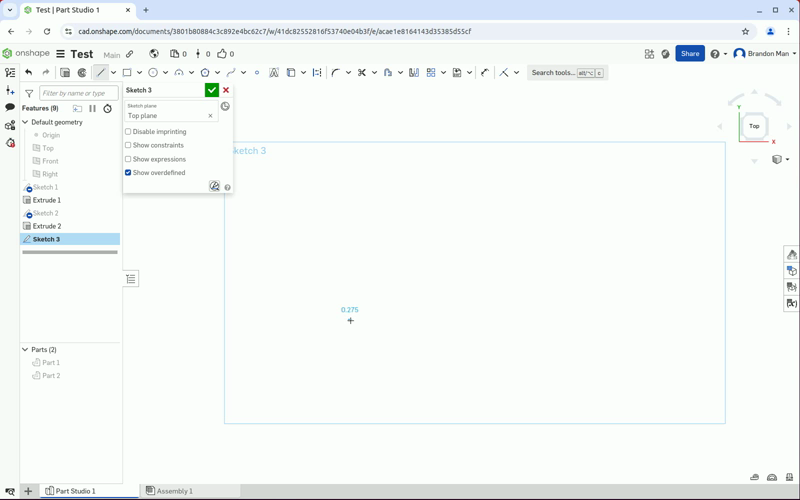
scroll(6)
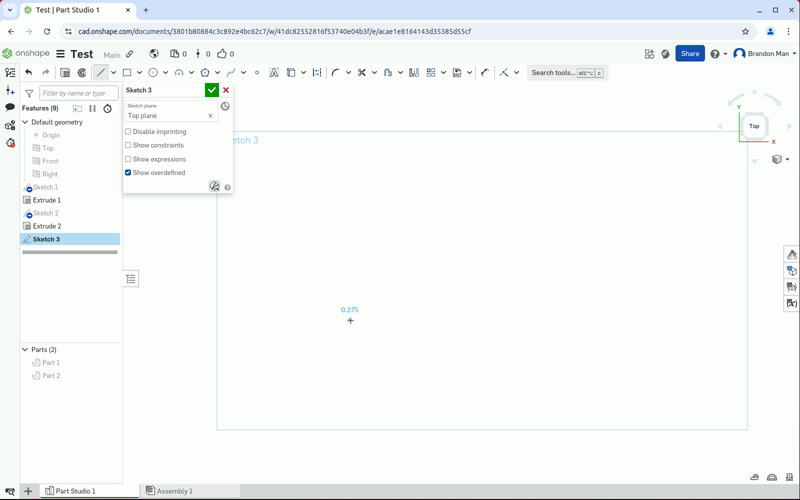
scroll(6)
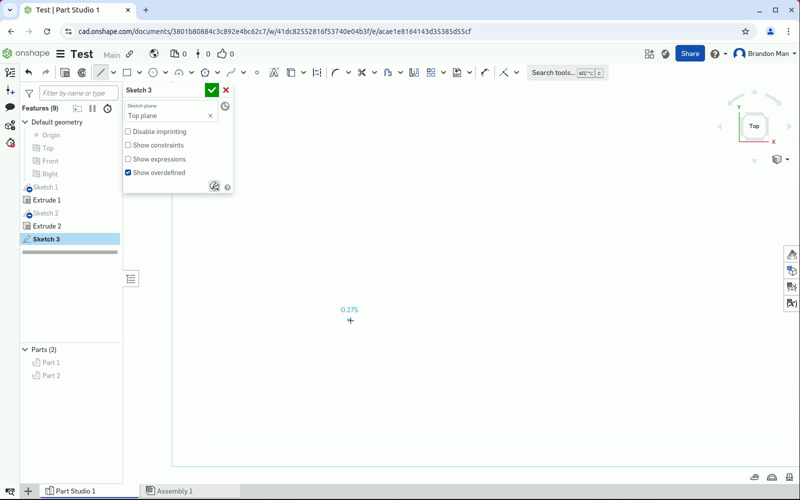
scroll(6)
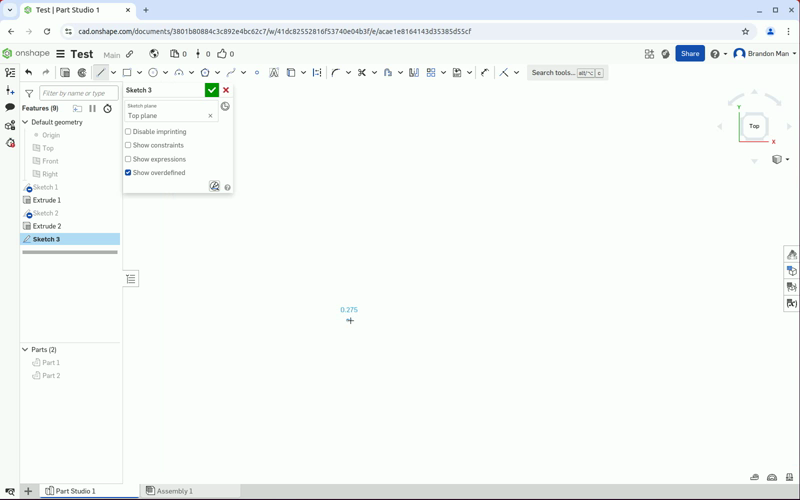
scroll(6)
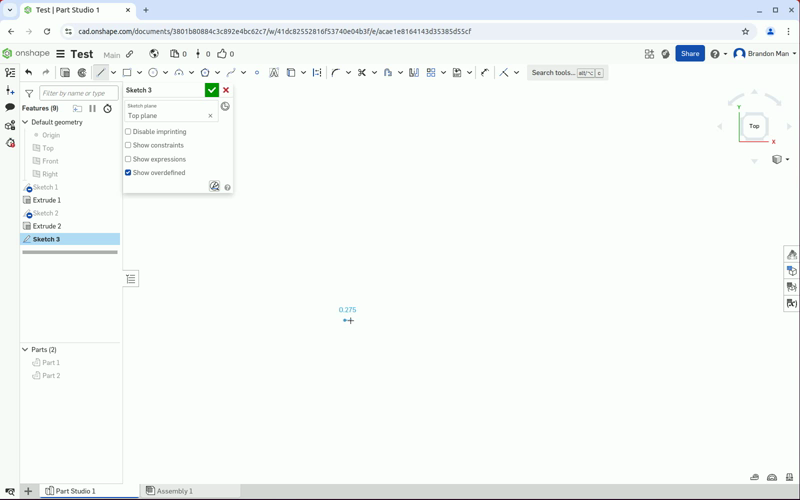
scroll(6)
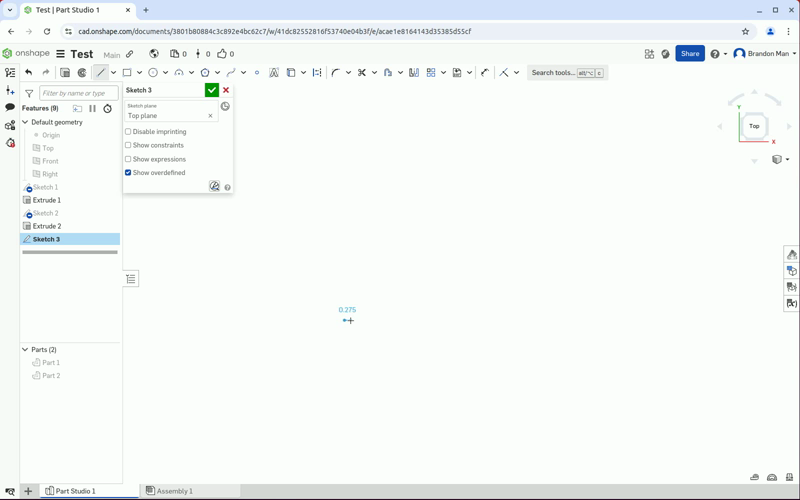
scroll(6)
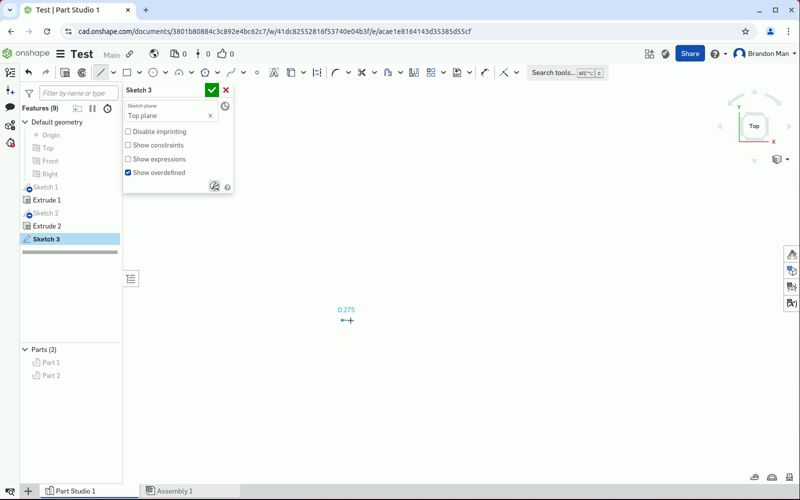
scroll(6)
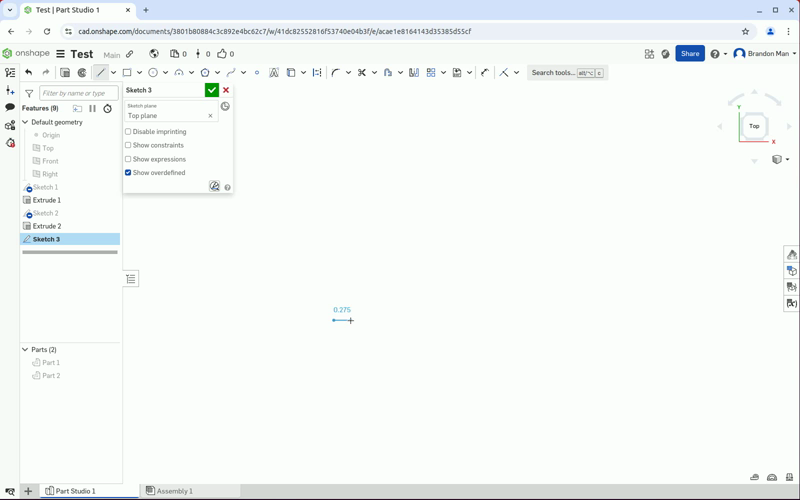
click(350, 320)
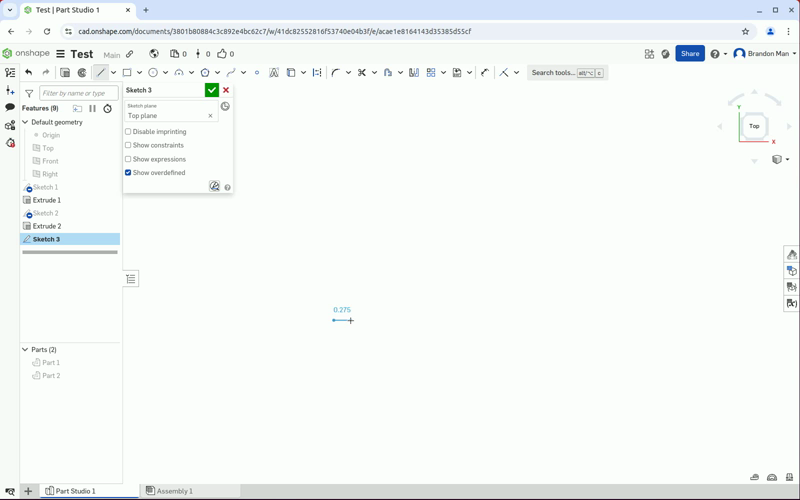
scroll(-6)
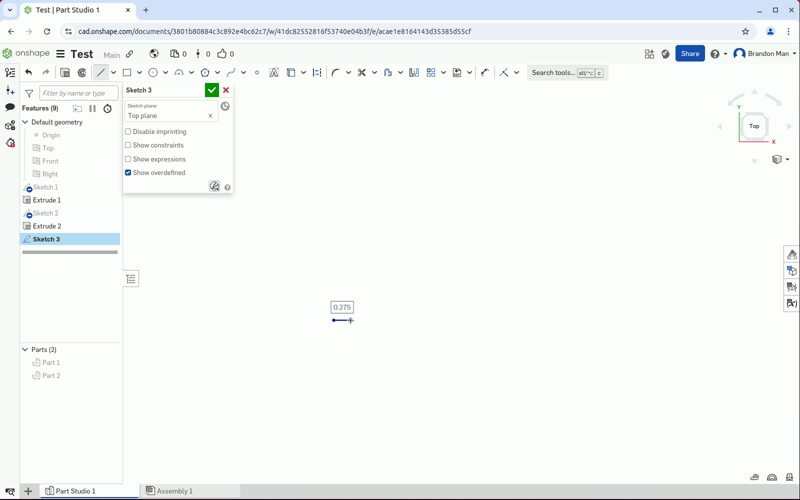
scroll(-6)
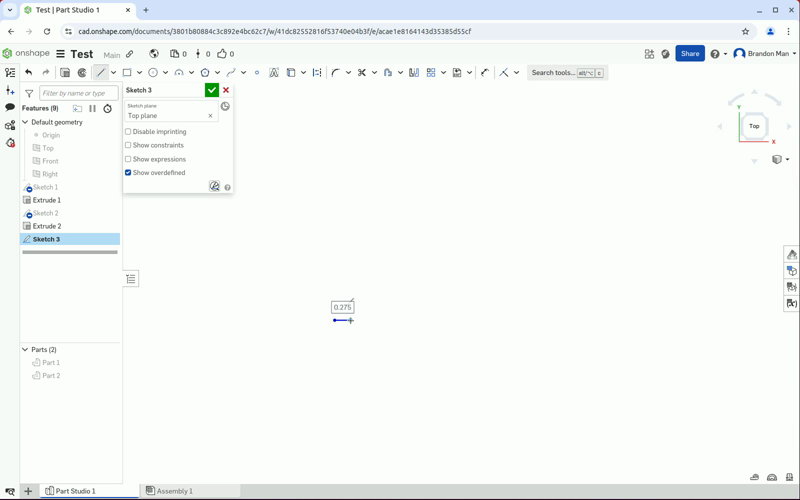
scroll(-6)
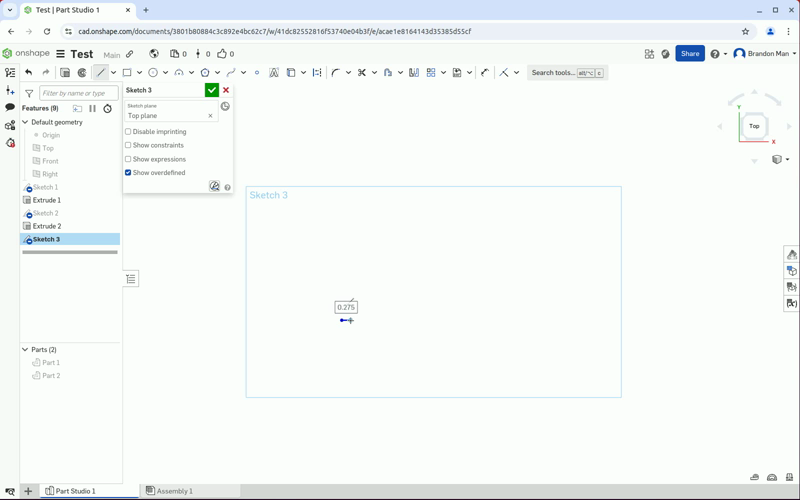
scroll(-6)
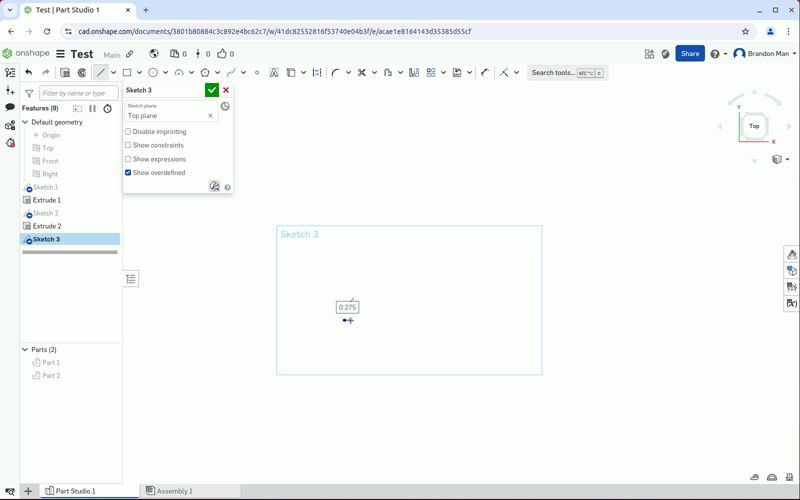
scroll(-6)
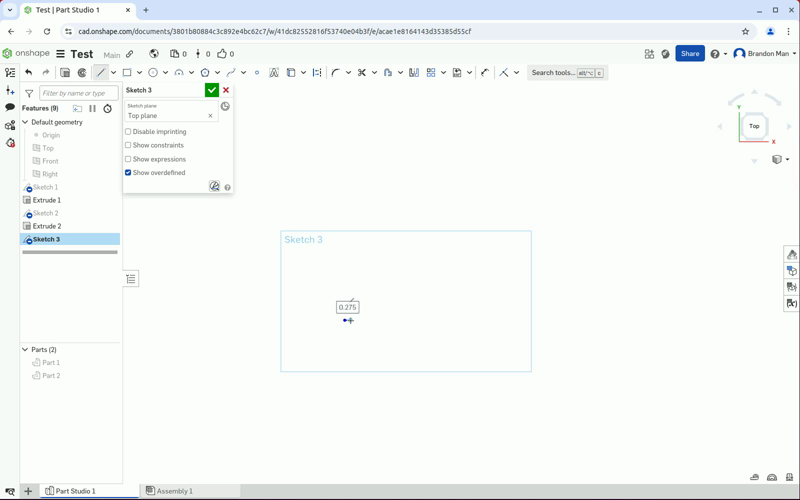
scroll(-6)
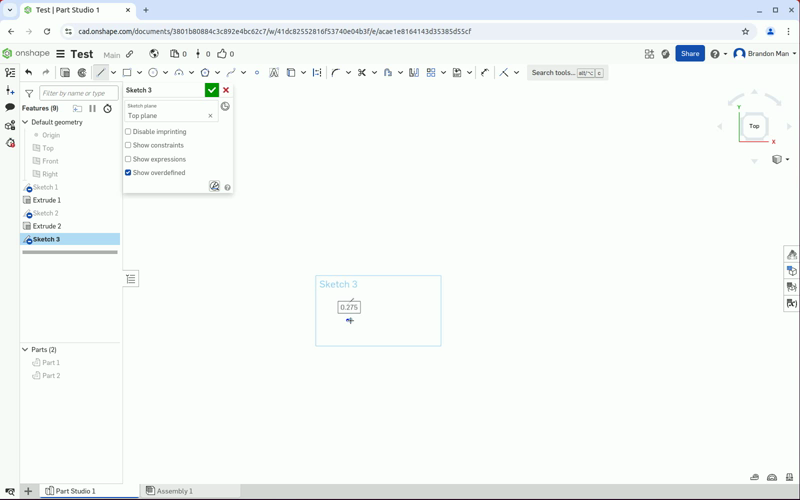
scroll(-6)
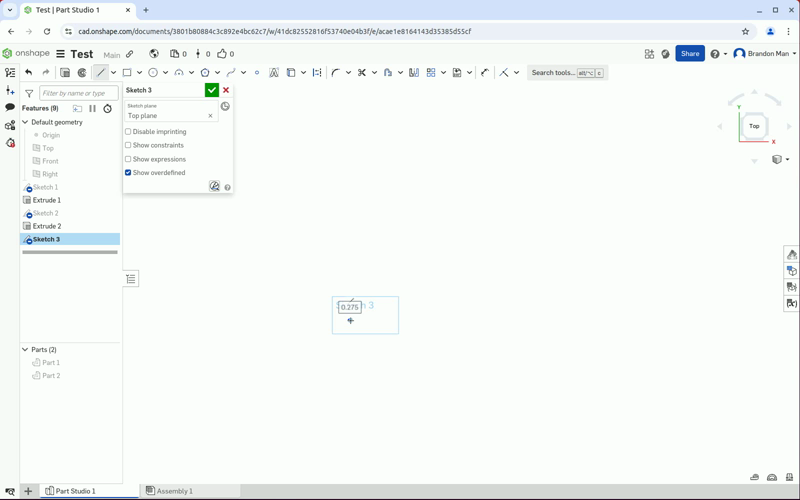
key_up(shift)
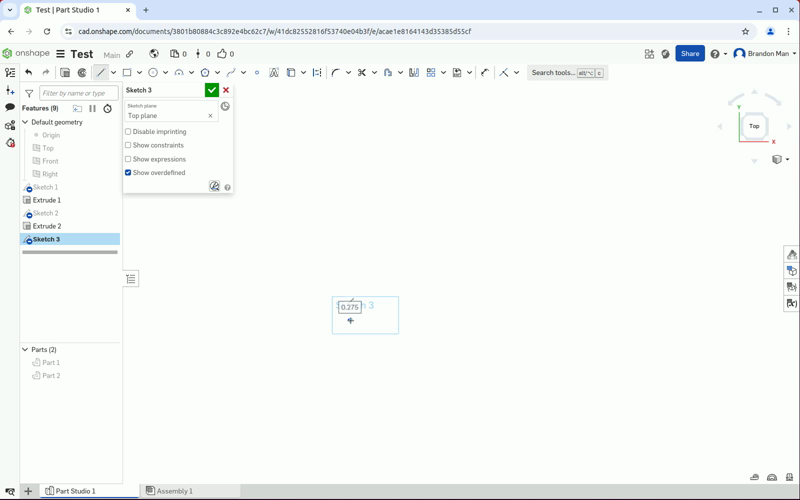
key_down(shift)
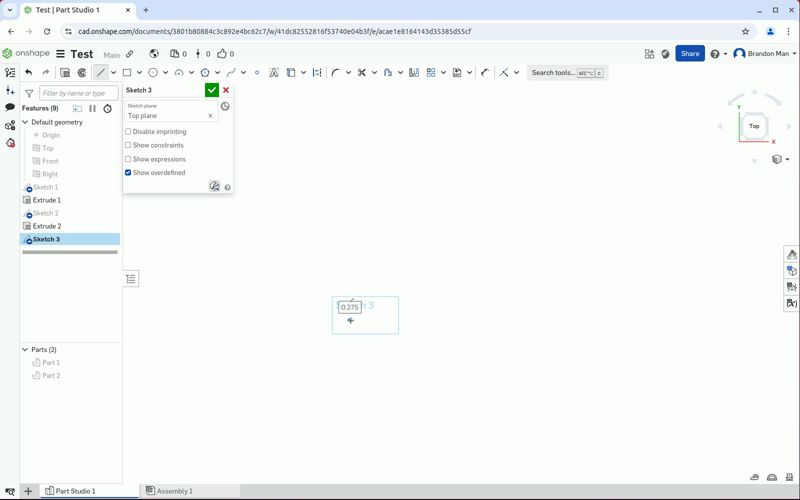
mouse_move(380, 320)
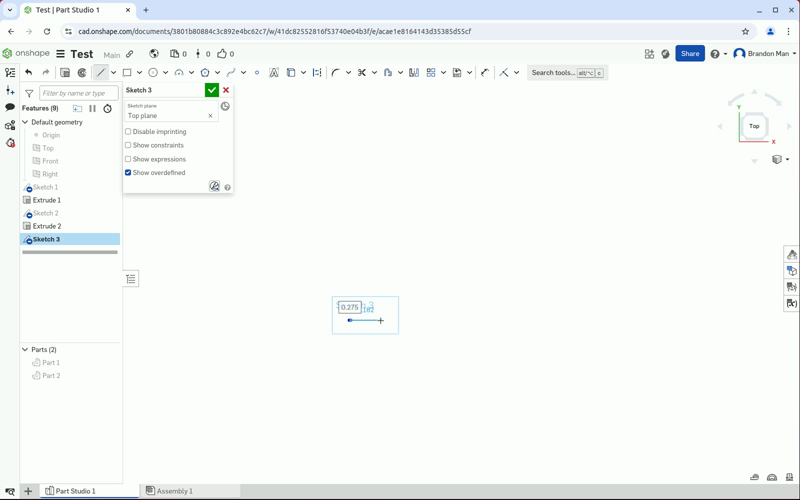
mouse_move(365, 320)
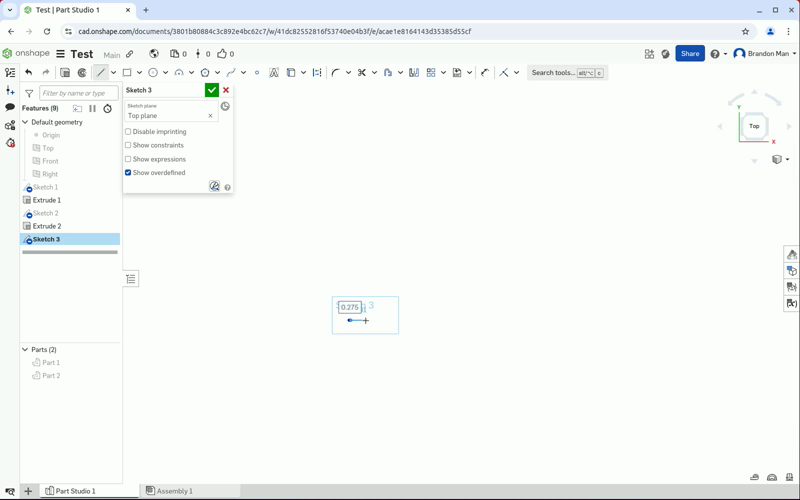
click(365, 320)
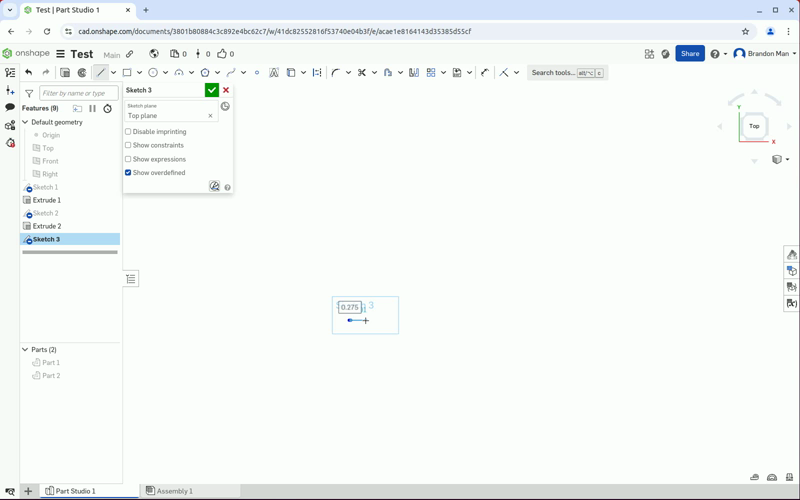
key_up(shift)
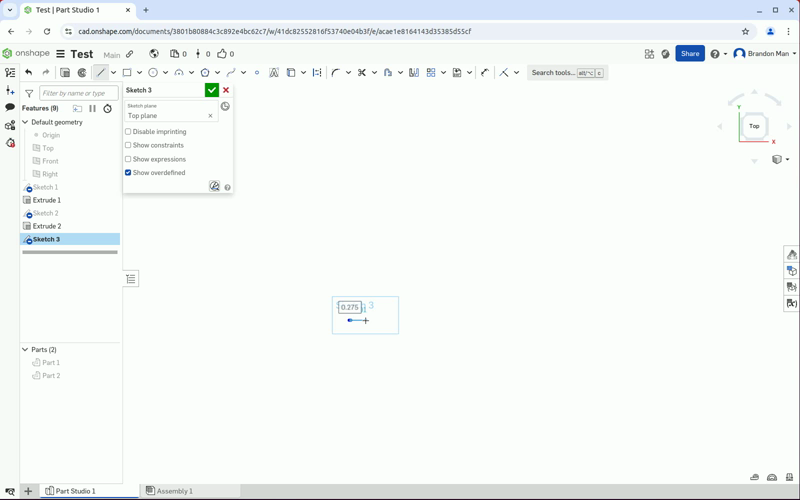
key(esc)
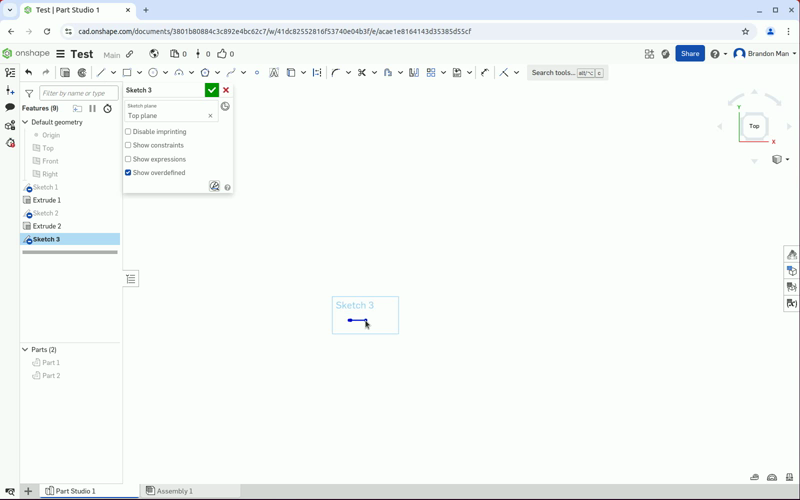
key(a)
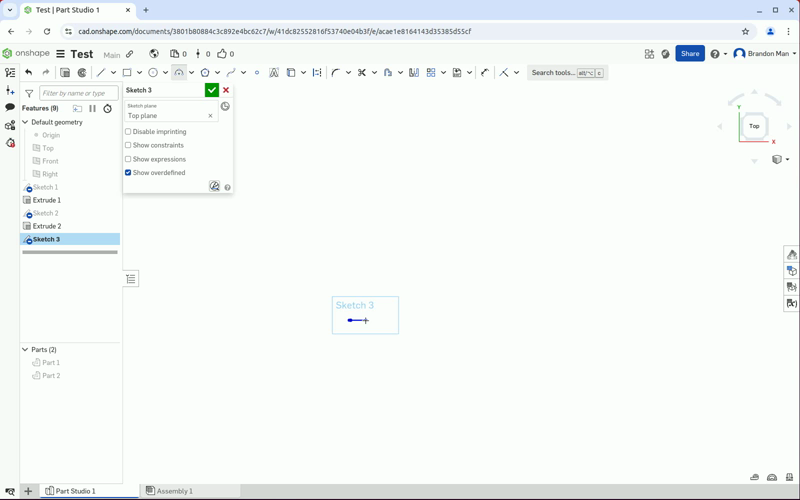
mouse_move(365, 320)
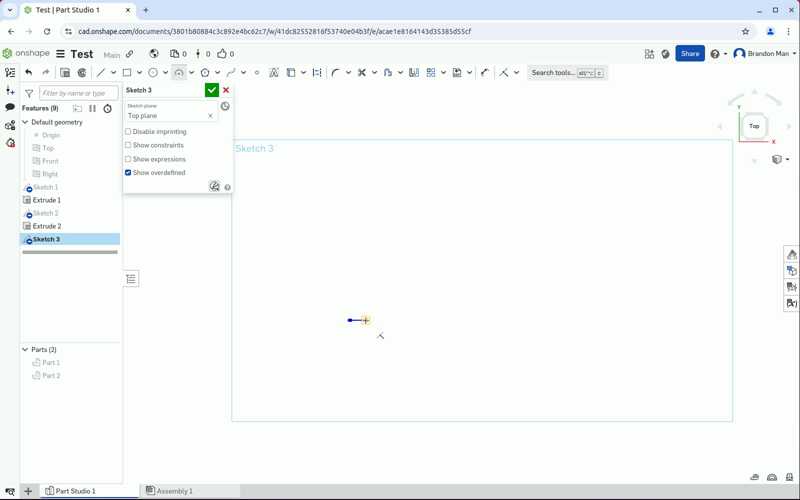
click(365, 320)
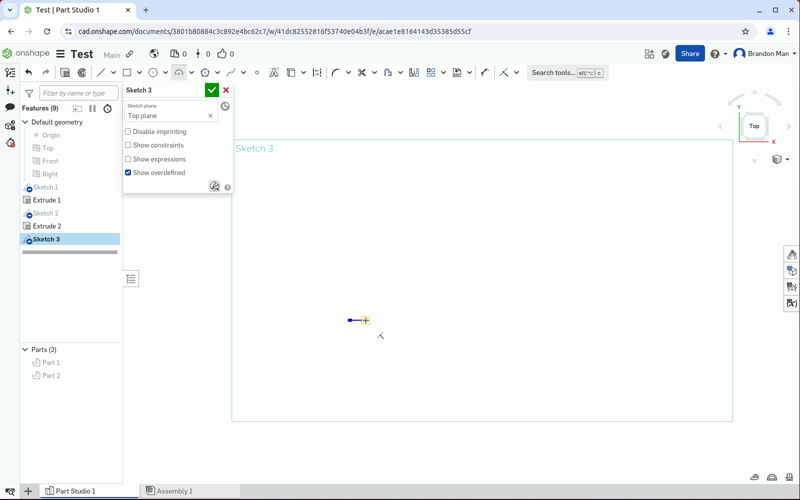
key_down(shift)
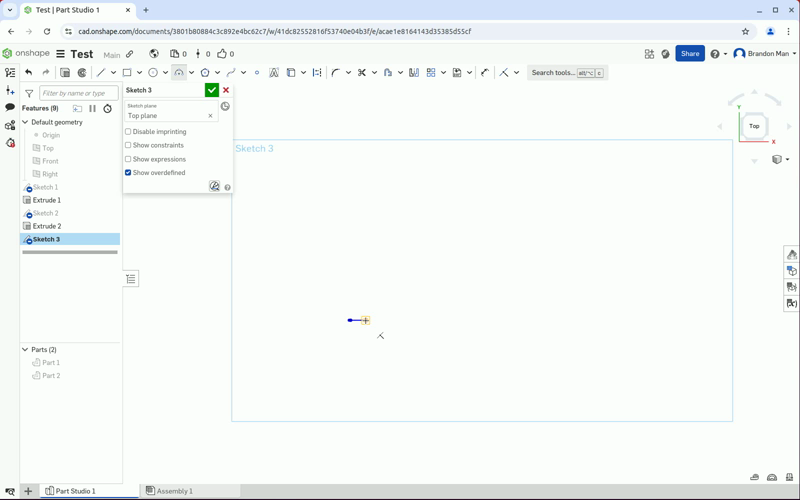
mouse_move(361, 314)
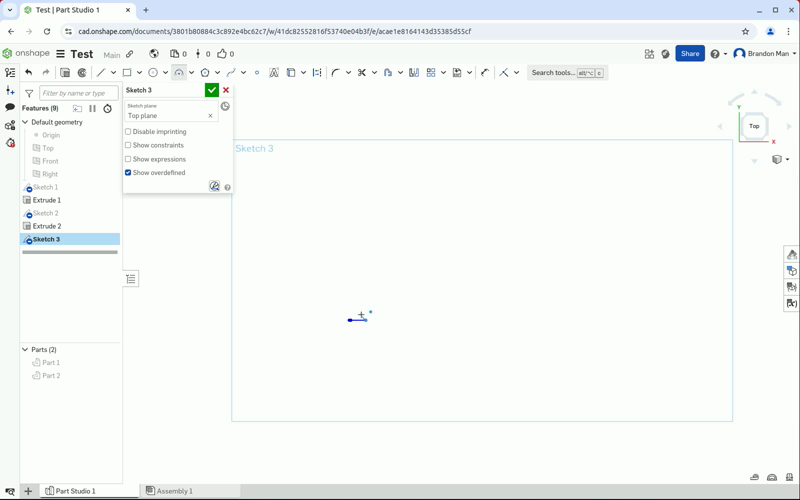
click(361, 314)
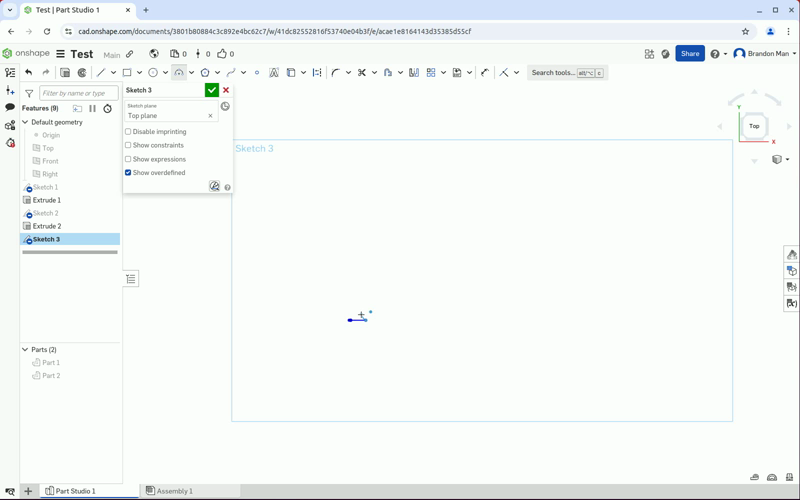
mouse_move(363, 317)
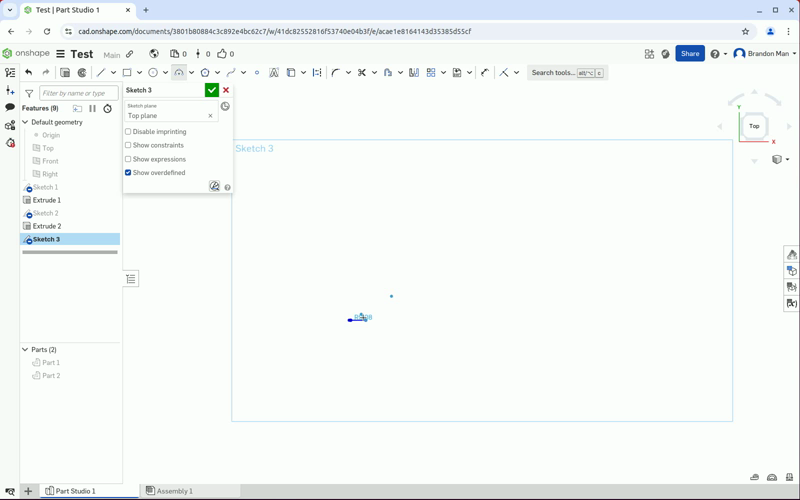
scroll(6)
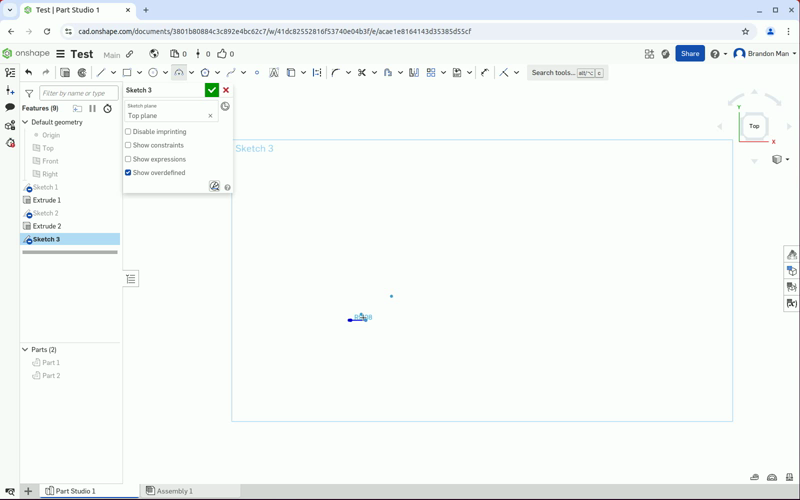
scroll(6)
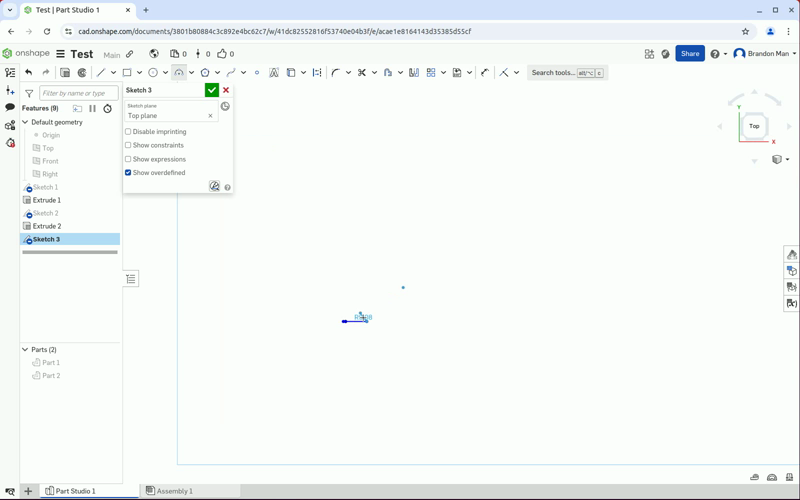
scroll(6)
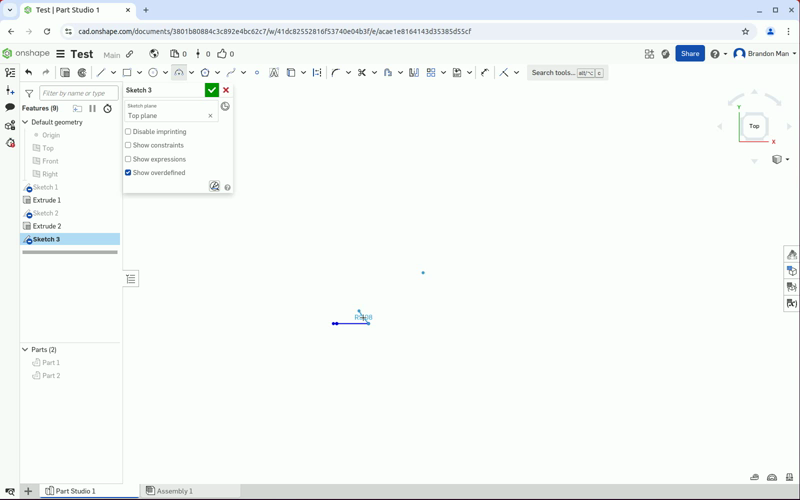
scroll(6)
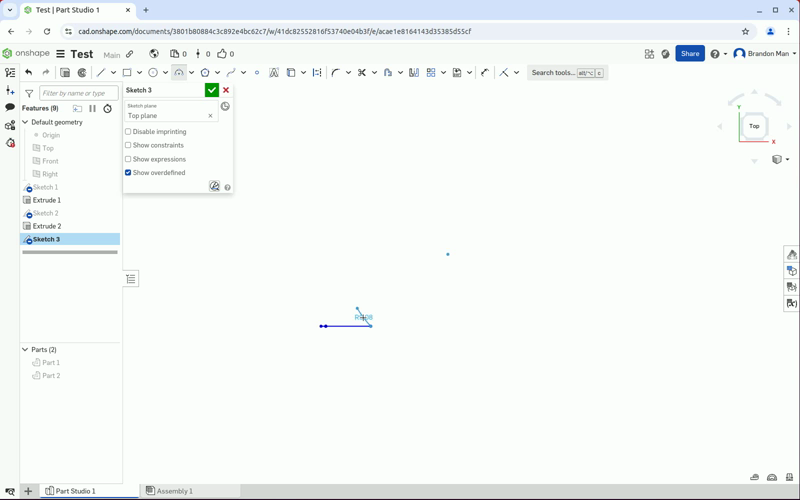
scroll(6)
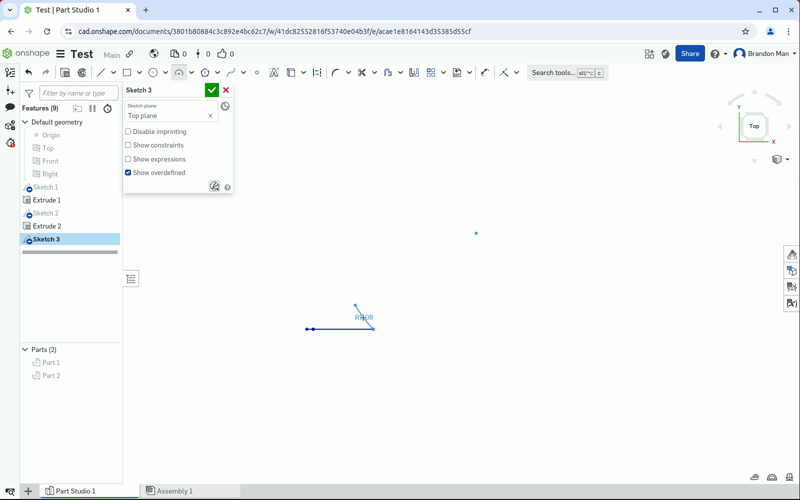
scroll(6)
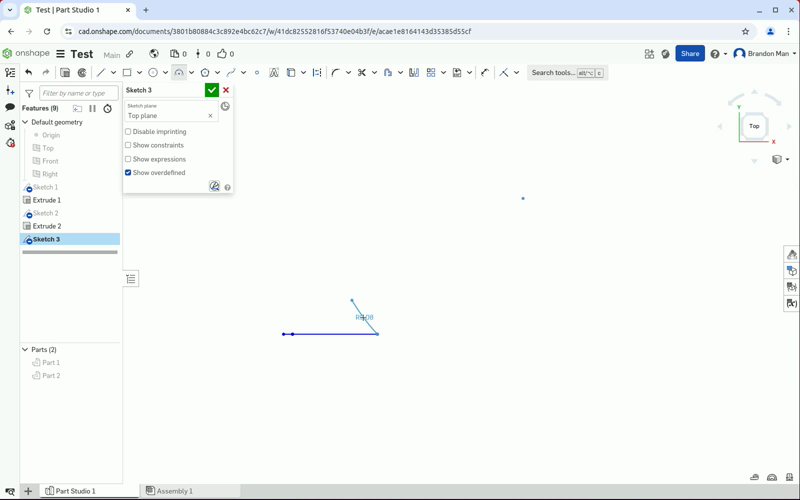
scroll(6)
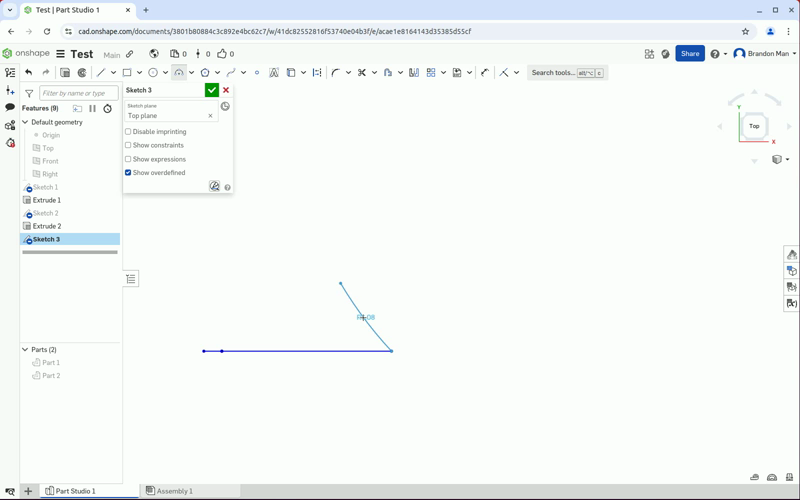
click(363, 317)
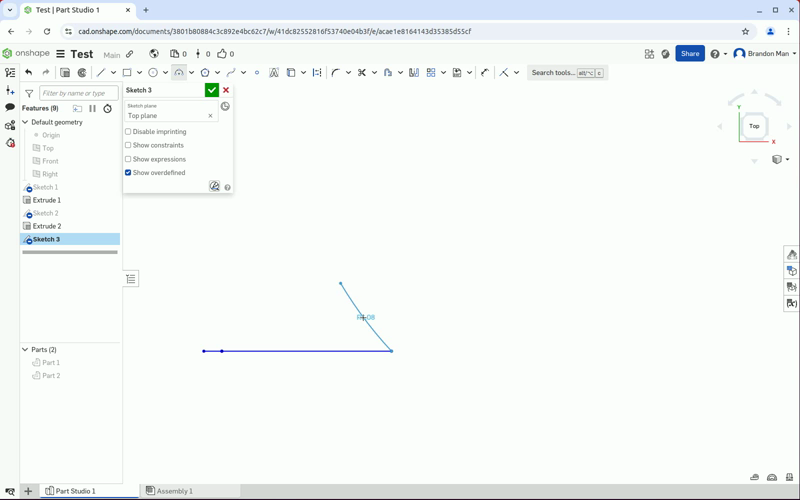
scroll(-6)
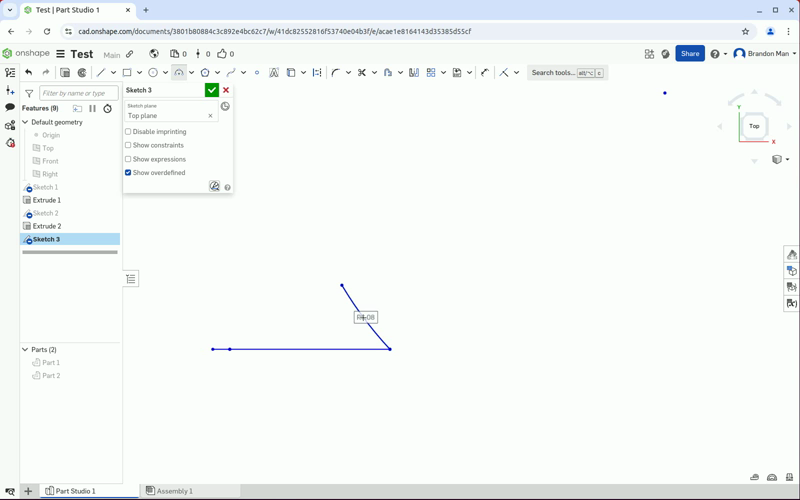
scroll(-6)
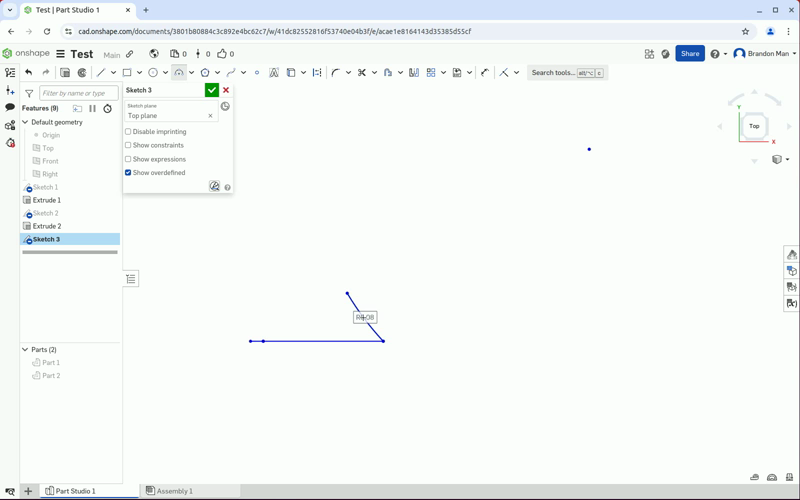
scroll(-6)
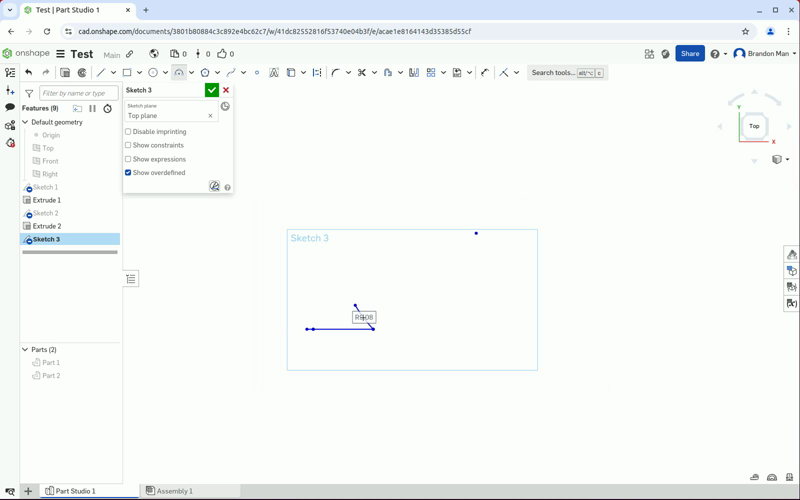
scroll(-6)
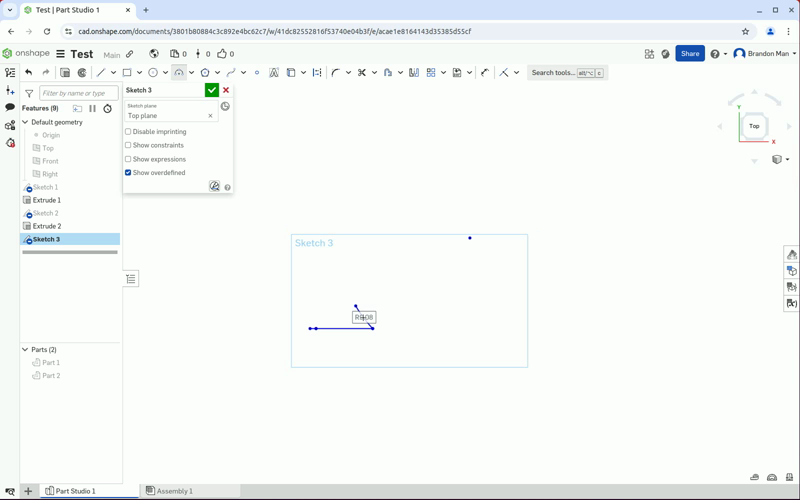
scroll(-6)
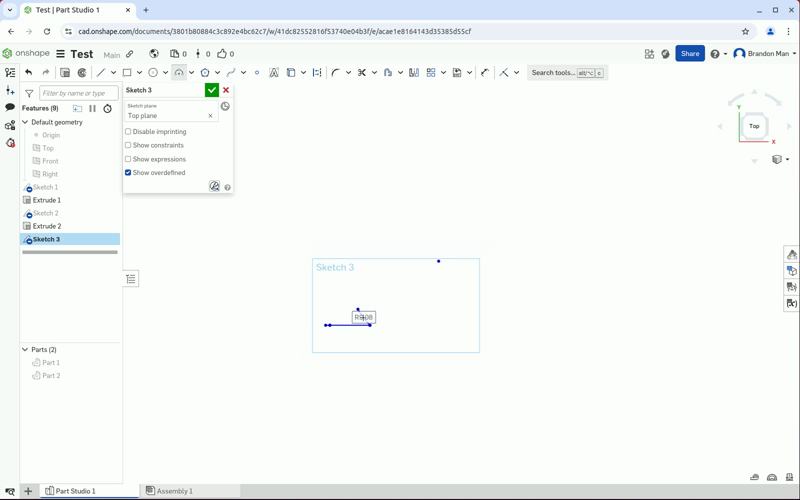
scroll(-6)
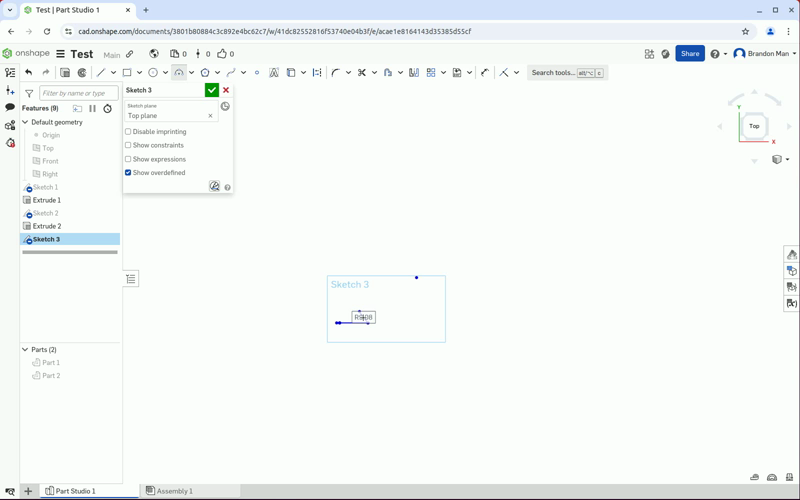
scroll(-6)
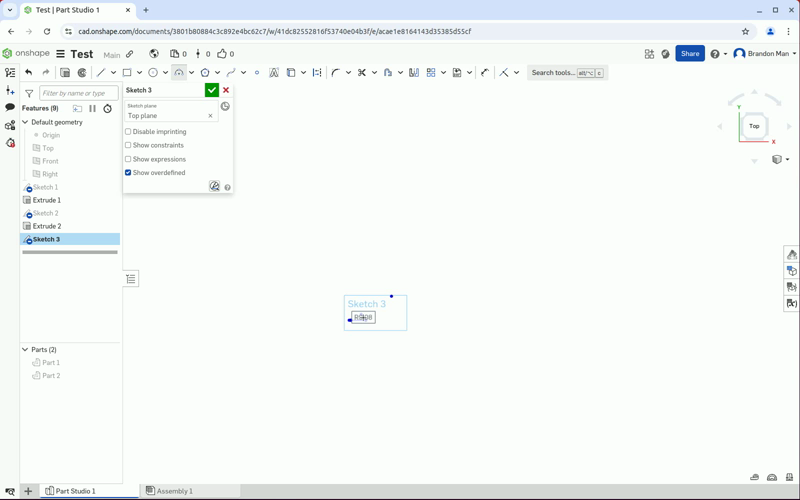
key_up(shift)
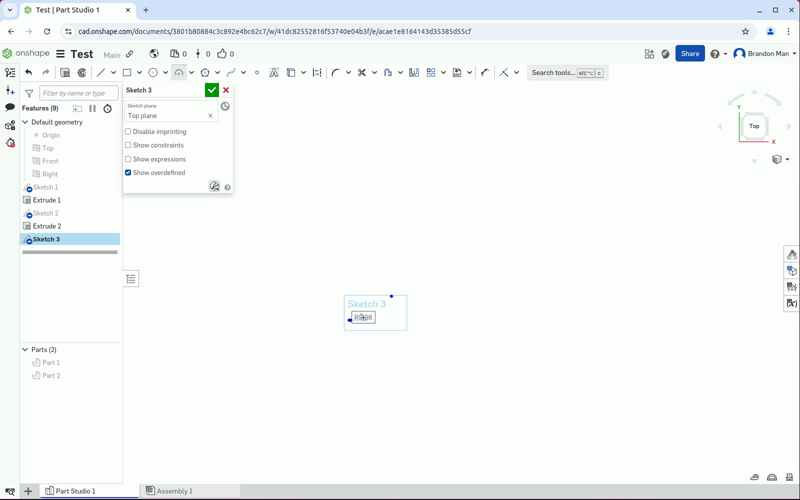
key(esc)
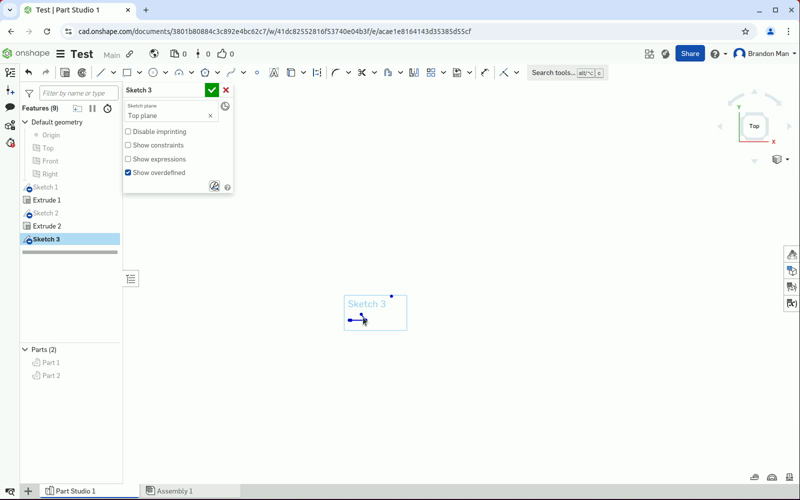
key(l)
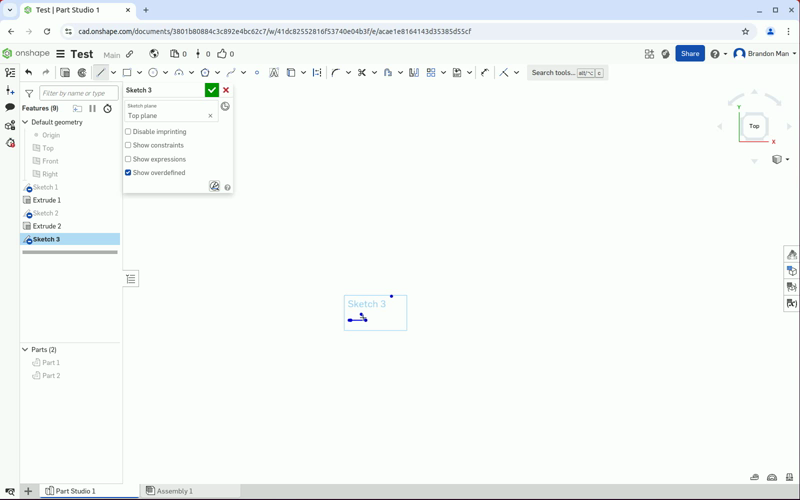
mouse_move(361, 314)
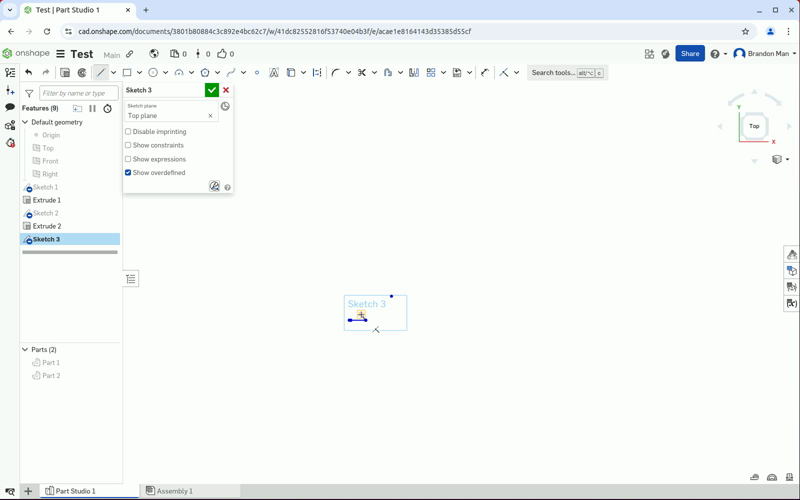
scroll(6)
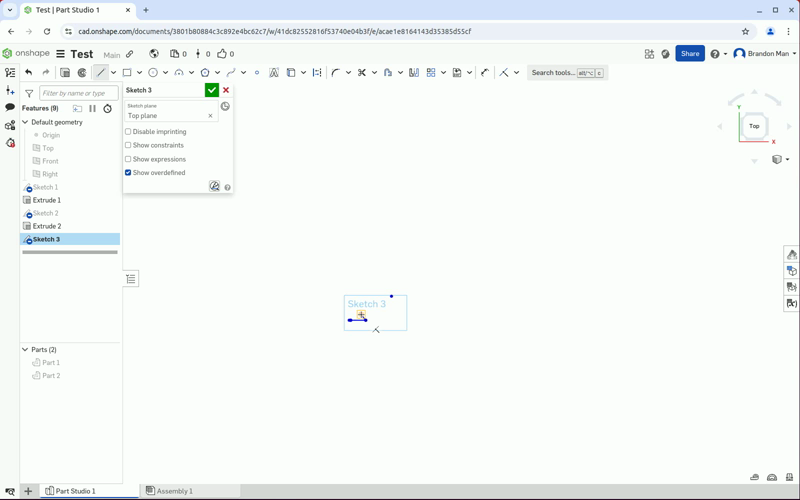
scroll(6)
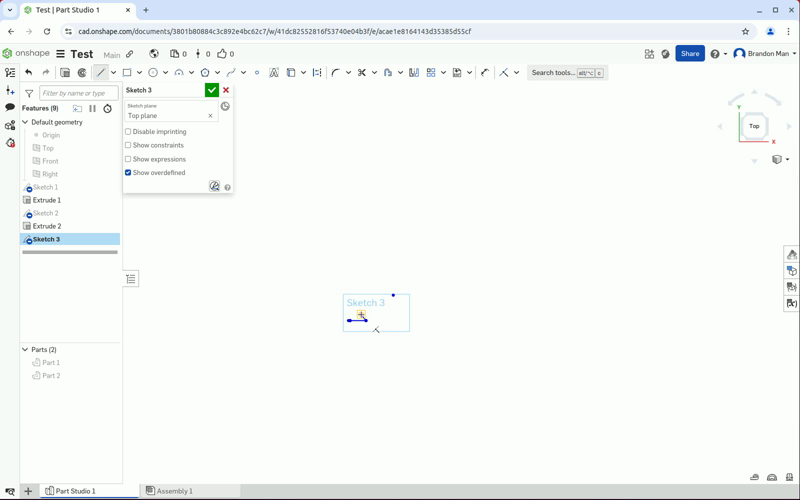
scroll(6)
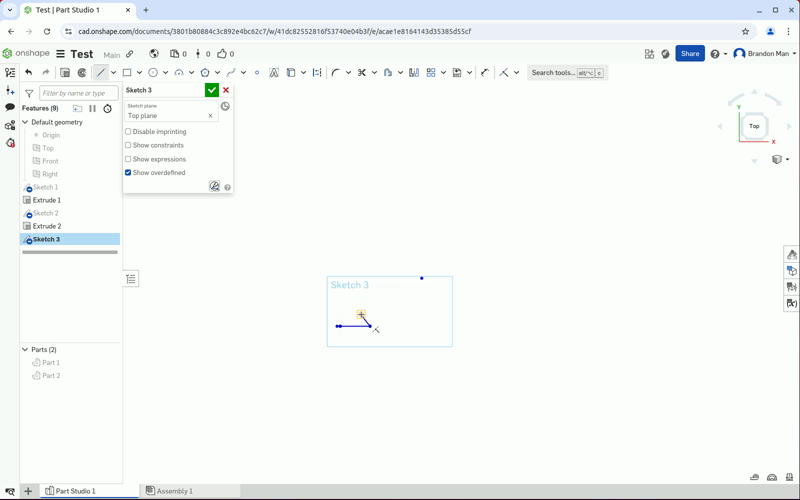
scroll(6)
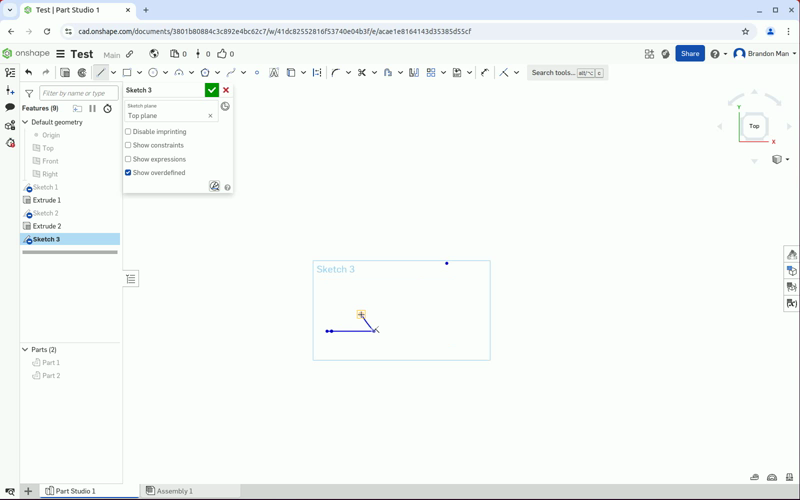
scroll(6)
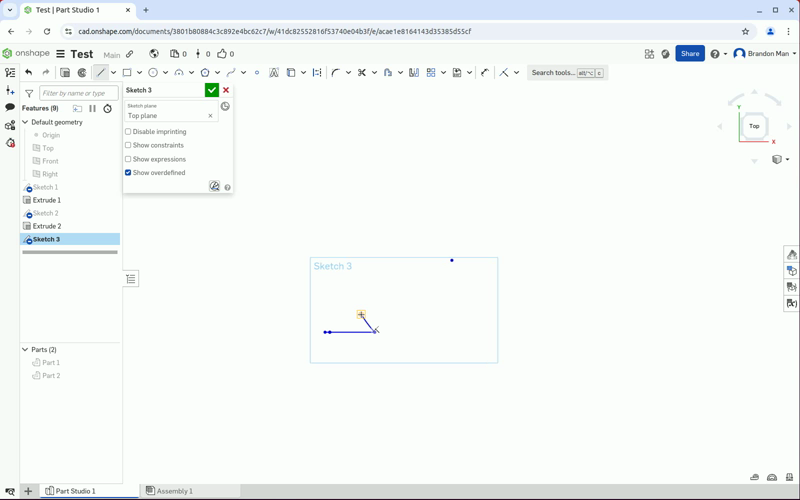
scroll(6)
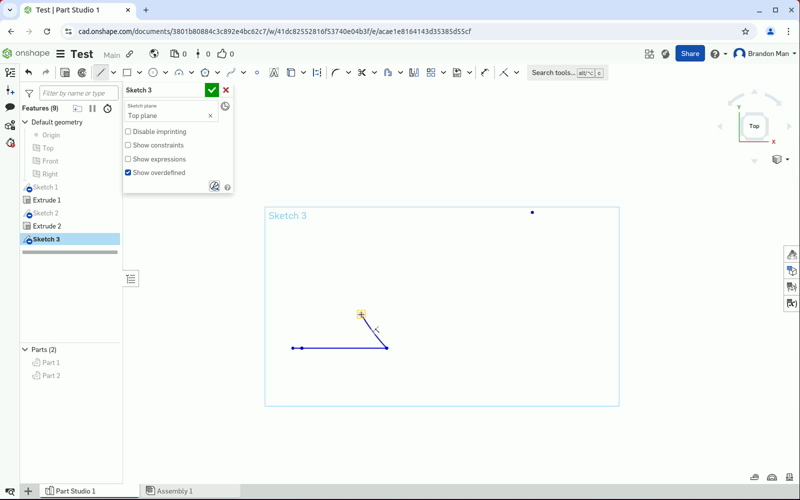
scroll(6)
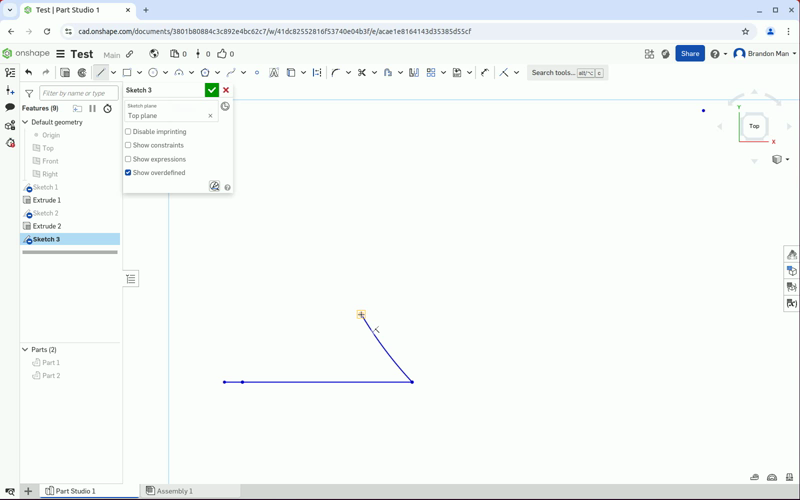
click(361, 314)
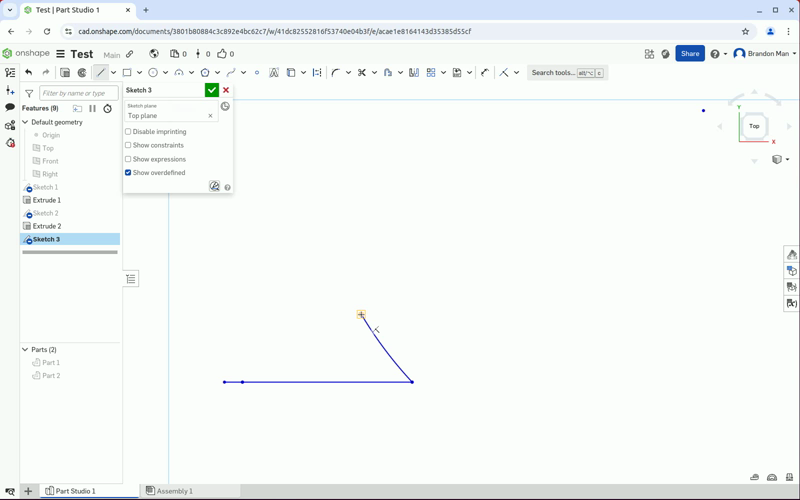
scroll(-6)
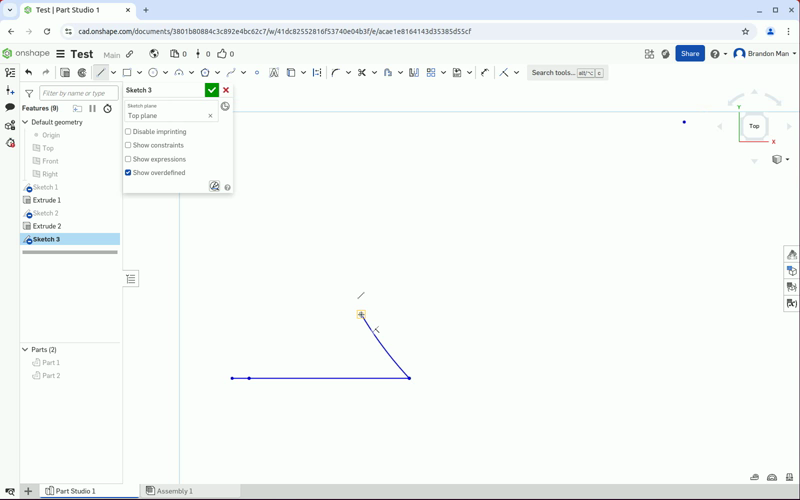
scroll(-6)
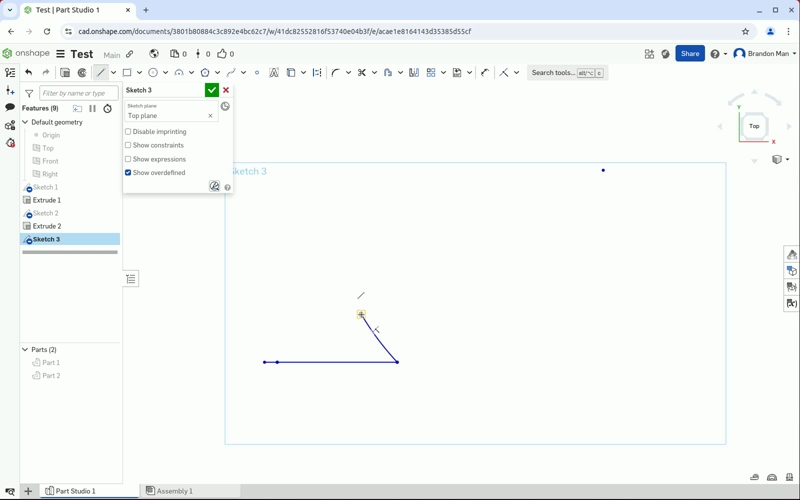
scroll(-6)
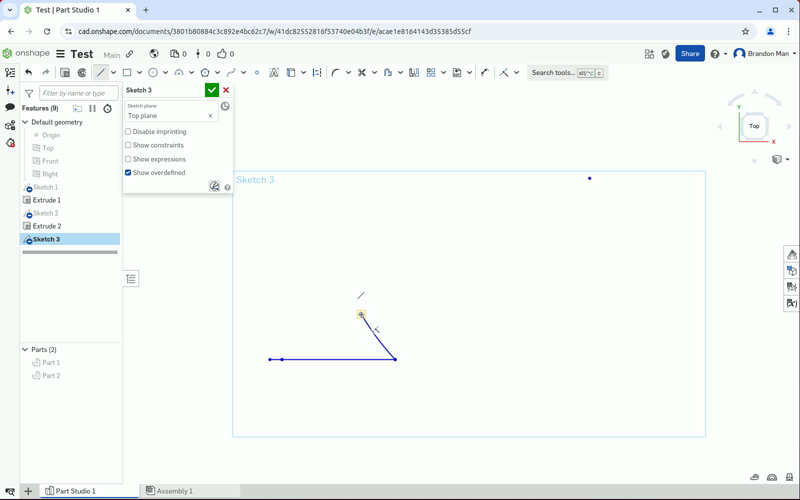
scroll(-6)
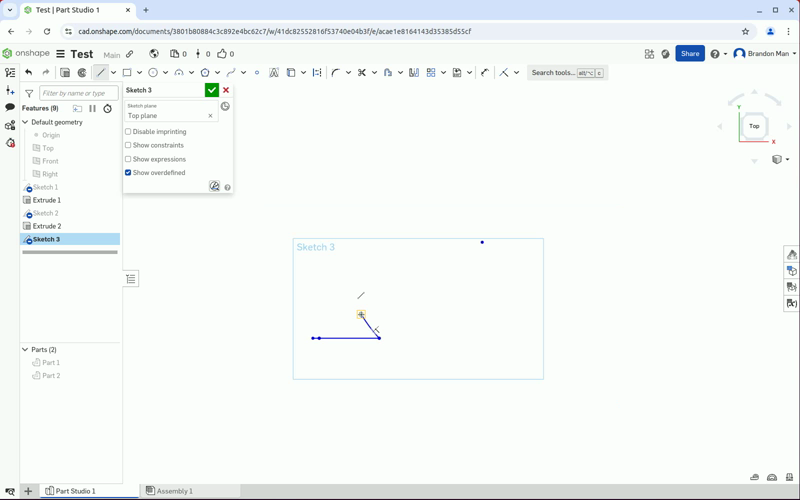
scroll(-6)
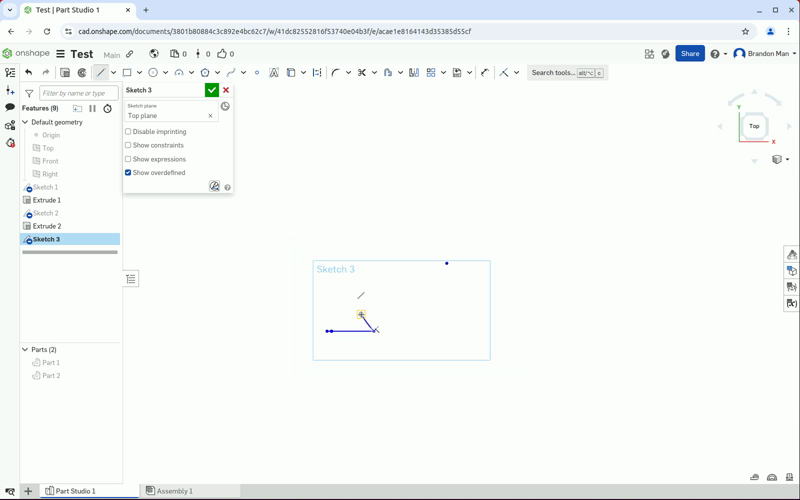
scroll(-6)
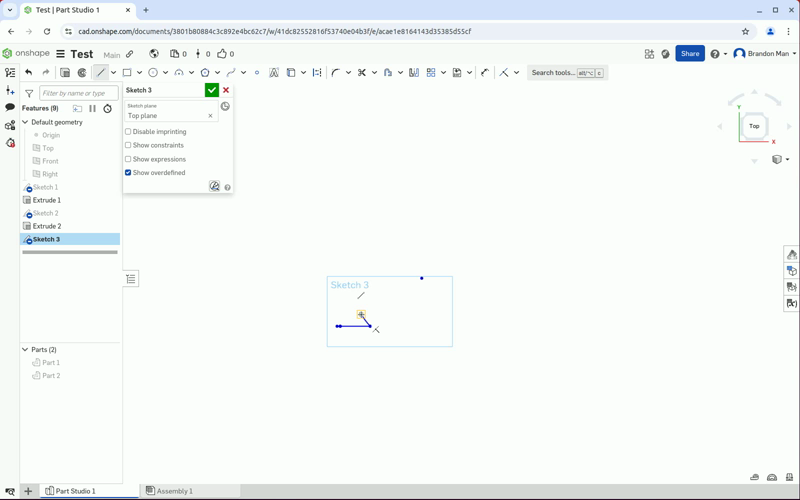
scroll(-6)
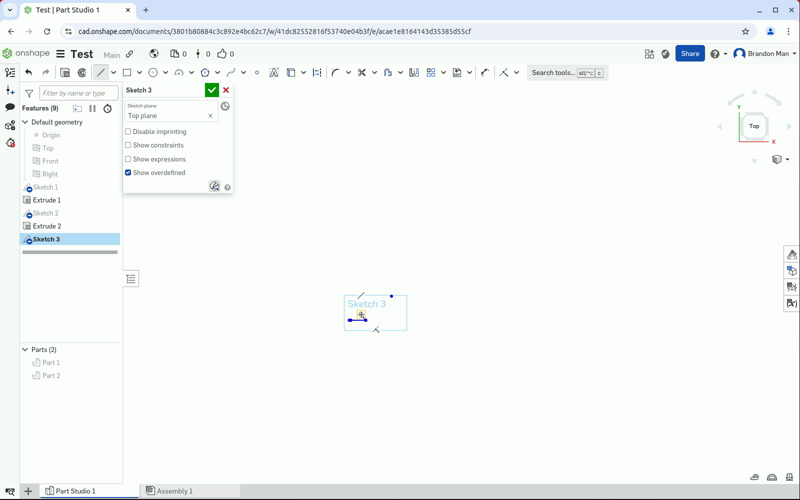
key_down(shift)
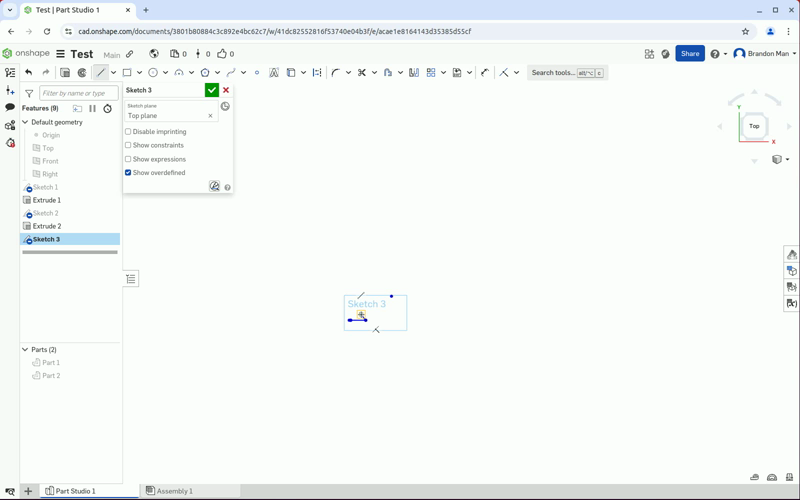
mouse_move(391, 314)
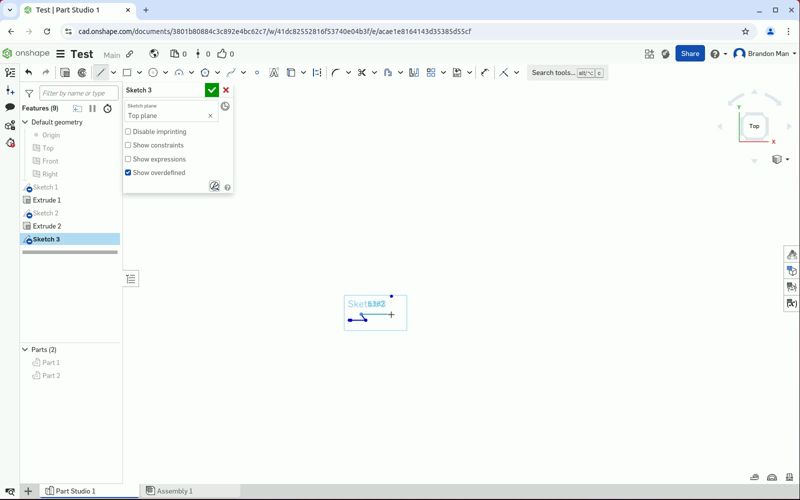
mouse_move(350, 314)
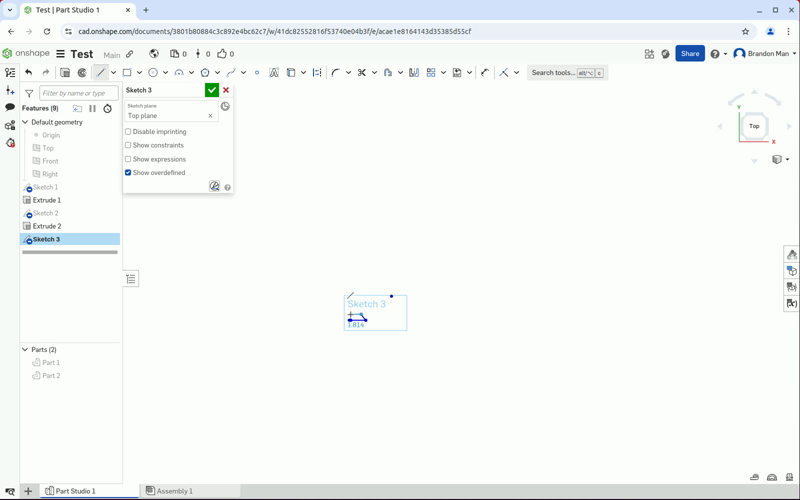
click(350, 314)
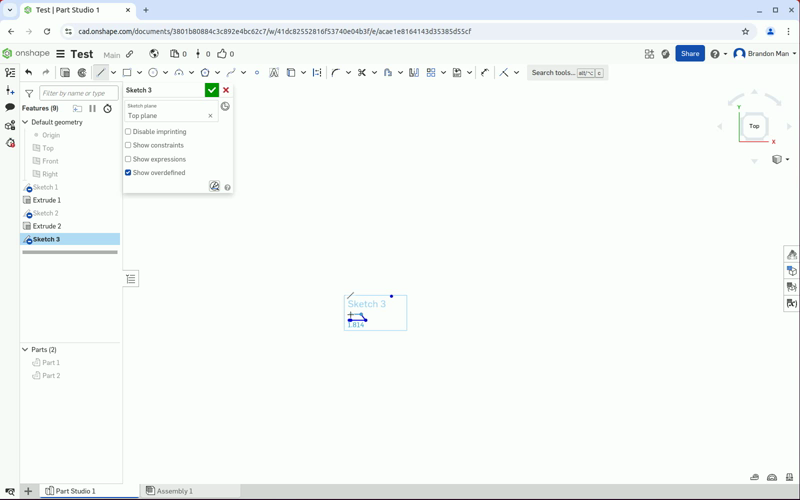
key_up(shift)
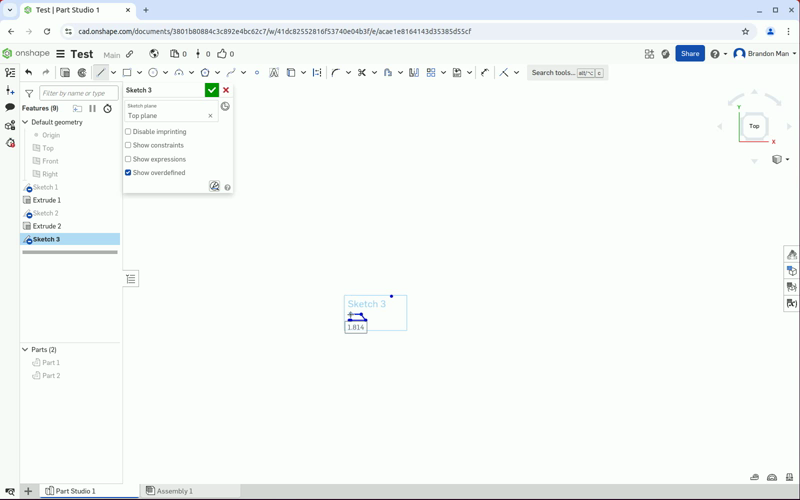
key_down(shift)
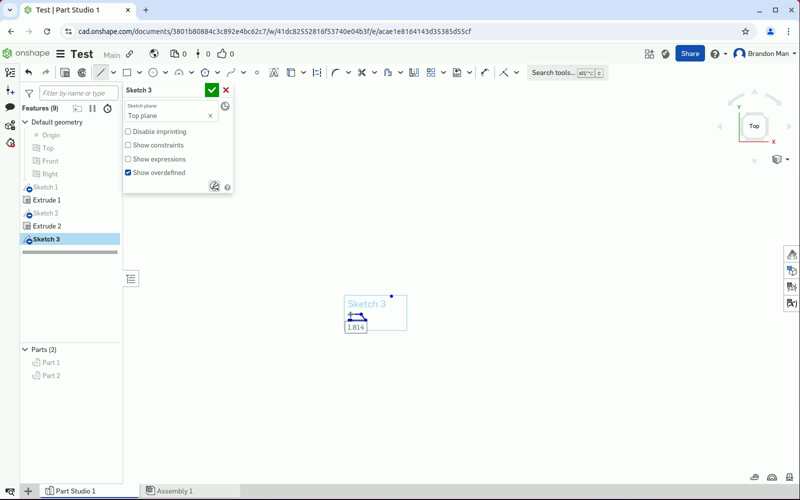
mouse_move(380, 314)
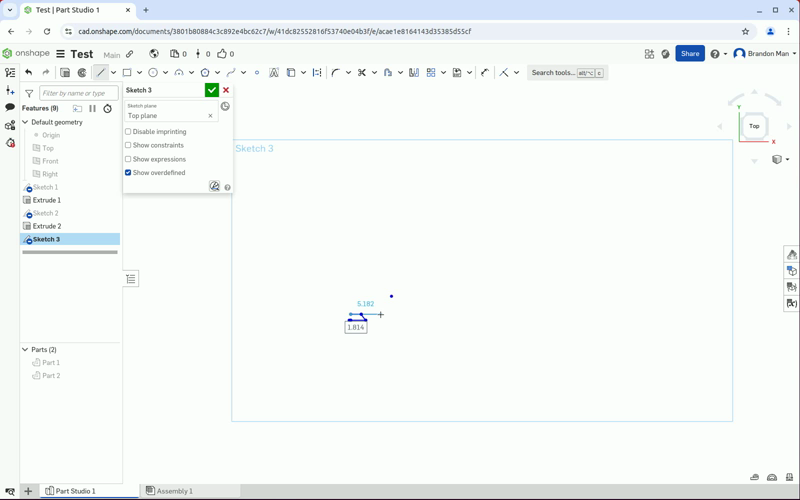
mouse_move(349, 314)
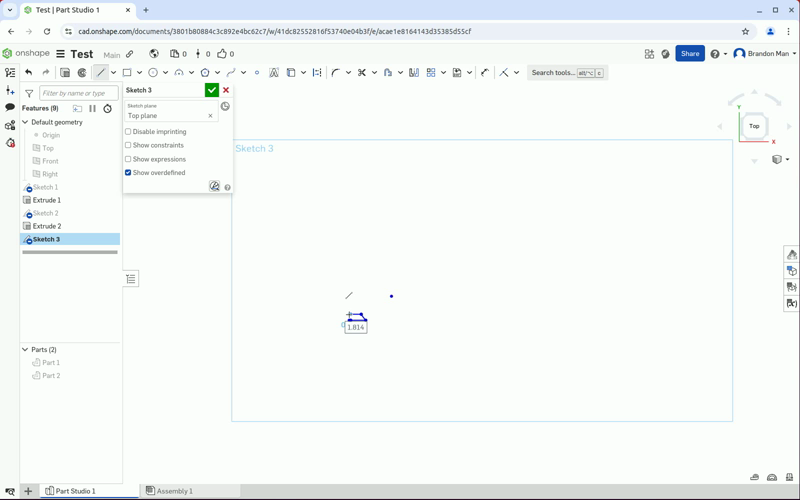
scroll(6)
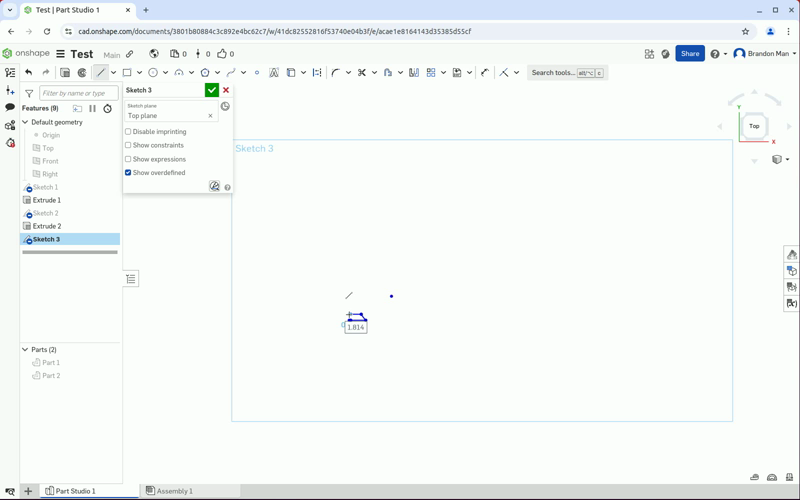
scroll(6)
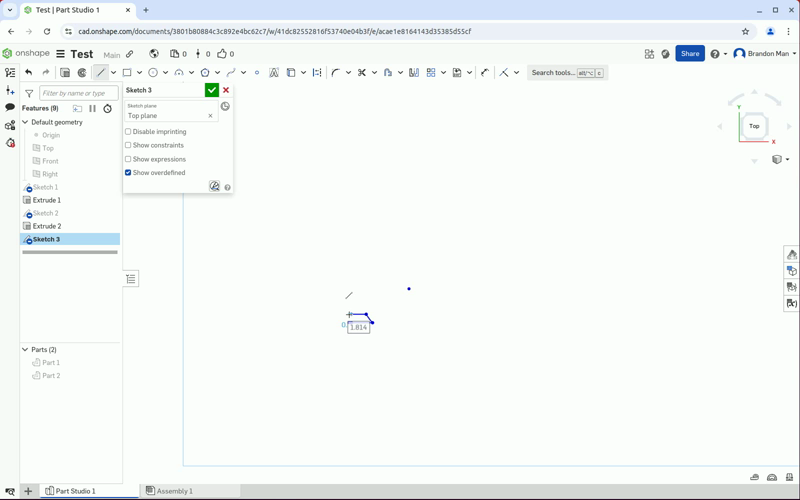
scroll(6)
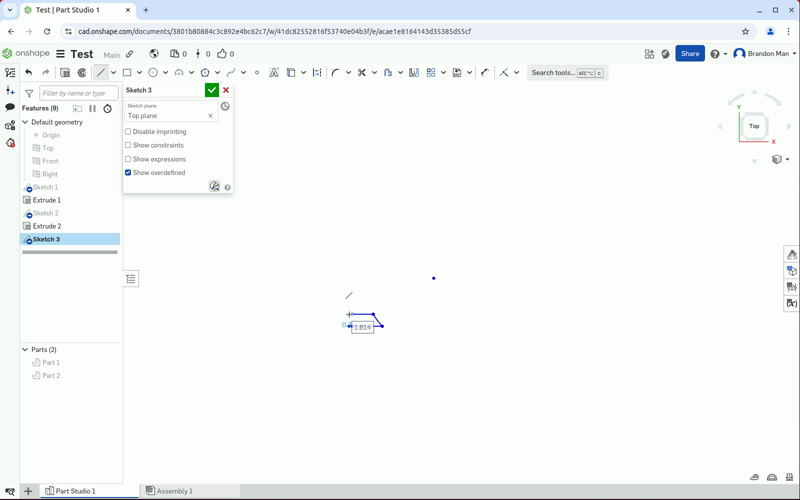
scroll(6)
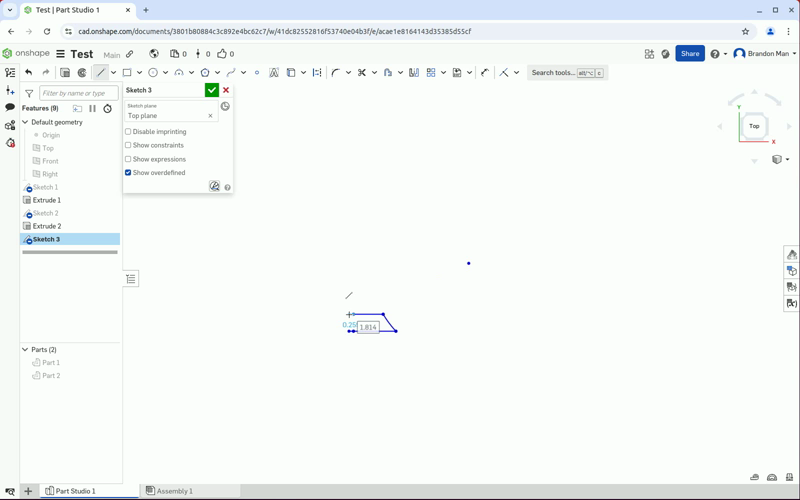
scroll(6)
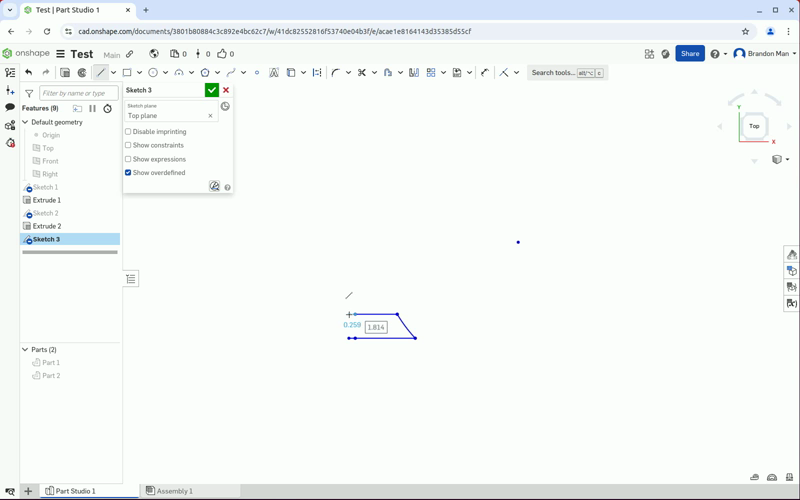
scroll(6)
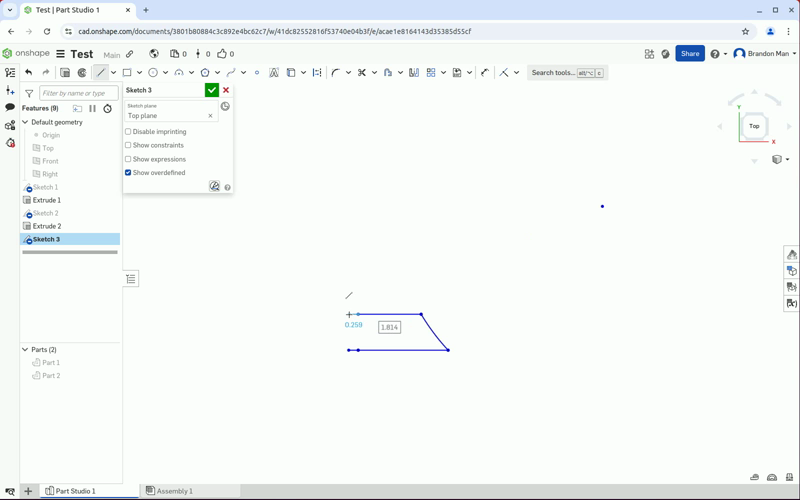
scroll(6)
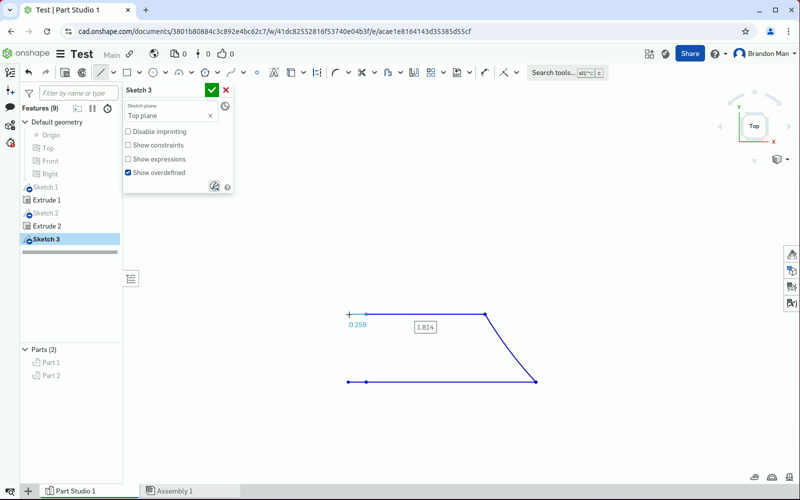
click(349, 314)
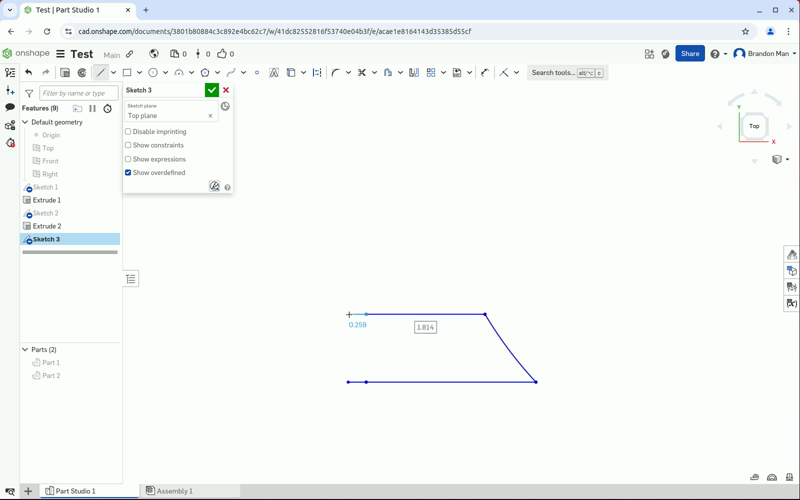
scroll(-6)
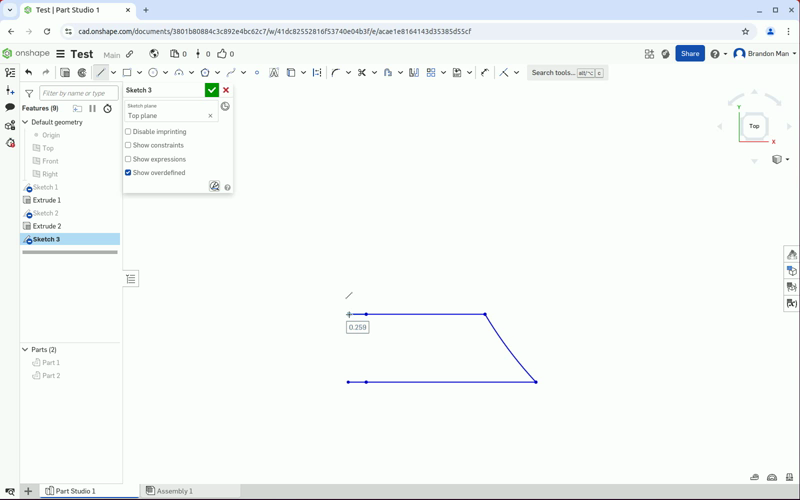
scroll(-6)
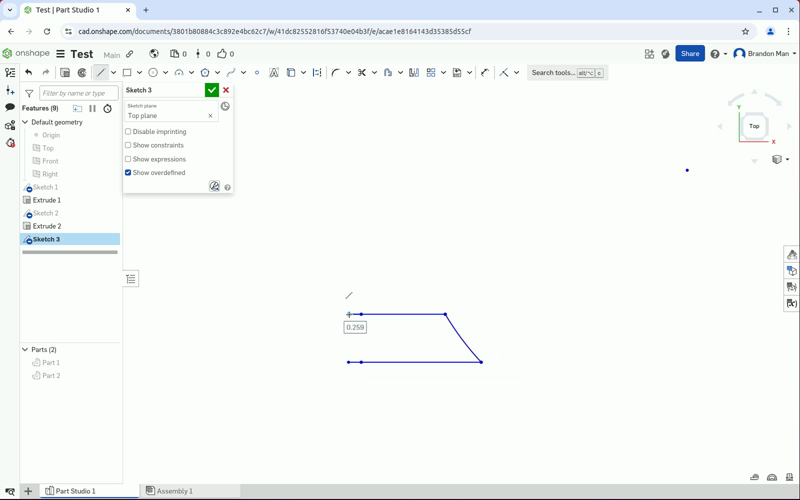
scroll(-6)
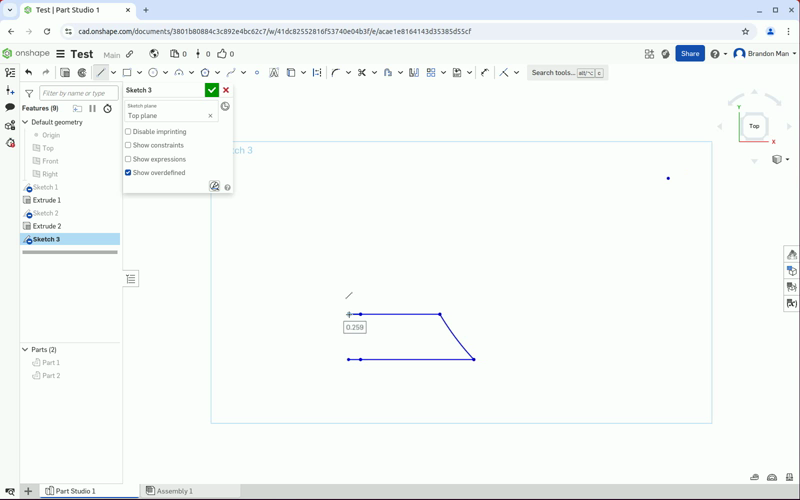
scroll(-6)
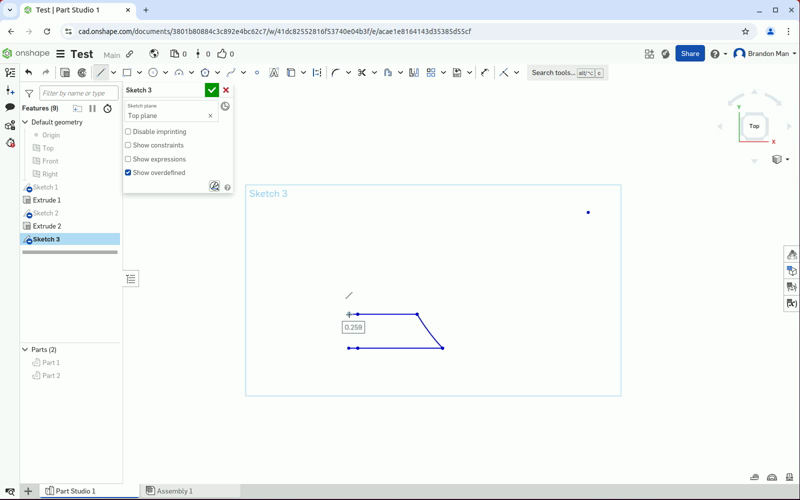
scroll(-6)
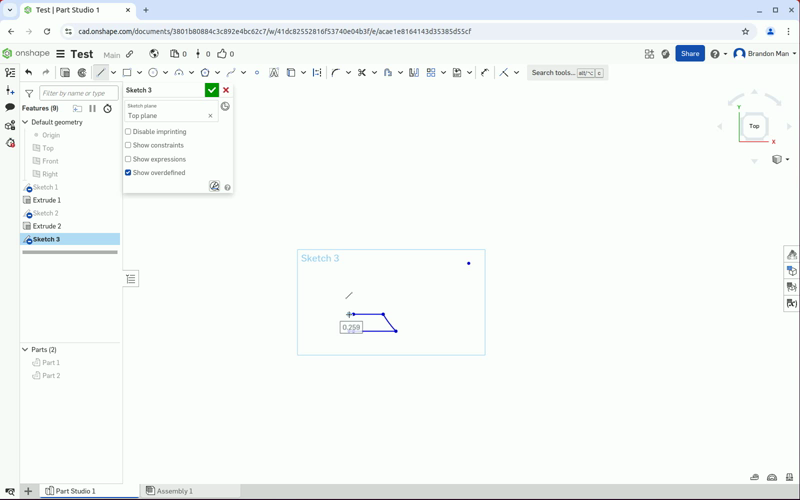
scroll(-6)
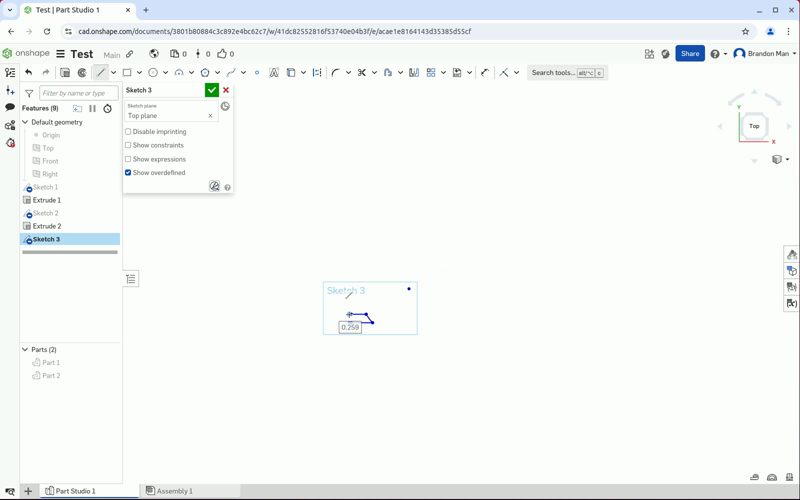
scroll(-6)
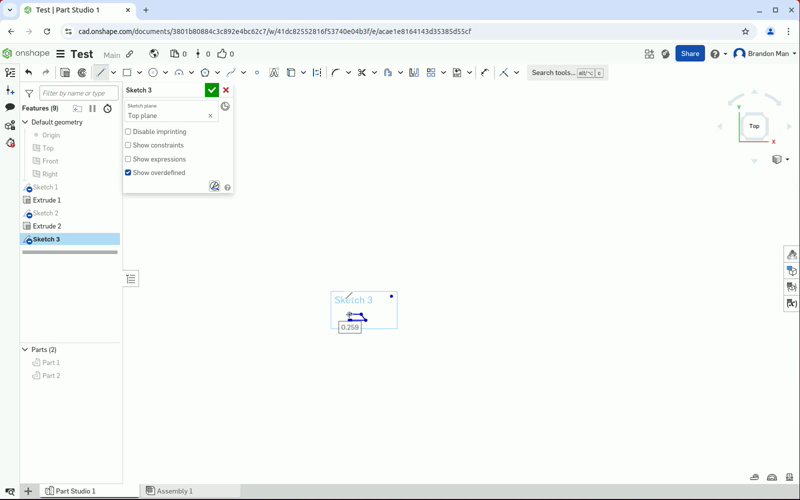
key_up(shift)
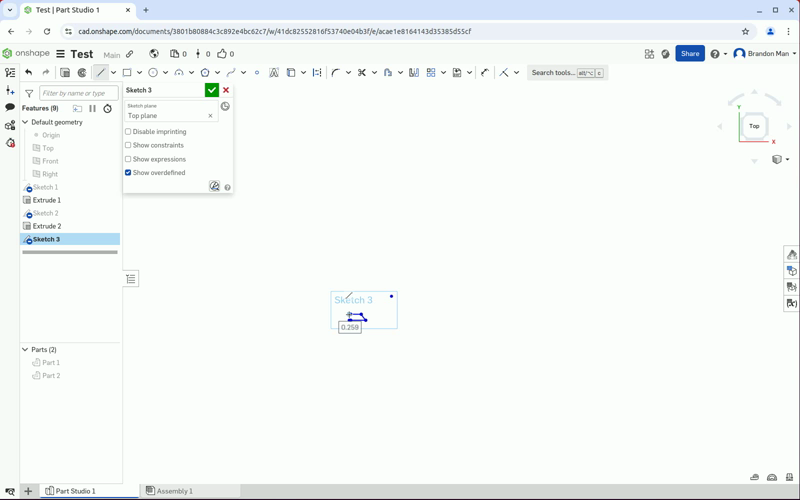
mouse_move(379, 314)
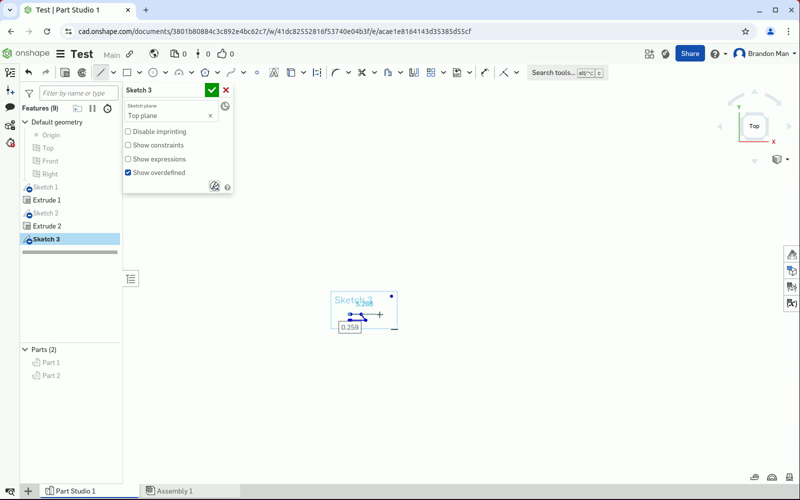
key_down(shift)
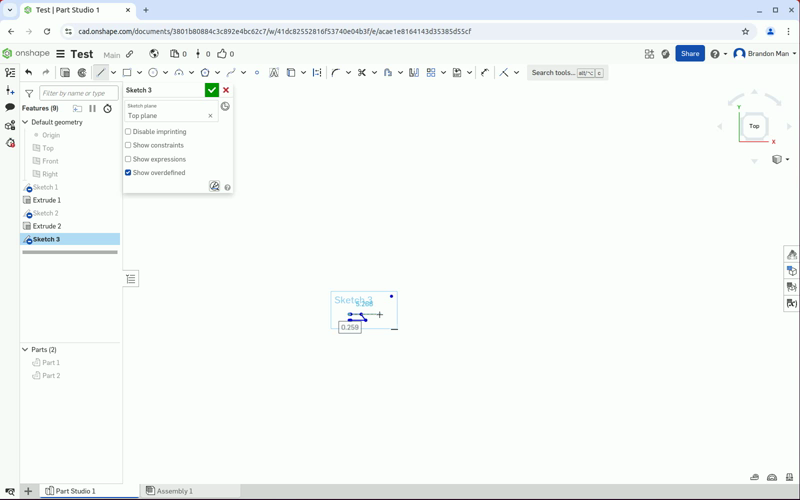
mouse_move(349, 320)
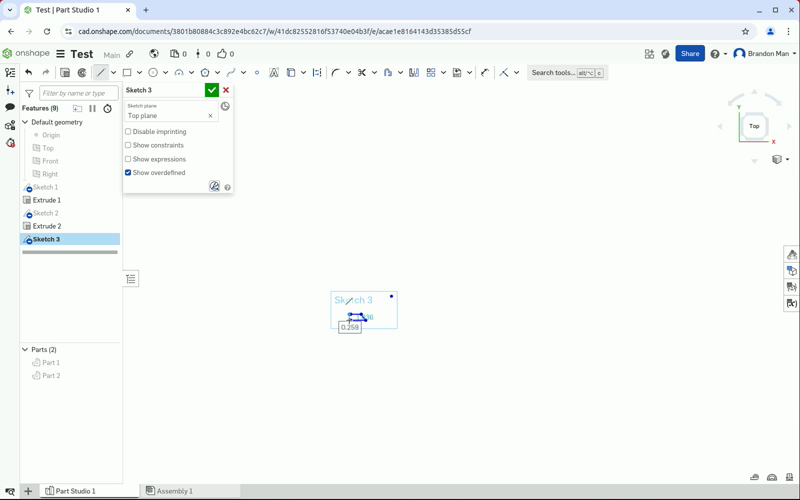
scroll(6)
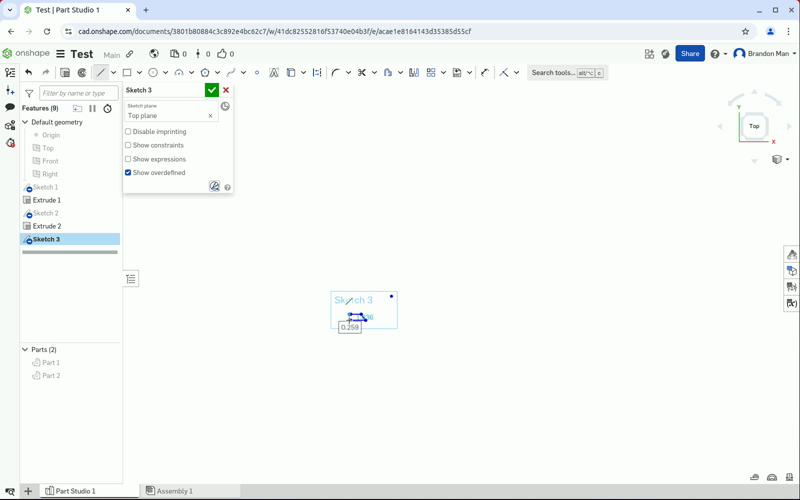
scroll(6)
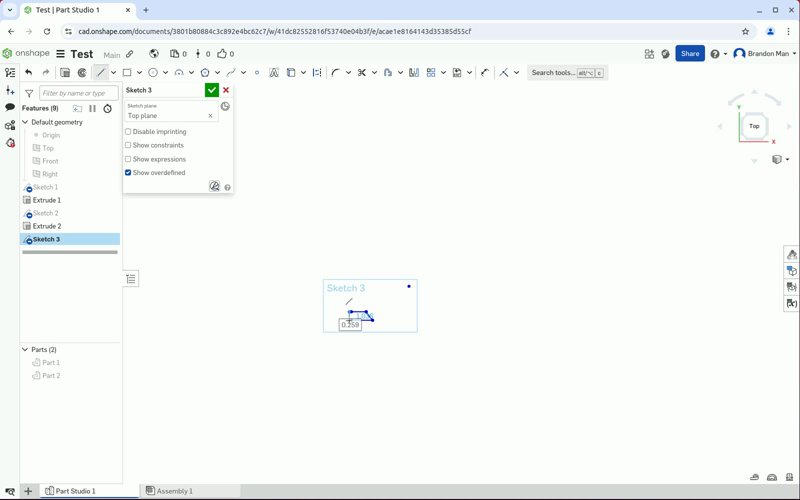
scroll(6)
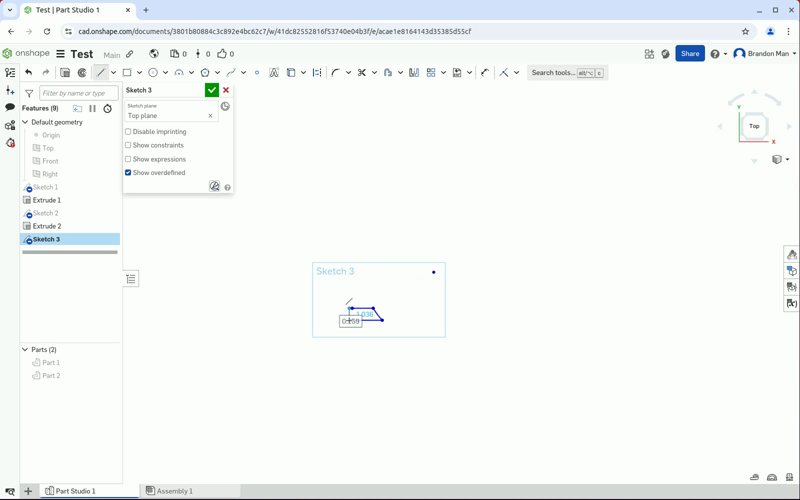
scroll(6)
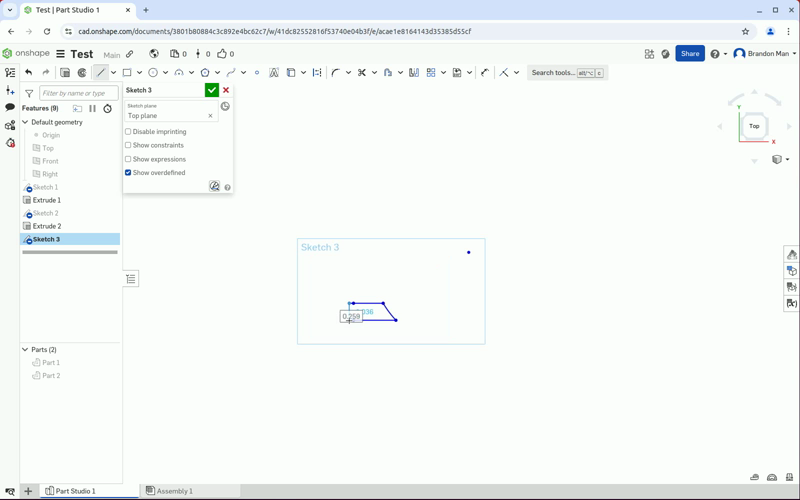
scroll(6)
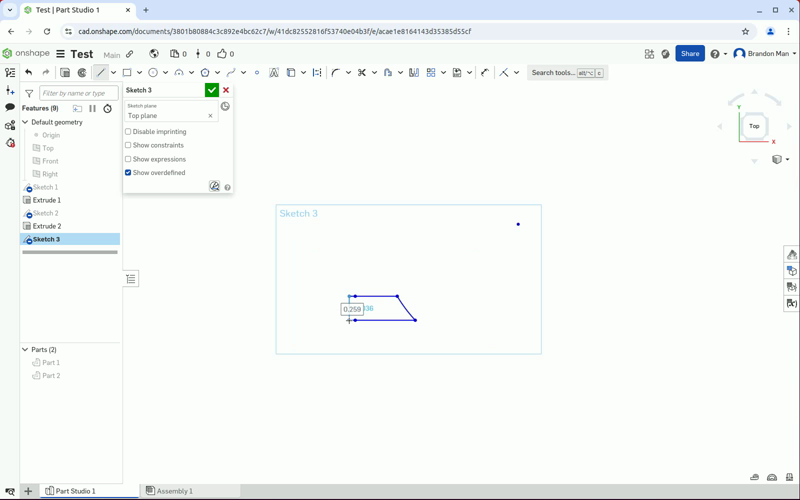
scroll(6)
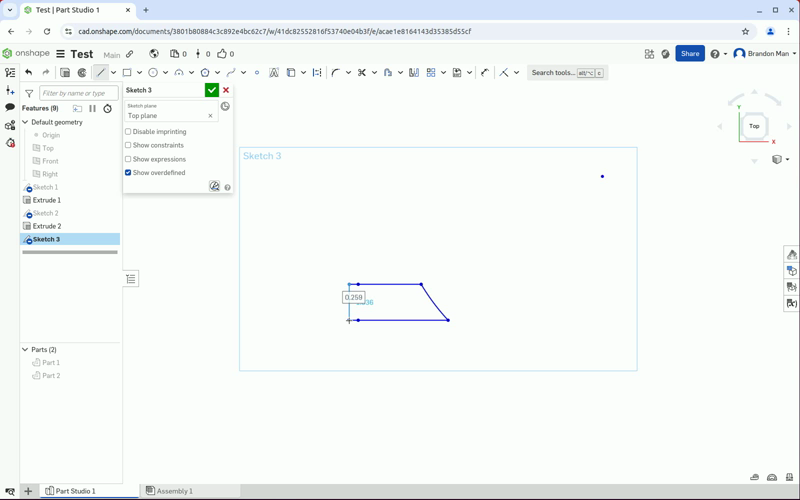
scroll(6)
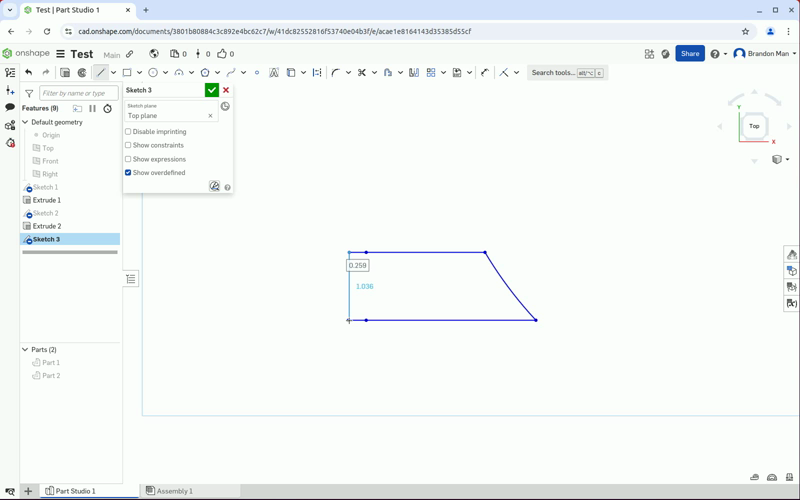
key_up(shift)
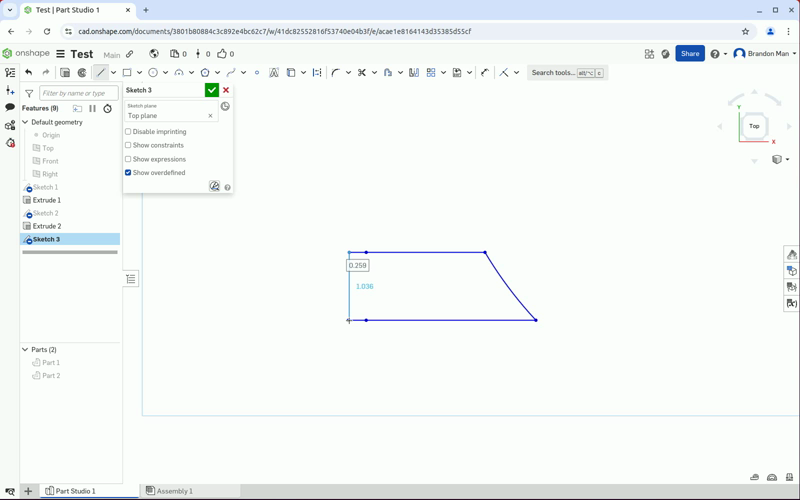
click(349, 320)
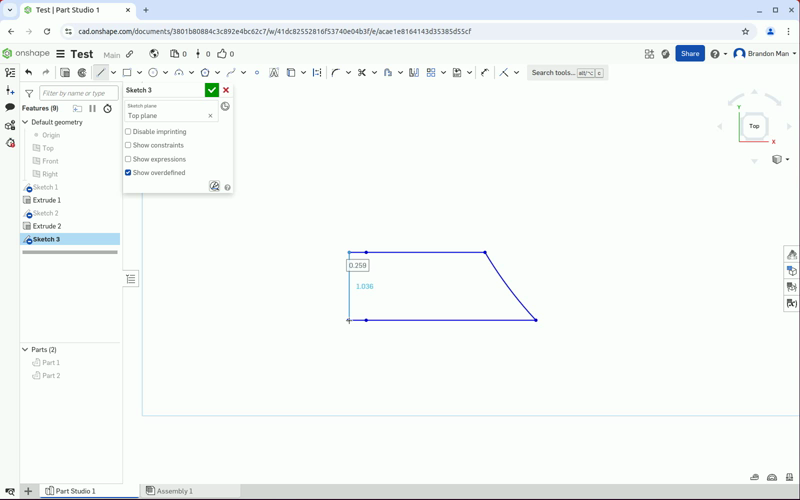
scroll(-6)
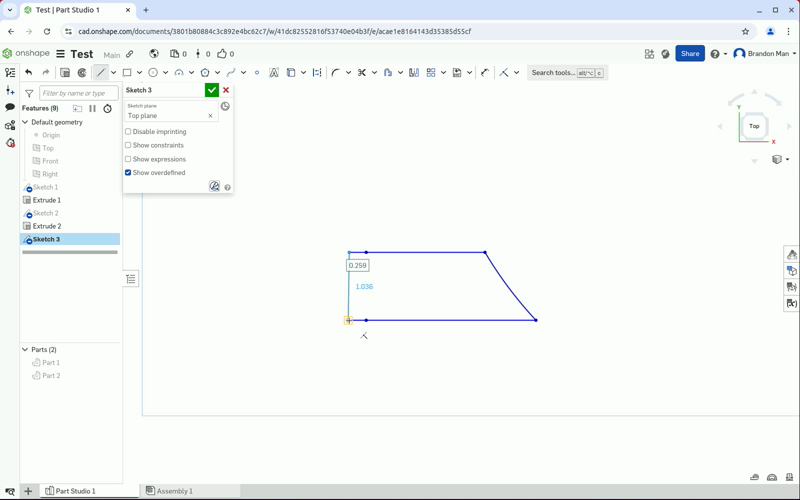
scroll(-6)
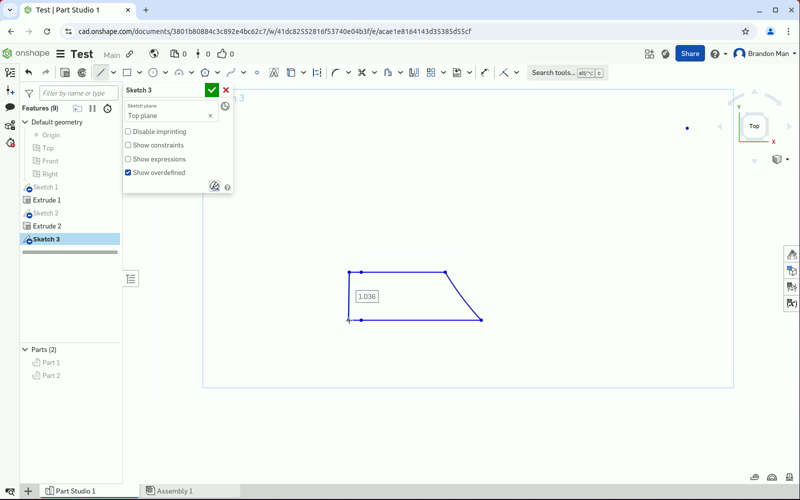
scroll(-6)
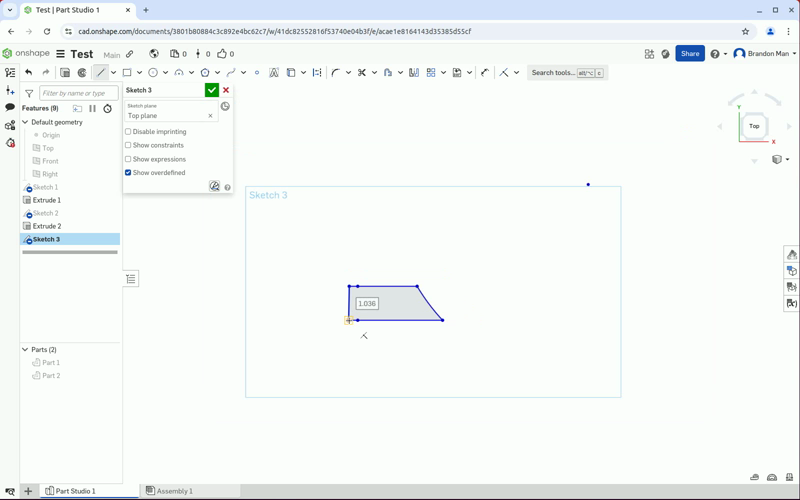
scroll(-6)
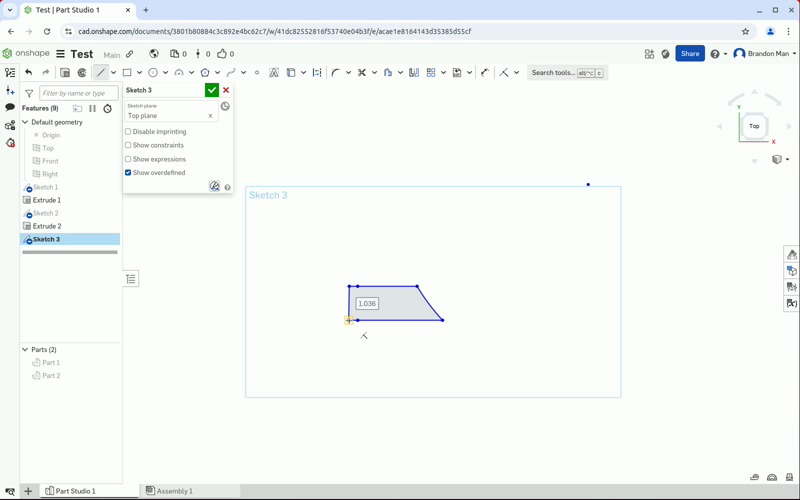
scroll(-6)
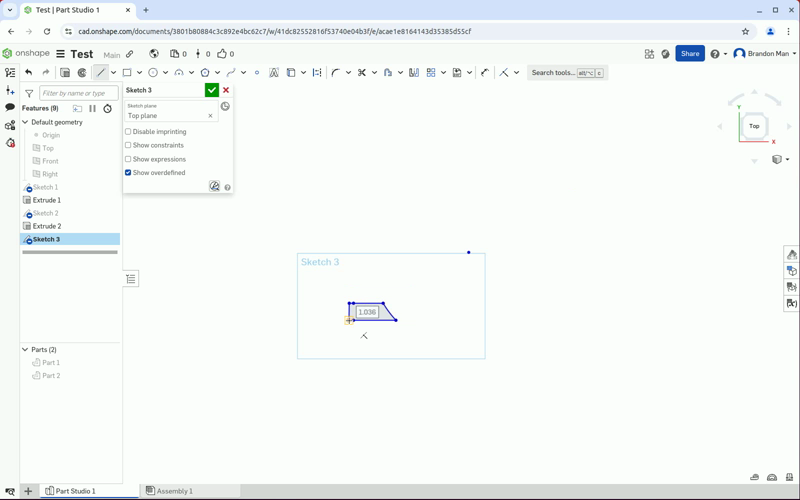
scroll(-6)
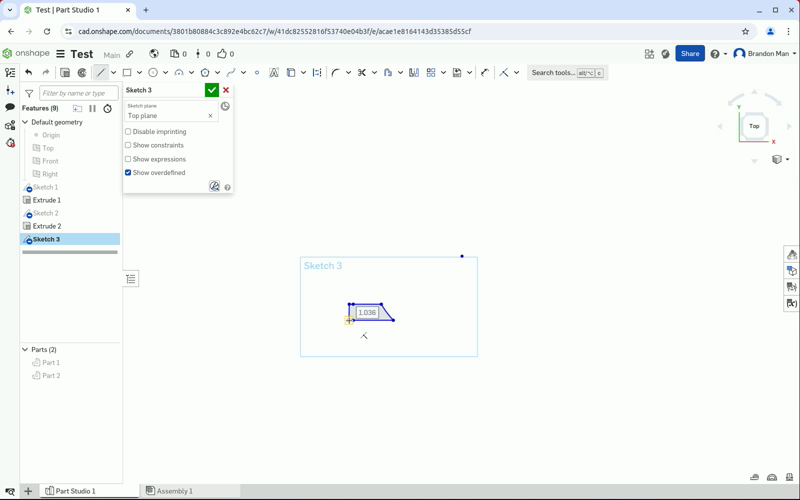
scroll(-6)
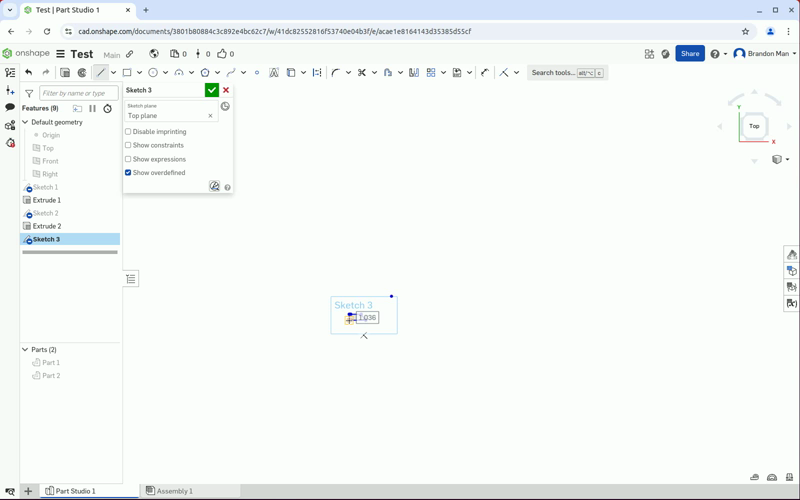
key(esc)
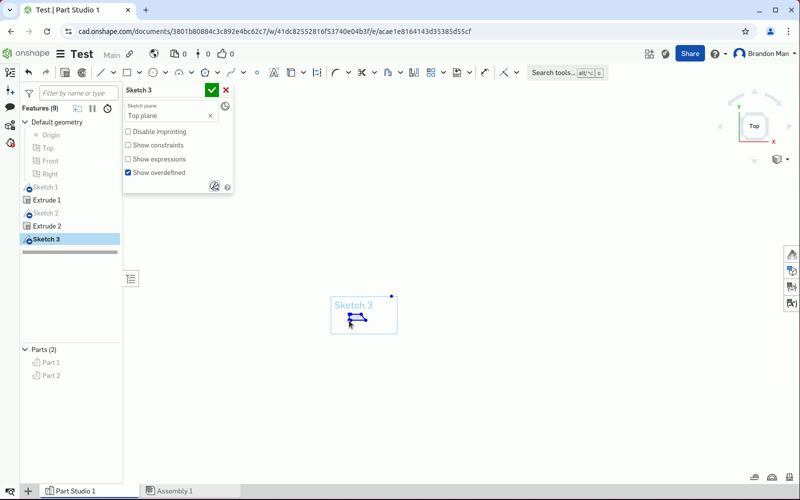
mouse_move(359, 317)
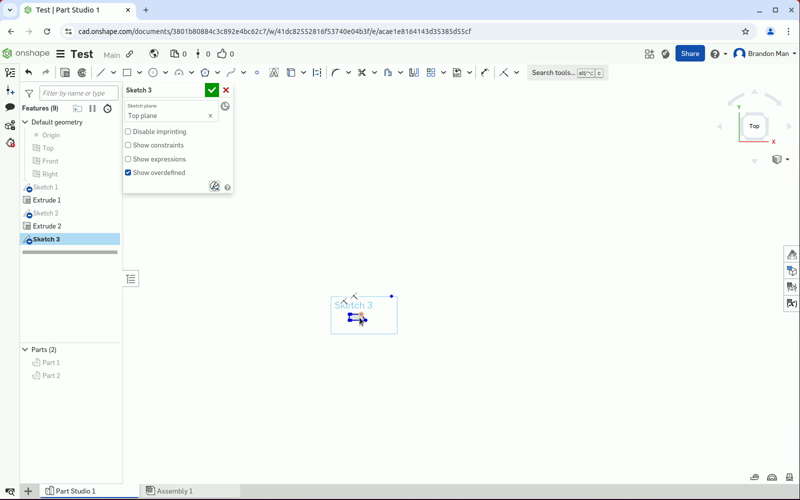
scroll(6)
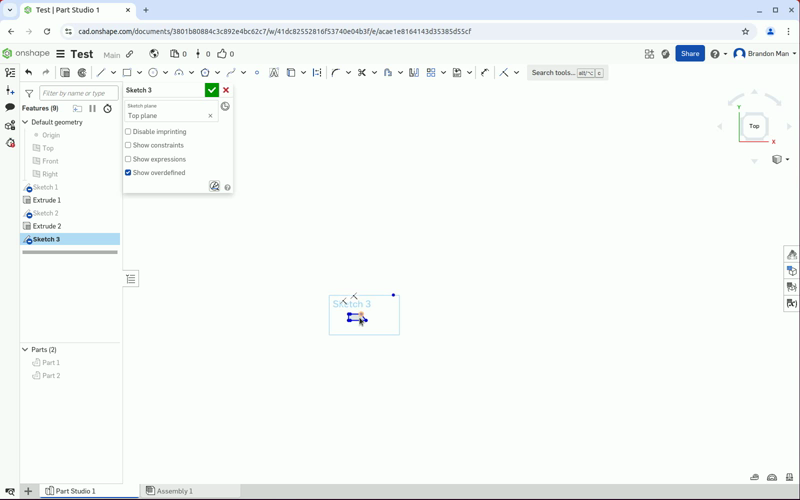
scroll(6)
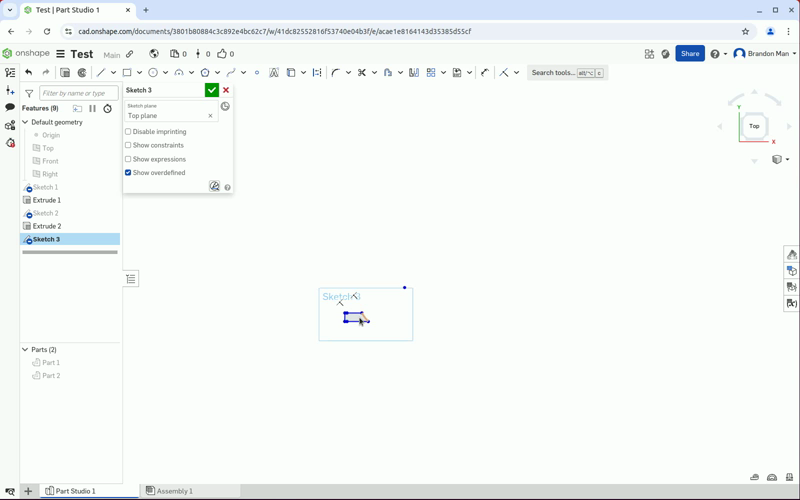
scroll(6)
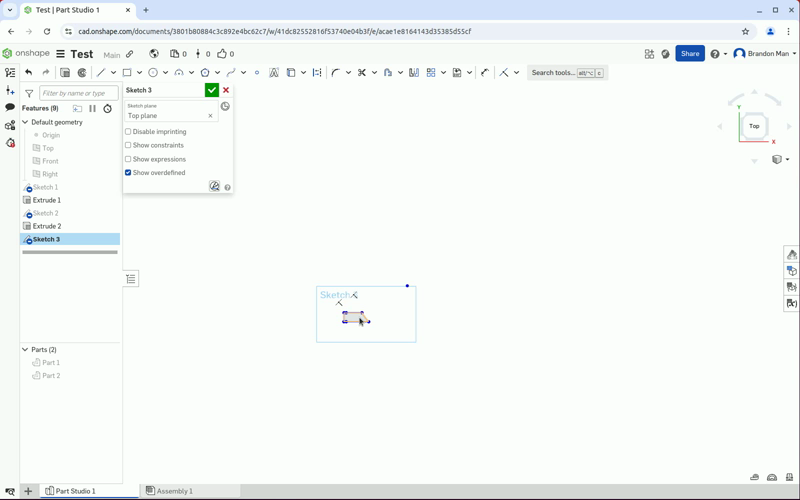
scroll(6)
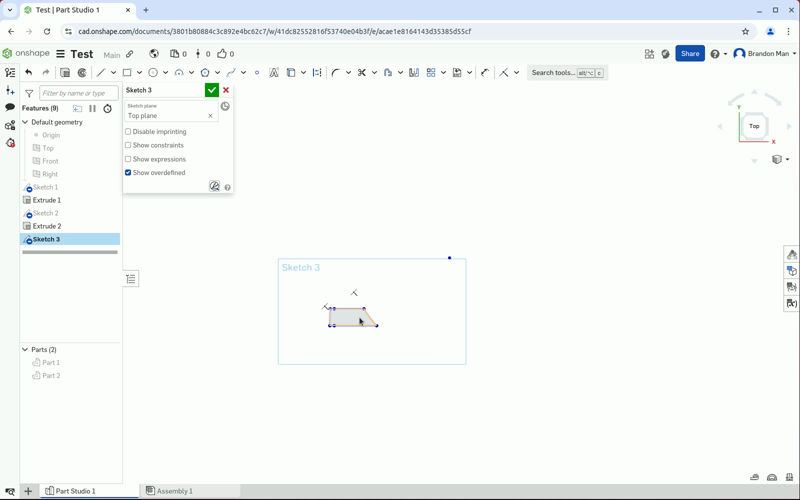
scroll(6)
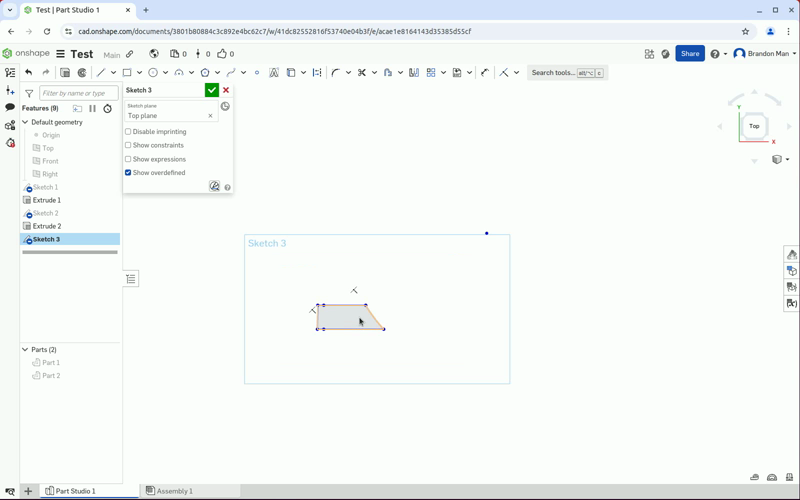
scroll(6)
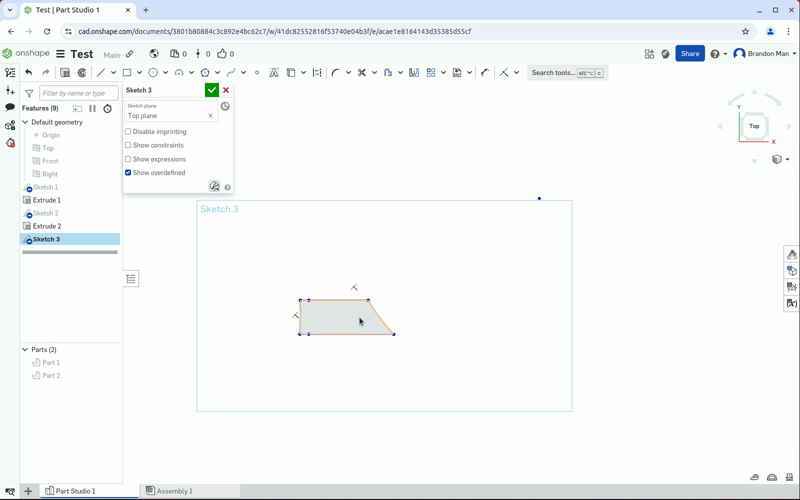
scroll(6)
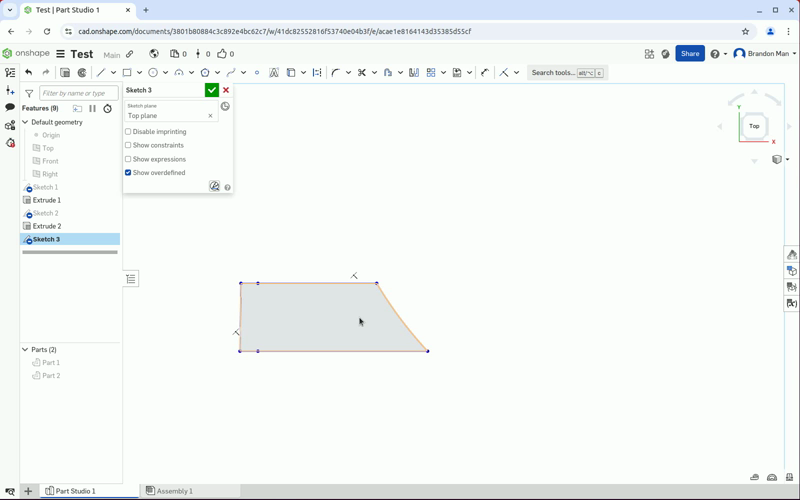
click(359, 317)
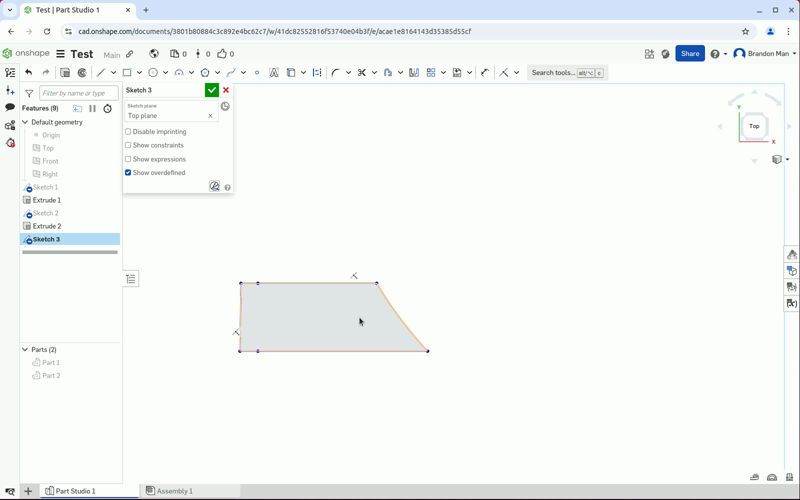
scroll(-6)
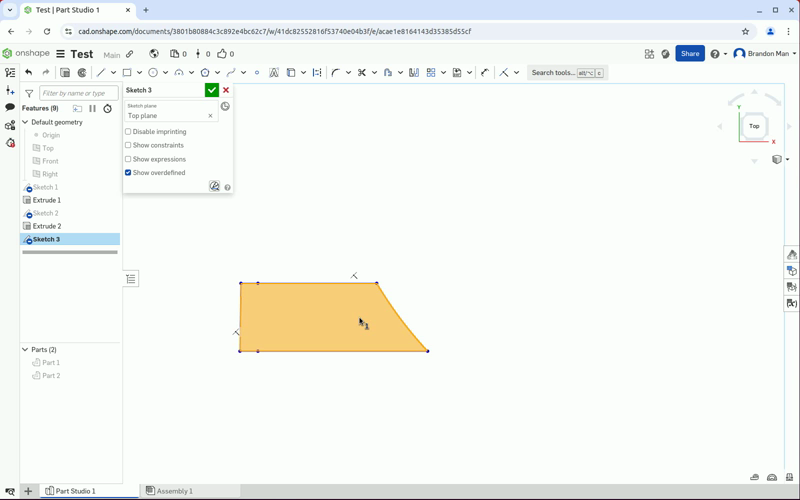
scroll(-6)
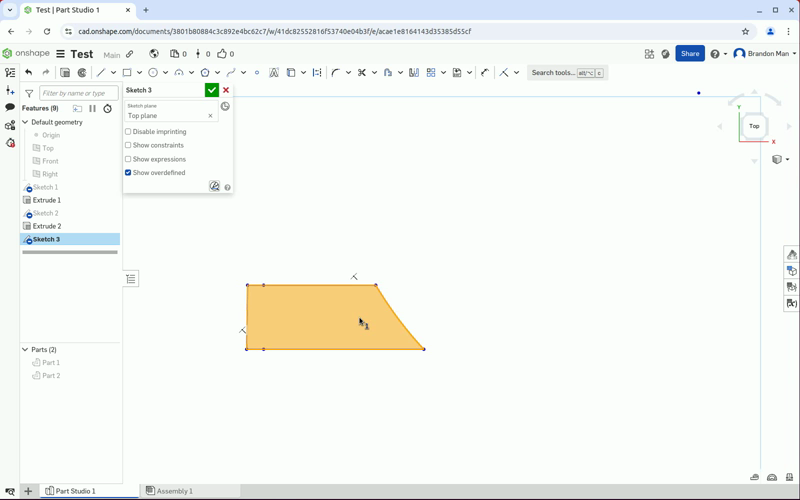
scroll(-6)
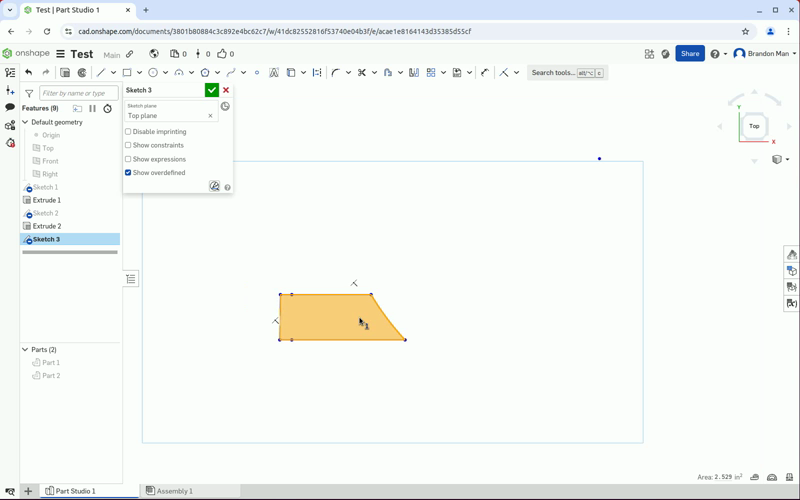
scroll(-6)
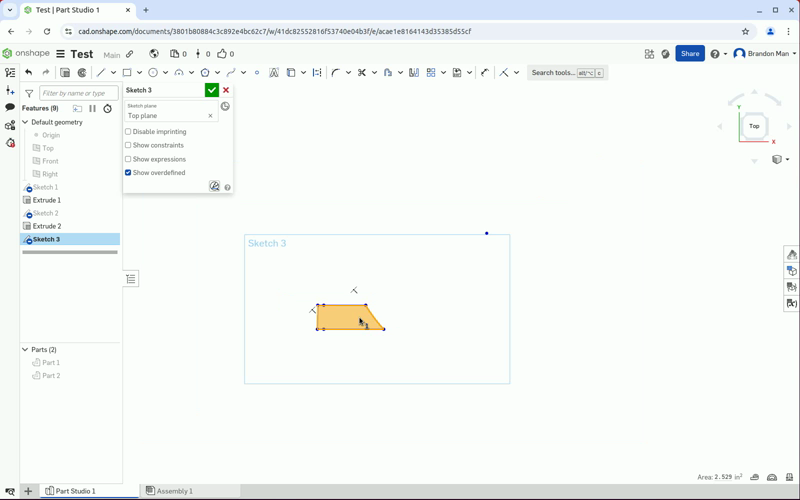
scroll(-6)
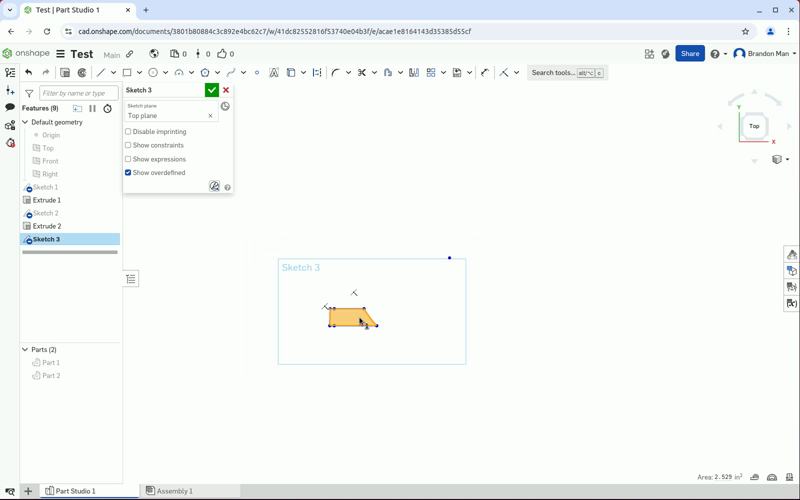
scroll(-6)
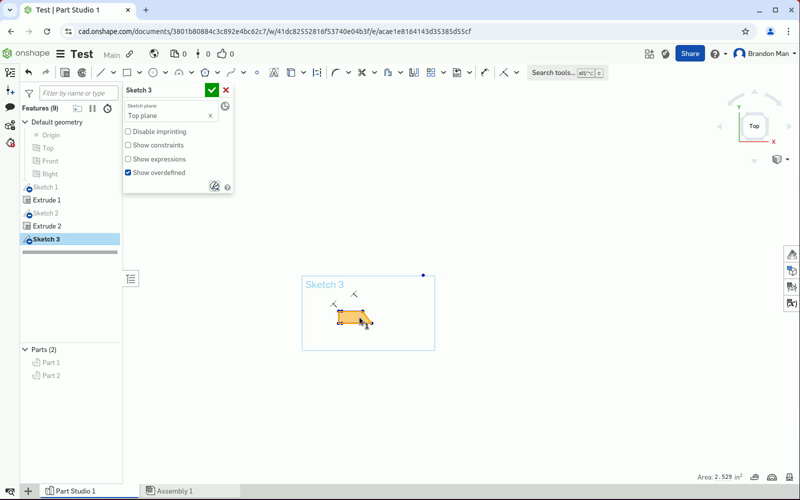
scroll(-6)
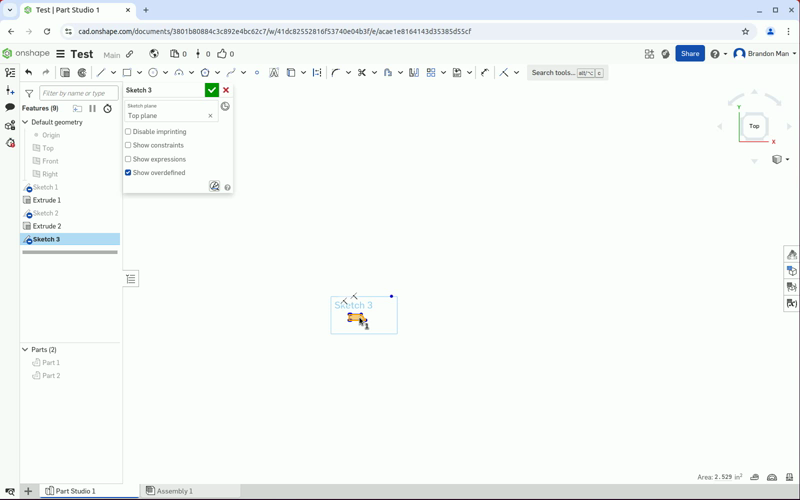
mouse_move(73, 352)
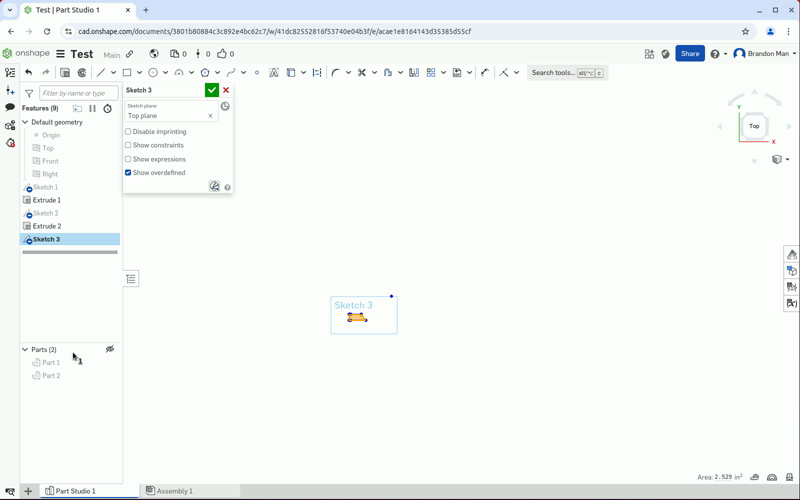
key(shift+y)
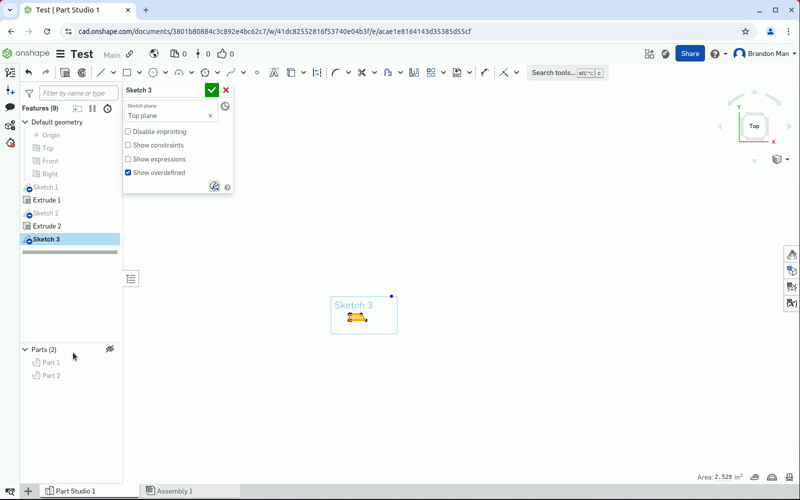
key(shift+e)
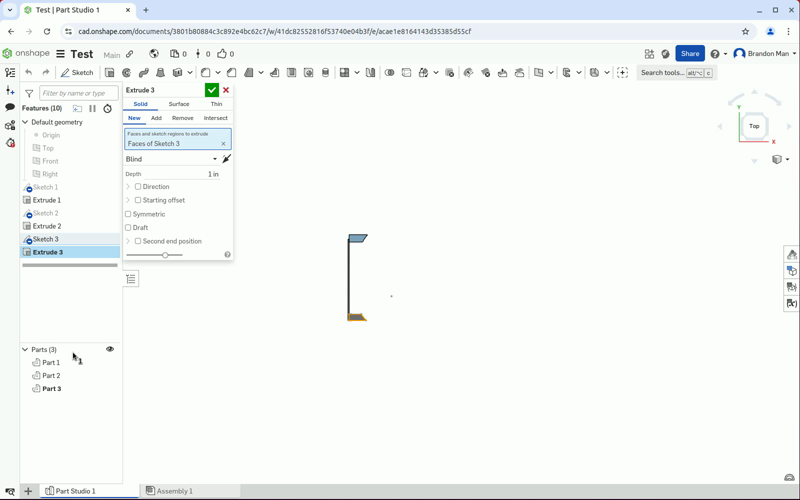
mouse_move(143, 106)
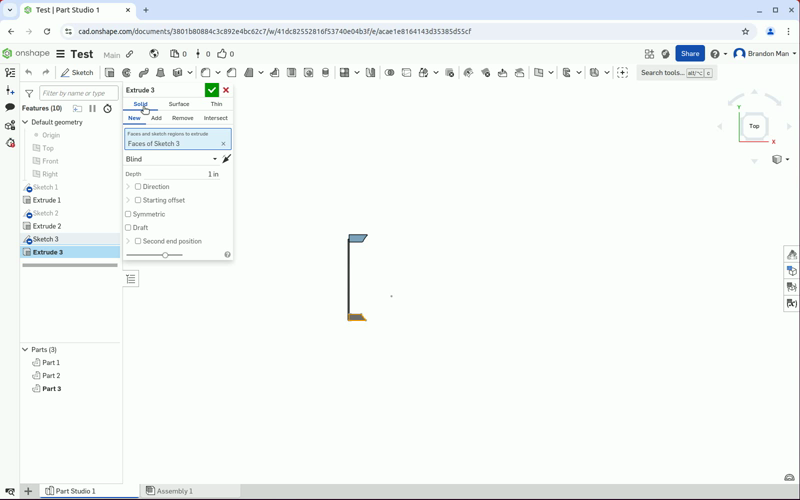
click(143, 106)
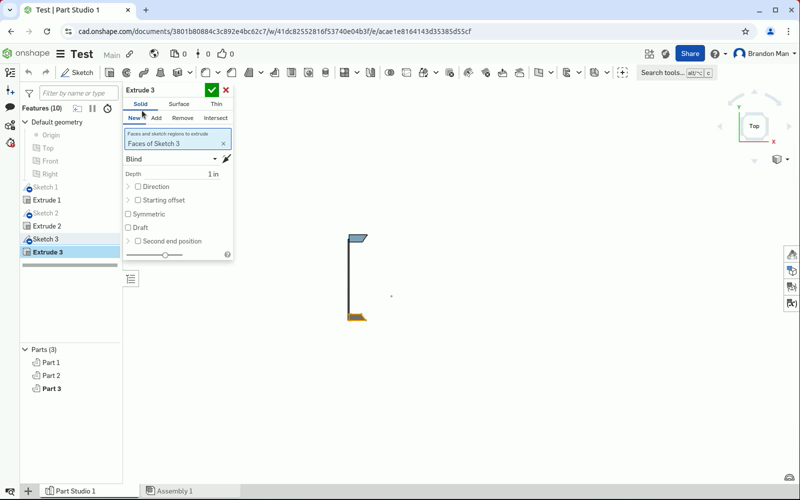
mouse_move(137, 120)
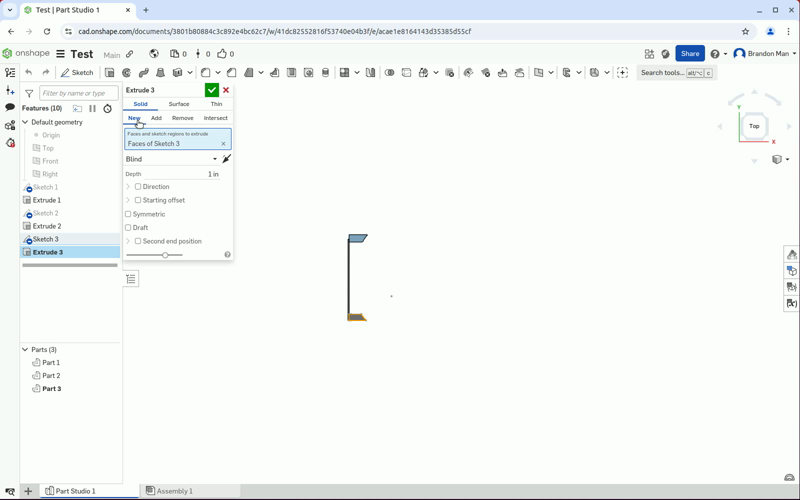
click(137, 120)
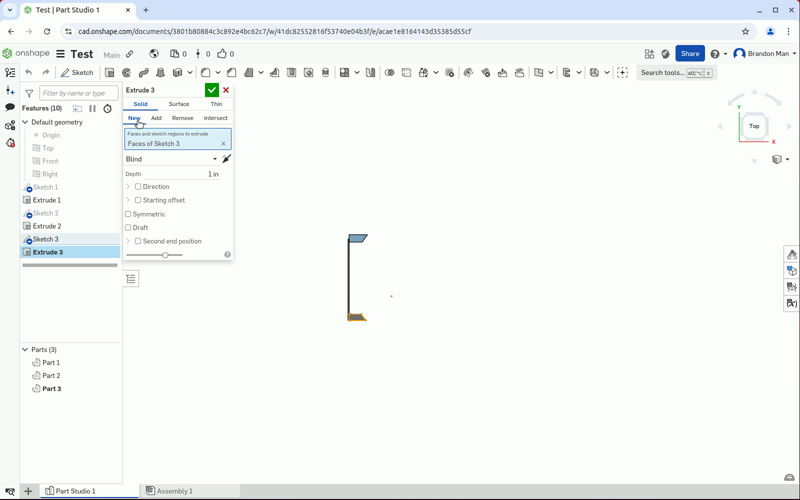
key(tab, 4)
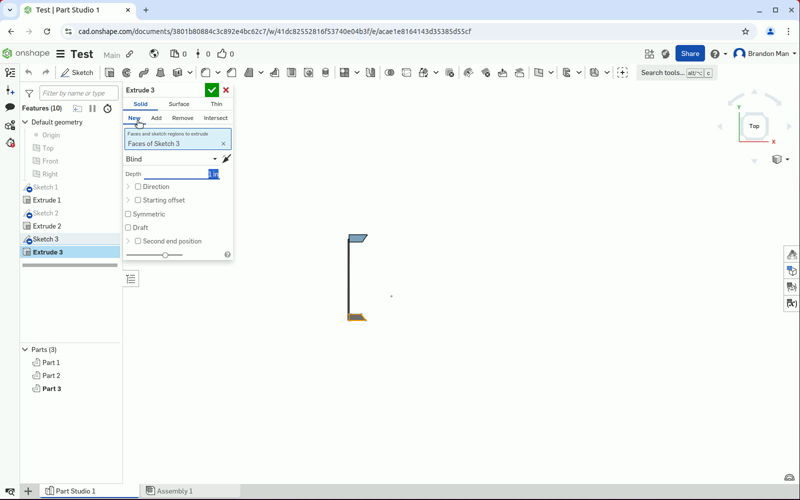
text(-0.481)
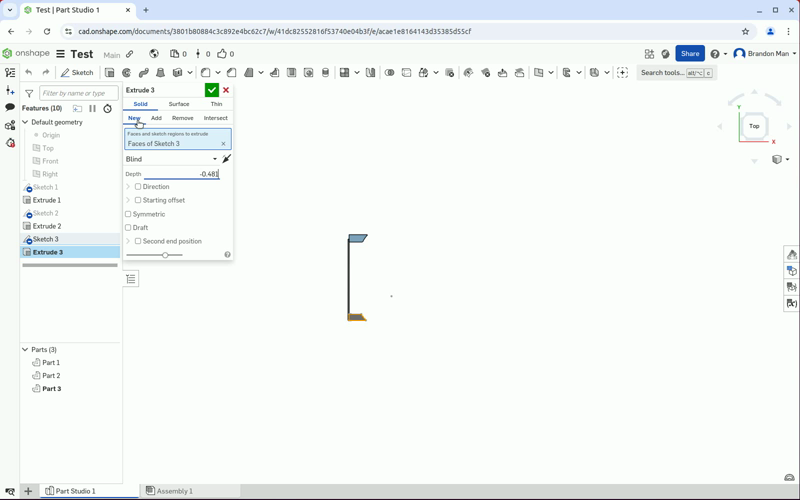
key(enter)
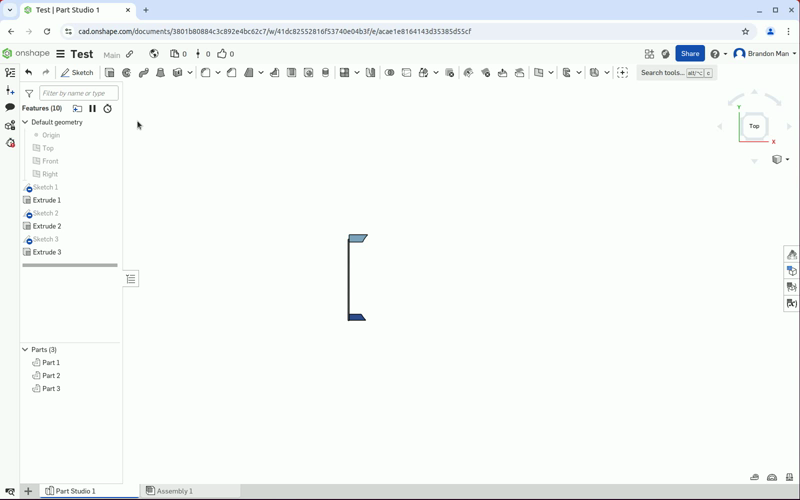
key(shift+h)
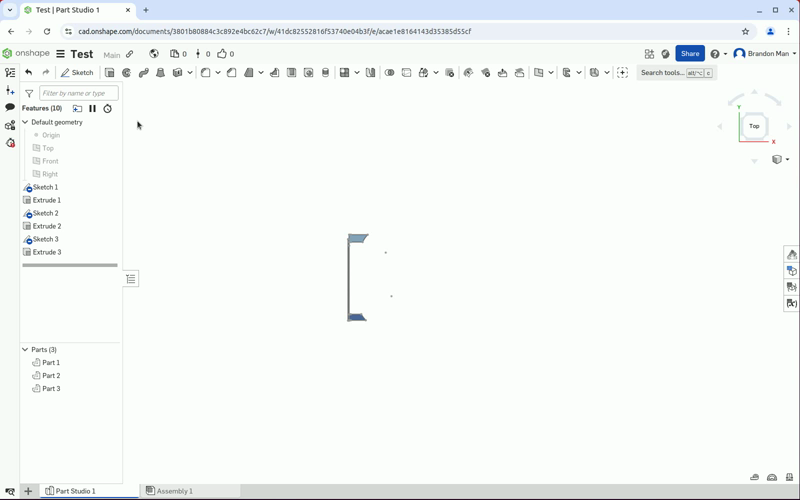
key(shift+h)
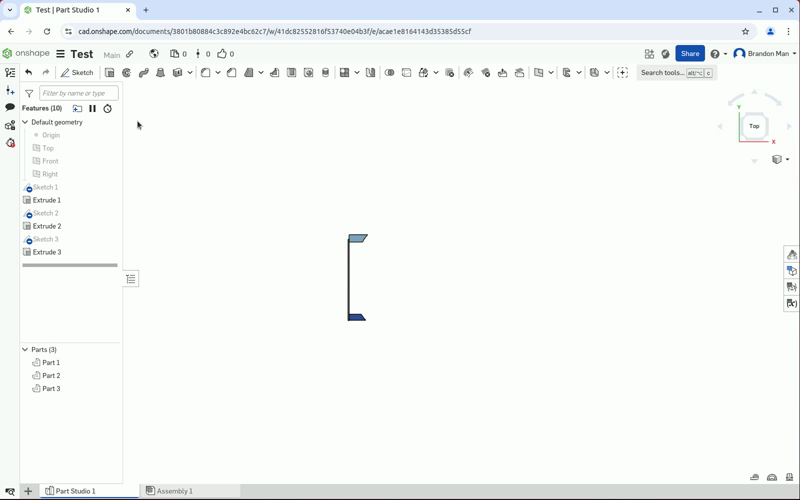
mouse_move(73, 189)
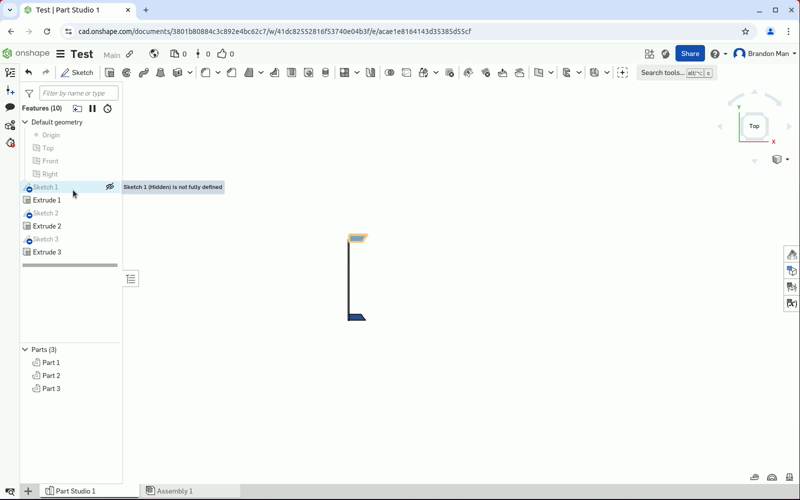
click(73, 189)
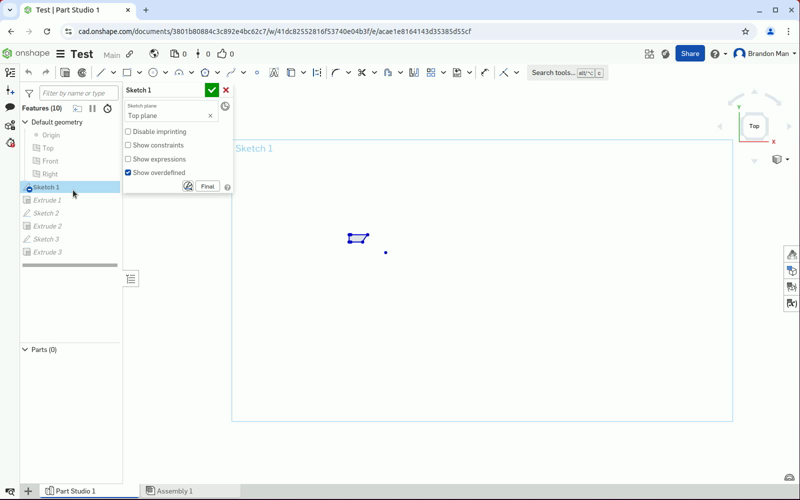
mouse_move(229, 92)
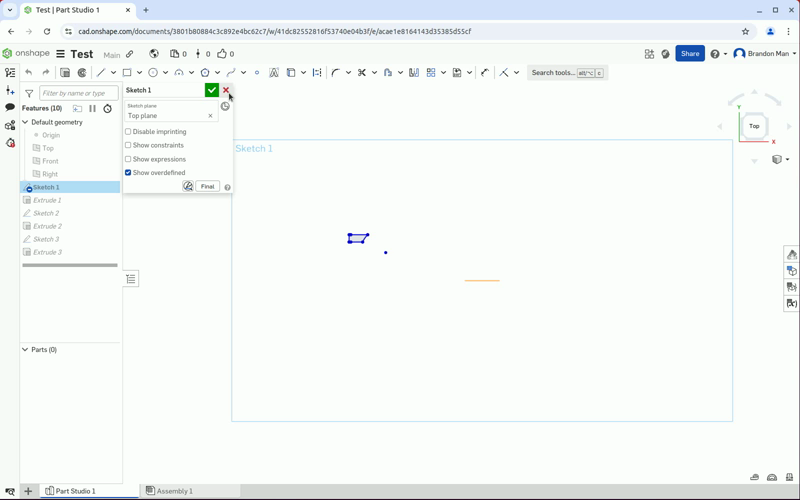
click(229, 92)
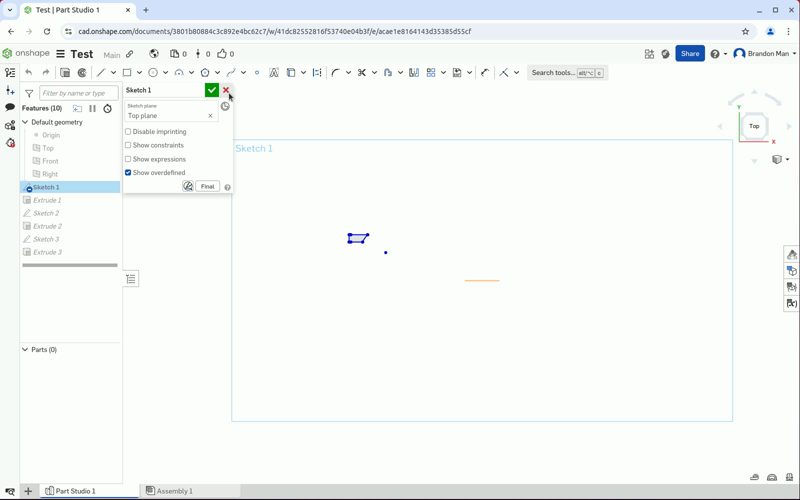
key(shift+s)
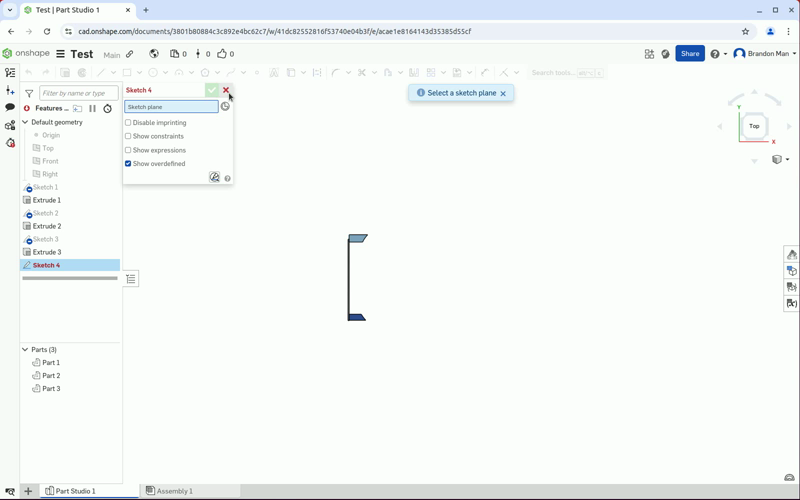
mouse_move(73, 150)
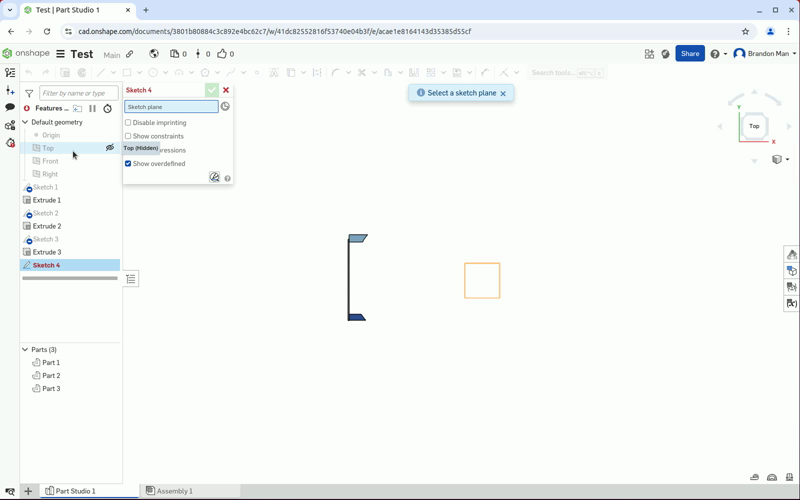
click(73, 150)
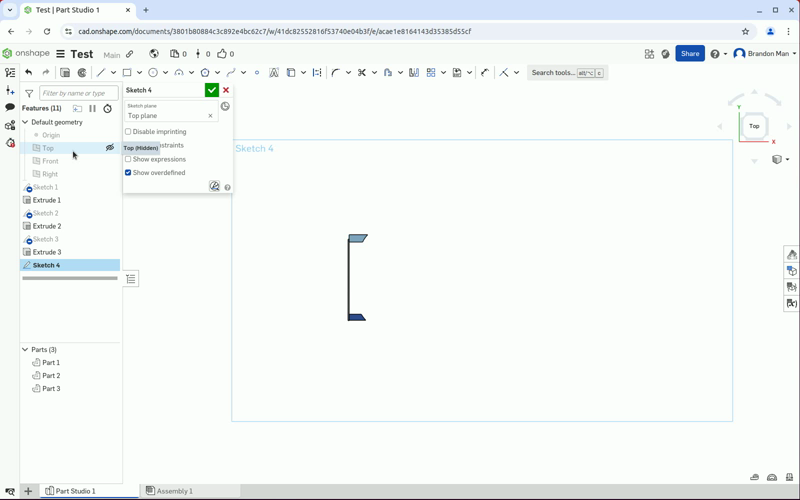
mouse_move(73, 352)
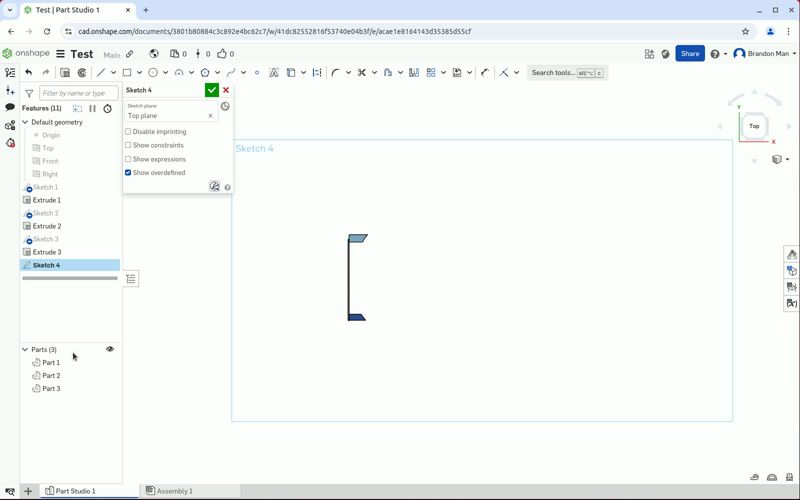
key(y)
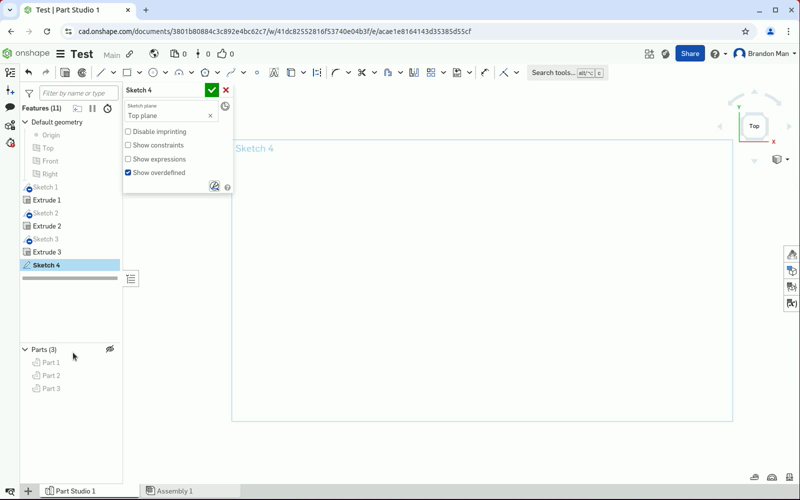
key(l)
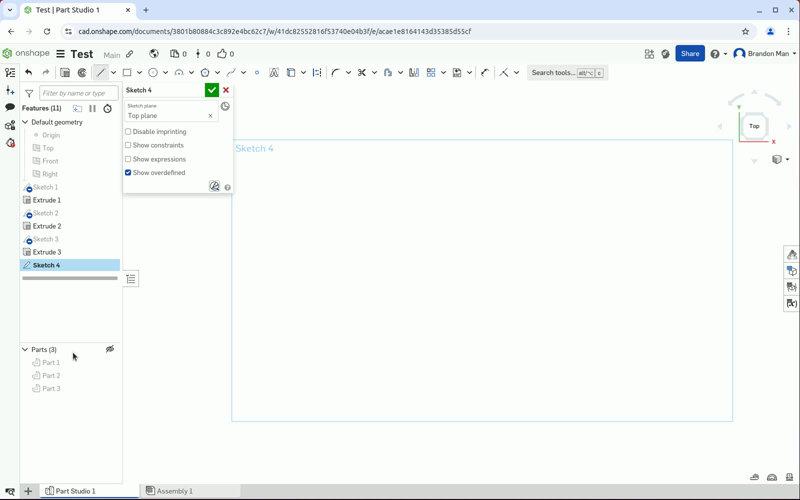
key_down(shift)
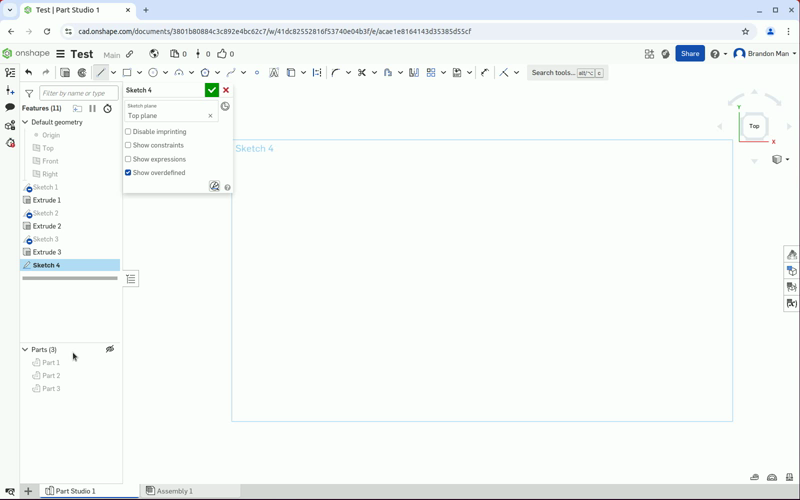
mouse_move(349, 314)
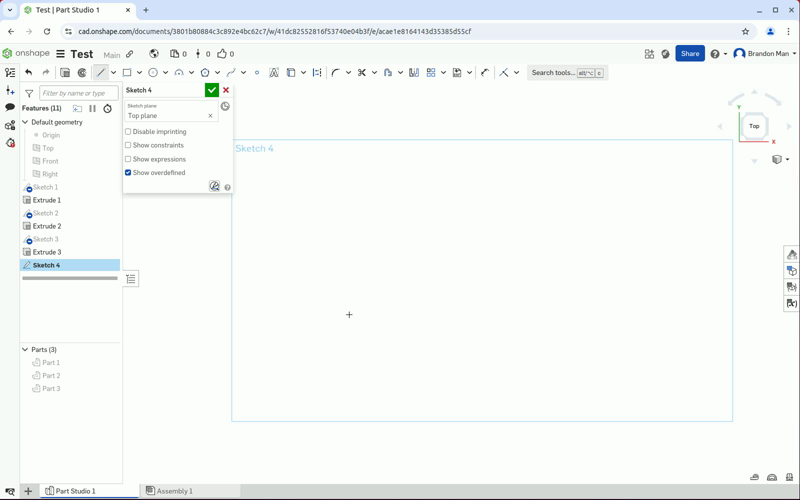
click(349, 314)
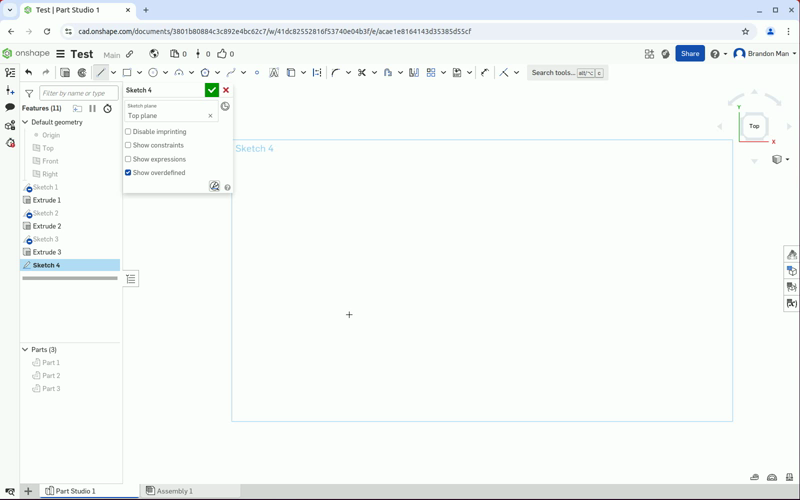
key_up(shift)
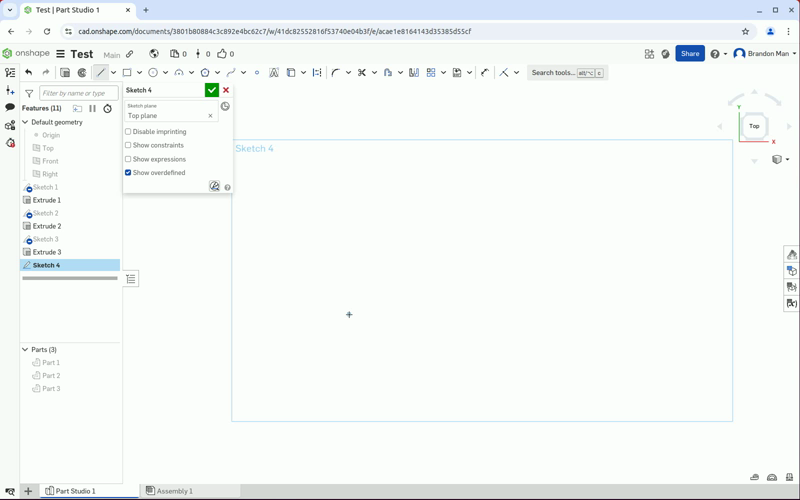
key_down(shift)
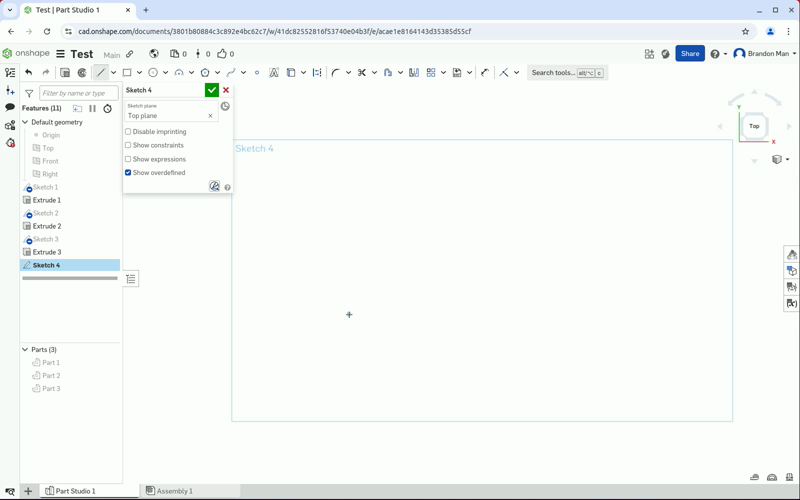
mouse_move(379, 314)
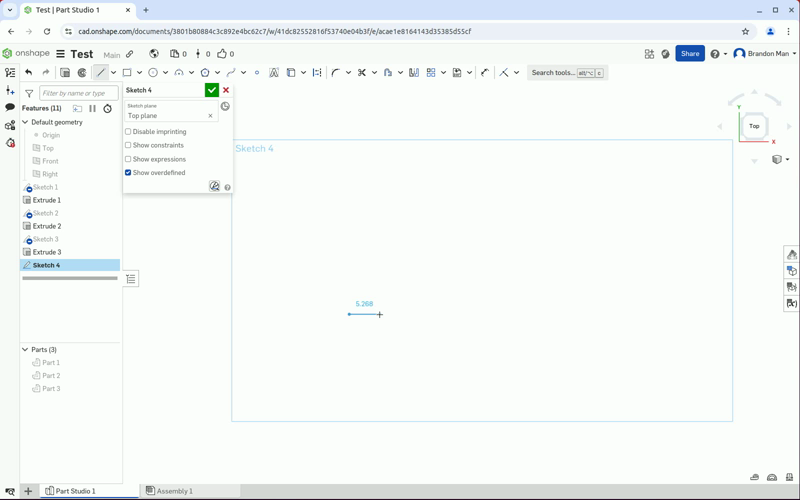
mouse_move(350, 314)
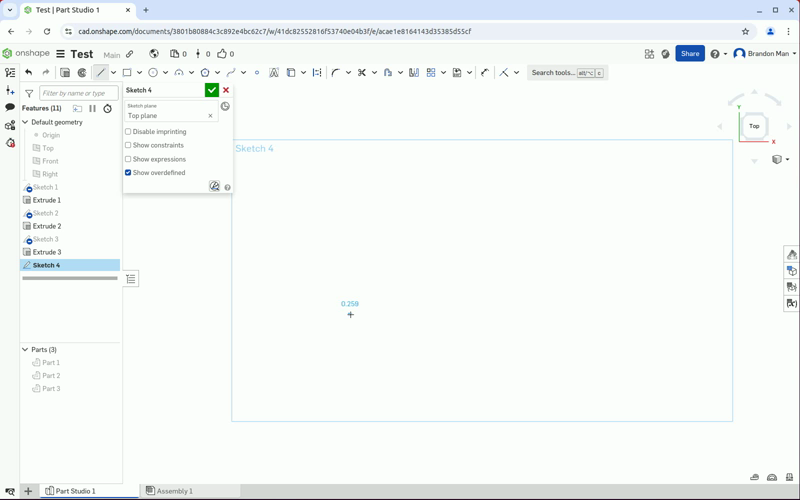
scroll(6)
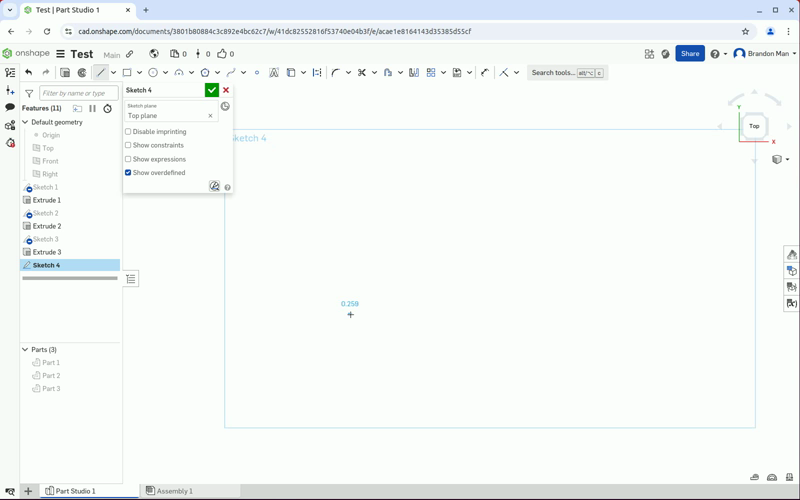
scroll(6)
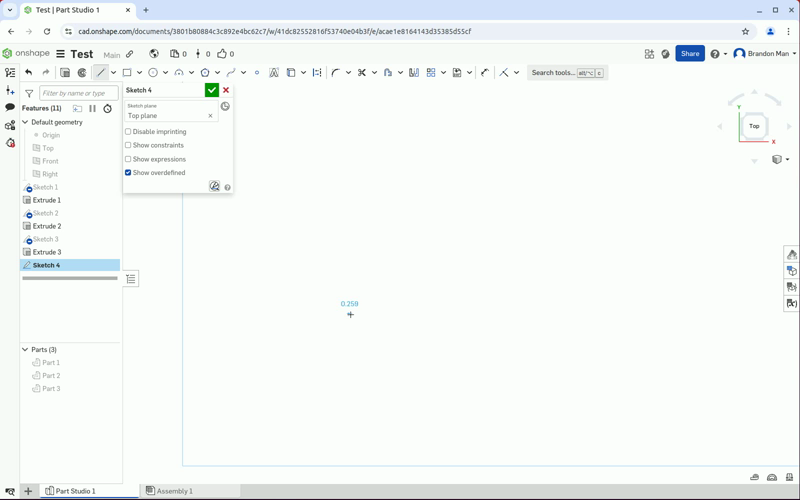
scroll(6)
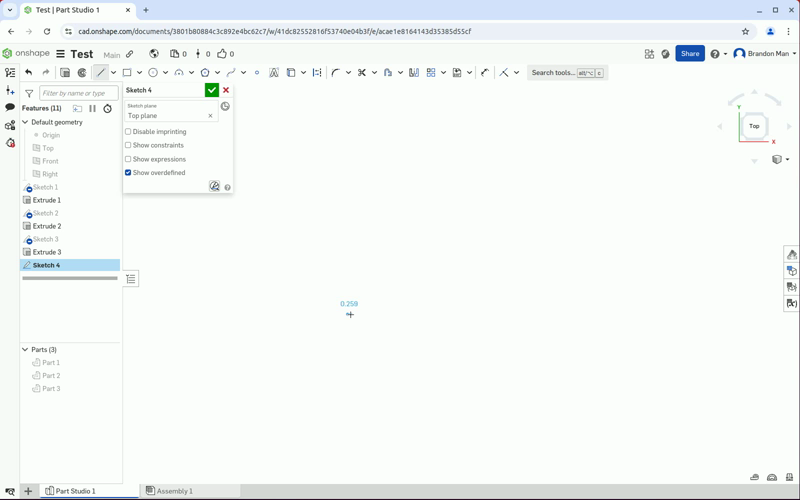
scroll(6)
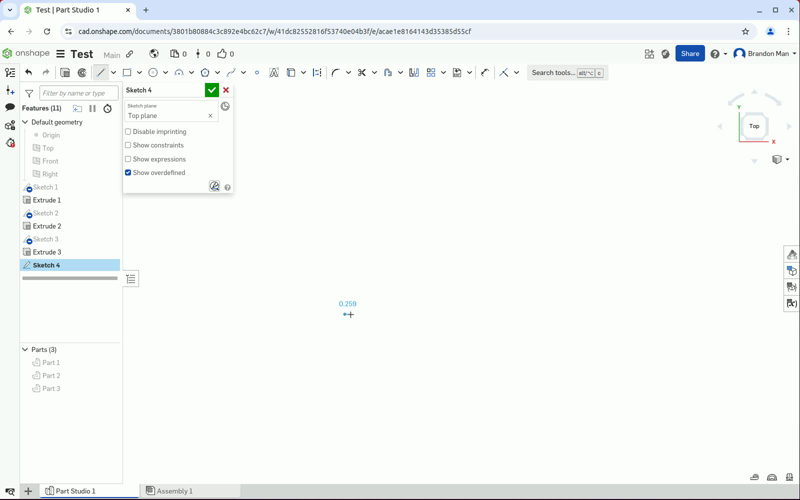
scroll(6)
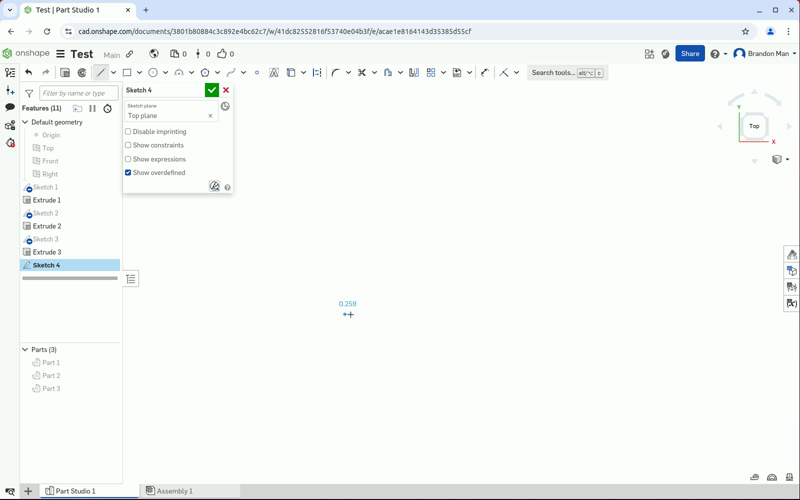
scroll(6)
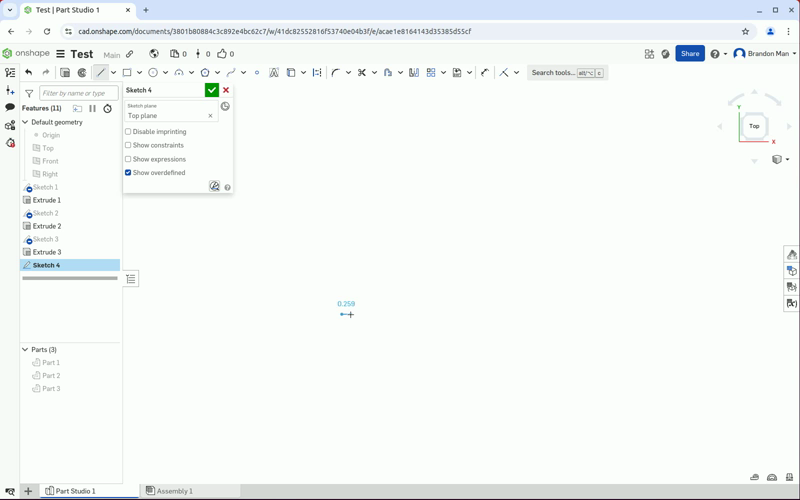
scroll(6)
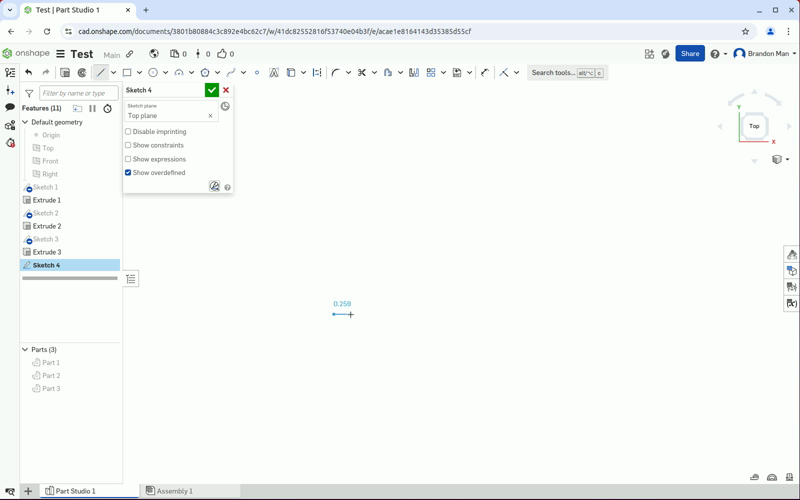
click(350, 314)
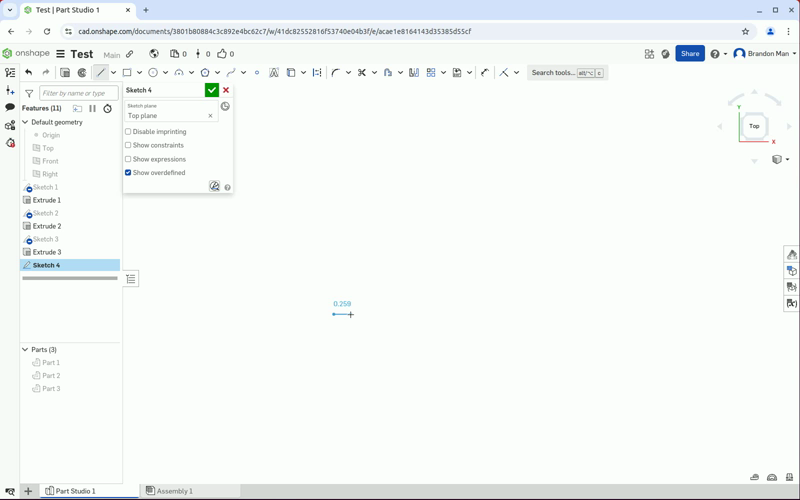
scroll(-6)
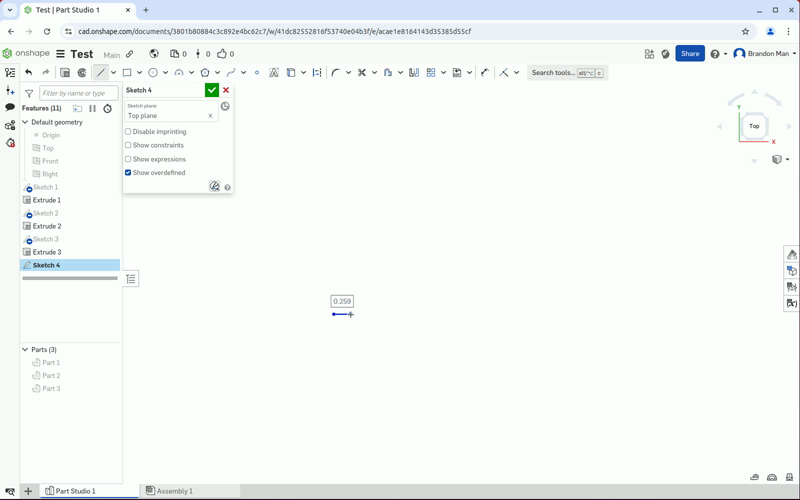
scroll(-6)
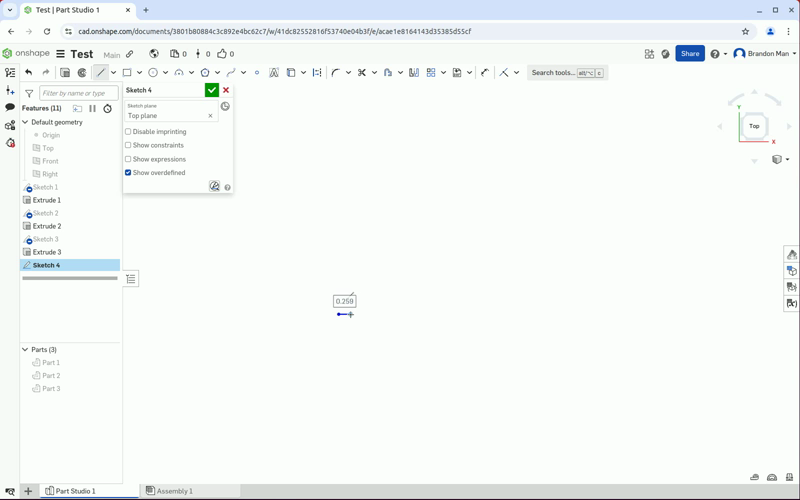
scroll(-6)
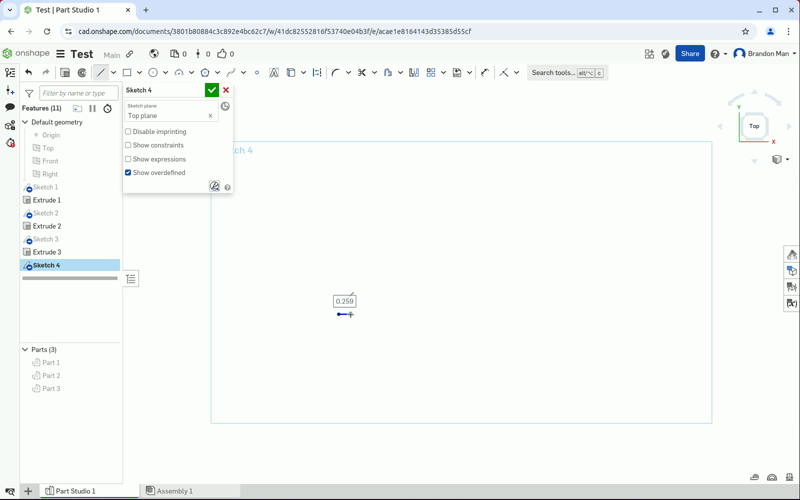
scroll(-6)
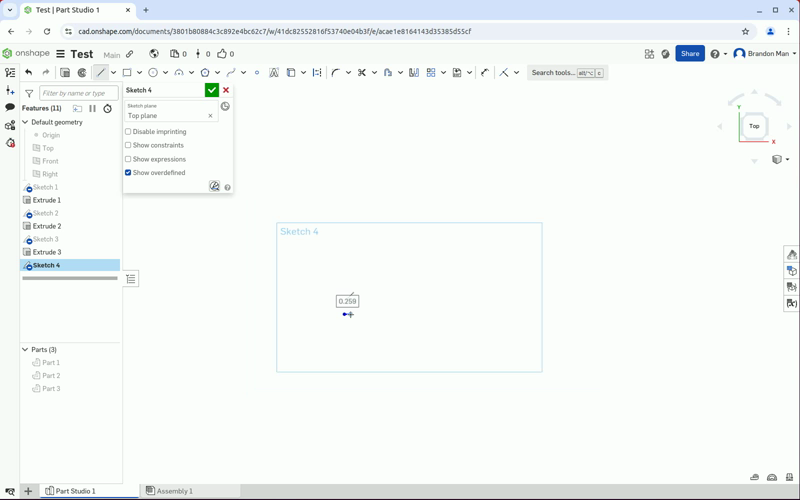
scroll(-6)
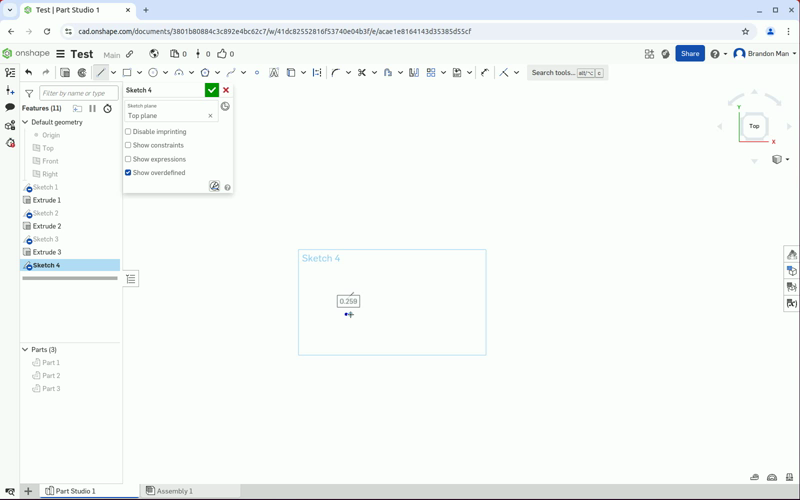
scroll(-6)
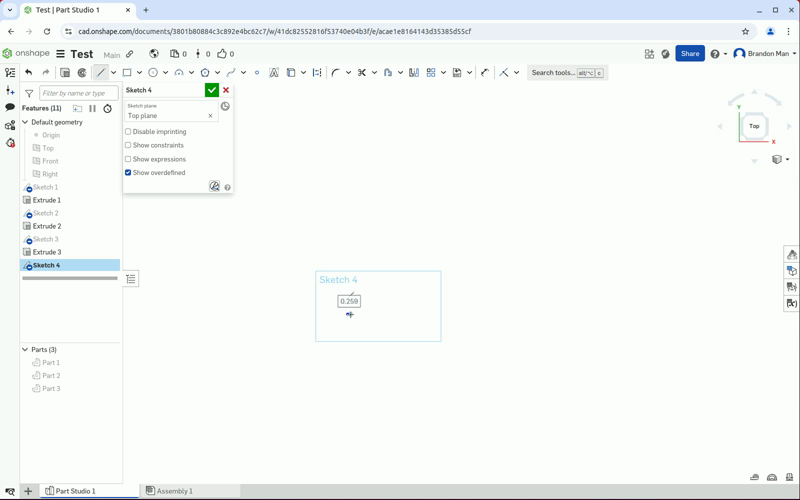
scroll(-6)
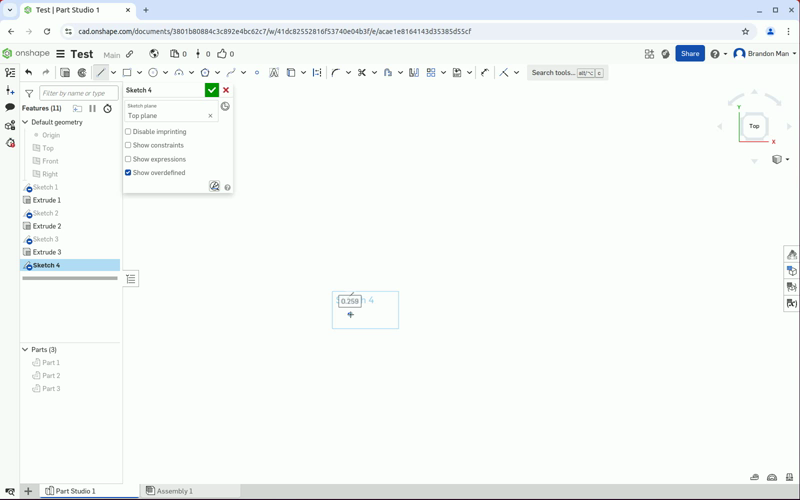
key_up(shift)
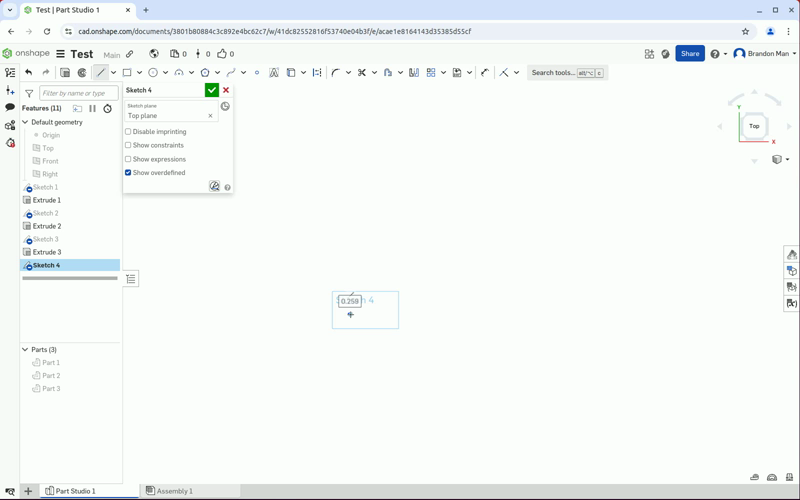
key_down(shift)
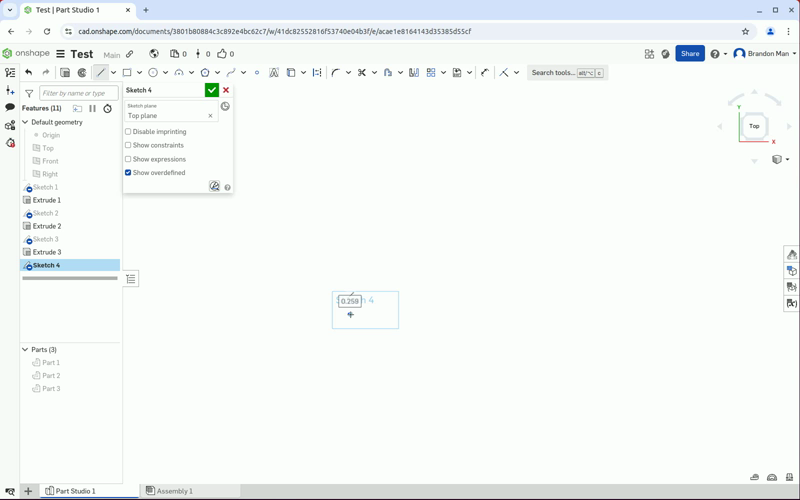
mouse_move(380, 314)
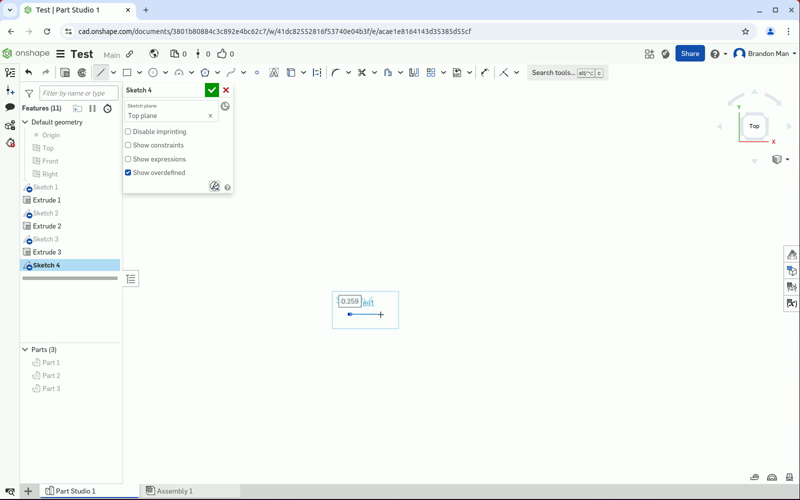
mouse_move(360, 314)
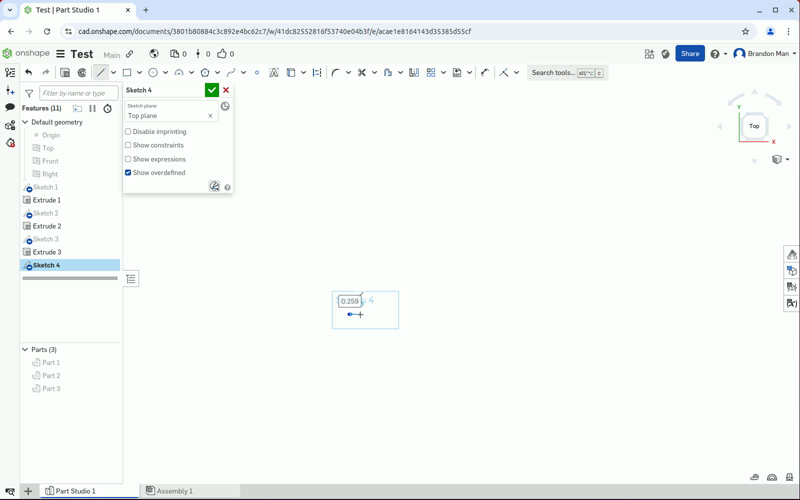
click(360, 314)
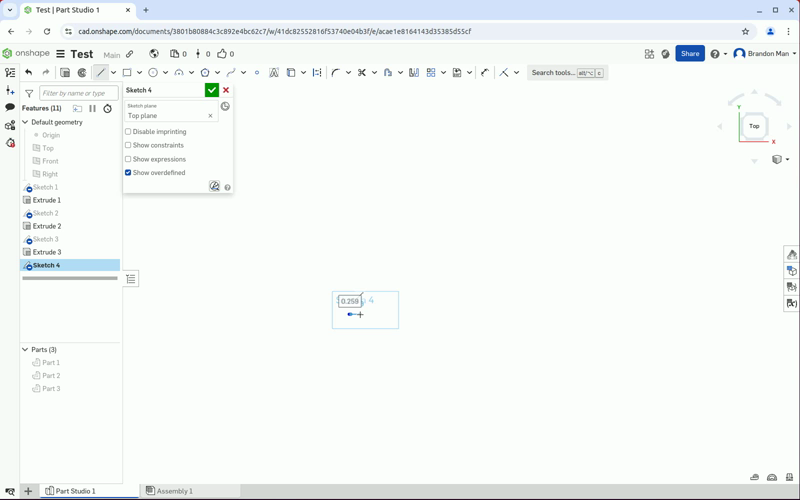
key_up(shift)
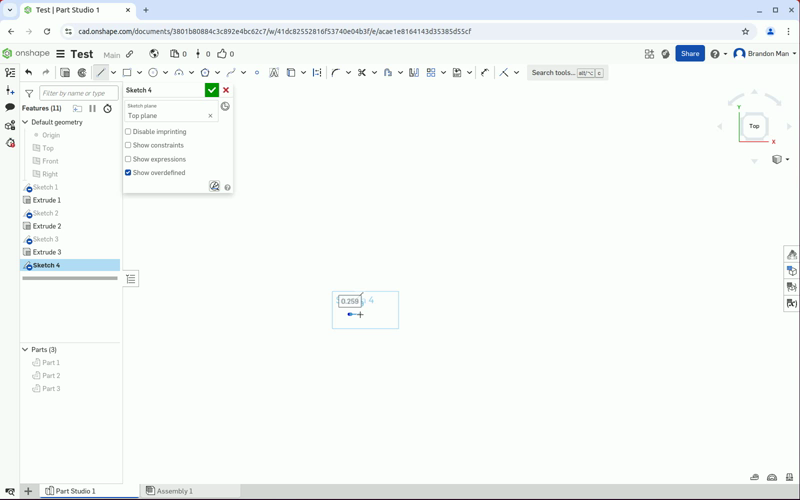
key(esc)
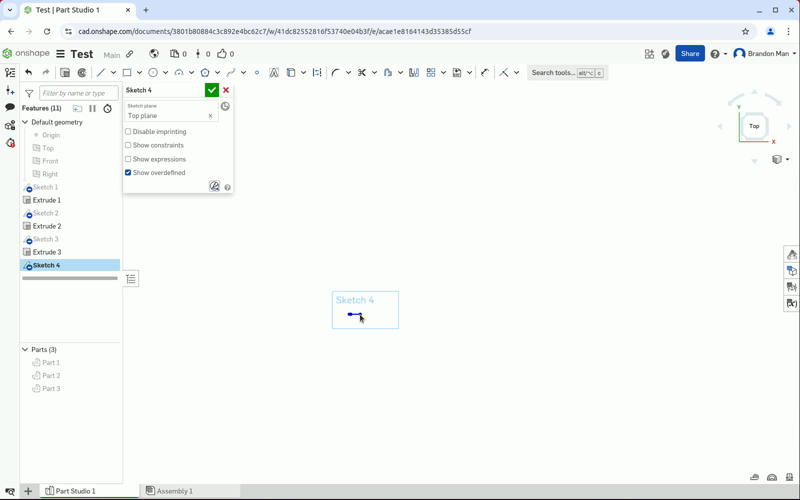
key(a)
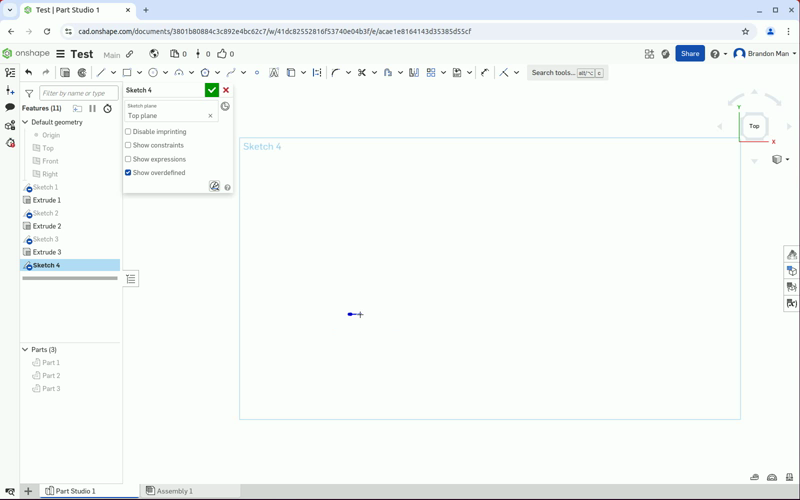
mouse_move(360, 314)
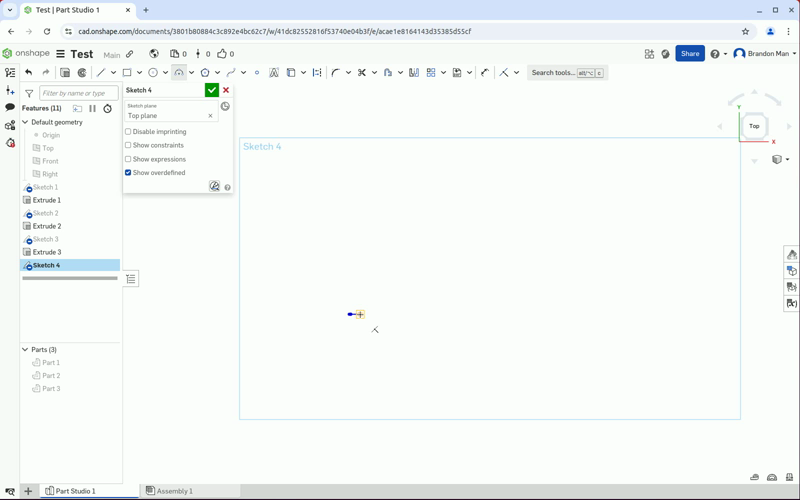
click(360, 314)
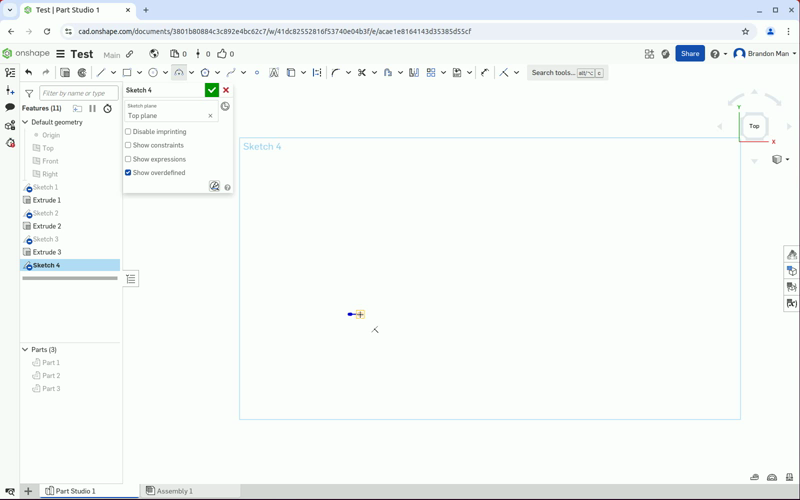
key_down(shift)
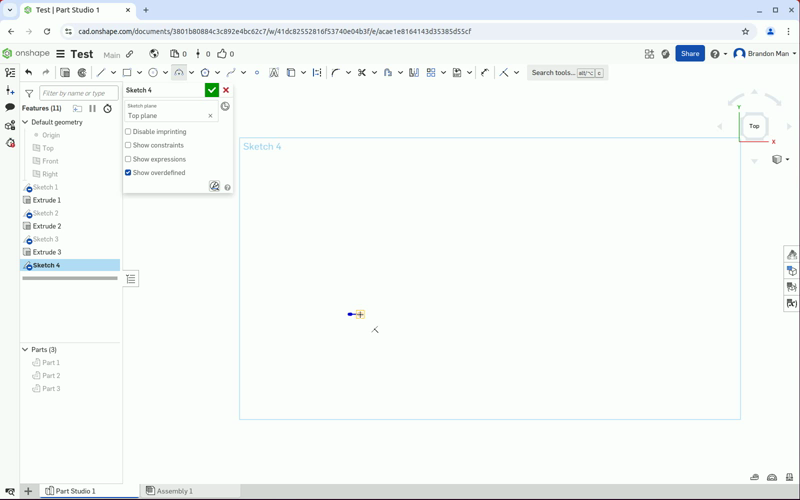
mouse_move(360, 249)
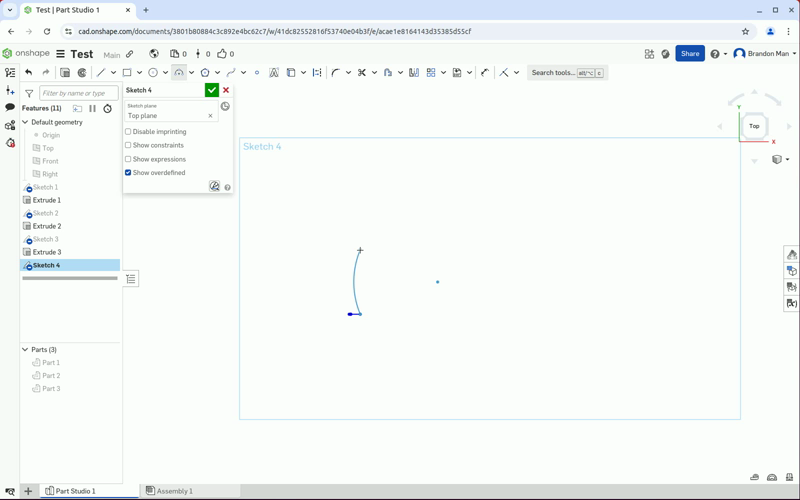
click(360, 249)
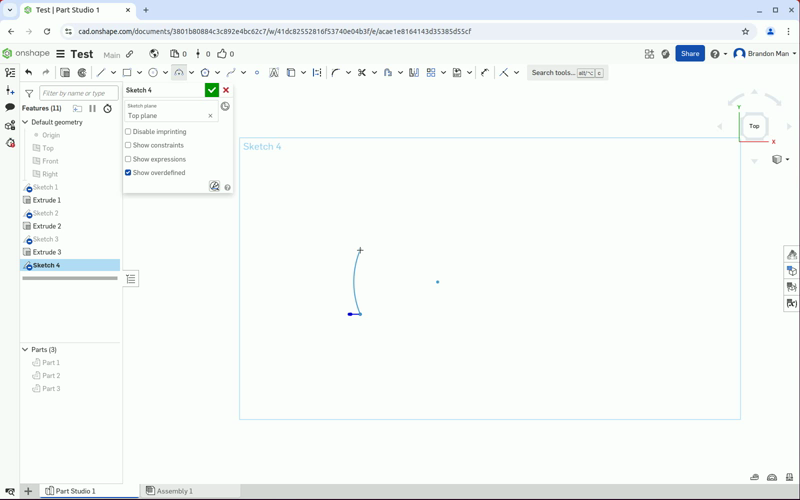
mouse_move(350, 282)
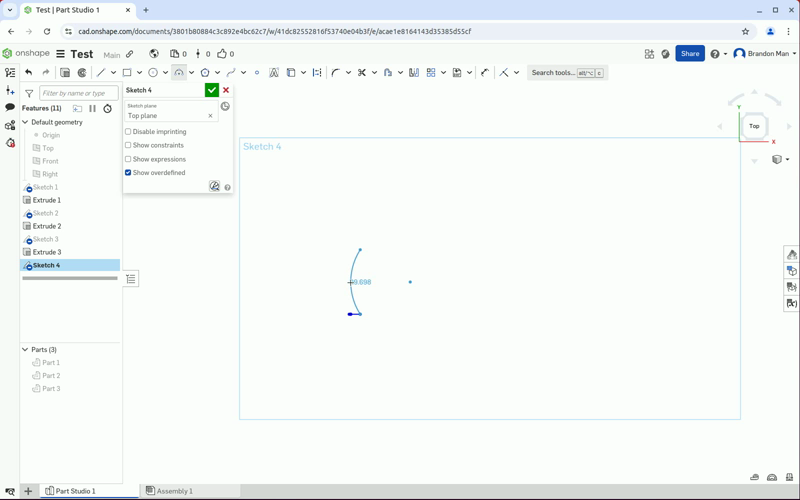
click(350, 282)
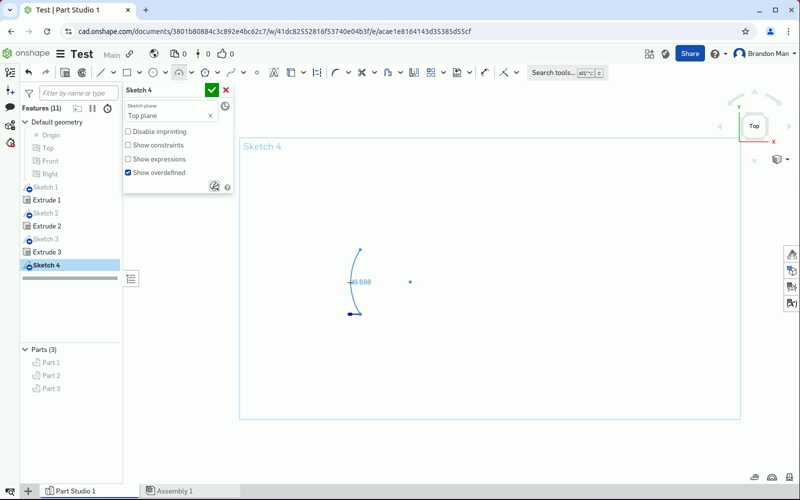
key_up(shift)
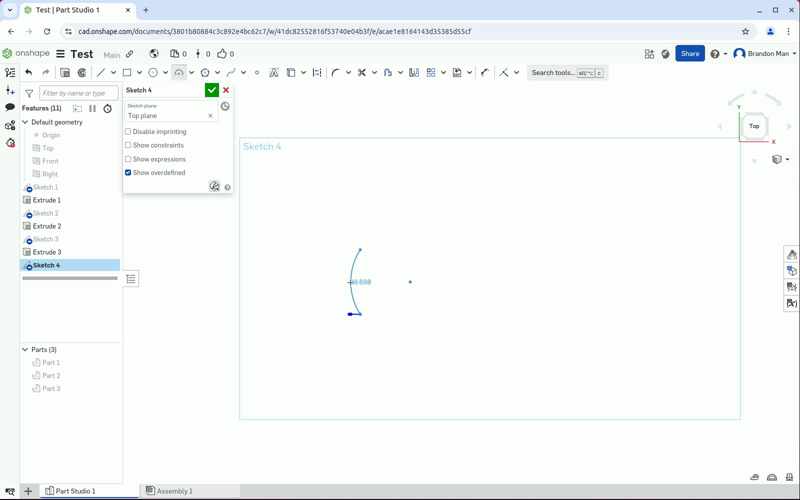
key(esc)
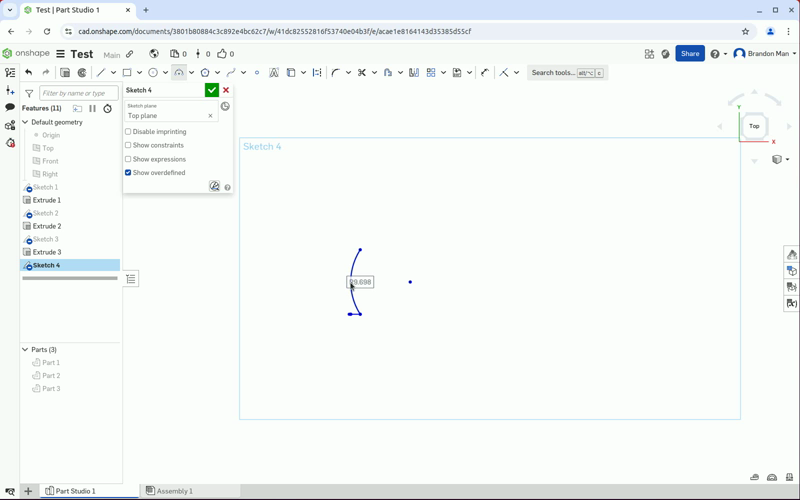
key(l)
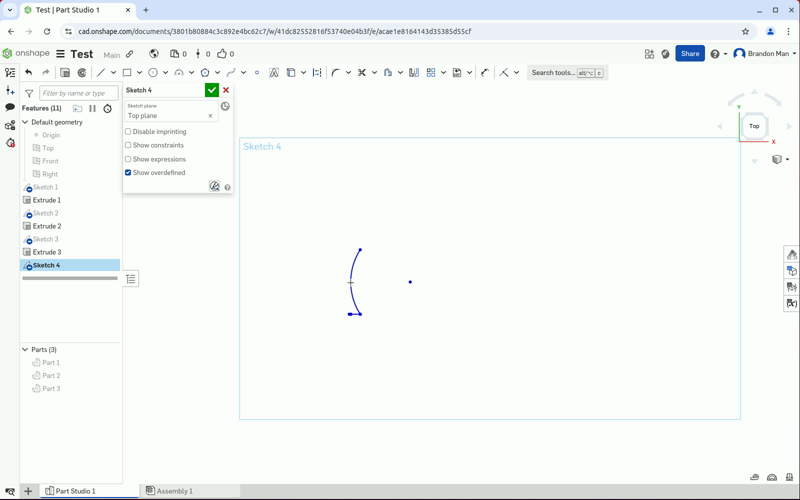
mouse_move(360, 249)
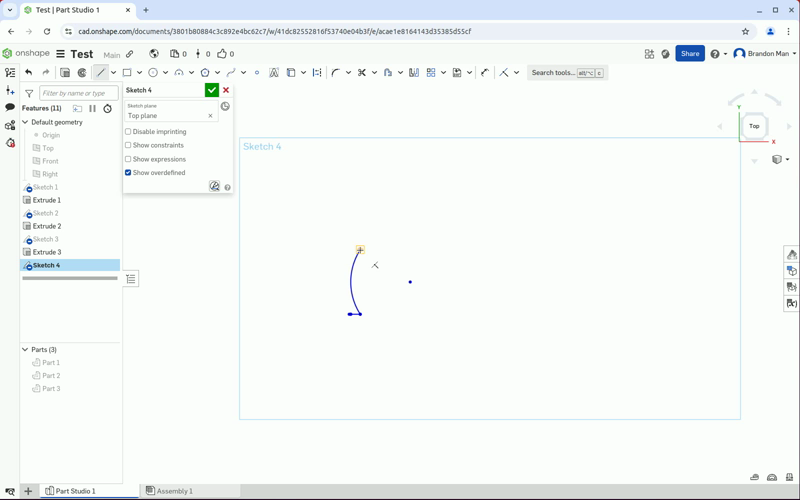
click(360, 249)
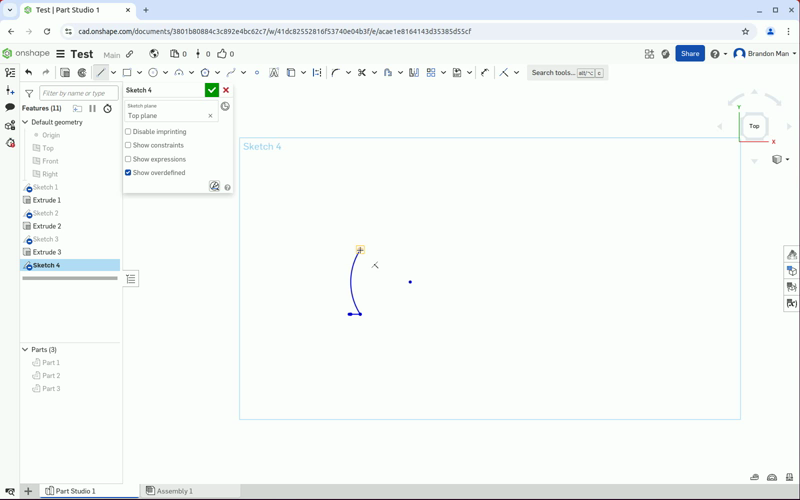
key_down(shift)
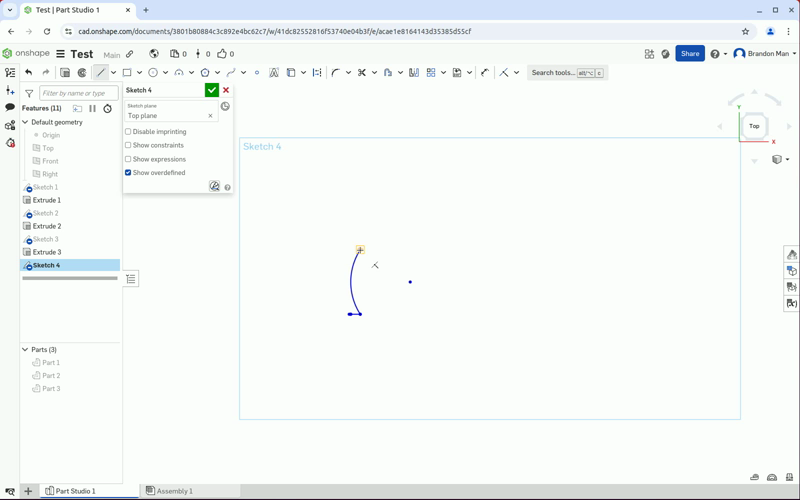
mouse_move(390, 249)
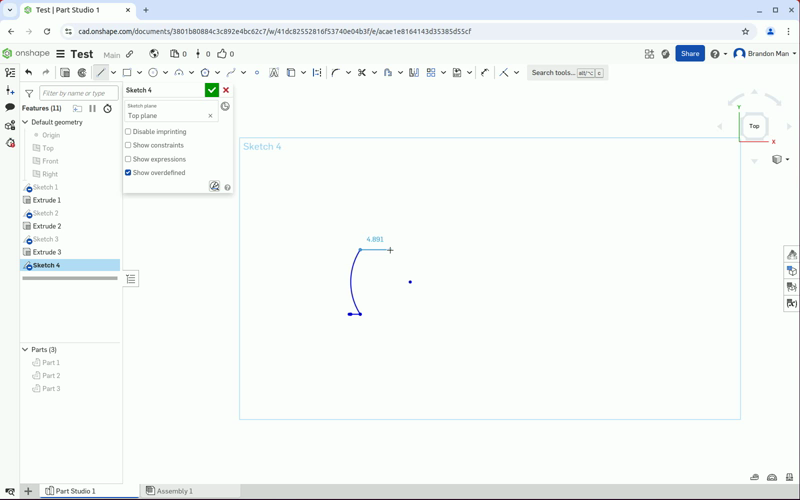
mouse_move(350, 249)
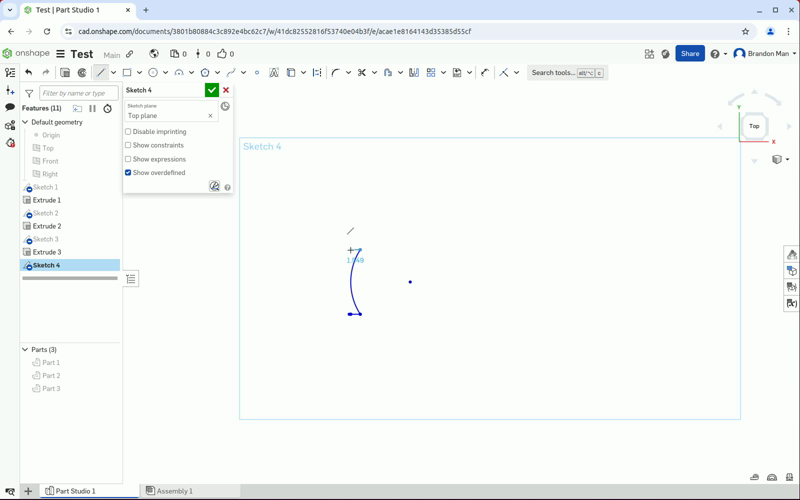
click(350, 249)
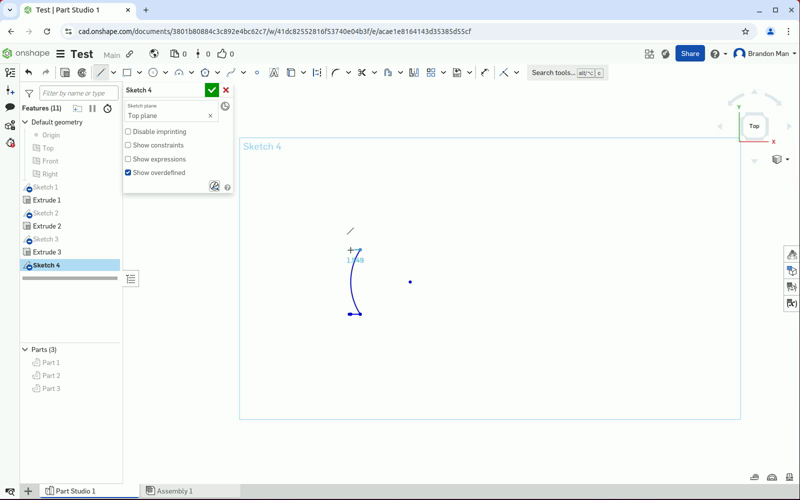
key_up(shift)
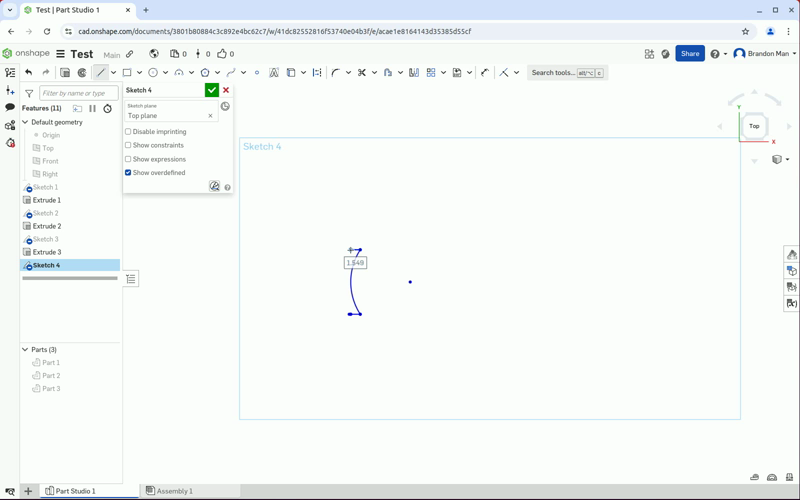
key_down(shift)
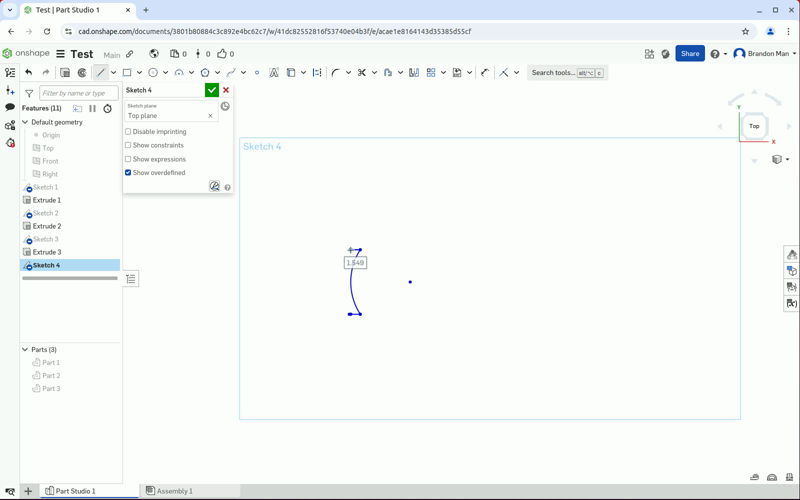
mouse_move(380, 249)
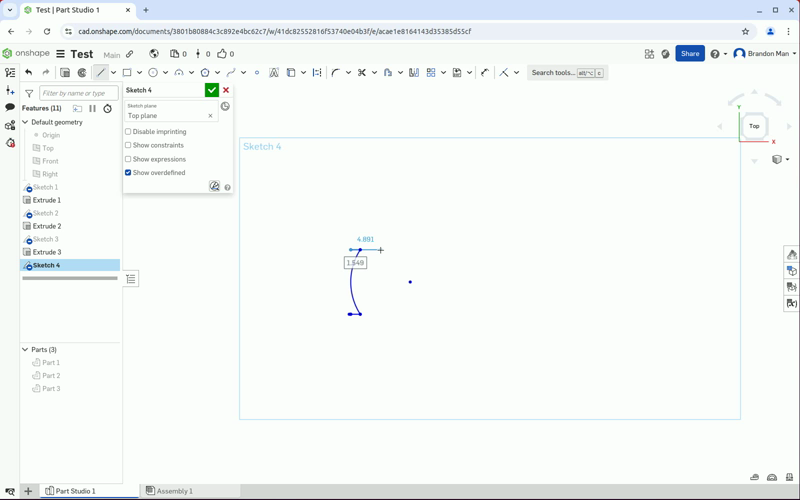
mouse_move(349, 249)
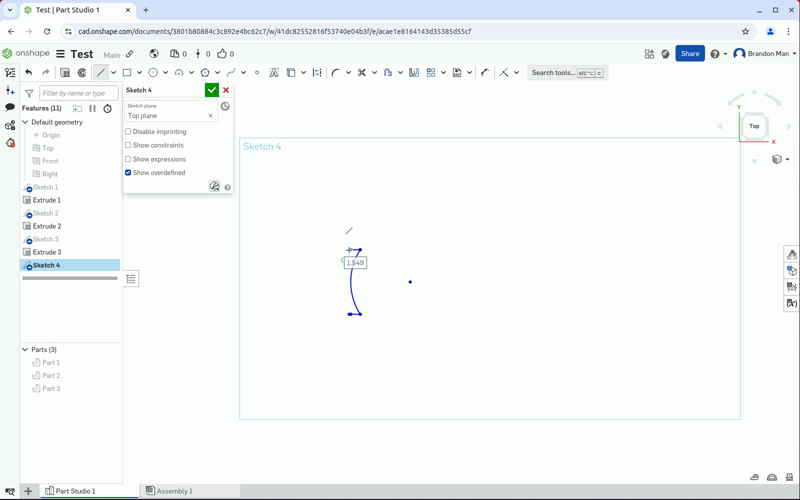
scroll(6)
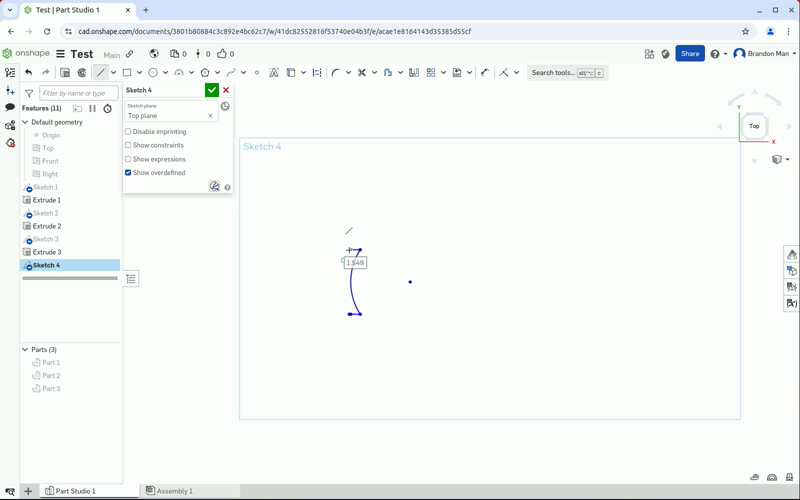
scroll(6)
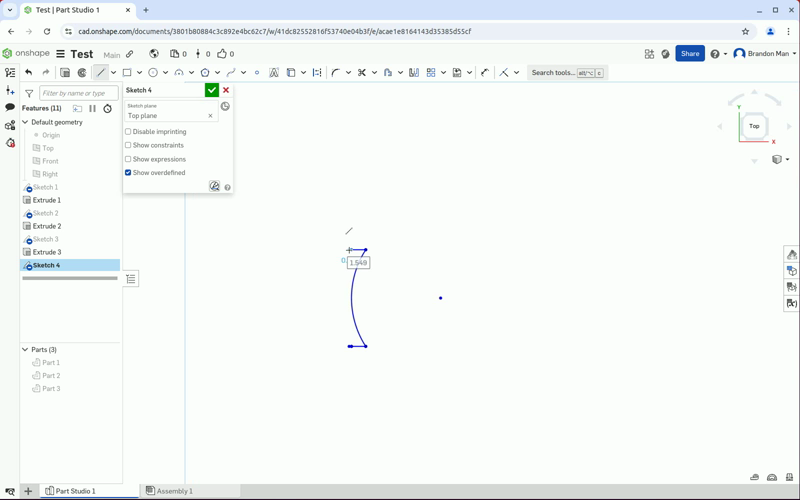
scroll(6)
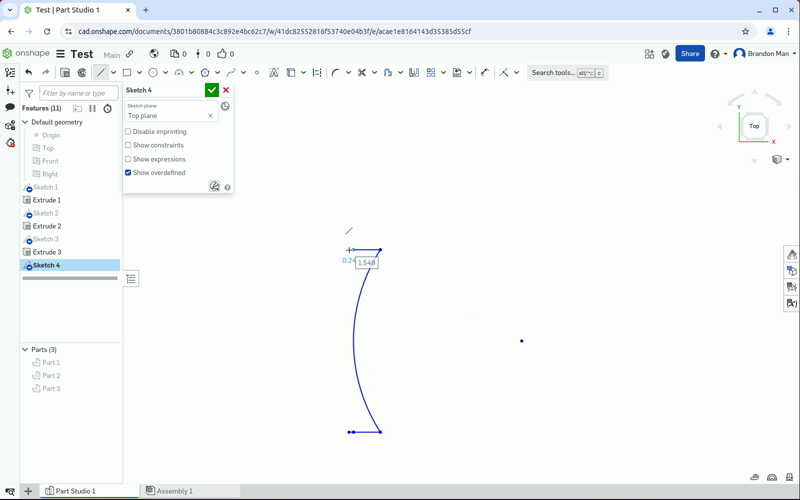
scroll(6)
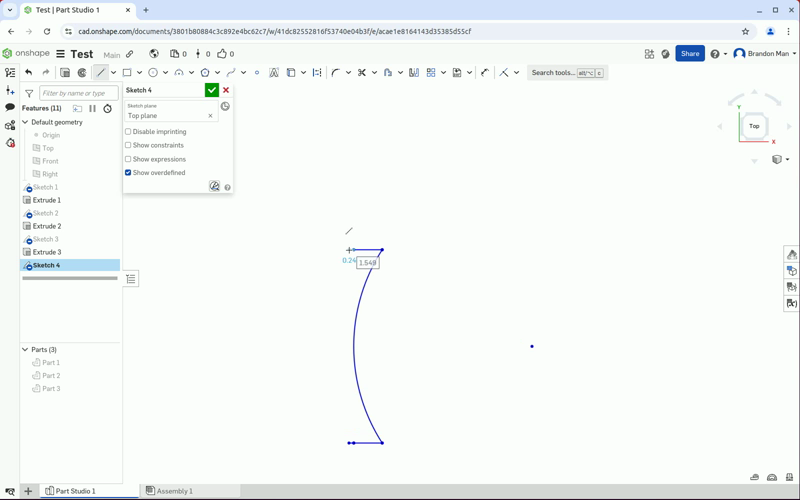
scroll(6)
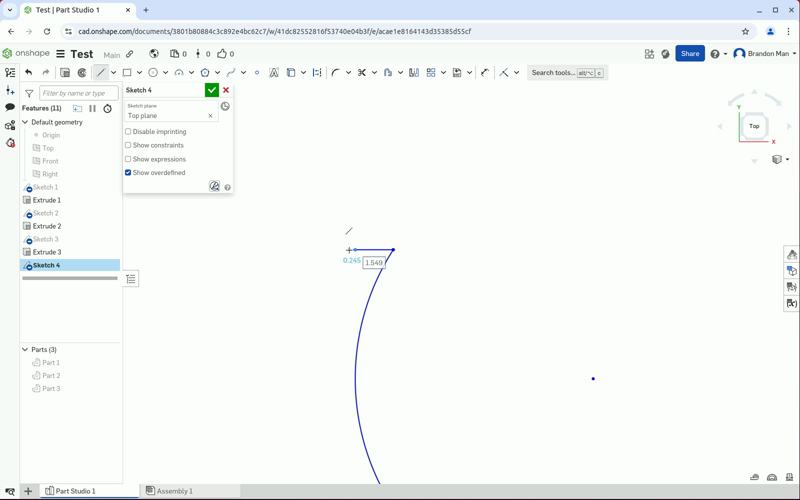
scroll(6)
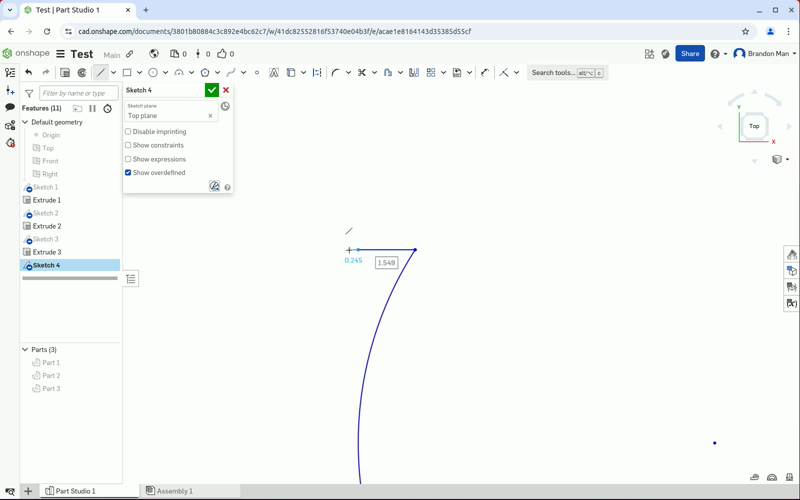
scroll(6)
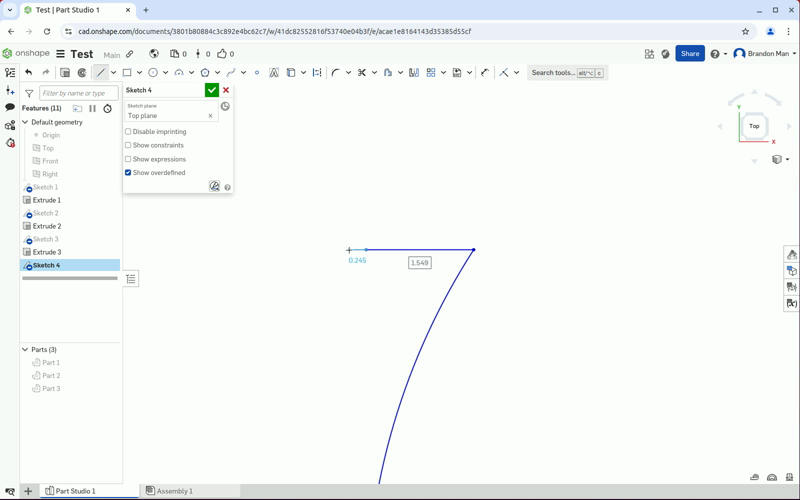
click(349, 249)
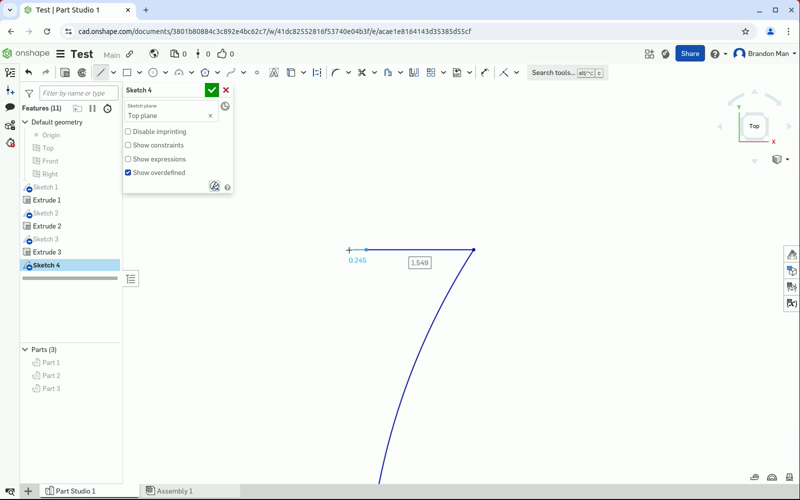
scroll(-6)
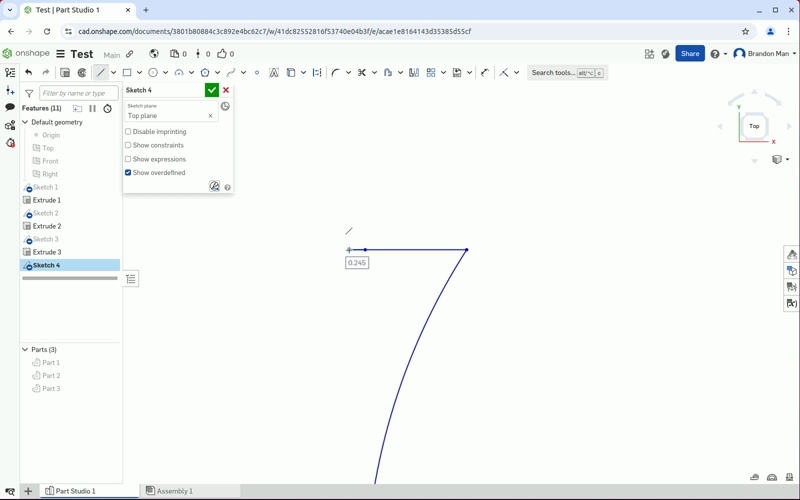
scroll(-6)
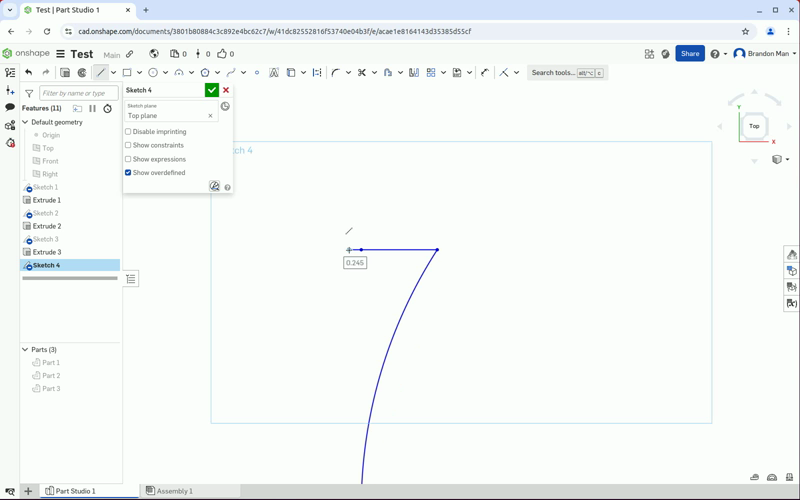
scroll(-6)
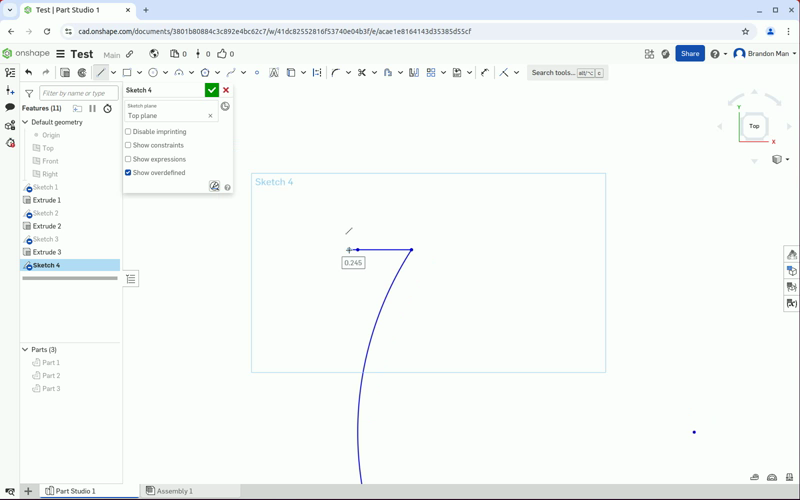
scroll(-6)
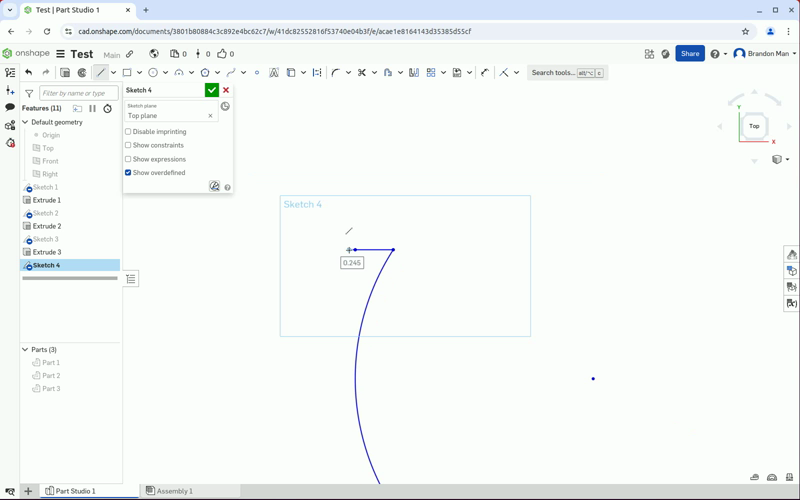
scroll(-6)
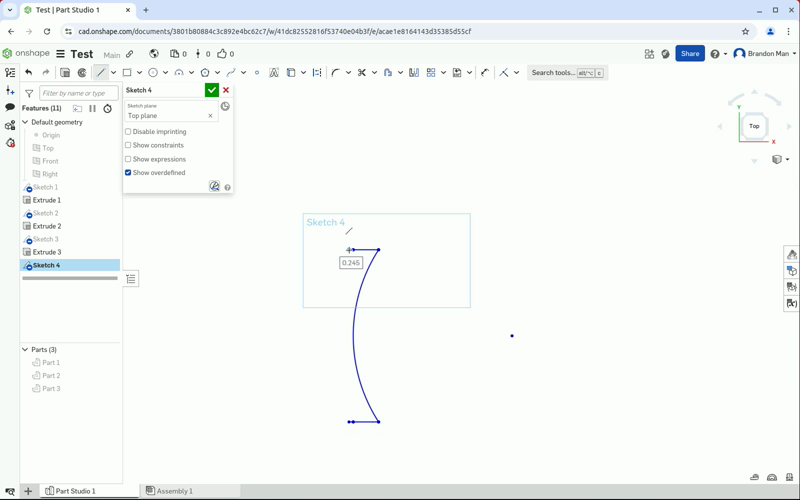
scroll(-6)
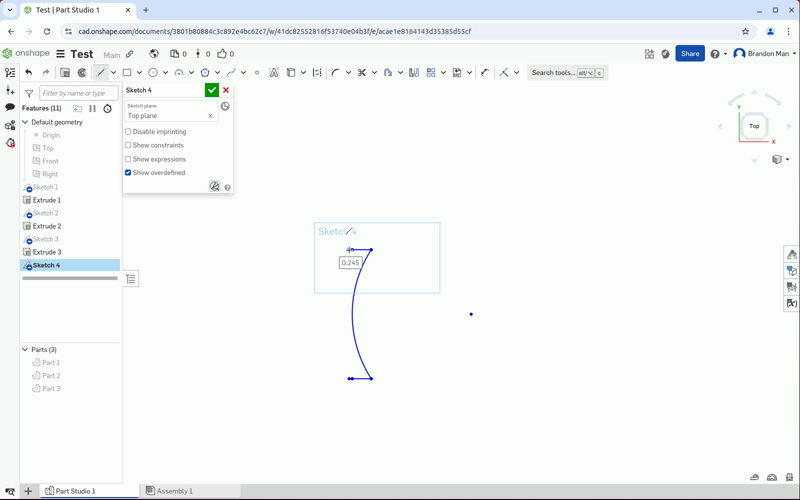
scroll(-6)
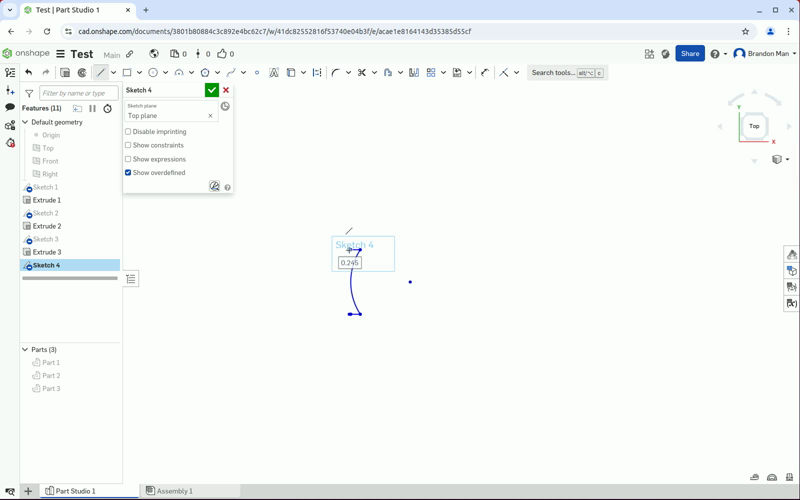
key_up(shift)
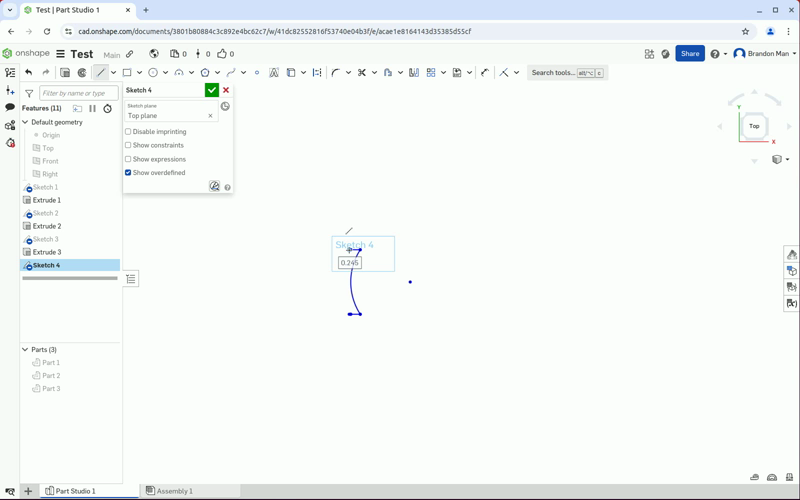
key_down(shift)
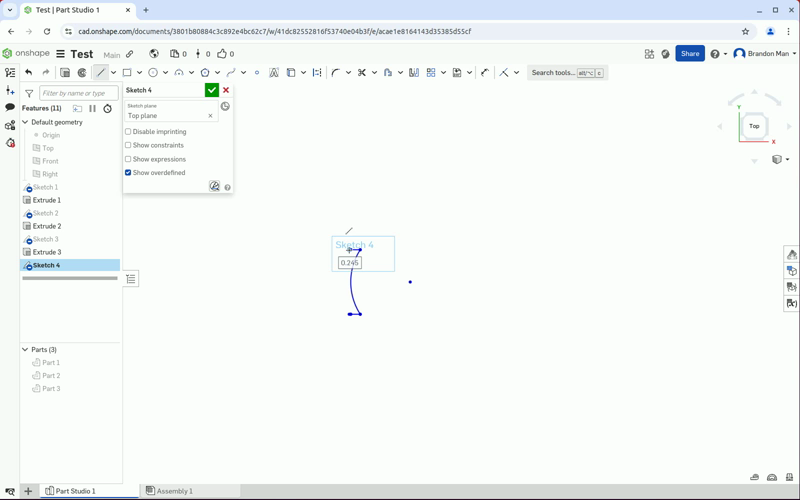
mouse_move(349, 314)
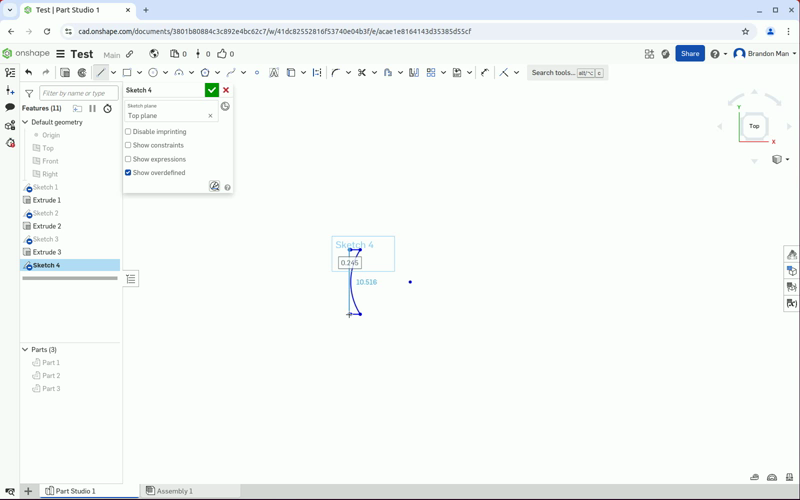
scroll(6)
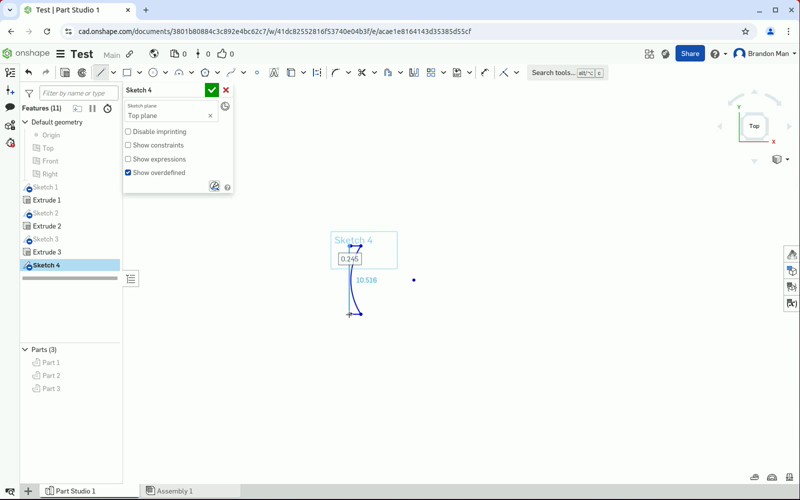
scroll(6)
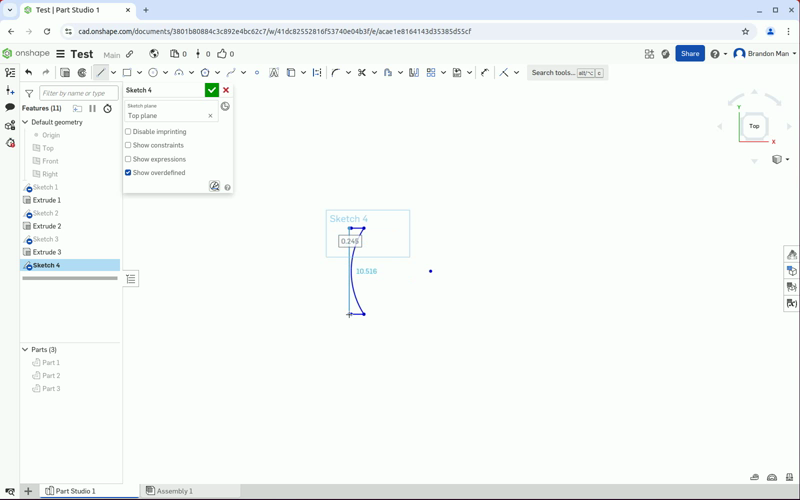
scroll(6)
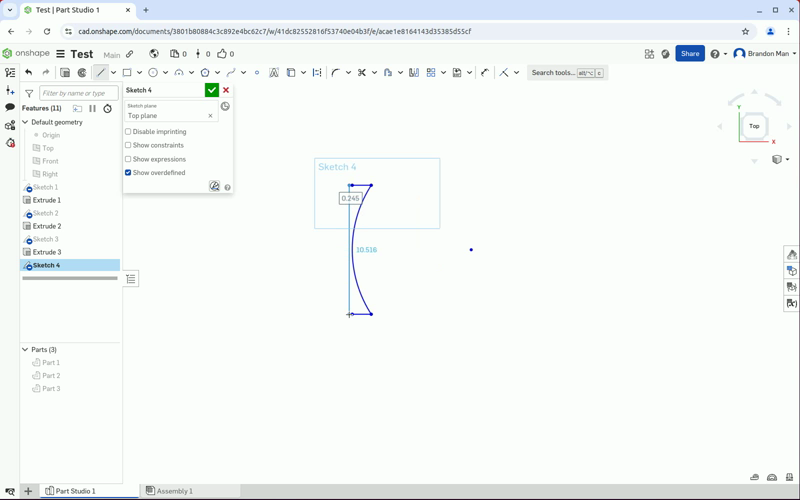
scroll(6)
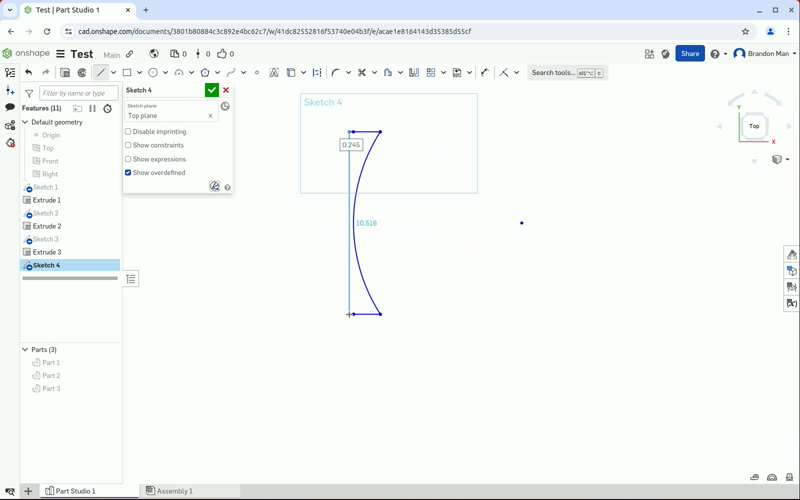
scroll(6)
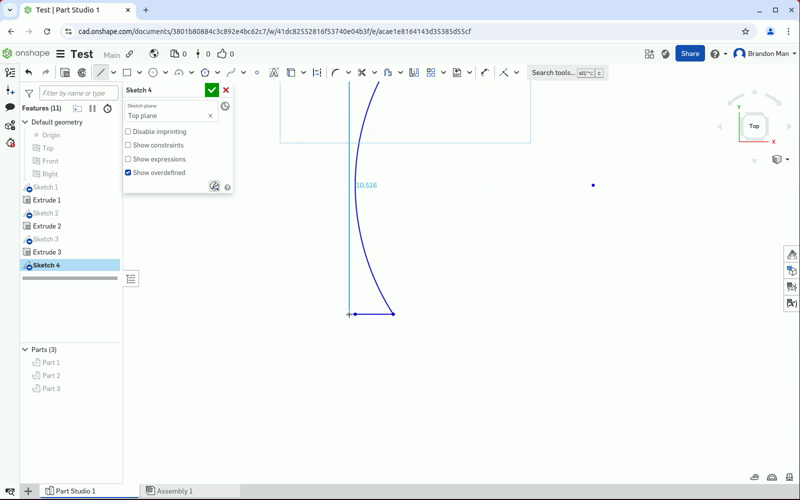
scroll(6)
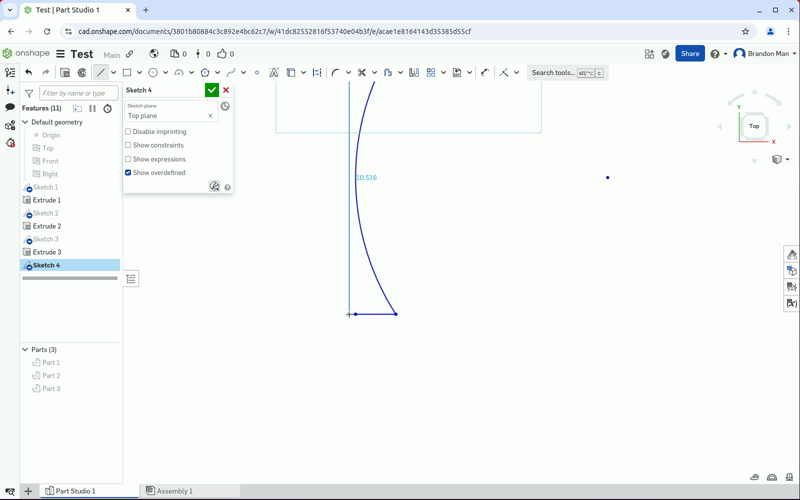
scroll(6)
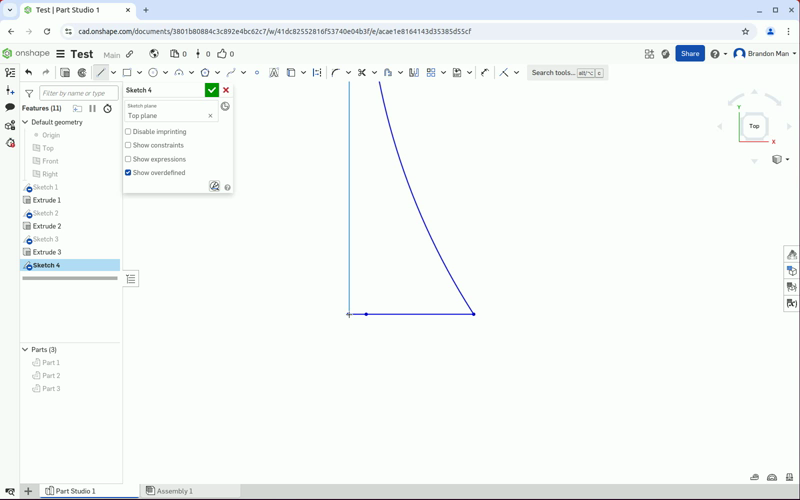
key_up(shift)
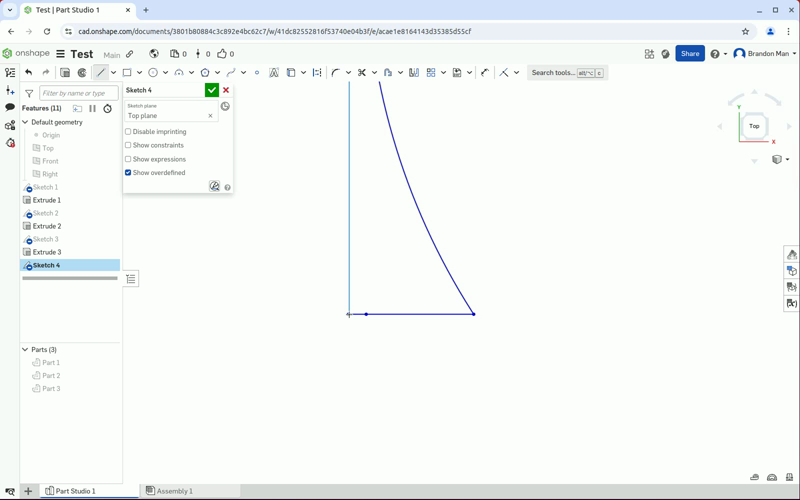
click(349, 314)
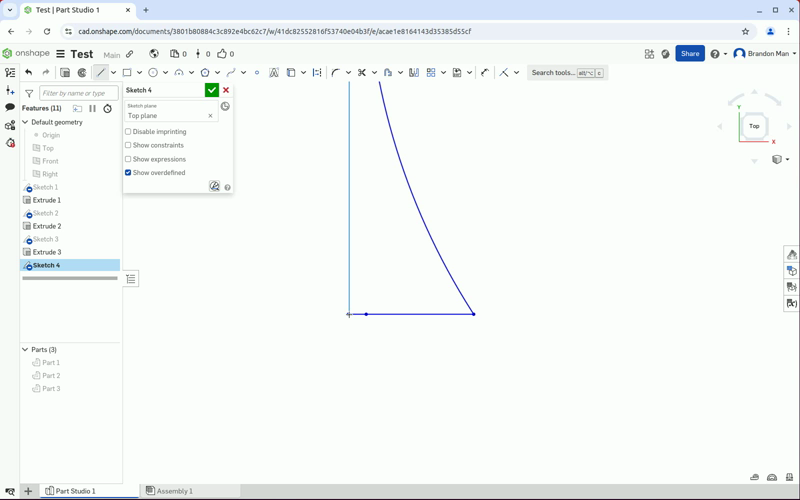
scroll(-6)
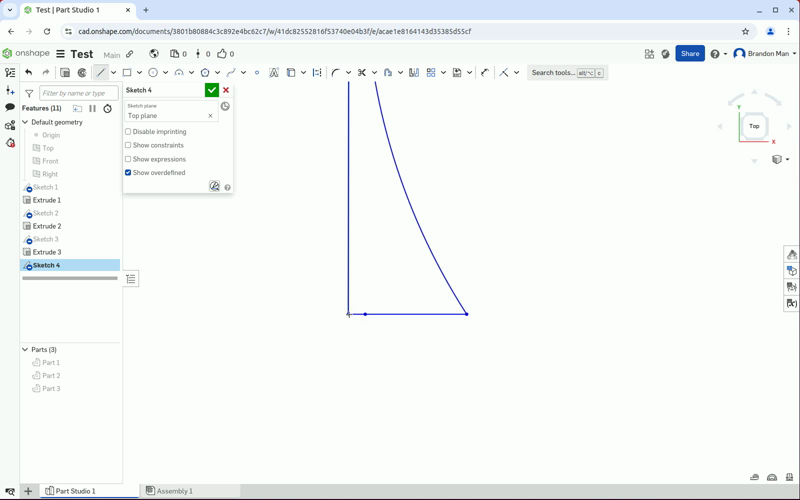
scroll(-6)
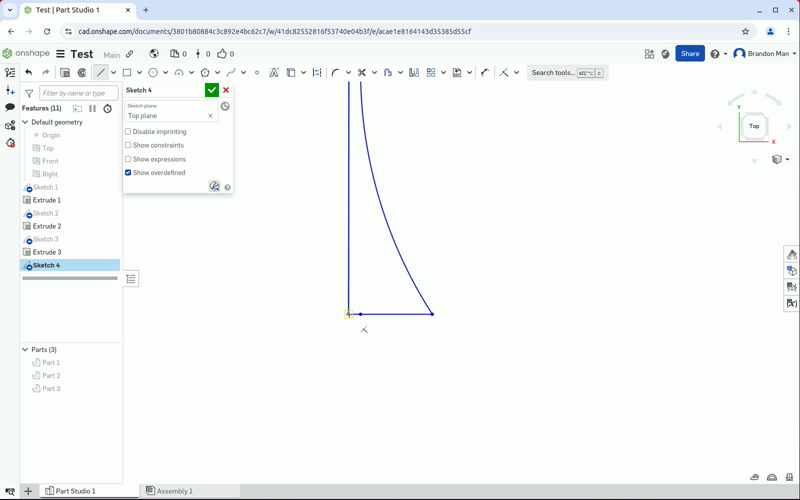
scroll(-6)
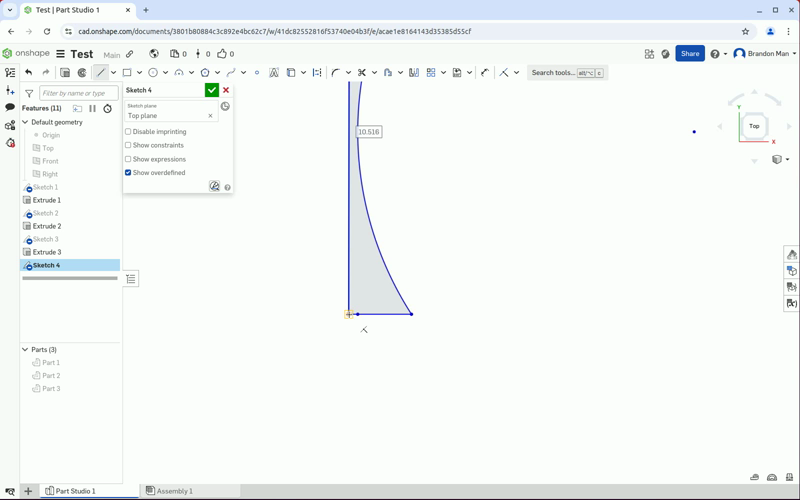
scroll(-6)
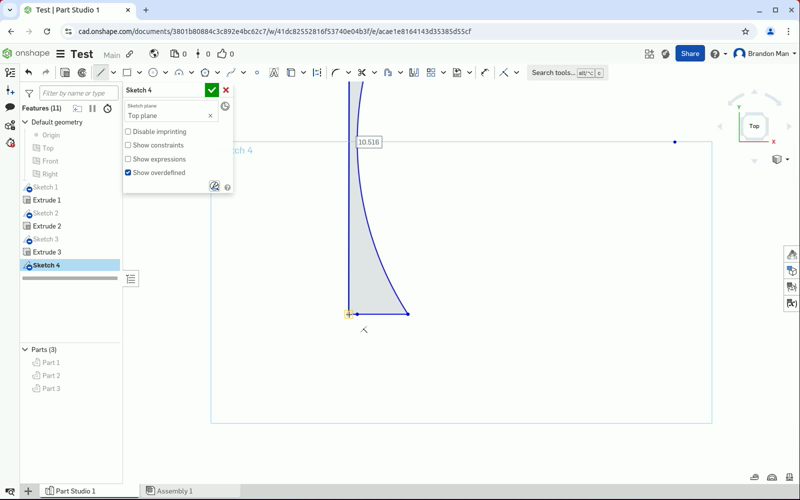
scroll(-6)
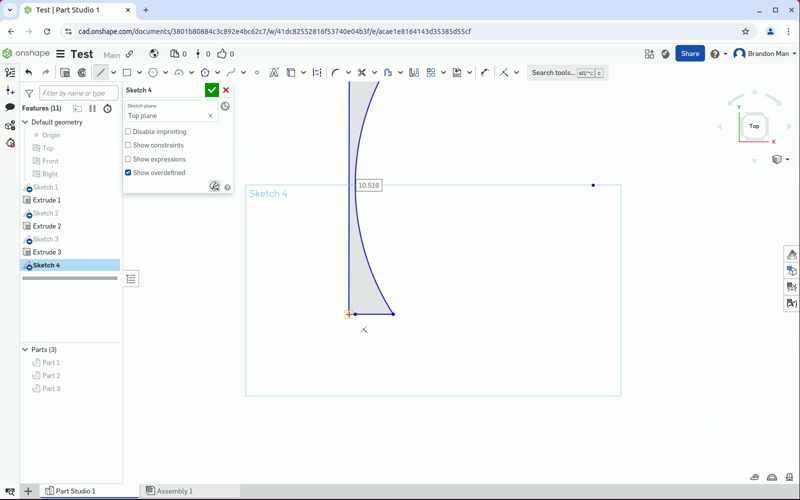
scroll(-6)
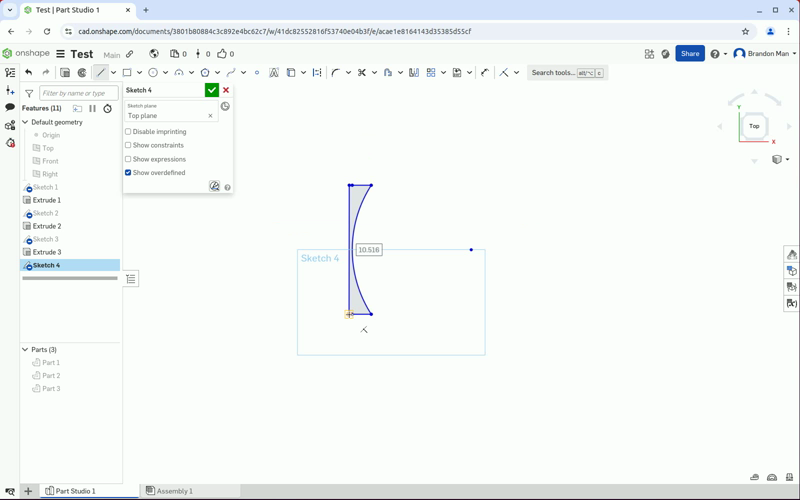
scroll(-6)
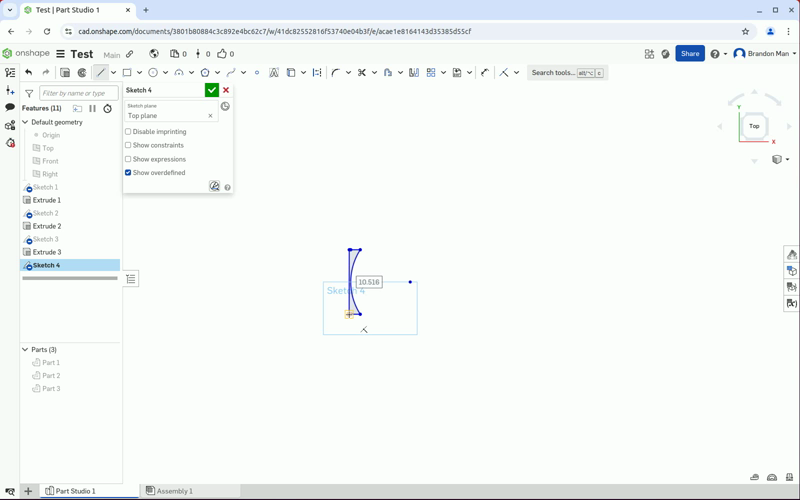
key(esc)
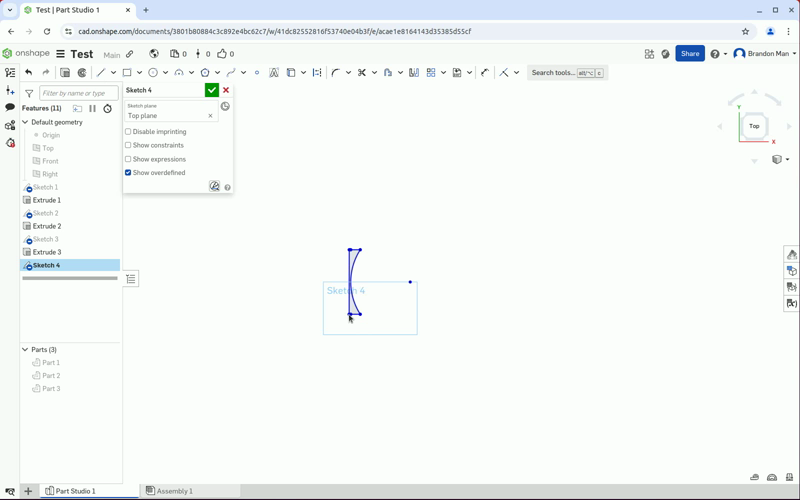
mouse_move(350, 301)
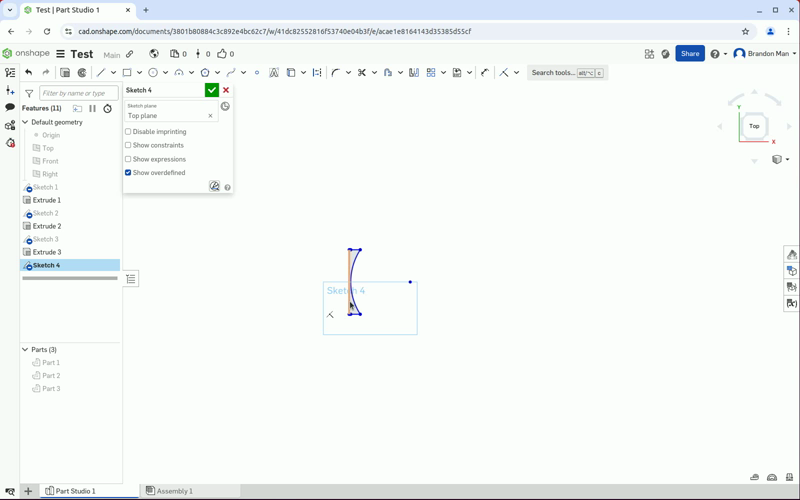
scroll(6)
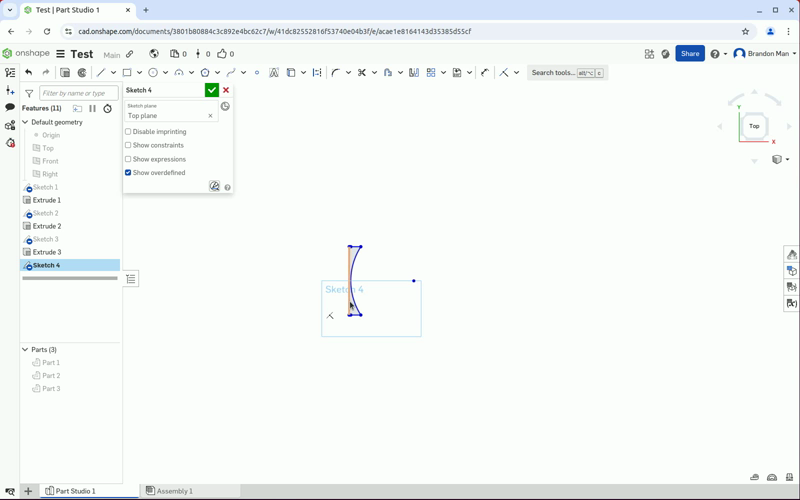
scroll(6)
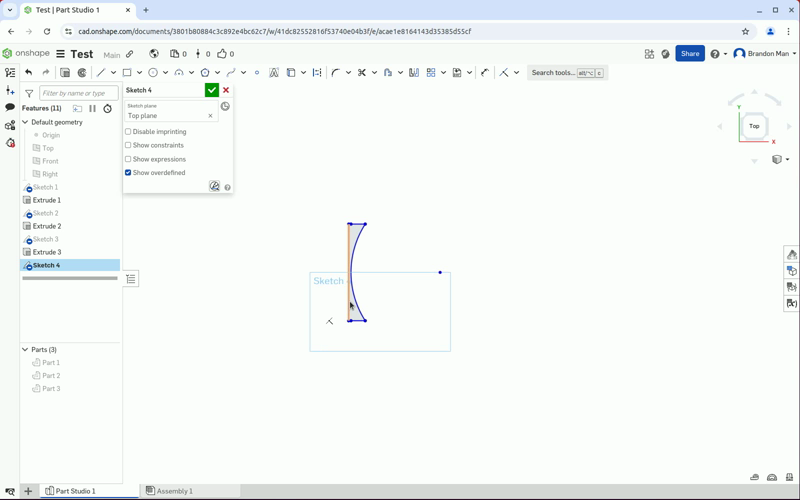
scroll(6)
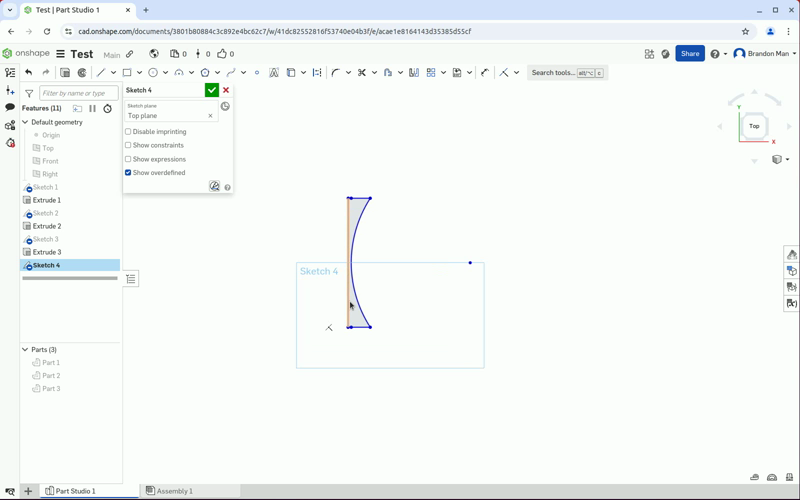
scroll(6)
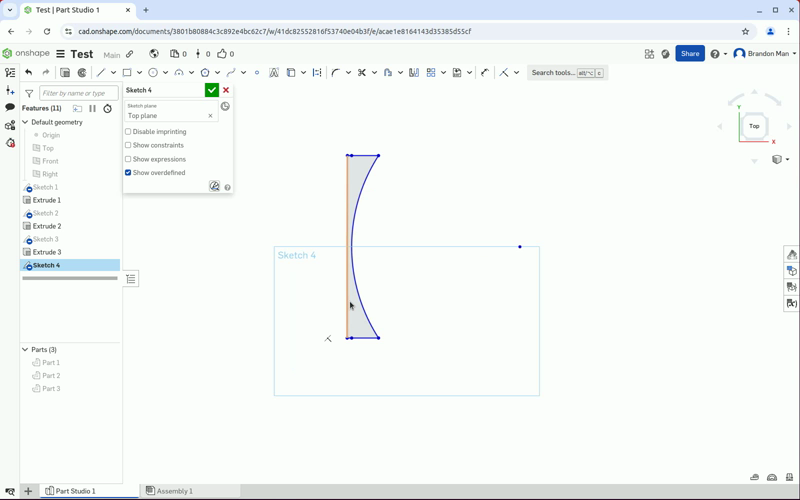
scroll(6)
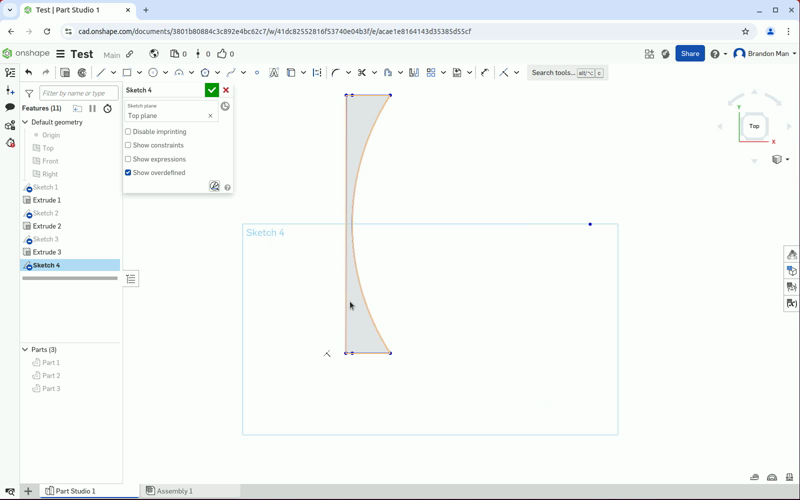
scroll(6)
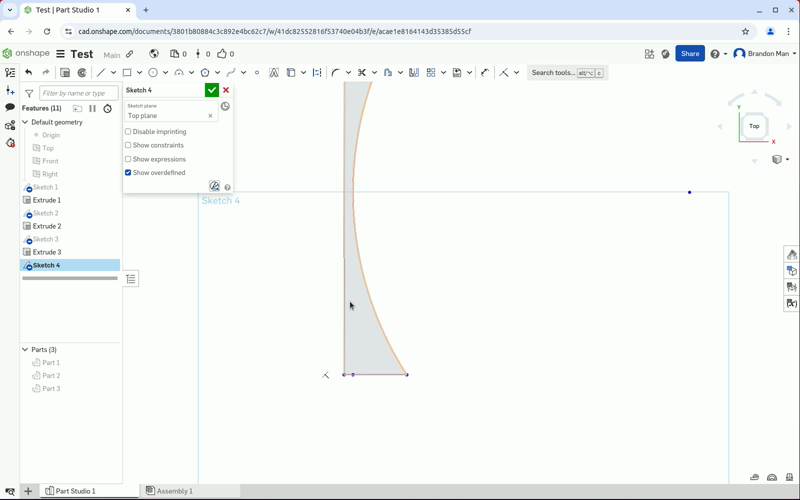
scroll(6)
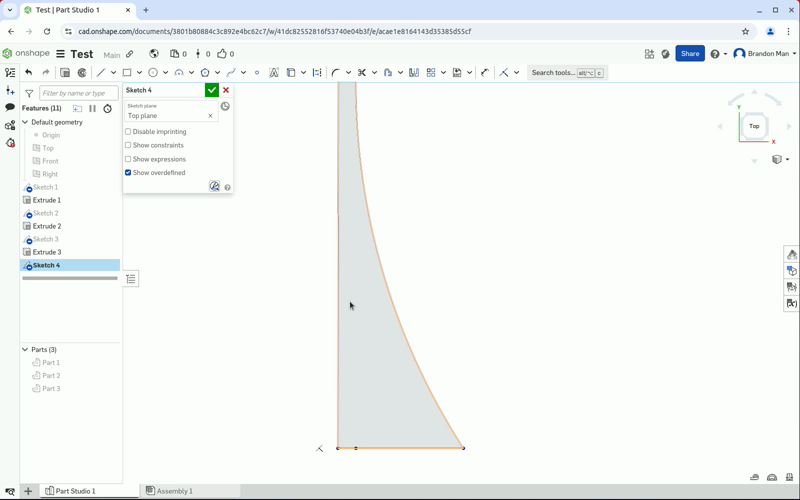
click(350, 301)
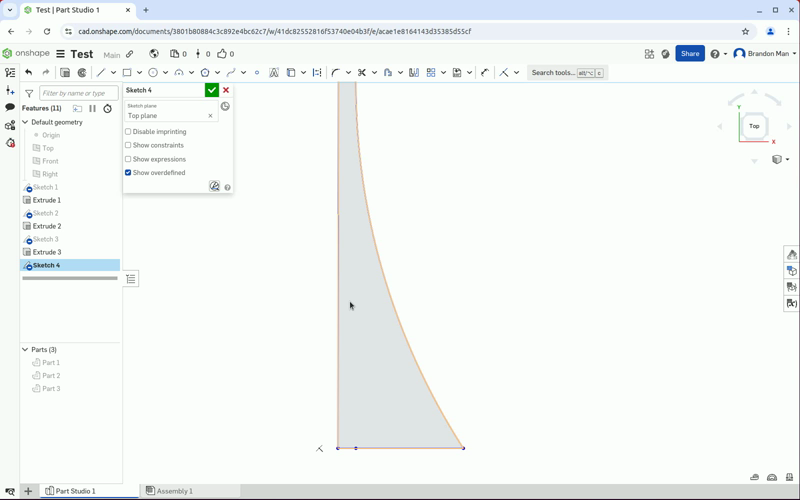
scroll(-6)
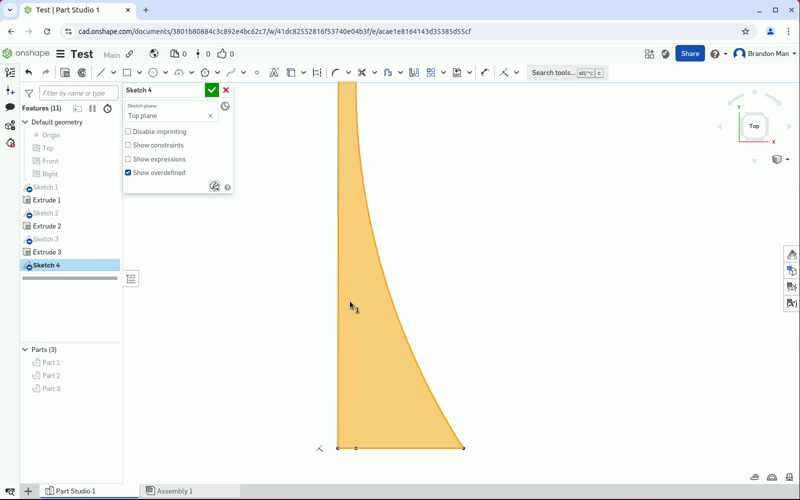
scroll(-6)
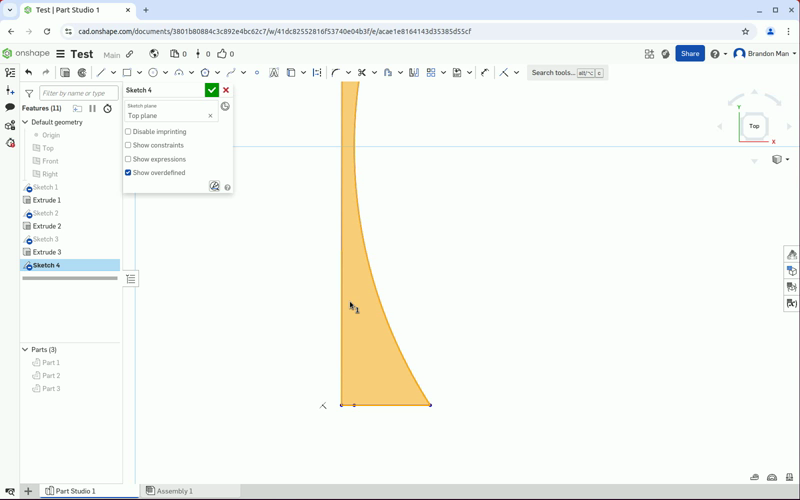
scroll(-6)
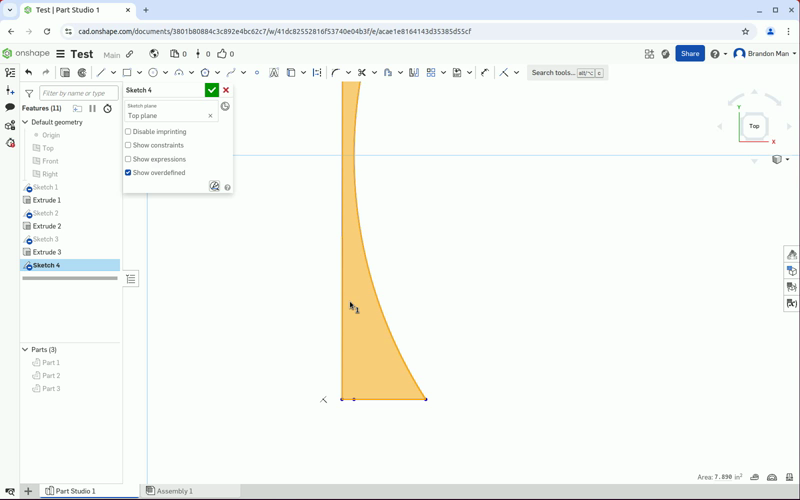
scroll(-6)
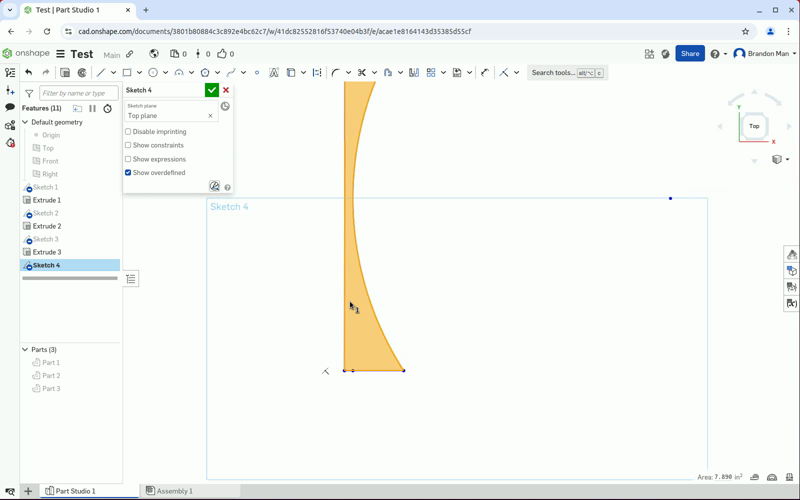
scroll(-6)
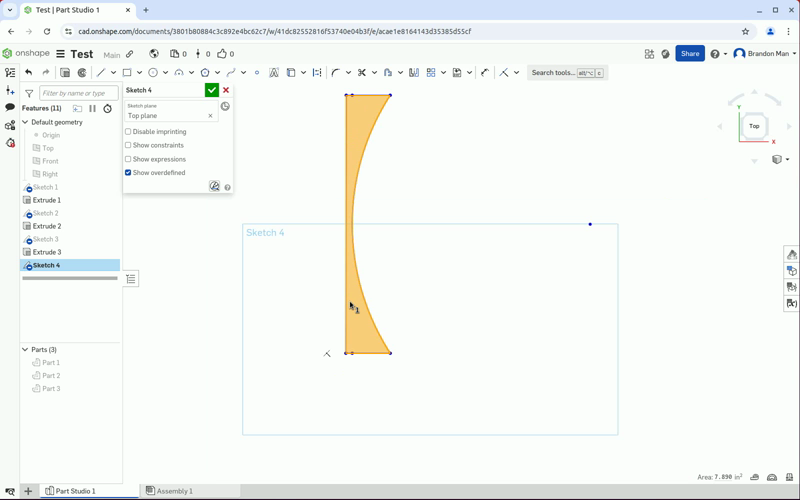
scroll(-6)
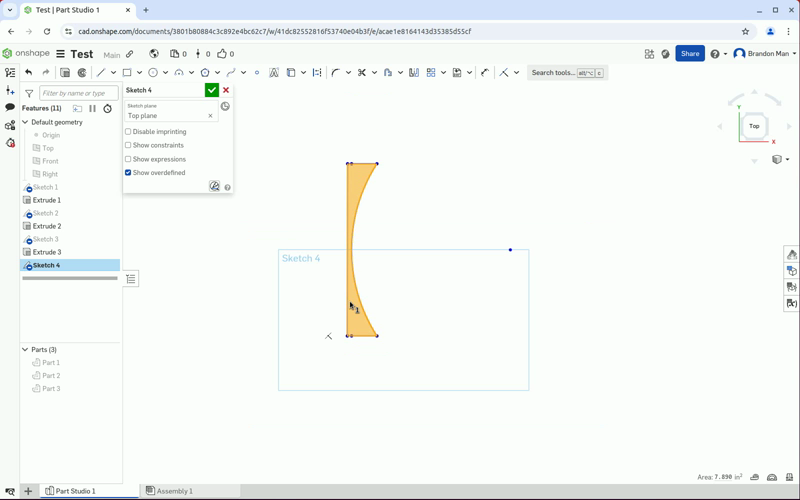
scroll(-6)
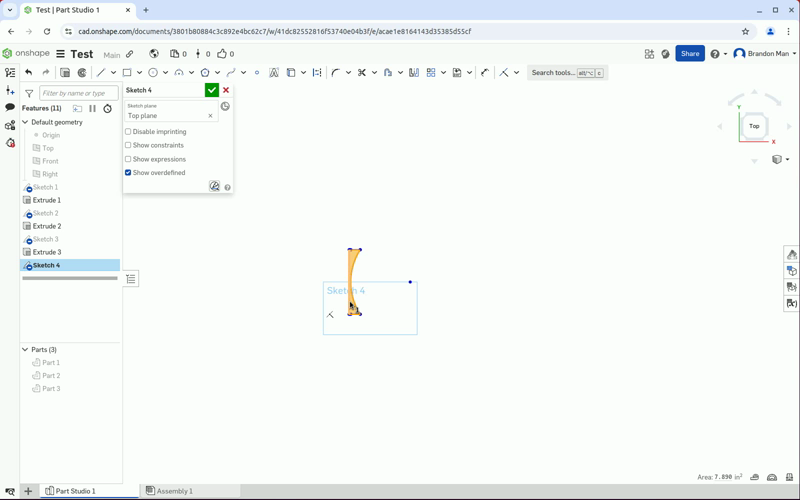
mouse_move(73, 352)
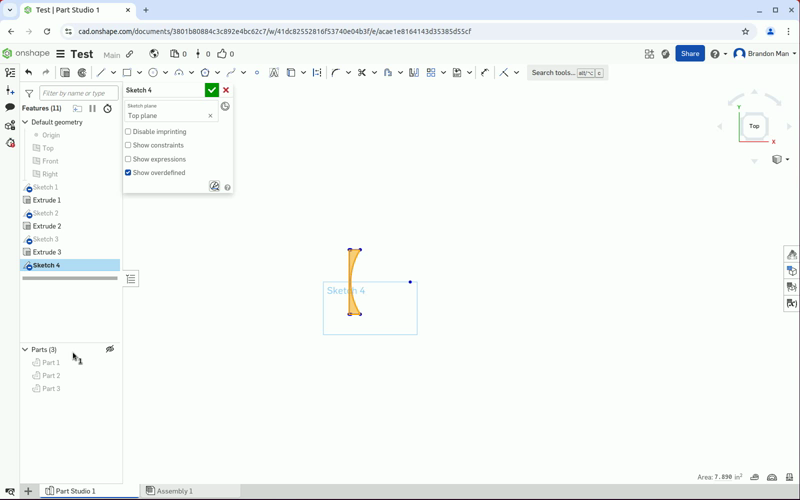
key(shift+y)
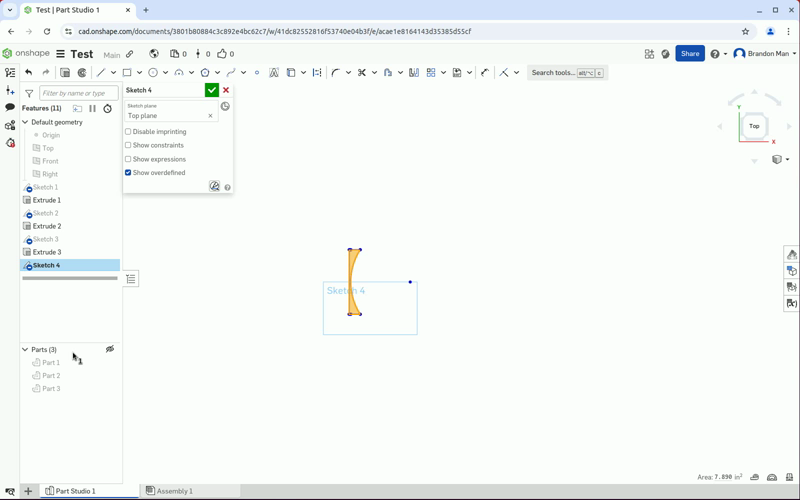
key(shift+e)
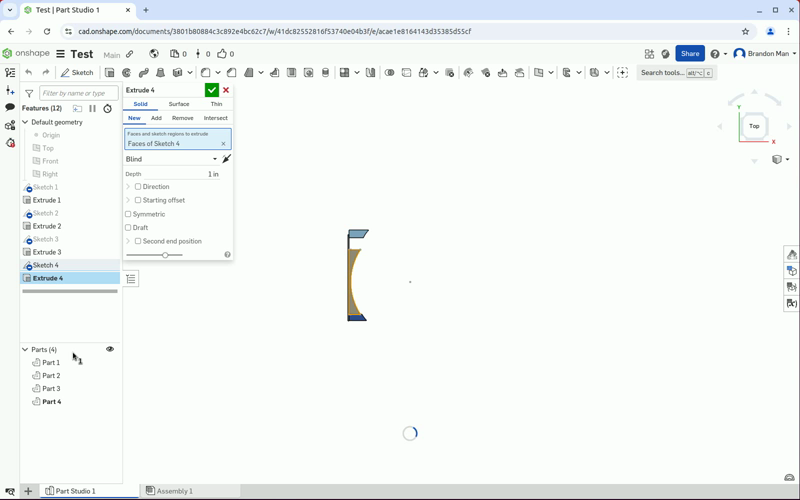
mouse_move(143, 106)
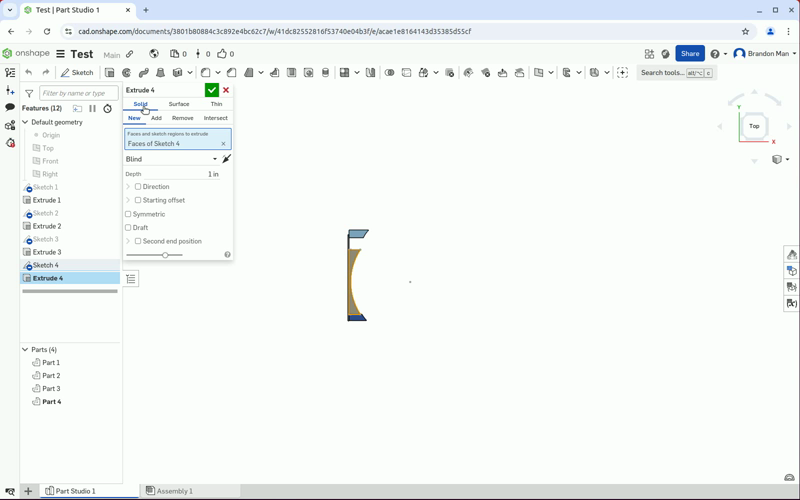
click(143, 106)
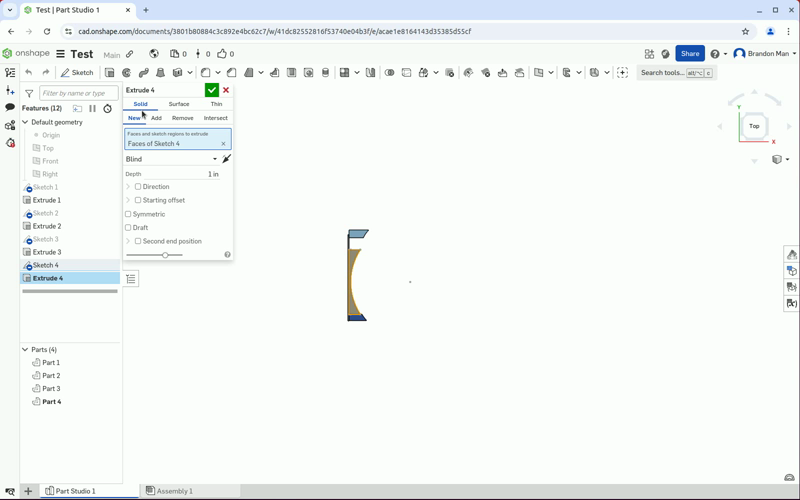
mouse_move(137, 120)
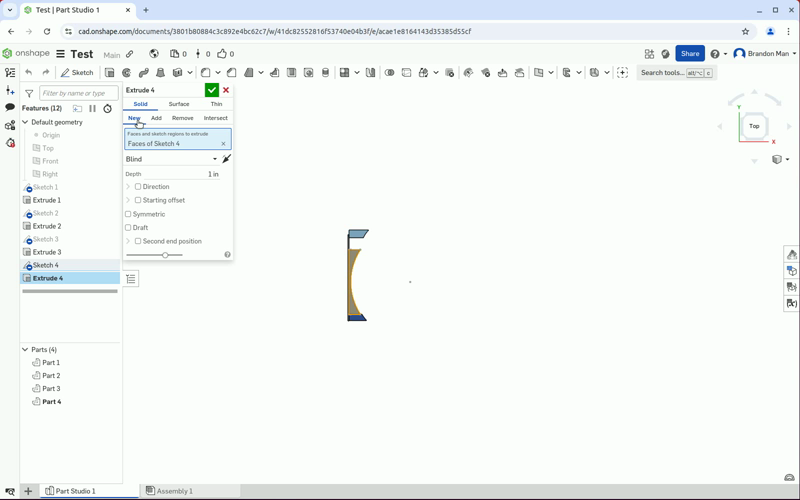
click(137, 120)
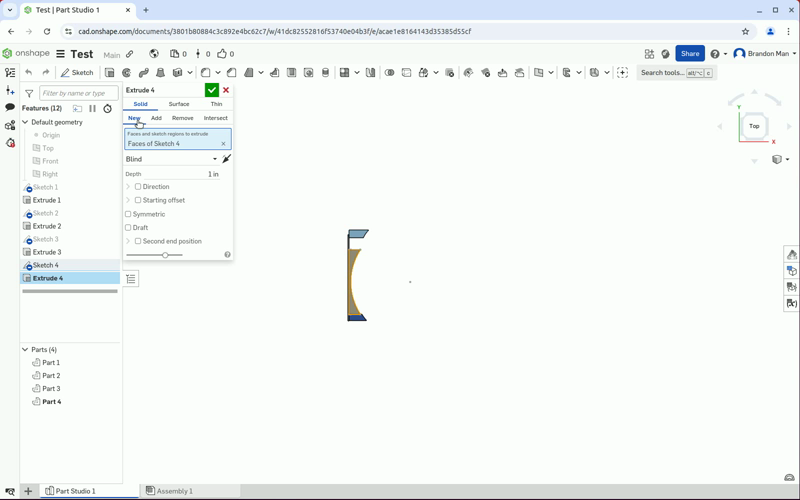
key(tab, 4)
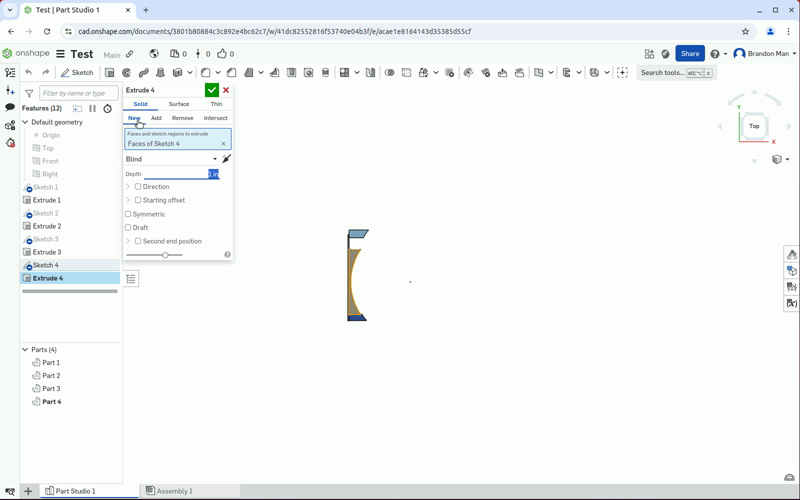
text(-0.481)
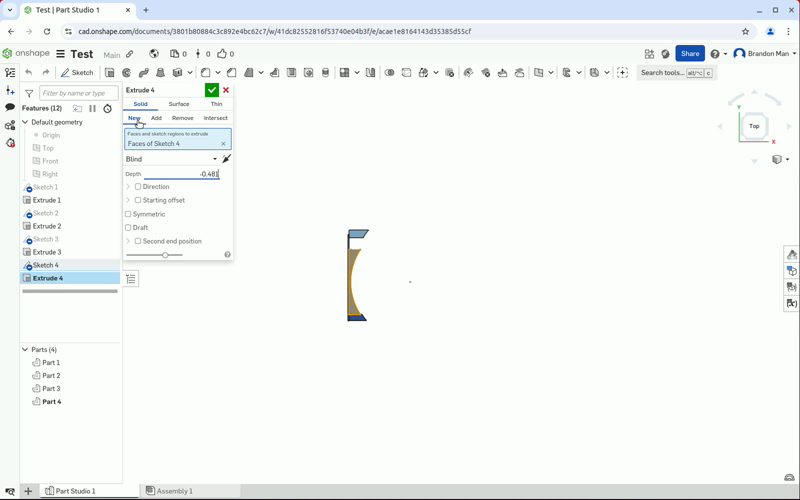
key(enter)
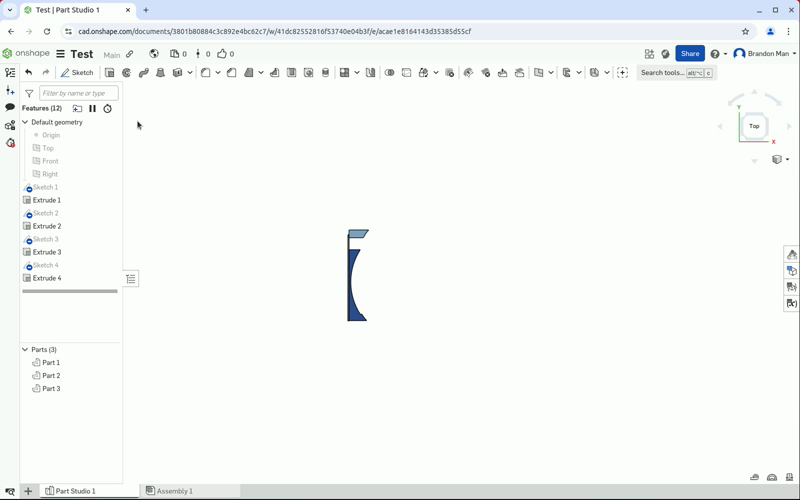
key(shift+h)
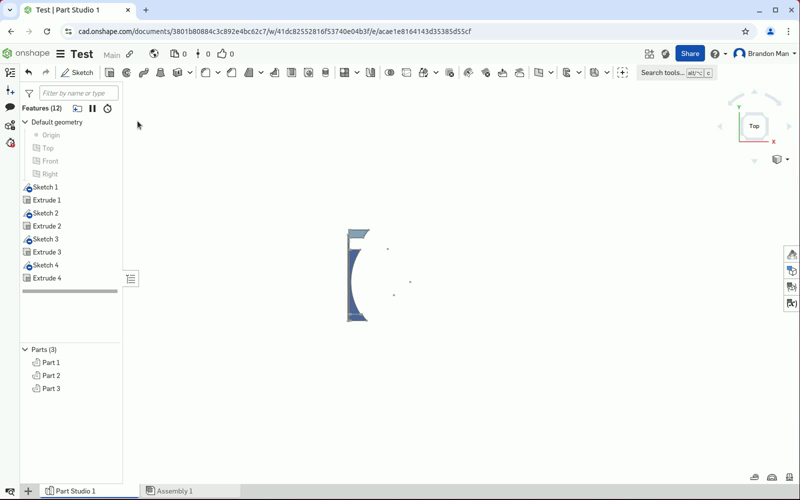
key(shift+h)
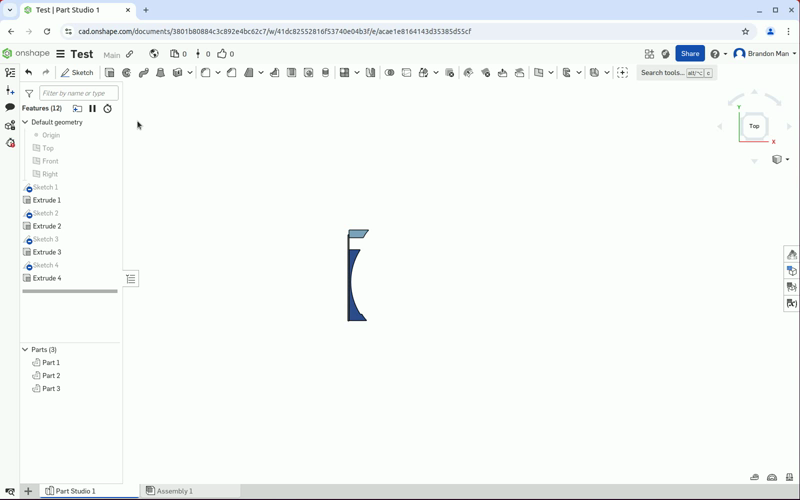
mouse_move(73, 189)
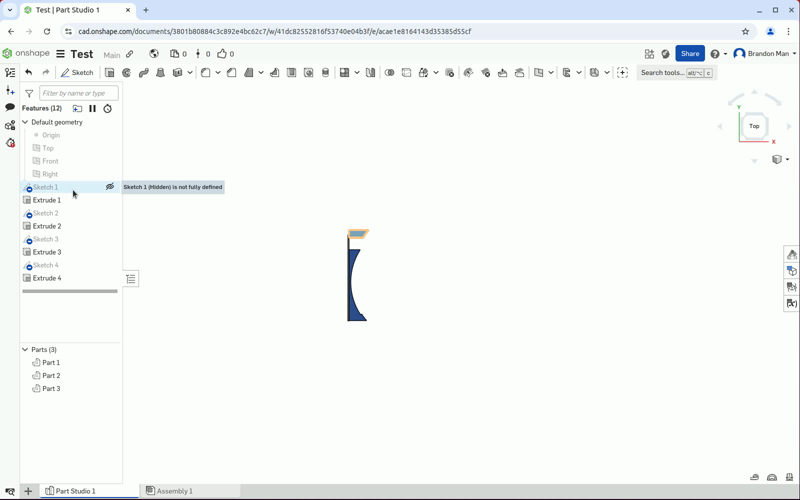
click(73, 189)
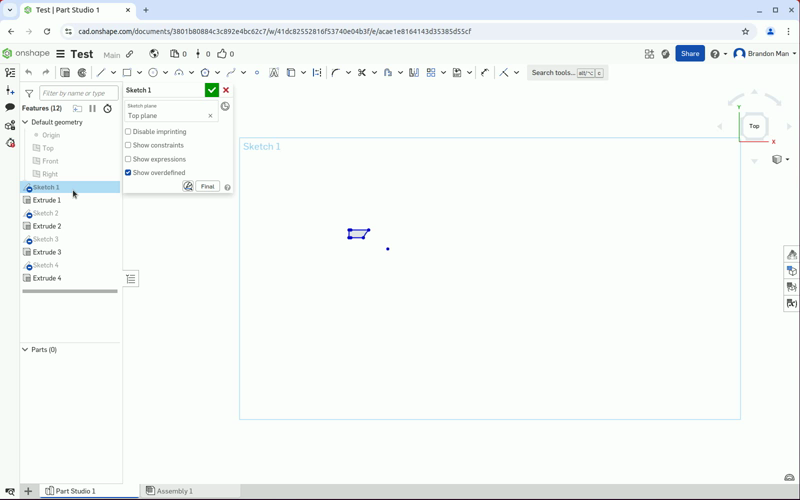
mouse_move(229, 92)
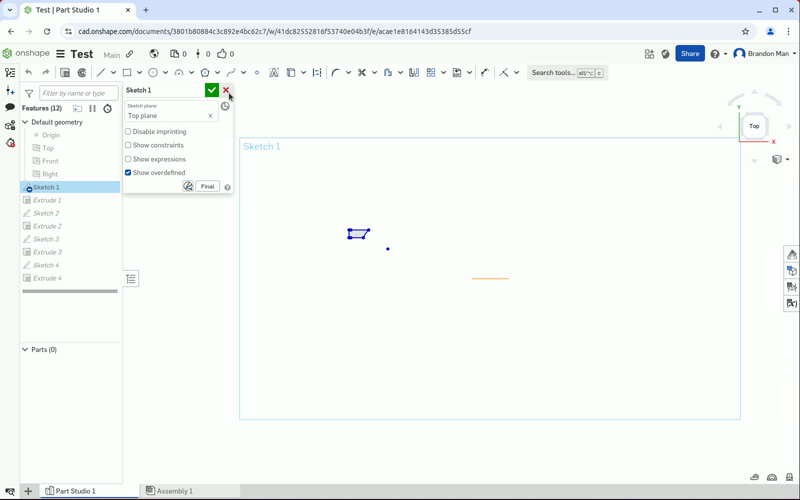
click(229, 92)
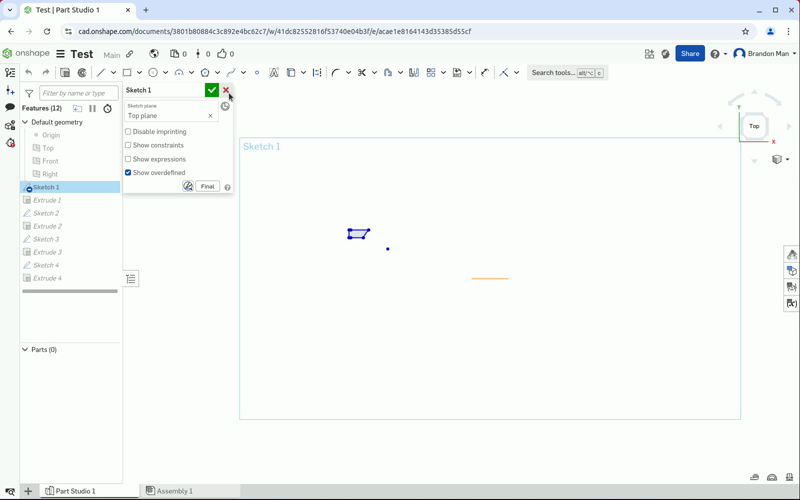
key(shift+s)
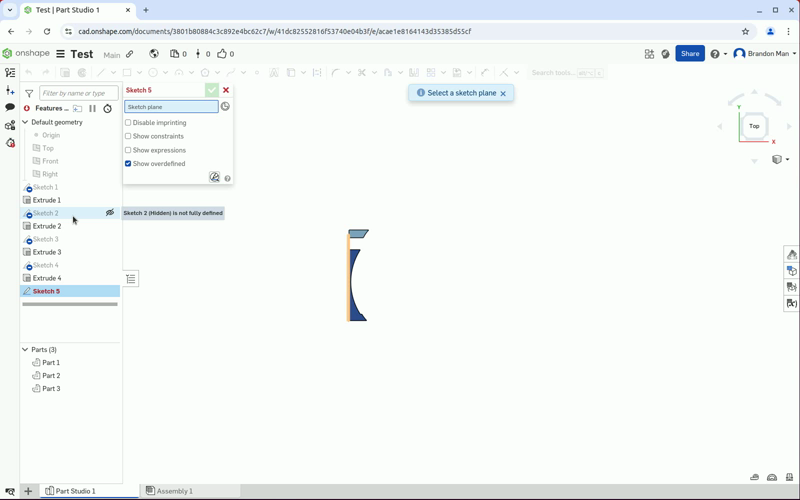
scroll(3)
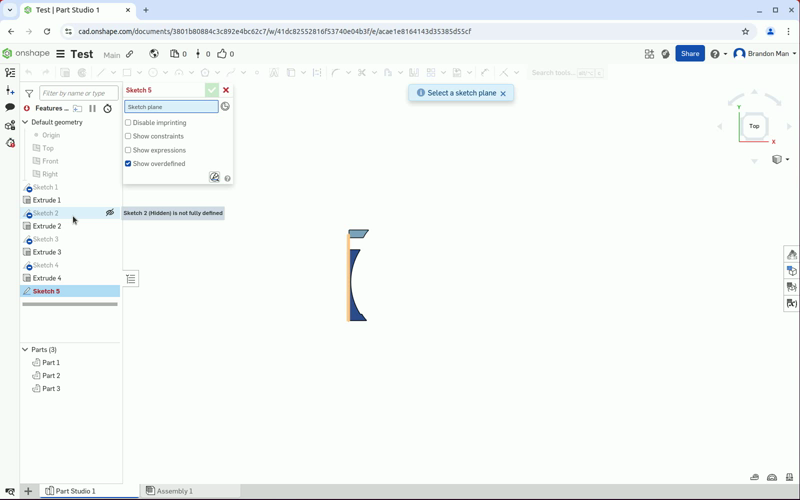
mouse_move(73, 150)
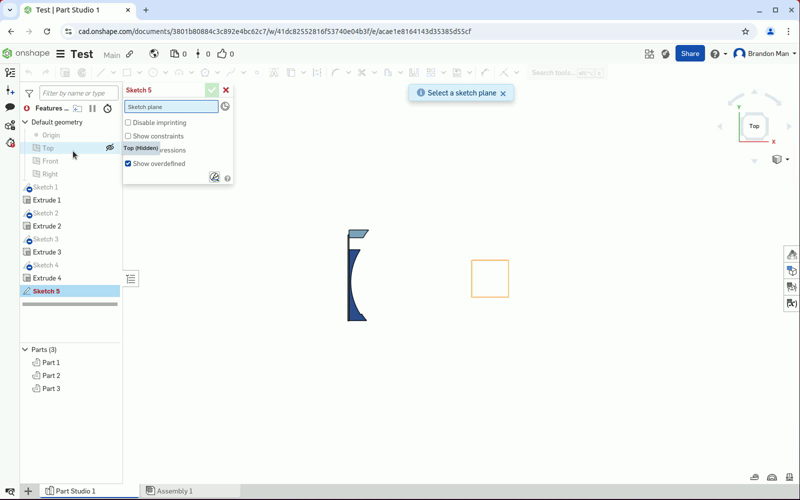
click(73, 150)
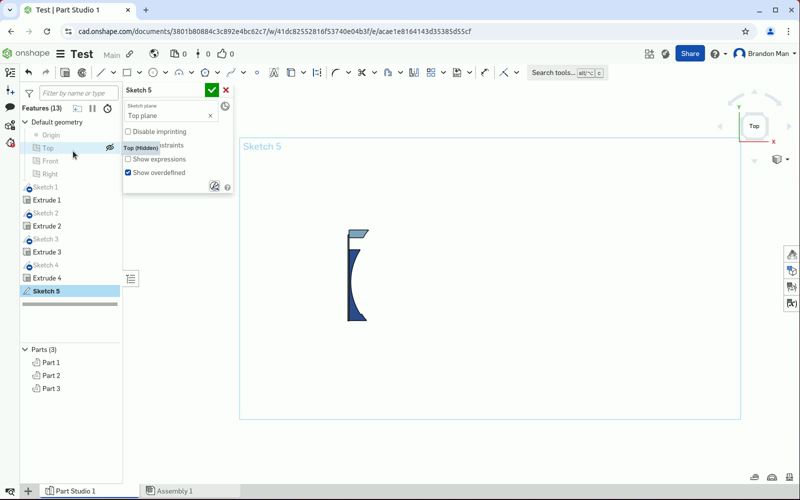
mouse_move(73, 352)
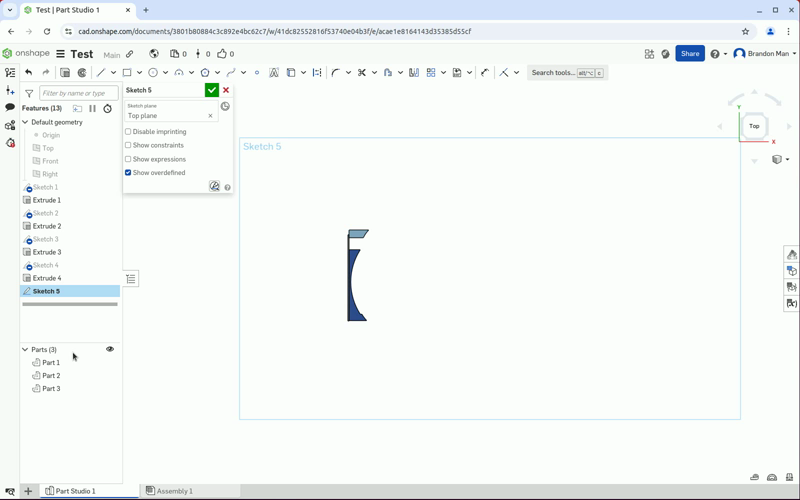
key(y)
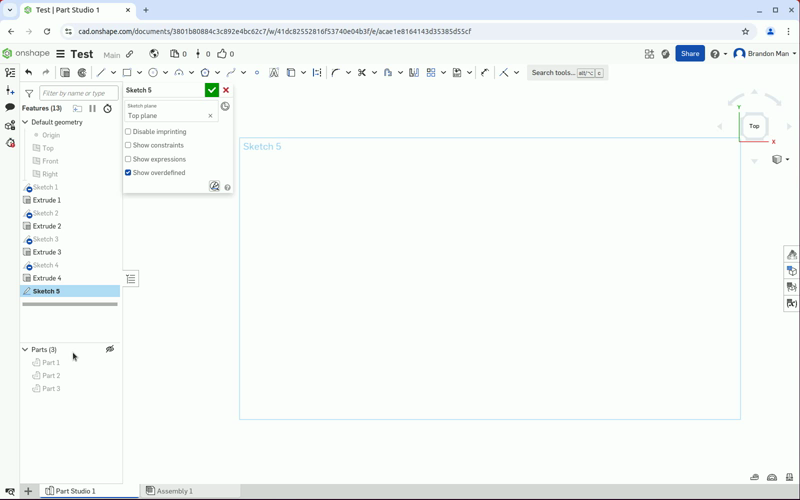
key(l)
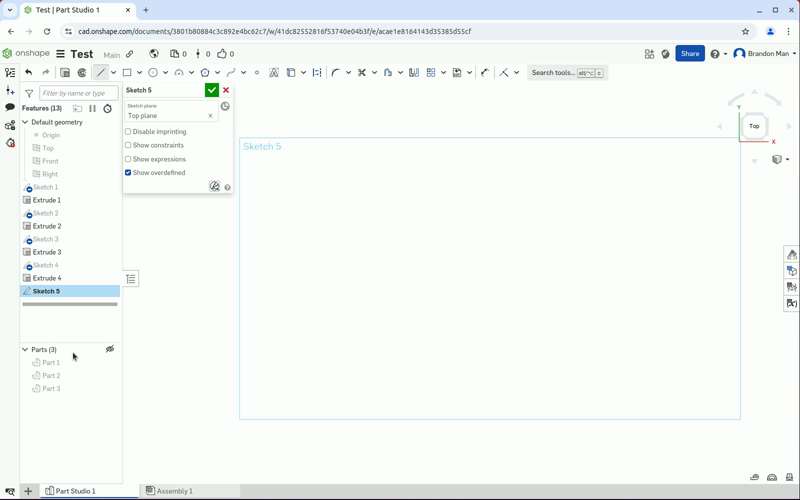
key_down(shift)
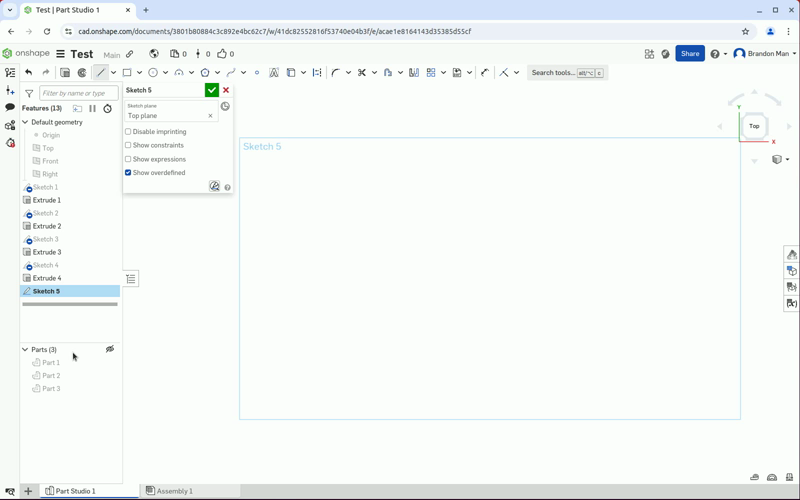
mouse_move(349, 250)
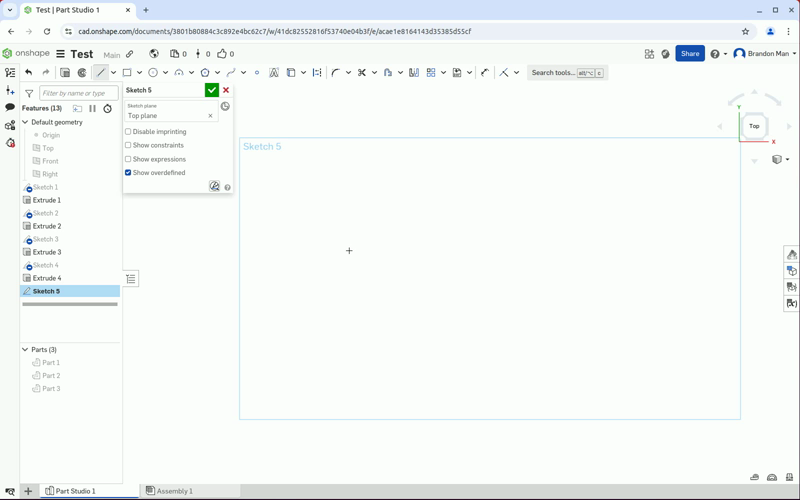
click(349, 250)
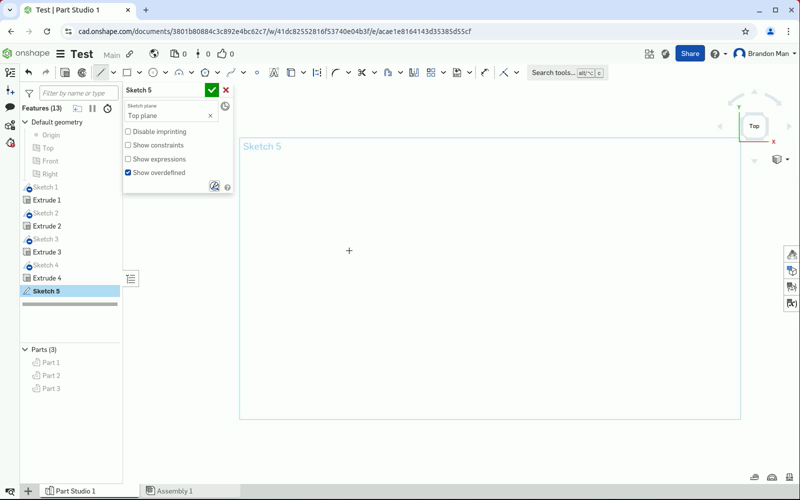
key_up(shift)
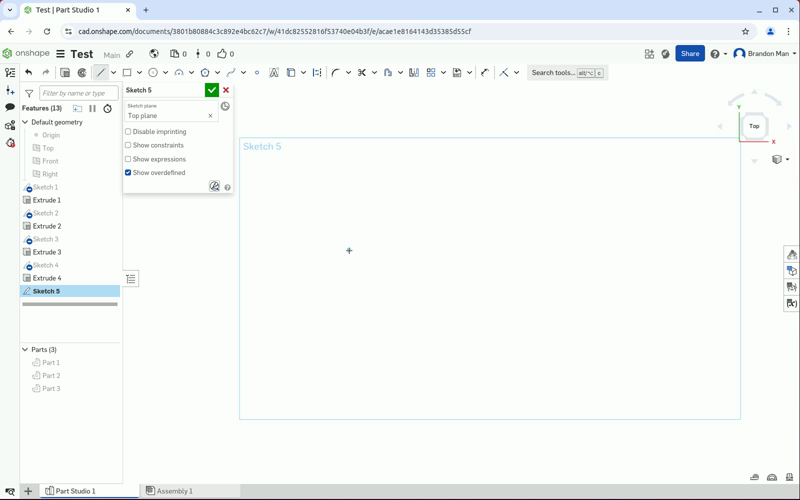
key_down(shift)
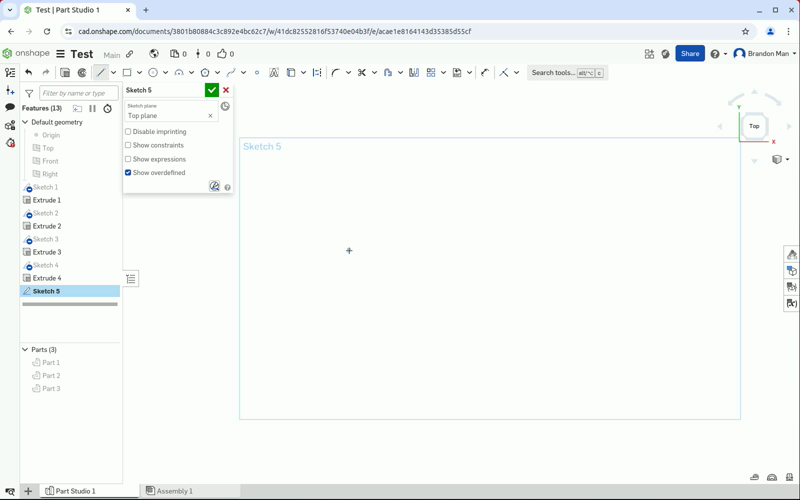
mouse_move(379, 250)
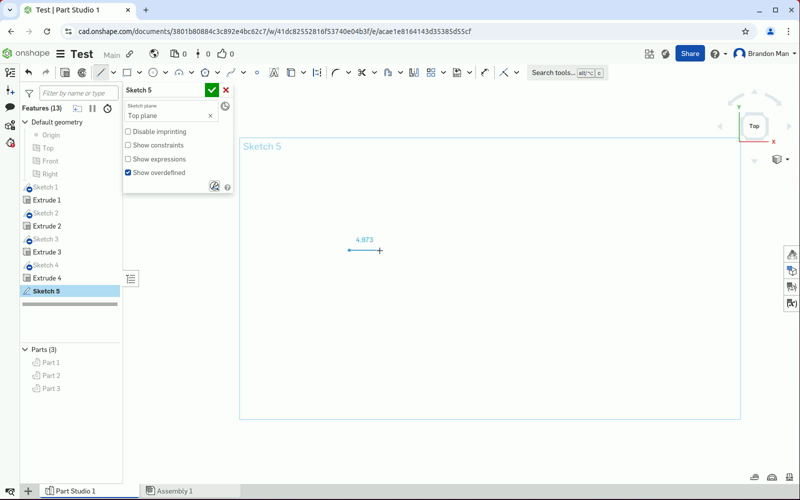
mouse_move(350, 250)
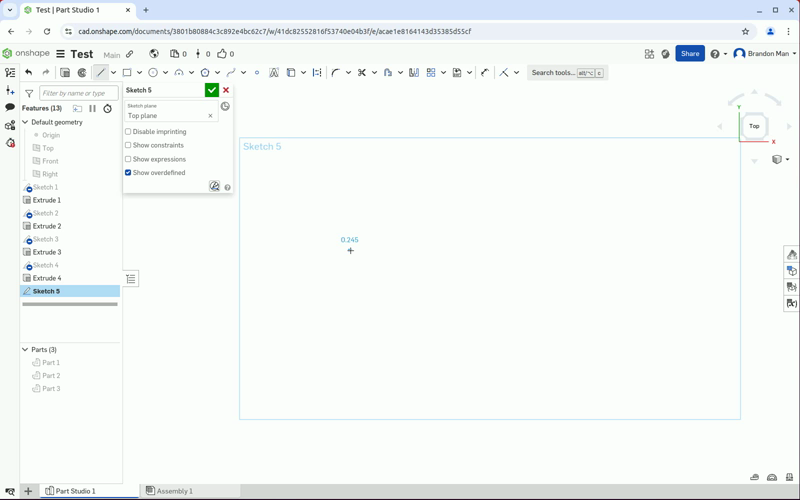
scroll(6)
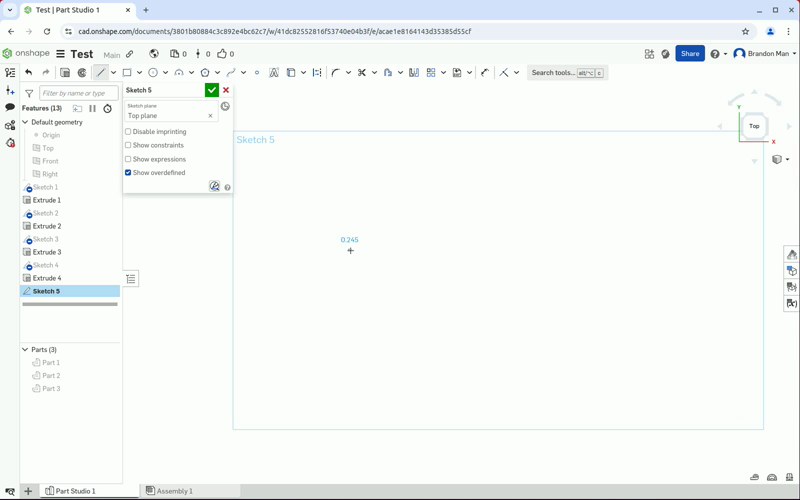
scroll(6)
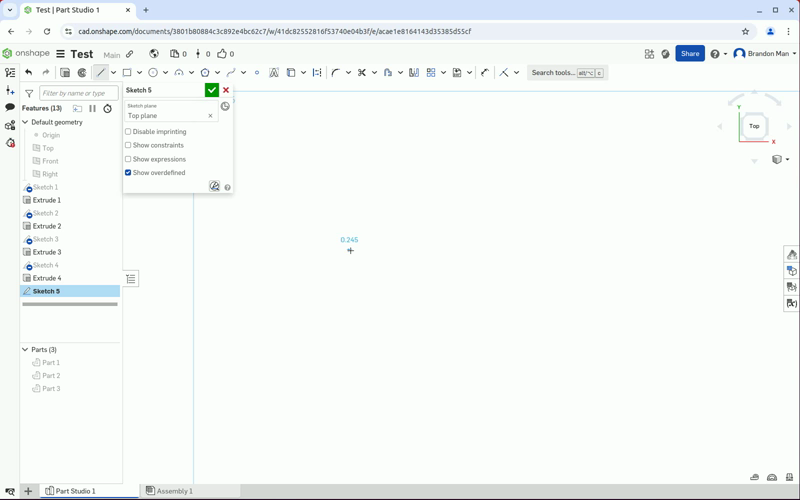
scroll(6)
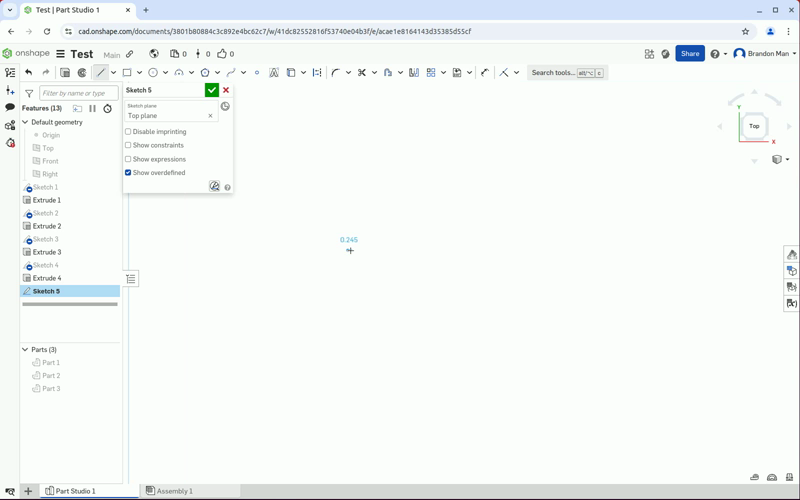
scroll(6)
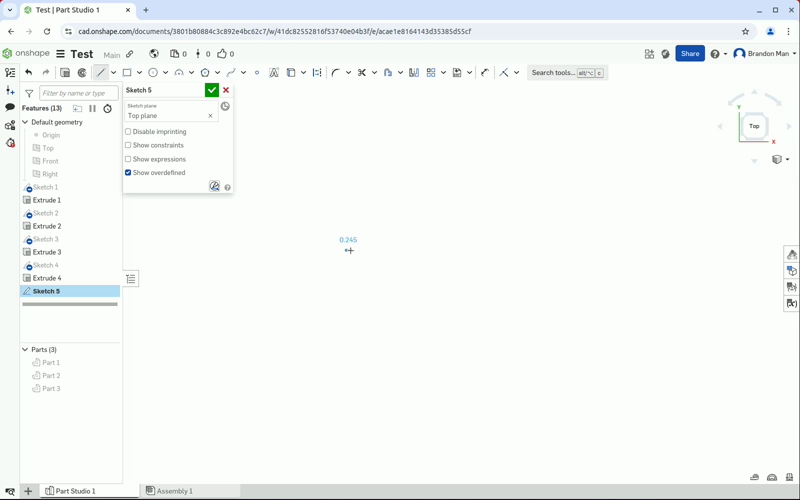
scroll(6)
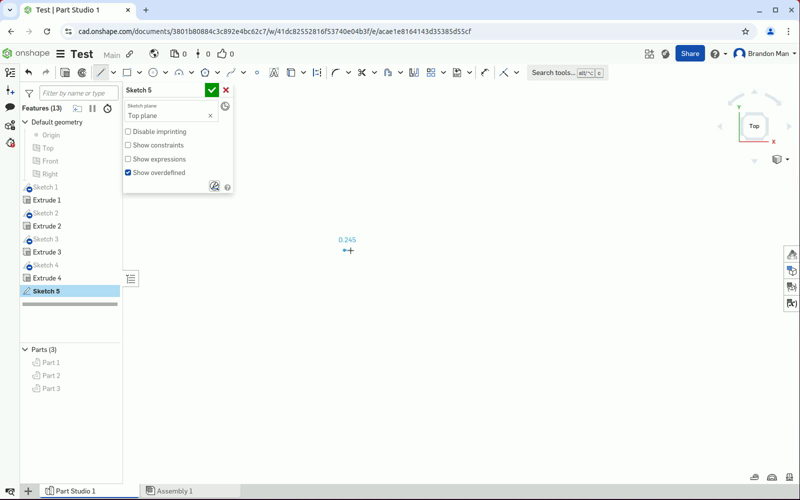
scroll(6)
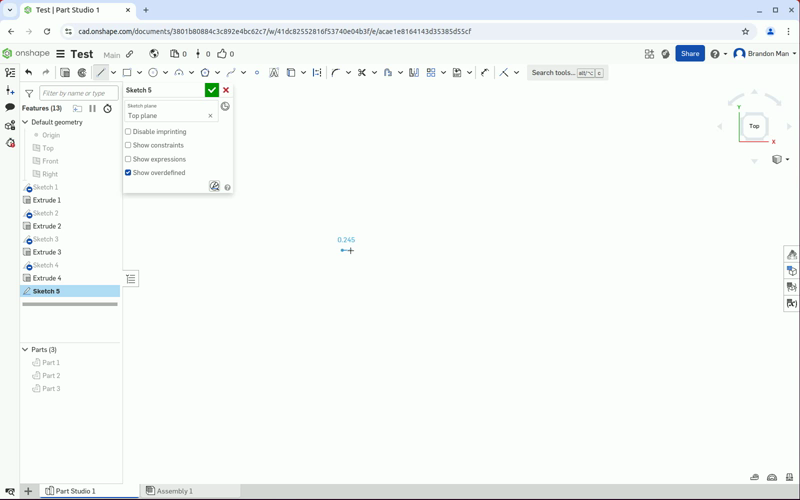
scroll(6)
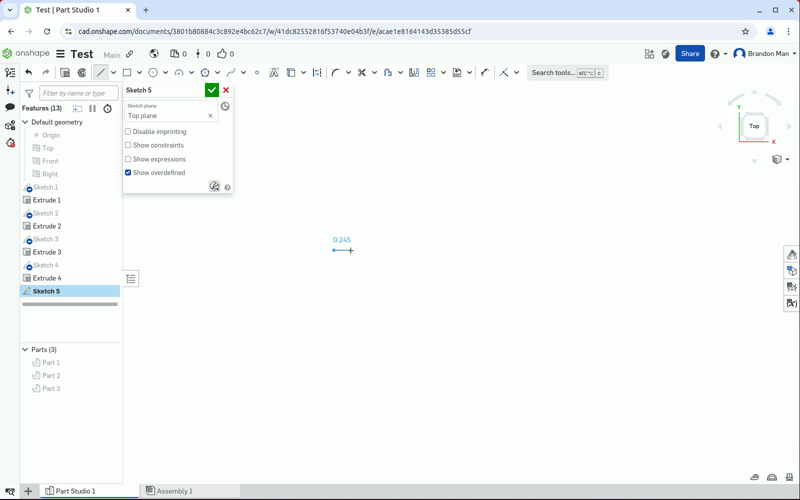
click(350, 250)
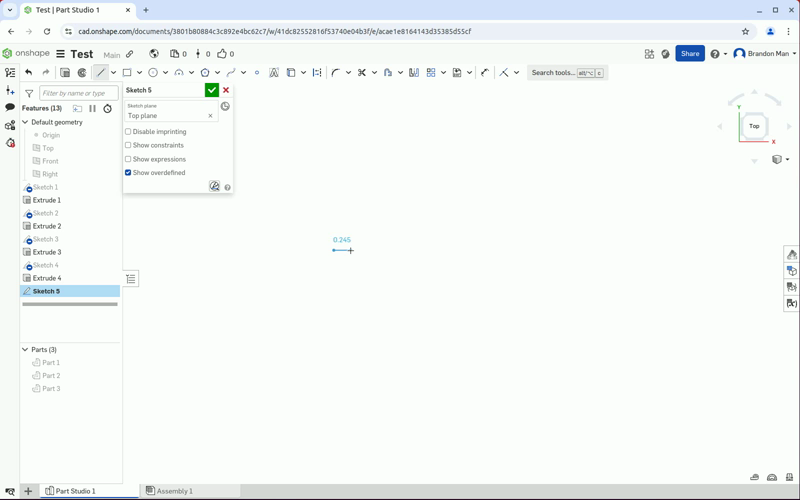
scroll(-6)
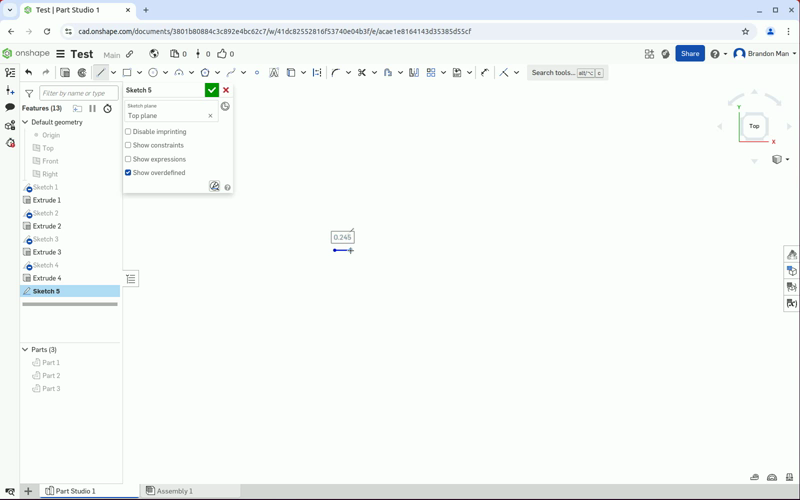
scroll(-6)
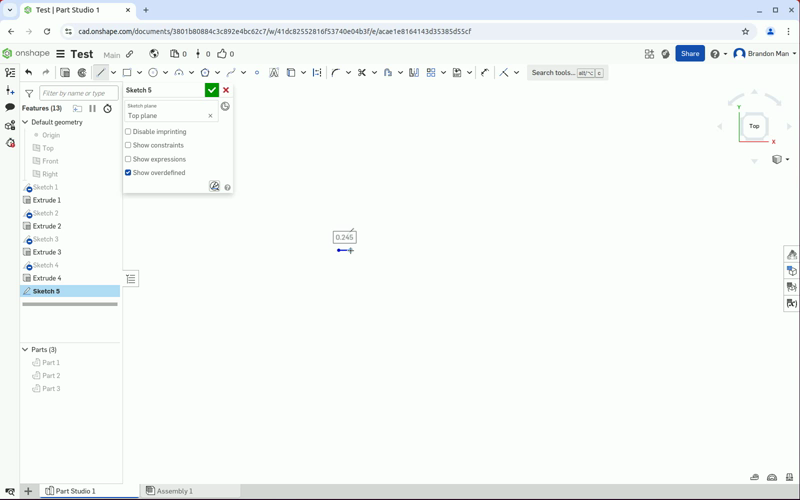
scroll(-6)
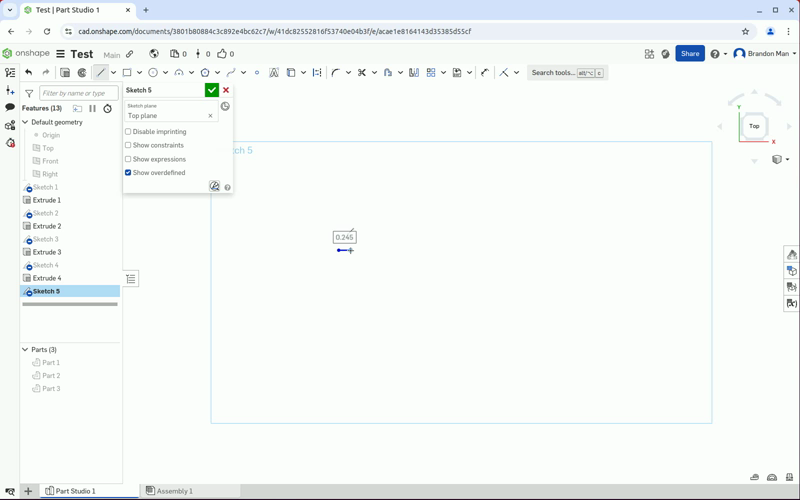
scroll(-6)
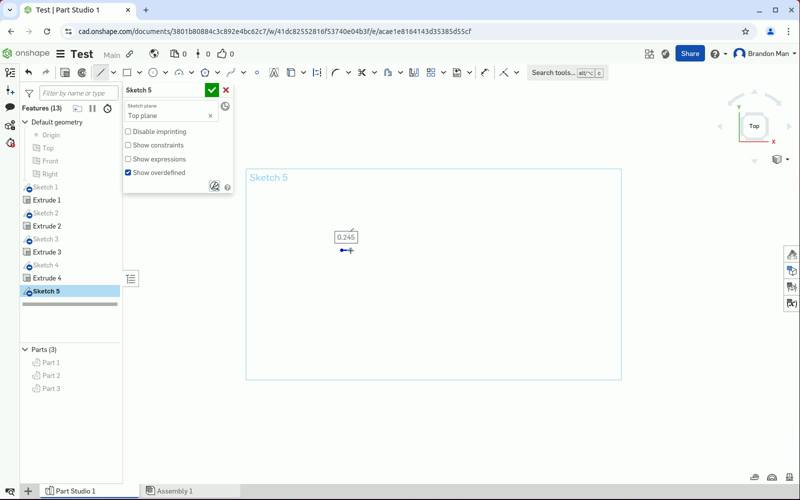
scroll(-6)
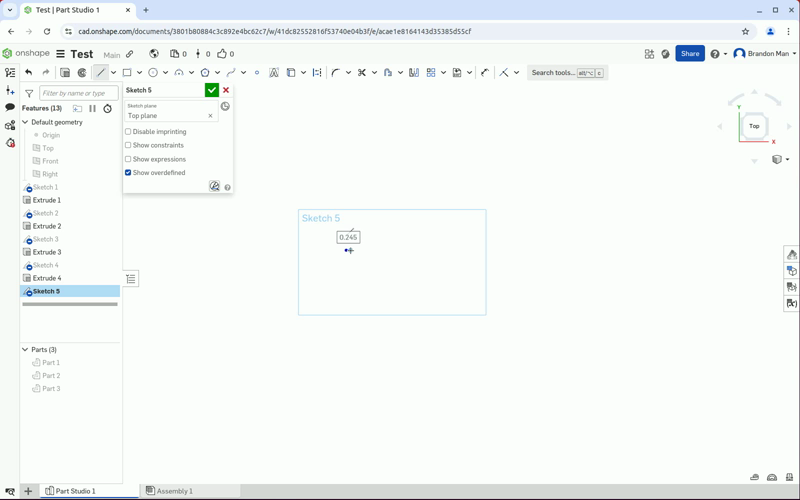
scroll(-6)
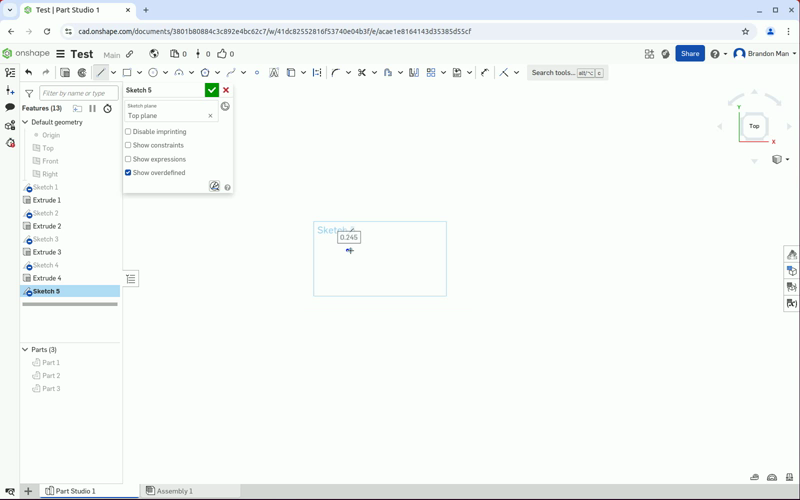
scroll(-6)
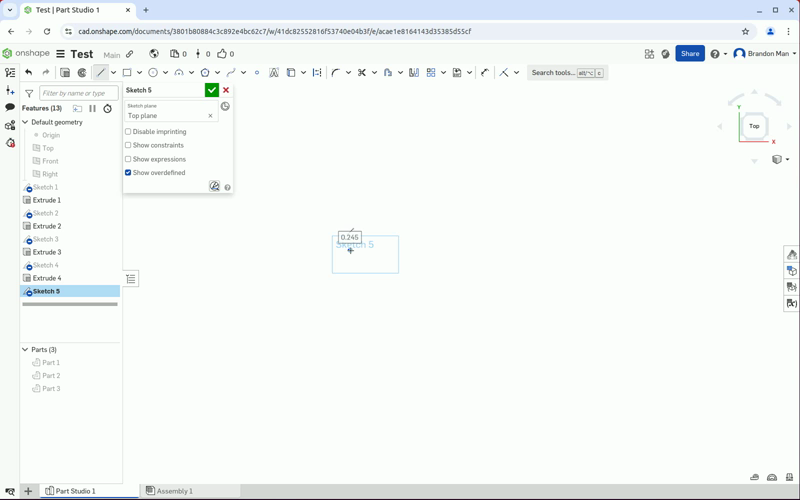
key_up(shift)
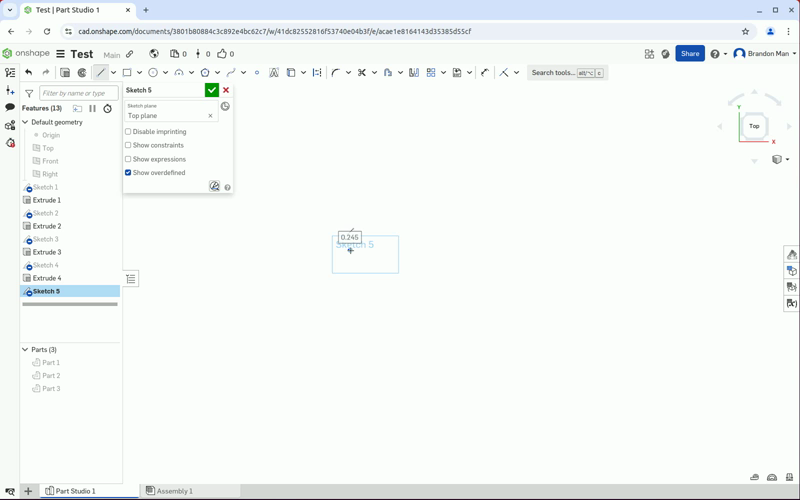
key_down(shift)
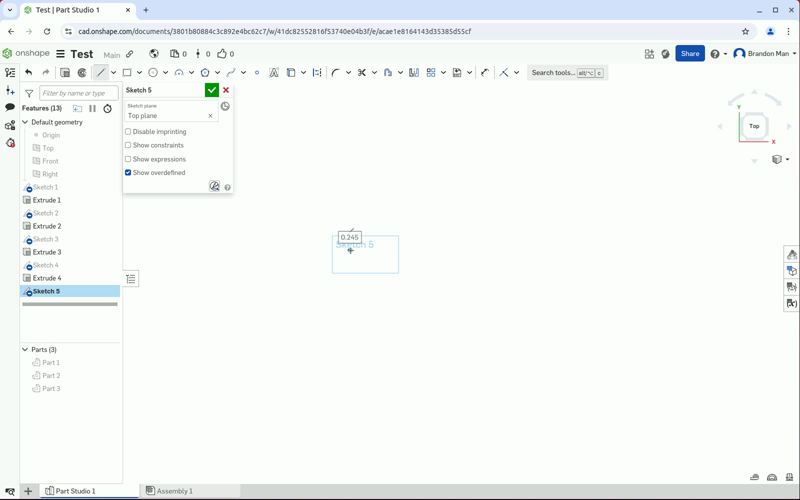
mouse_move(380, 250)
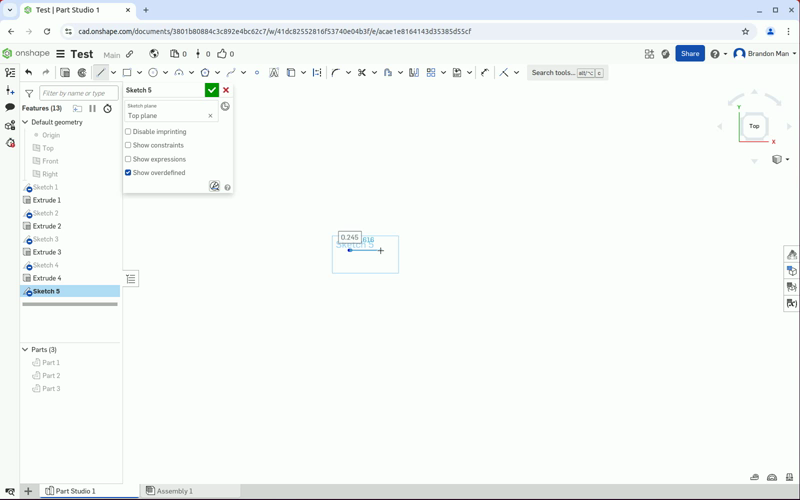
mouse_move(361, 250)
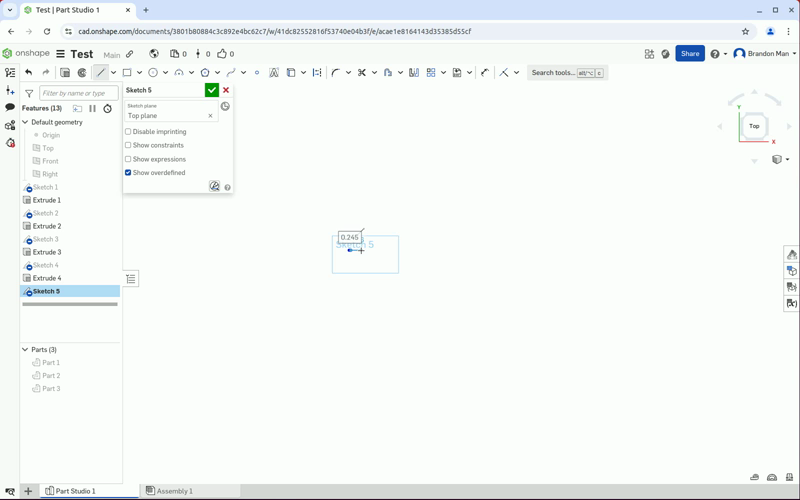
click(361, 250)
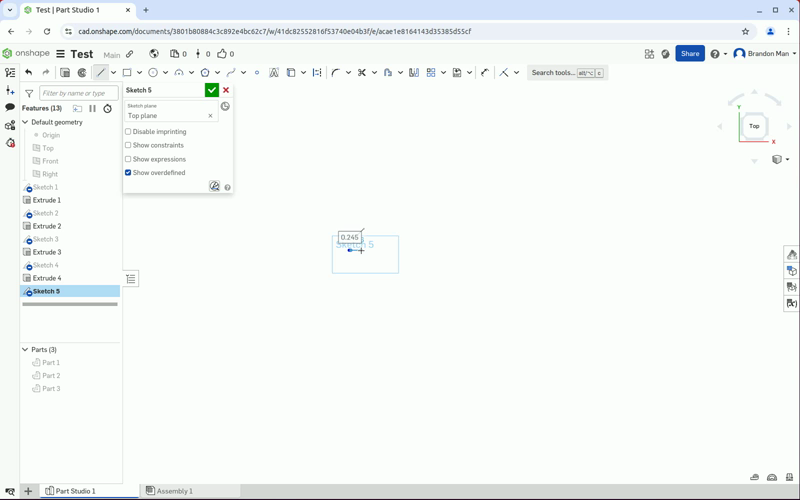
key_up(shift)
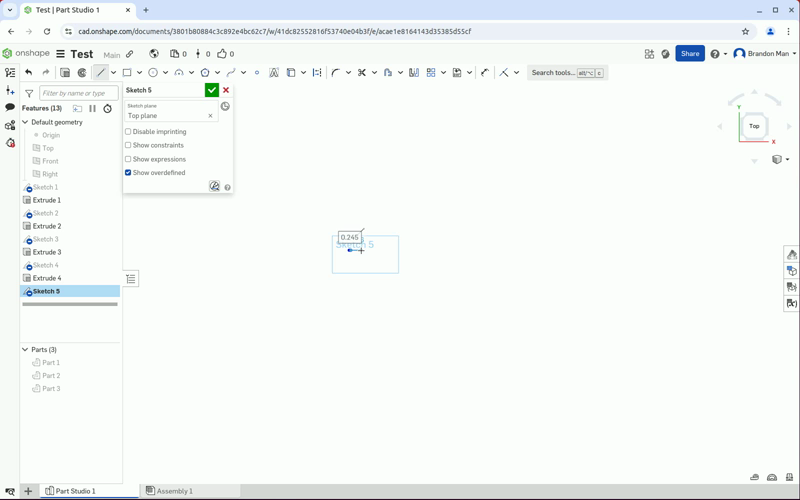
key(esc)
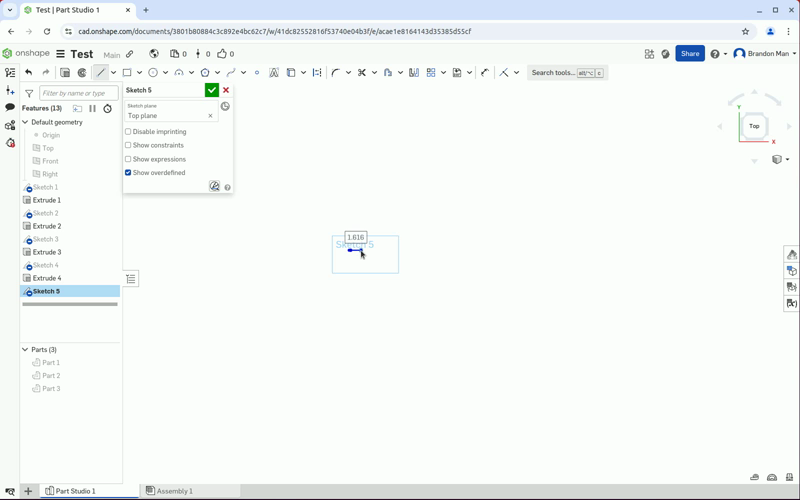
key(a)
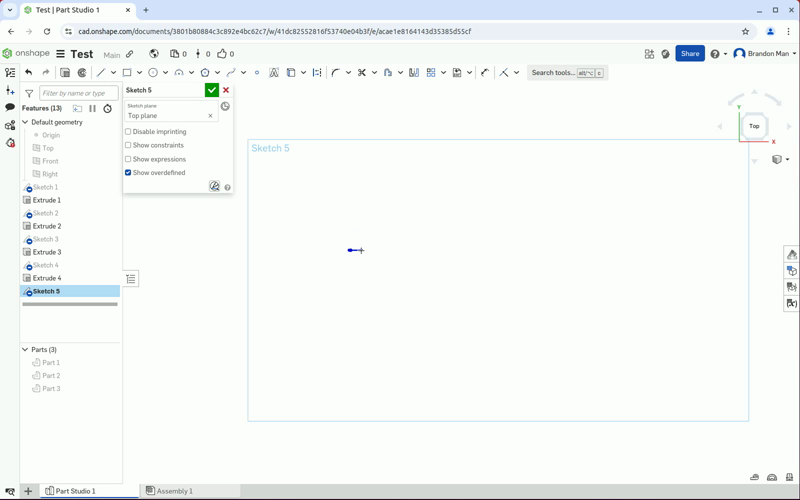
mouse_move(361, 250)
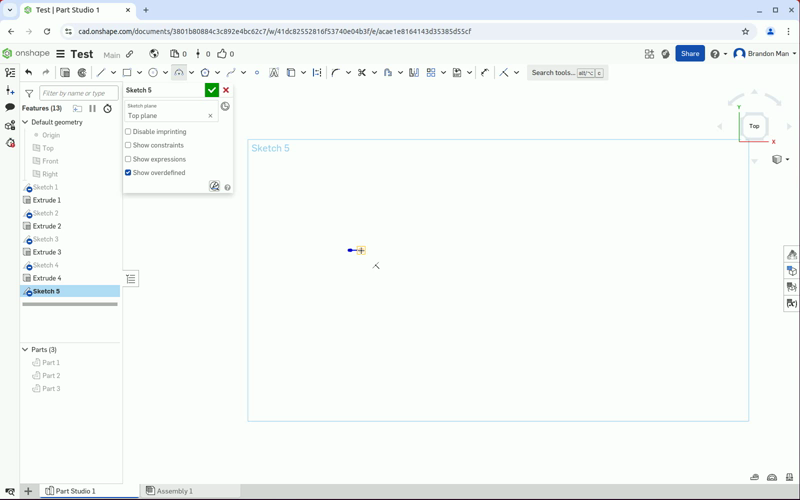
click(361, 250)
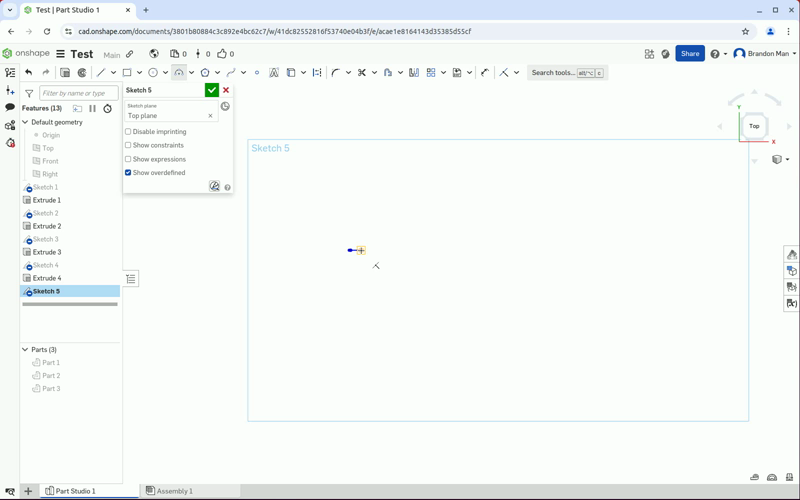
key_down(shift)
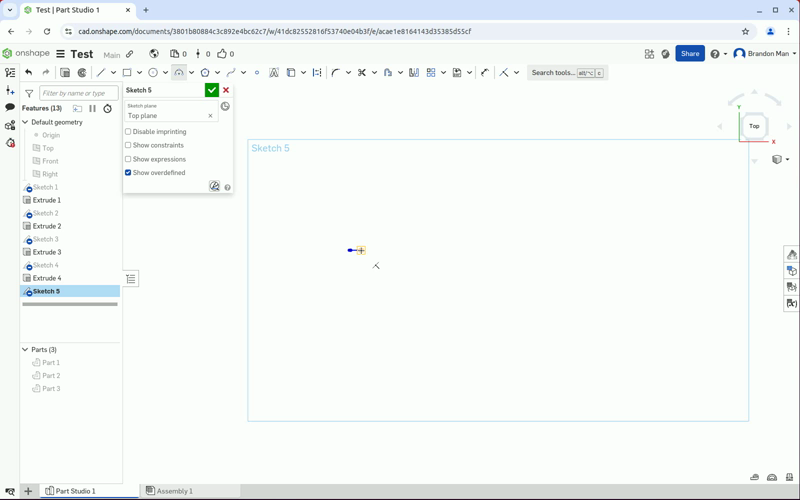
mouse_move(365, 243)
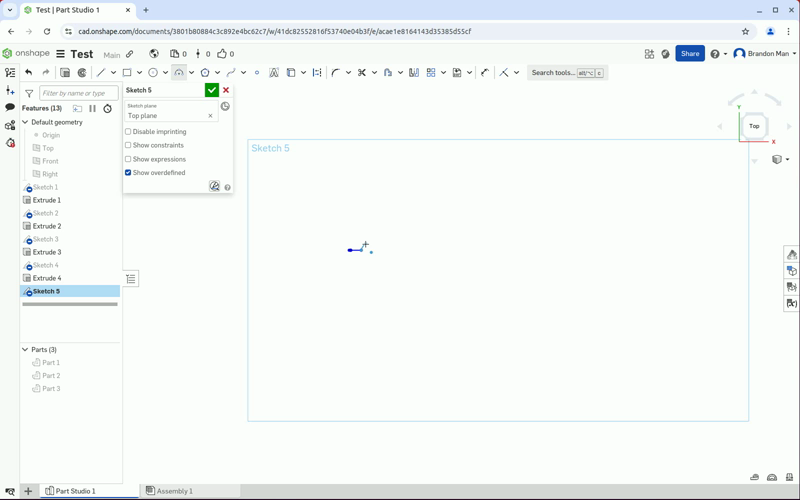
click(365, 243)
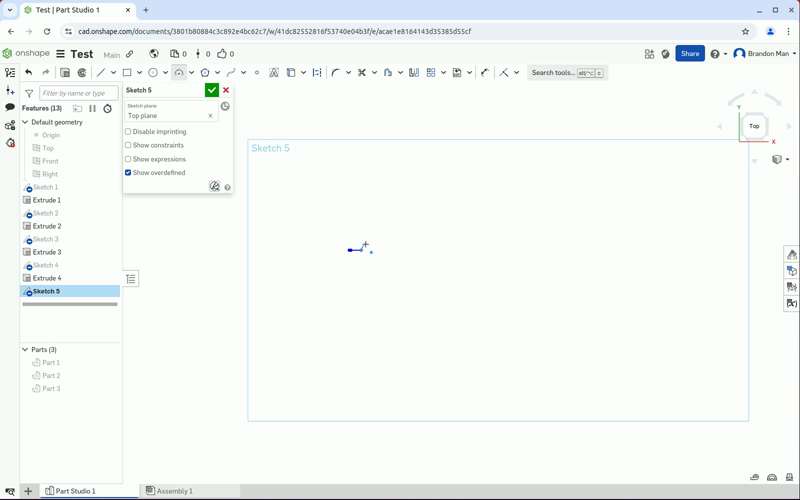
mouse_move(363, 246)
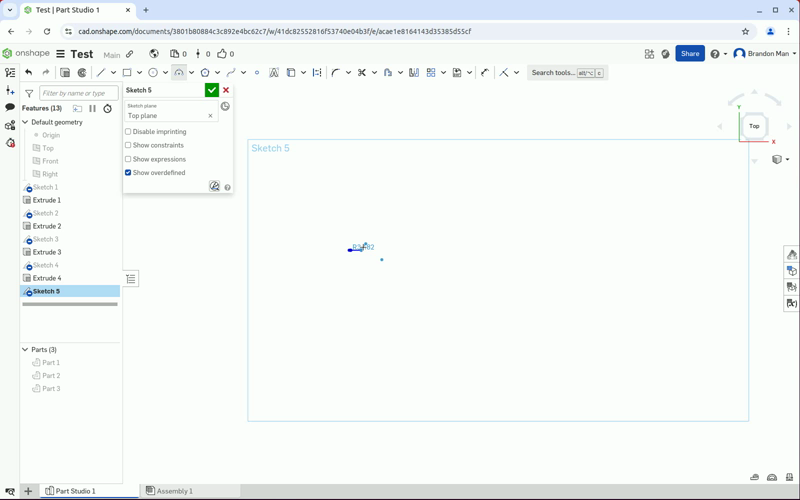
scroll(6)
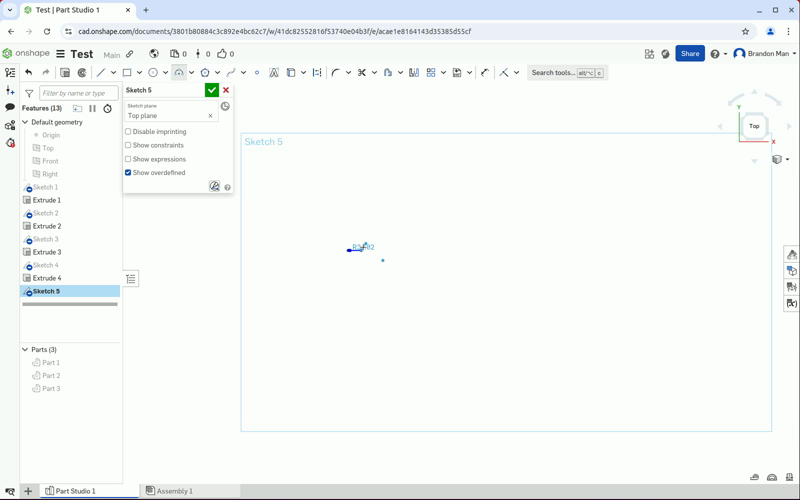
scroll(6)
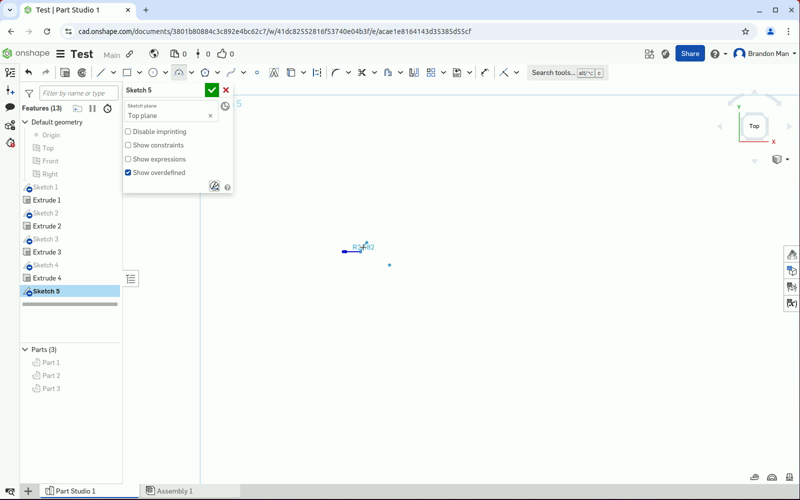
scroll(6)
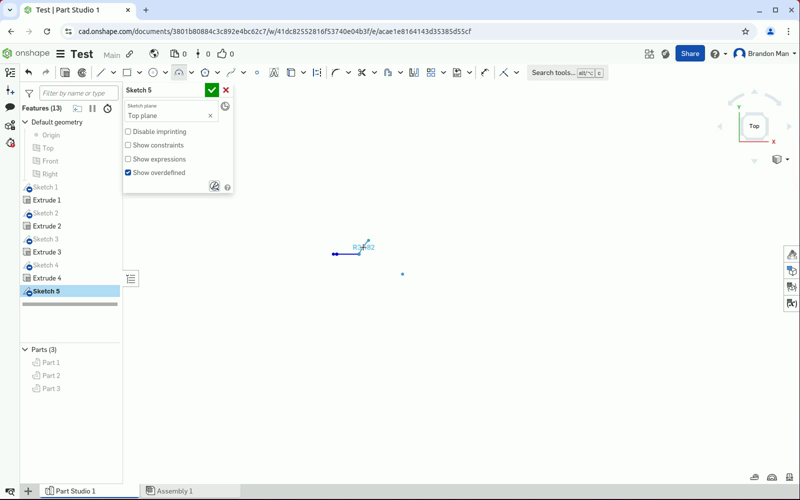
scroll(6)
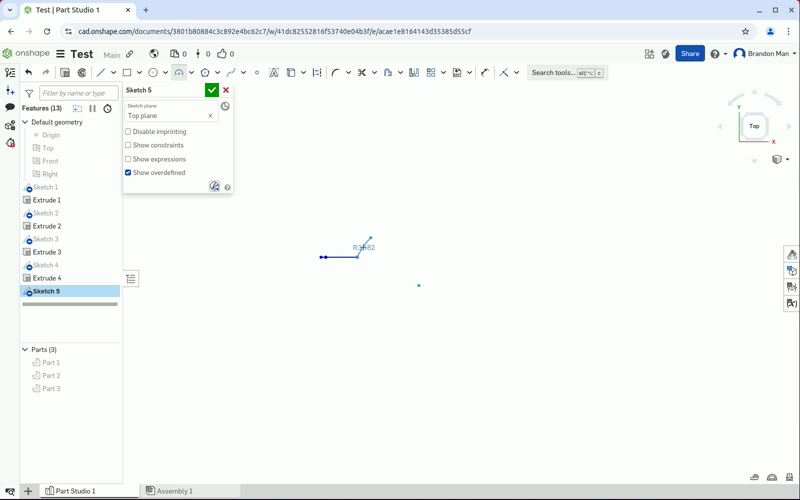
scroll(6)
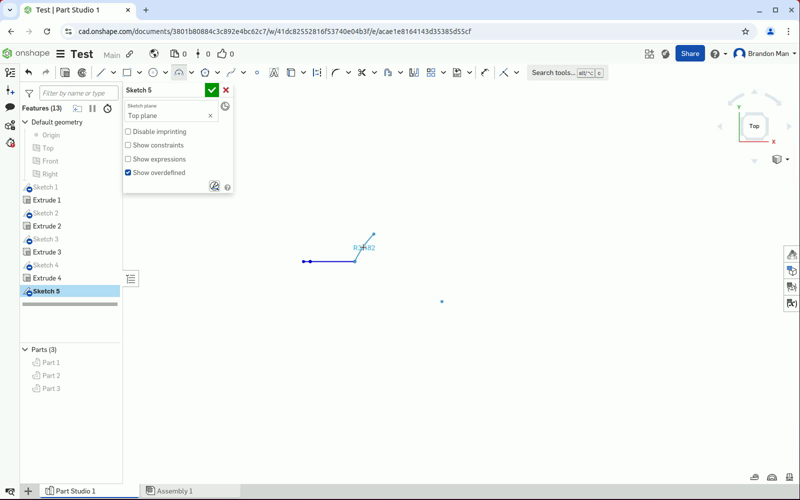
scroll(6)
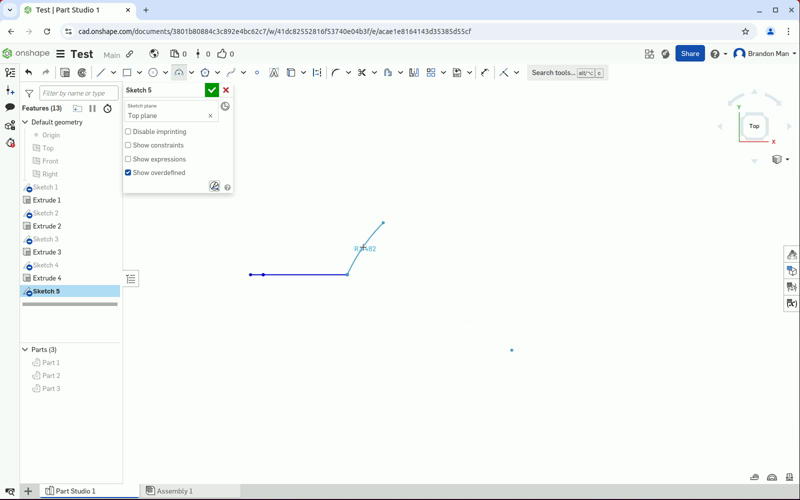
scroll(6)
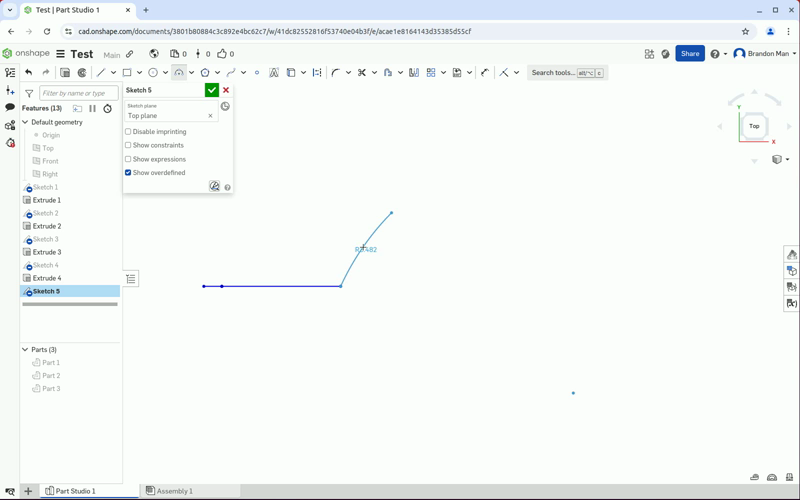
click(363, 246)
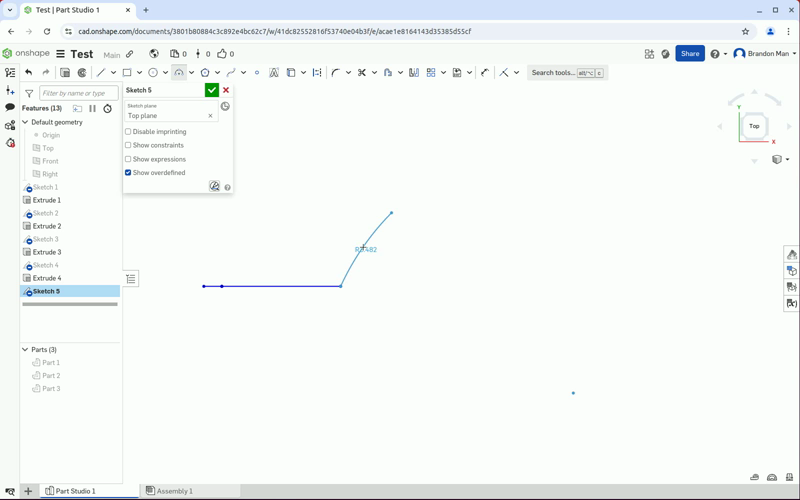
scroll(-6)
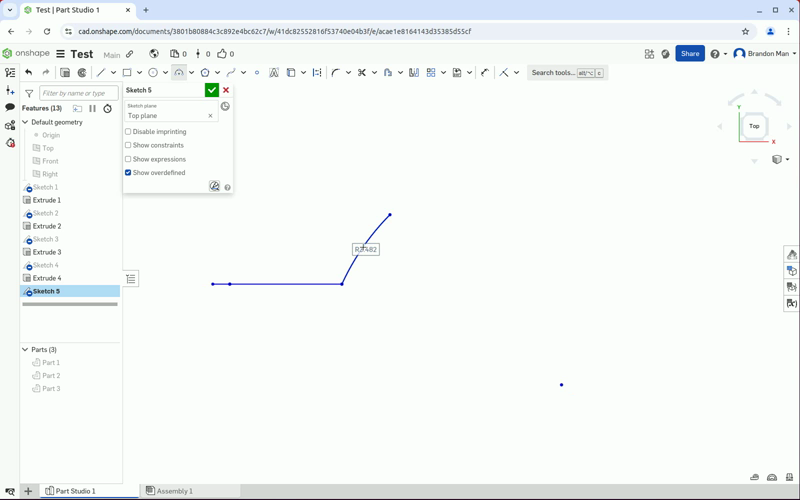
scroll(-6)
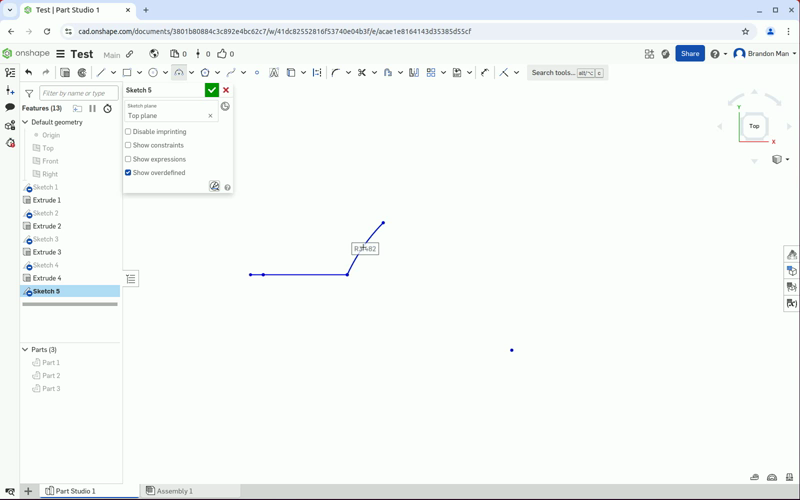
scroll(-6)
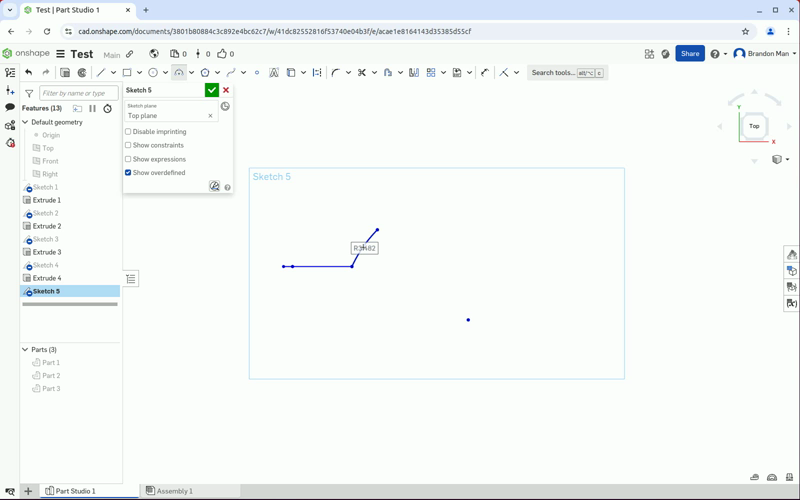
scroll(-6)
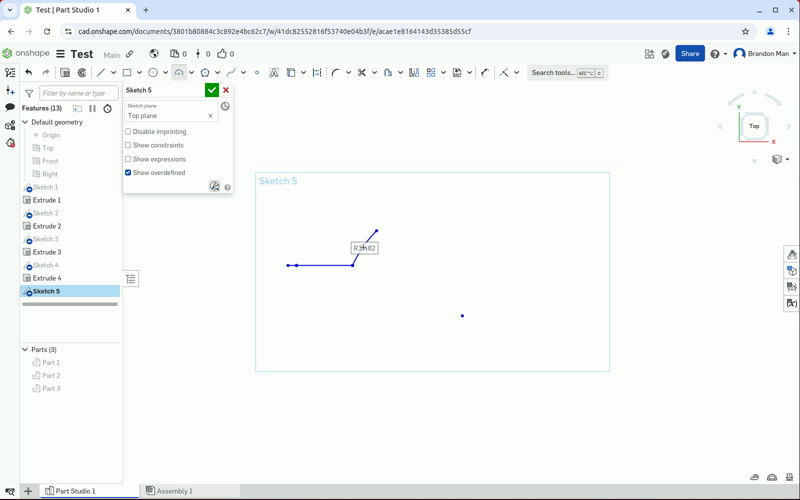
scroll(-6)
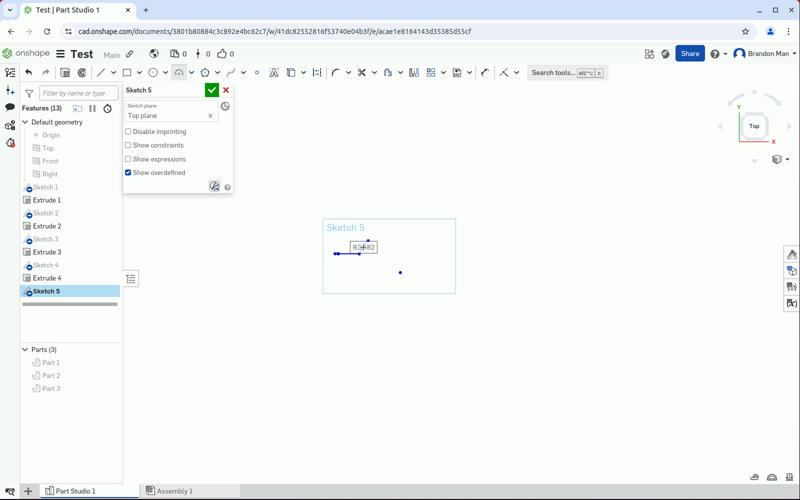
scroll(-6)
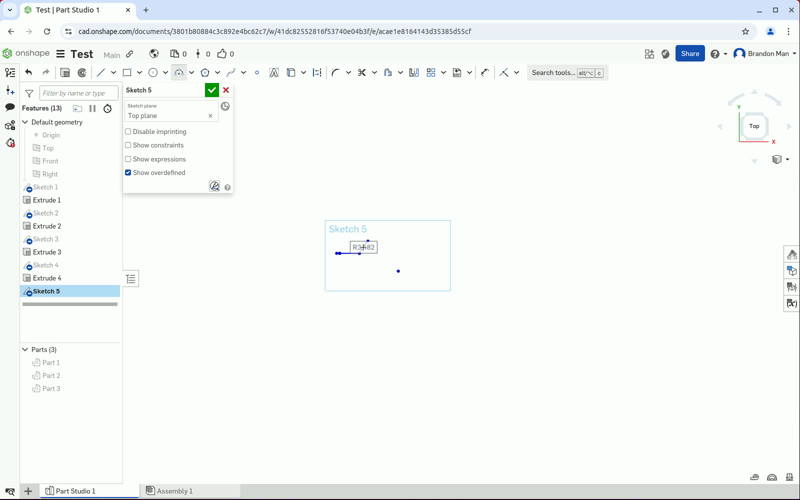
scroll(-6)
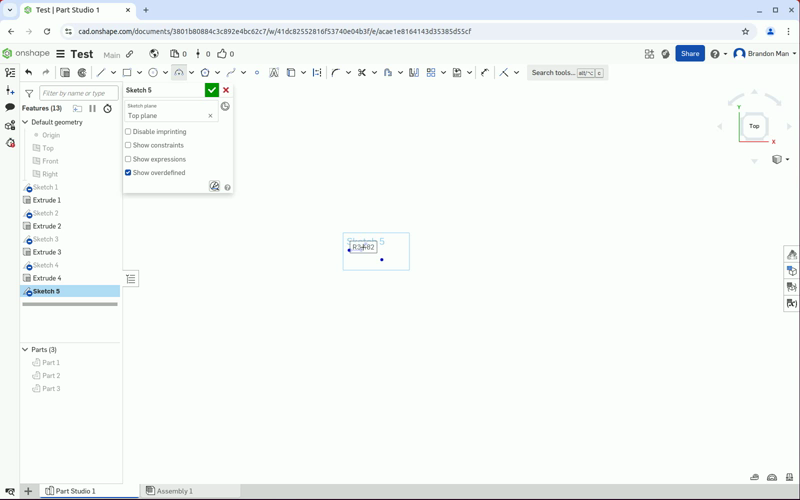
key_up(shift)
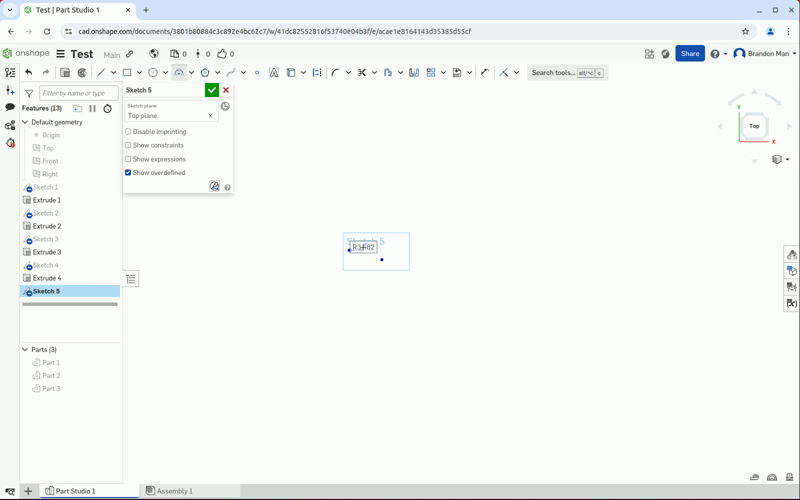
key(esc)
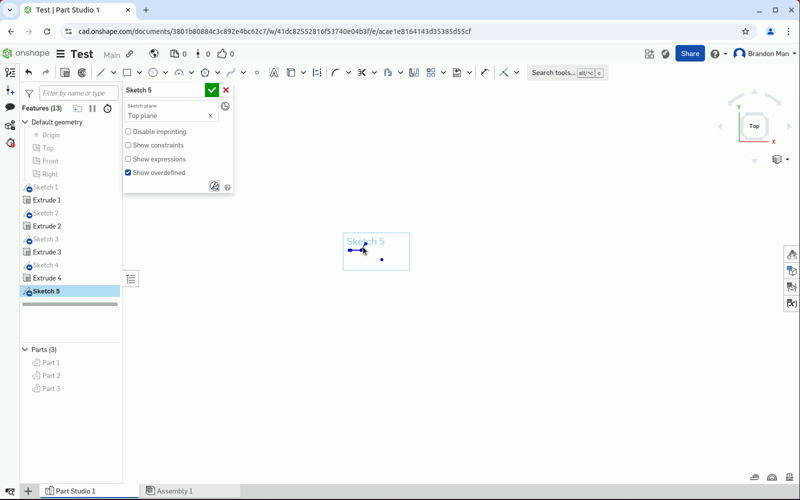
key(l)
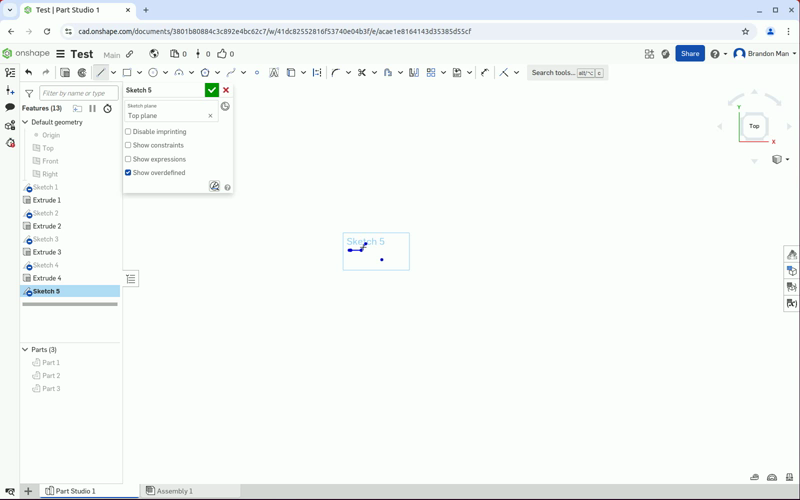
mouse_move(365, 243)
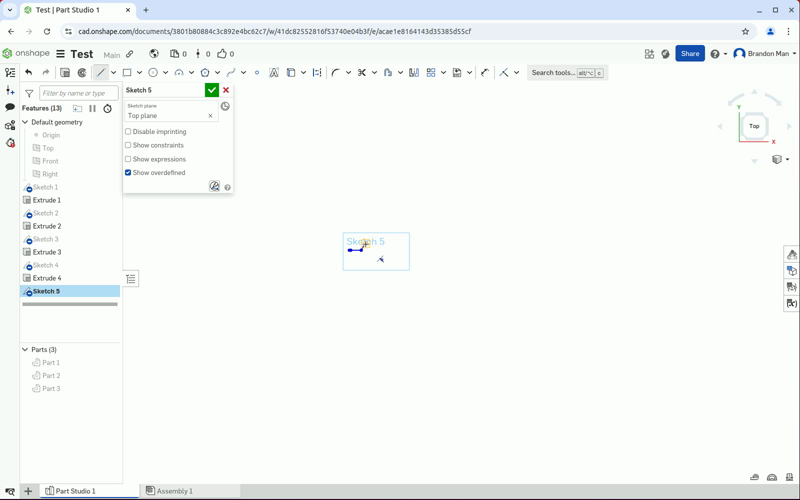
scroll(6)
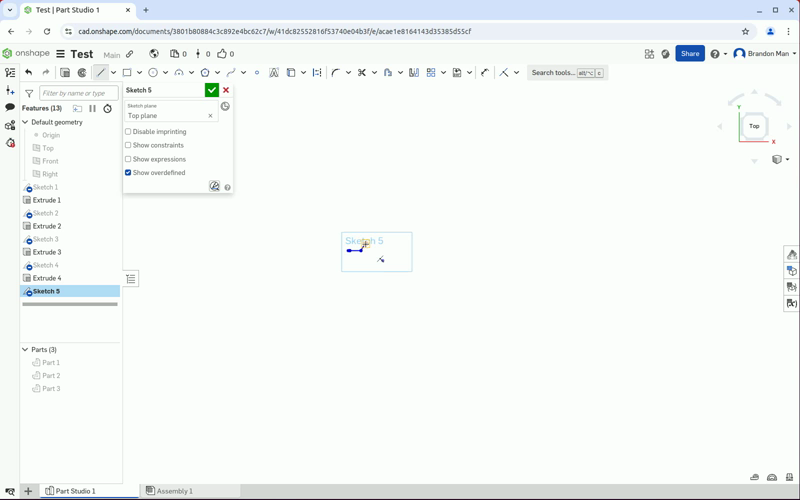
scroll(6)
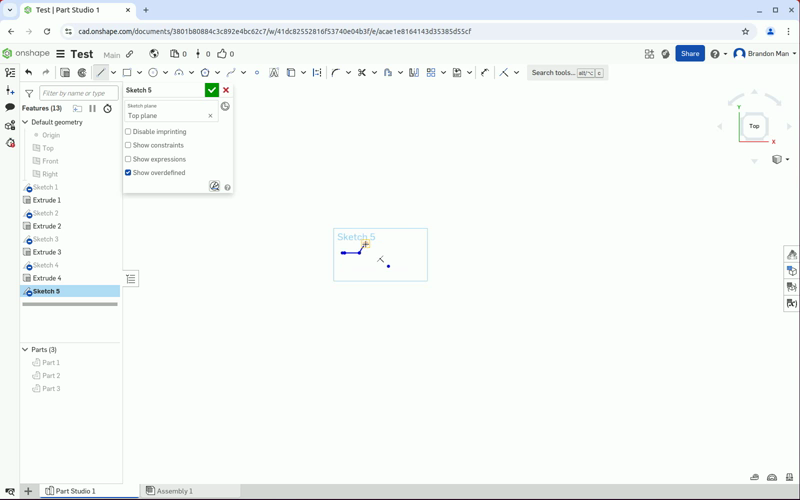
scroll(6)
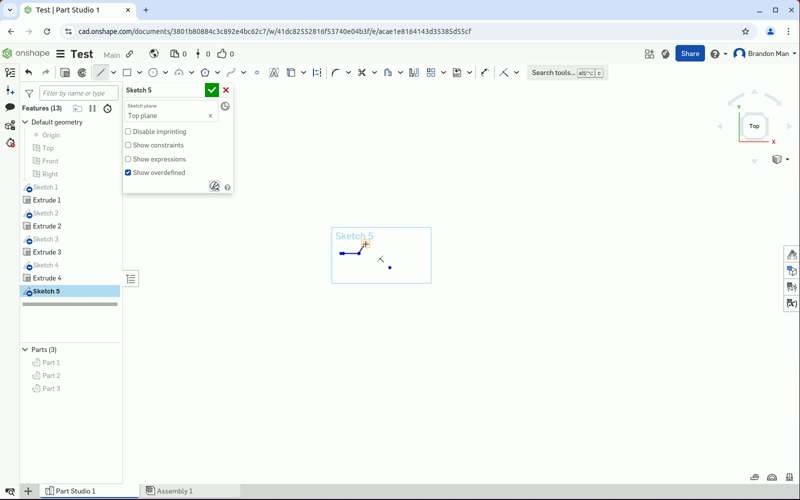
scroll(6)
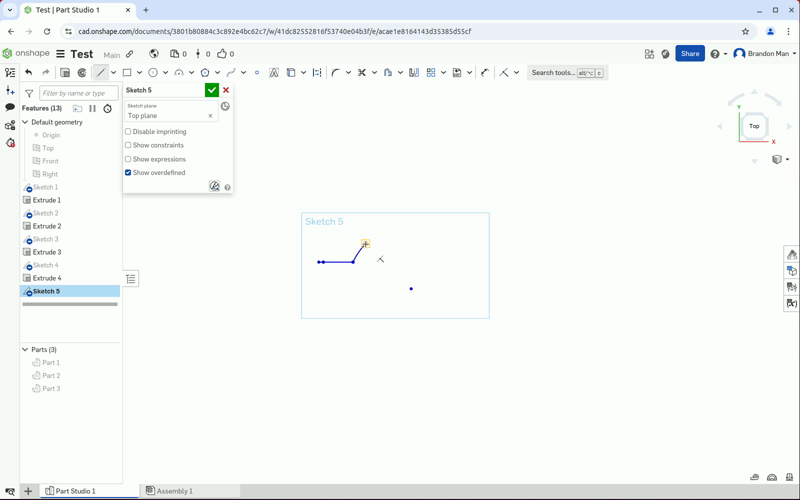
scroll(6)
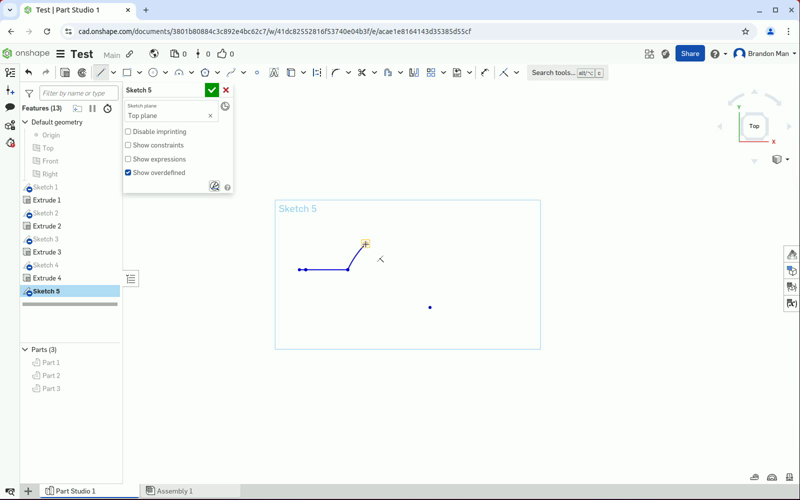
scroll(6)
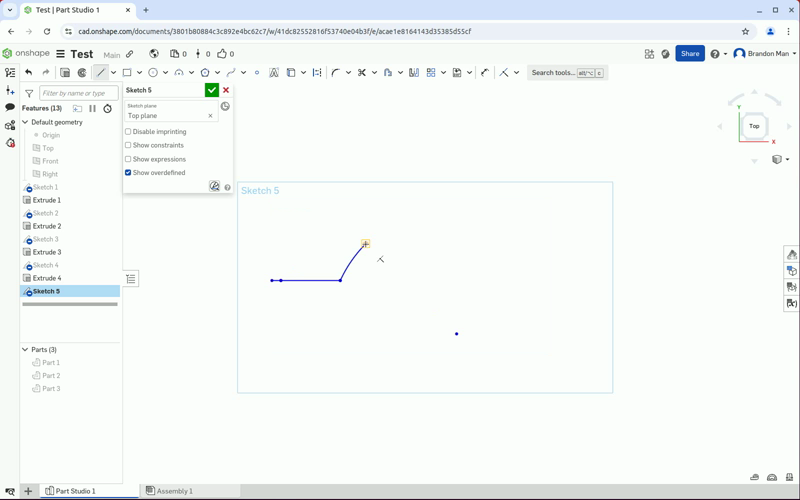
scroll(6)
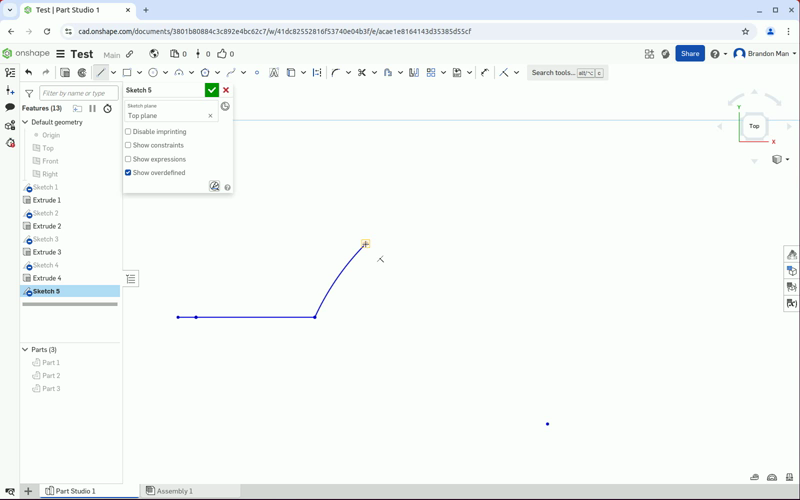
click(365, 243)
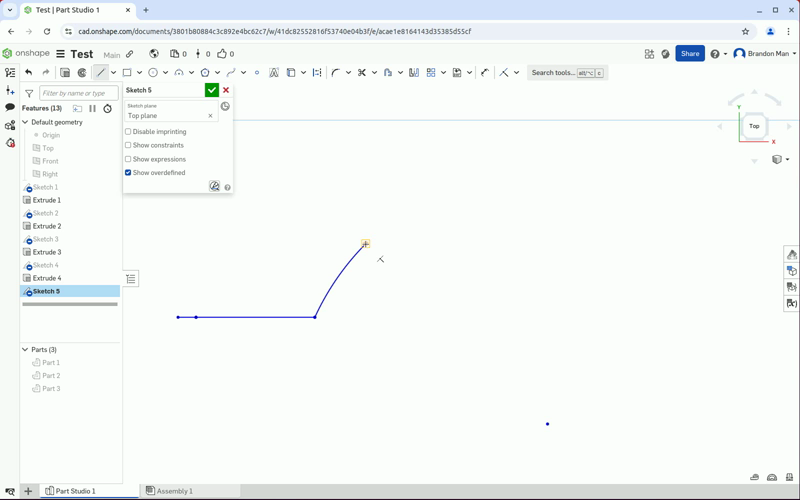
scroll(-6)
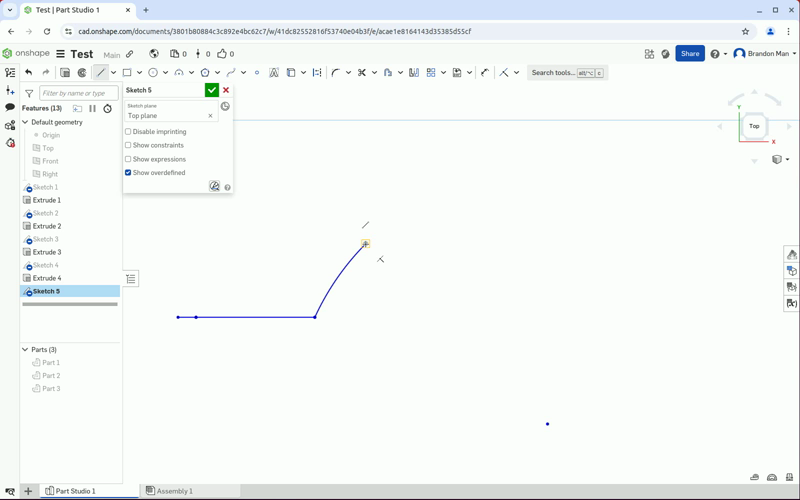
scroll(-6)
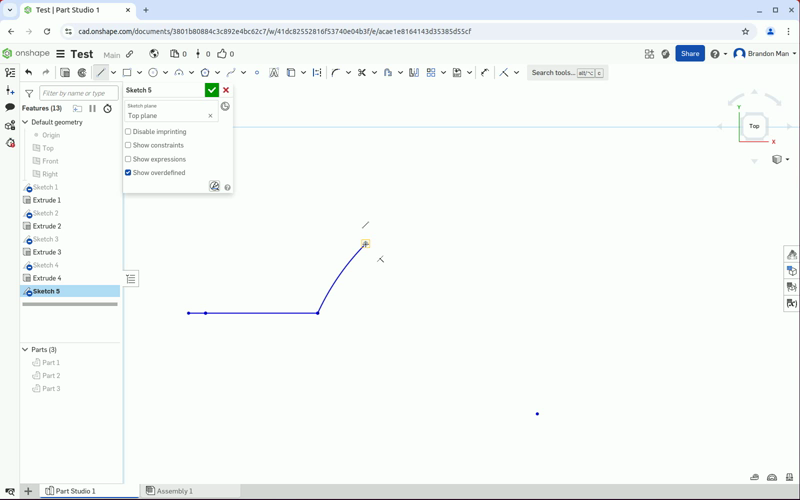
scroll(-6)
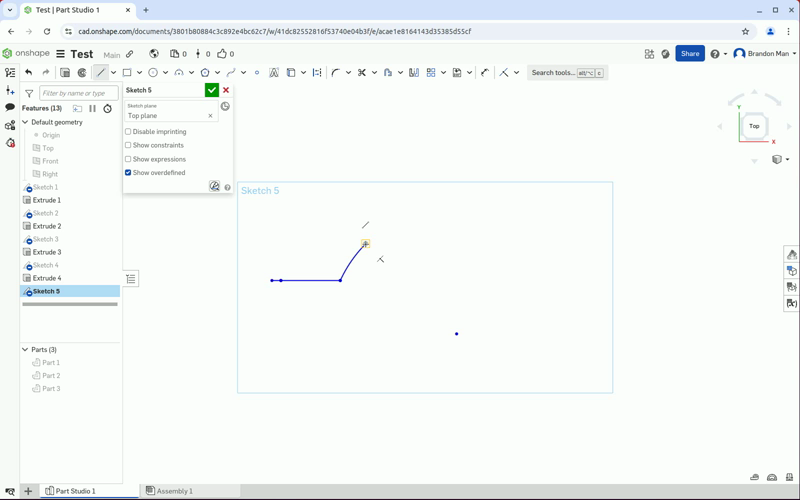
scroll(-6)
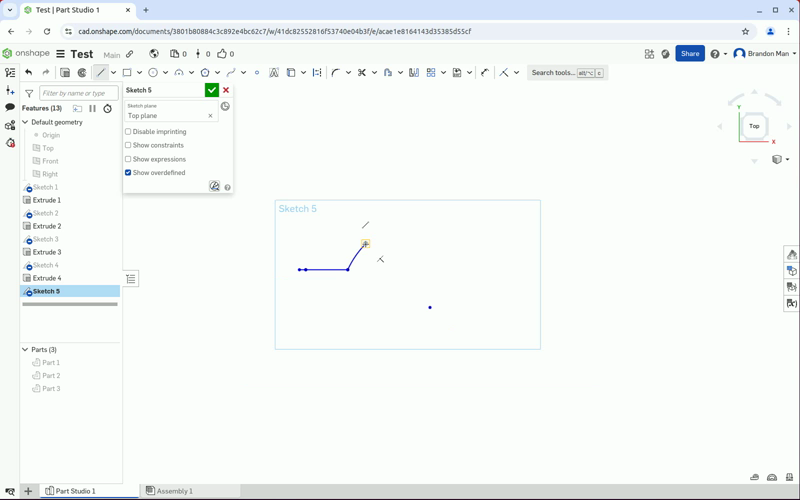
scroll(-6)
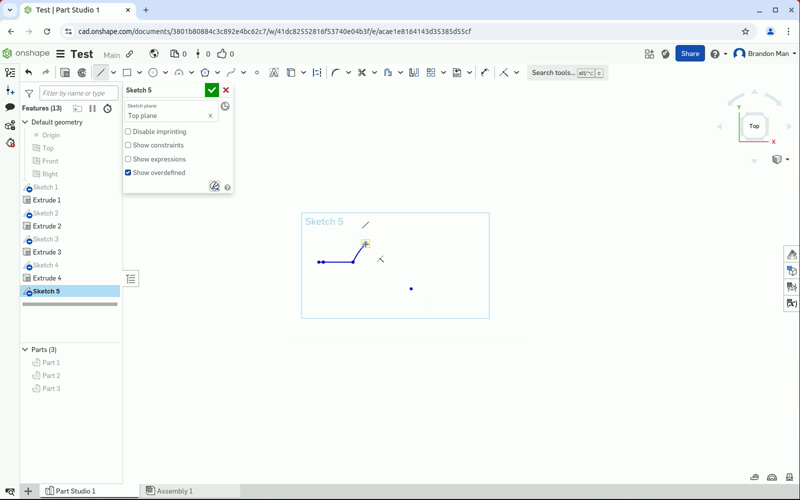
scroll(-6)
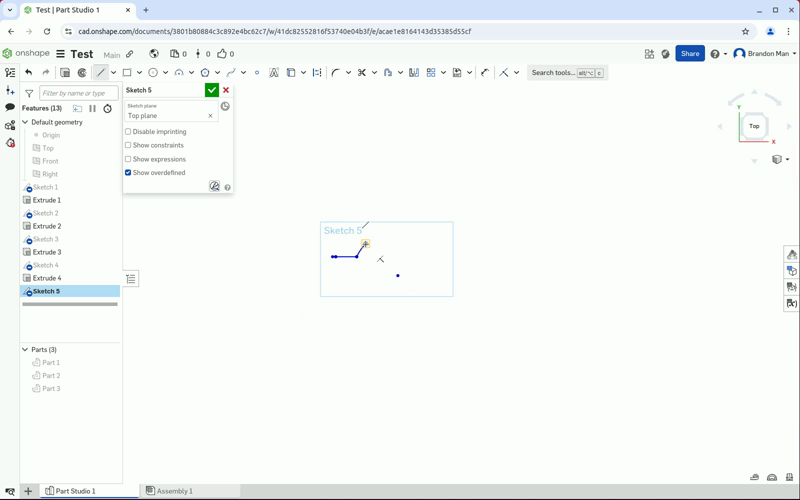
scroll(-6)
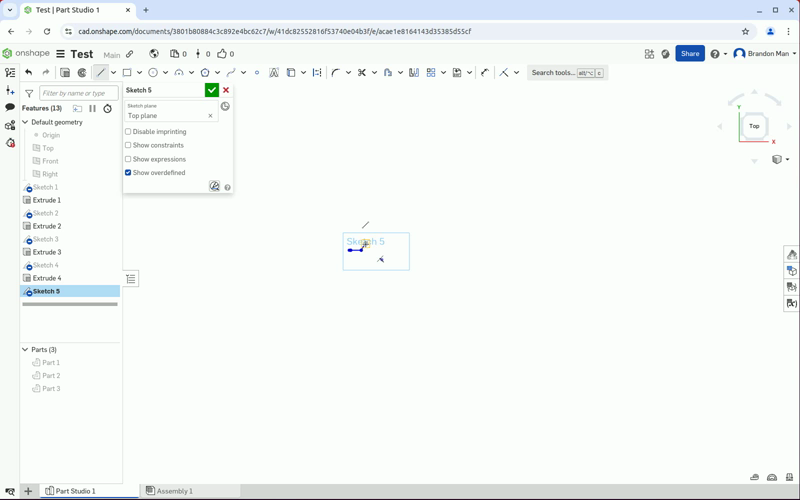
key_down(shift)
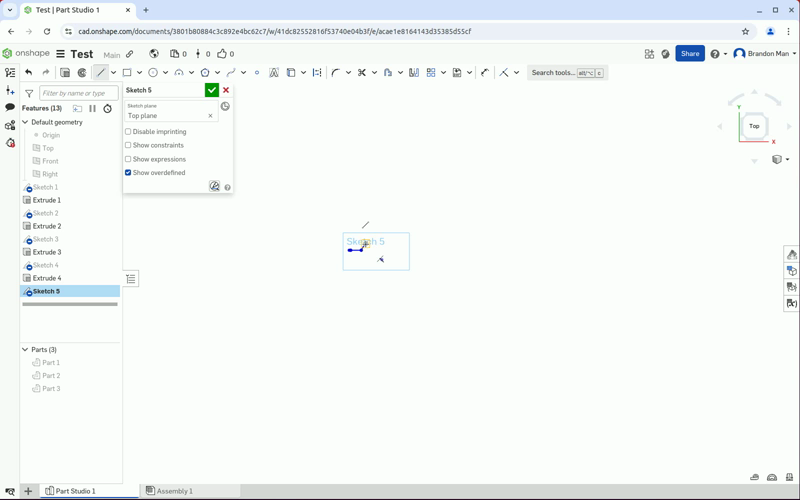
mouse_move(395, 243)
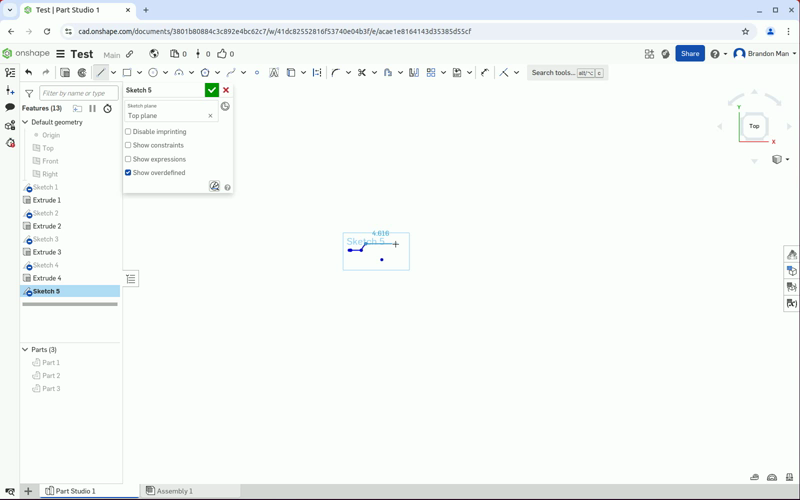
mouse_move(350, 243)
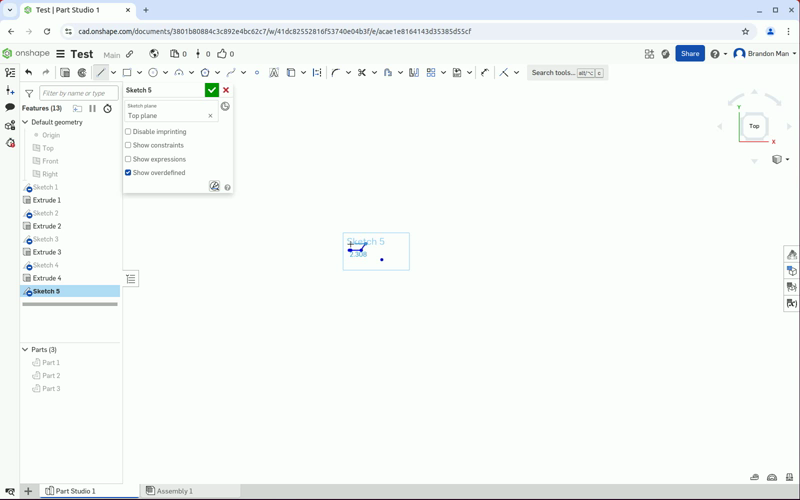
click(350, 243)
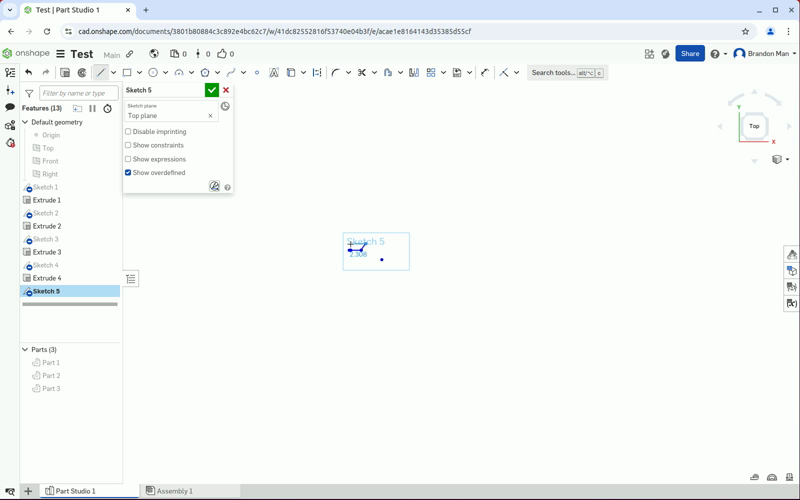
key_up(shift)
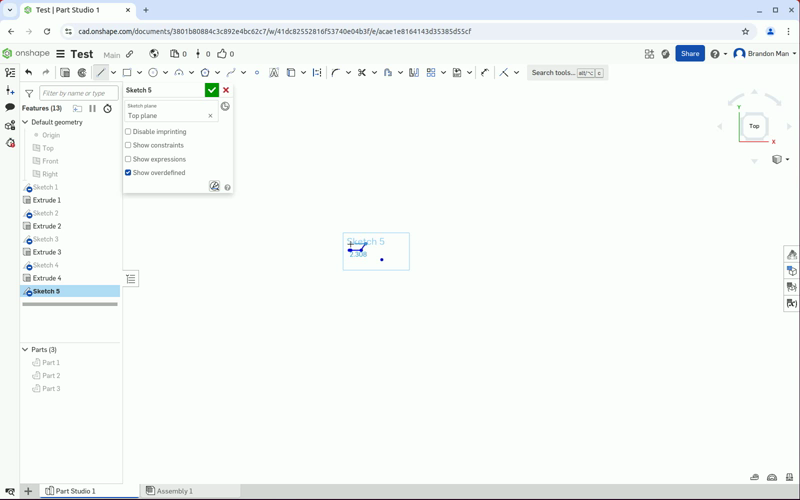
key_down(shift)
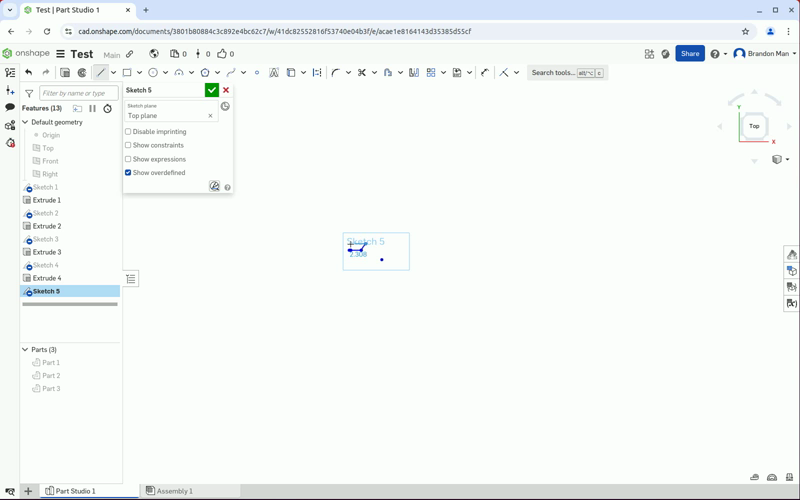
mouse_move(380, 243)
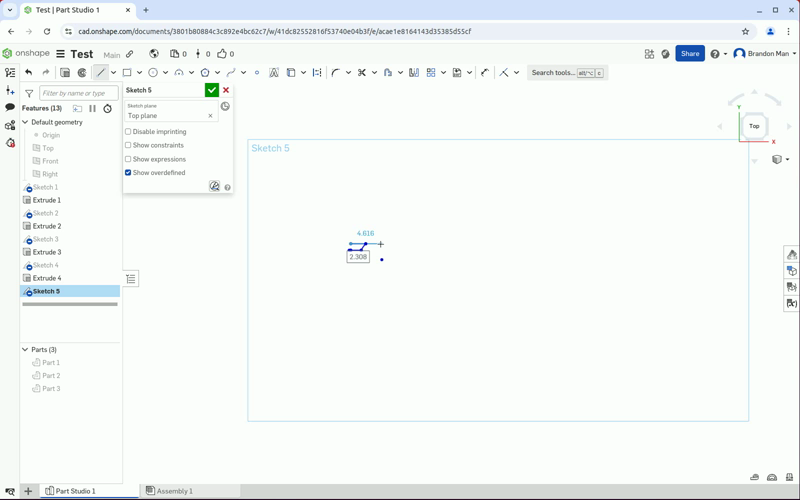
mouse_move(349, 243)
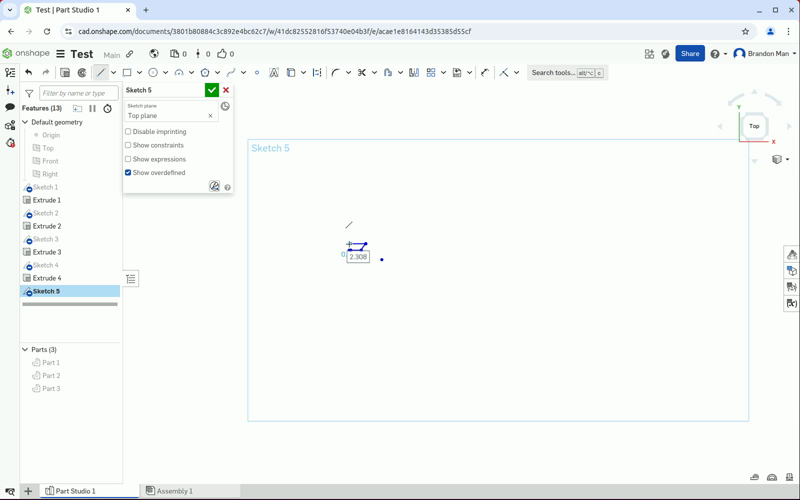
scroll(6)
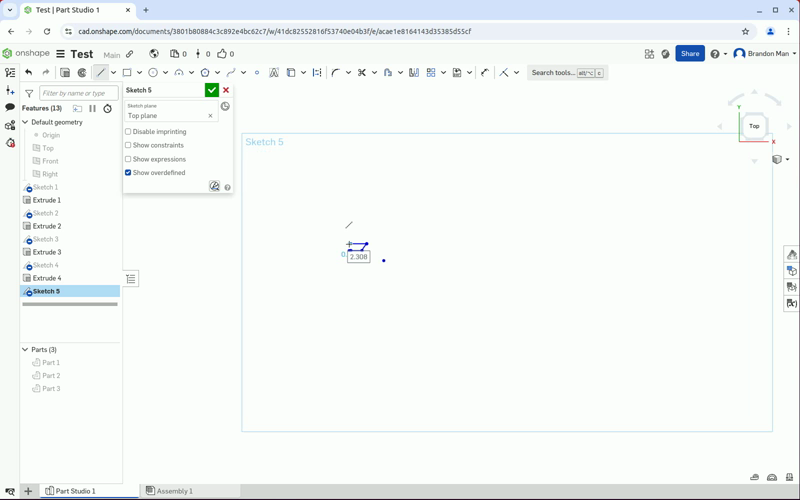
scroll(6)
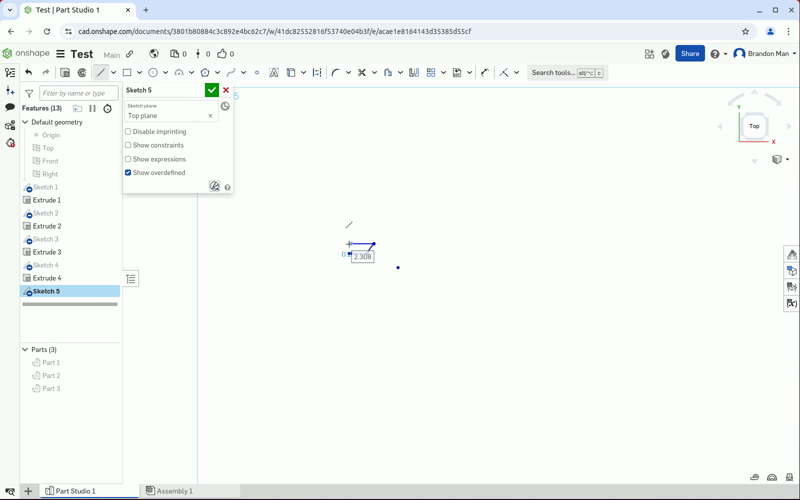
scroll(6)
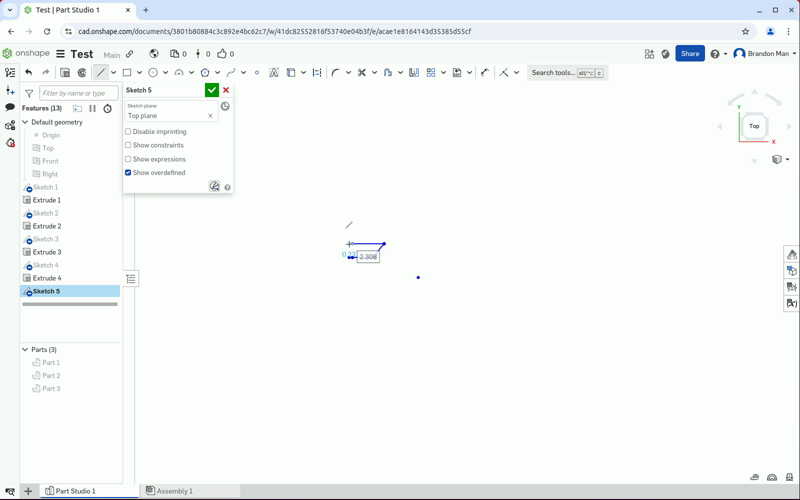
scroll(6)
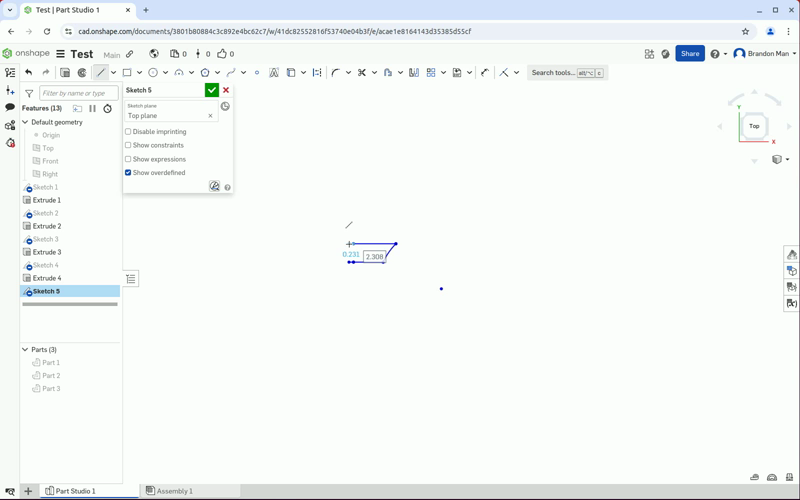
scroll(6)
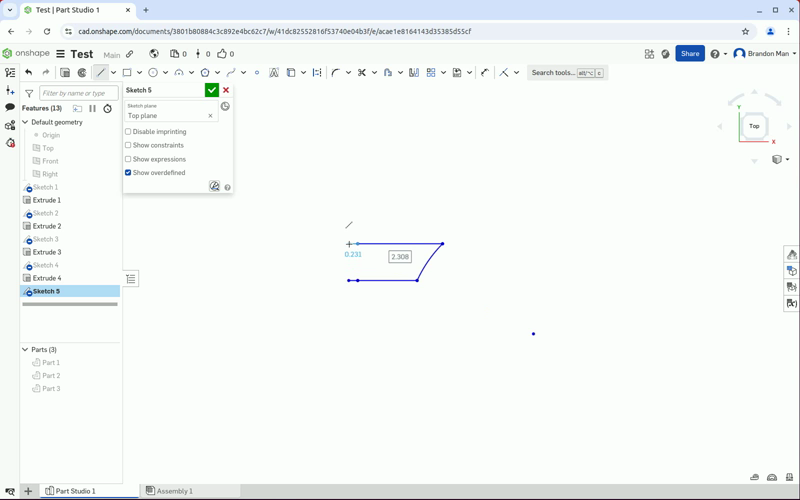
scroll(6)
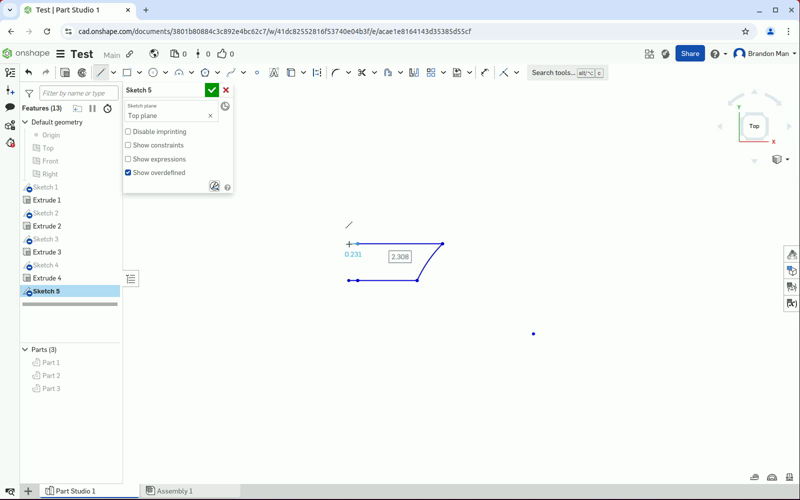
scroll(6)
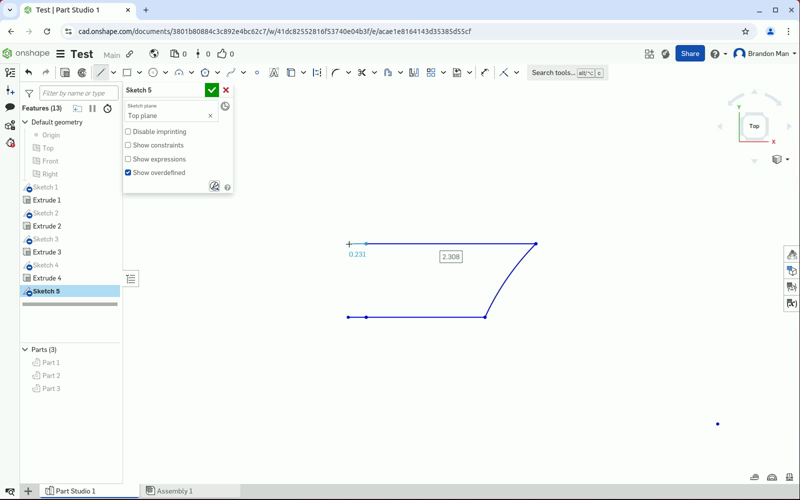
click(349, 243)
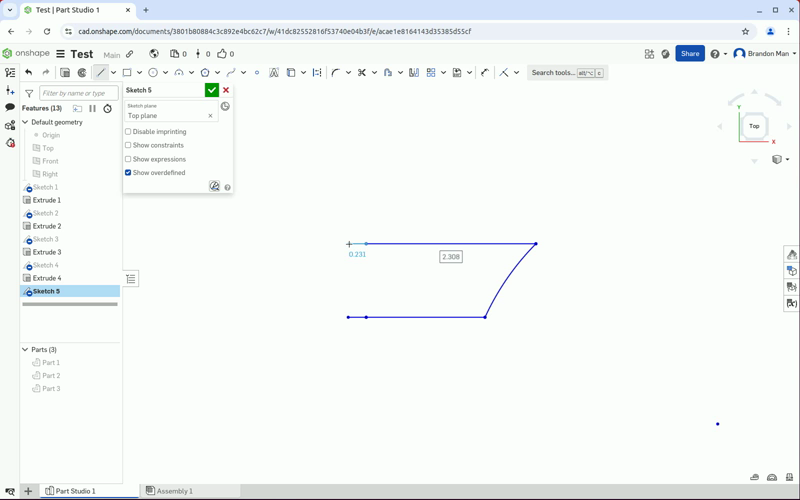
scroll(-6)
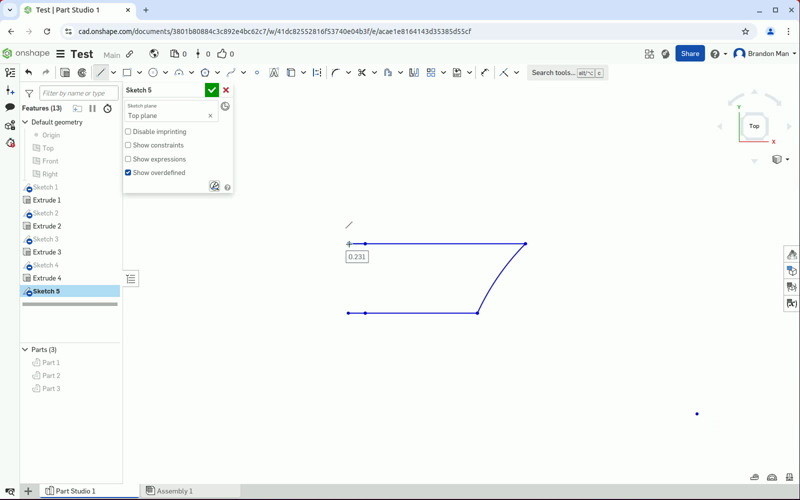
scroll(-6)
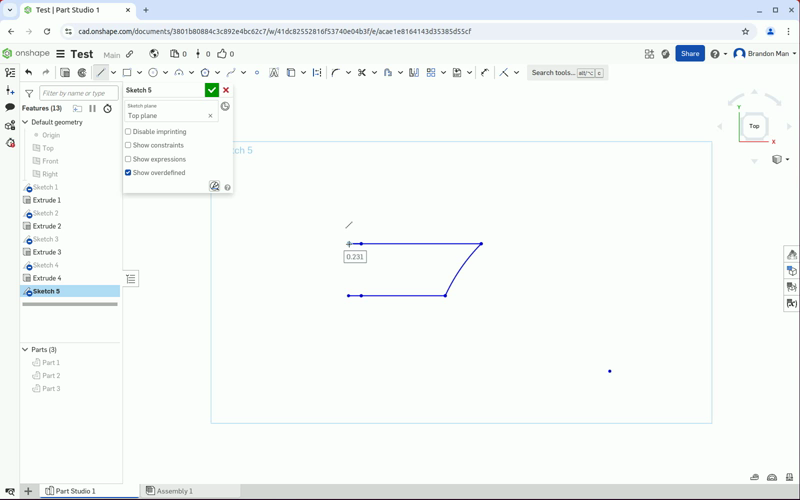
scroll(-6)
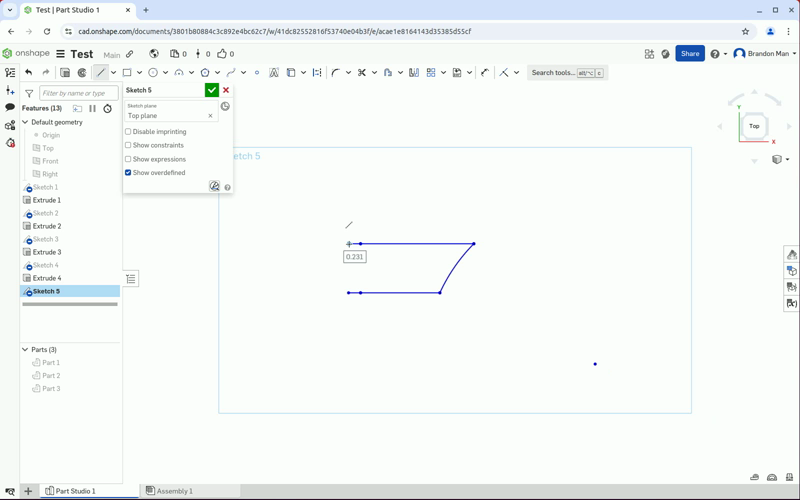
scroll(-6)
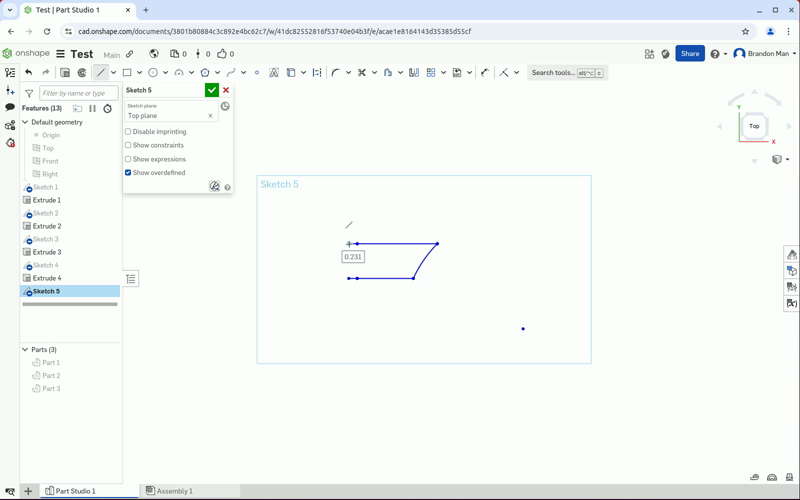
scroll(-6)
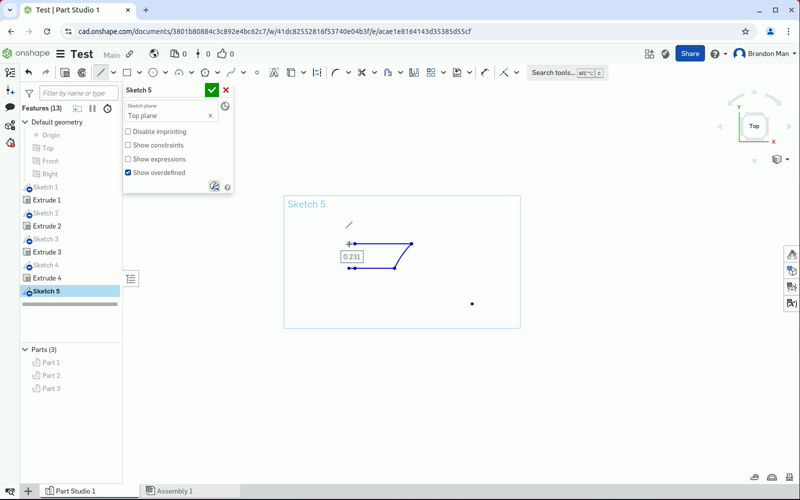
scroll(-6)
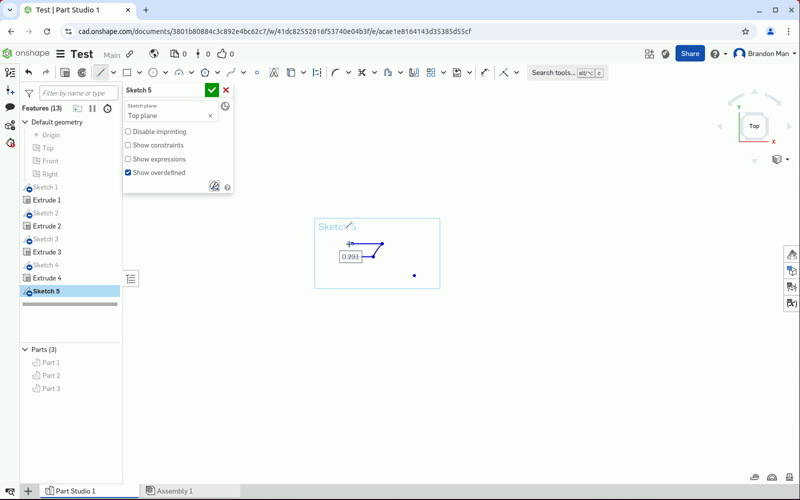
scroll(-6)
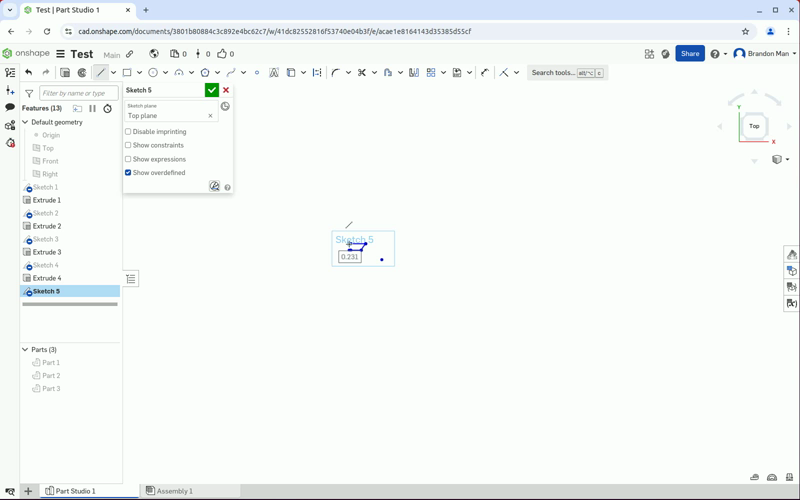
key_up(shift)
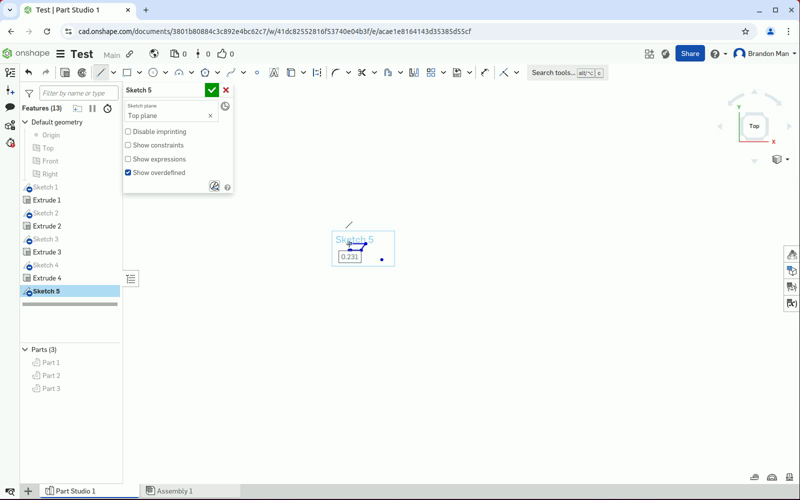
mouse_move(379, 243)
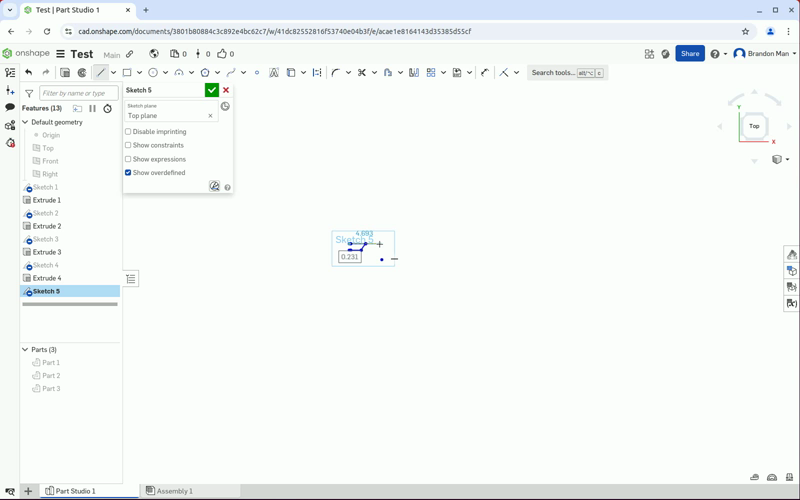
key_down(shift)
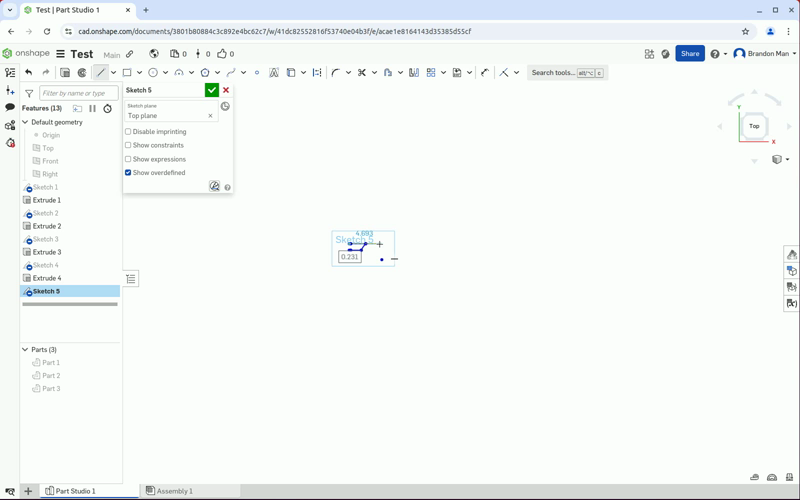
mouse_move(349, 250)
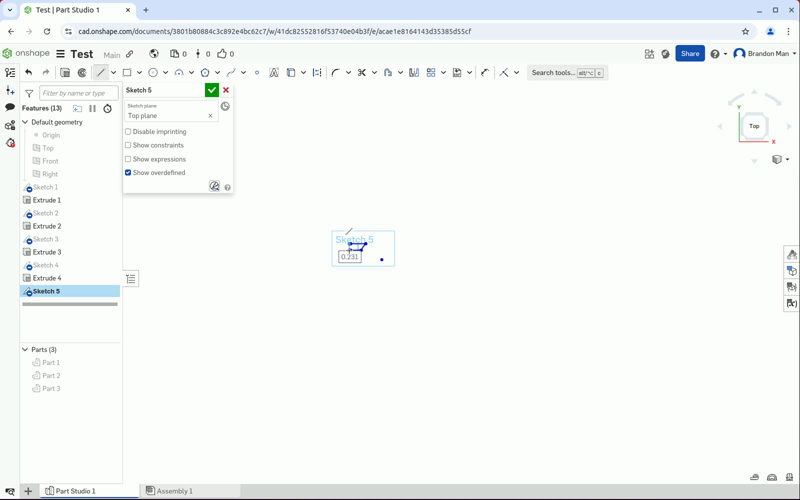
scroll(6)
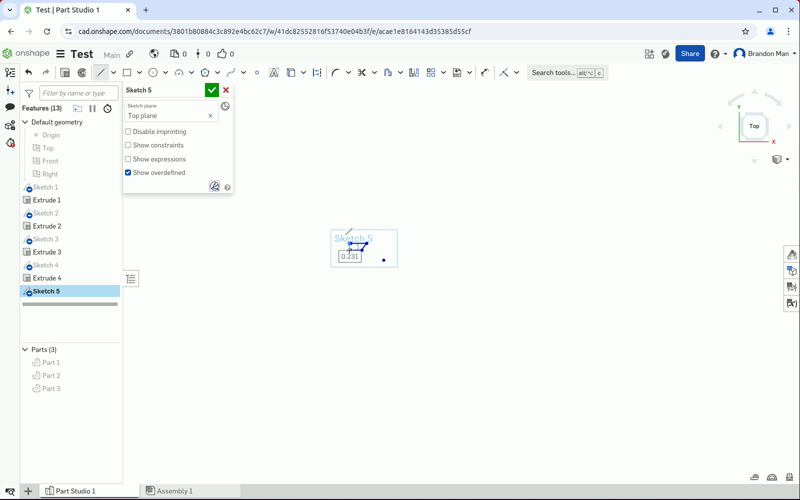
scroll(6)
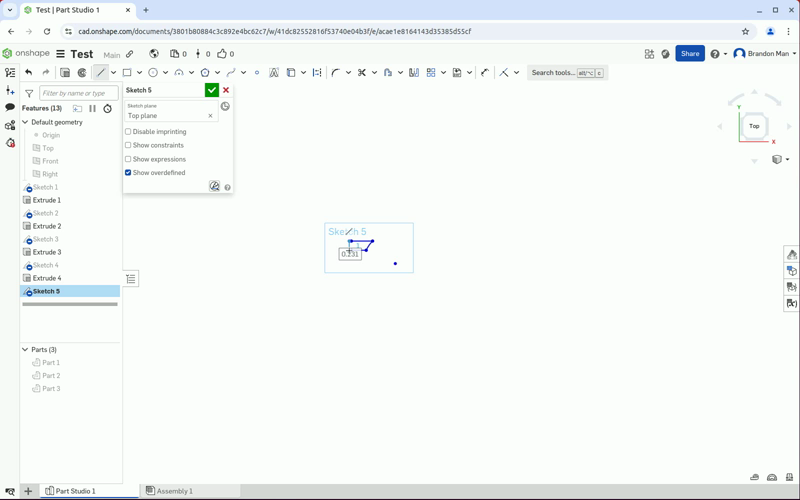
scroll(6)
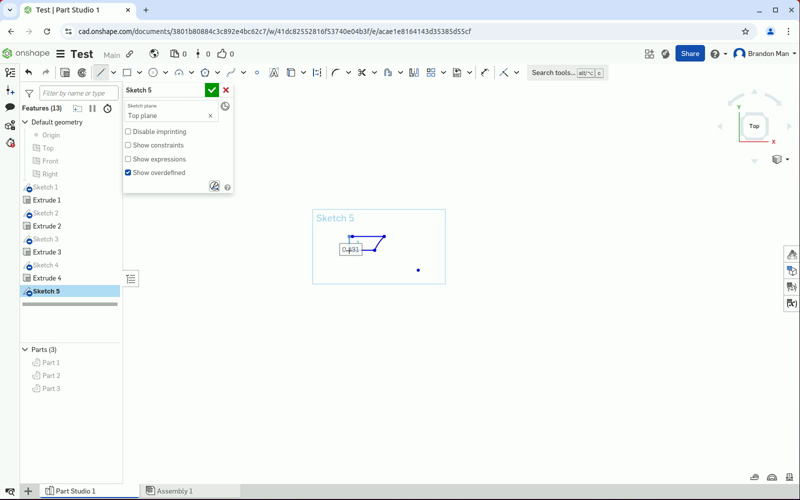
scroll(6)
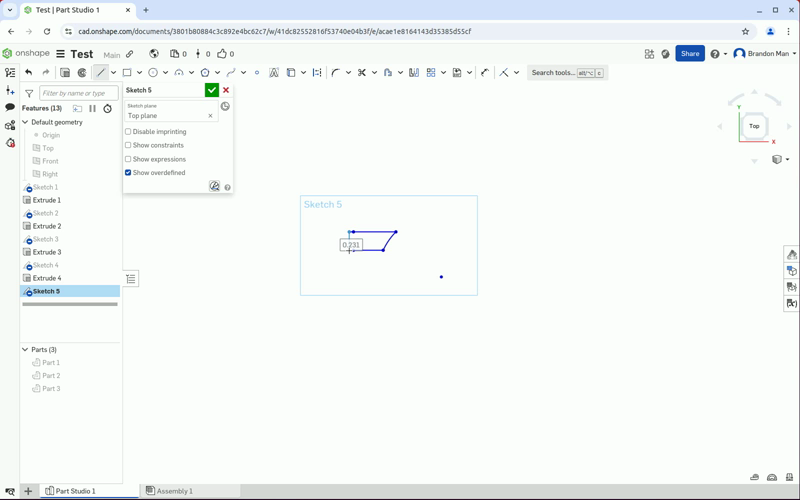
scroll(6)
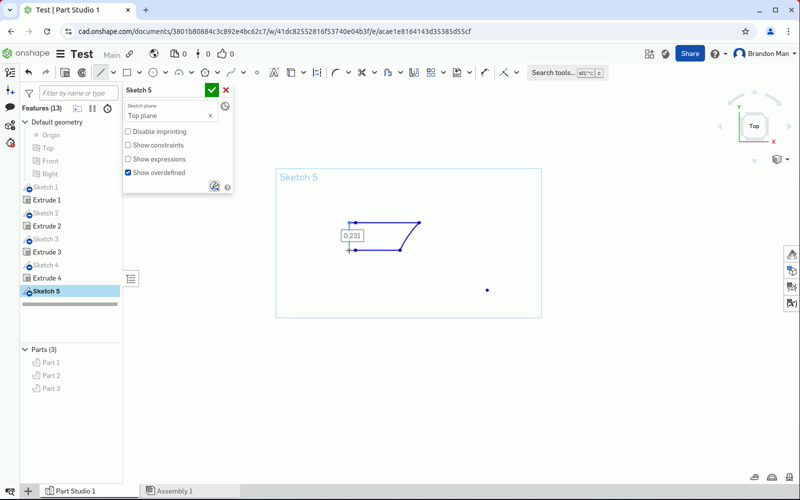
scroll(6)
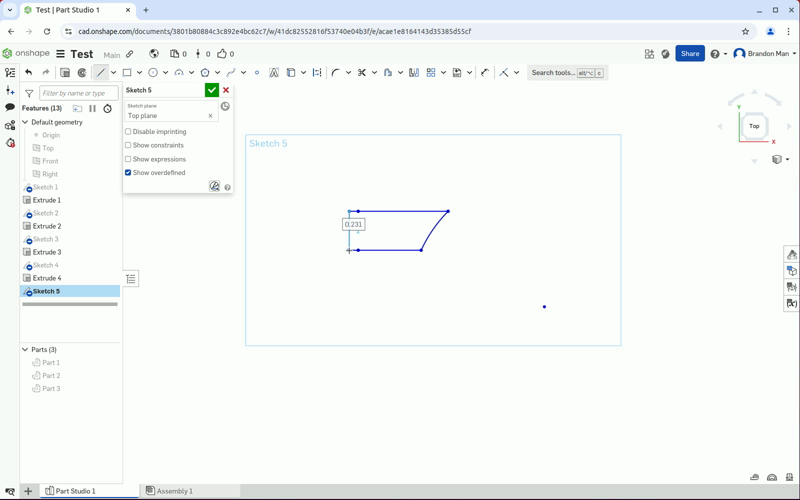
scroll(6)
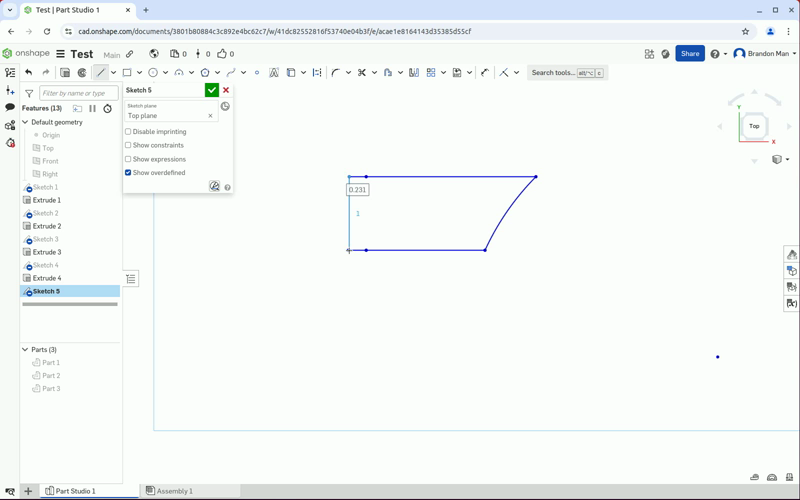
key_up(shift)
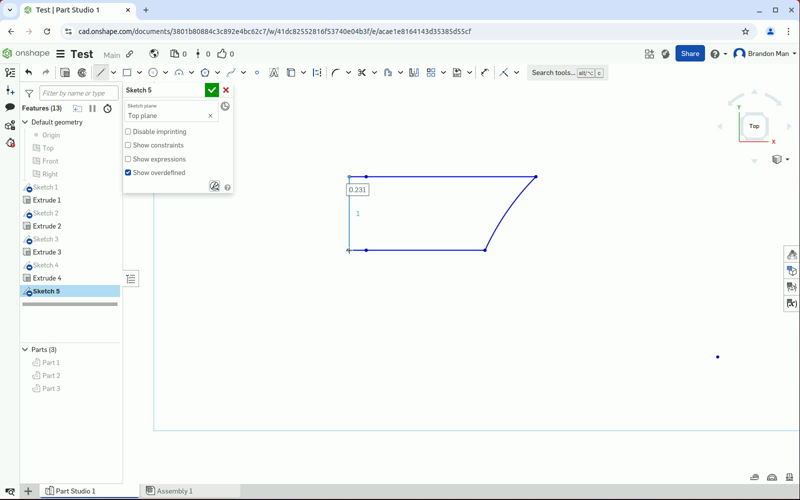
click(349, 250)
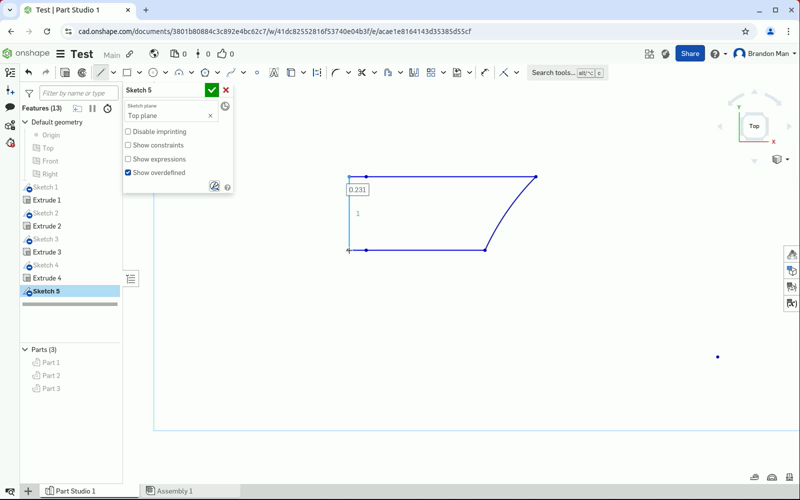
scroll(-6)
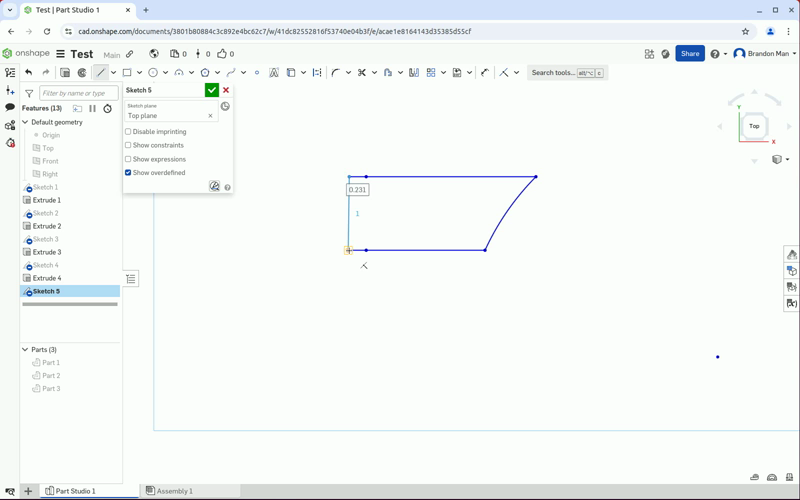
scroll(-6)
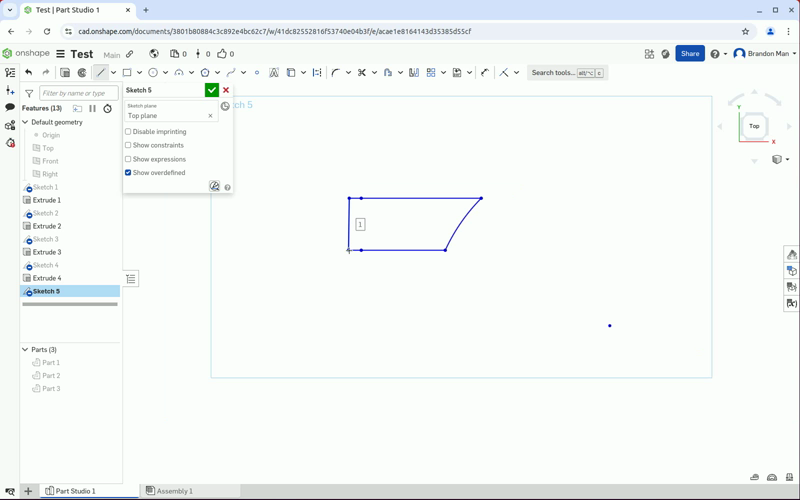
scroll(-6)
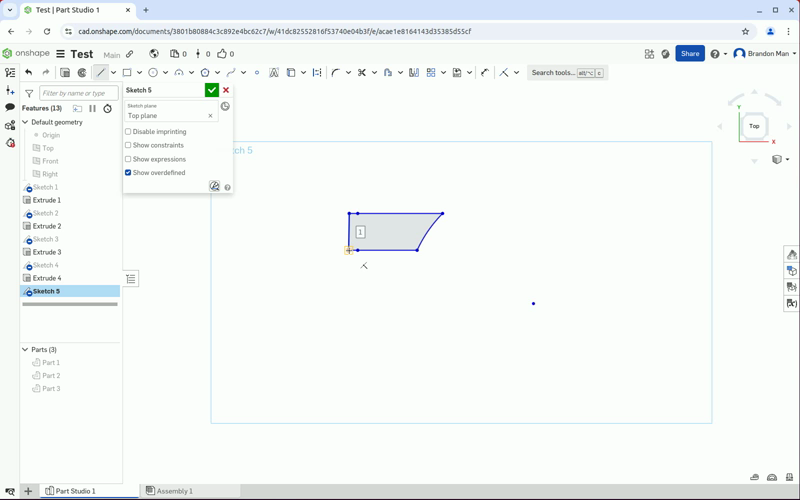
scroll(-6)
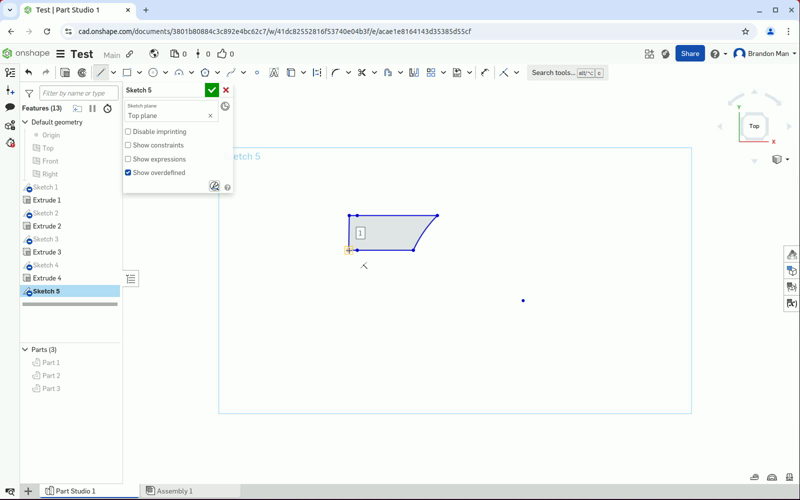
scroll(-6)
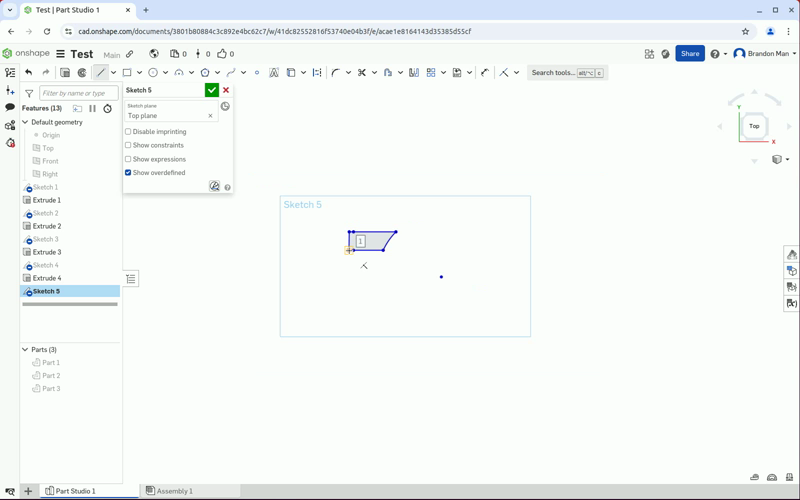
scroll(-6)
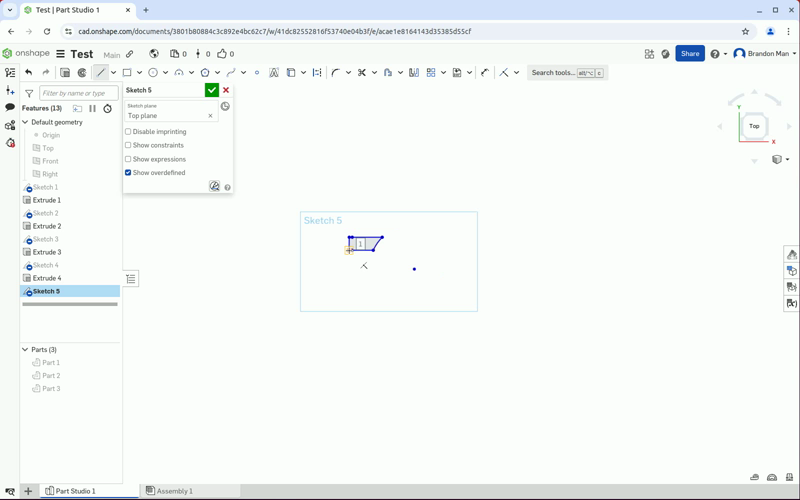
scroll(-6)
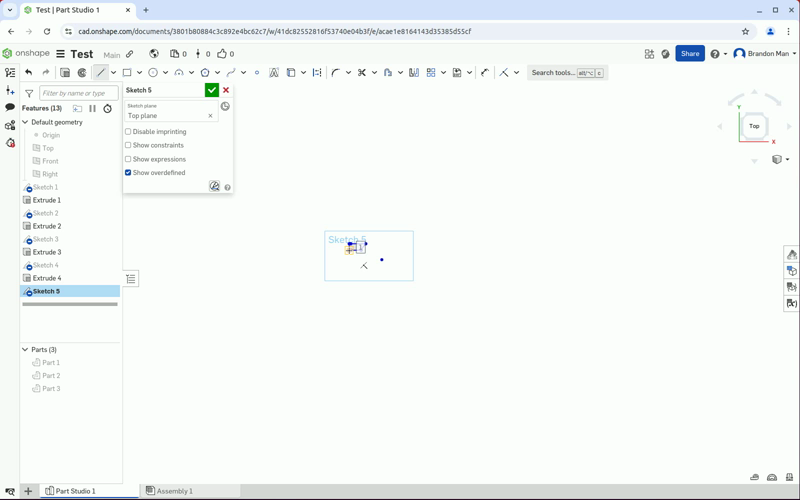
key(esc)
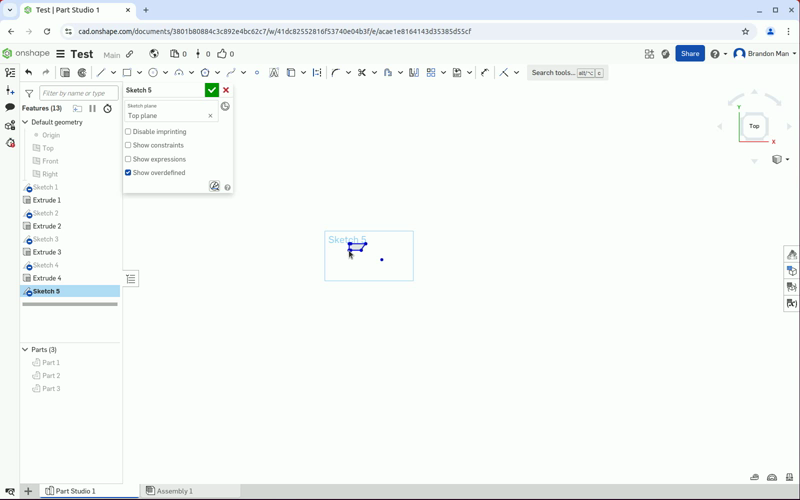
mouse_move(362, 244)
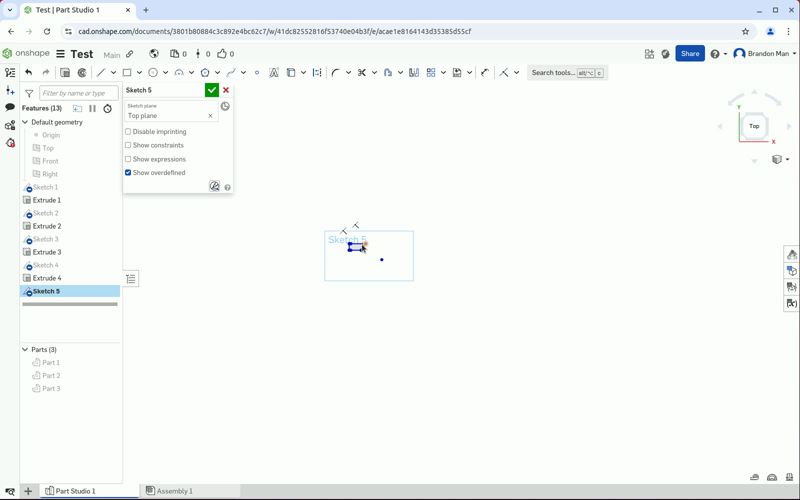
scroll(6)
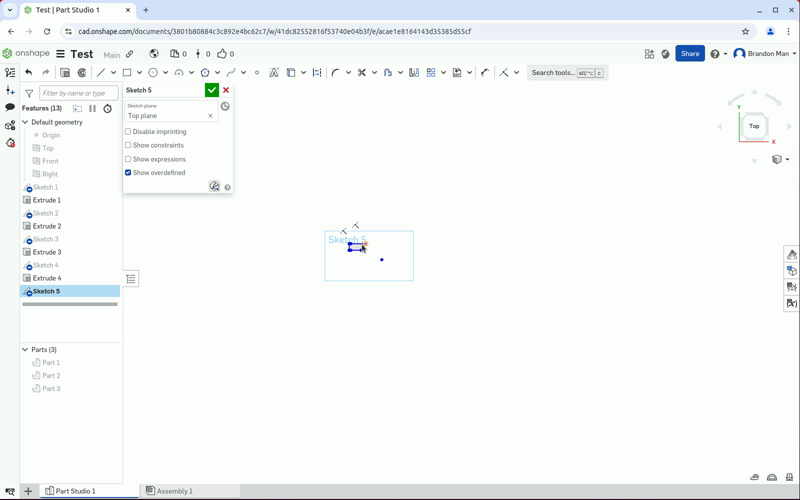
scroll(6)
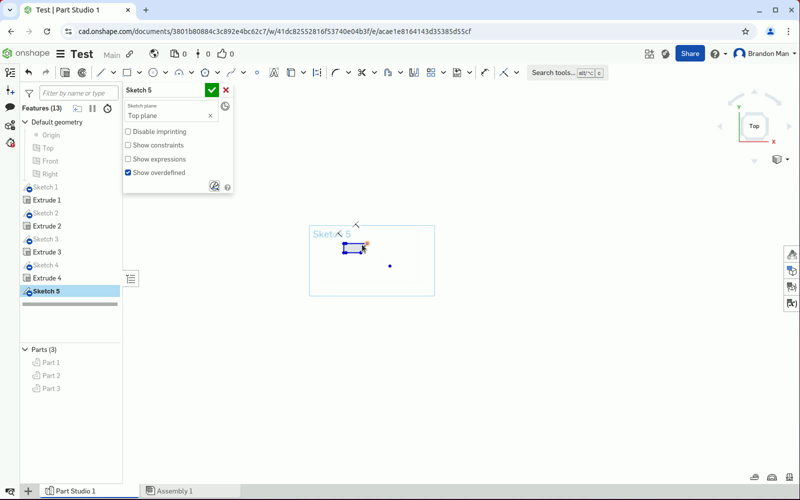
scroll(6)
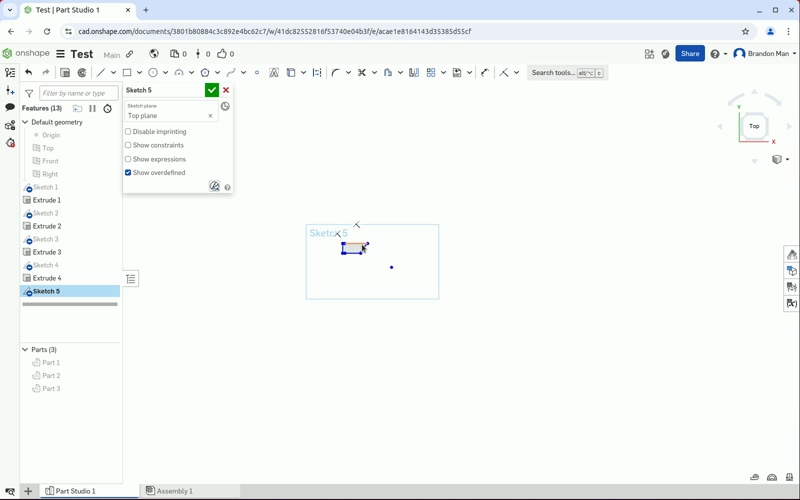
scroll(6)
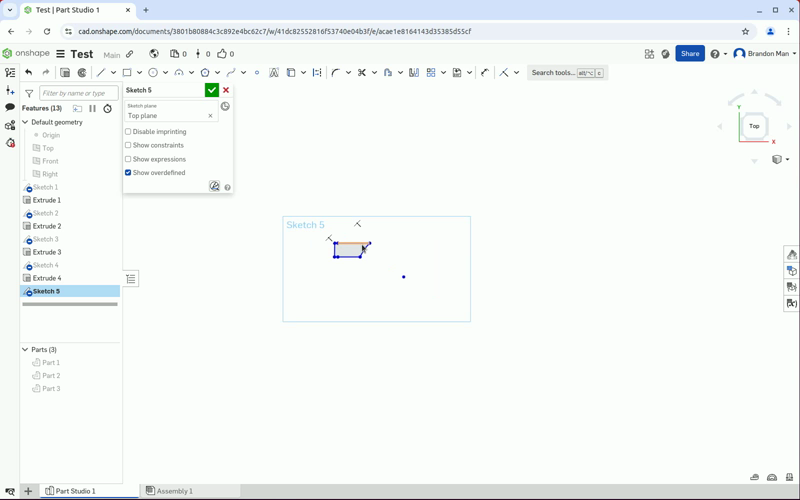
scroll(6)
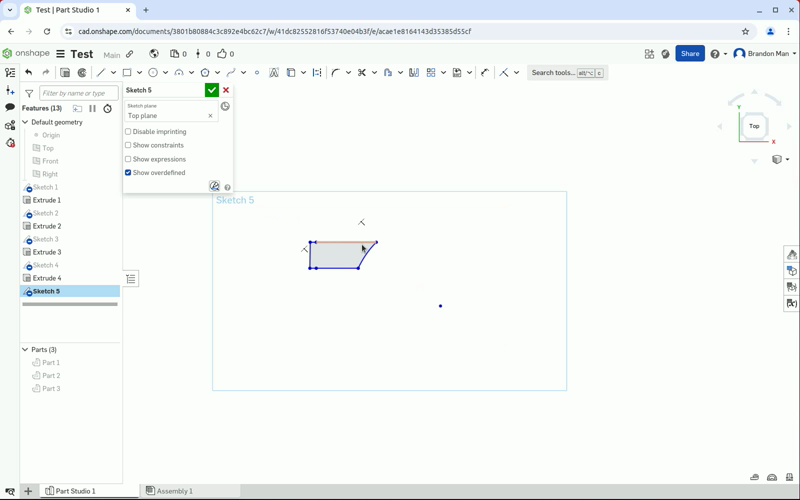
scroll(6)
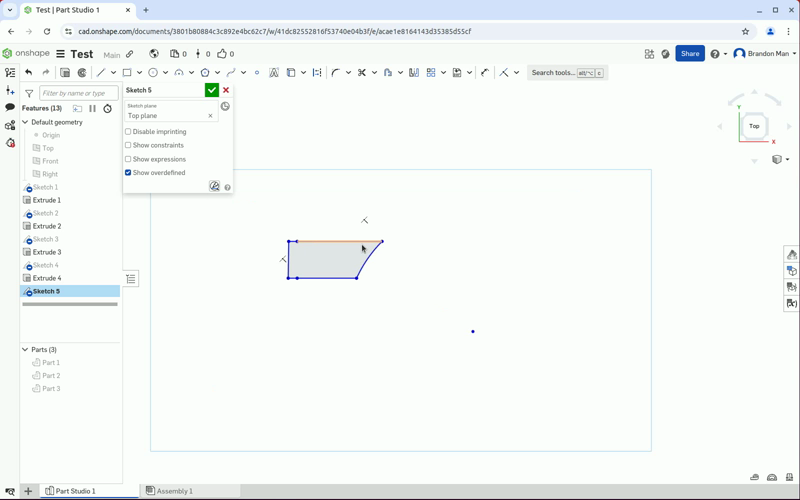
scroll(6)
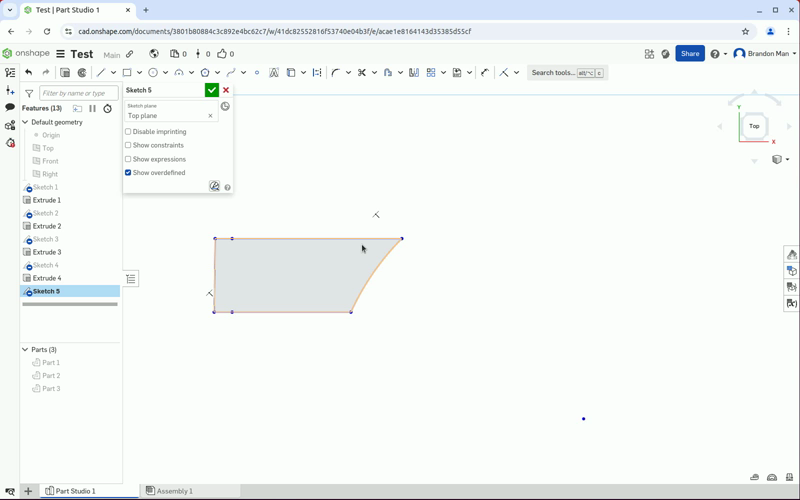
click(362, 244)
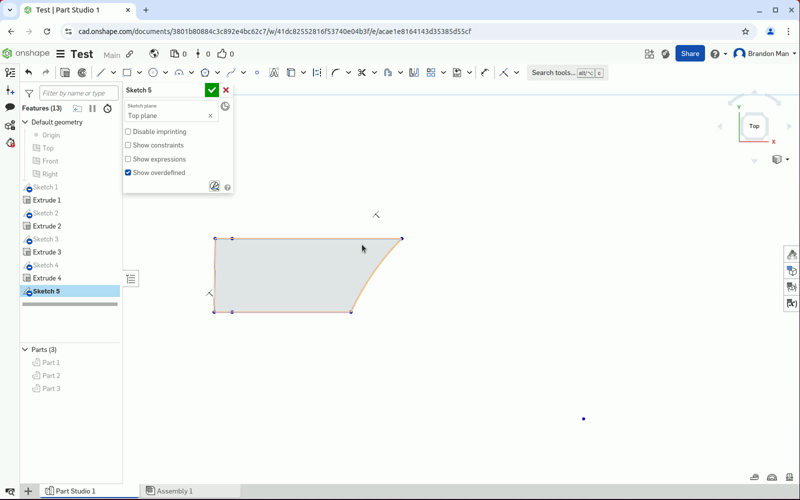
scroll(-6)
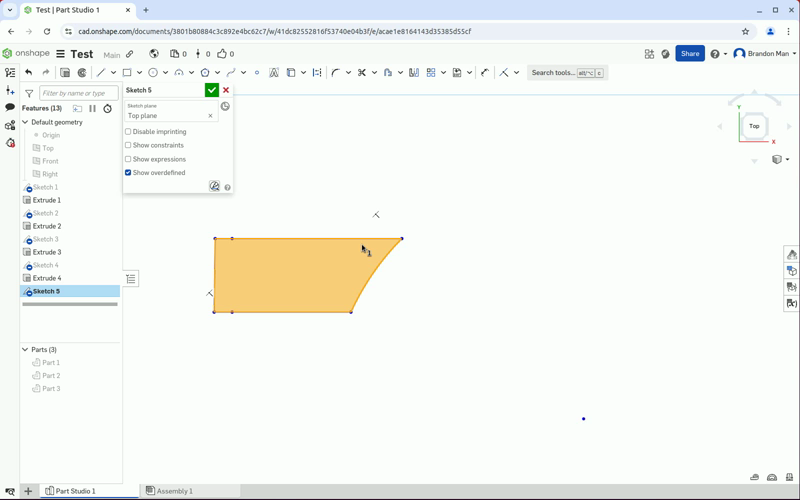
scroll(-6)
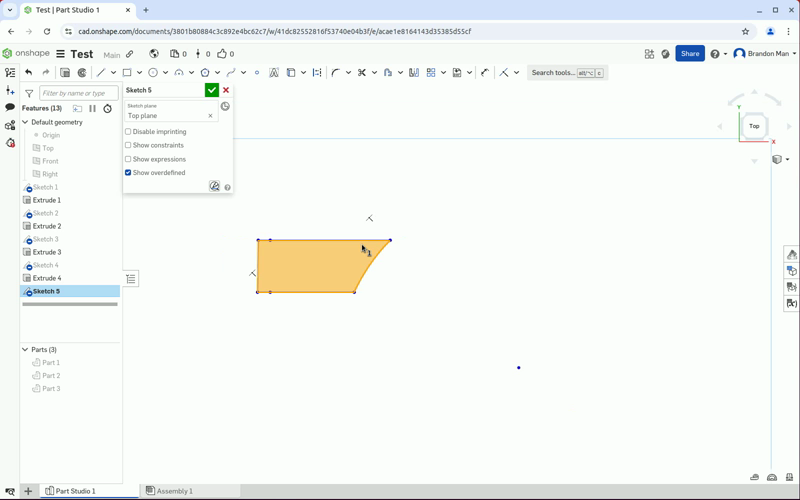
scroll(-6)
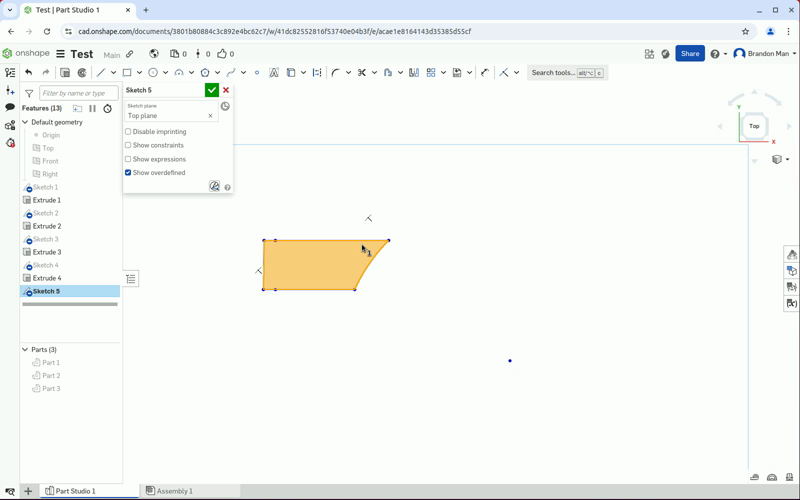
scroll(-6)
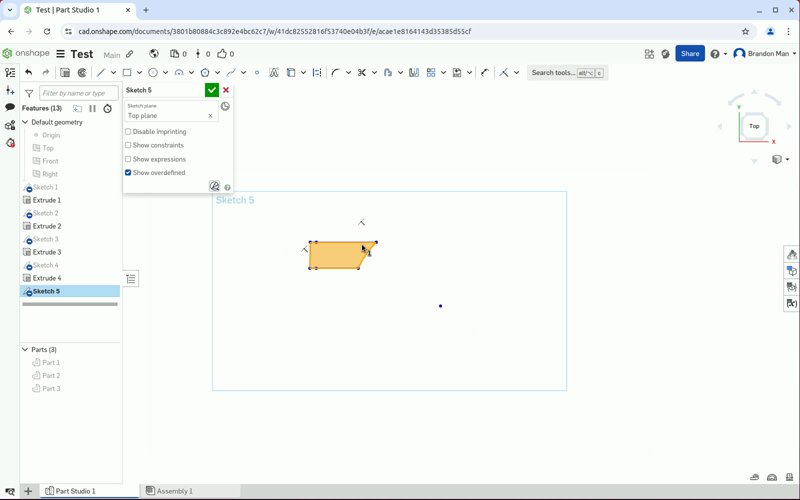
scroll(-6)
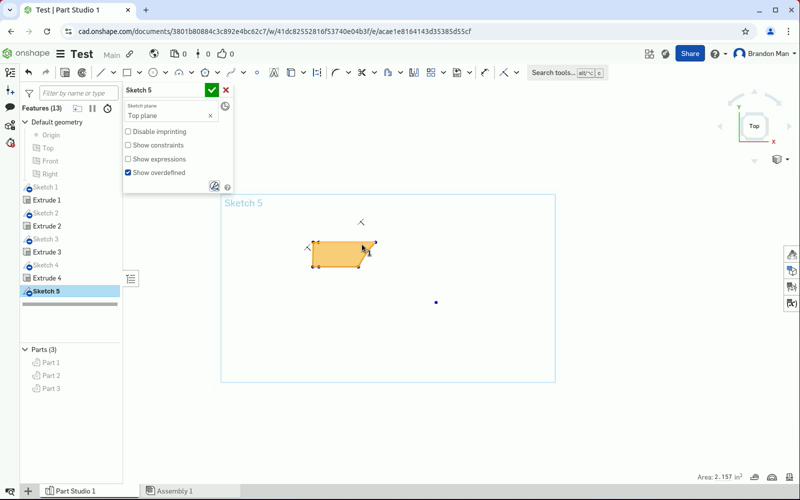
scroll(-6)
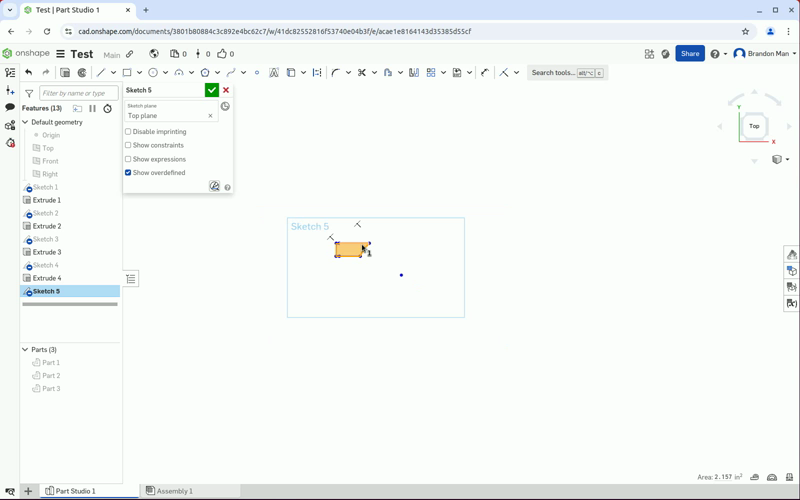
scroll(-6)
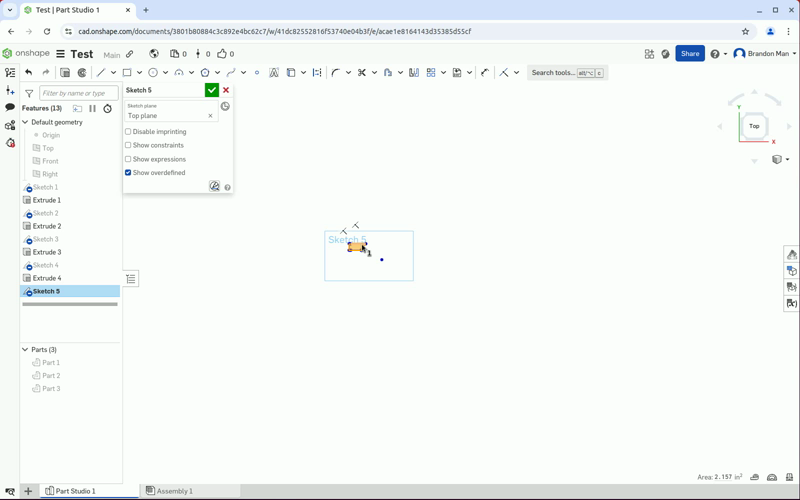
mouse_move(73, 352)
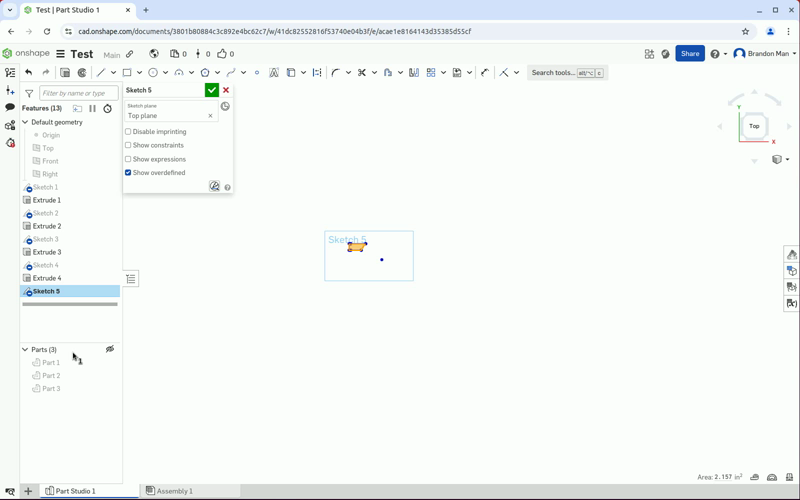
key(shift+y)
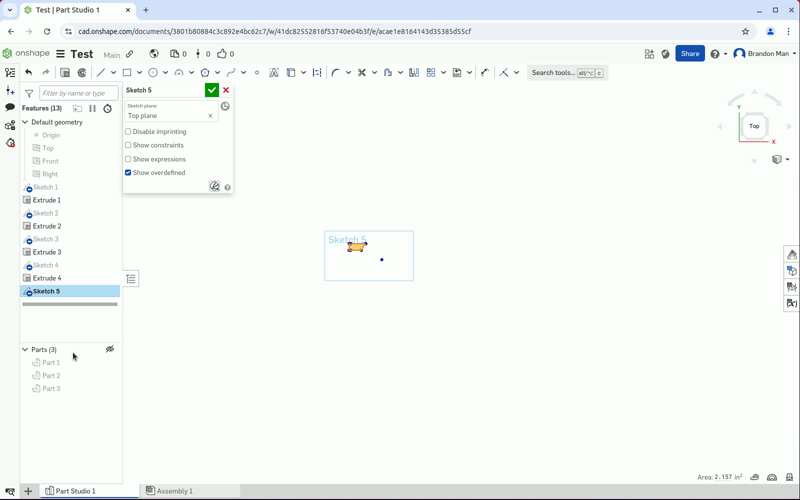
key(shift+e)
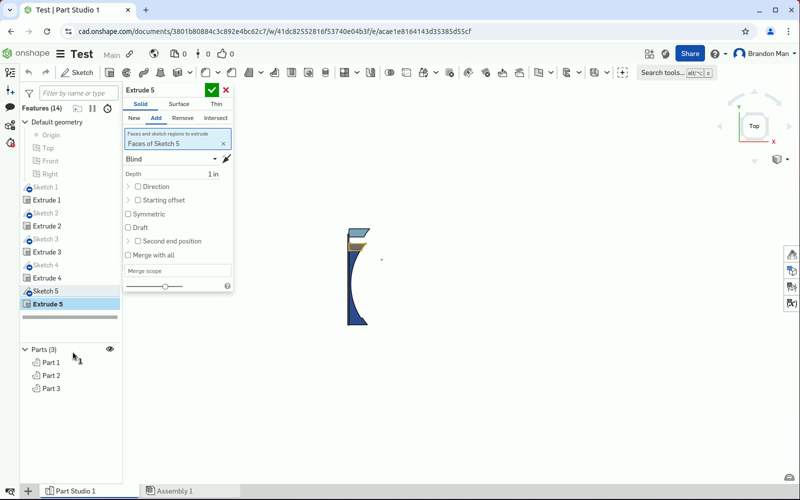
mouse_move(143, 106)
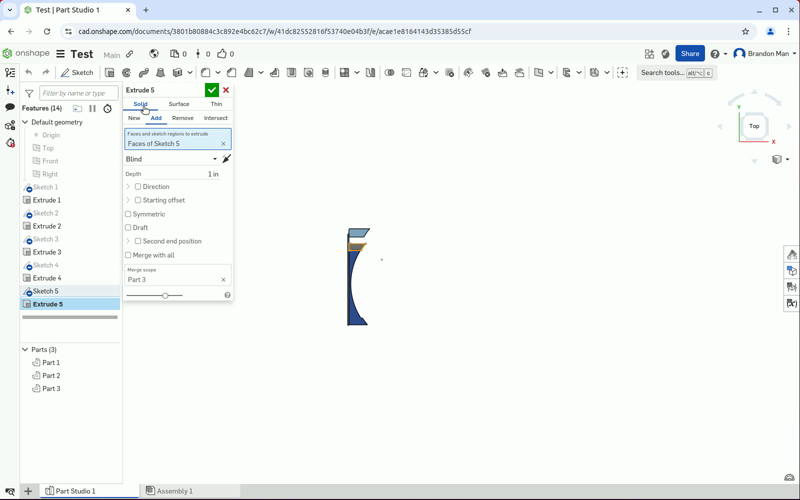
click(143, 106)
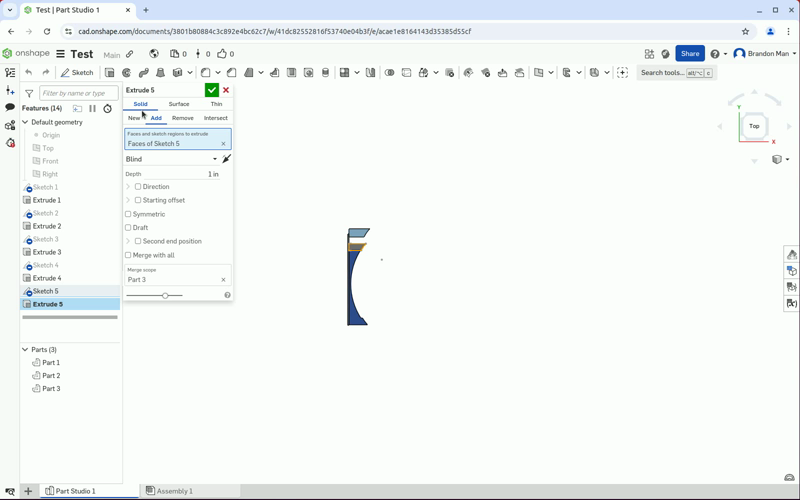
mouse_move(137, 120)
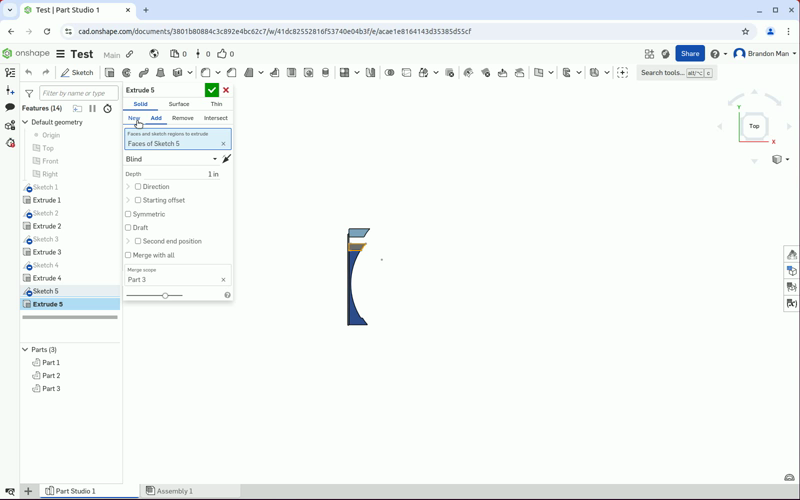
click(137, 120)
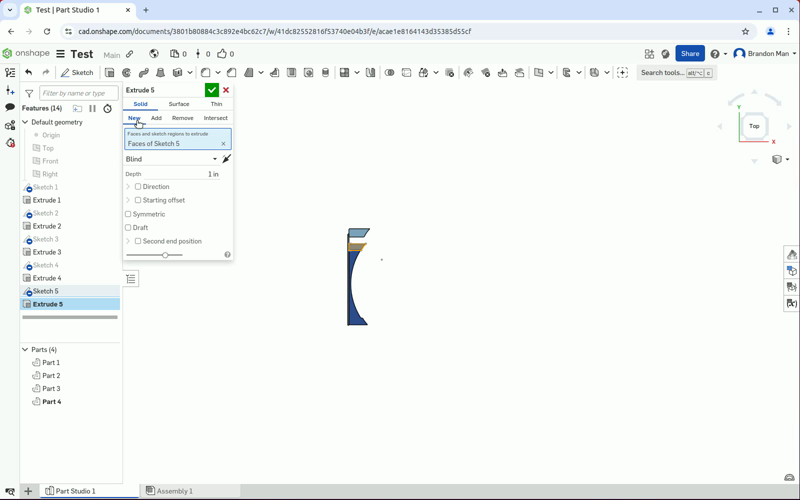
key(tab, 4)
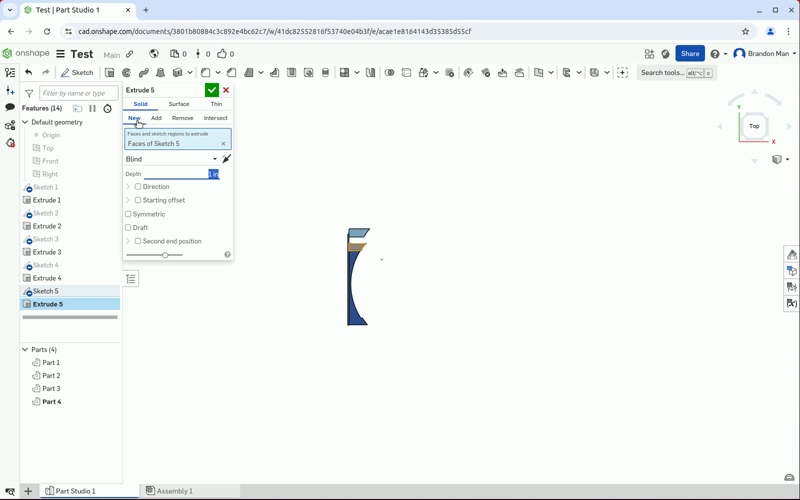
text(6.258)
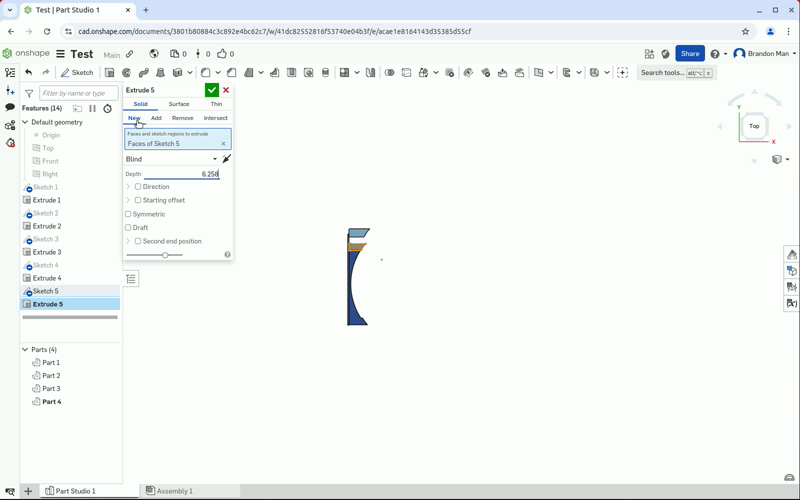
key(enter)
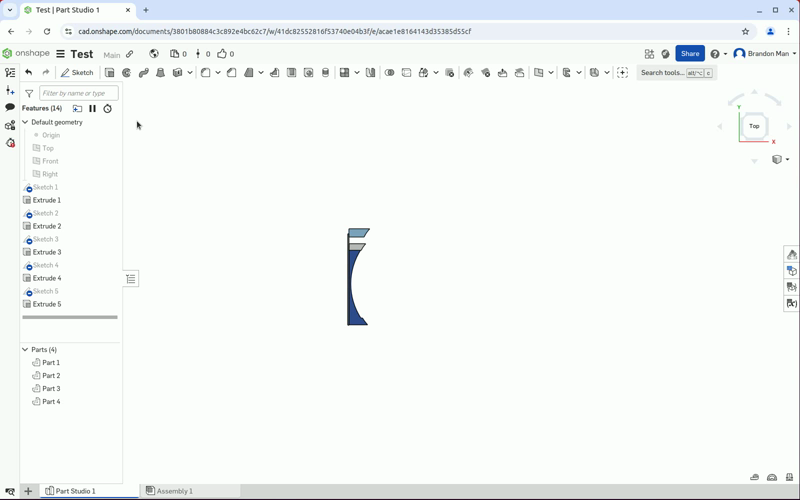
key(shift+h)
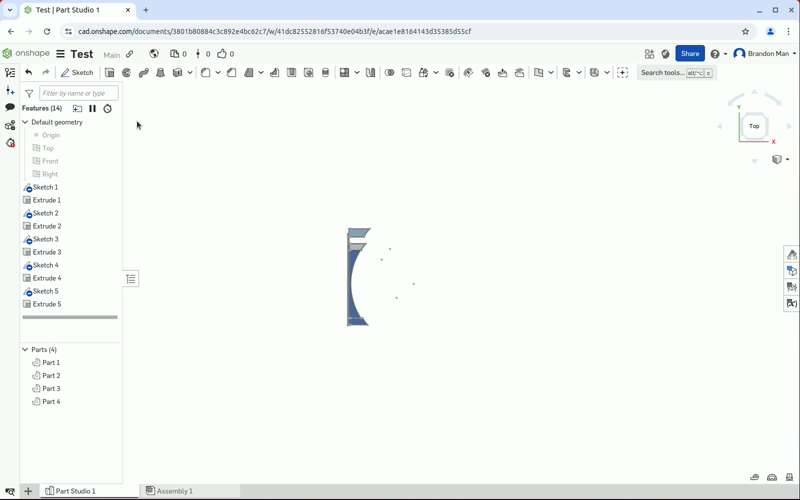
key(shift+h)
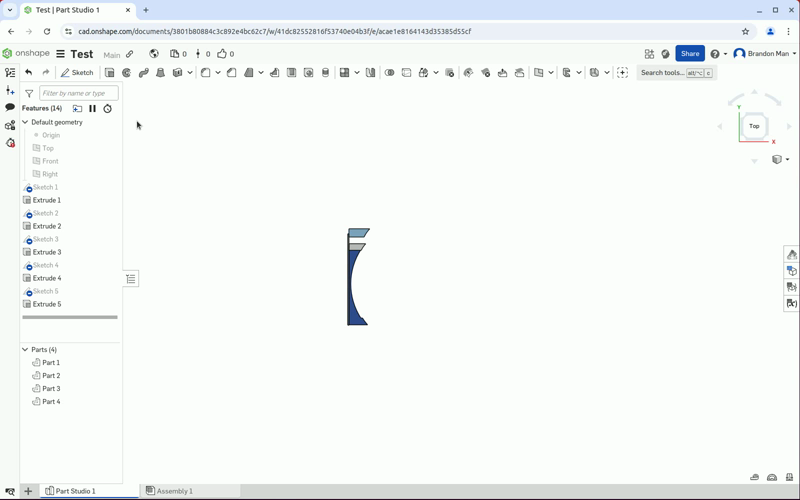
mouse_move(73, 189)
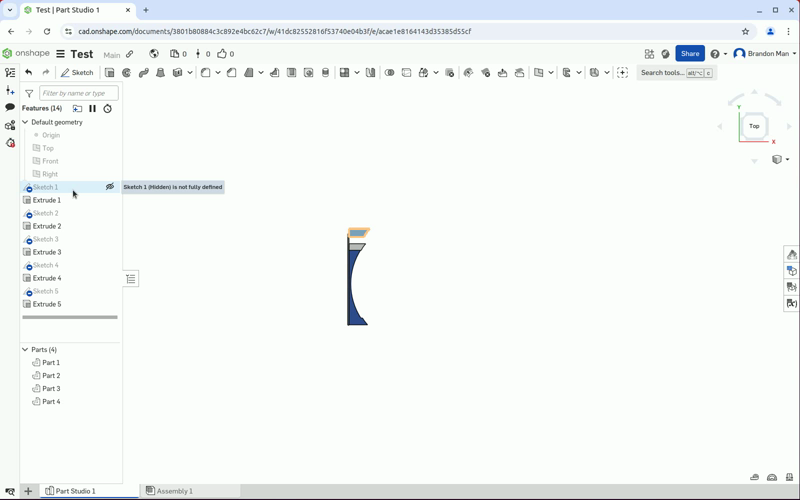
click(73, 189)
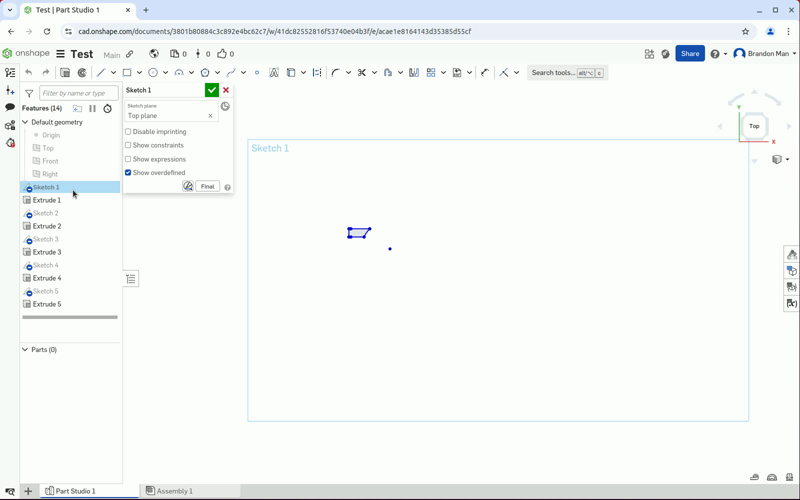
mouse_move(229, 92)
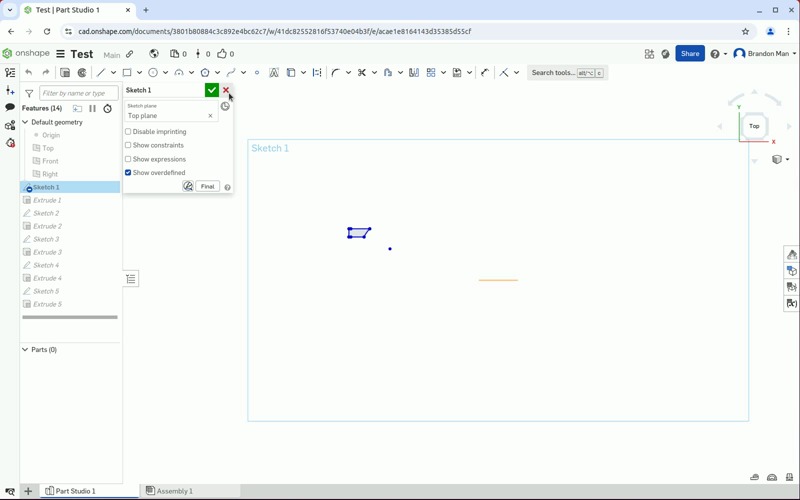
click(229, 92)
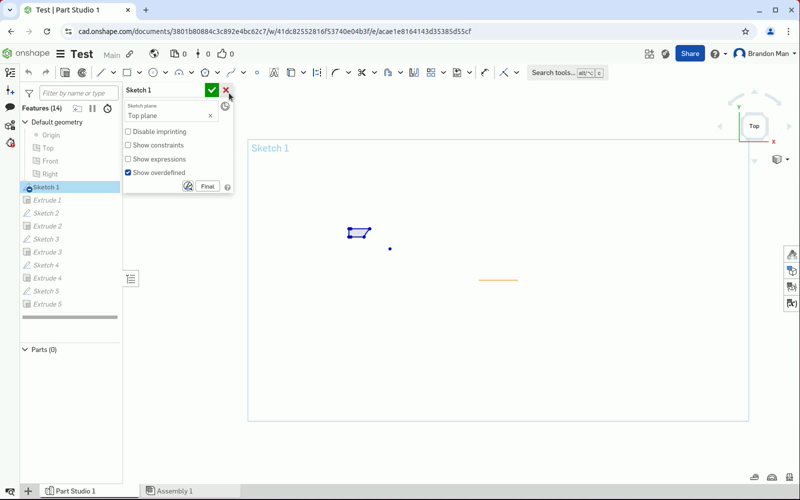
key(shift+s)
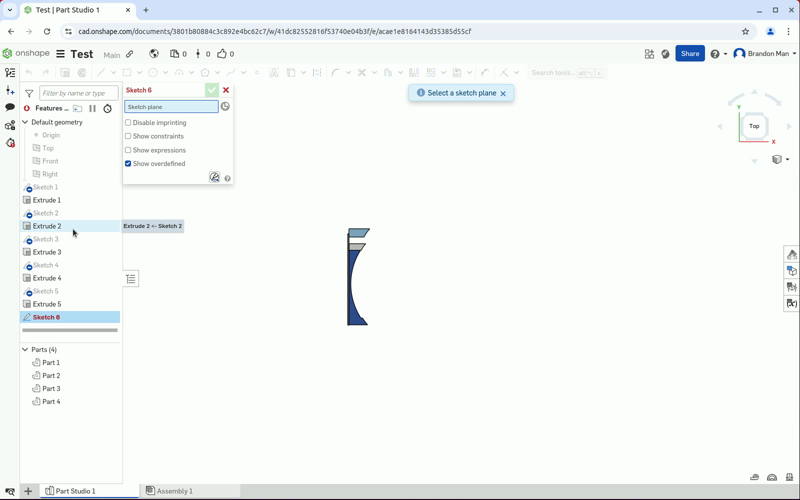
scroll(3)
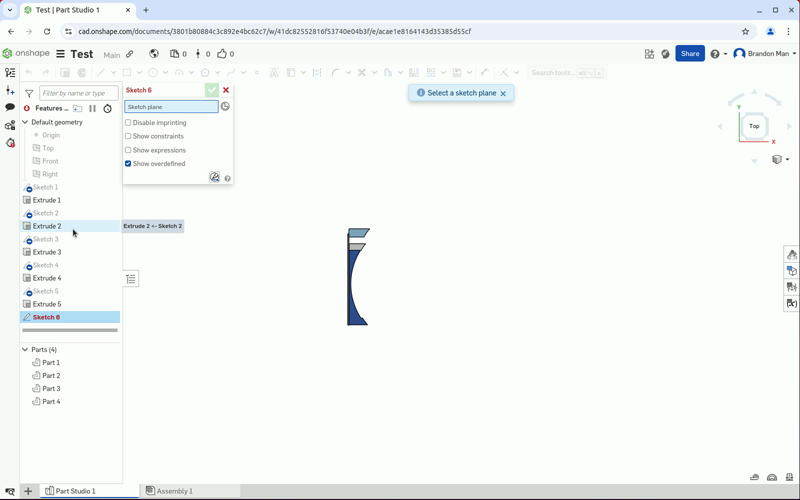
mouse_move(73, 150)
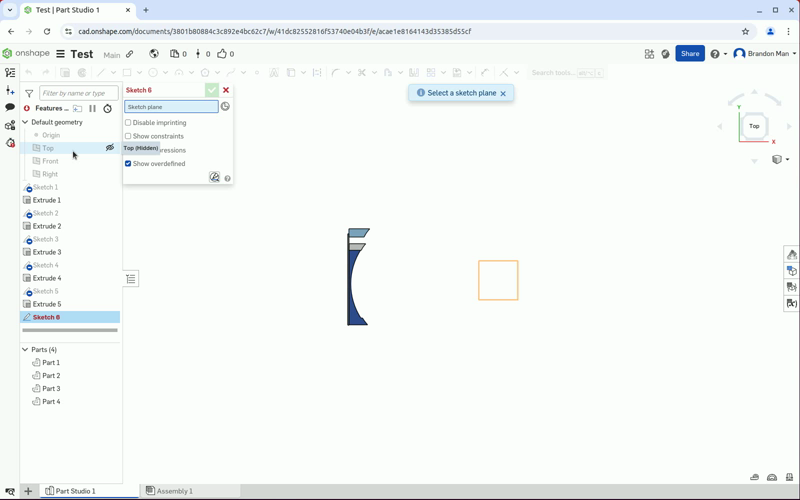
click(73, 150)
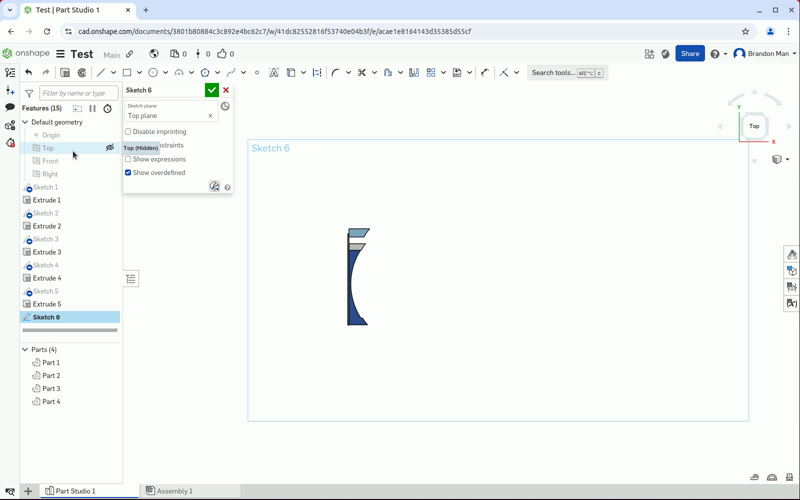
mouse_move(73, 352)
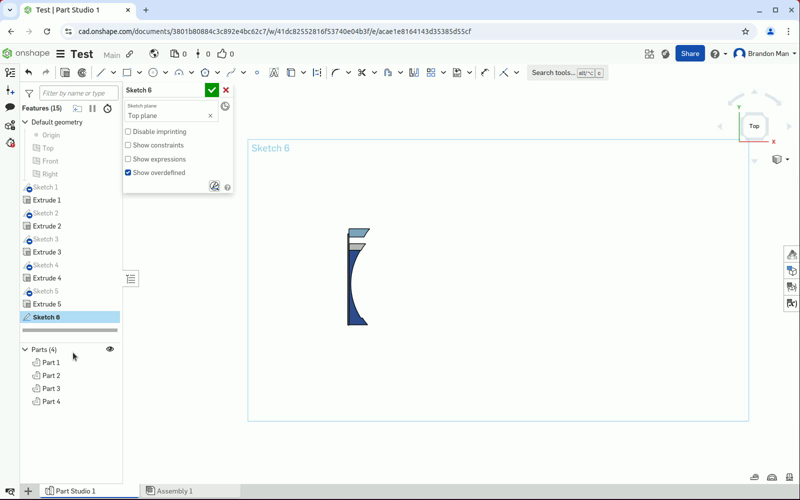
key(y)
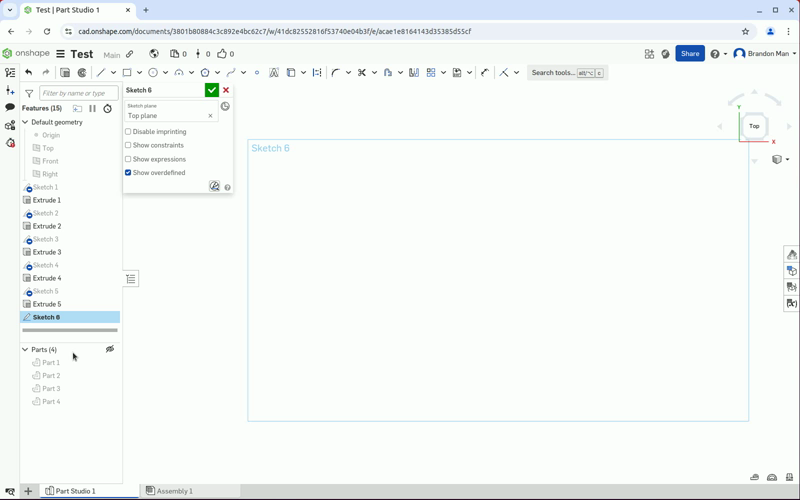
key(l)
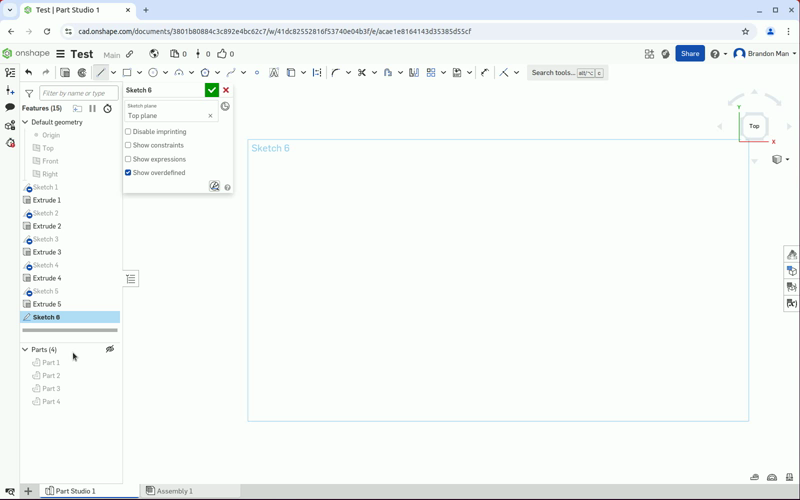
key_down(shift)
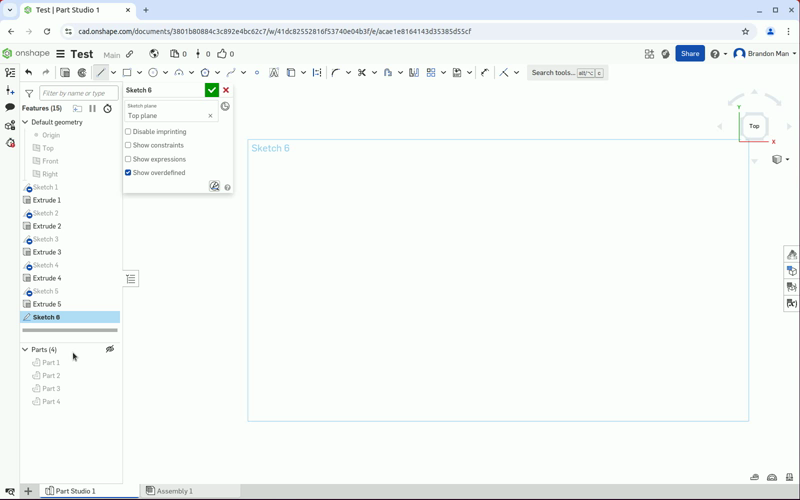
mouse_move(349, 320)
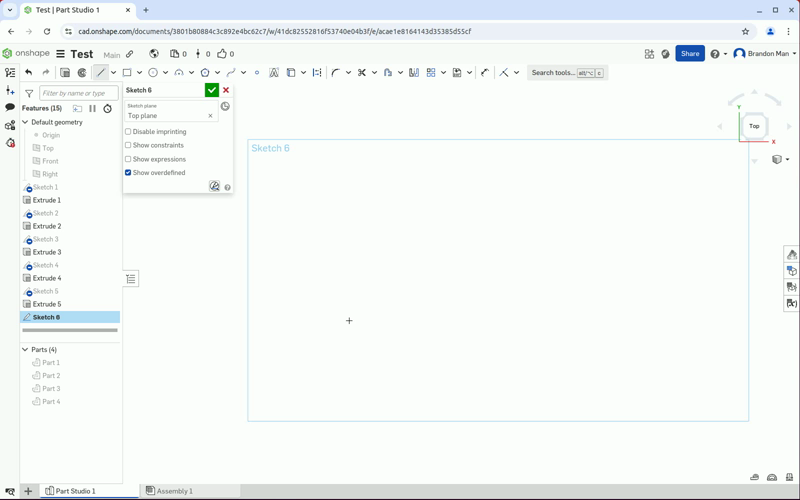
click(349, 320)
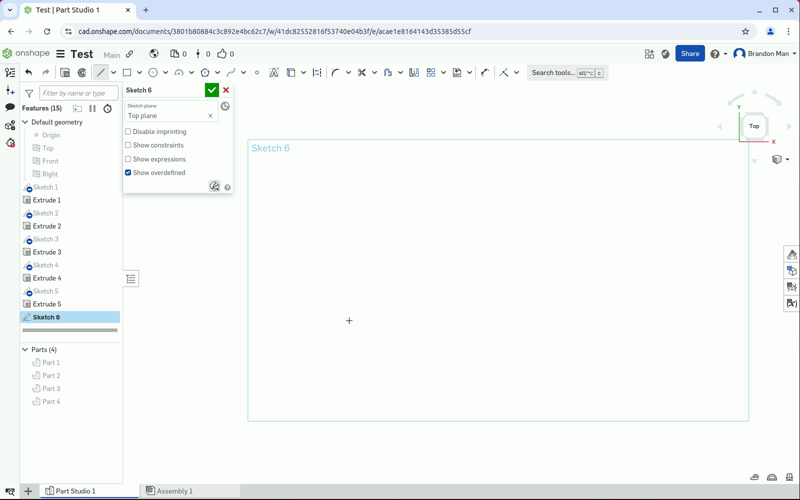
key_up(shift)
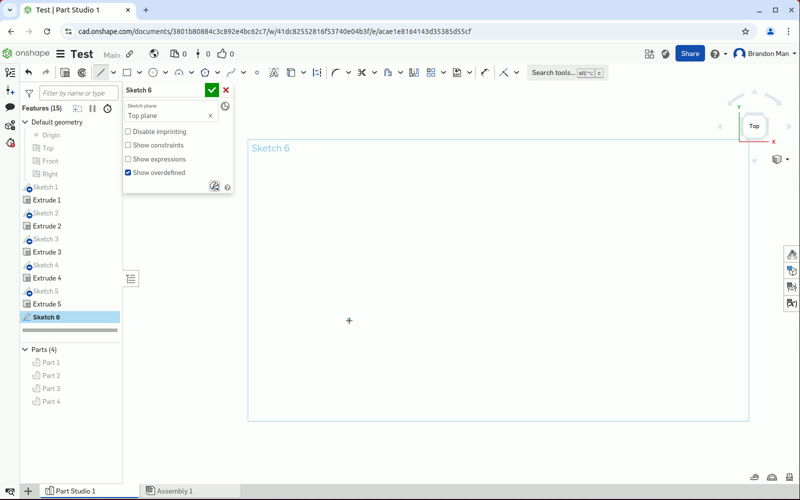
key_down(shift)
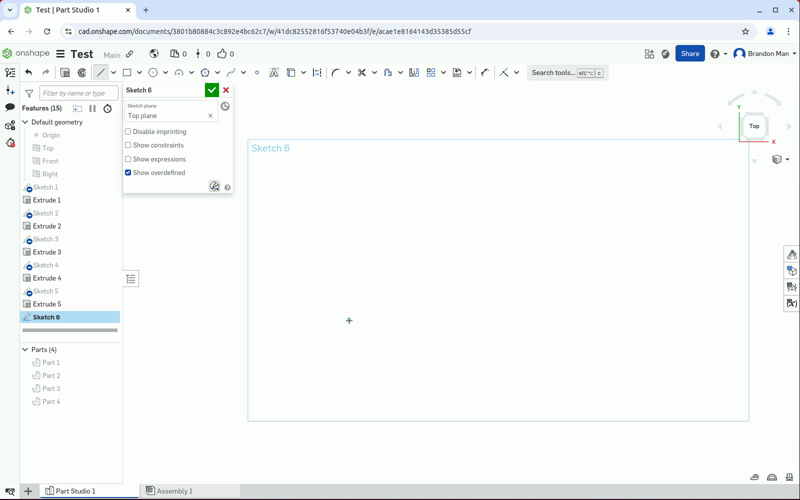
mouse_move(379, 320)
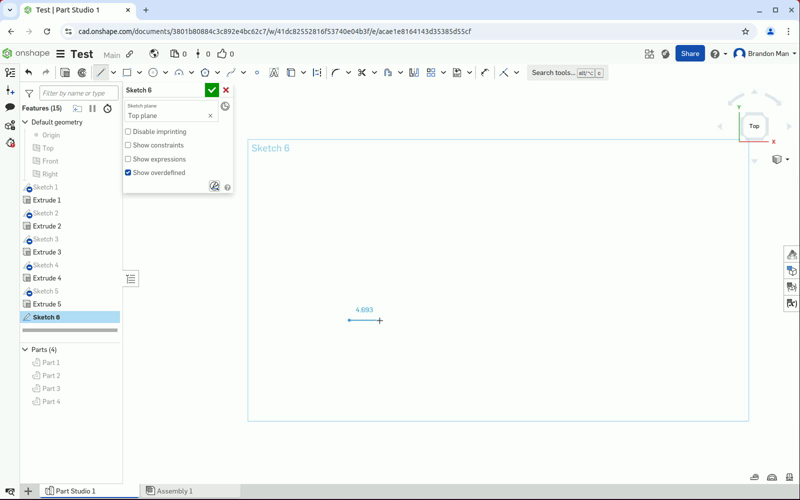
mouse_move(350, 320)
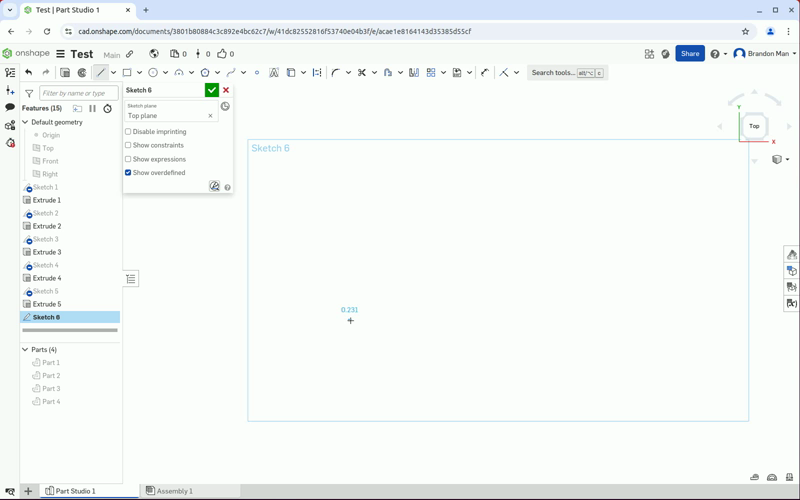
scroll(6)
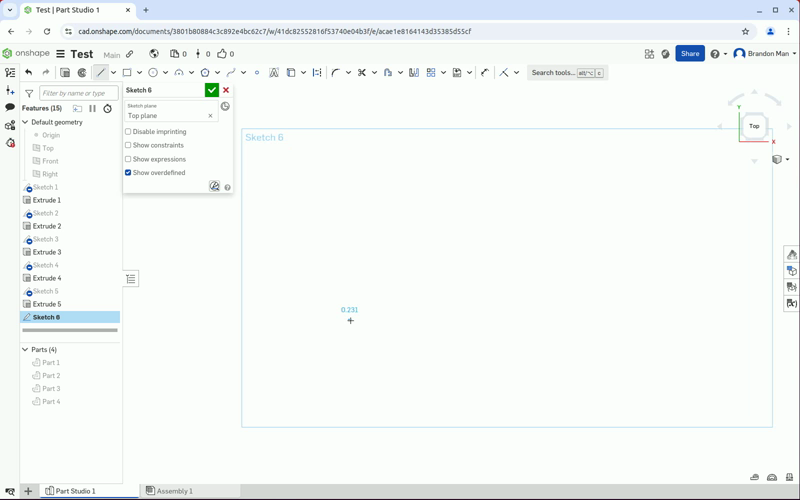
scroll(6)
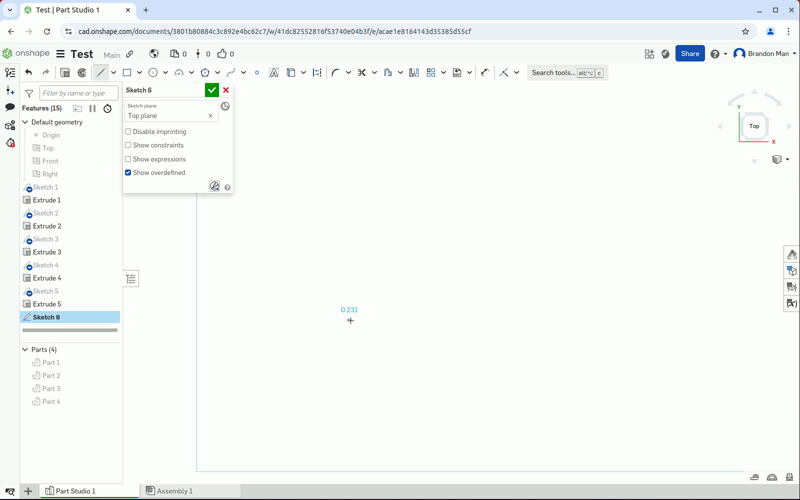
scroll(6)
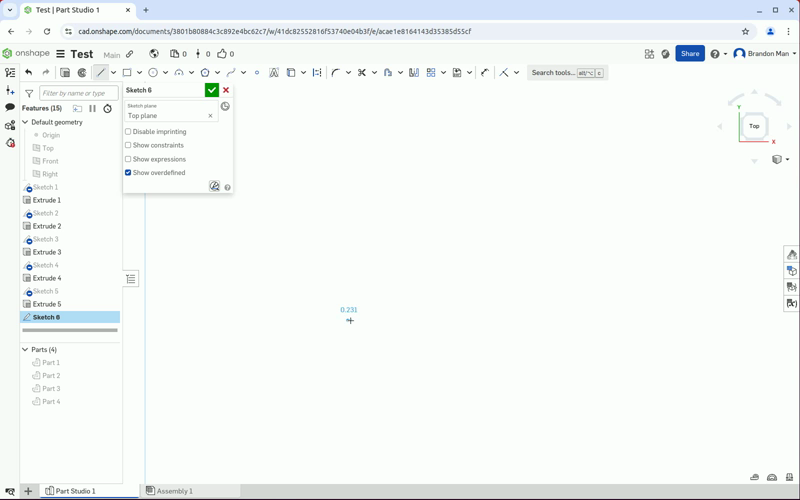
scroll(6)
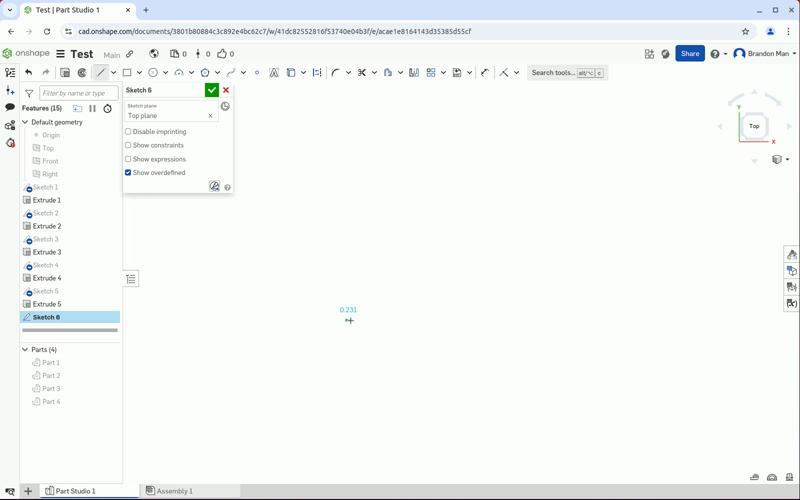
scroll(6)
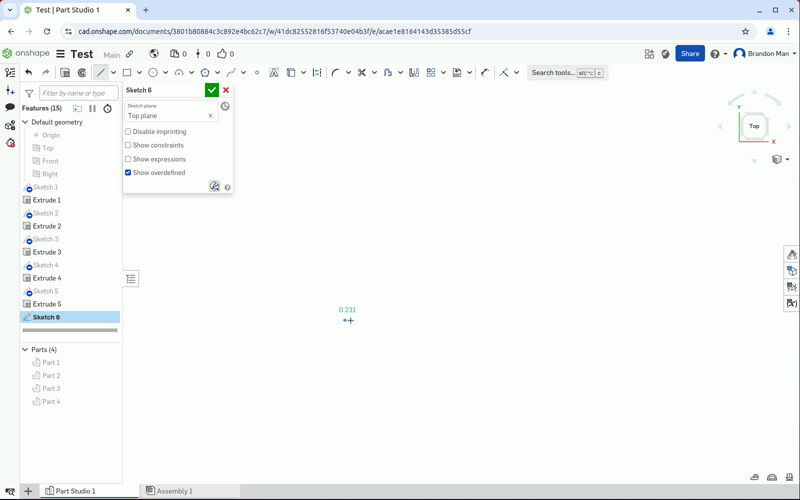
scroll(6)
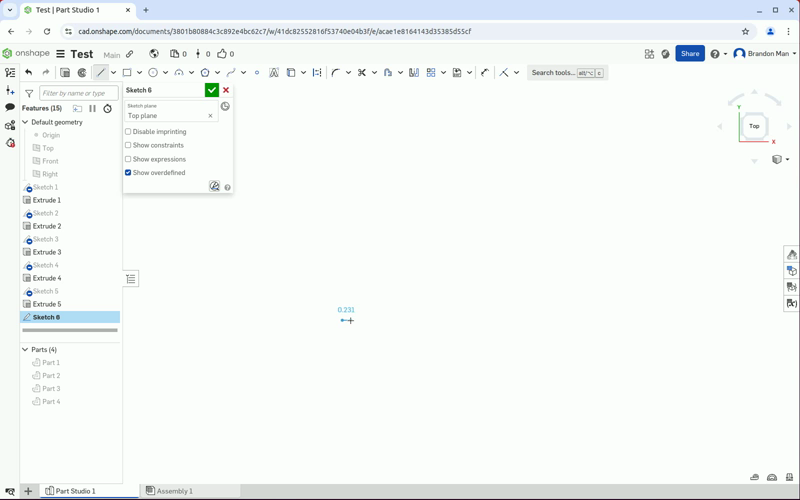
scroll(6)
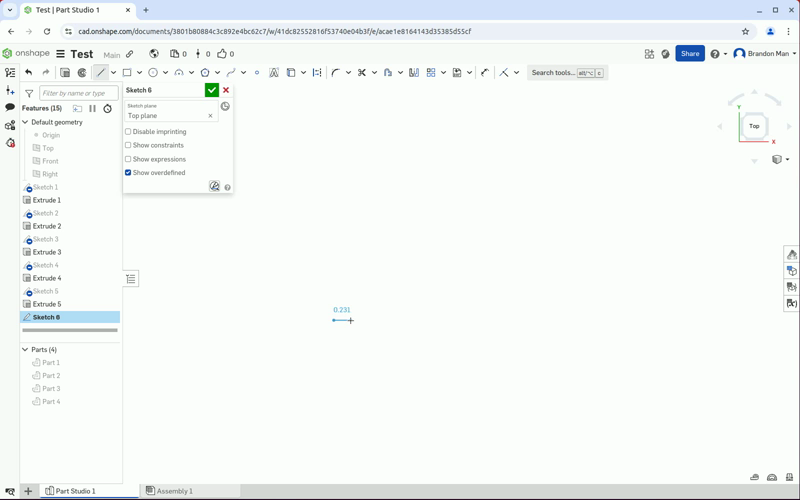
click(350, 320)
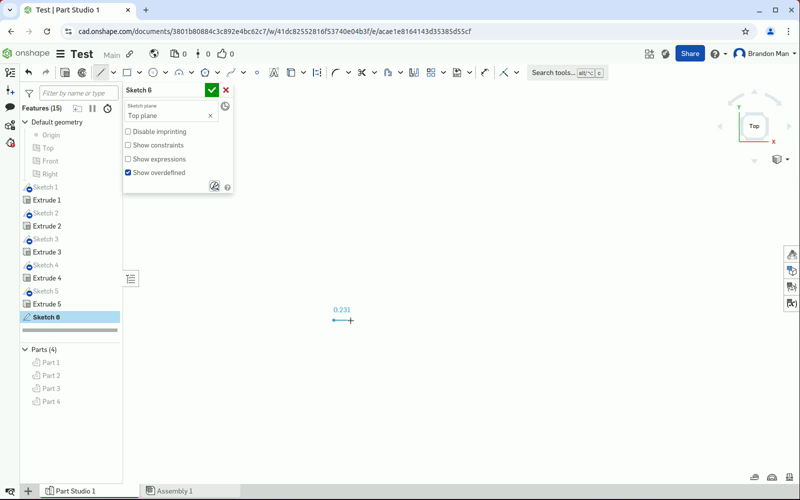
scroll(-6)
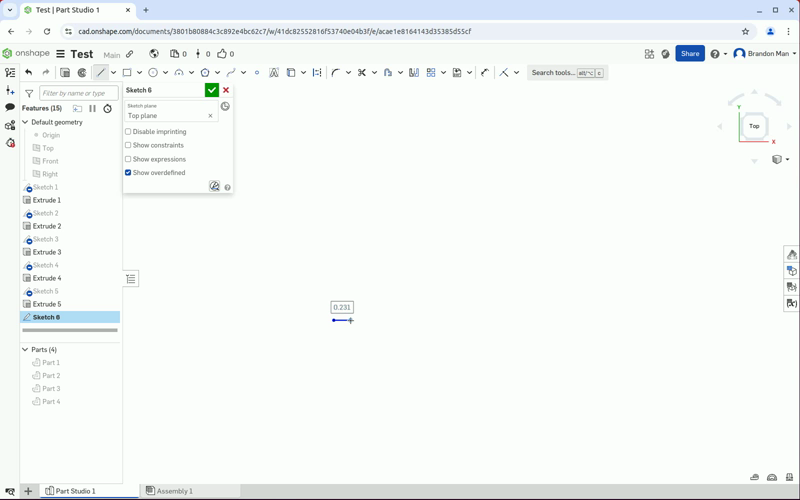
scroll(-6)
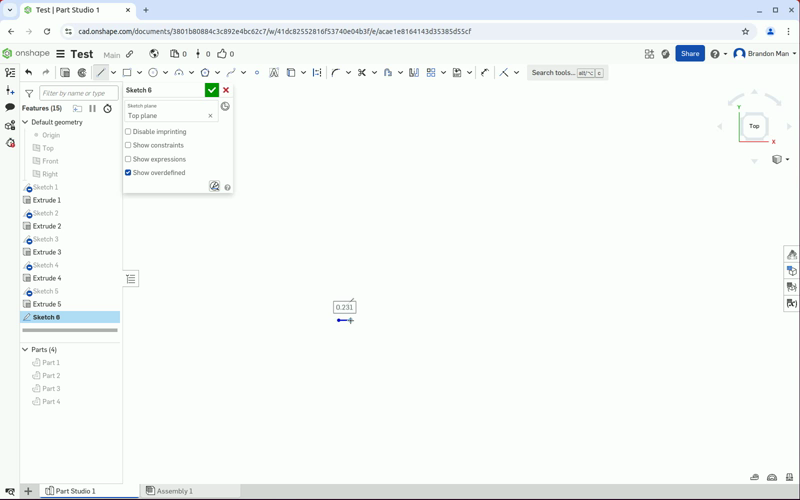
scroll(-6)
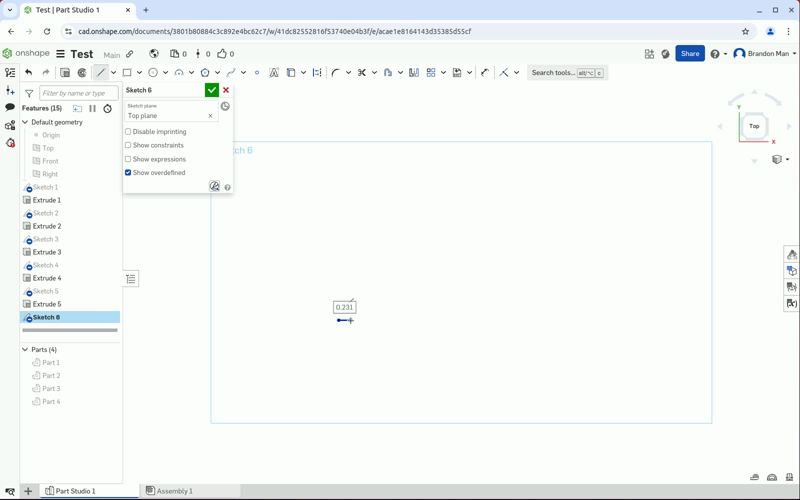
scroll(-6)
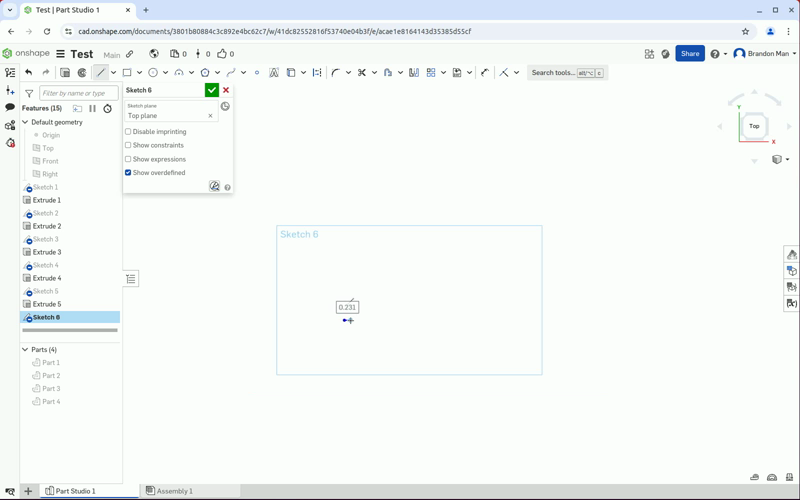
scroll(-6)
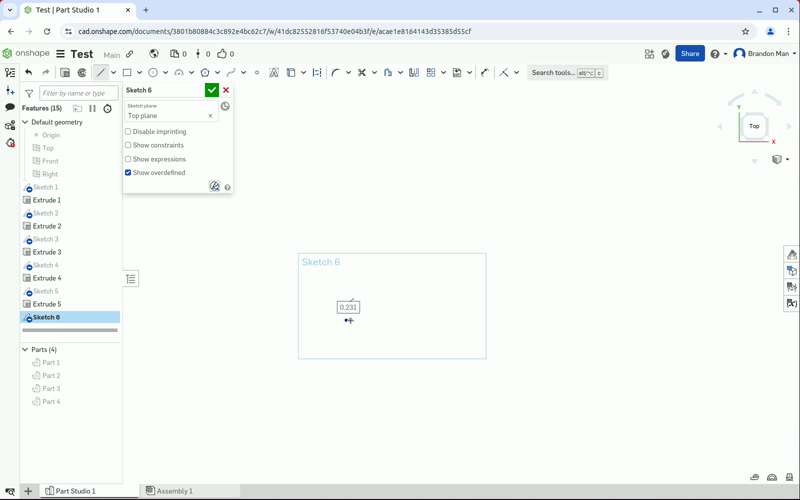
scroll(-6)
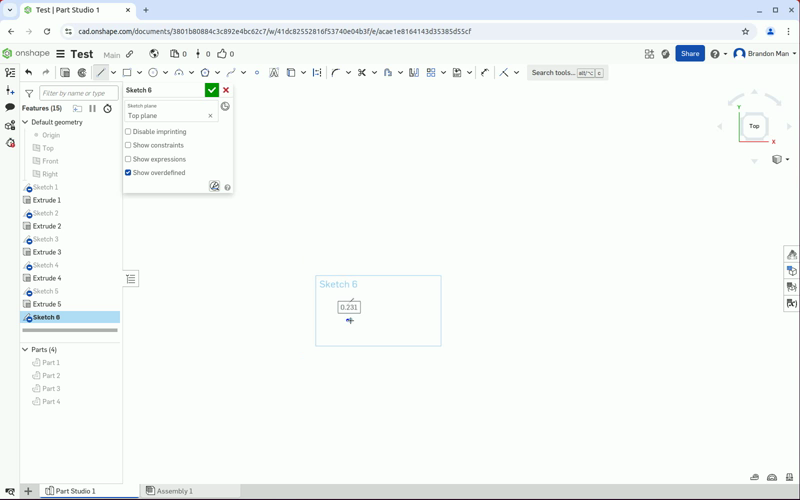
scroll(-6)
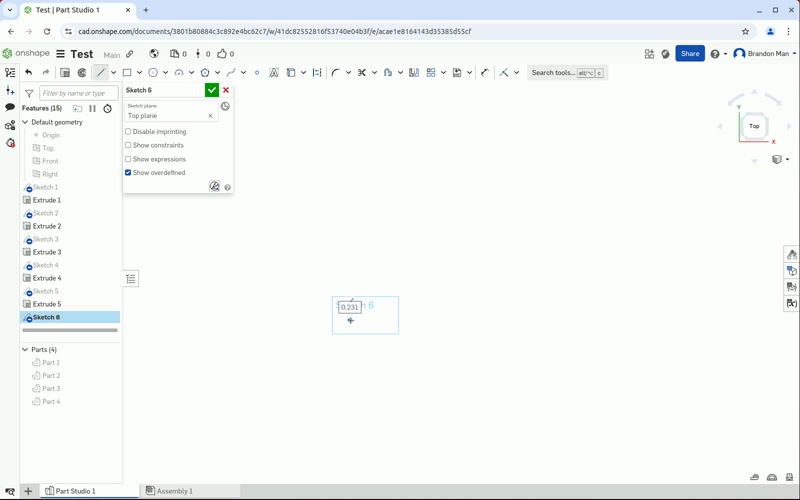
key_up(shift)
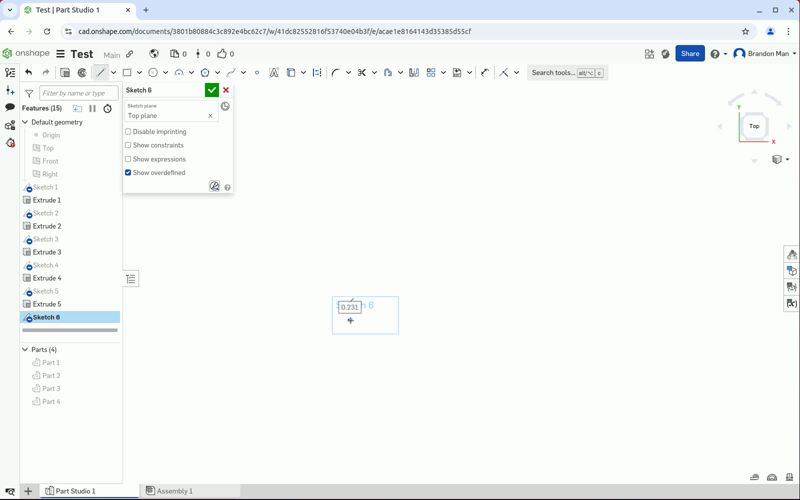
key_down(shift)
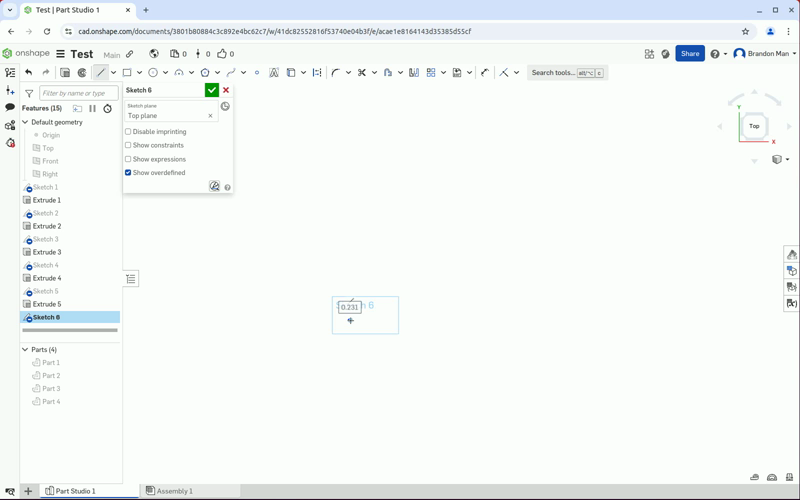
mouse_move(380, 320)
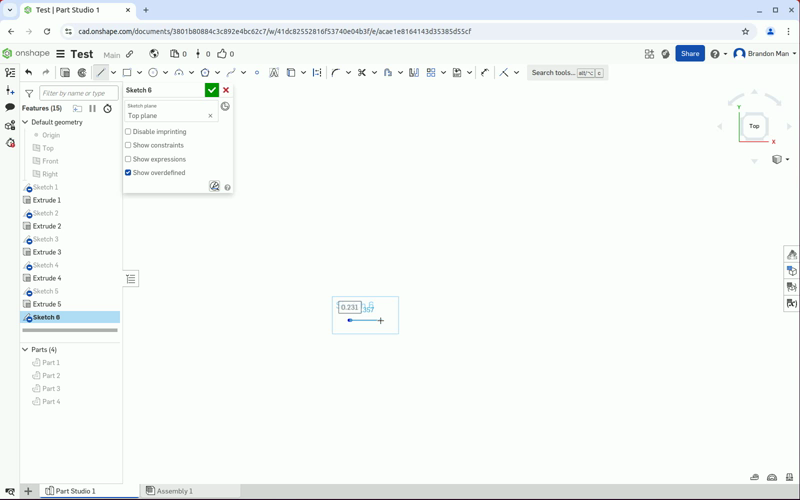
mouse_move(365, 320)
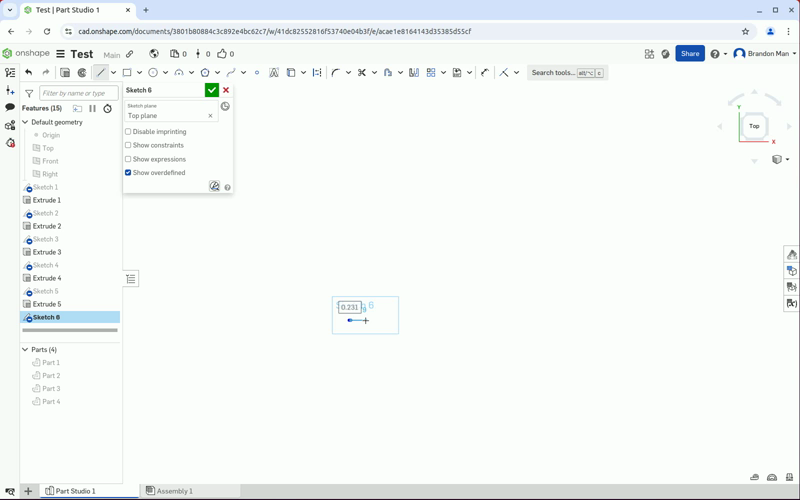
click(365, 320)
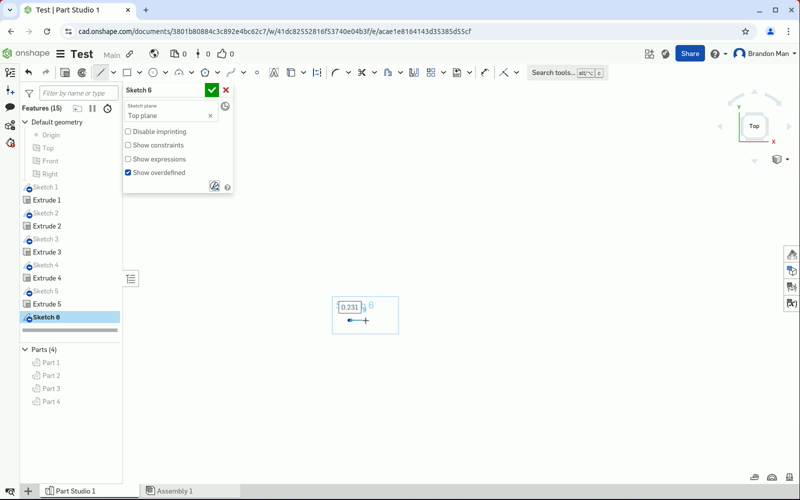
key_up(shift)
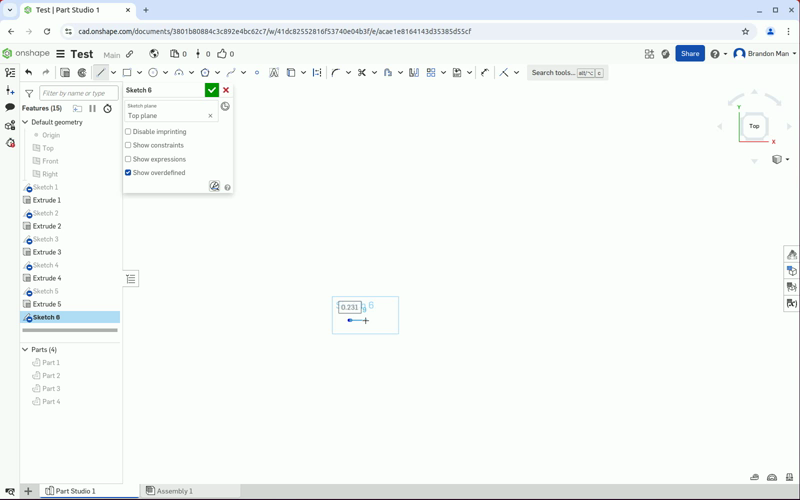
key(esc)
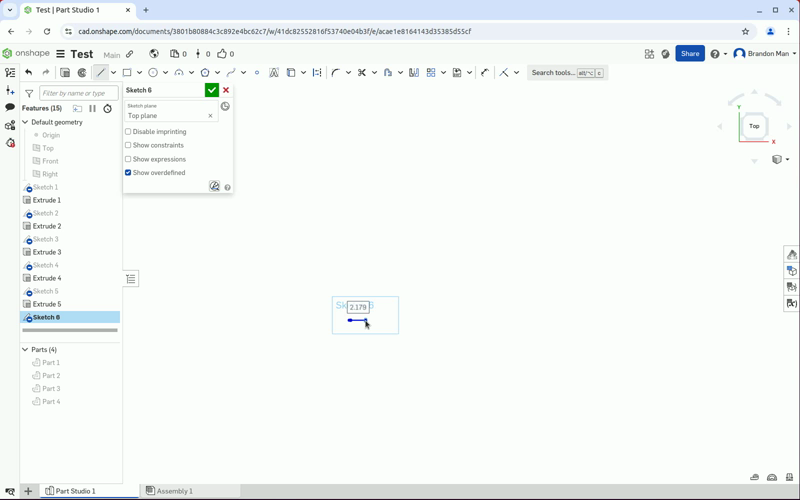
key(a)
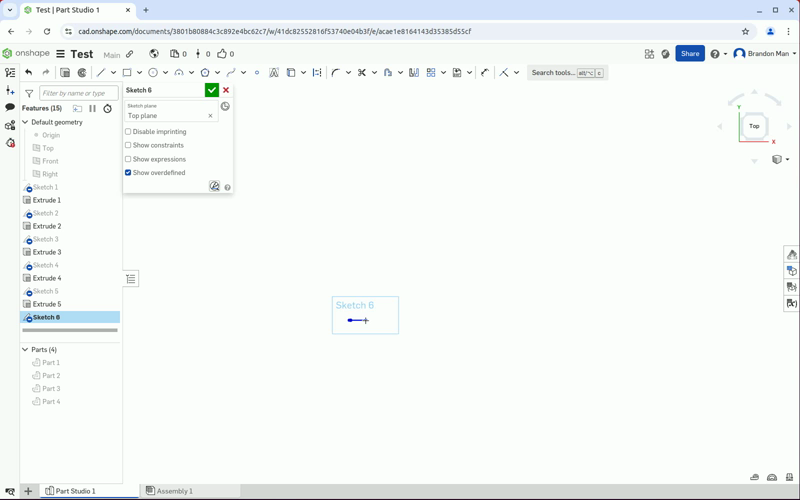
mouse_move(365, 320)
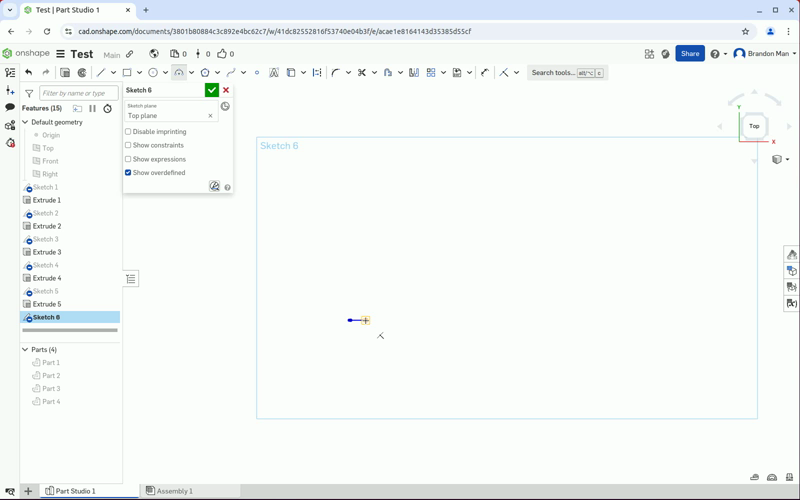
click(365, 320)
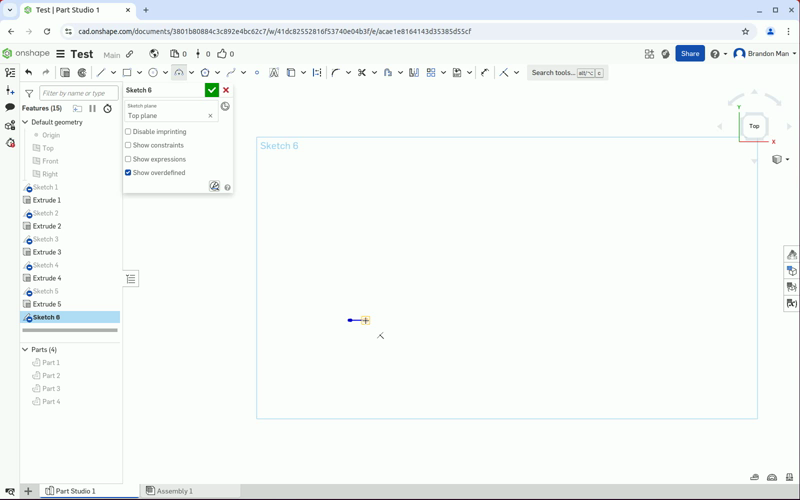
key_down(shift)
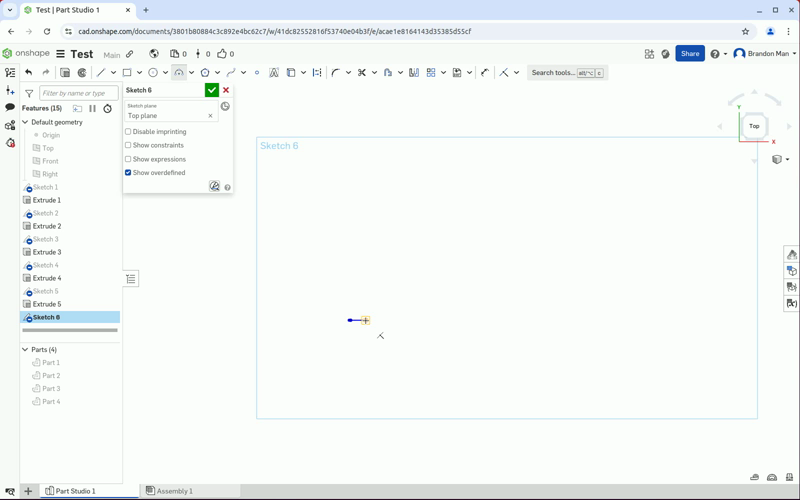
mouse_move(361, 314)
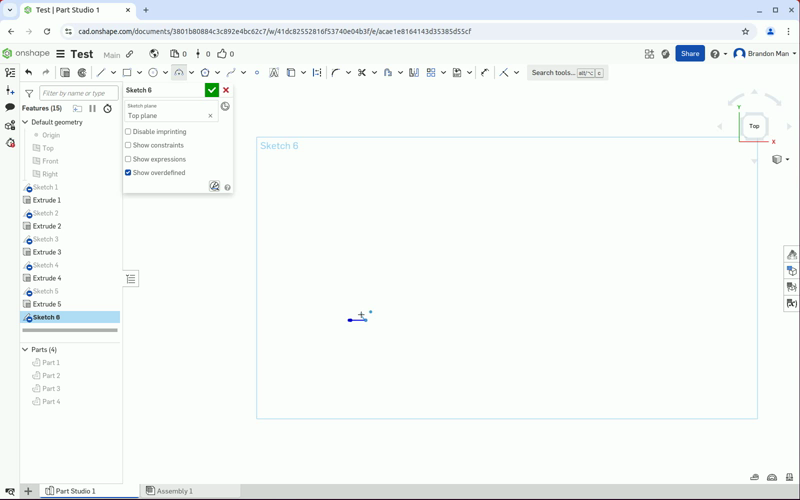
click(361, 314)
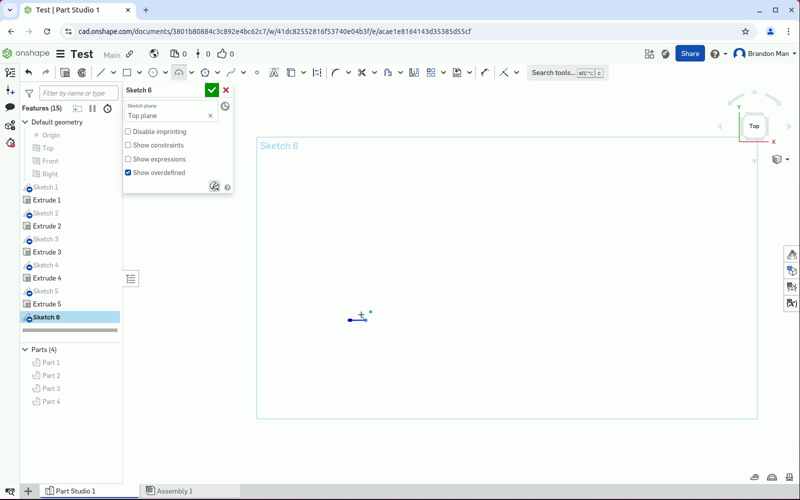
mouse_move(363, 317)
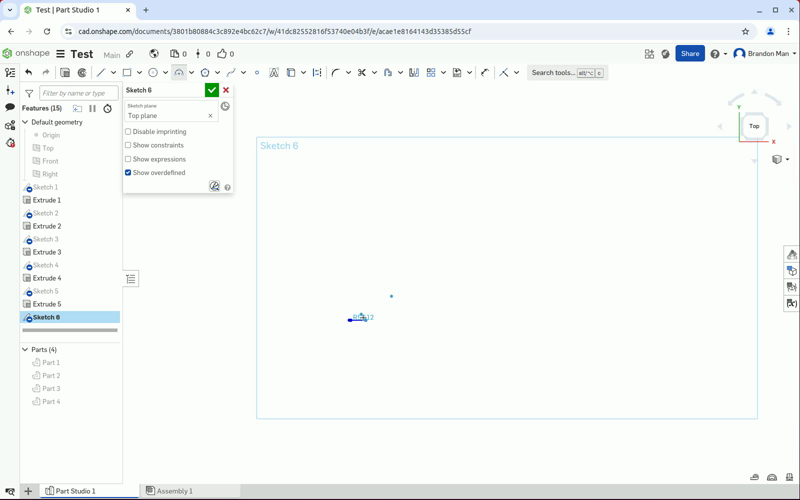
scroll(6)
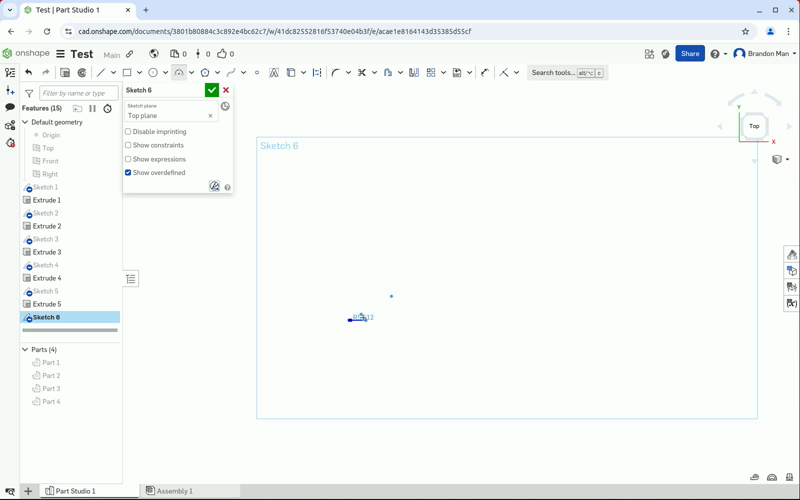
scroll(6)
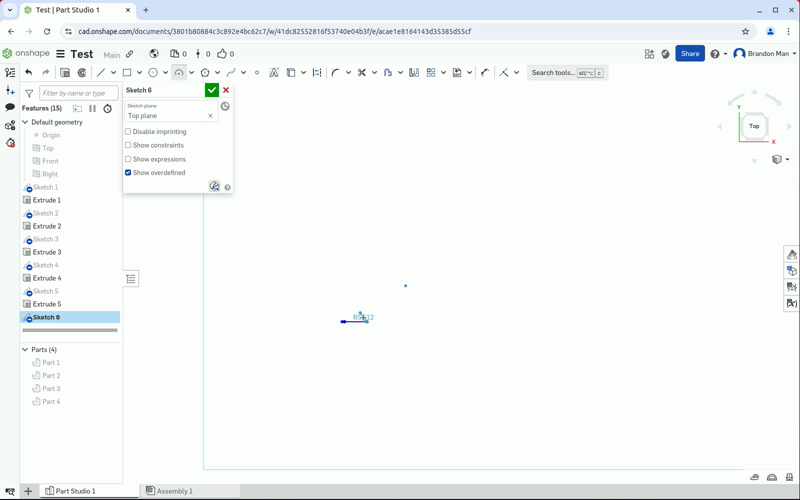
scroll(6)
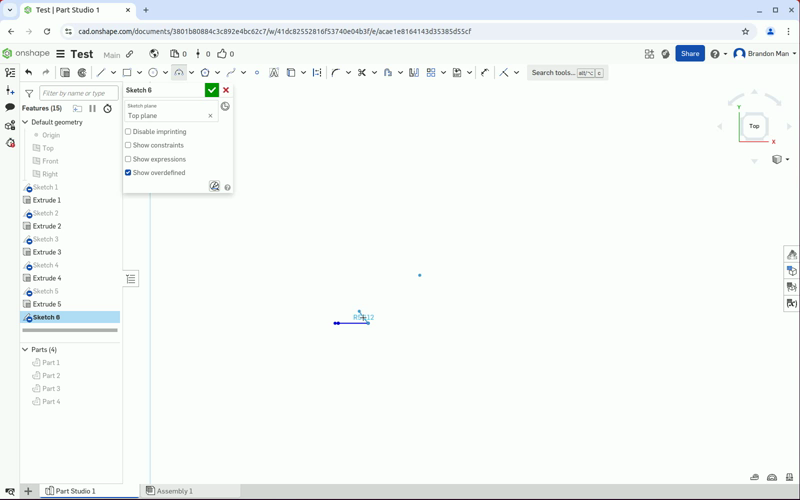
scroll(6)
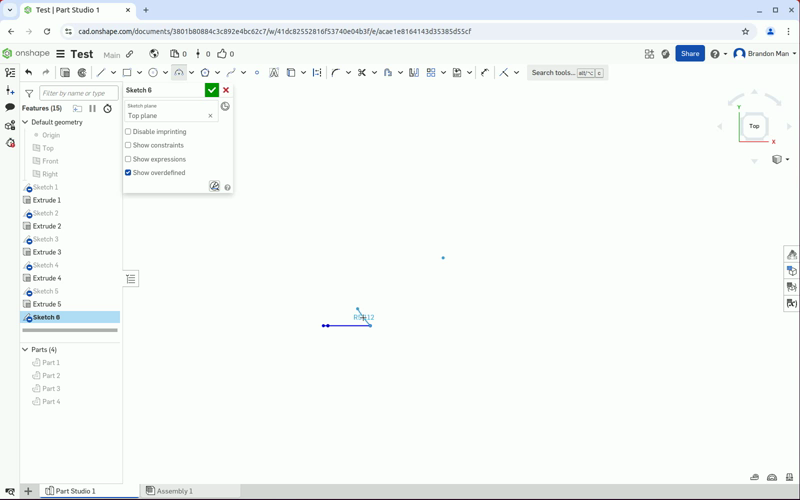
scroll(6)
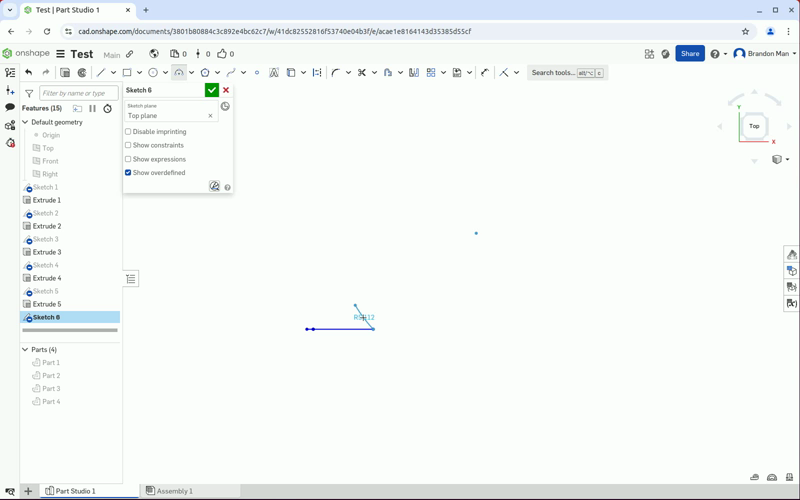
scroll(6)
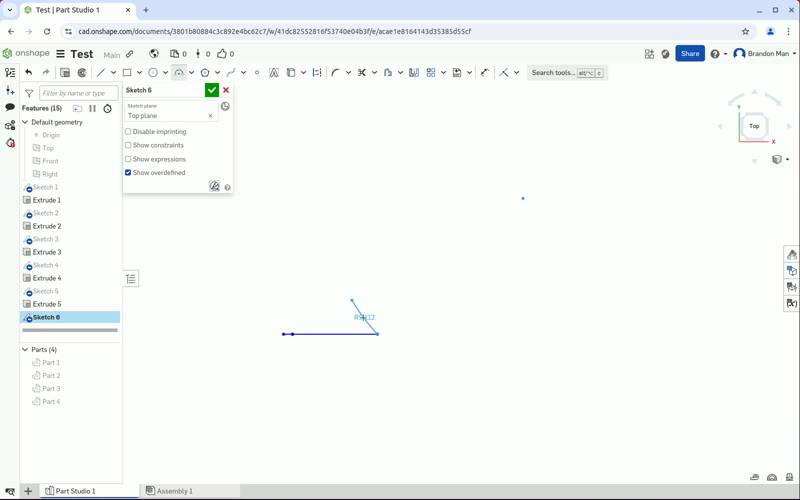
scroll(6)
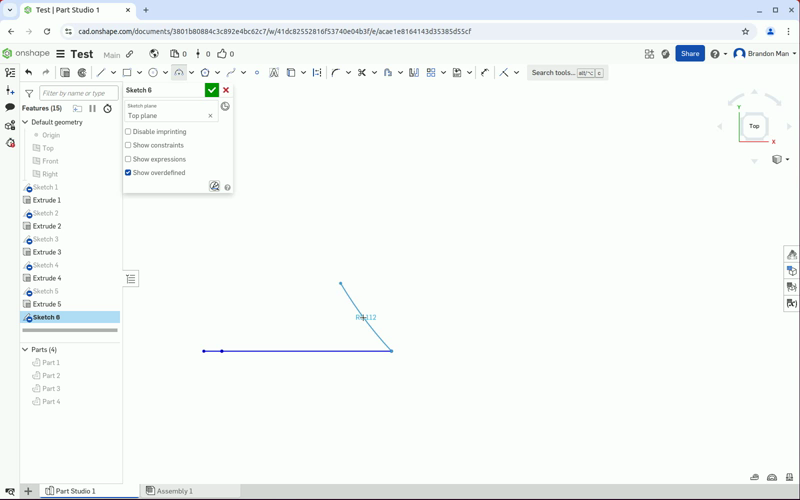
click(363, 317)
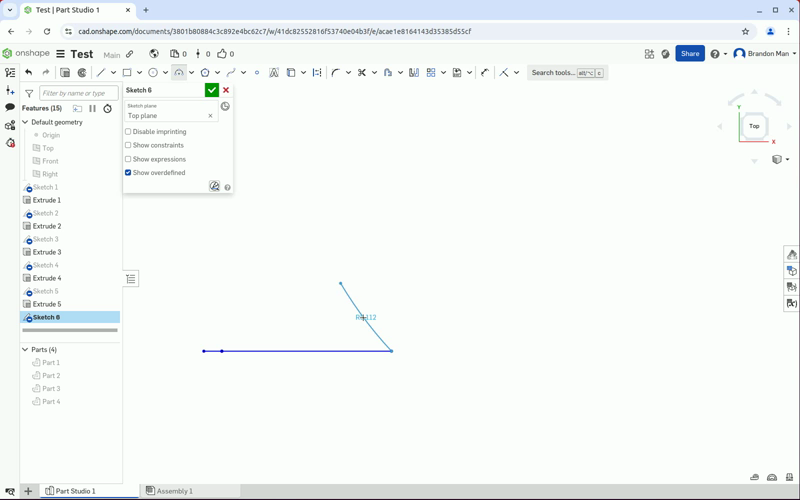
scroll(-6)
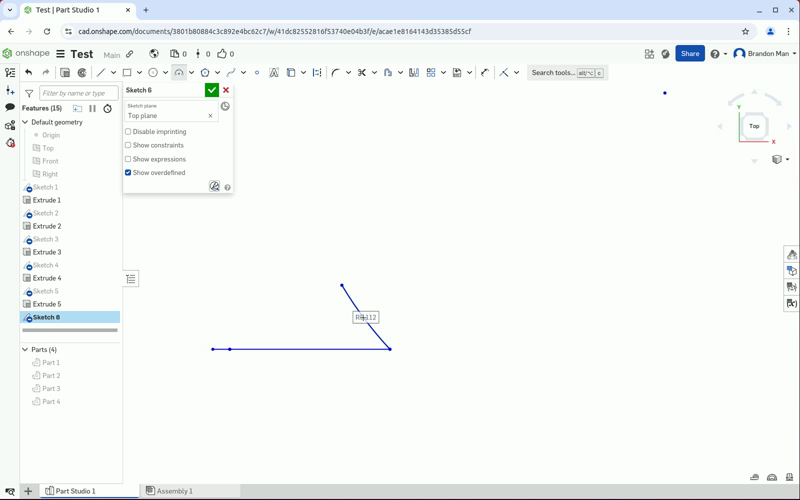
scroll(-6)
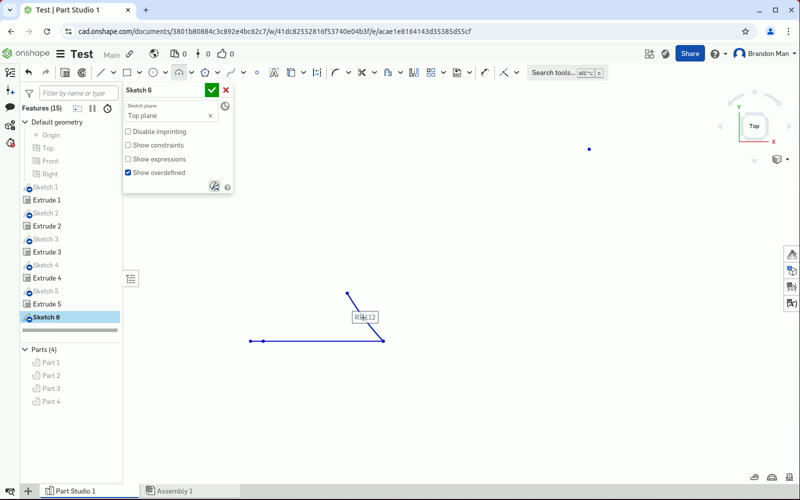
scroll(-6)
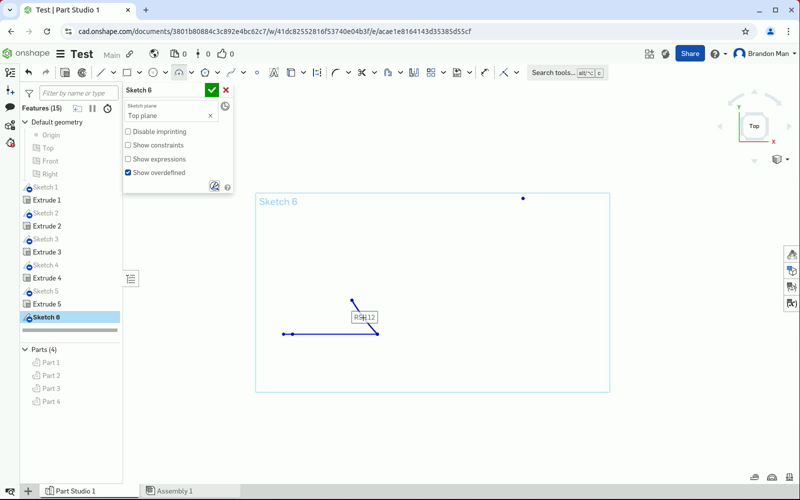
scroll(-6)
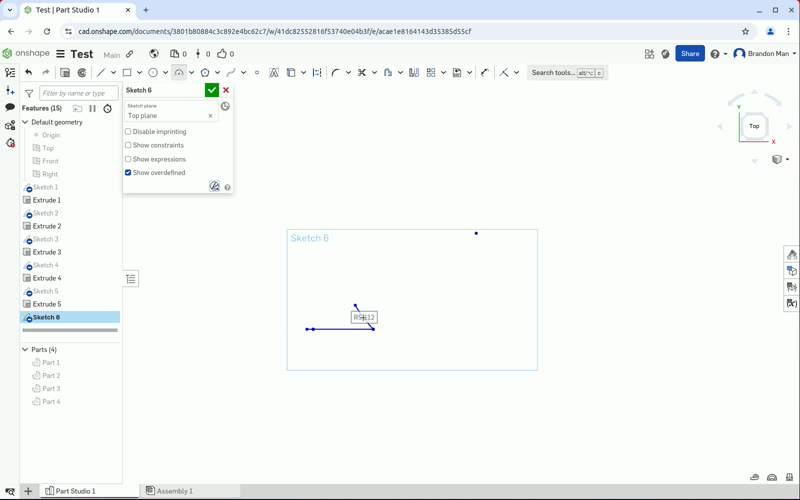
scroll(-6)
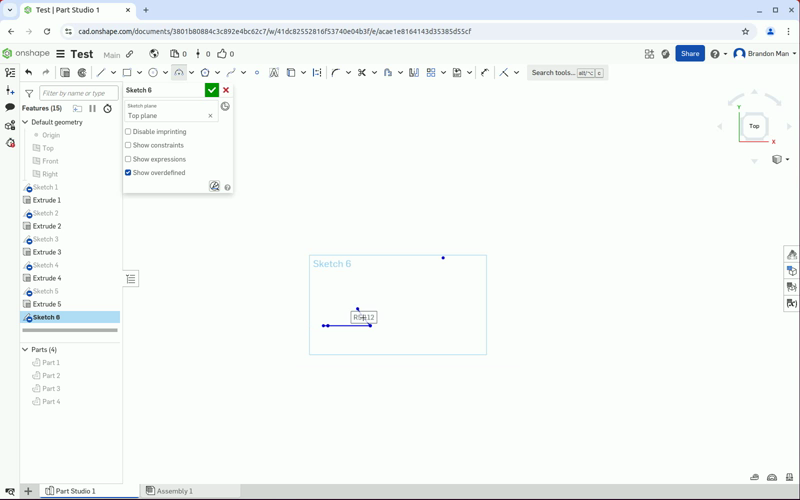
scroll(-6)
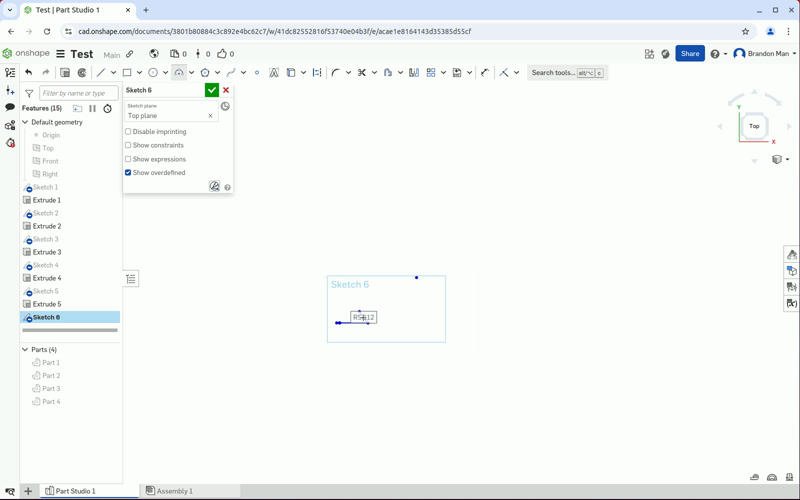
scroll(-6)
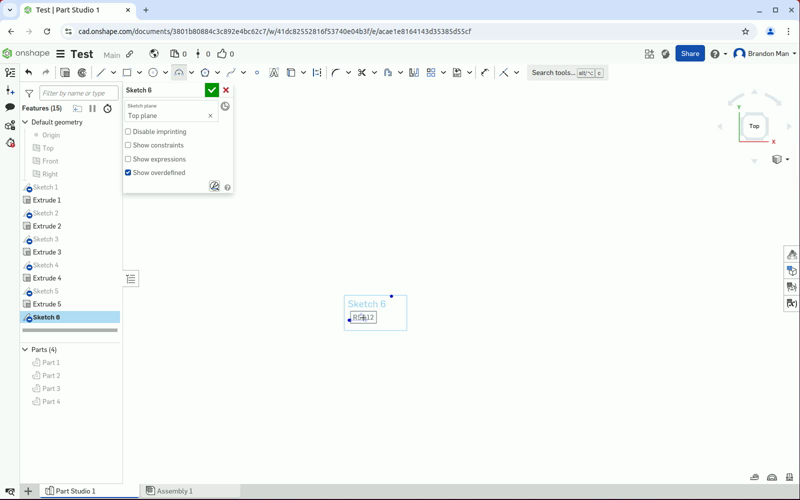
key_up(shift)
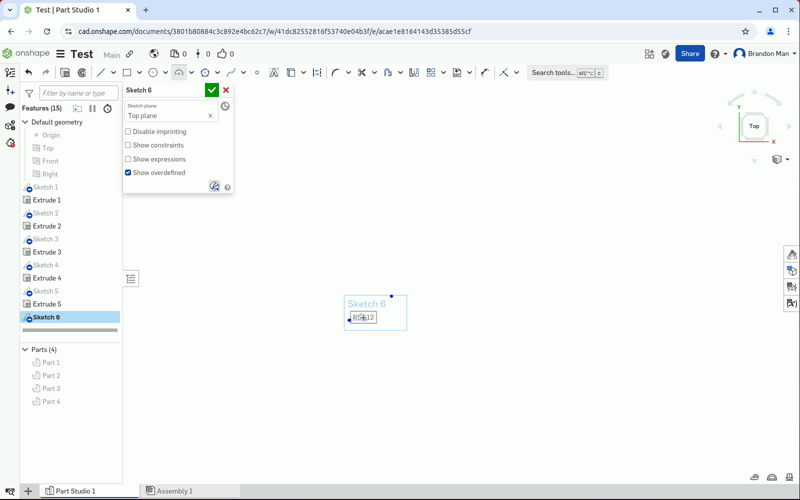
key(esc)
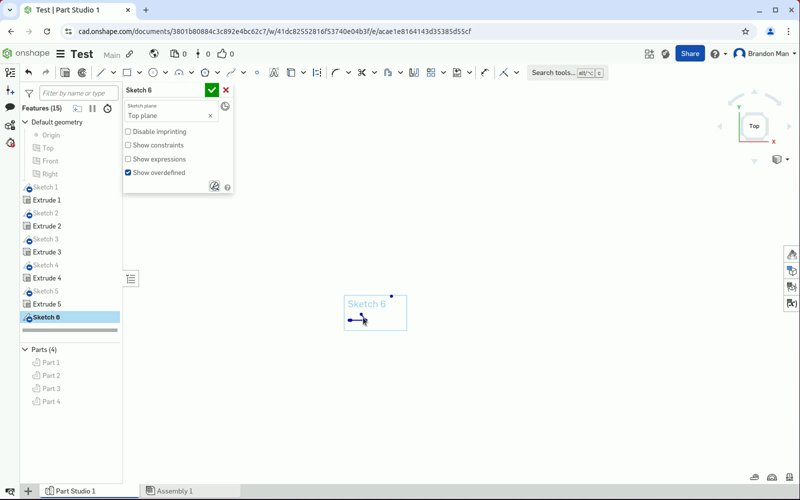
key(l)
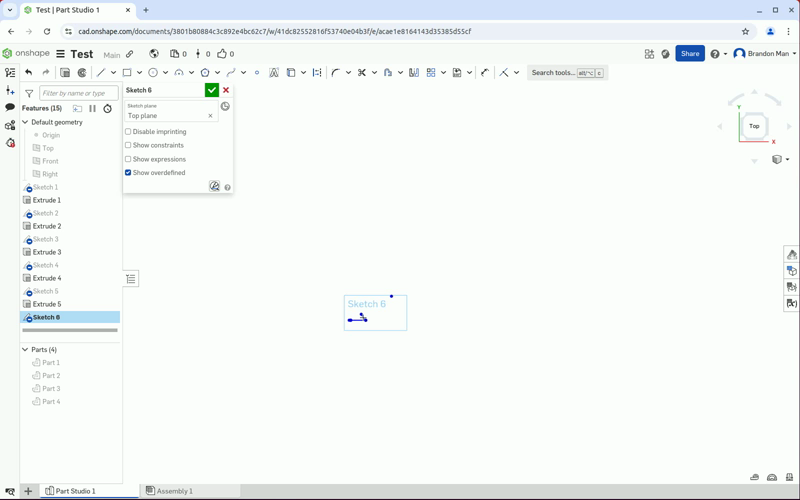
mouse_move(361, 314)
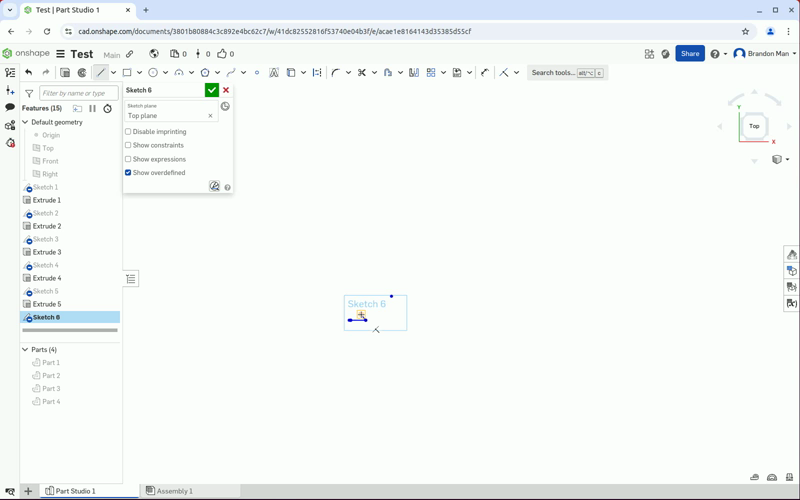
scroll(6)
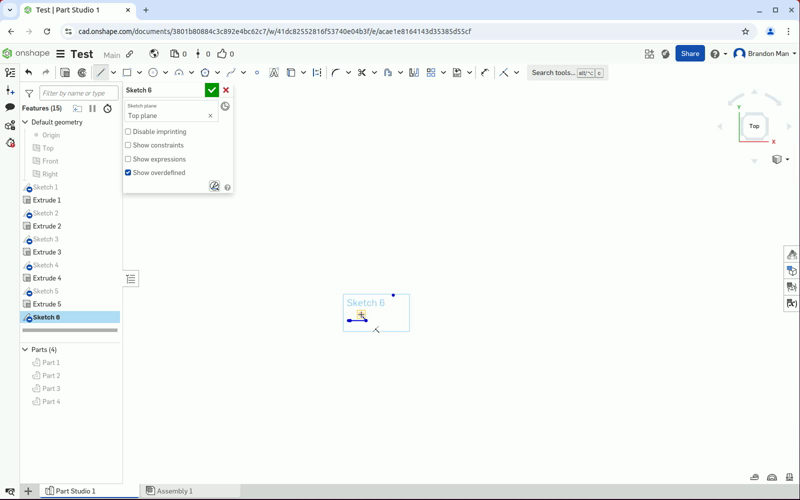
scroll(6)
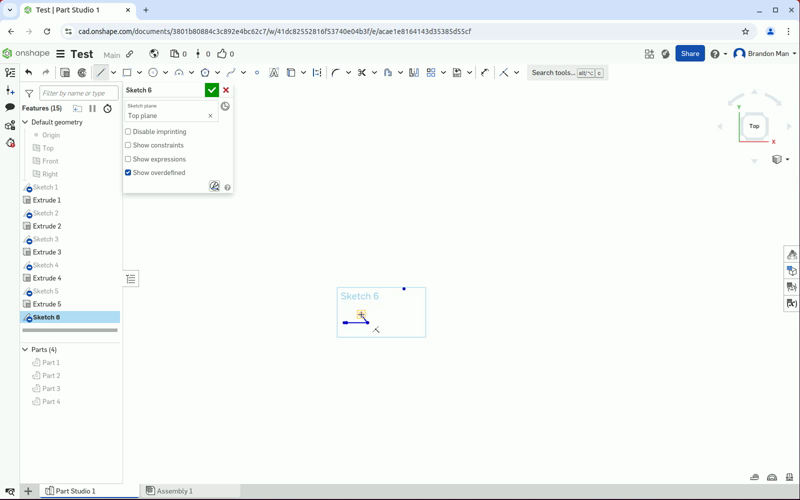
scroll(6)
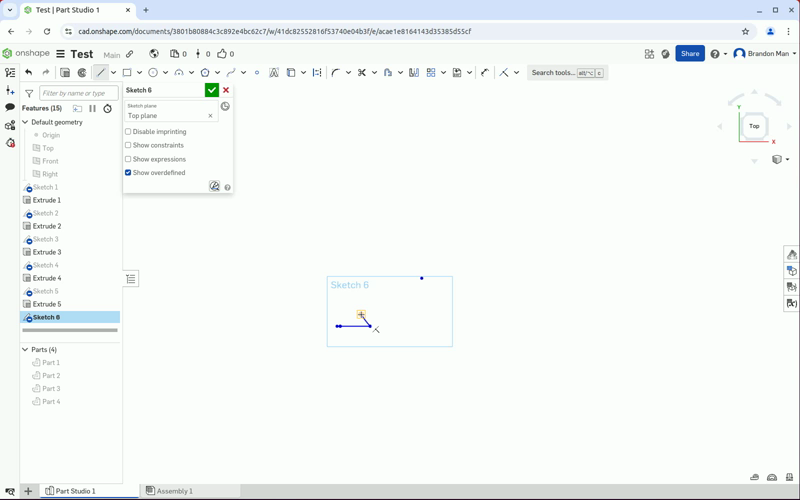
scroll(6)
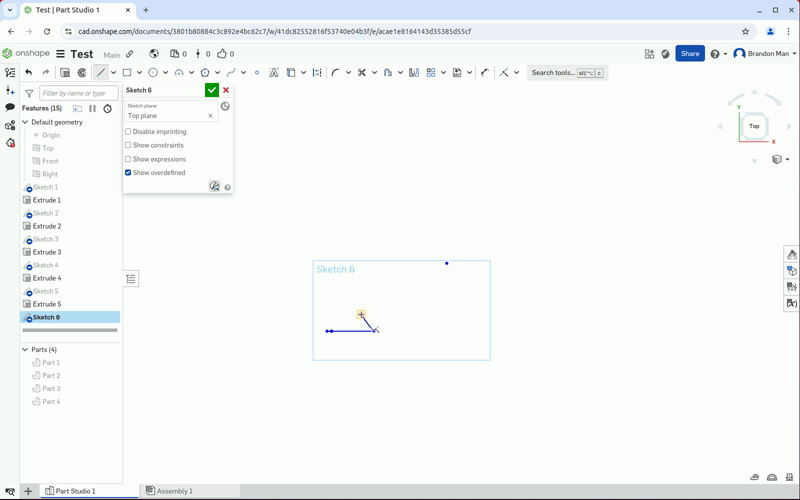
scroll(6)
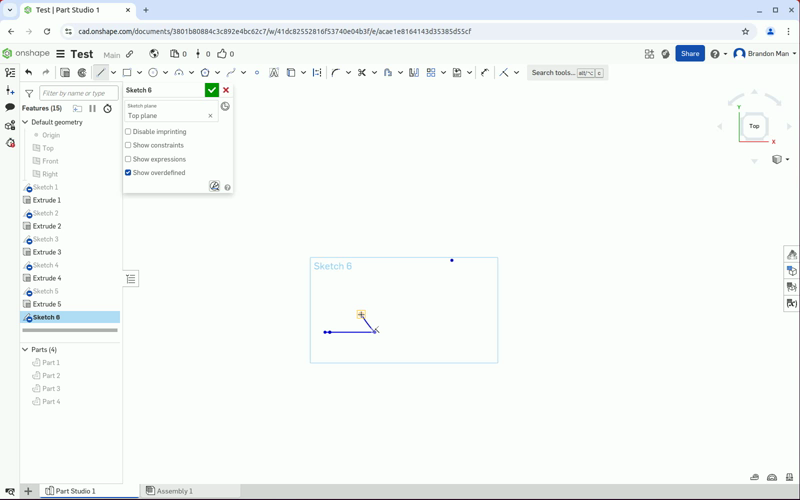
scroll(6)
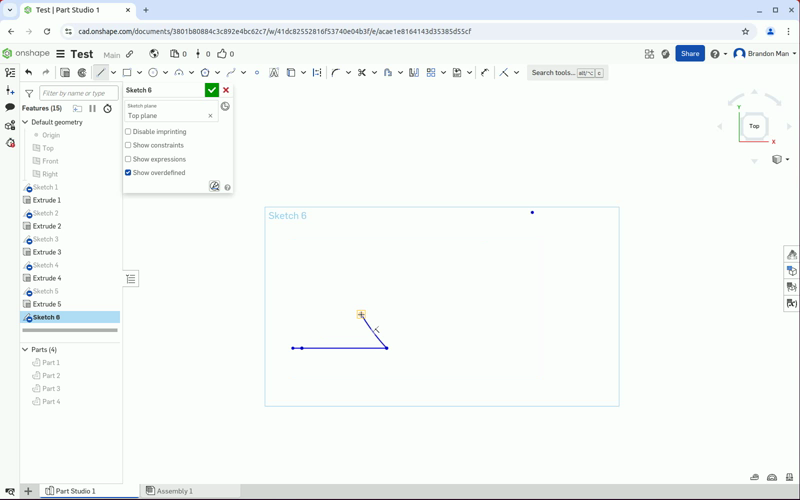
scroll(6)
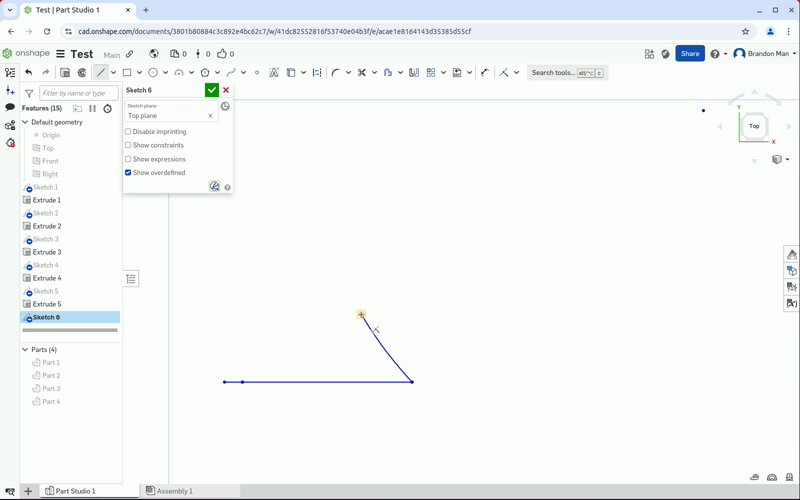
click(361, 314)
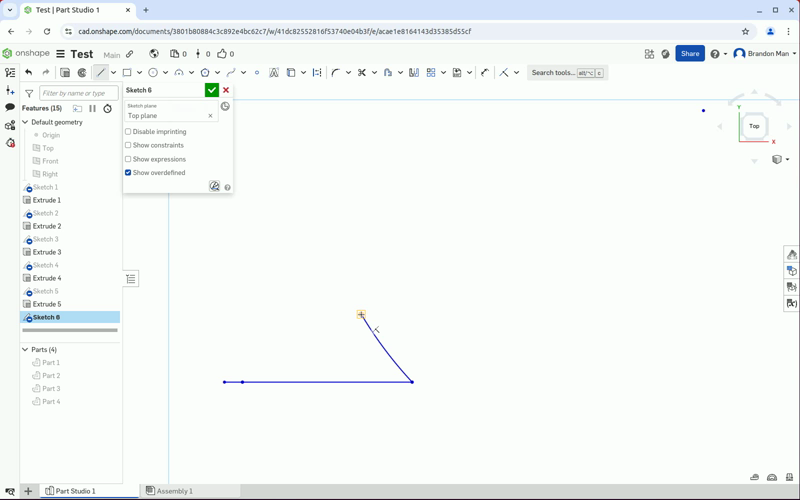
scroll(-6)
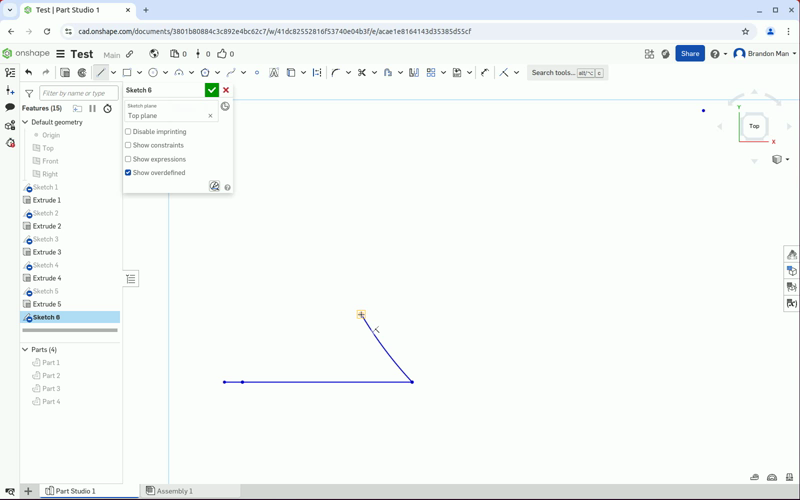
scroll(-6)
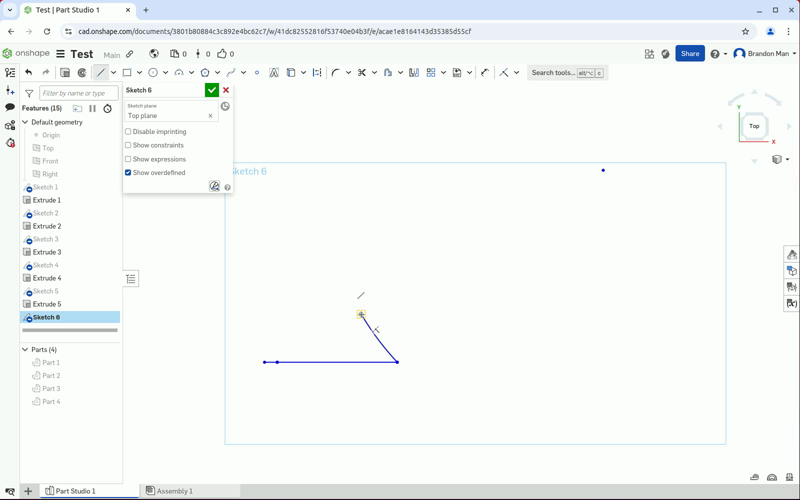
scroll(-6)
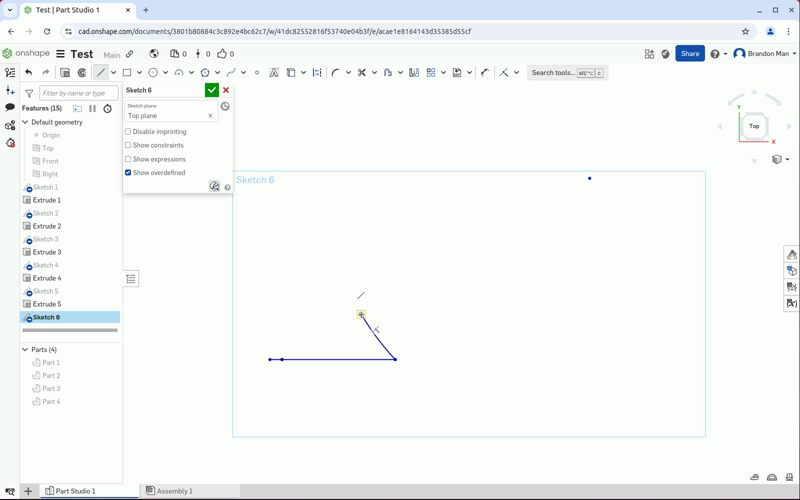
scroll(-6)
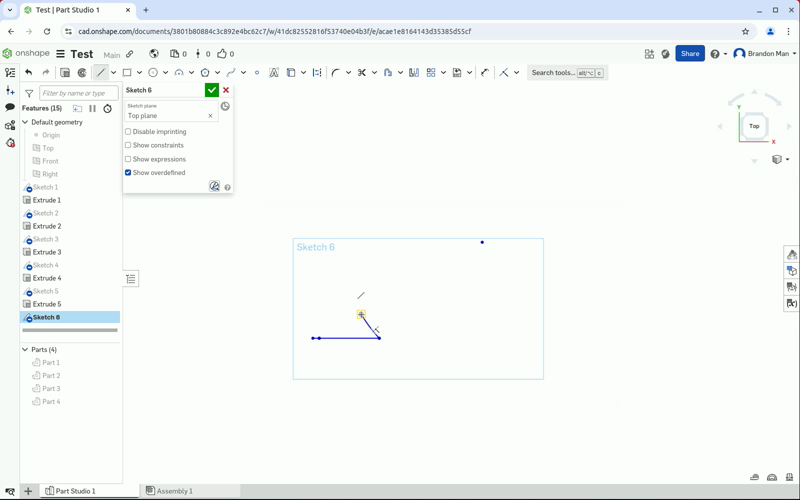
scroll(-6)
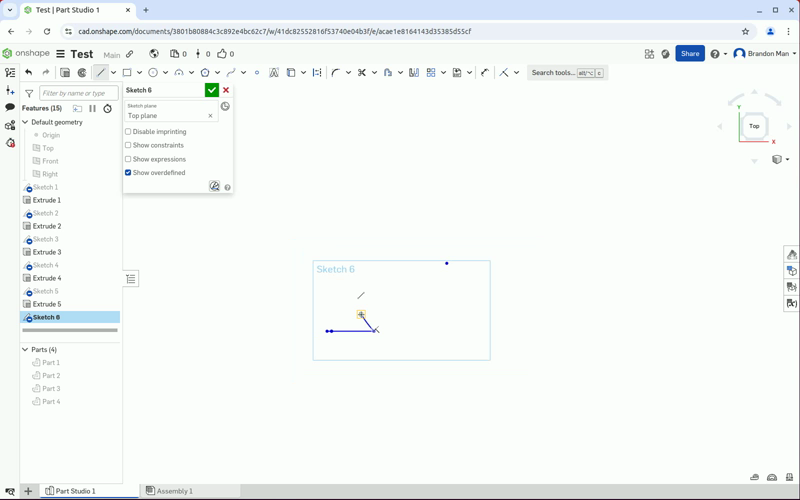
scroll(-6)
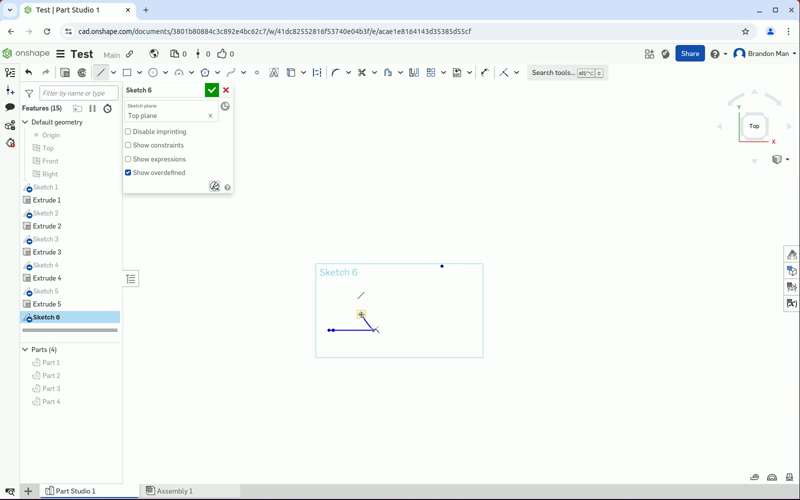
scroll(-6)
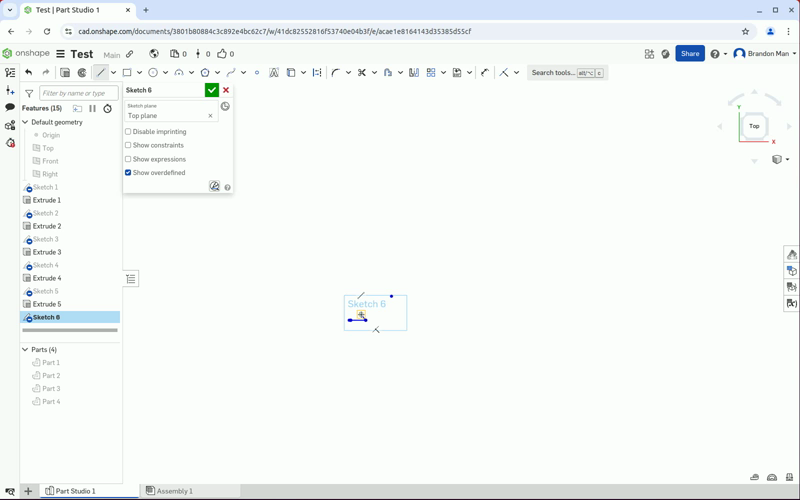
key_down(shift)
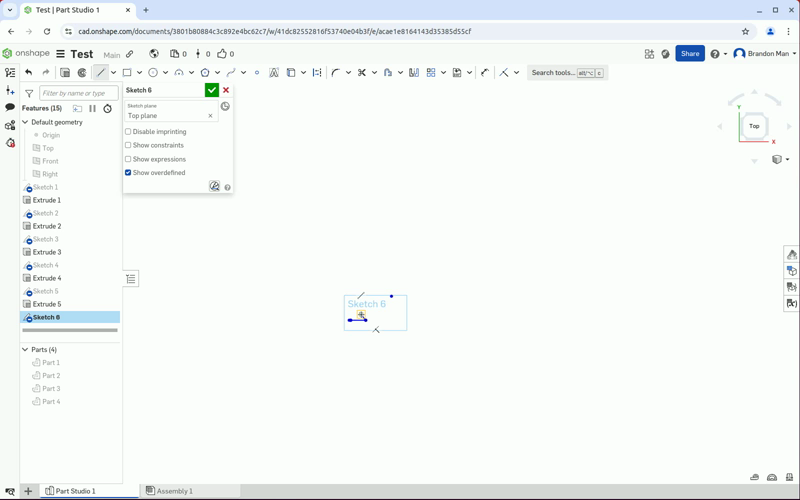
mouse_move(391, 314)
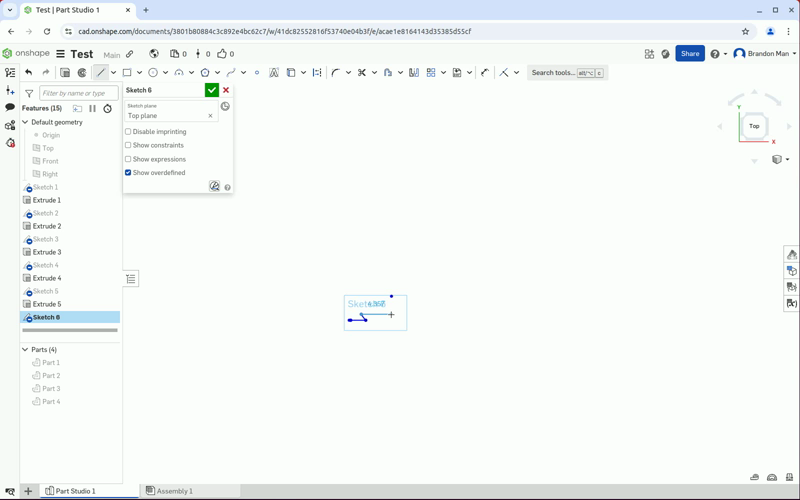
mouse_move(350, 314)
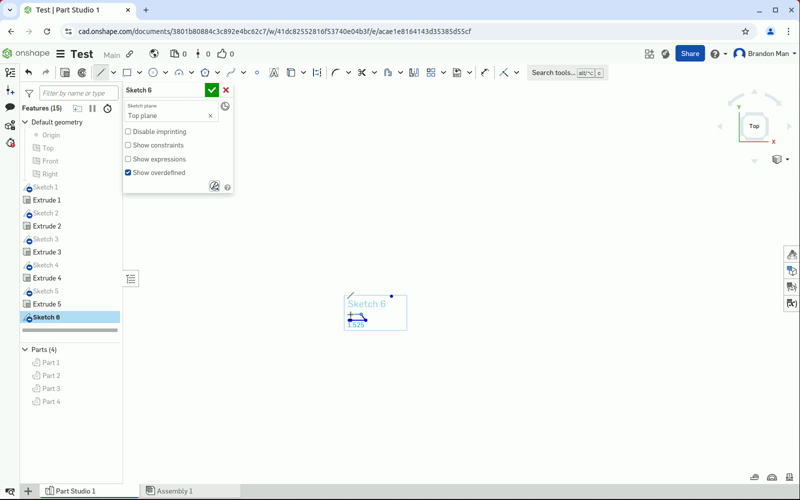
click(350, 314)
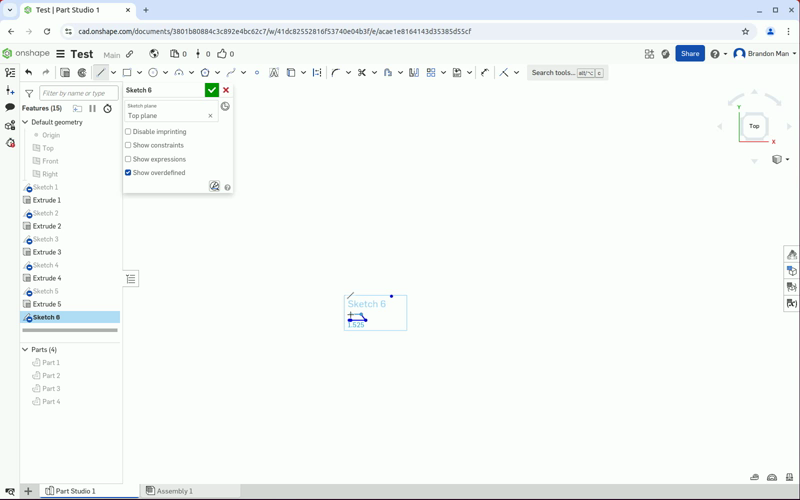
key_up(shift)
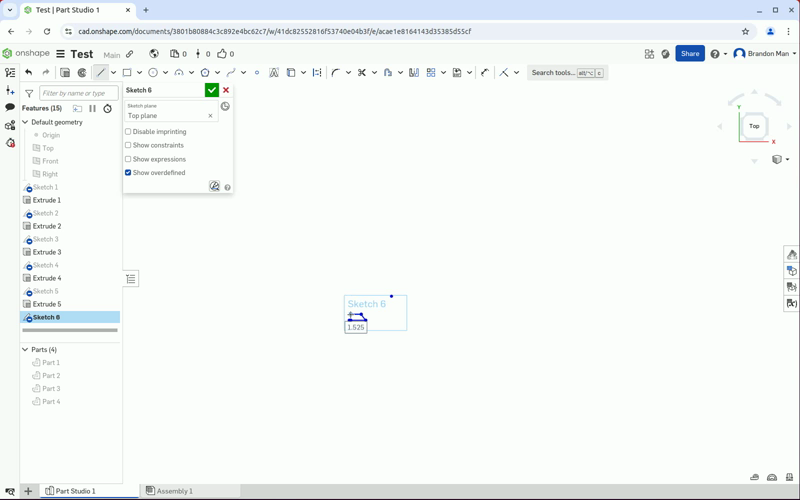
key_down(shift)
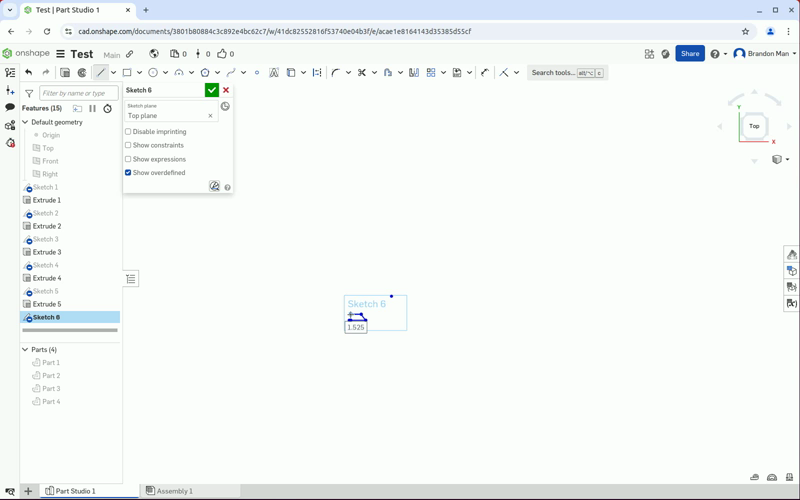
mouse_move(380, 314)
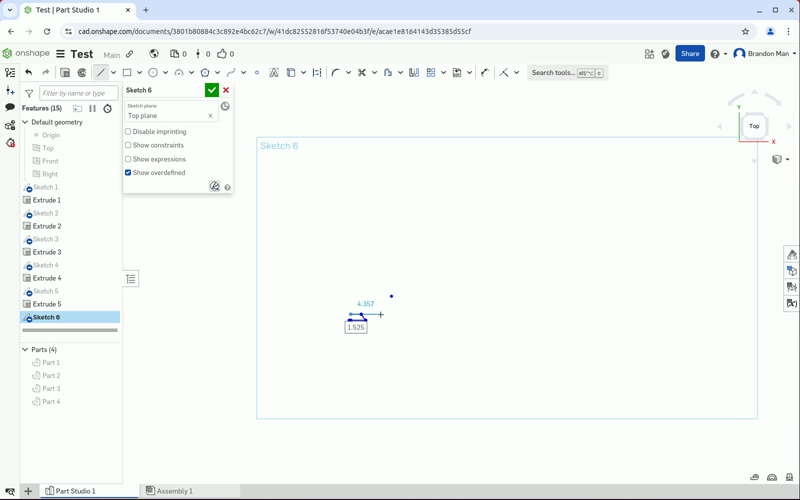
mouse_move(349, 314)
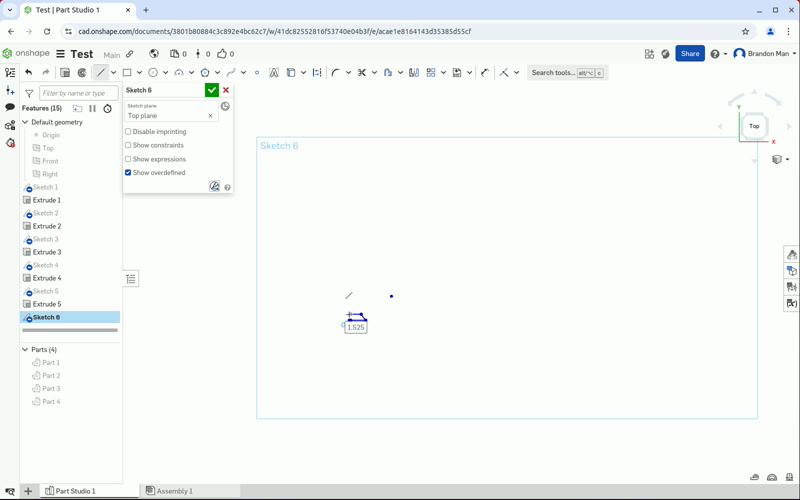
scroll(6)
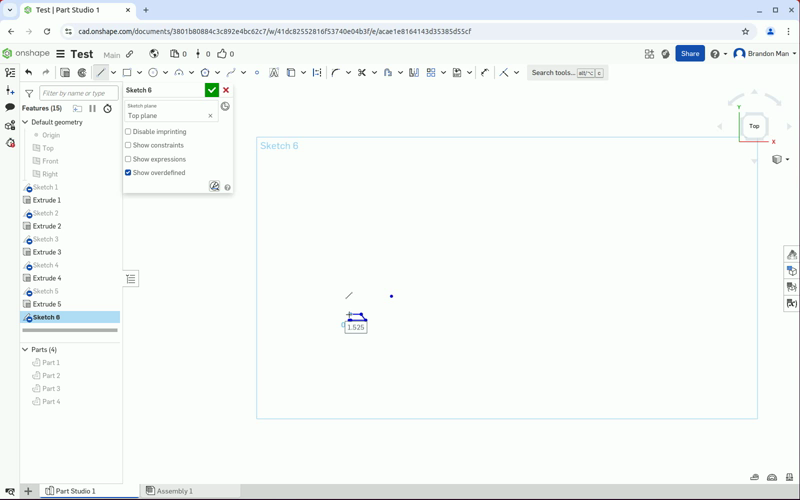
scroll(6)
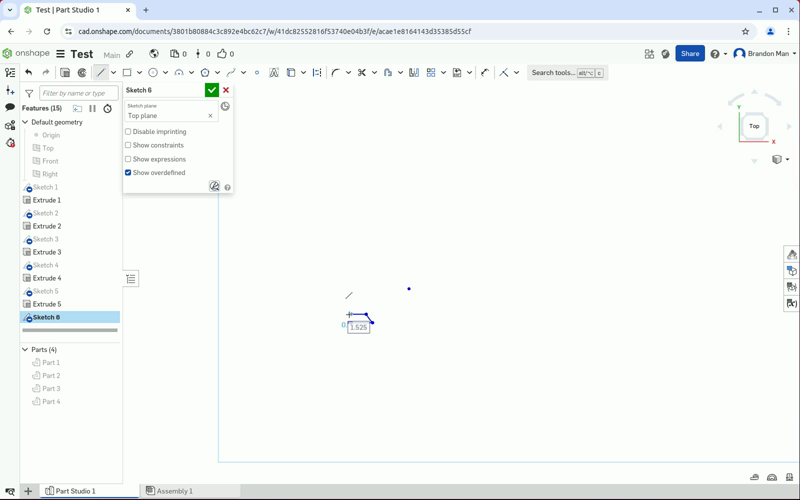
scroll(6)
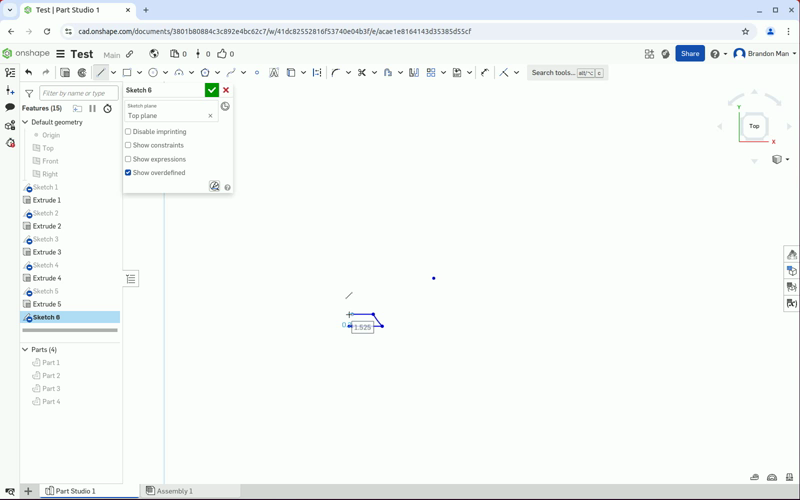
scroll(6)
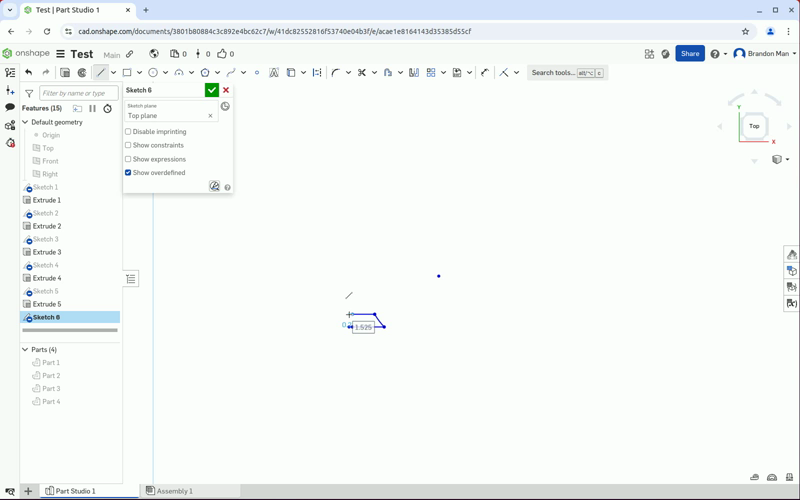
scroll(6)
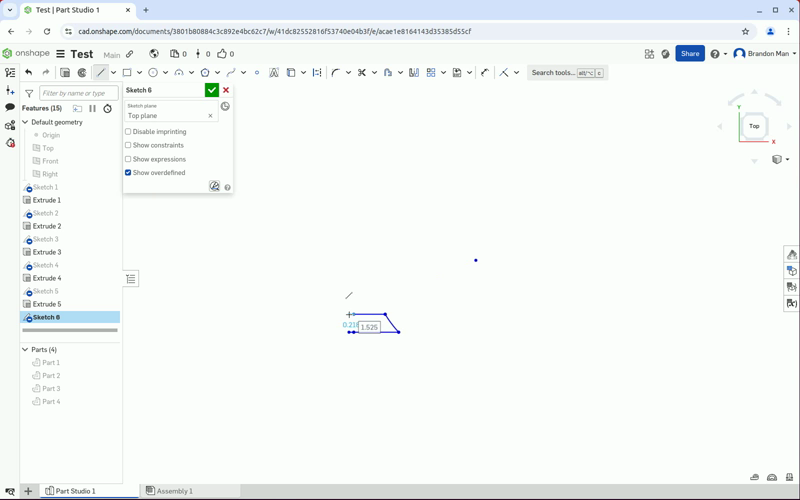
scroll(6)
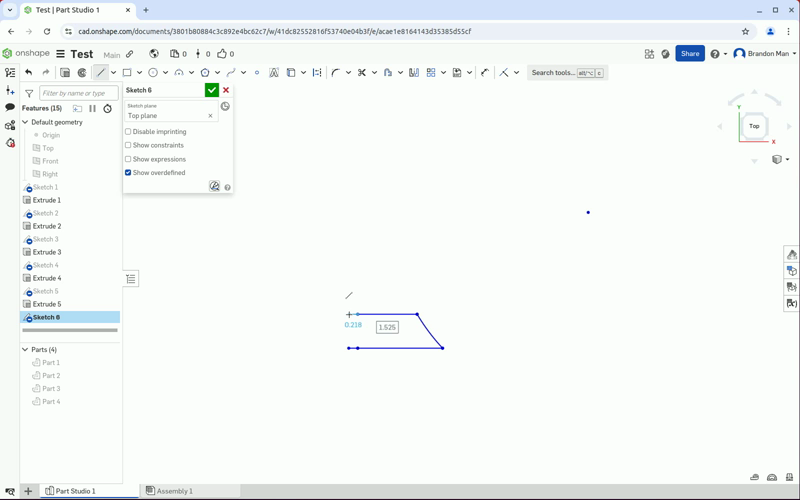
scroll(6)
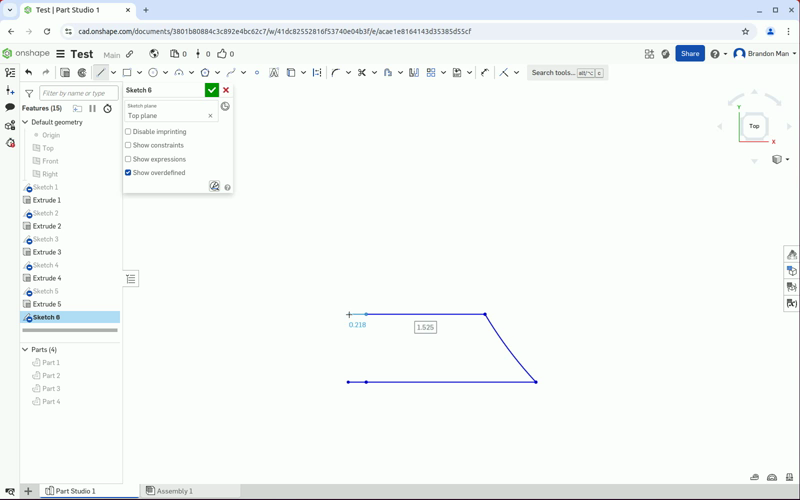
click(349, 314)
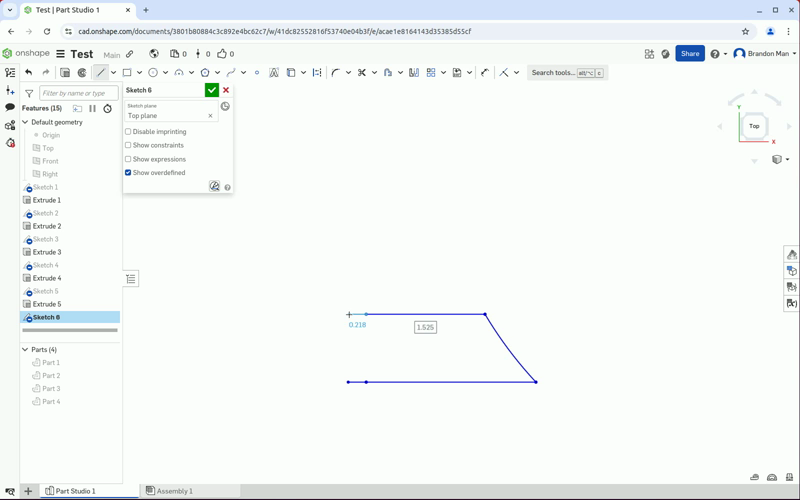
scroll(-6)
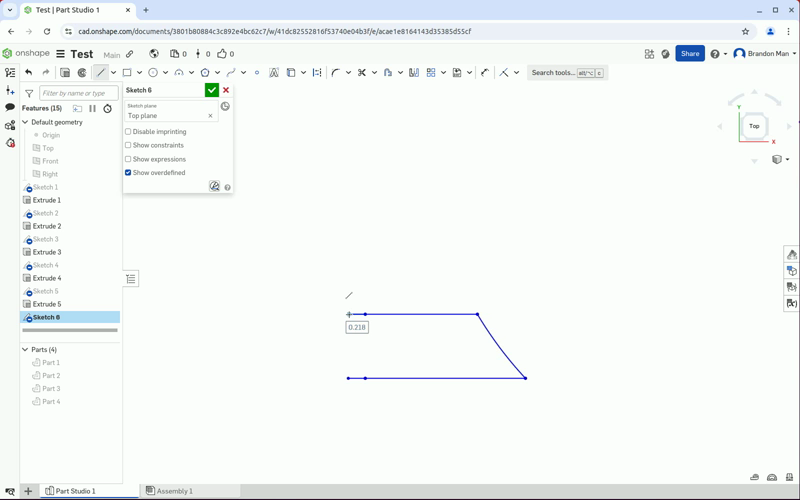
scroll(-6)
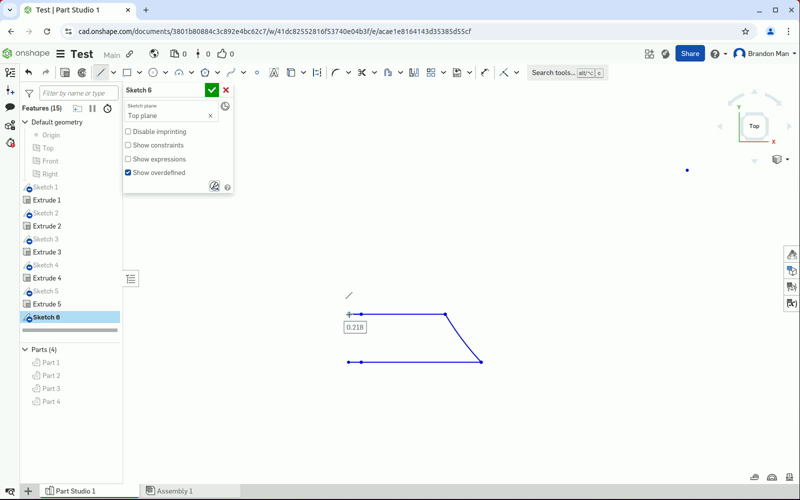
scroll(-6)
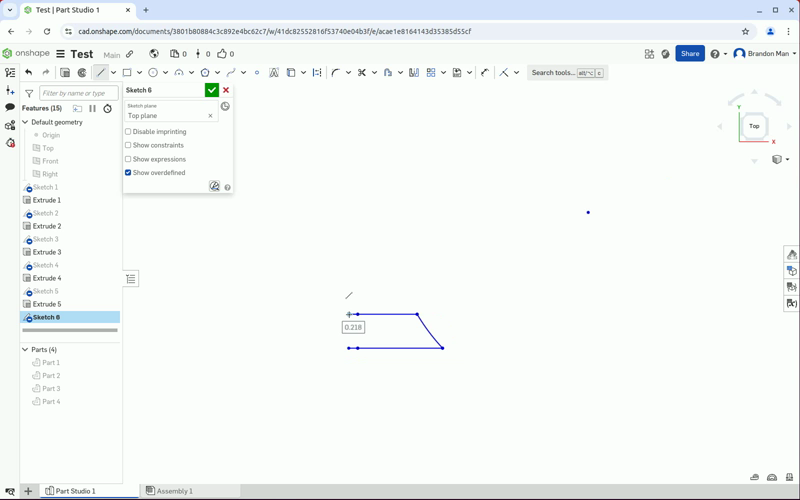
scroll(-6)
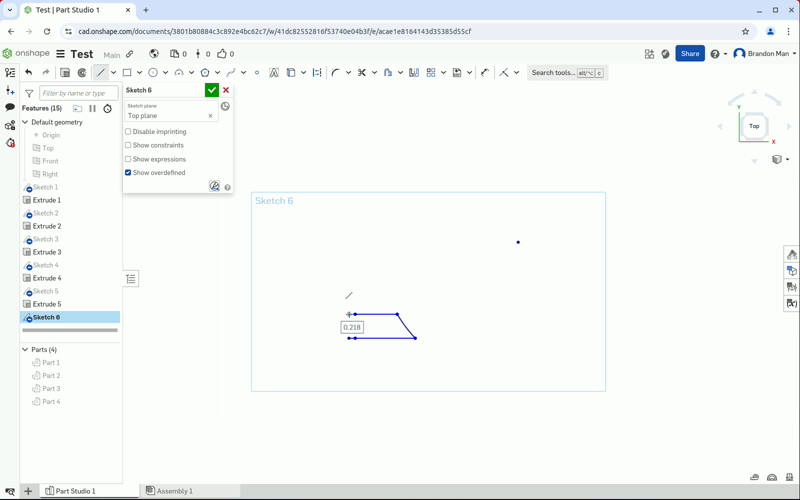
scroll(-6)
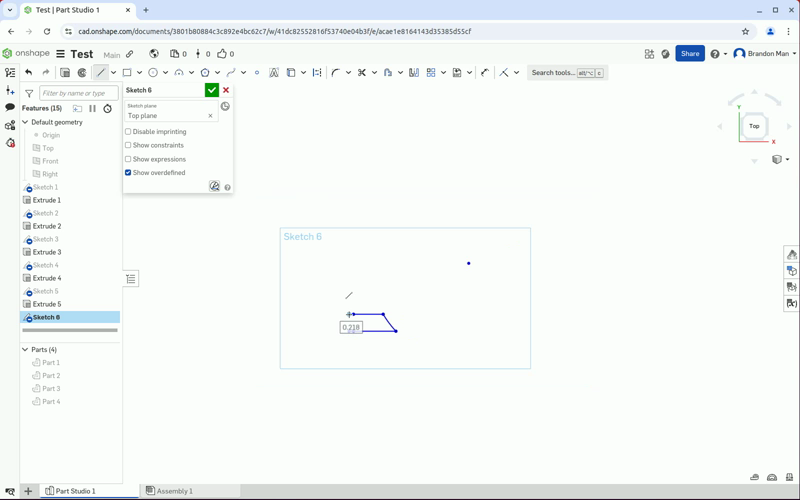
scroll(-6)
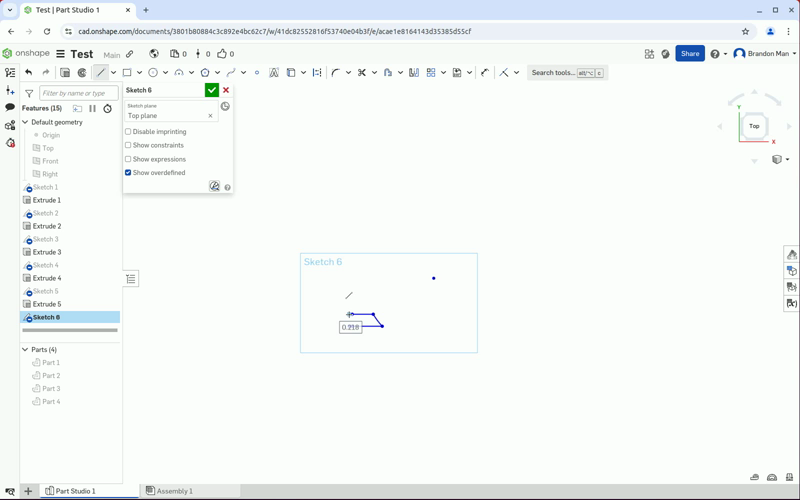
scroll(-6)
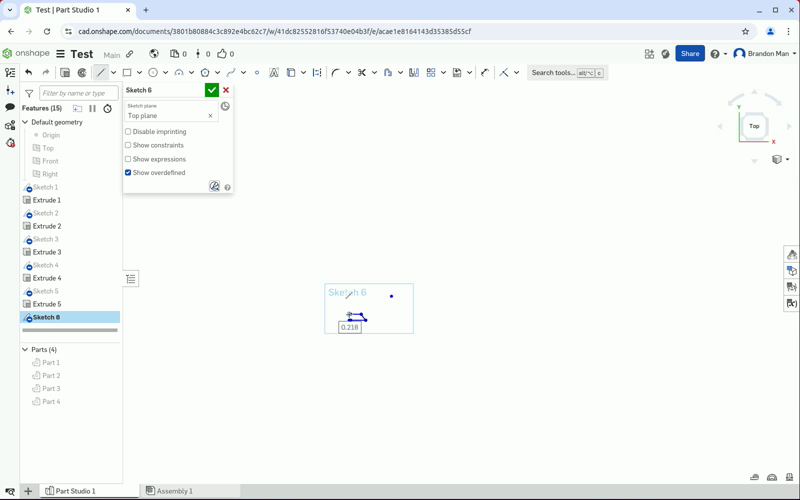
key_up(shift)
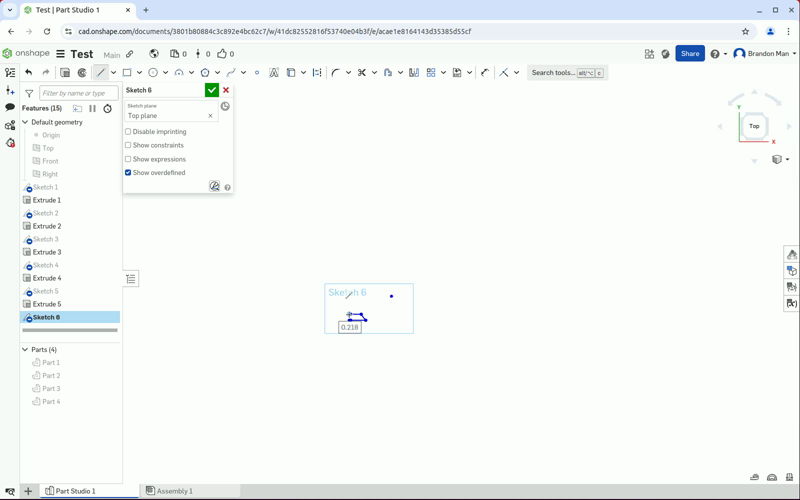
mouse_move(379, 314)
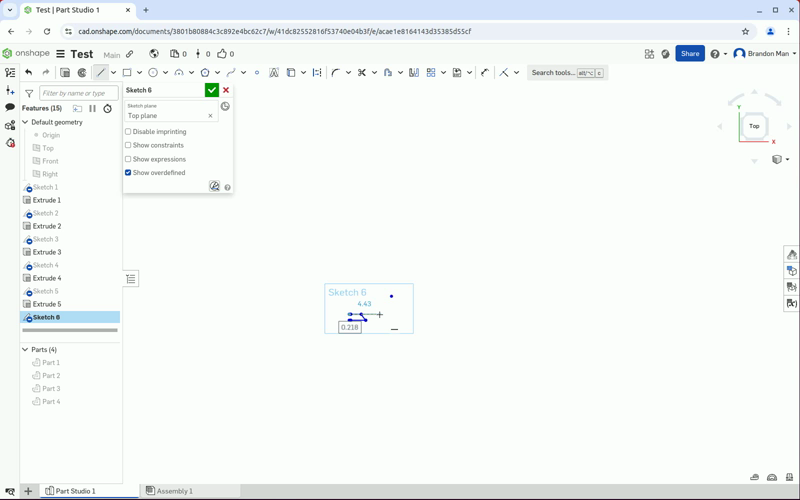
key_down(shift)
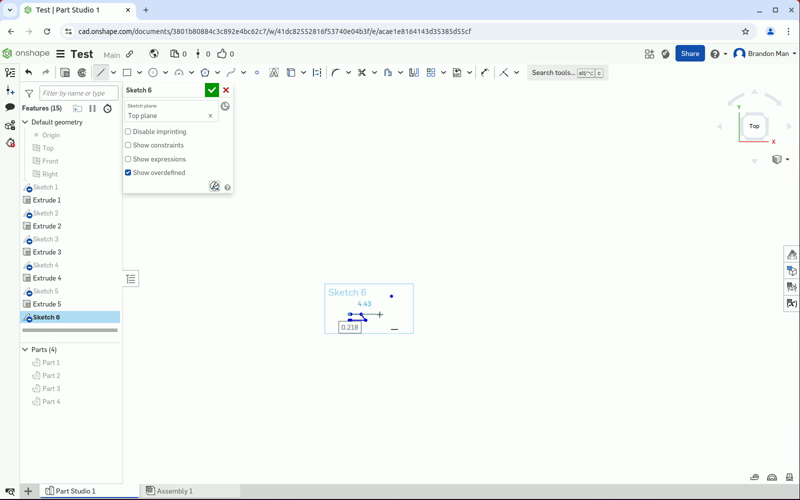
mouse_move(349, 320)
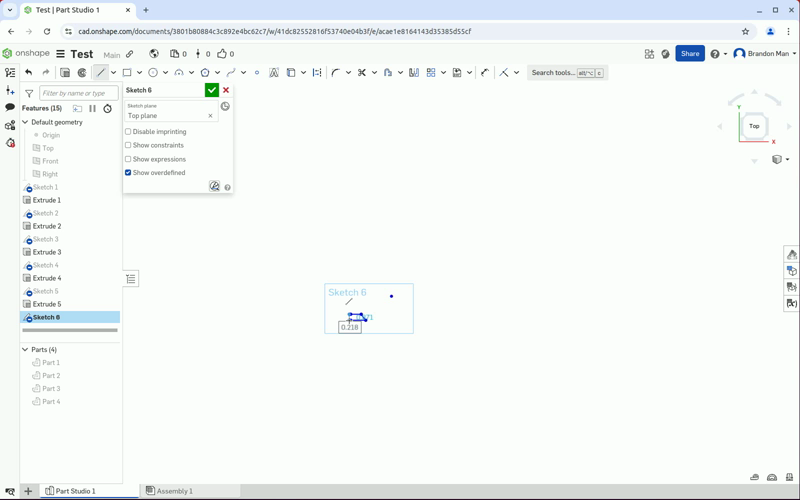
scroll(6)
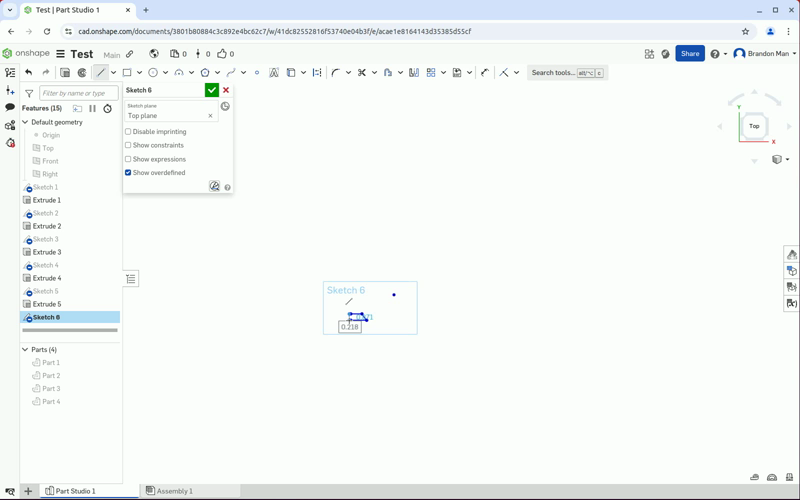
scroll(6)
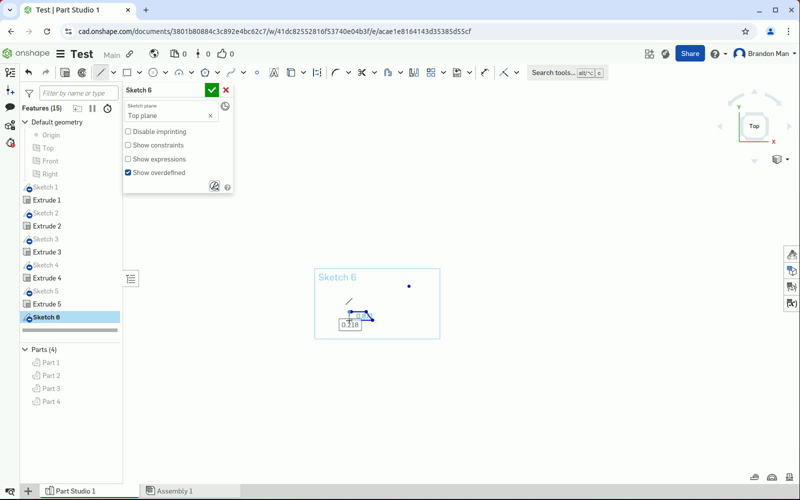
scroll(6)
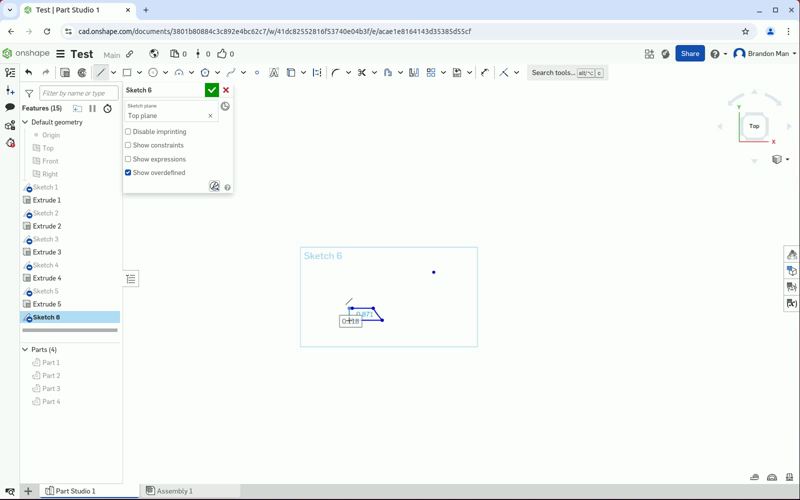
scroll(6)
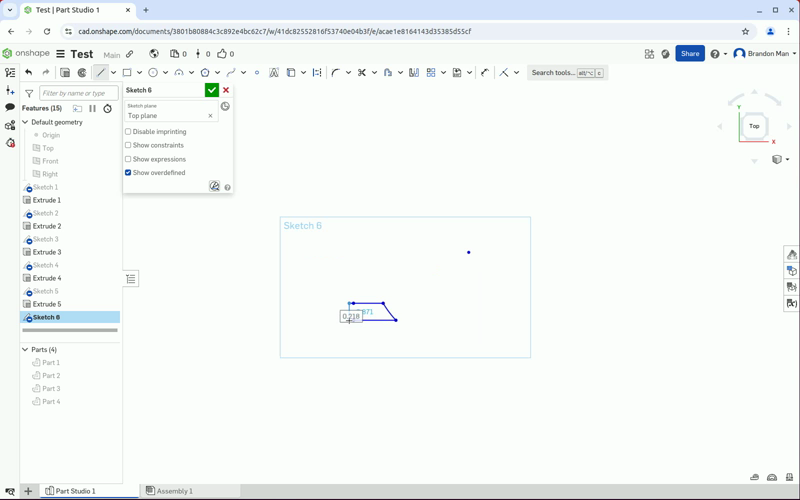
scroll(6)
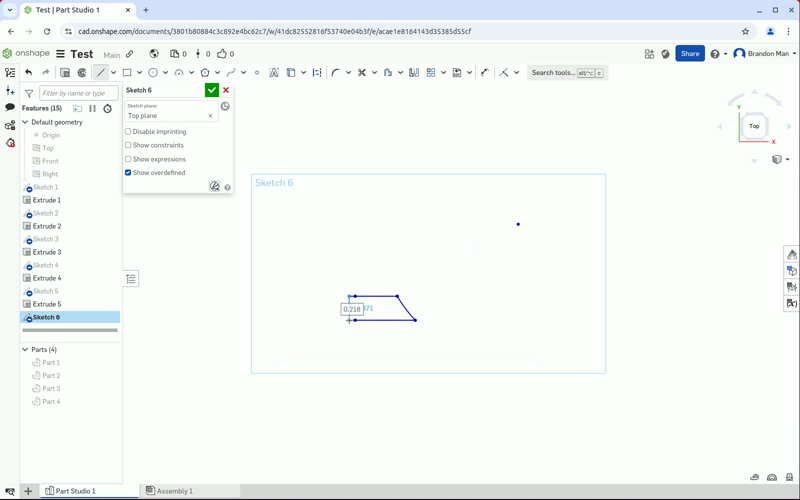
scroll(6)
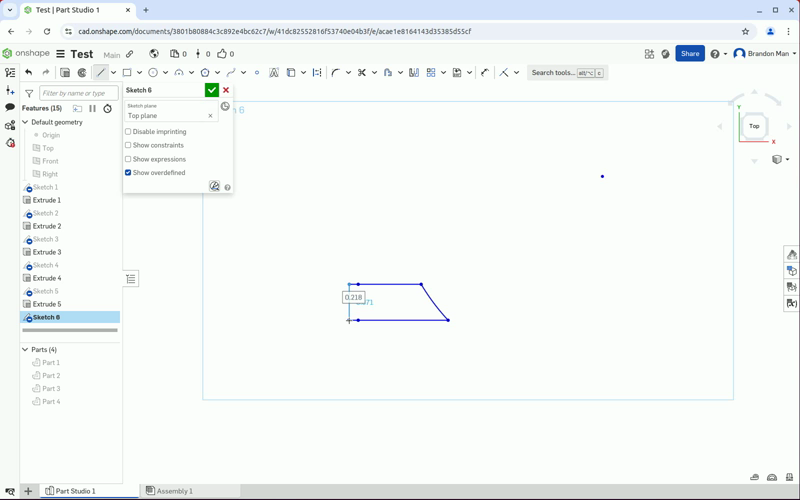
scroll(6)
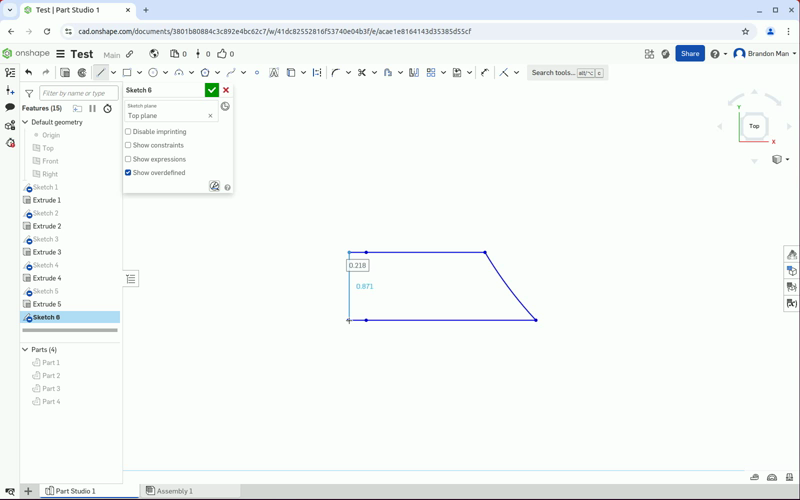
key_up(shift)
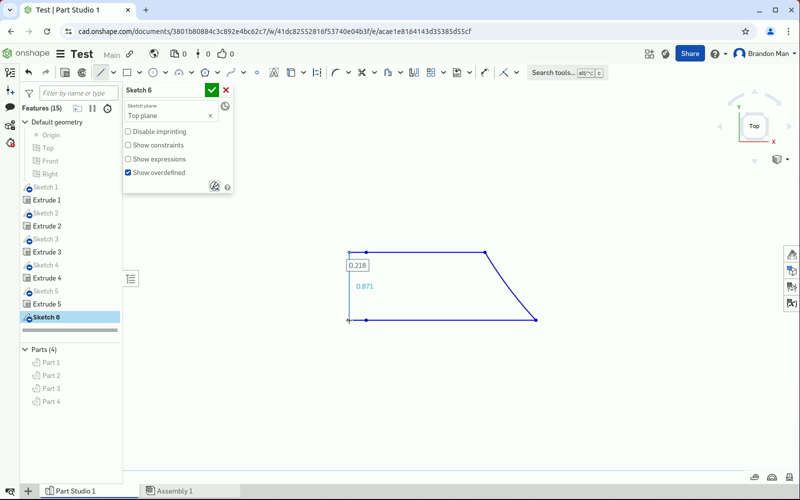
click(349, 320)
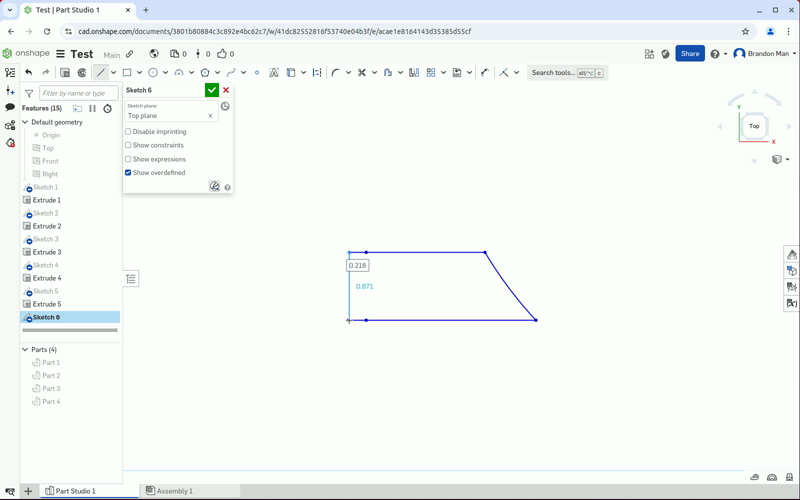
scroll(-6)
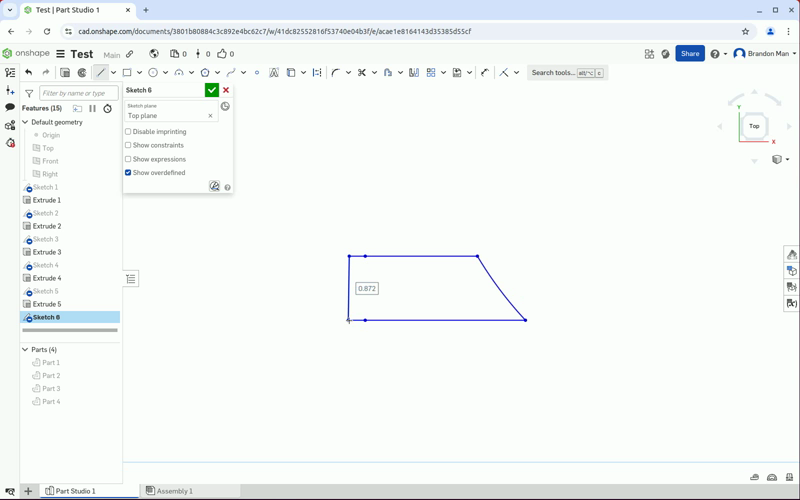
scroll(-6)
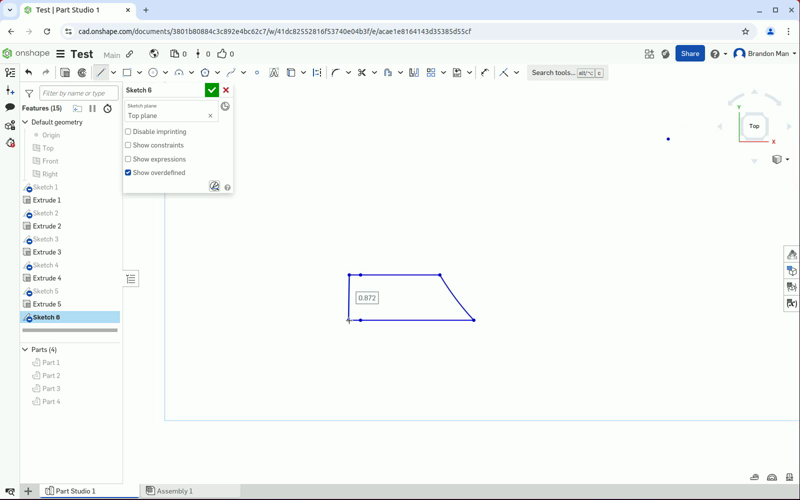
scroll(-6)
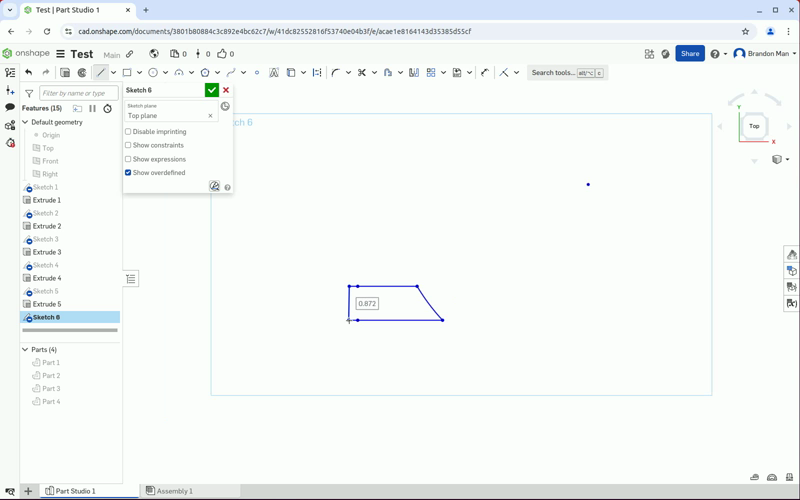
scroll(-6)
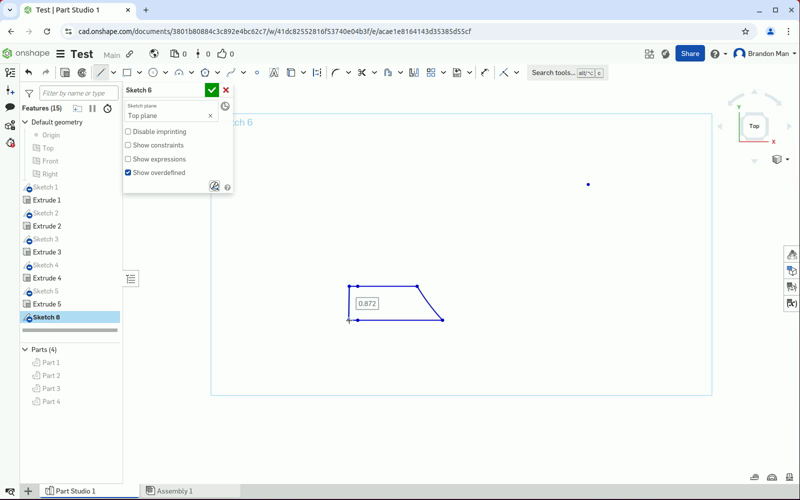
scroll(-6)
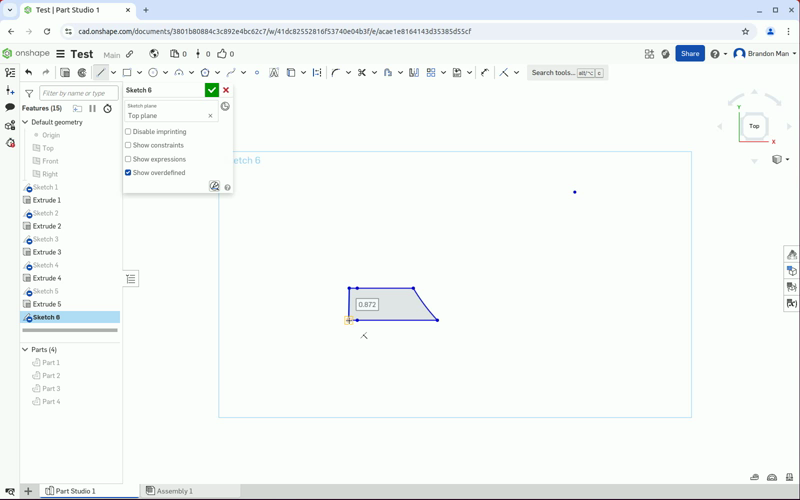
scroll(-6)
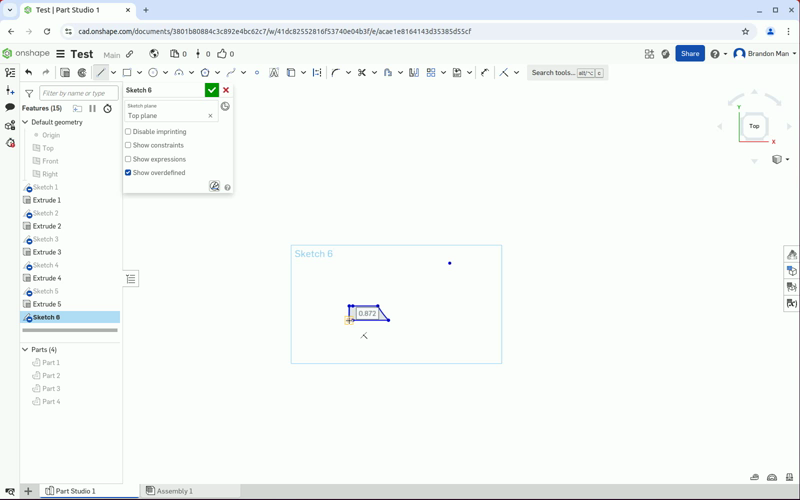
scroll(-6)
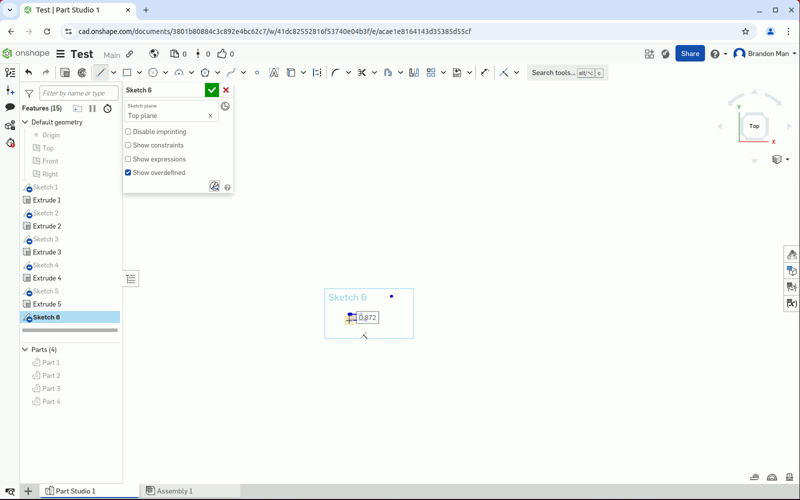
key(esc)
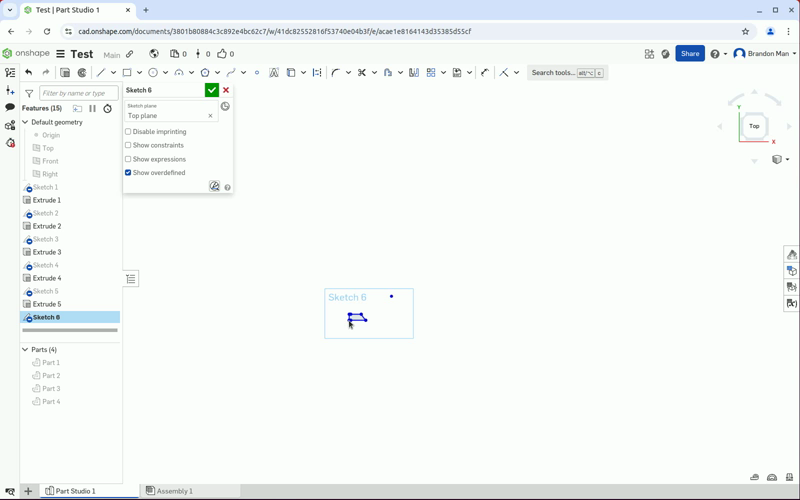
mouse_move(355, 315)
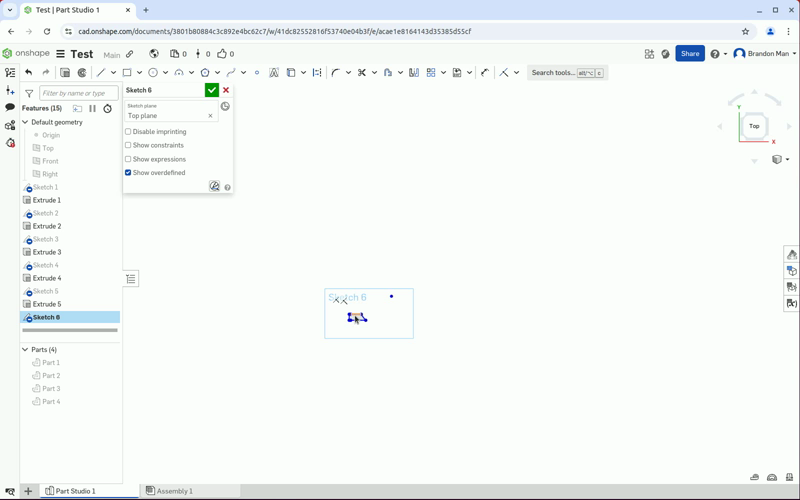
scroll(6)
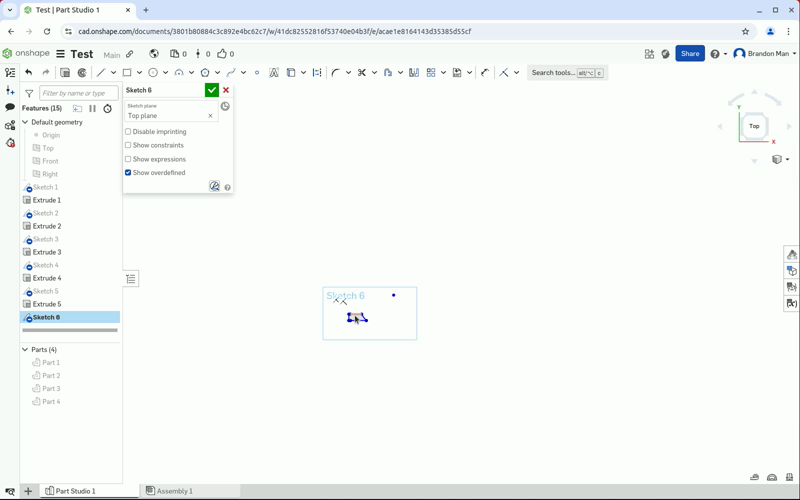
scroll(6)
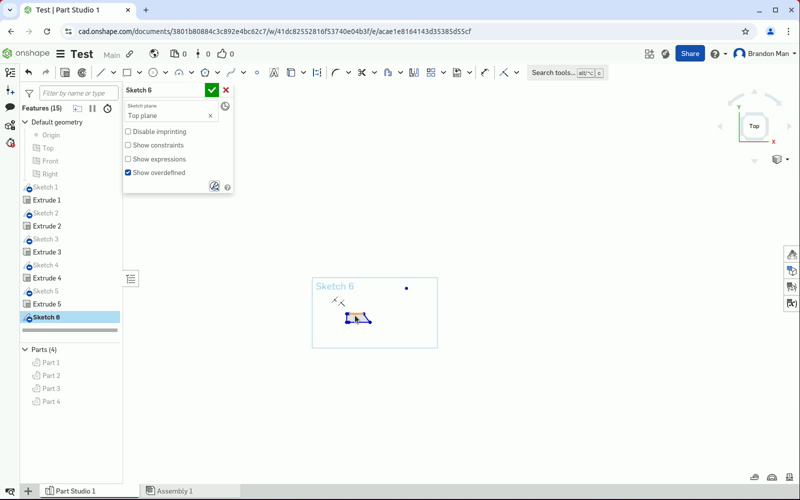
scroll(6)
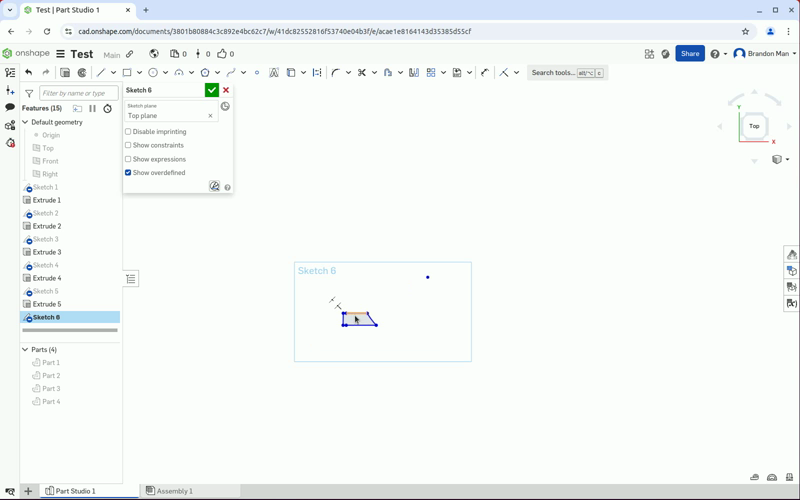
scroll(6)
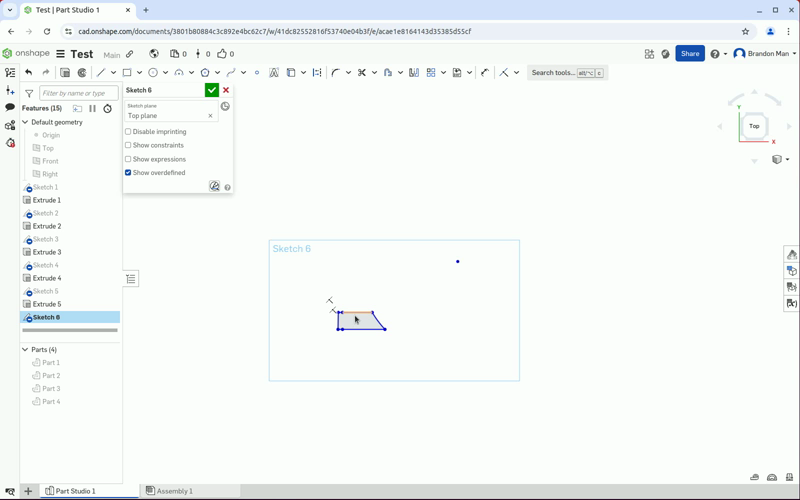
scroll(6)
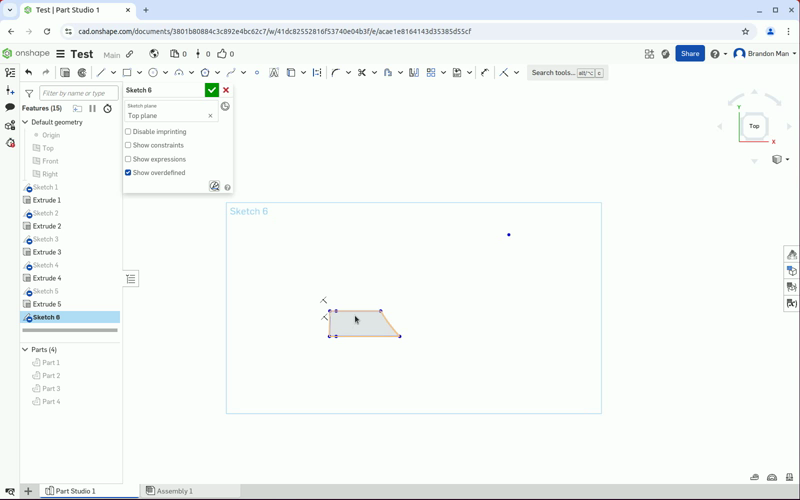
scroll(6)
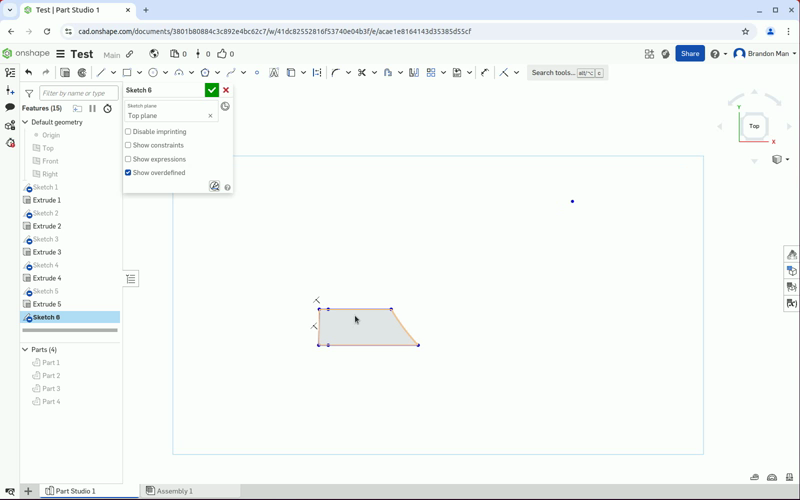
scroll(6)
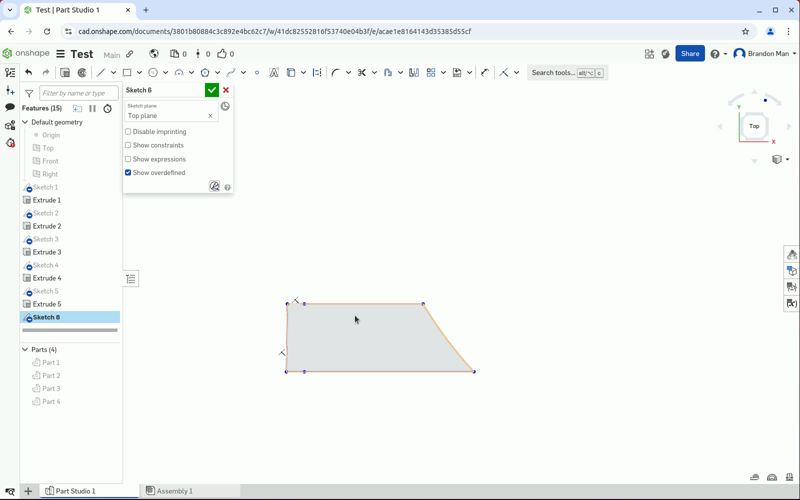
click(355, 315)
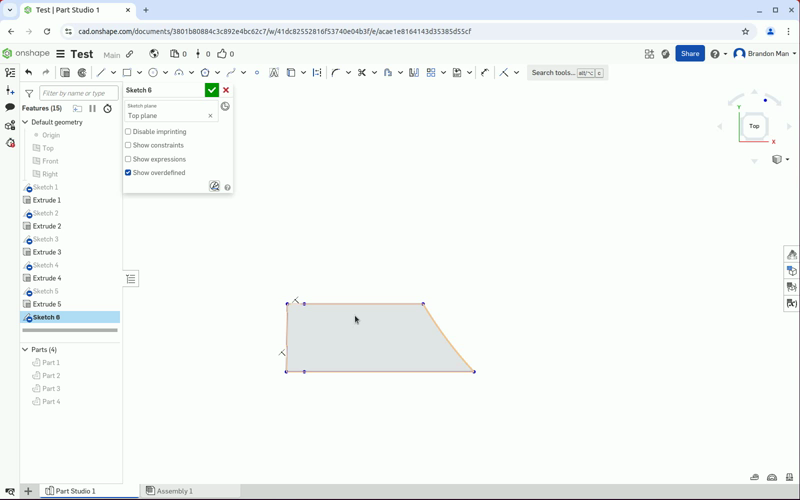
scroll(-6)
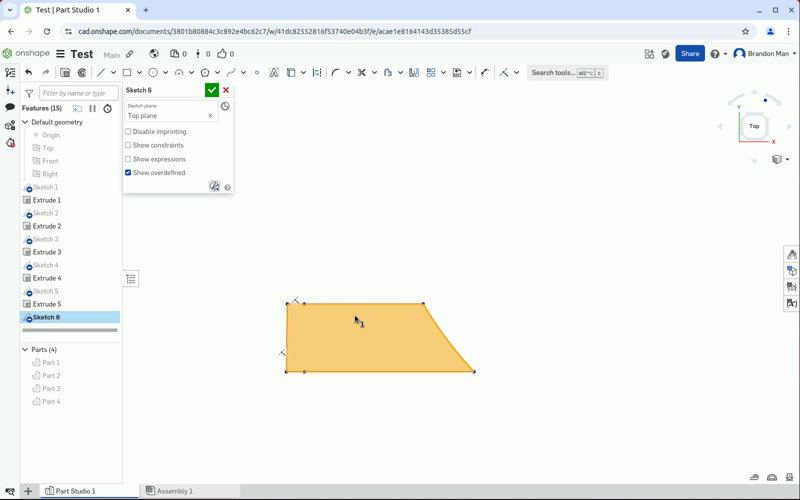
scroll(-6)
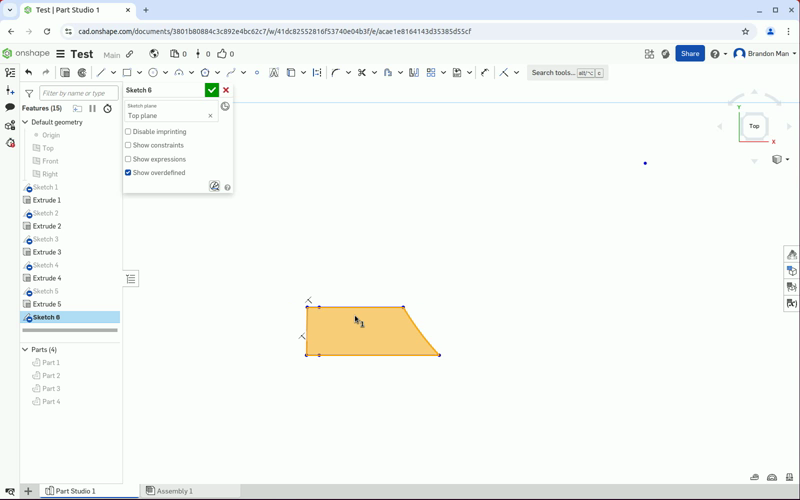
scroll(-6)
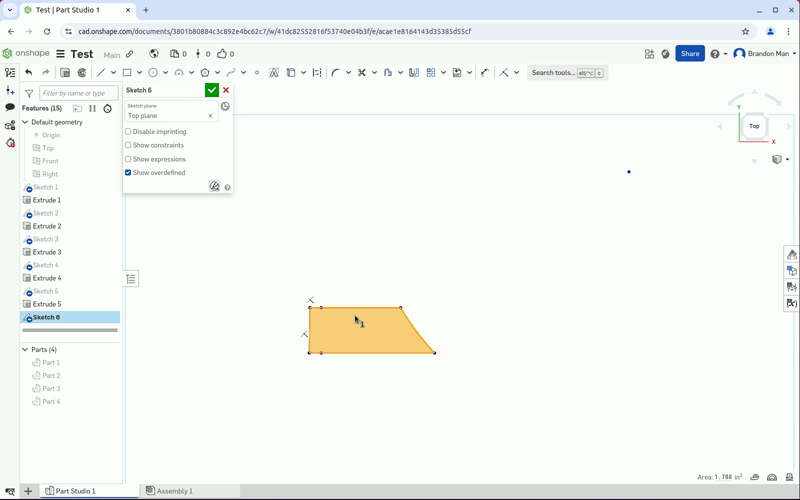
scroll(-6)
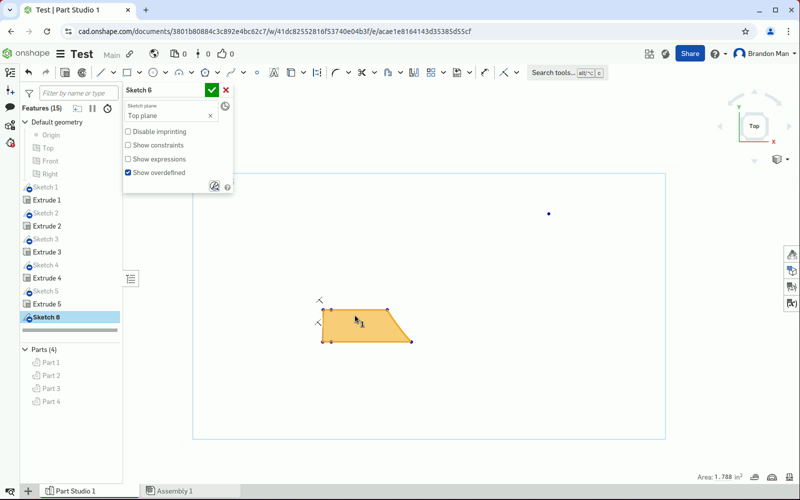
scroll(-6)
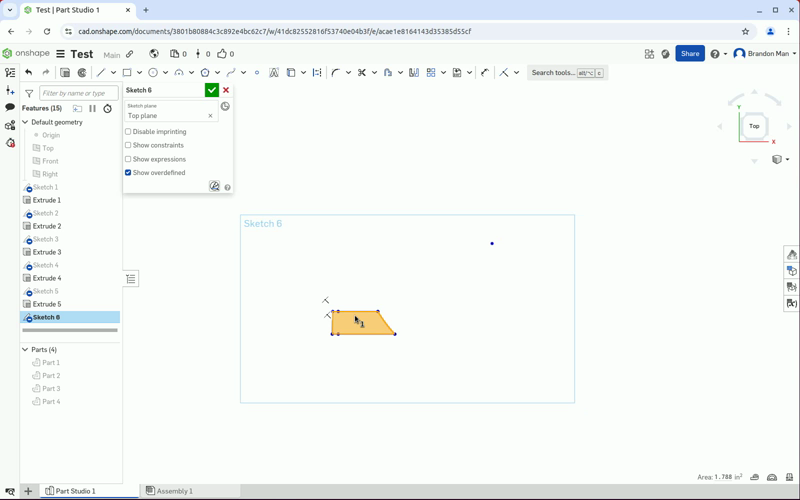
scroll(-6)
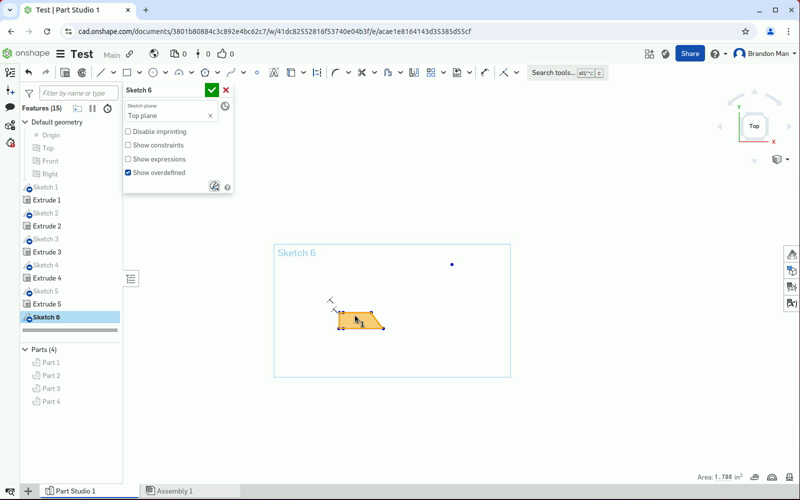
scroll(-6)
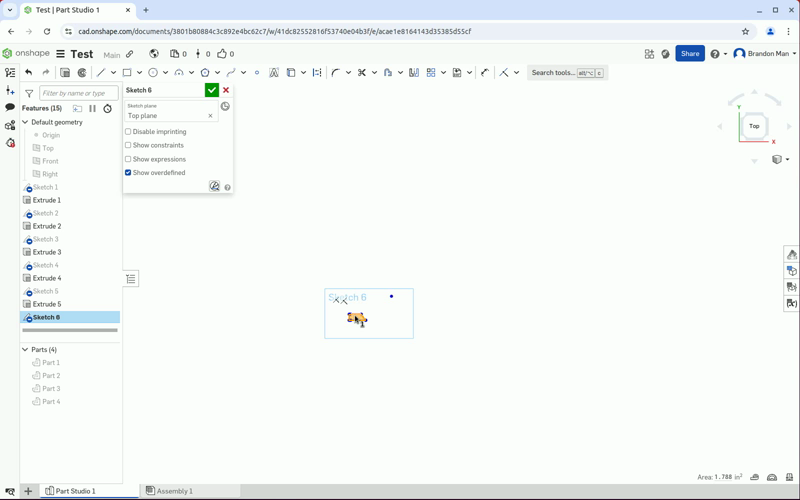
mouse_move(73, 352)
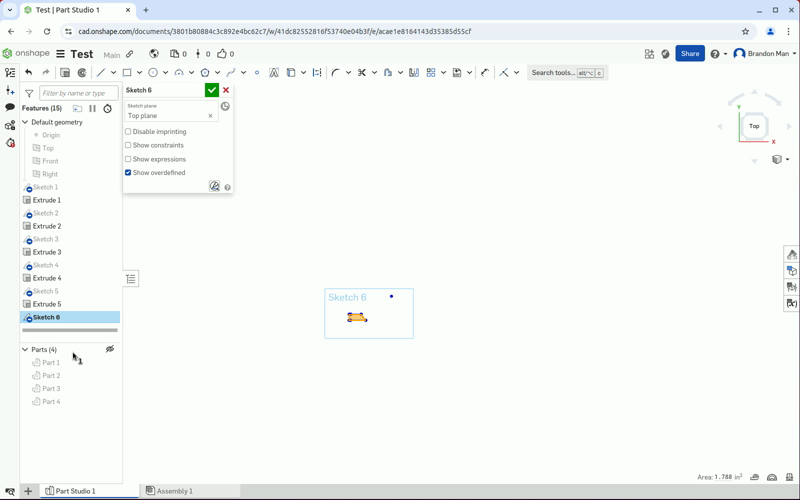
key(shift+y)
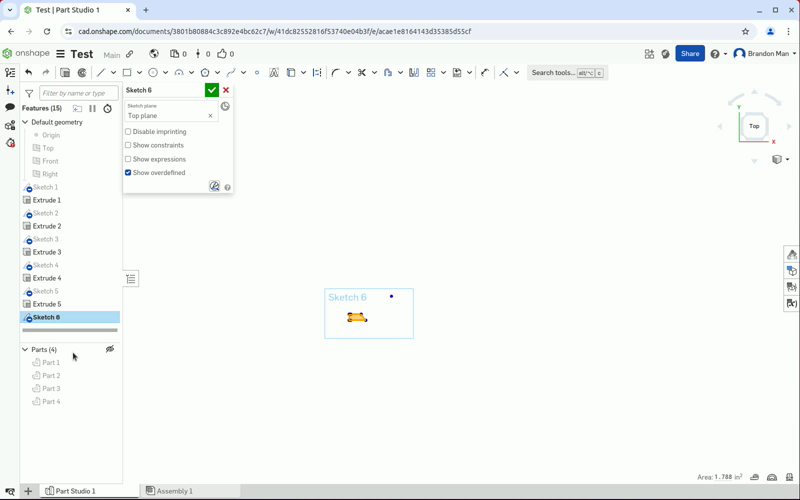
key(shift+e)
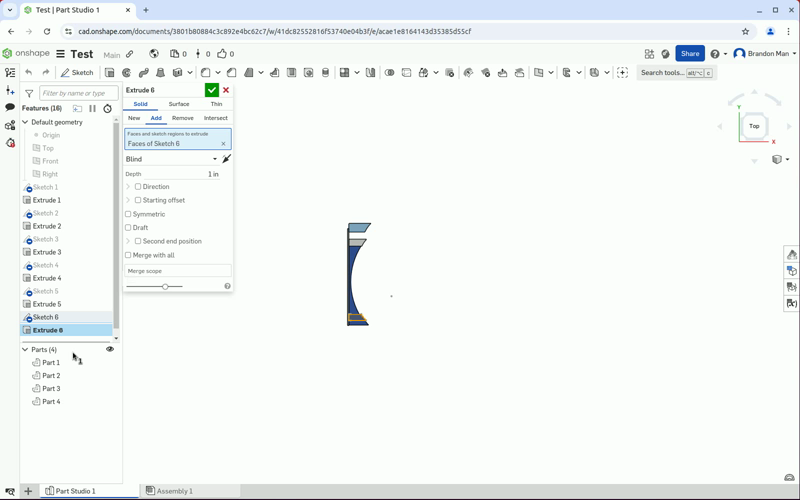
mouse_move(143, 106)
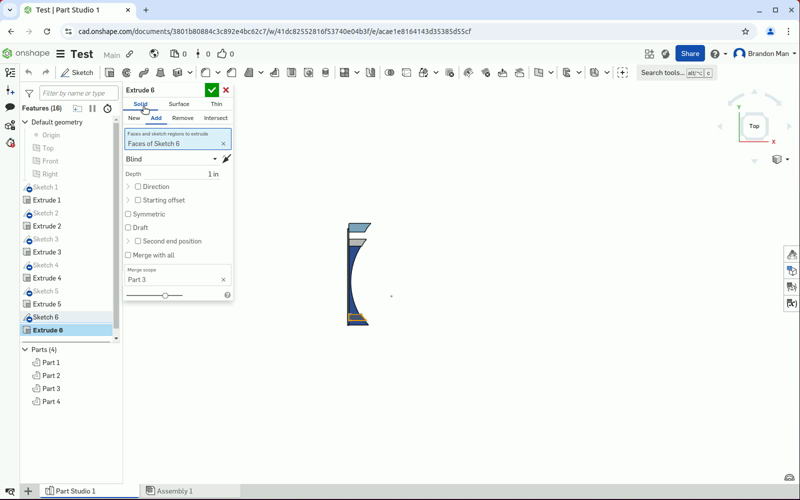
click(143, 106)
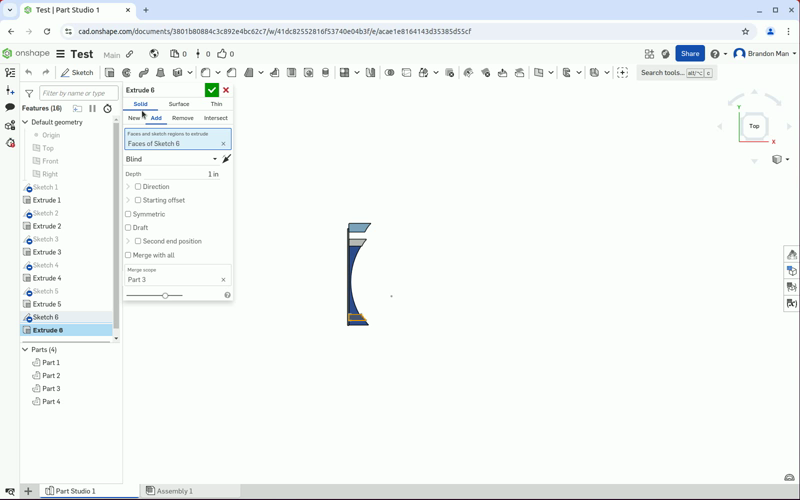
mouse_move(137, 120)
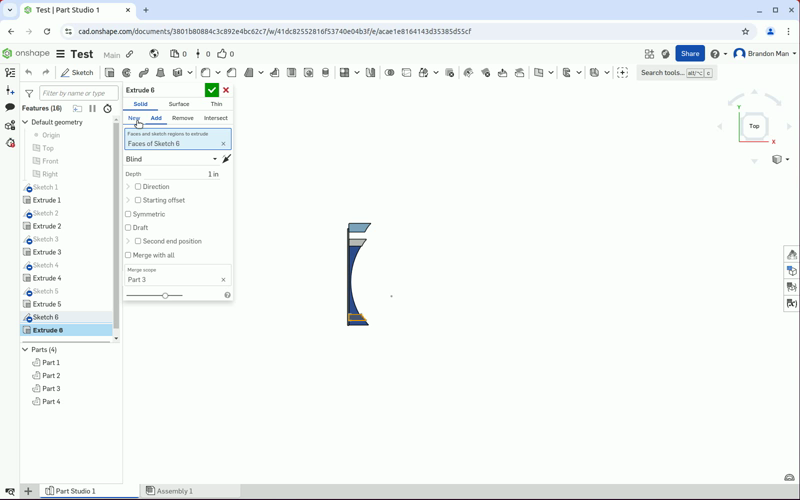
click(137, 120)
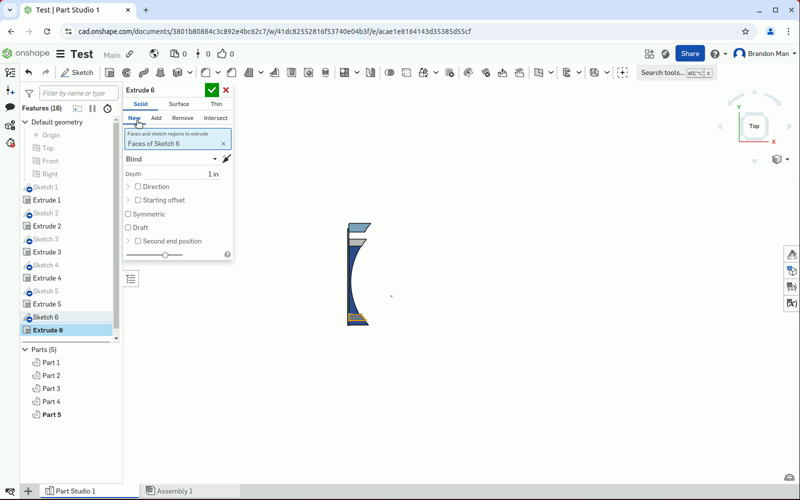
key(tab, 4)
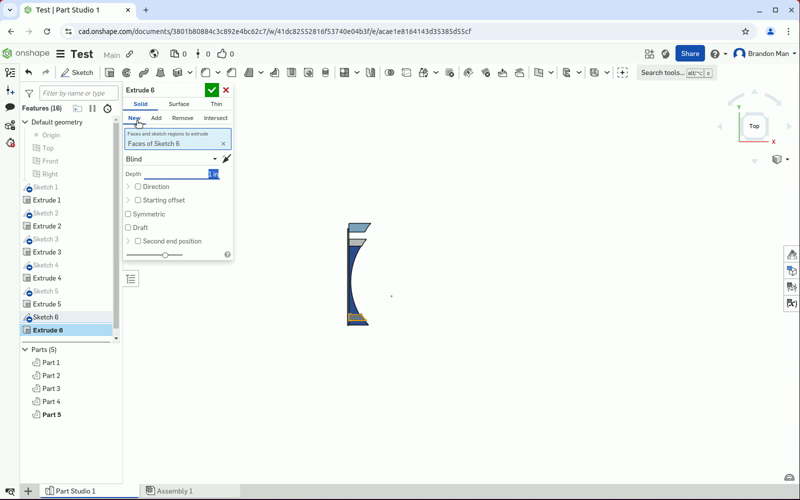
text(6.258)
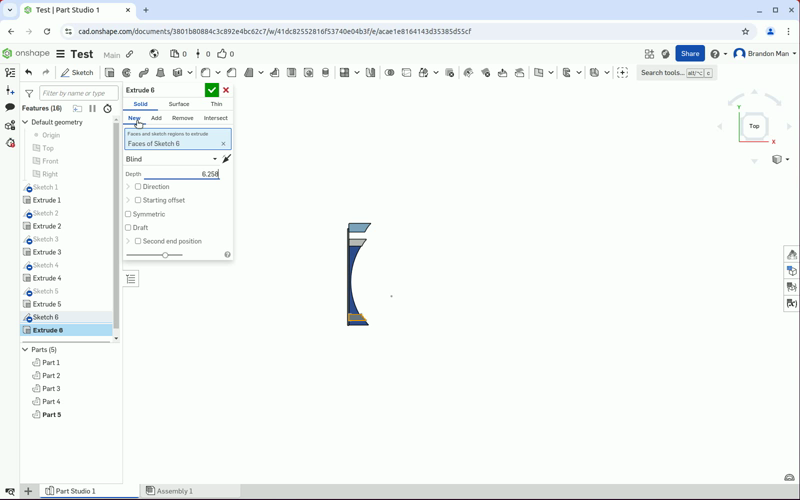
key(enter)
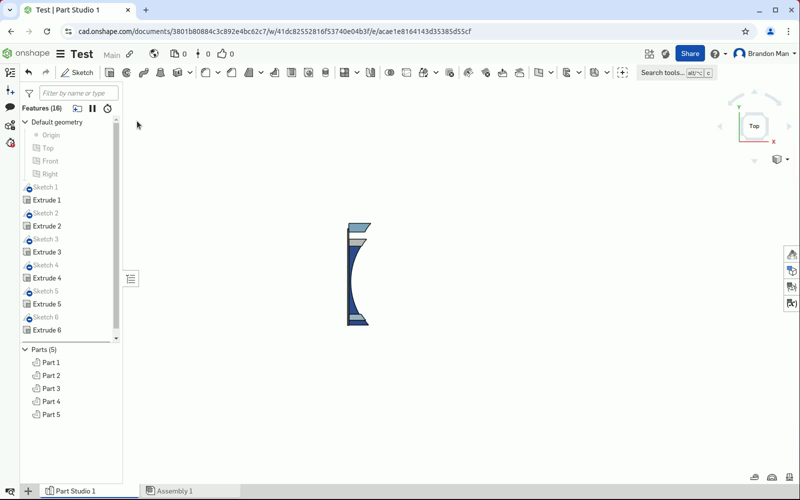
key(shift+h)
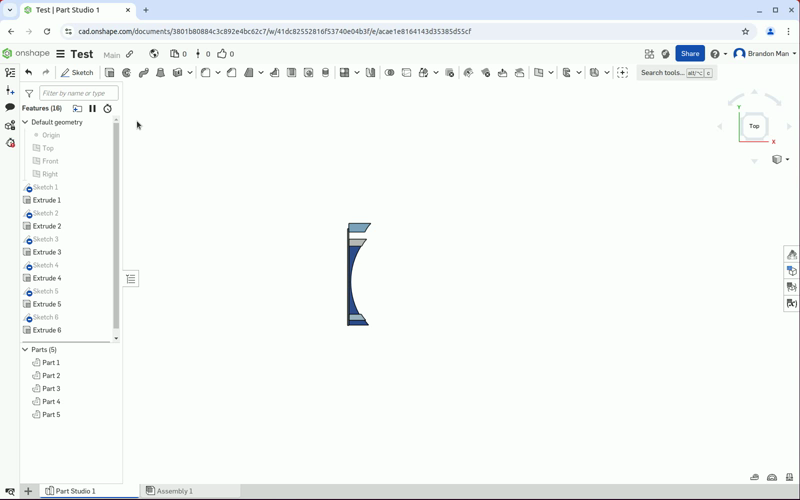
key(shift+h)
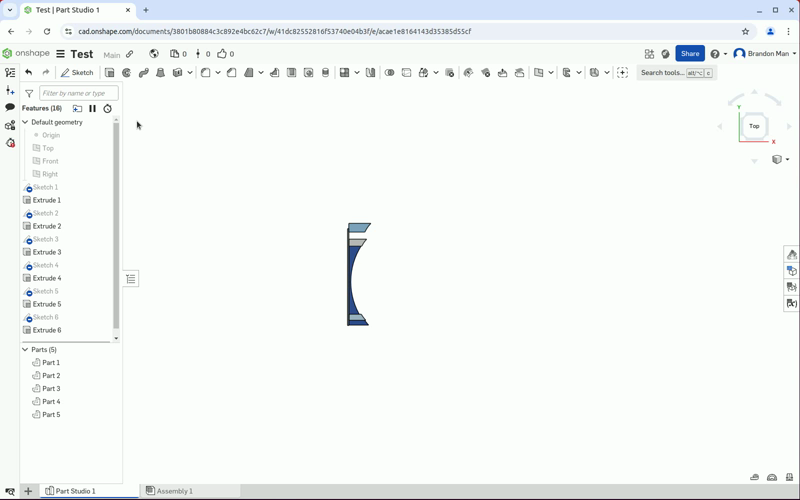
mouse_move(69, 189)
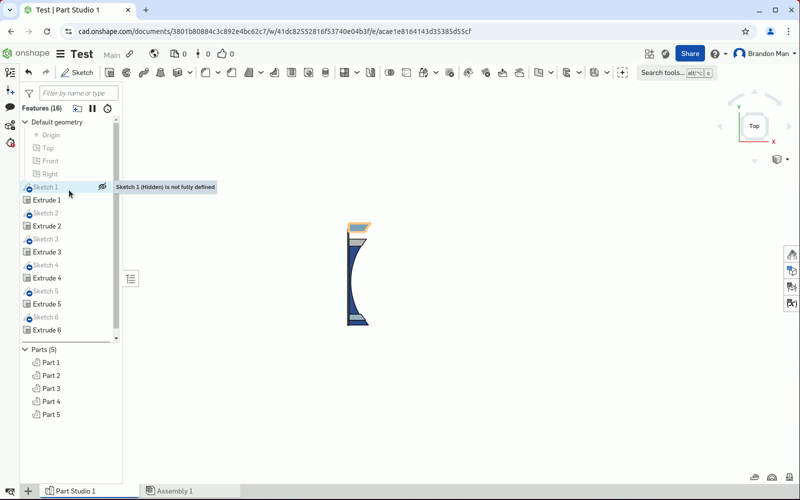
click(69, 189)
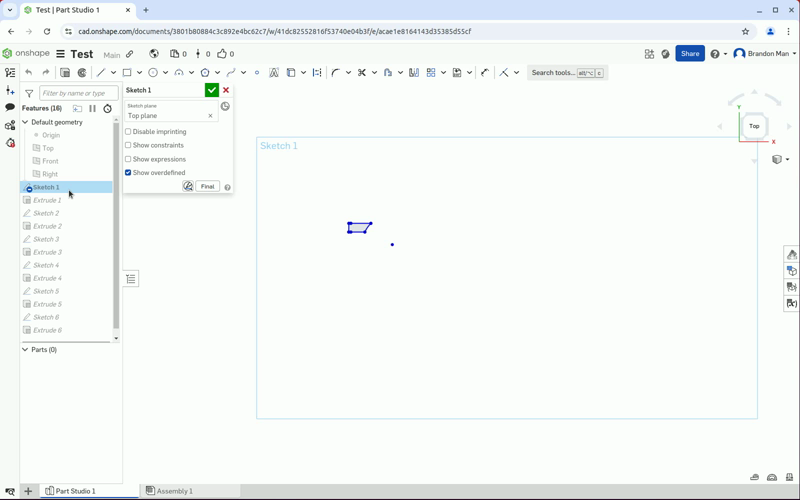
mouse_move(229, 92)
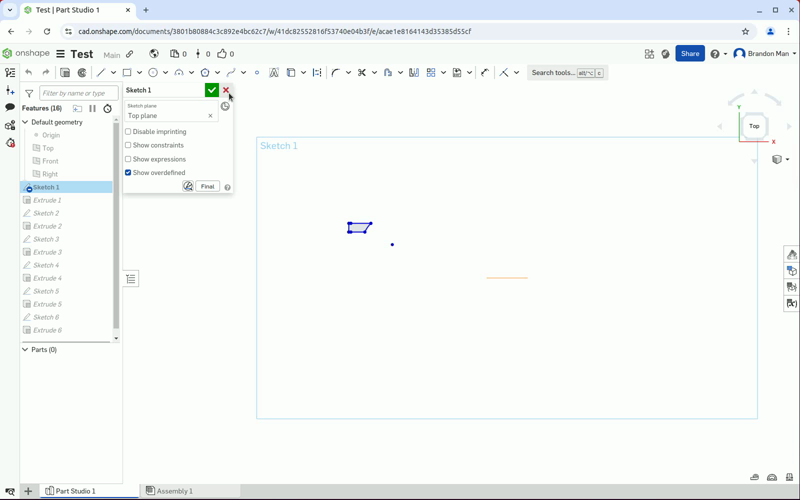
click(229, 92)
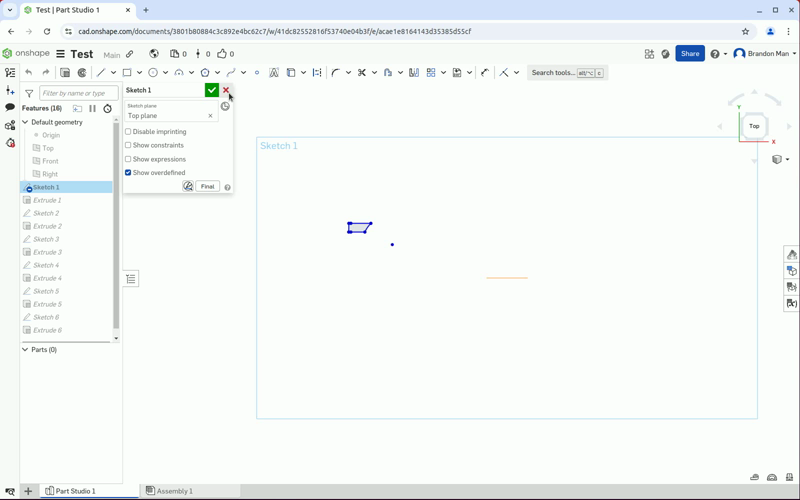
key(shift+s)
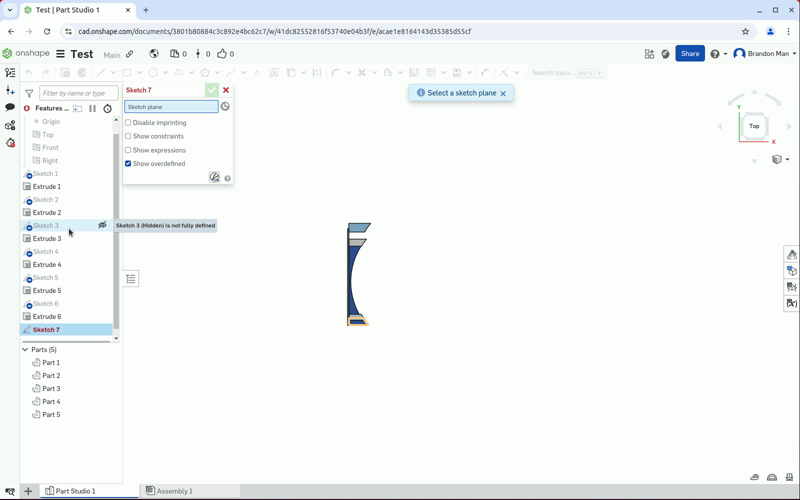
scroll(3)
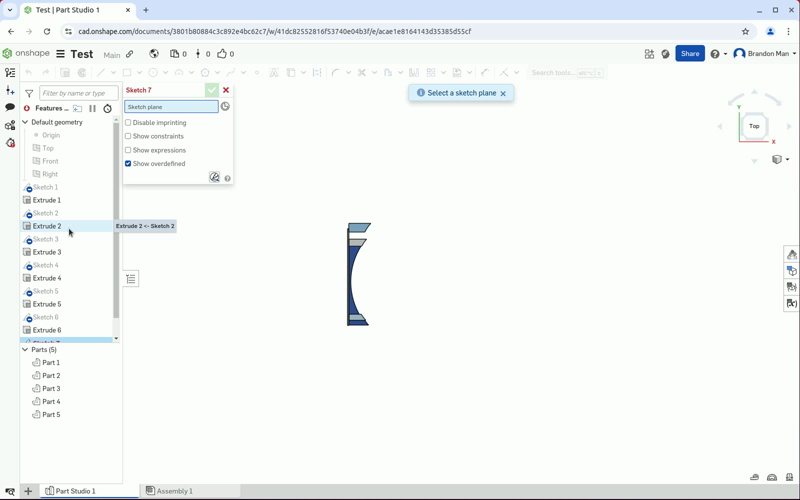
mouse_move(69, 150)
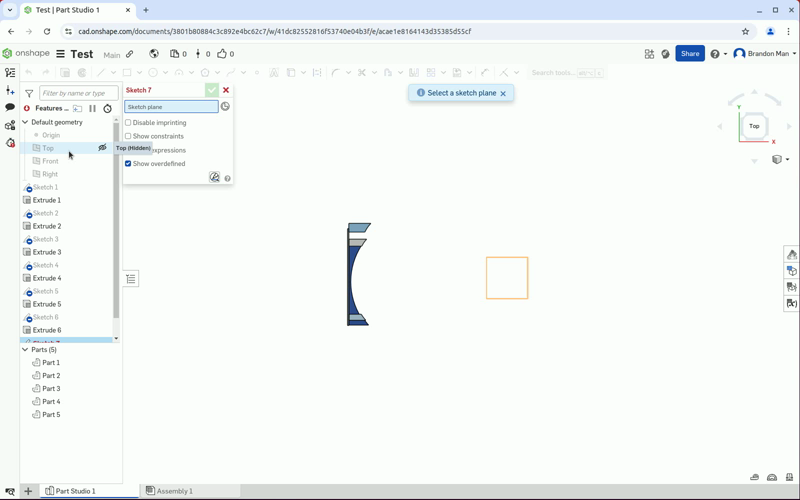
click(69, 150)
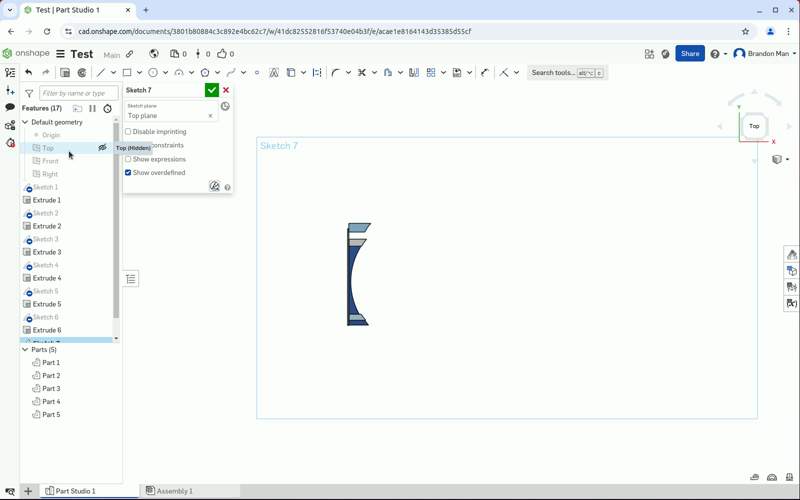
mouse_move(73, 352)
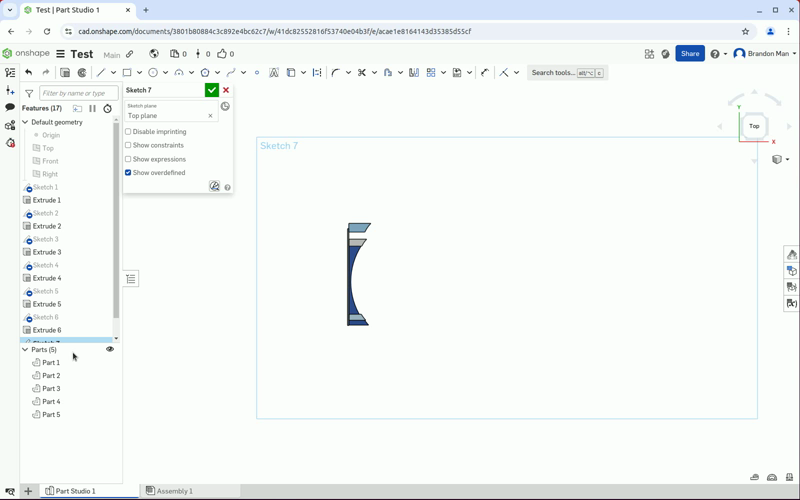
key(y)
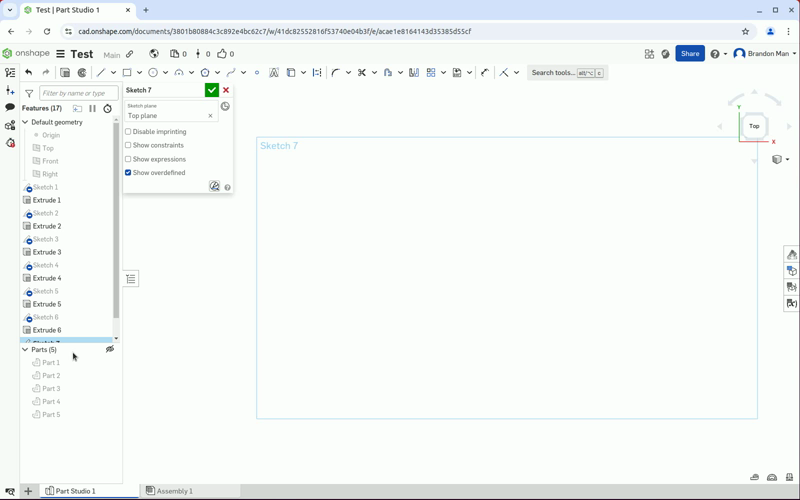
key(l)
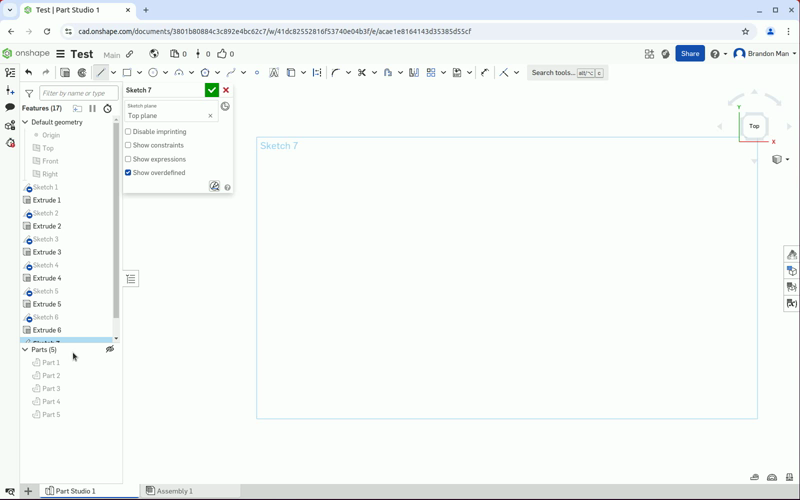
key_down(shift)
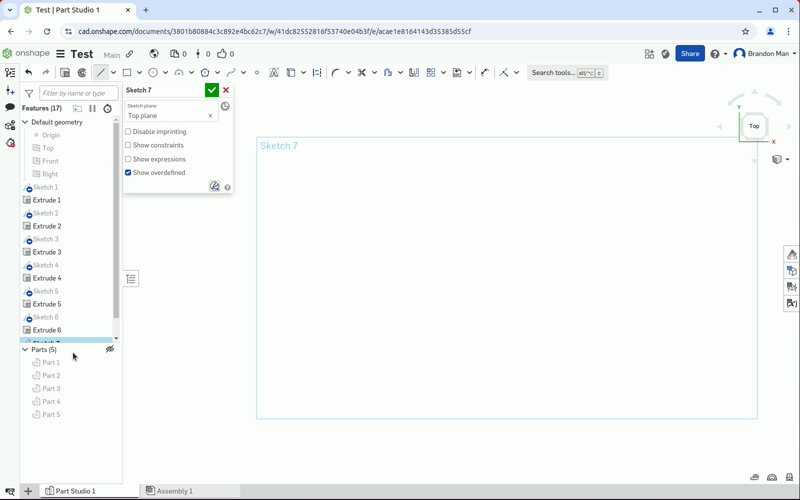
mouse_move(348, 320)
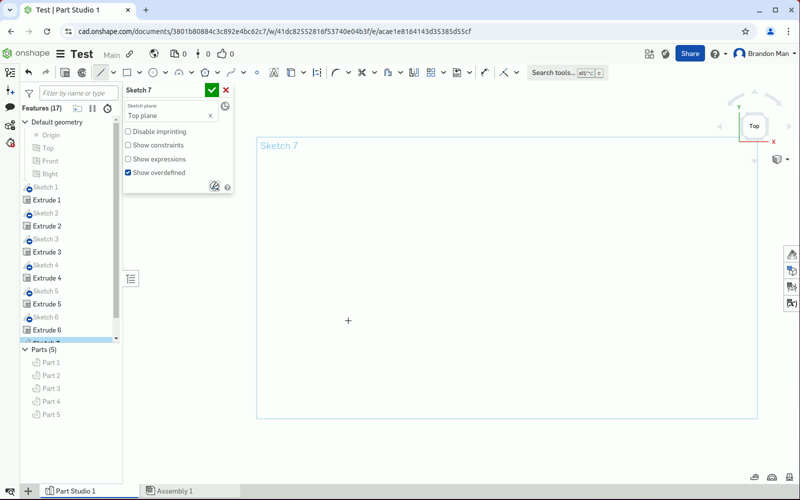
click(348, 320)
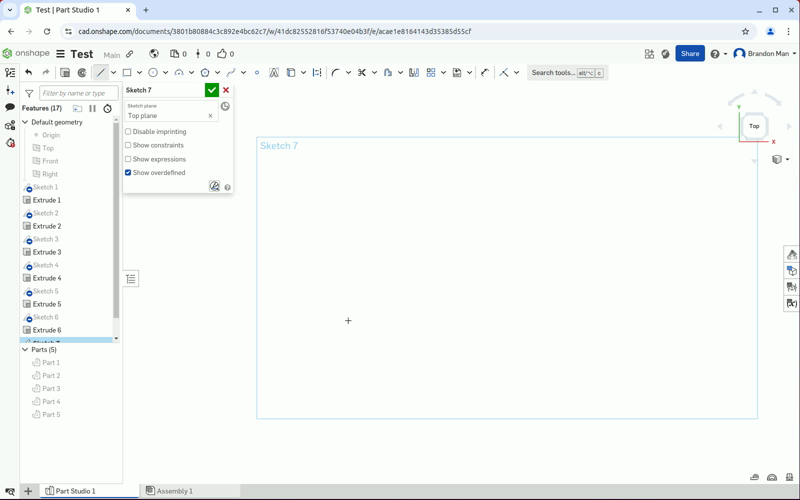
key_up(shift)
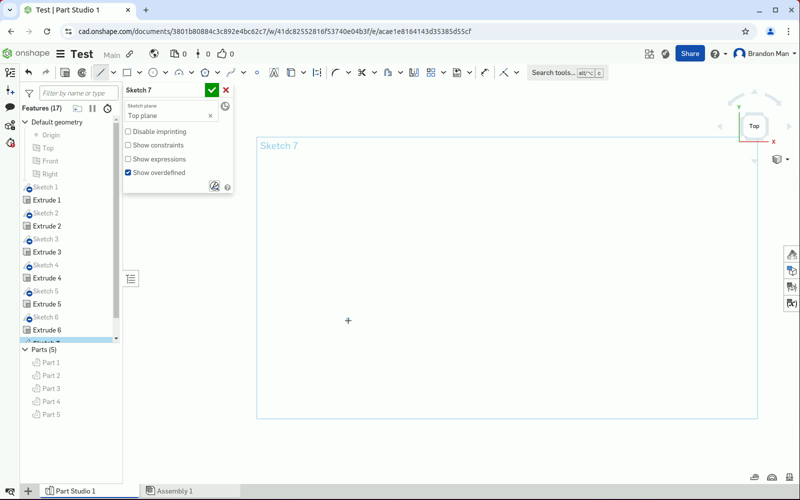
key_down(shift)
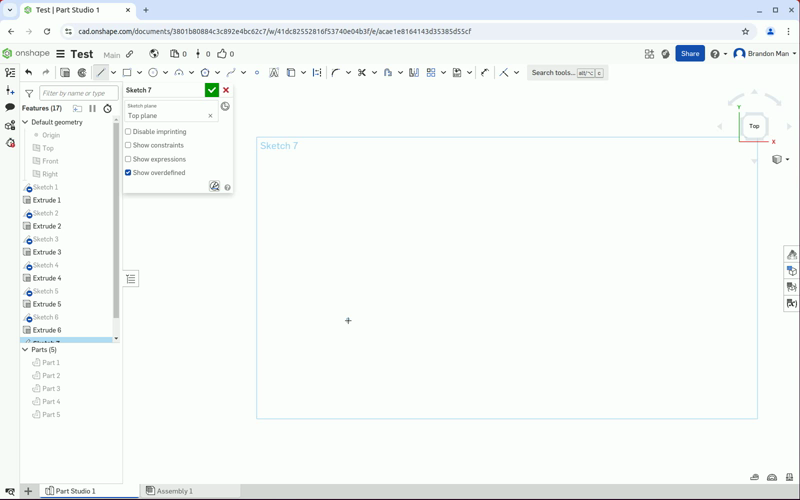
mouse_move(378, 320)
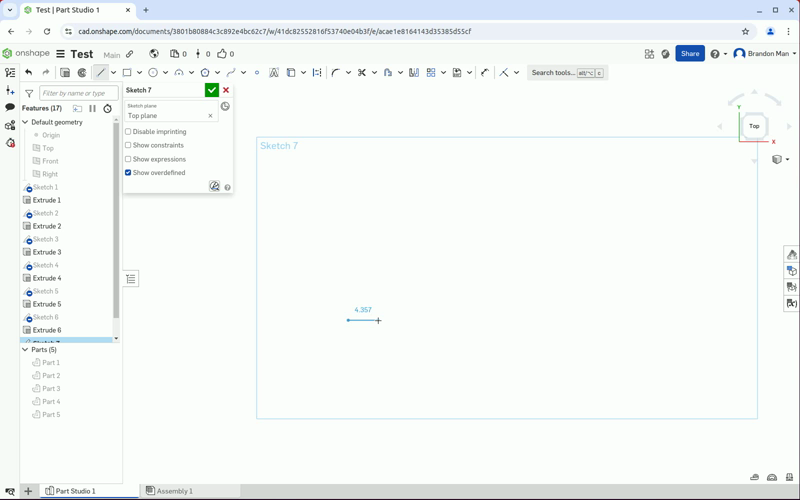
mouse_move(349, 320)
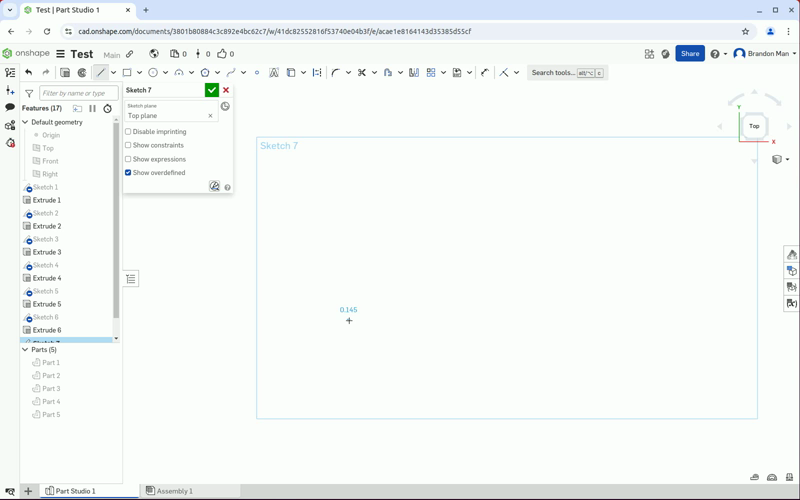
scroll(6)
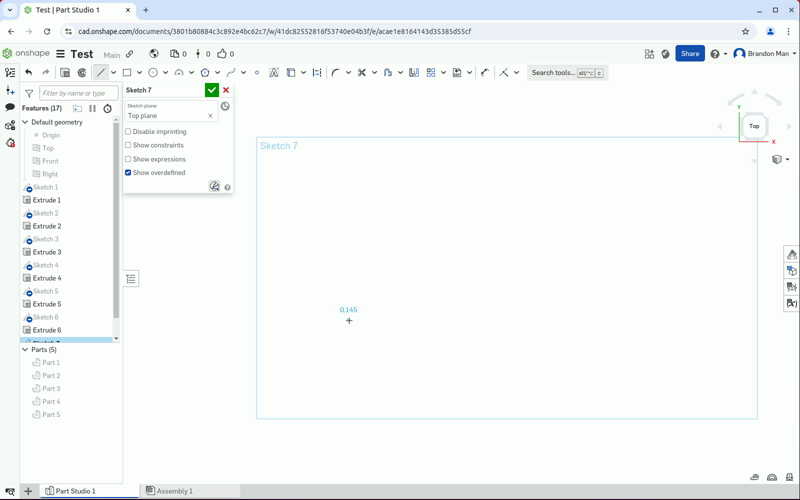
scroll(6)
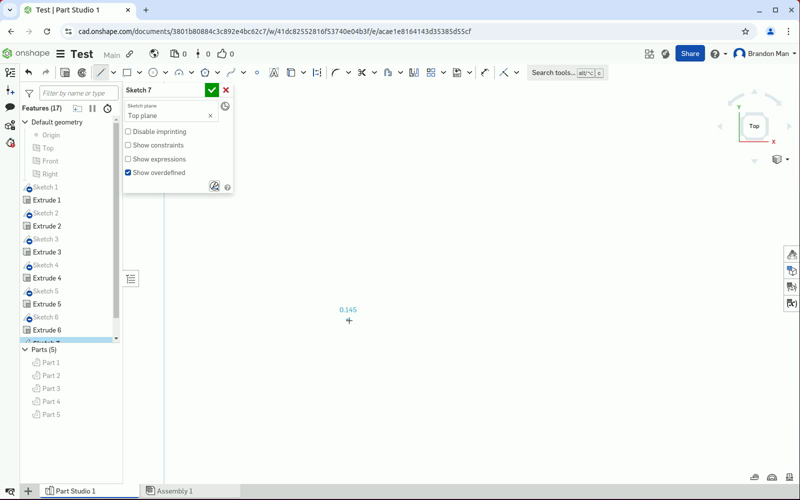
scroll(6)
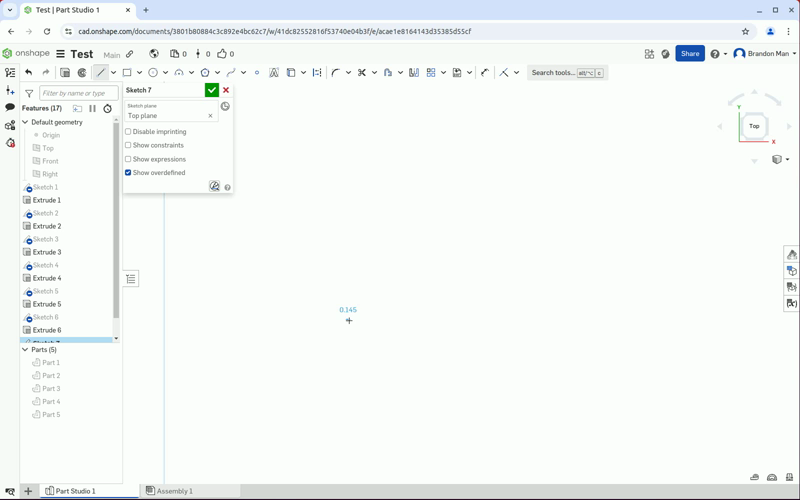
scroll(6)
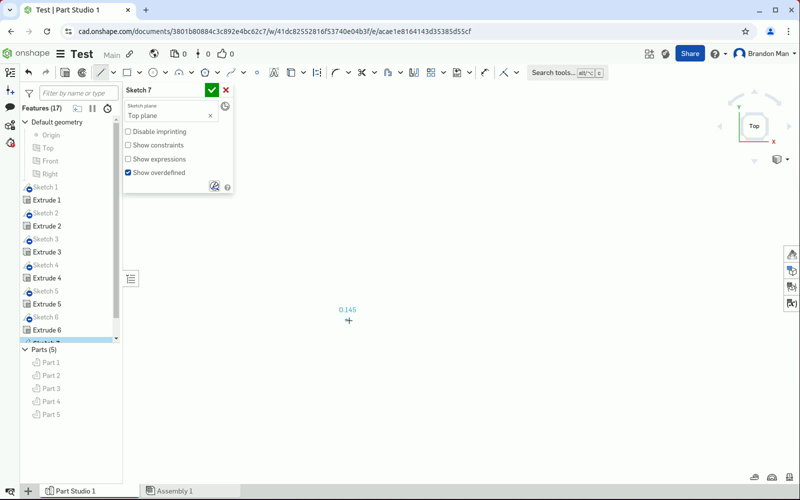
scroll(6)
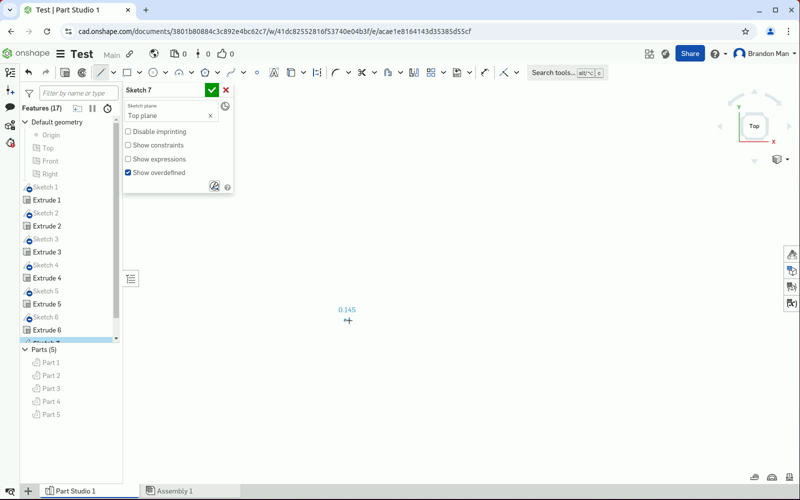
scroll(6)
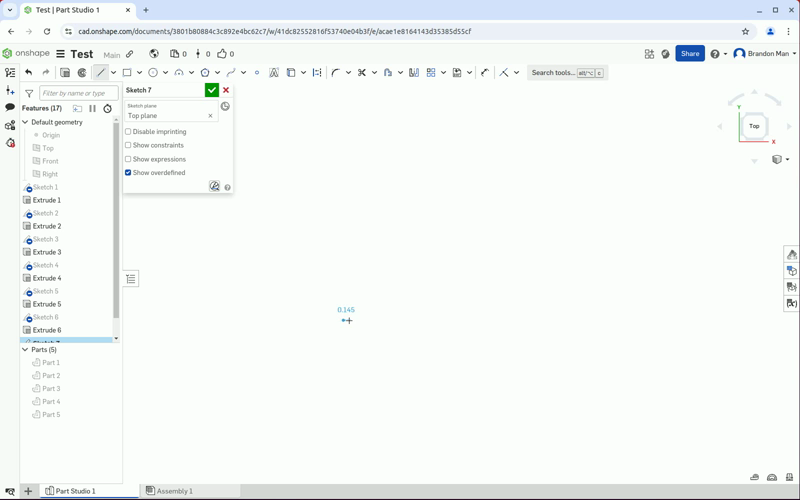
scroll(6)
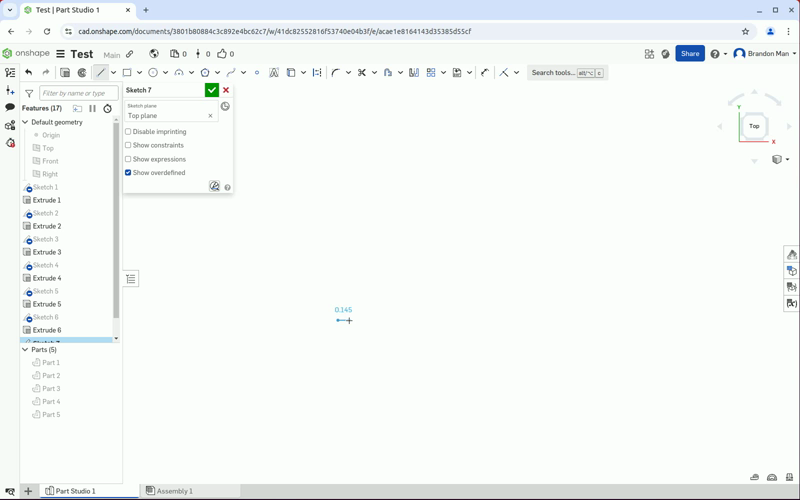
click(349, 320)
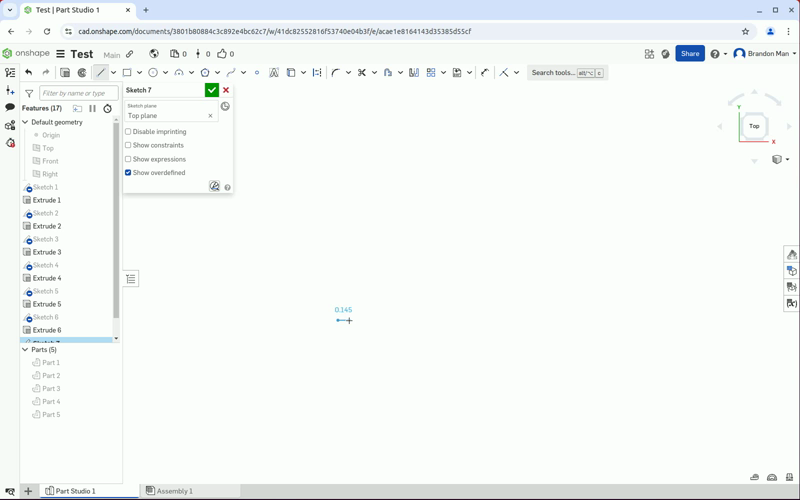
scroll(-6)
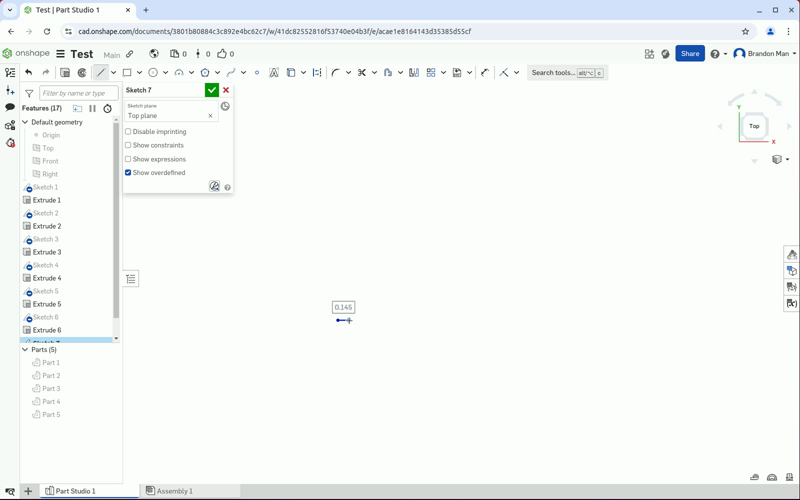
scroll(-6)
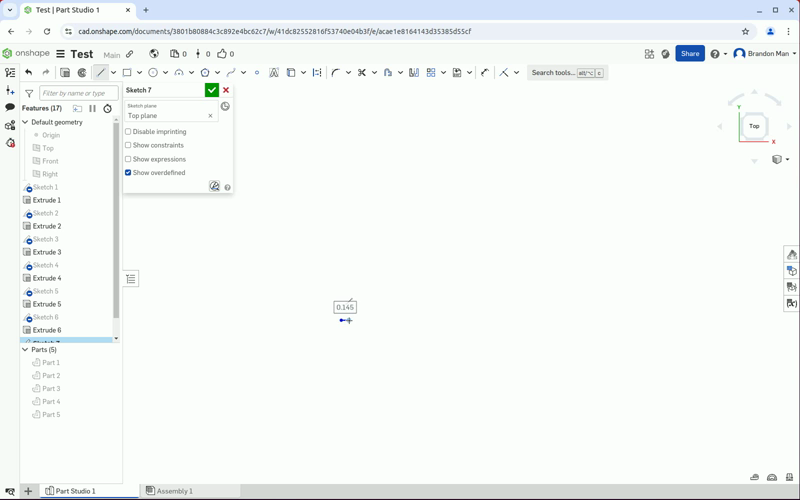
scroll(-6)
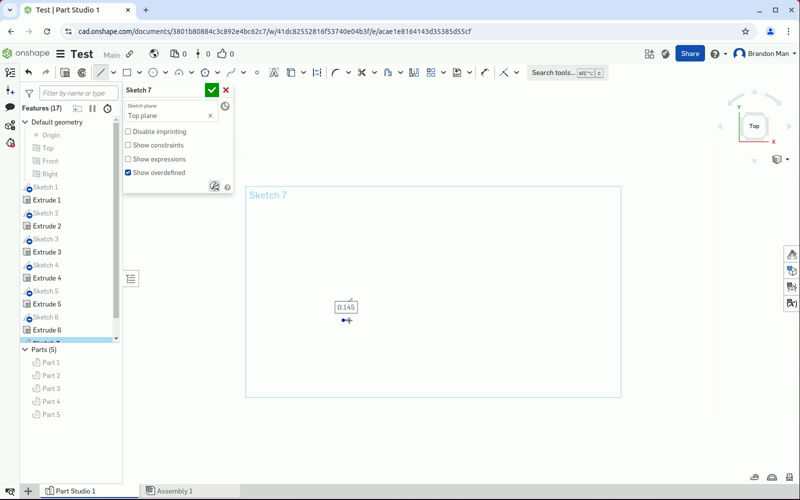
scroll(-6)
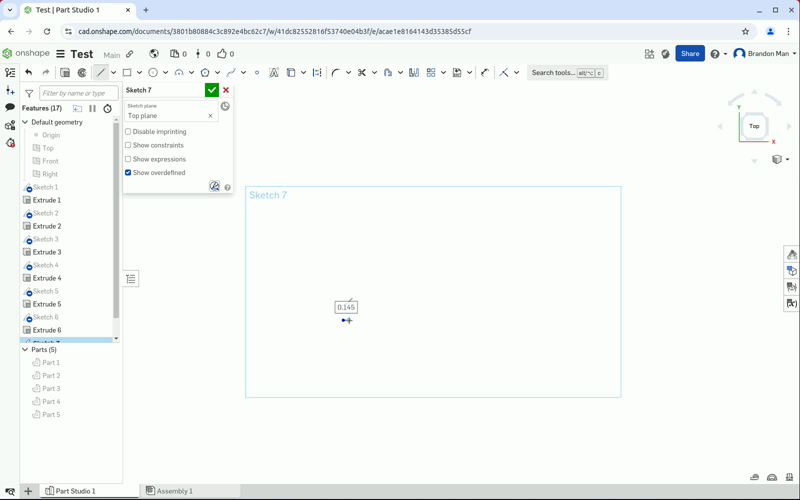
scroll(-6)
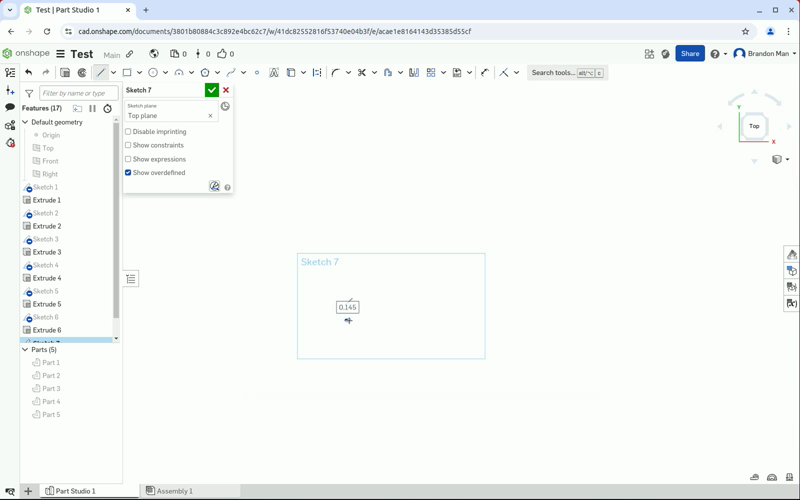
scroll(-6)
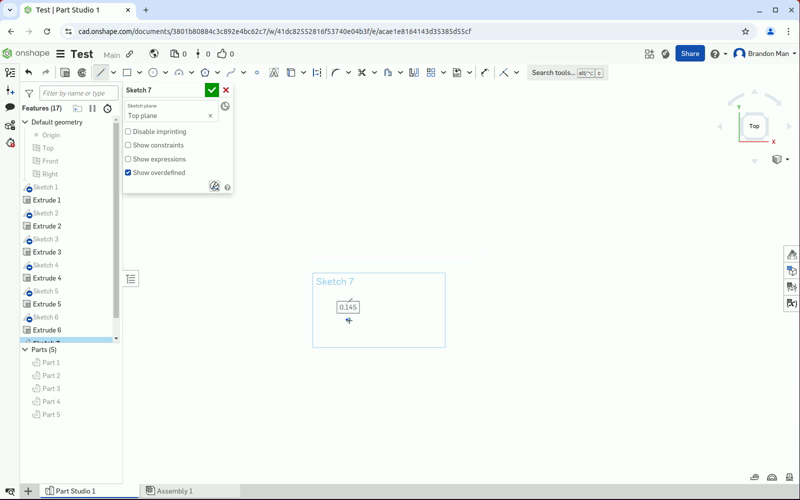
scroll(-6)
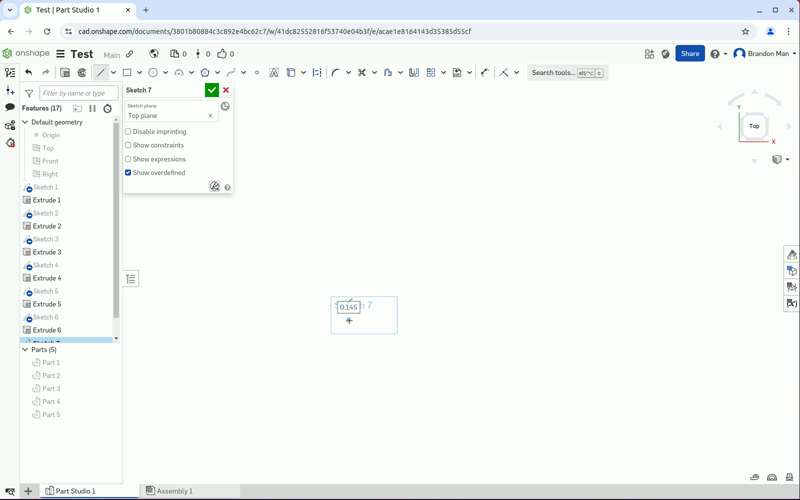
key_up(shift)
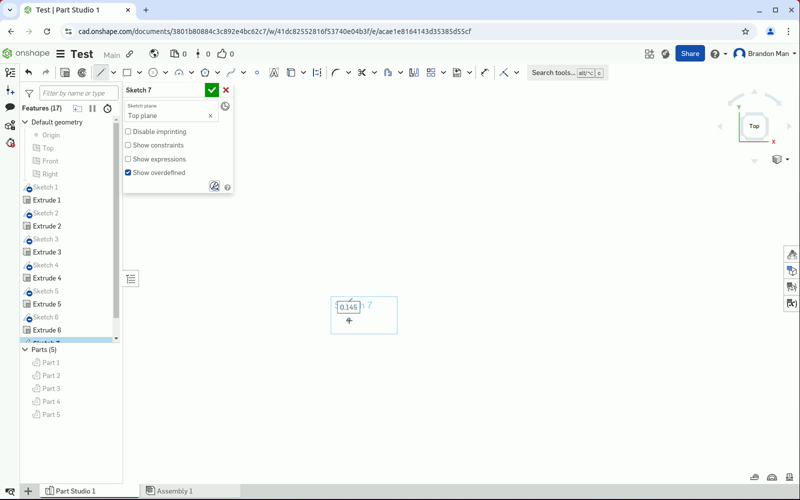
key_down(shift)
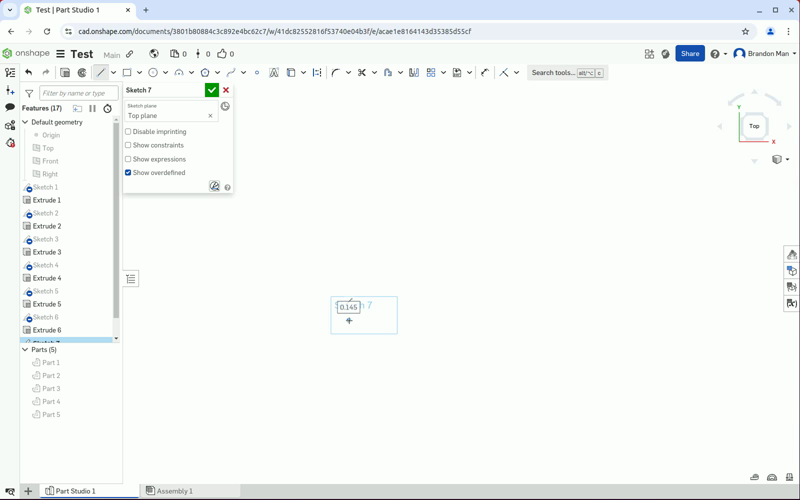
mouse_move(379, 320)
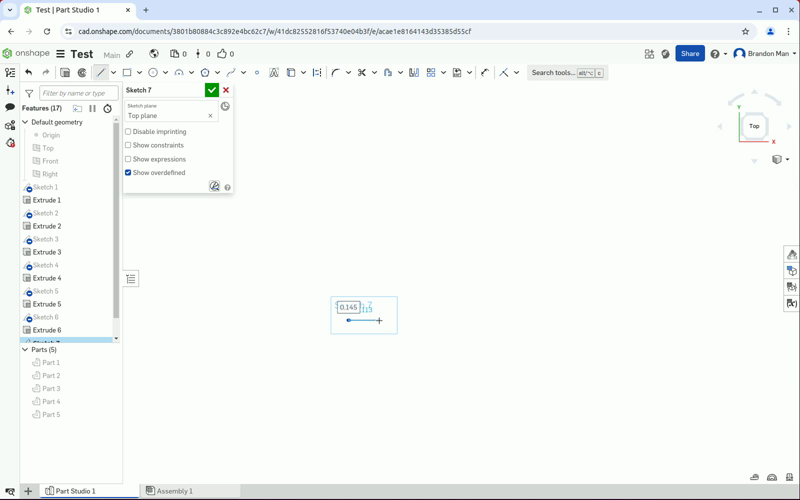
mouse_move(349, 314)
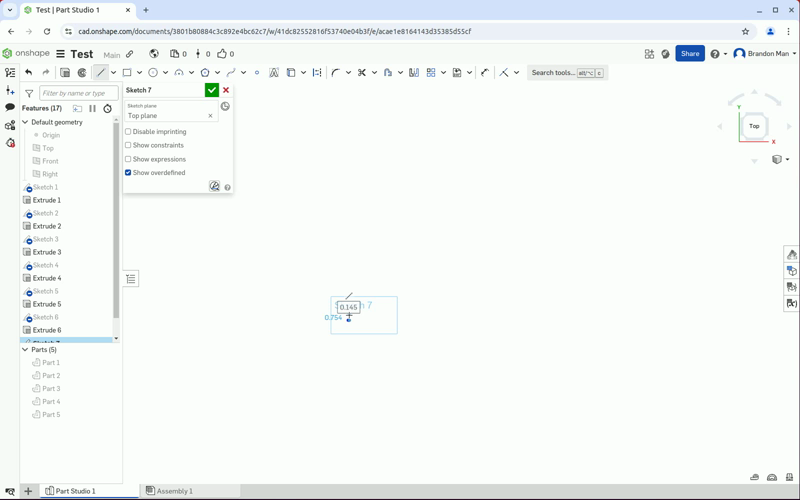
scroll(6)
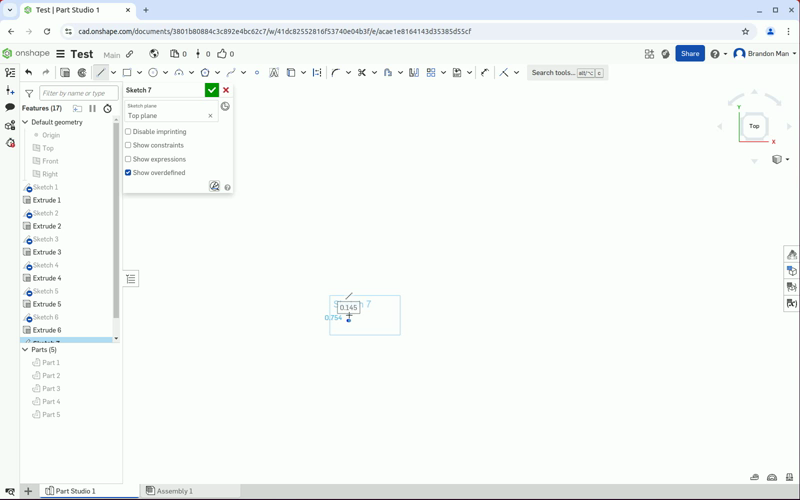
scroll(6)
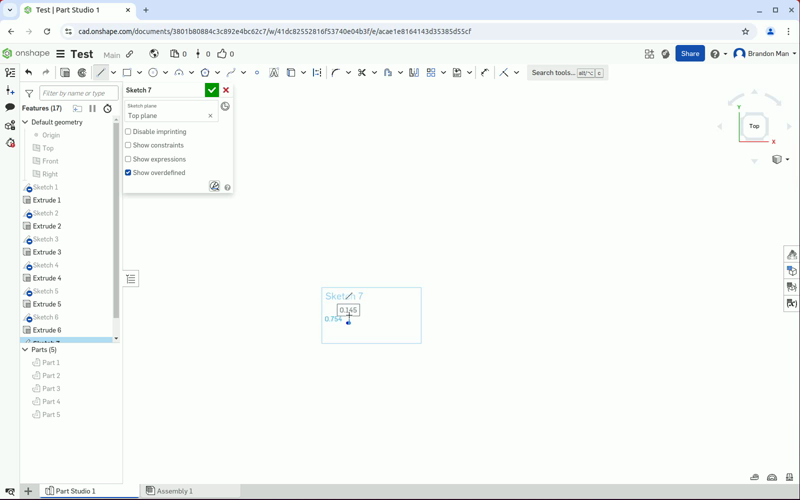
scroll(6)
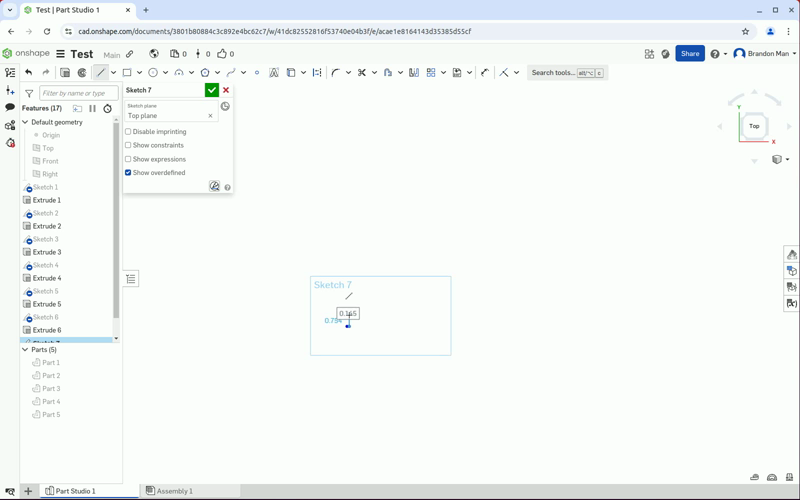
scroll(6)
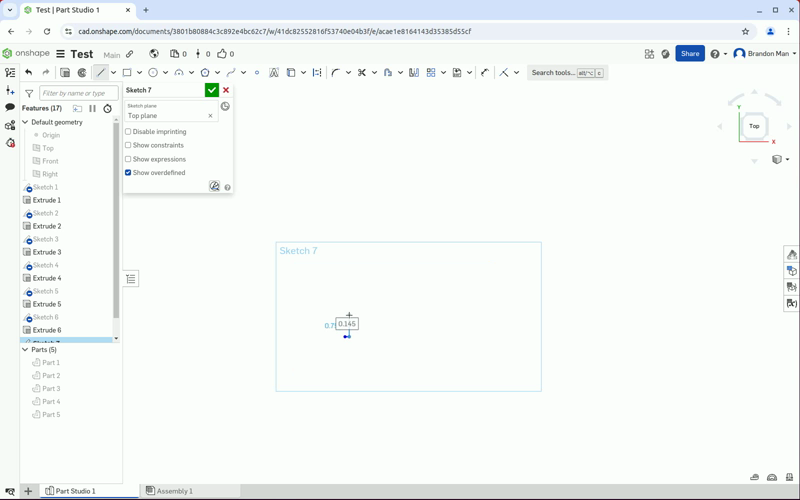
scroll(6)
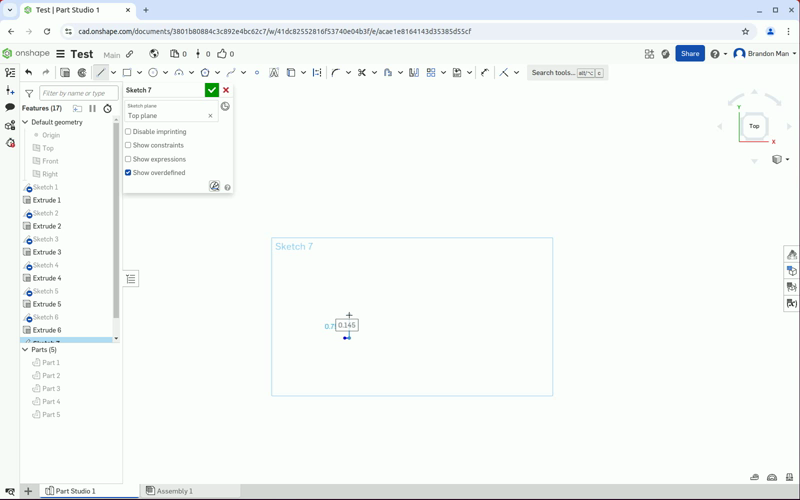
scroll(6)
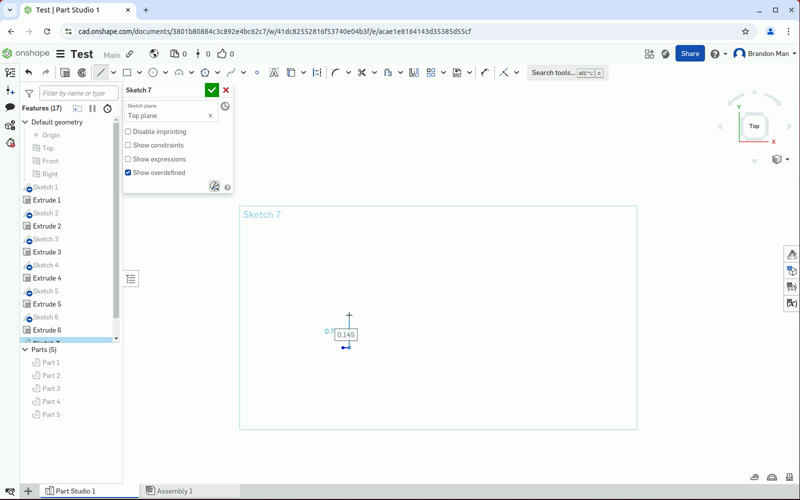
scroll(6)
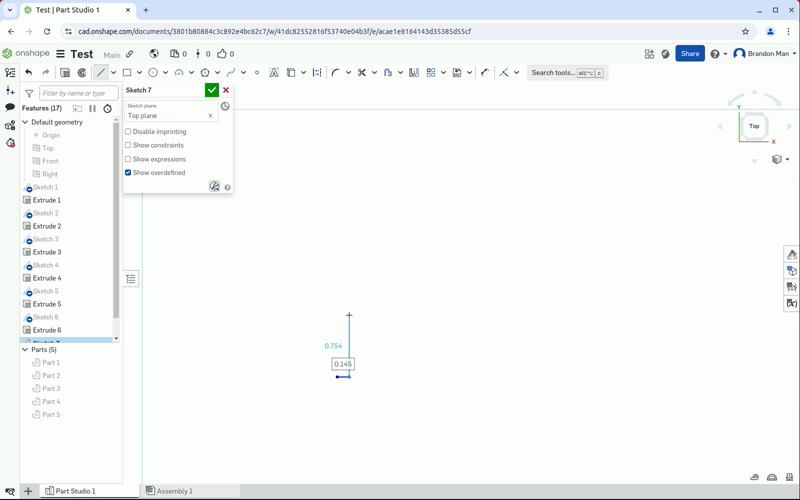
click(349, 314)
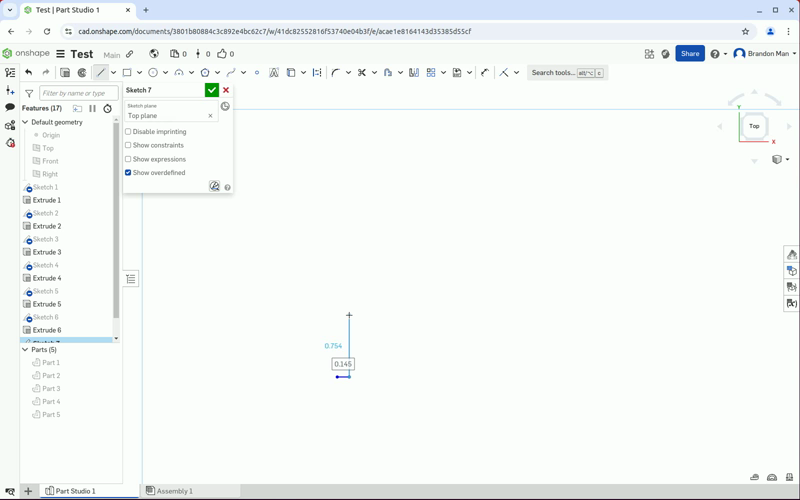
scroll(-6)
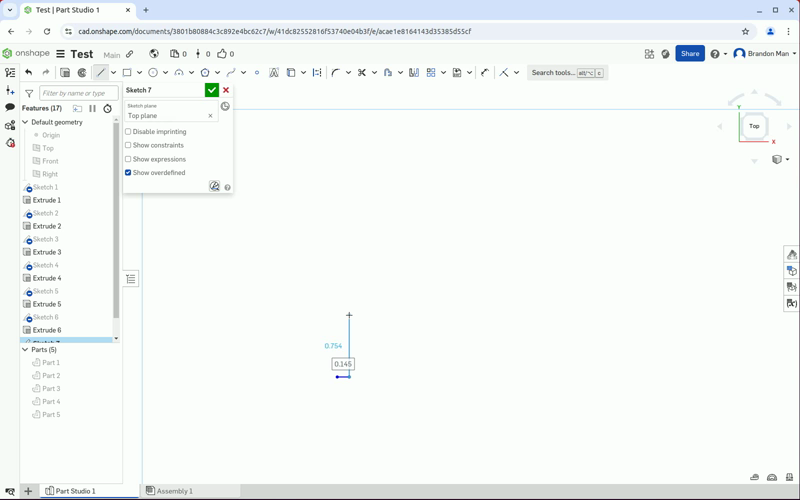
scroll(-6)
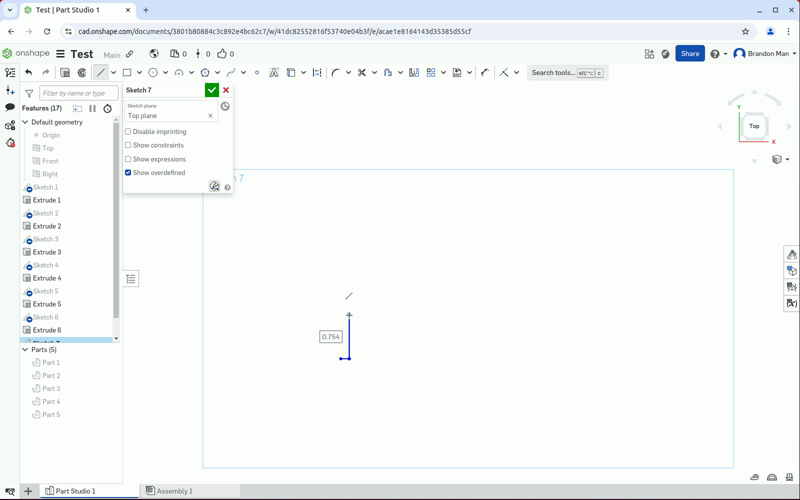
scroll(-6)
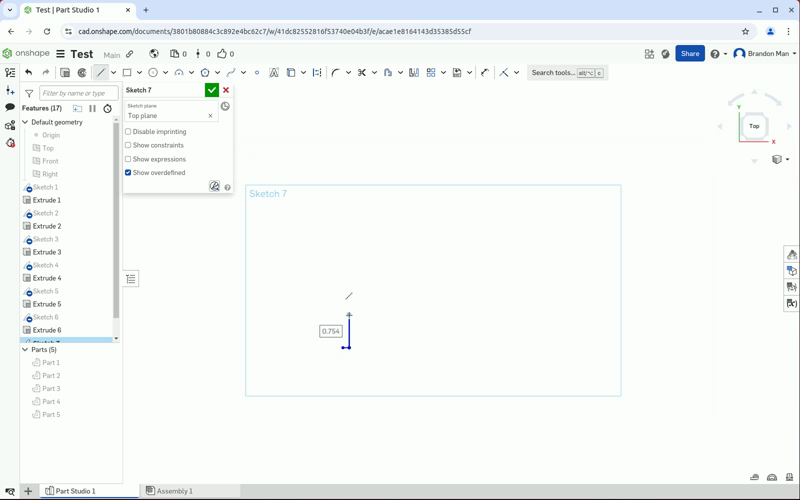
scroll(-6)
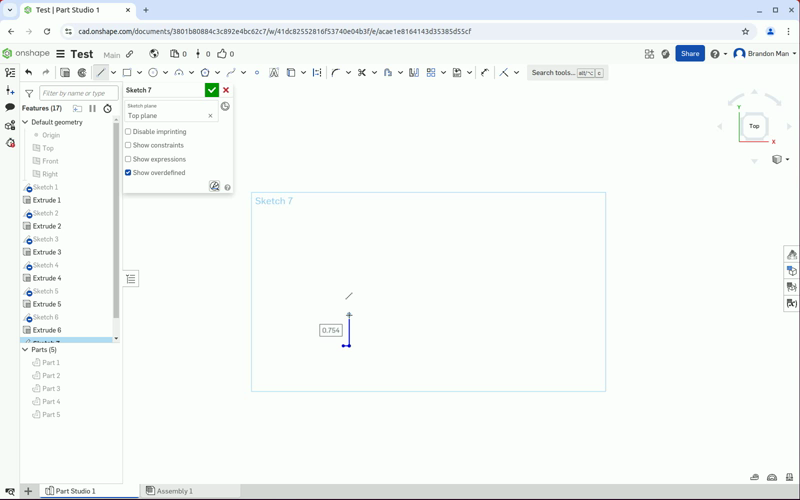
scroll(-6)
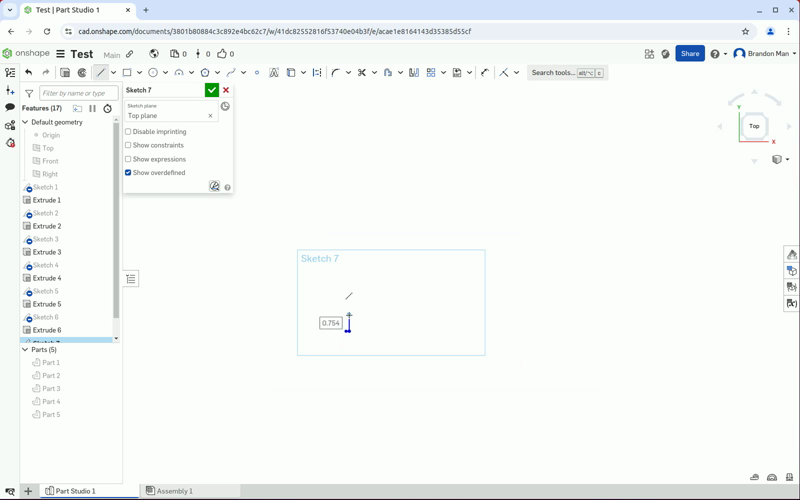
scroll(-6)
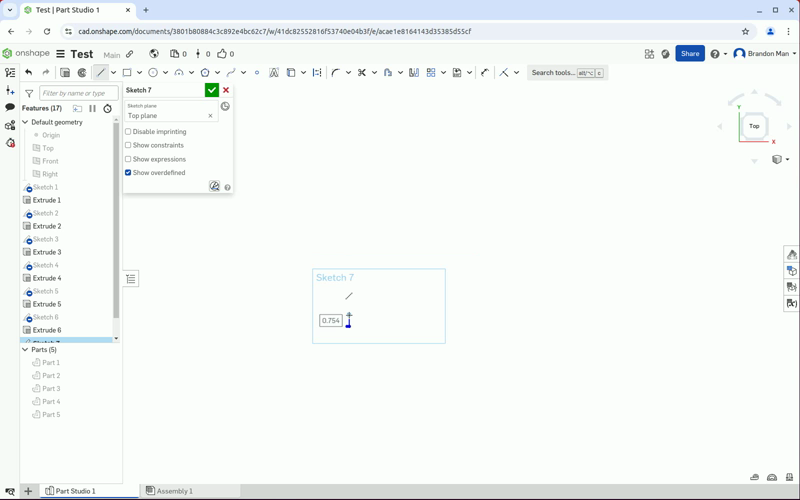
scroll(-6)
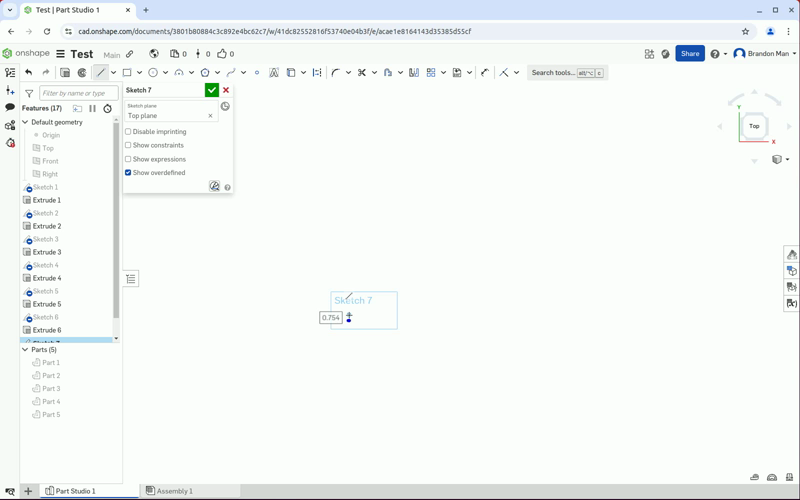
key_up(shift)
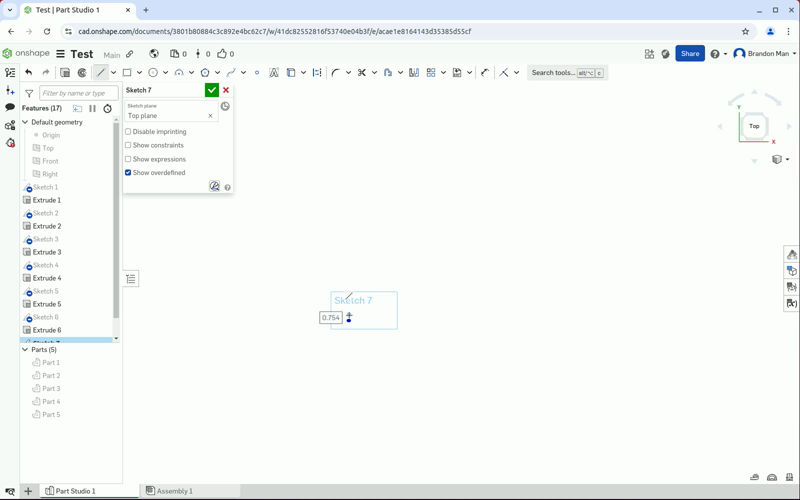
key_down(shift)
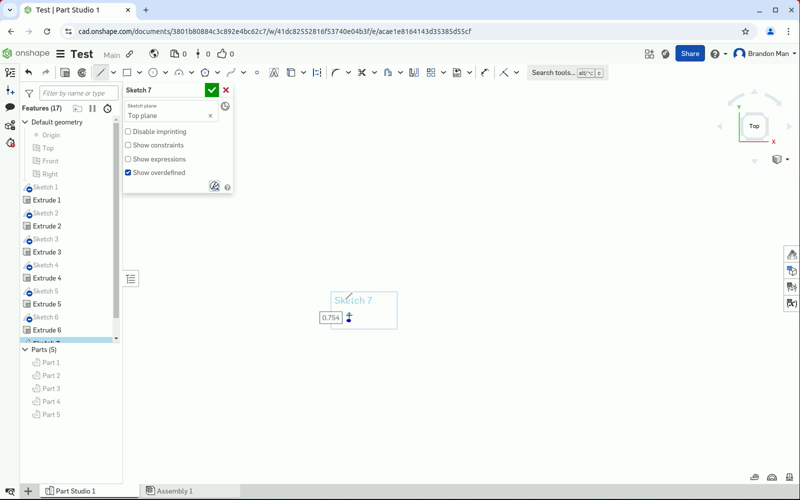
mouse_move(349, 249)
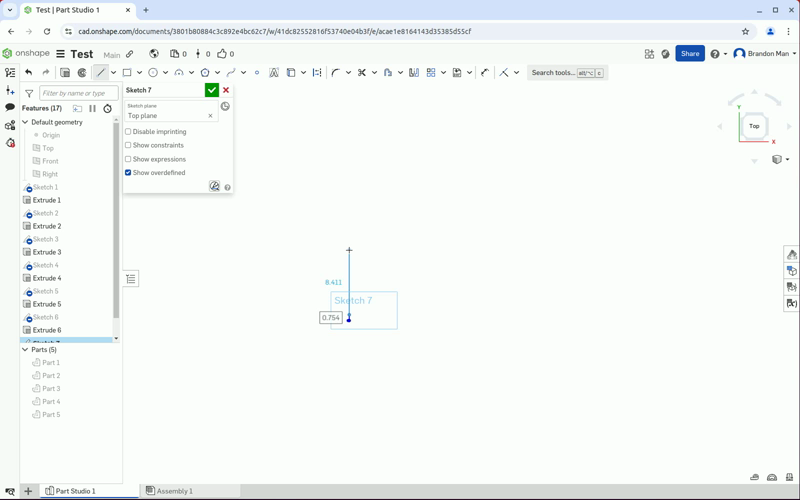
click(349, 249)
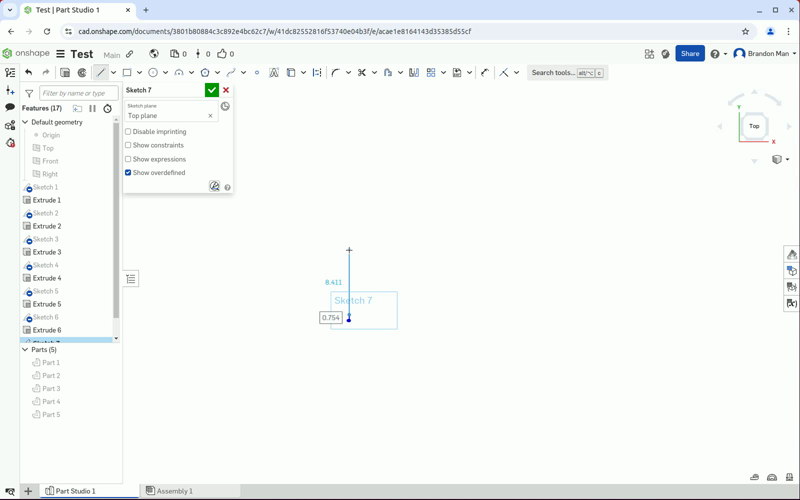
key_up(shift)
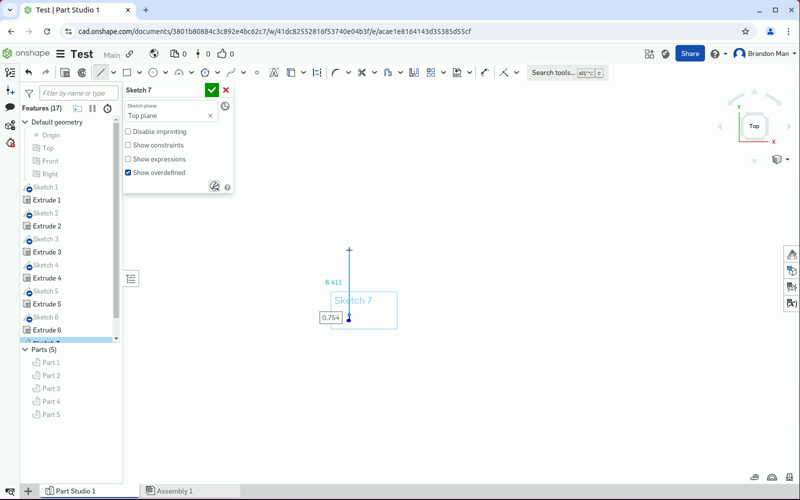
key_down(shift)
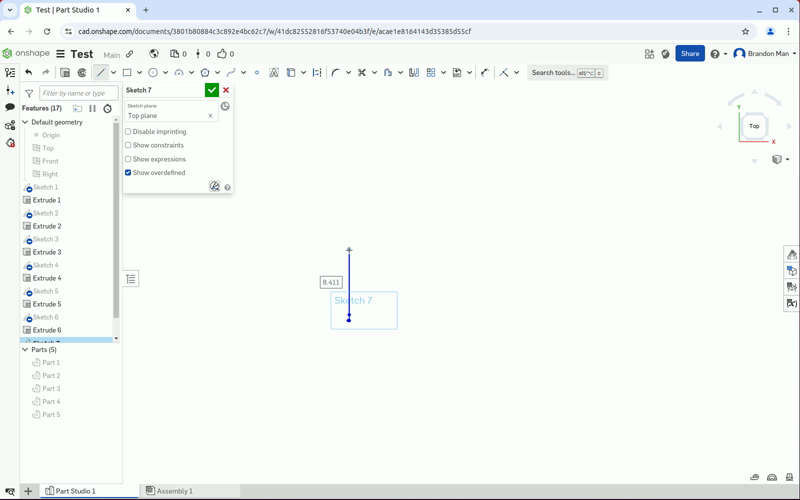
mouse_move(379, 249)
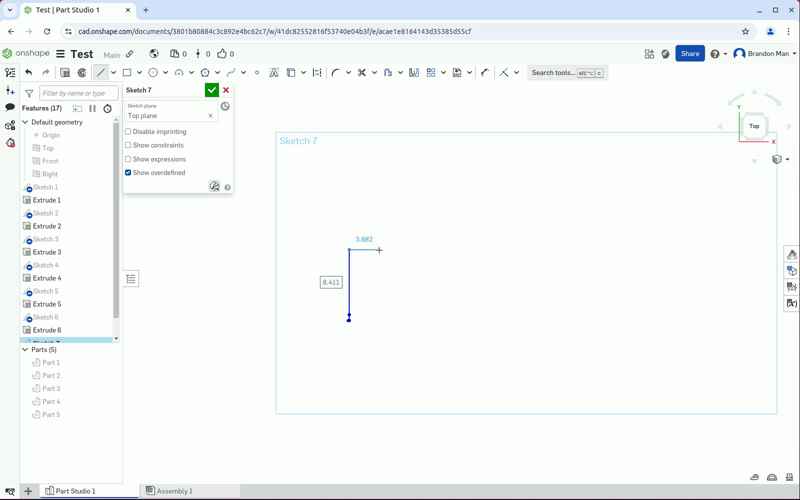
mouse_move(349, 243)
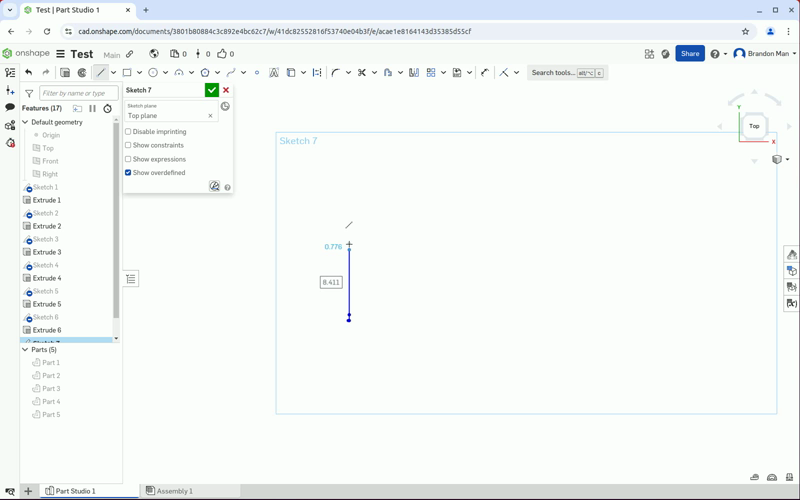
scroll(6)
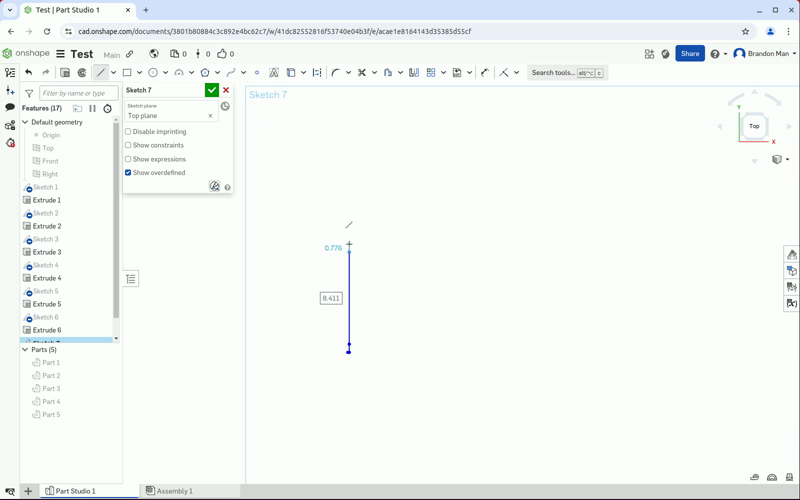
scroll(6)
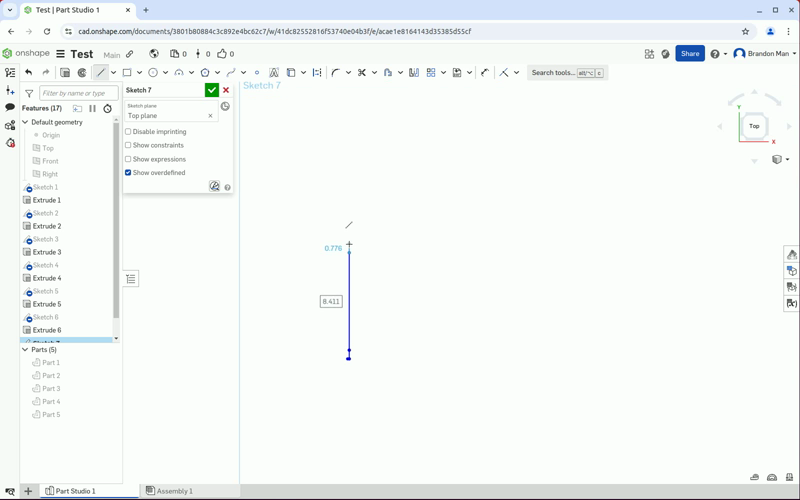
scroll(6)
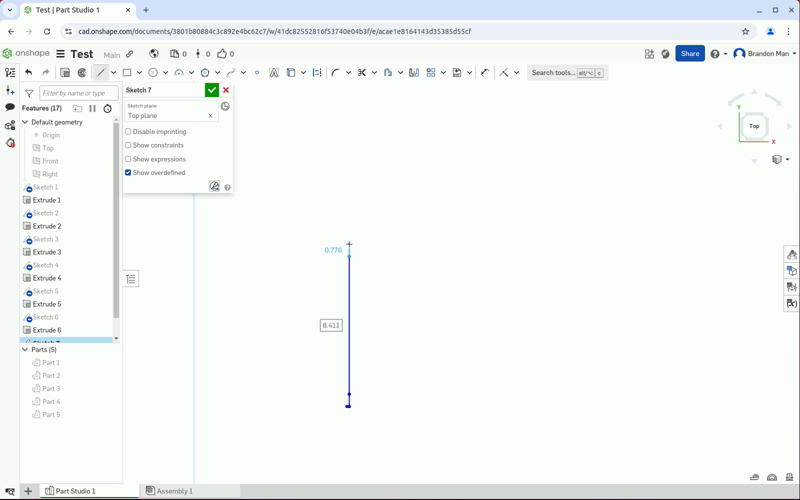
scroll(6)
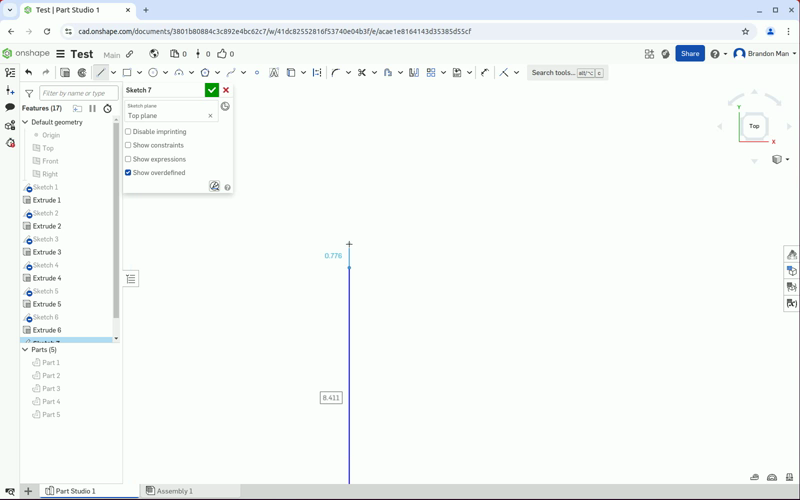
scroll(6)
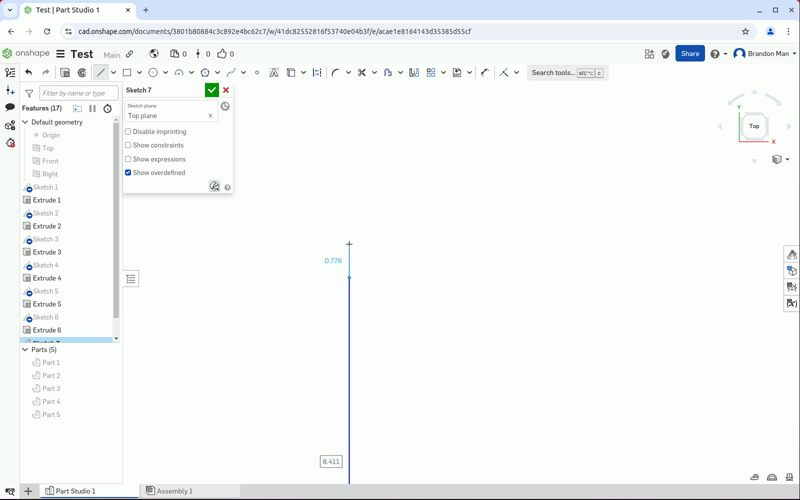
scroll(6)
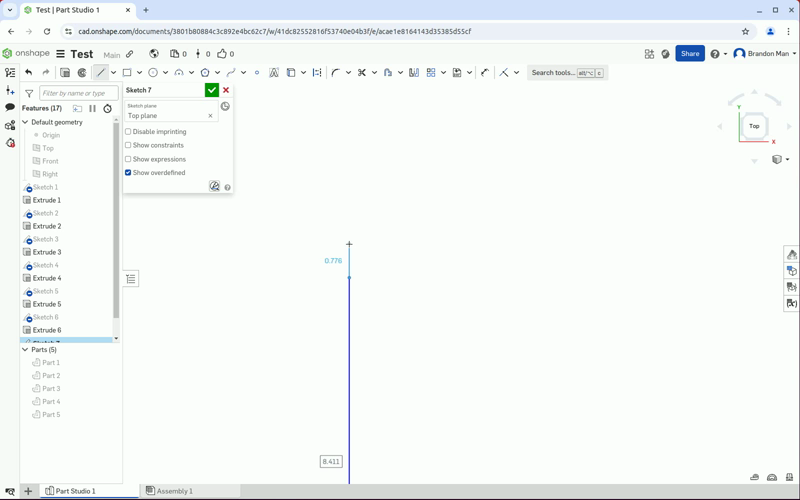
scroll(6)
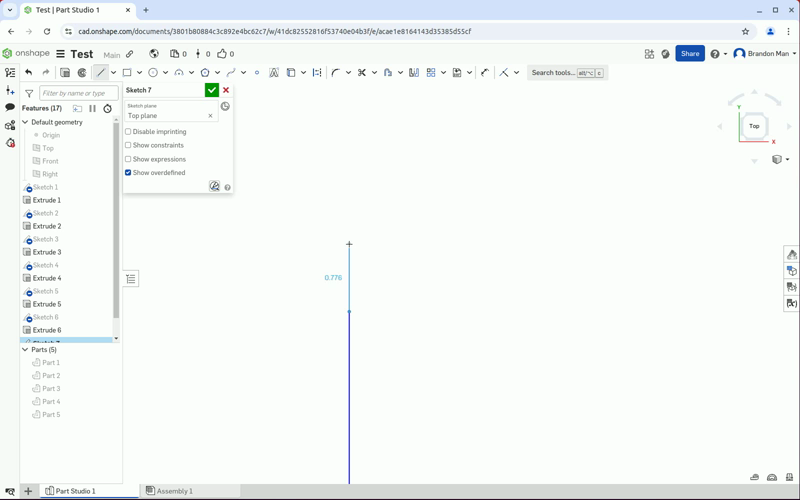
click(349, 243)
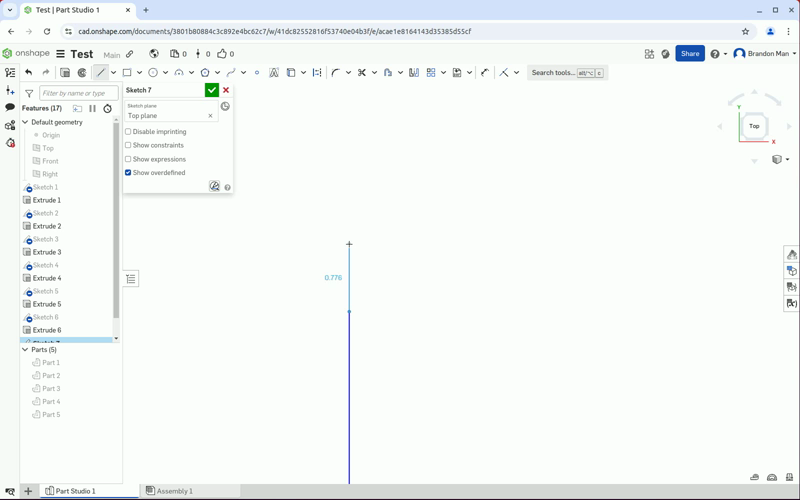
scroll(-6)
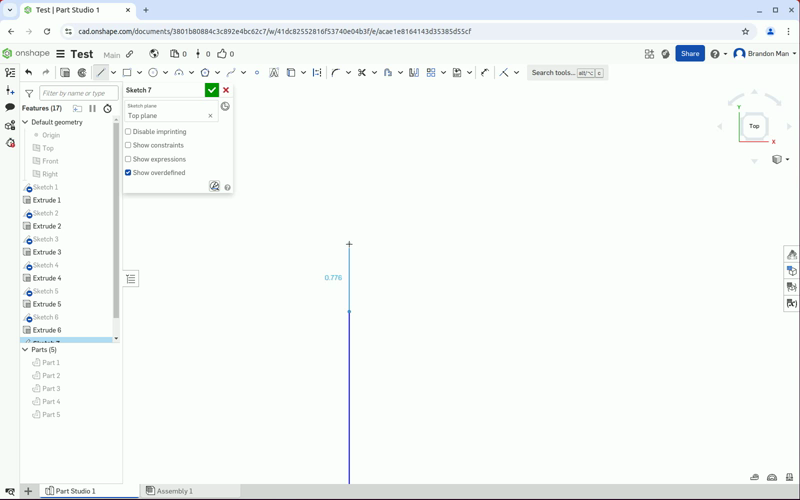
scroll(-6)
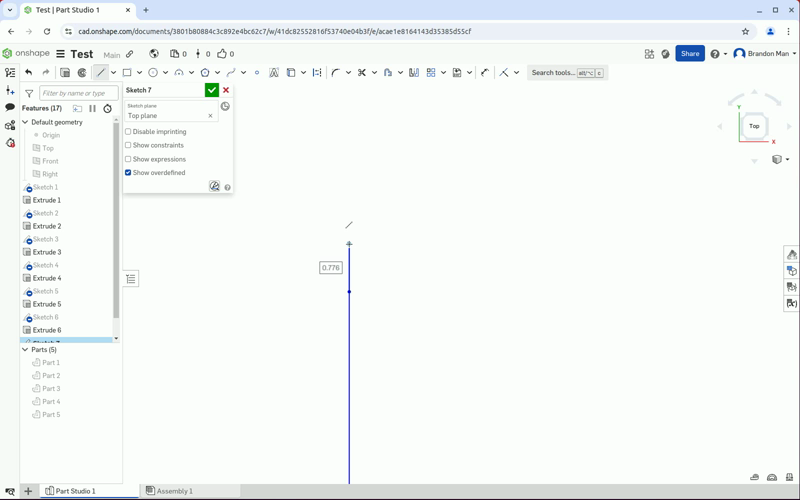
scroll(-6)
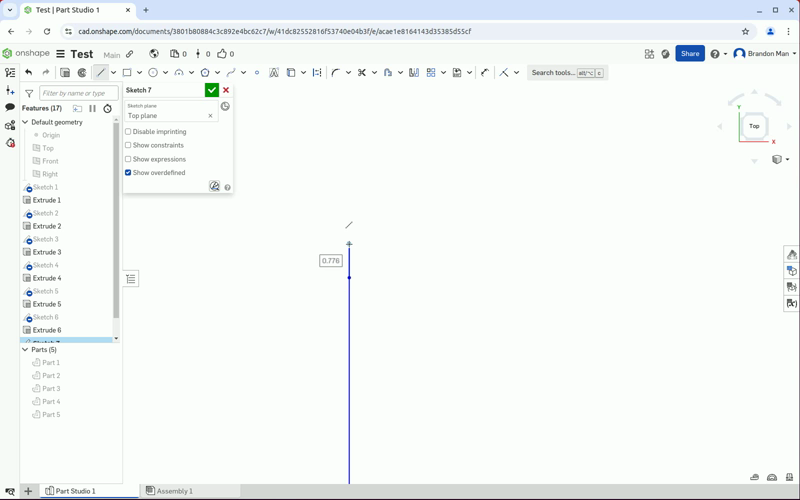
scroll(-6)
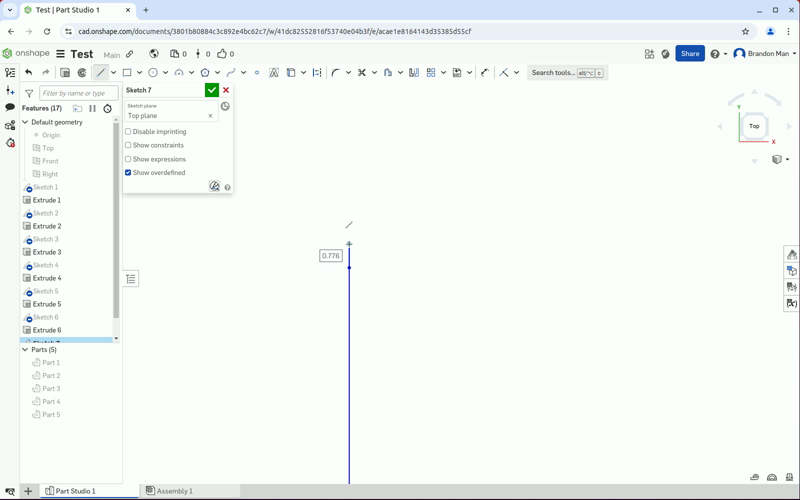
scroll(-6)
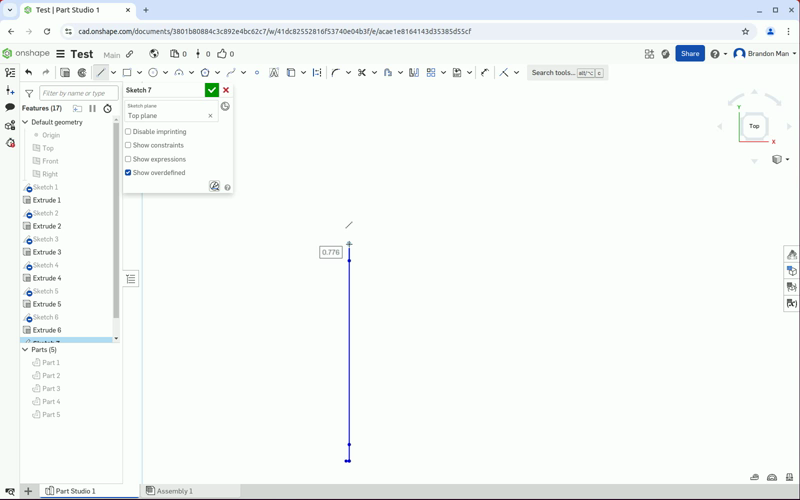
scroll(-6)
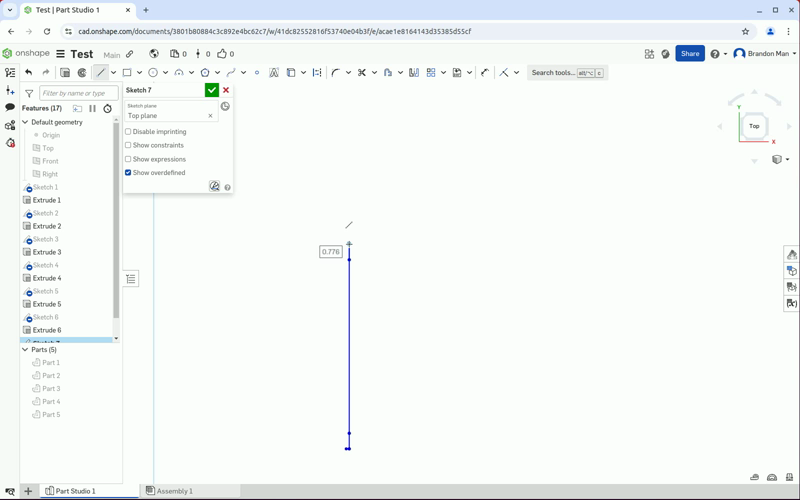
scroll(-6)
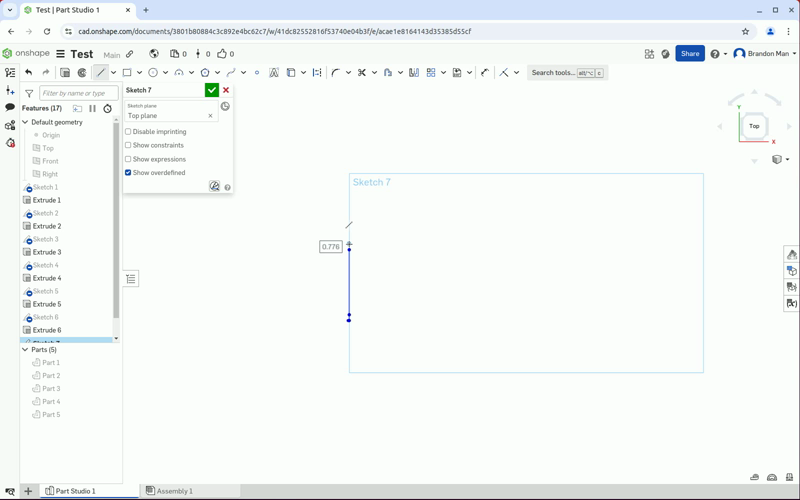
key_up(shift)
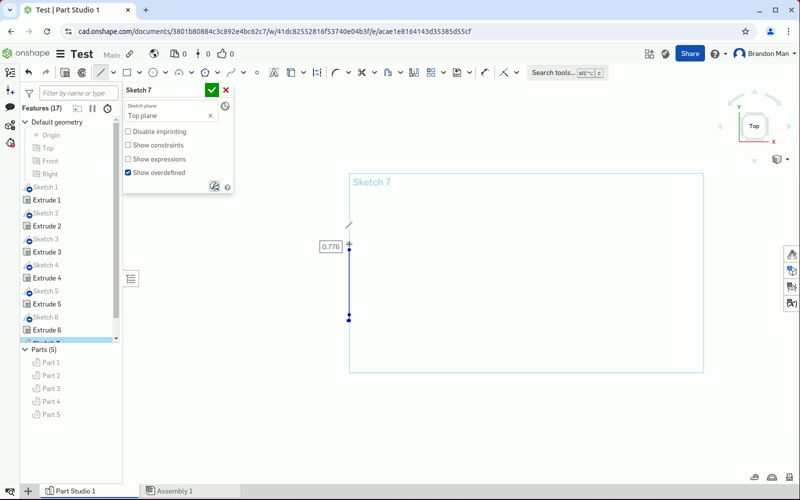
key_down(shift)
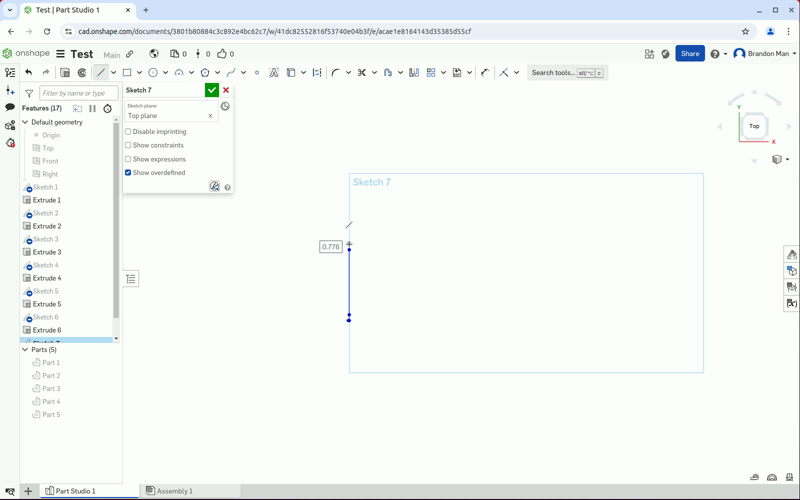
mouse_move(379, 243)
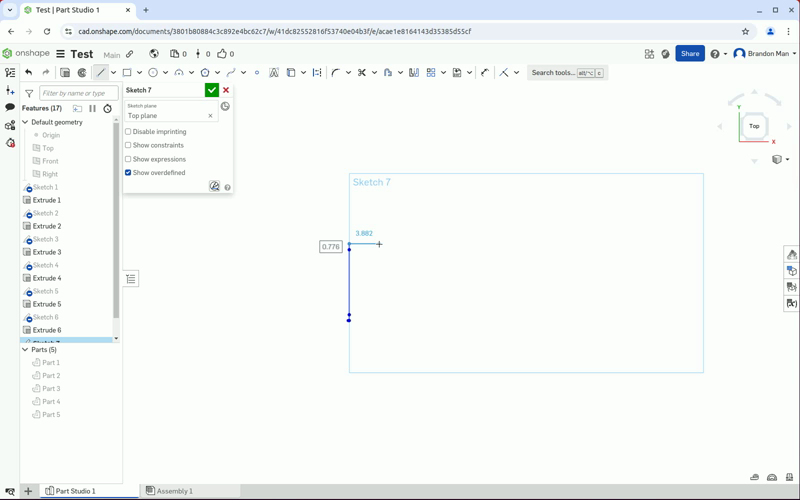
mouse_move(348, 243)
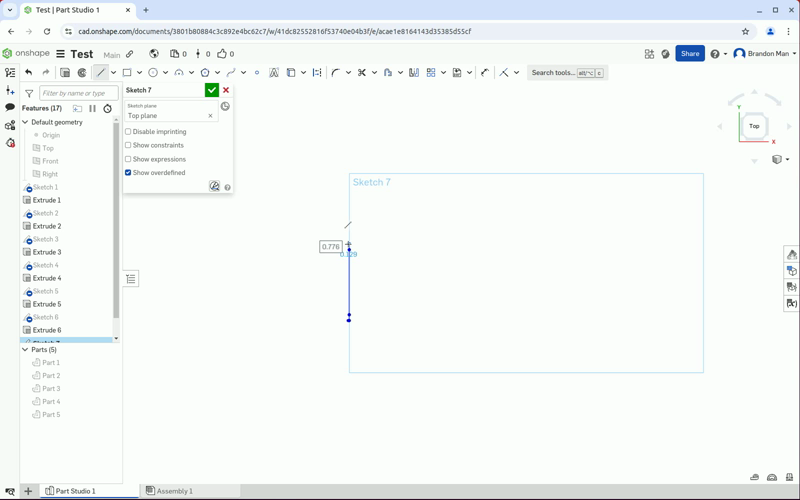
scroll(6)
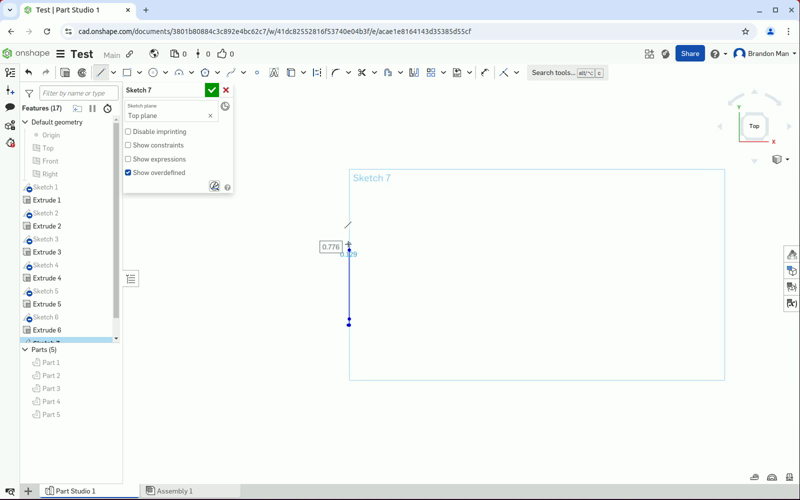
scroll(6)
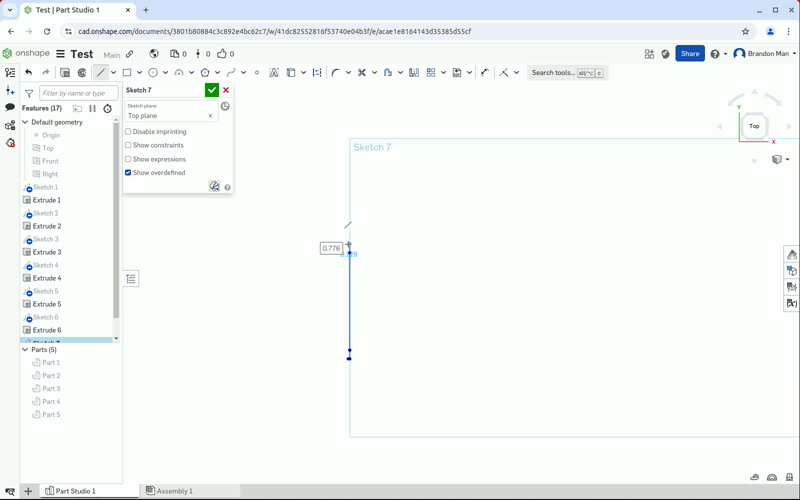
scroll(6)
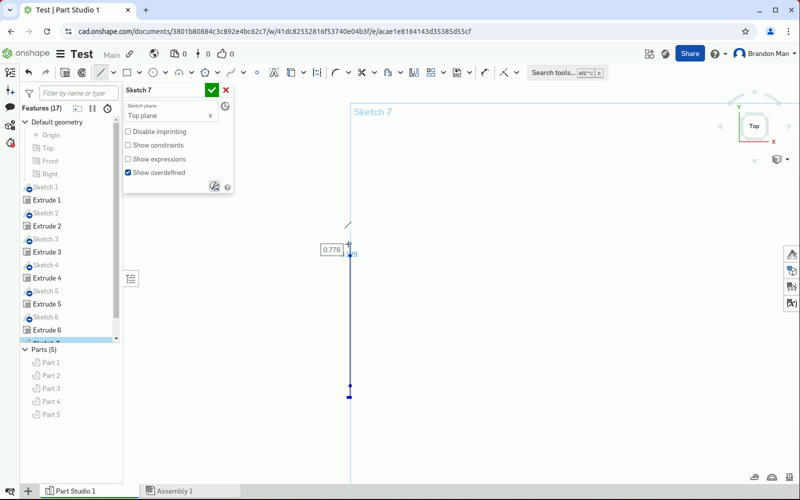
scroll(6)
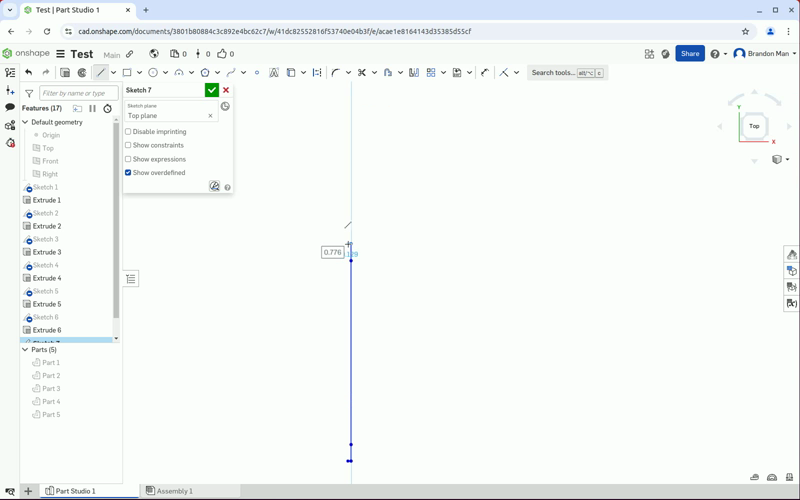
scroll(6)
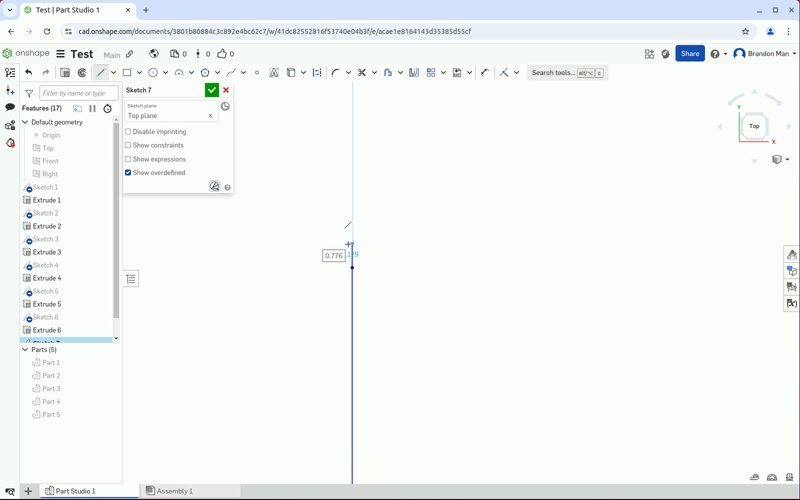
scroll(6)
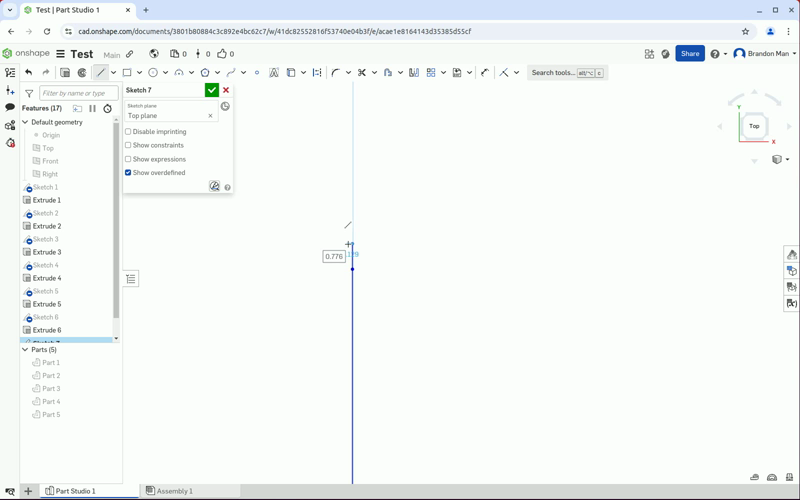
scroll(6)
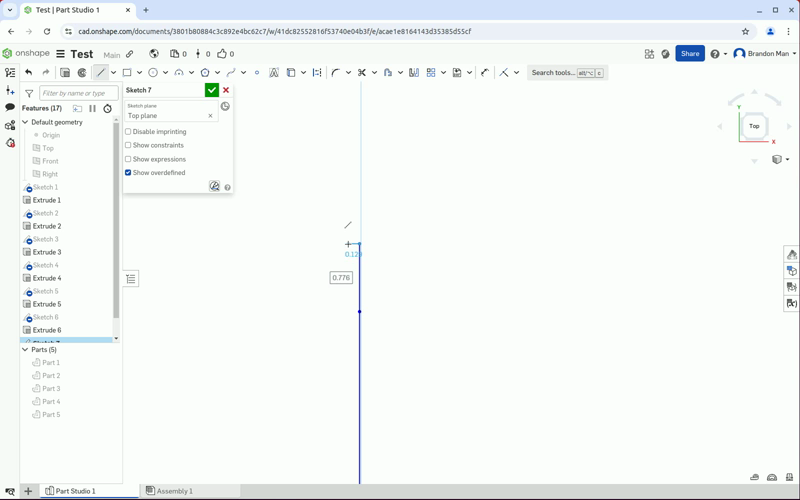
click(348, 243)
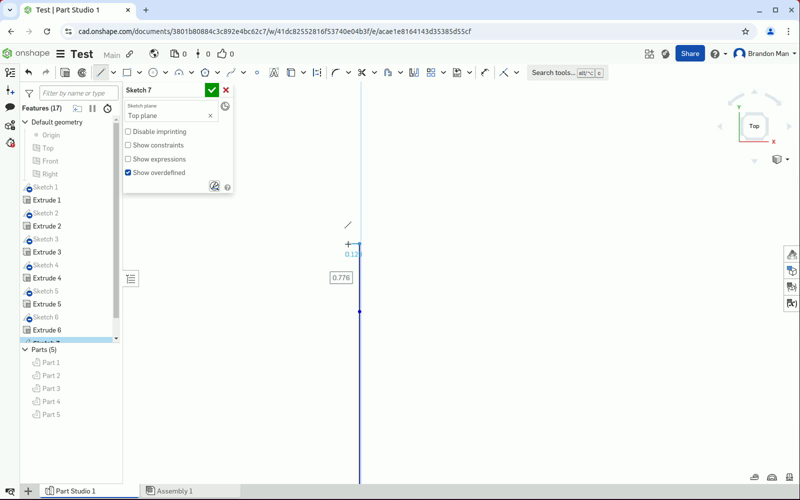
scroll(-6)
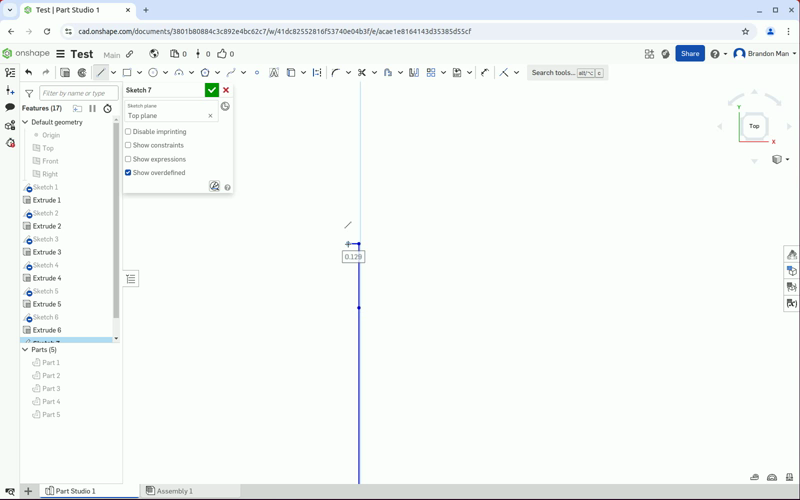
scroll(-6)
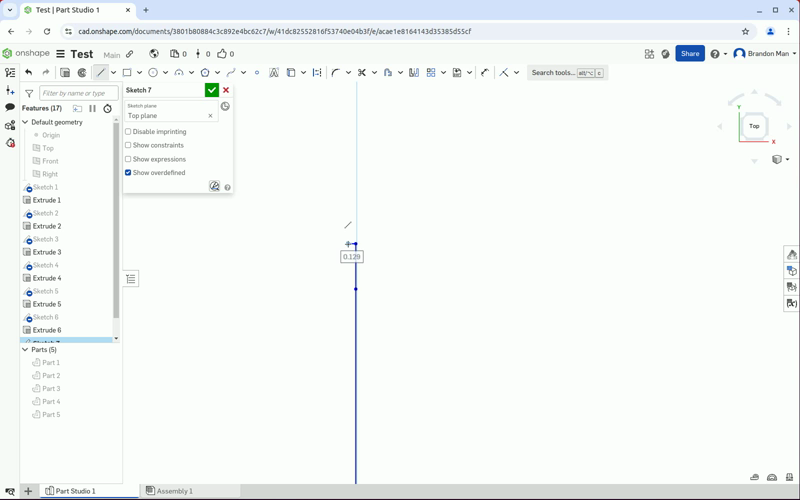
scroll(-6)
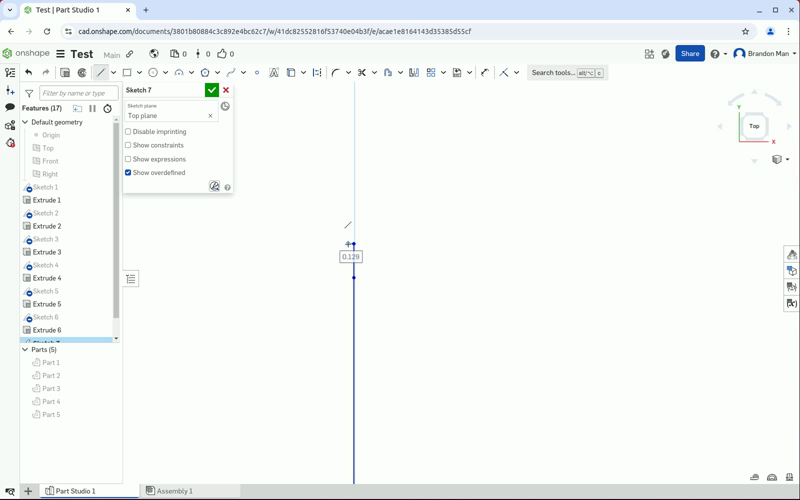
scroll(-6)
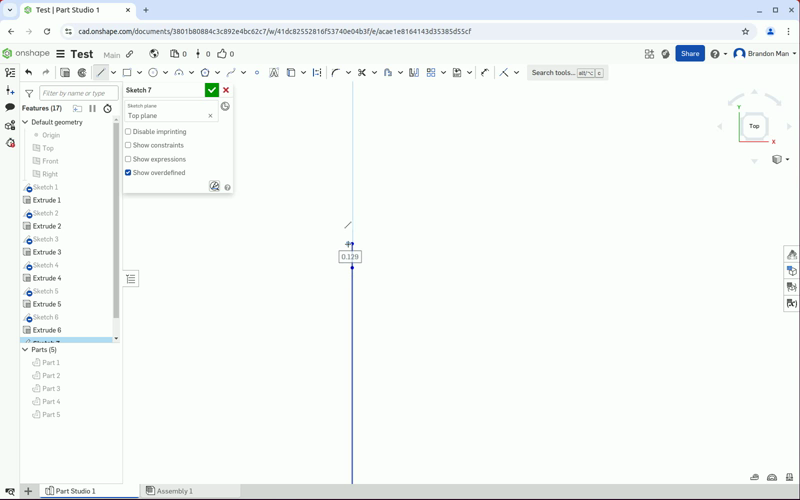
scroll(-6)
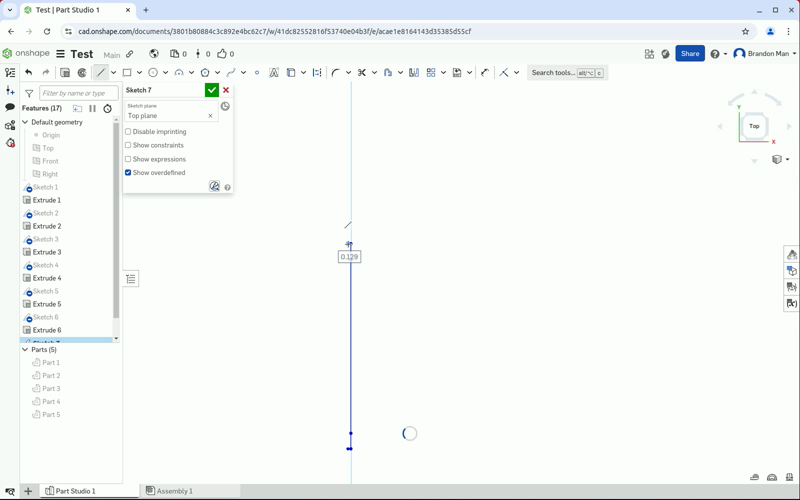
scroll(-6)
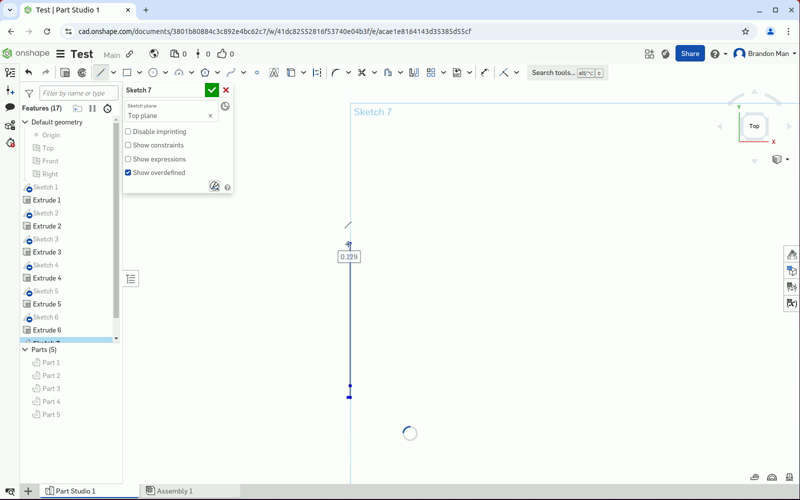
scroll(-6)
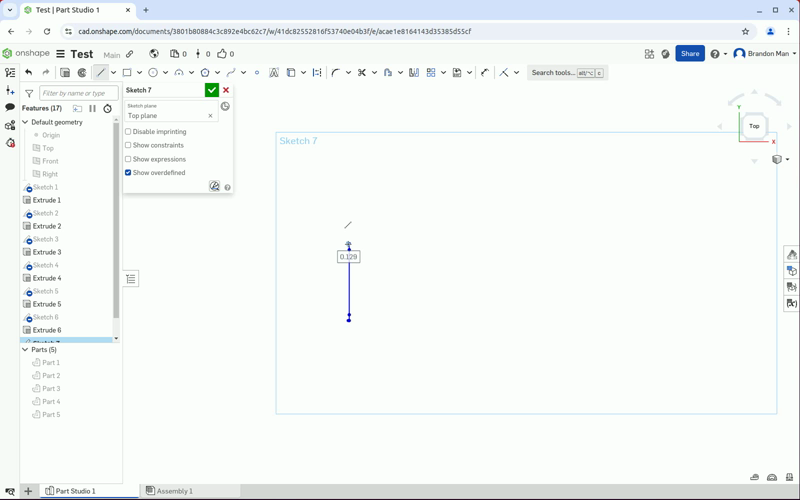
key_up(shift)
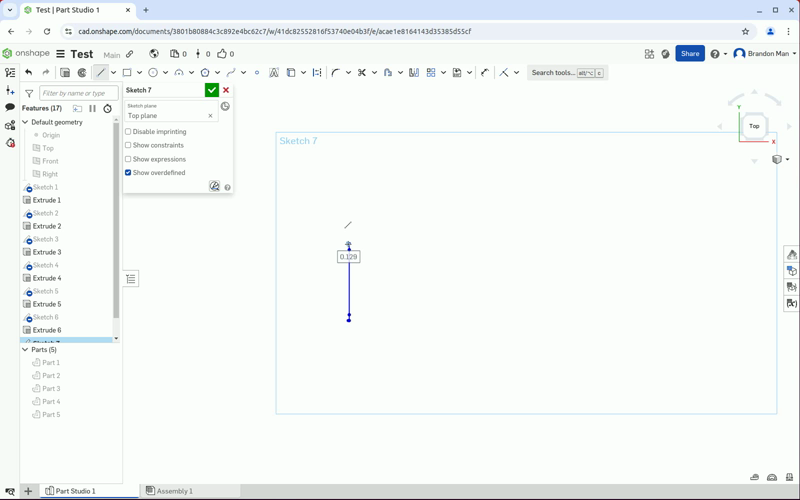
key_down(shift)
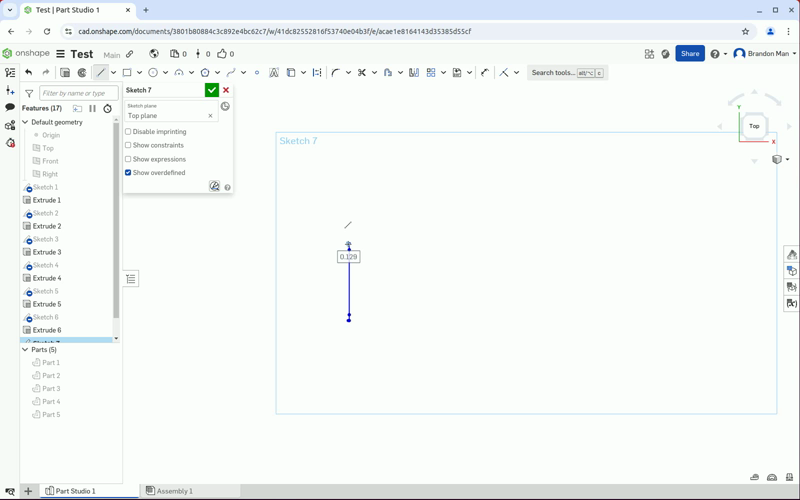
mouse_move(348, 320)
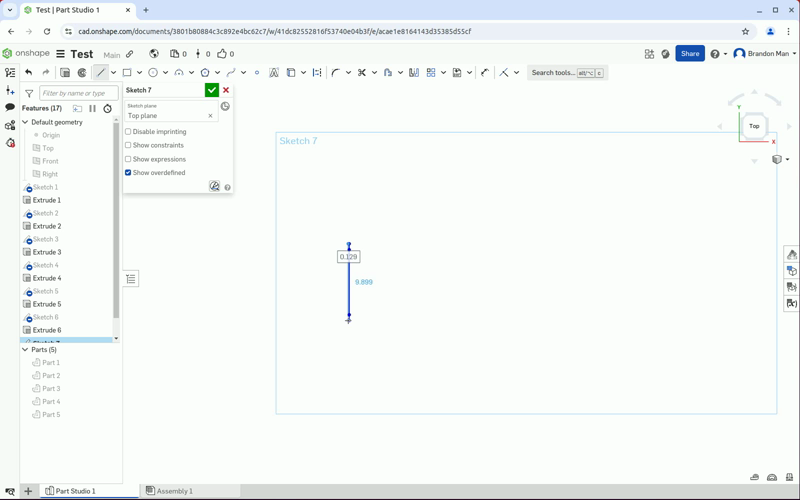
scroll(6)
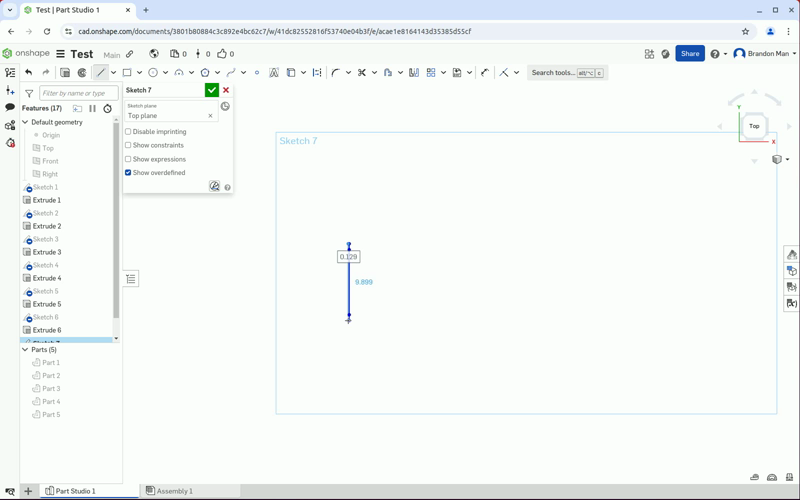
scroll(6)
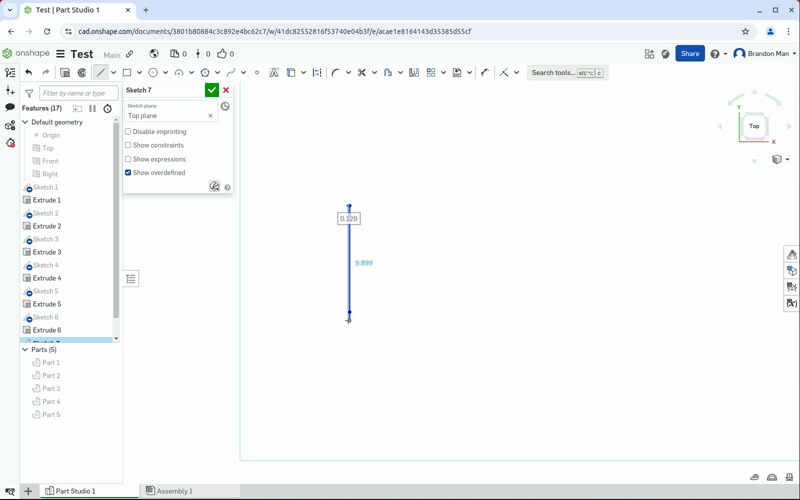
scroll(6)
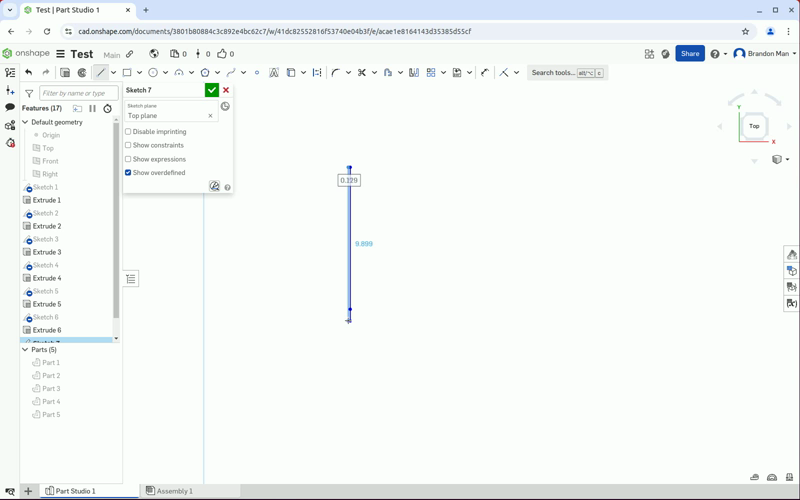
scroll(6)
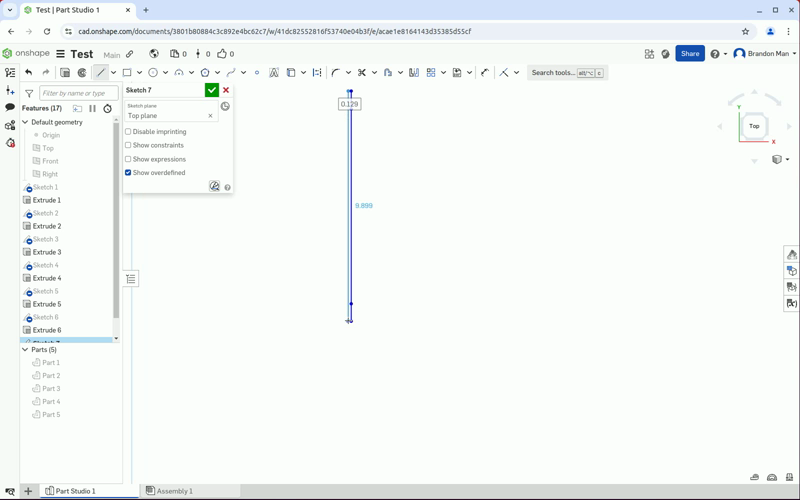
scroll(6)
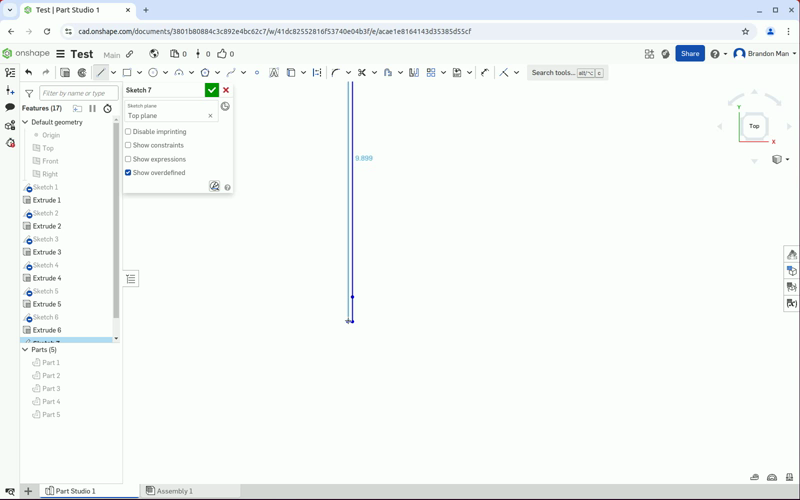
scroll(6)
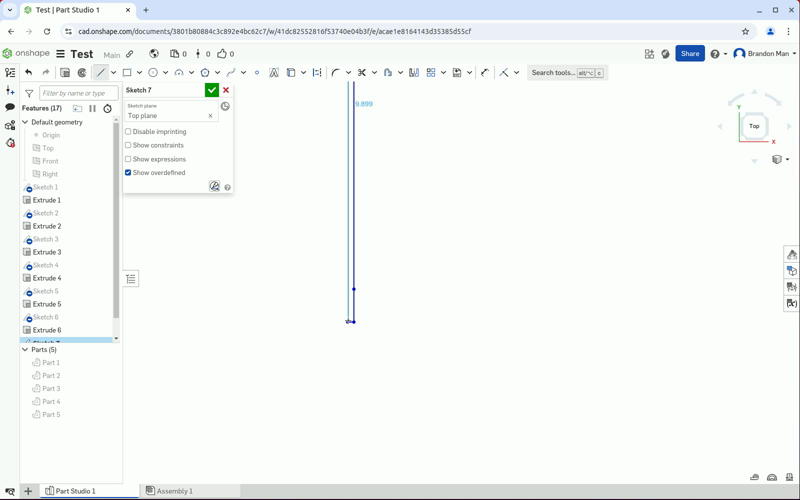
scroll(6)
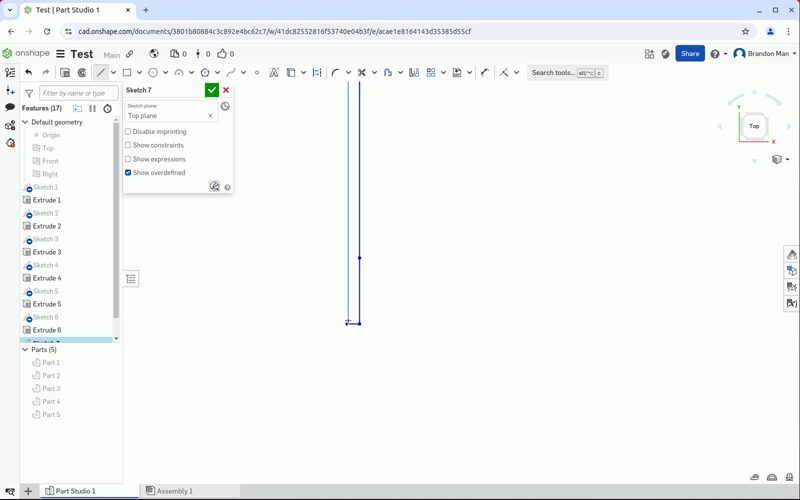
key_up(shift)
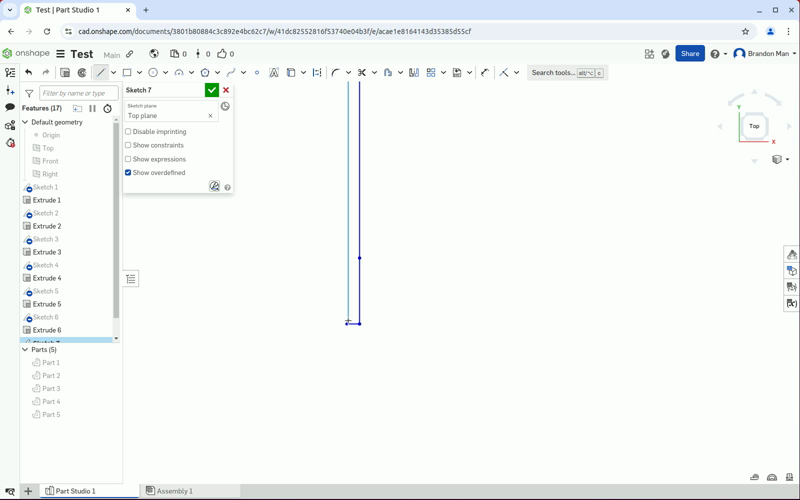
click(348, 320)
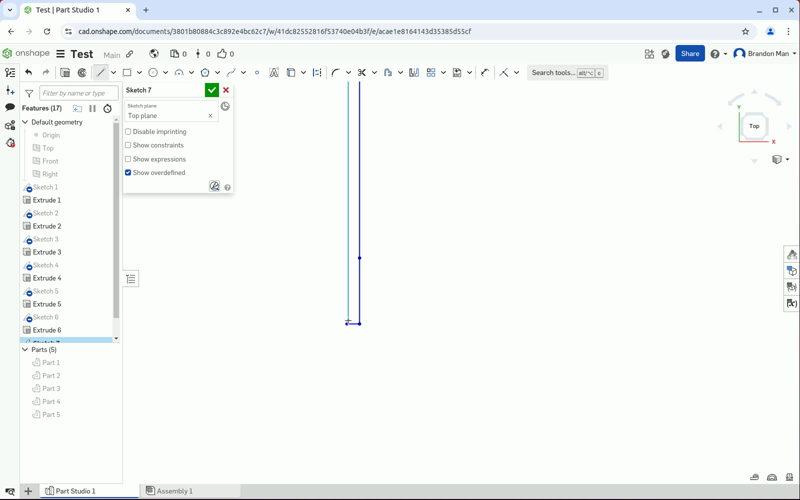
scroll(-6)
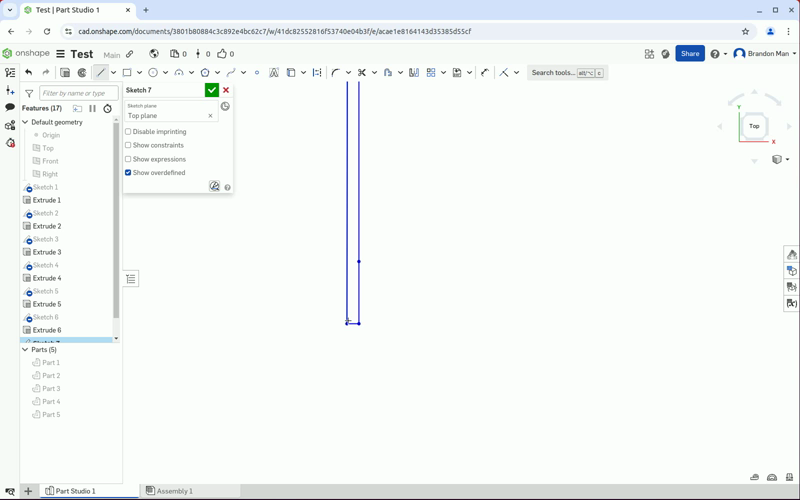
scroll(-6)
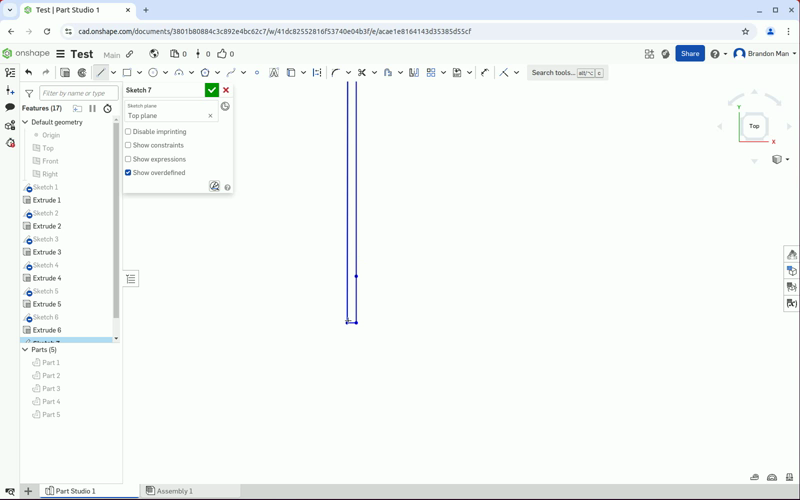
scroll(-6)
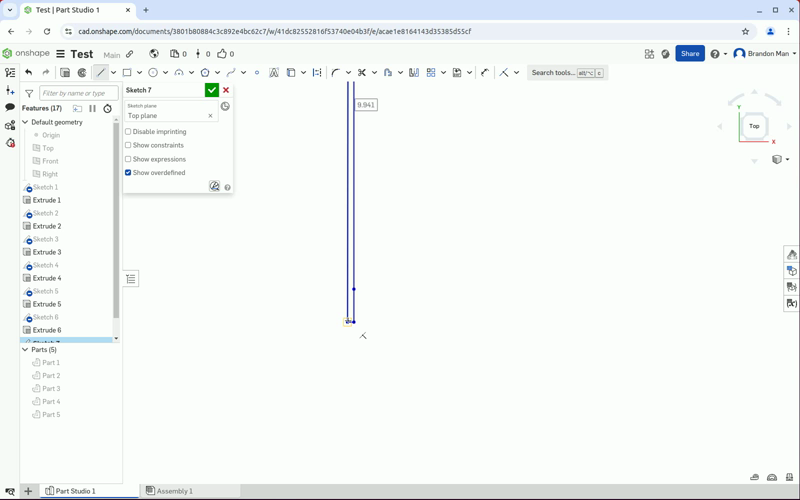
scroll(-6)
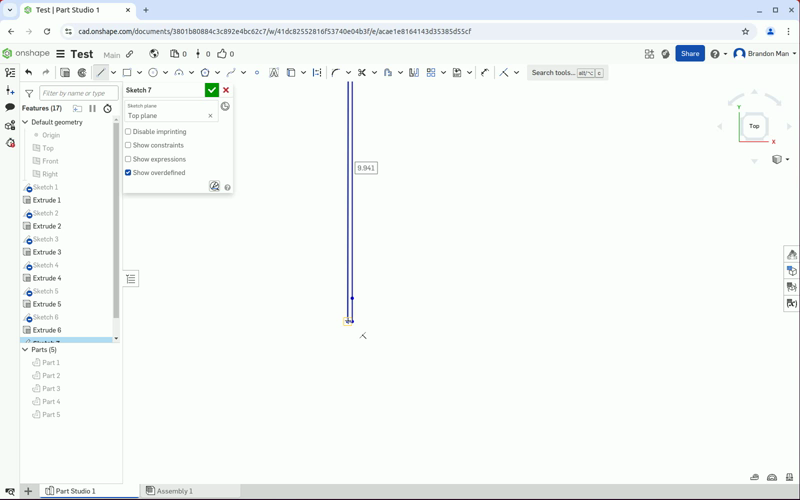
scroll(-6)
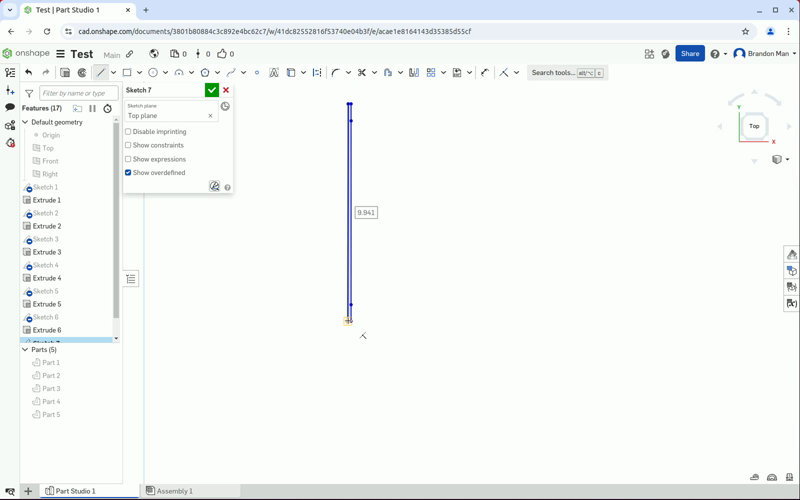
scroll(-6)
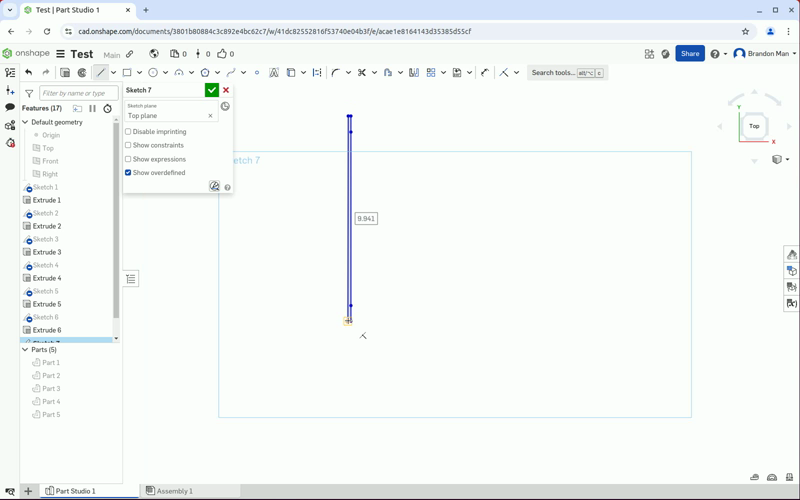
scroll(-6)
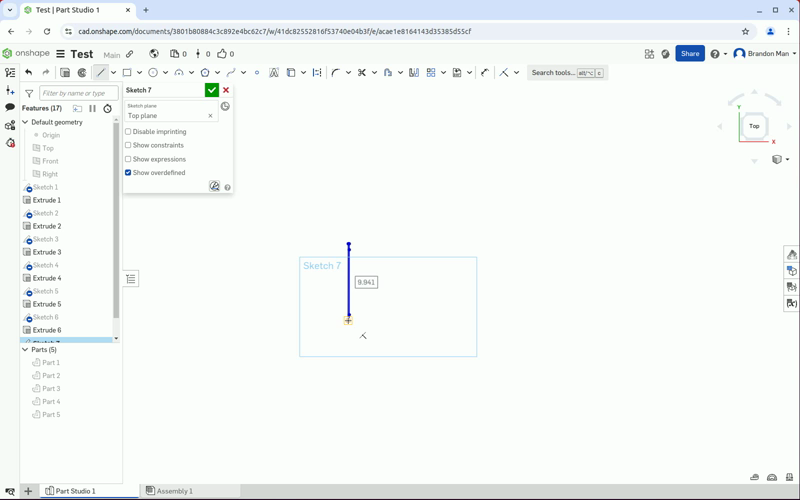
key(esc)
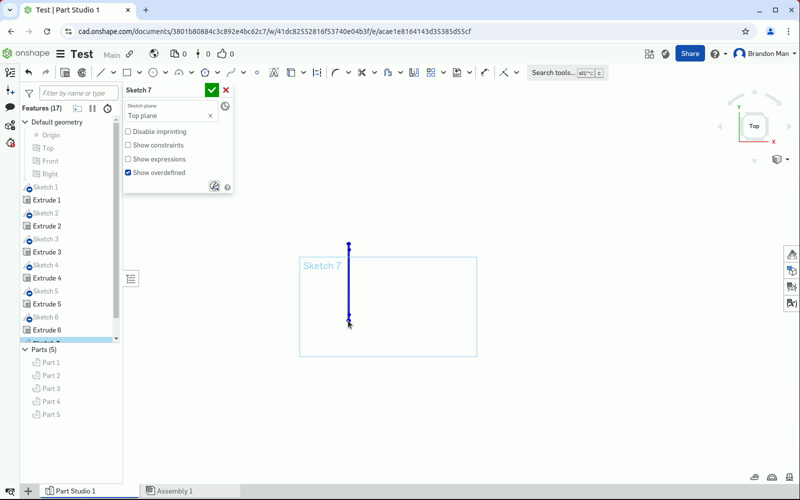
mouse_move(349, 307)
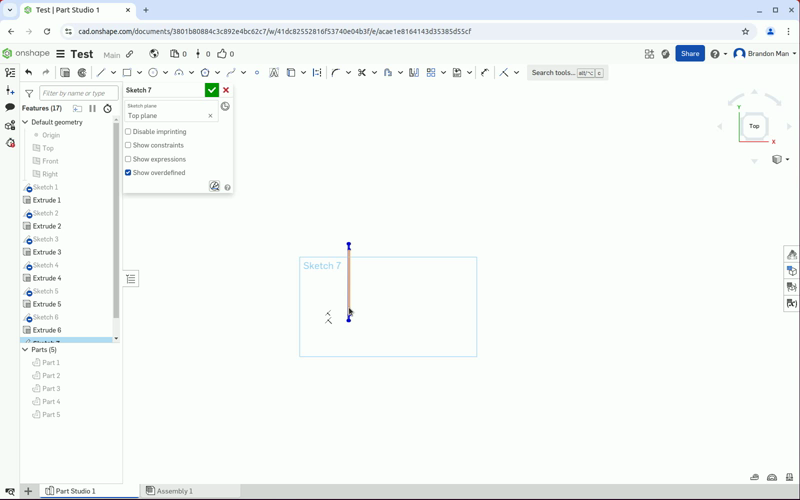
scroll(6)
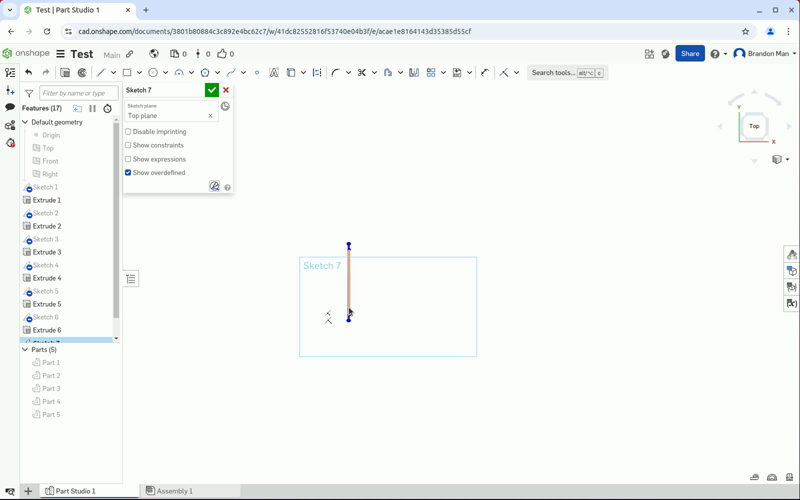
scroll(6)
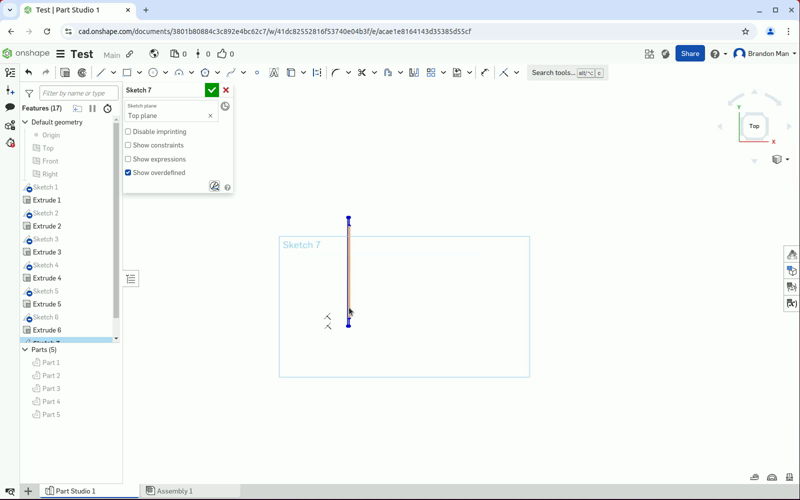
scroll(6)
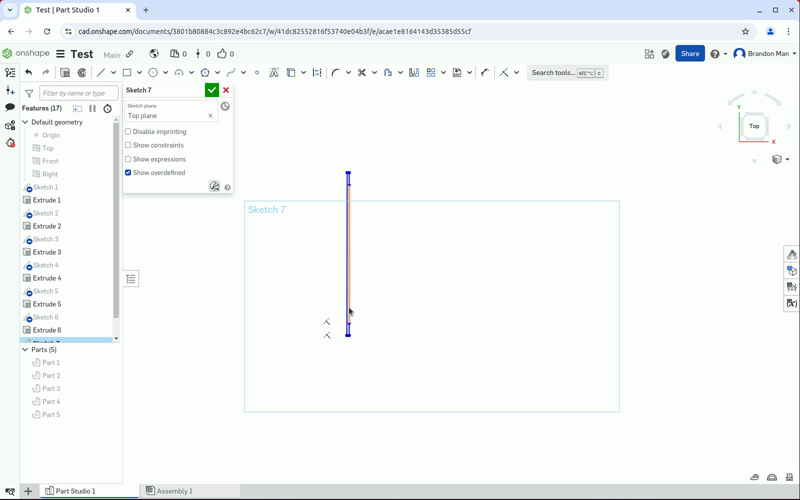
scroll(6)
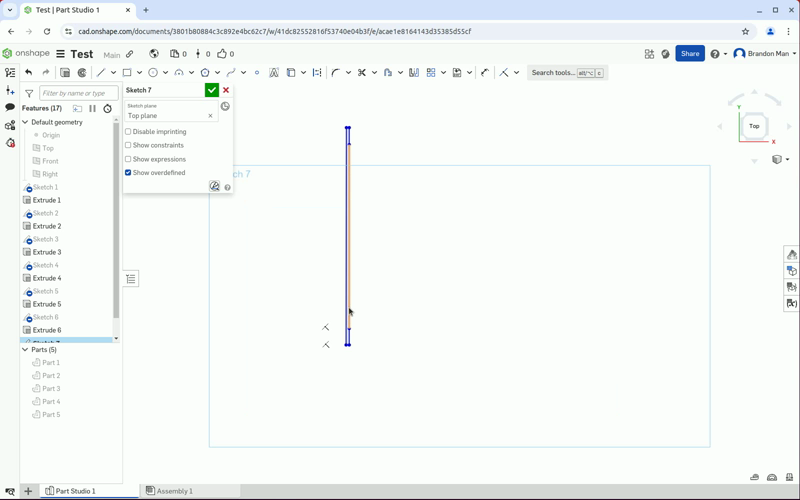
scroll(6)
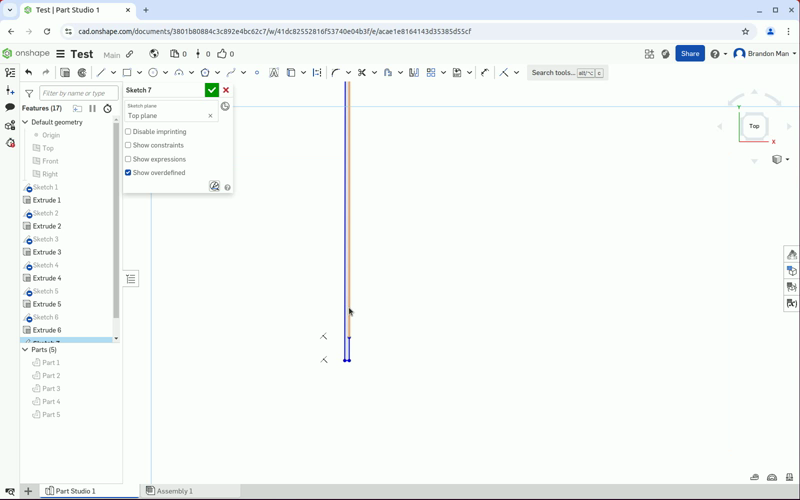
scroll(6)
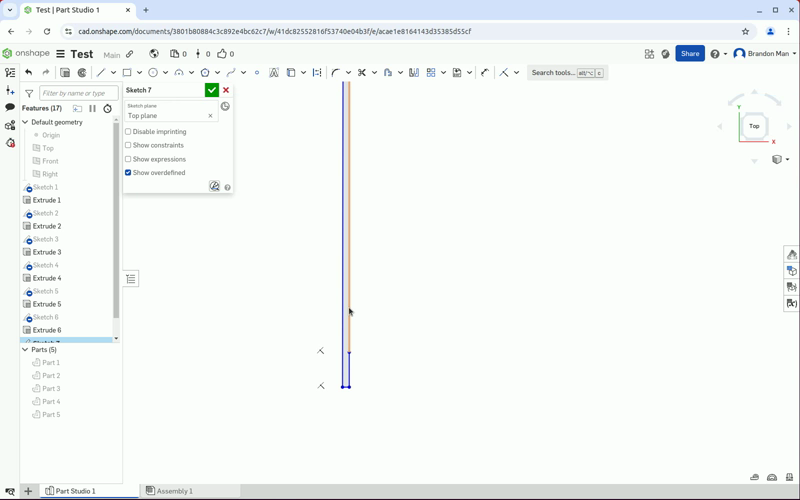
scroll(6)
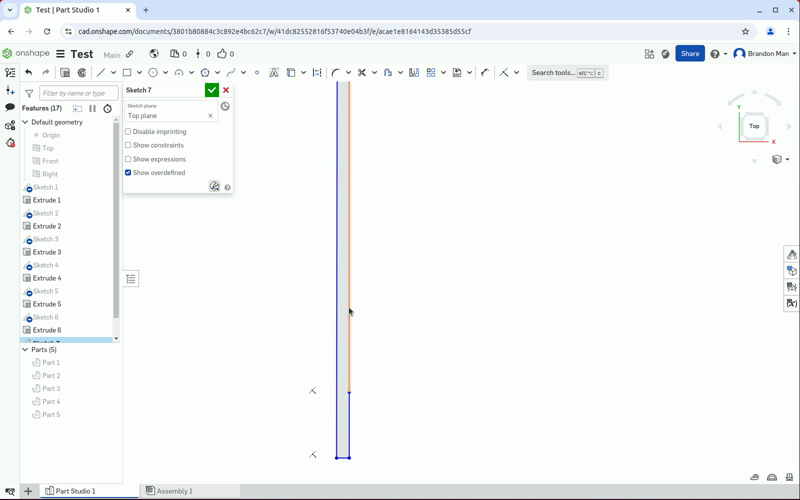
click(349, 307)
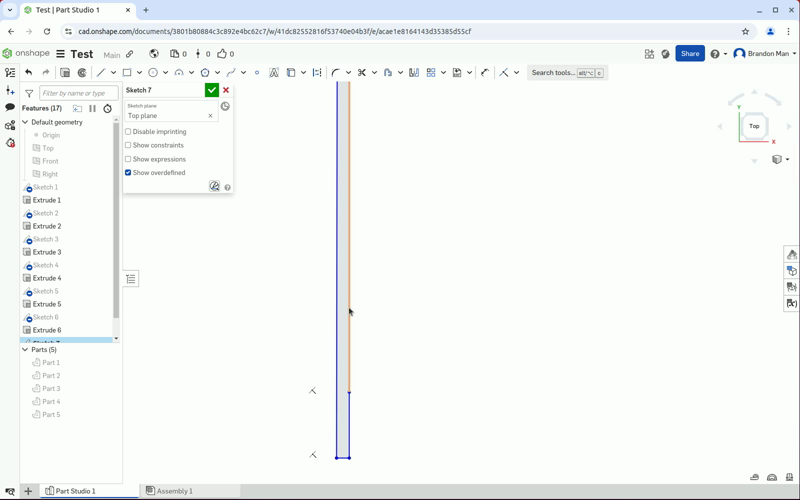
scroll(-6)
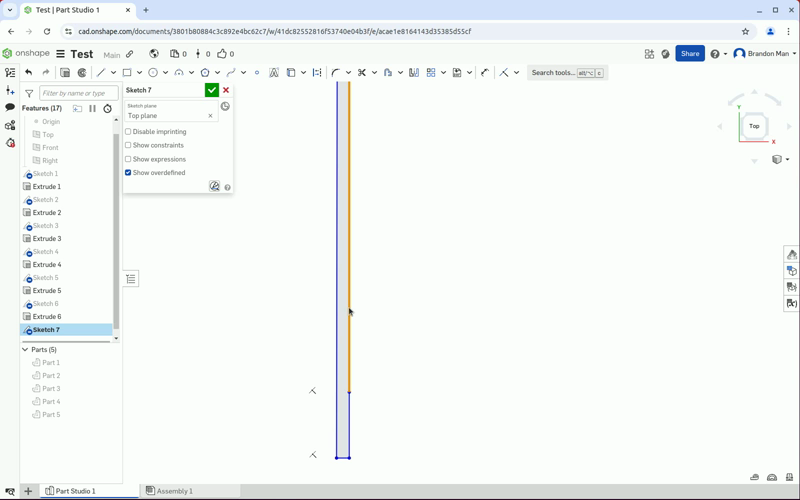
scroll(-6)
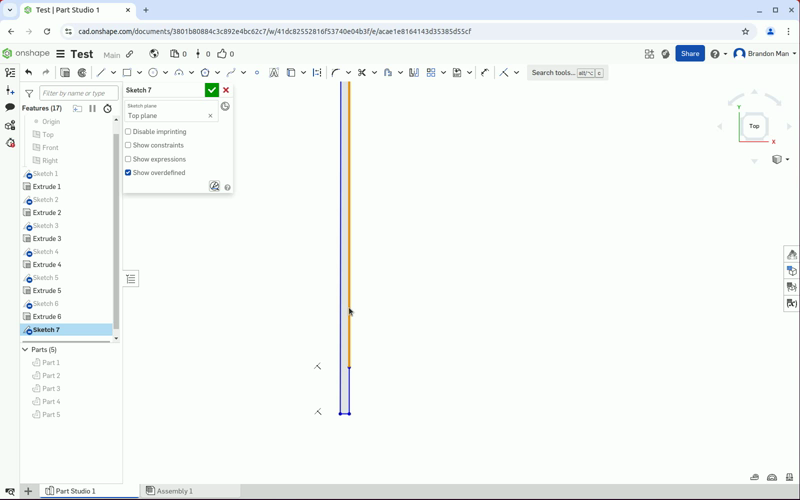
scroll(-6)
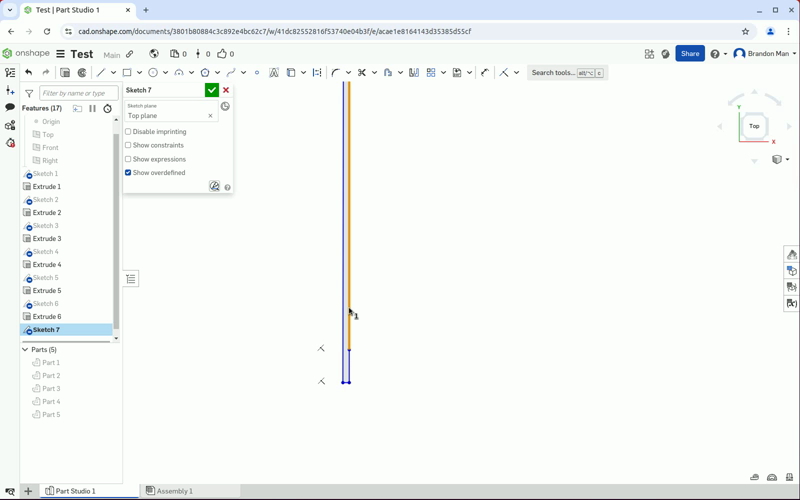
scroll(-6)
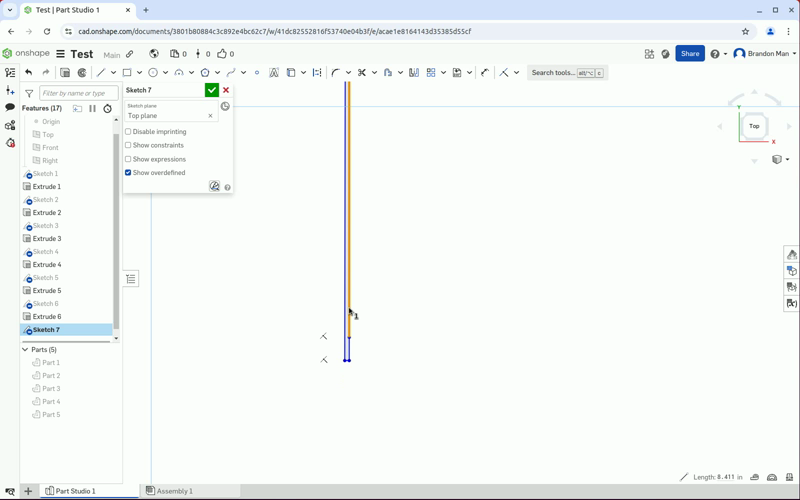
scroll(-6)
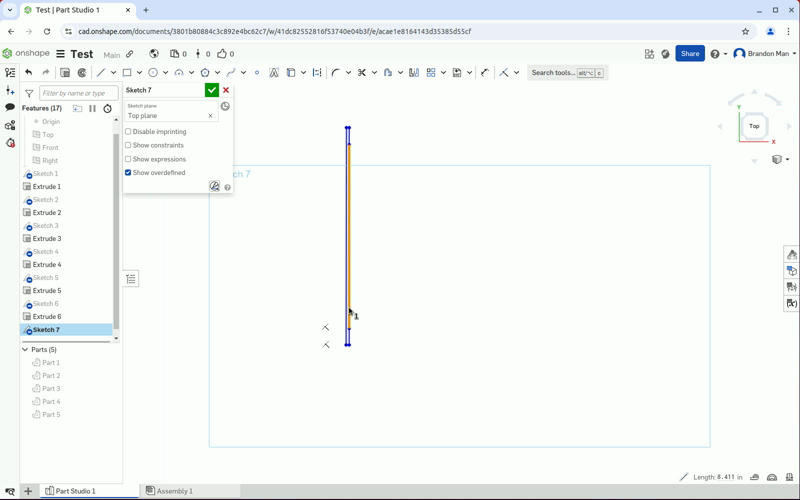
scroll(-6)
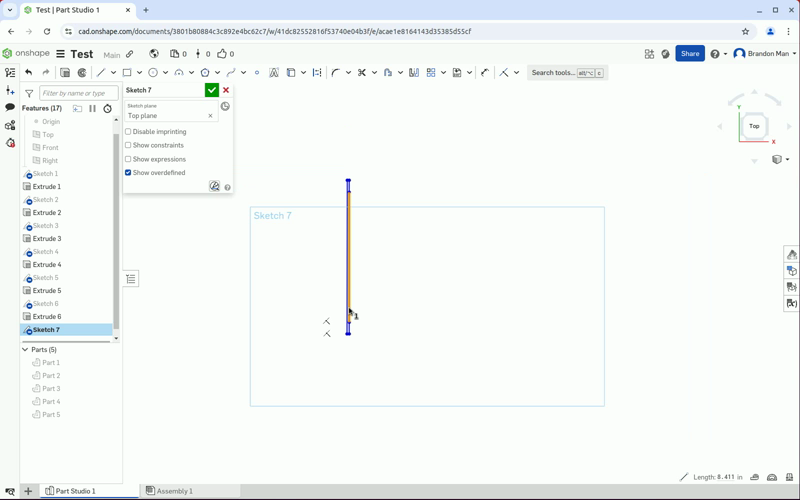
scroll(-6)
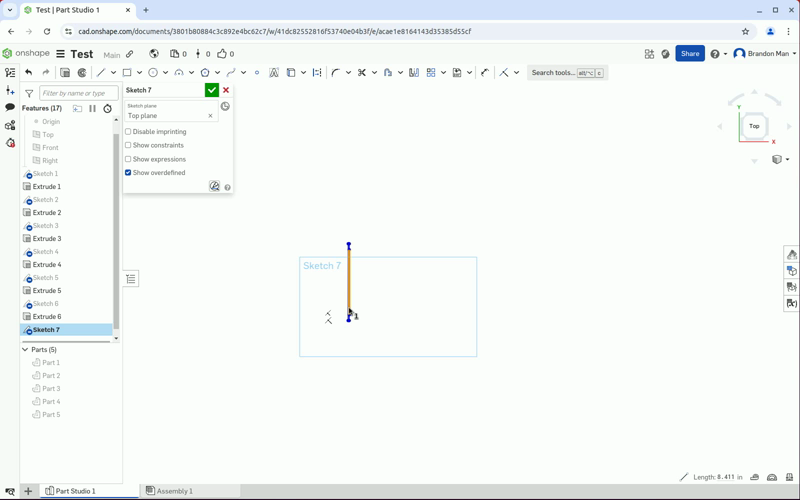
mouse_move(73, 352)
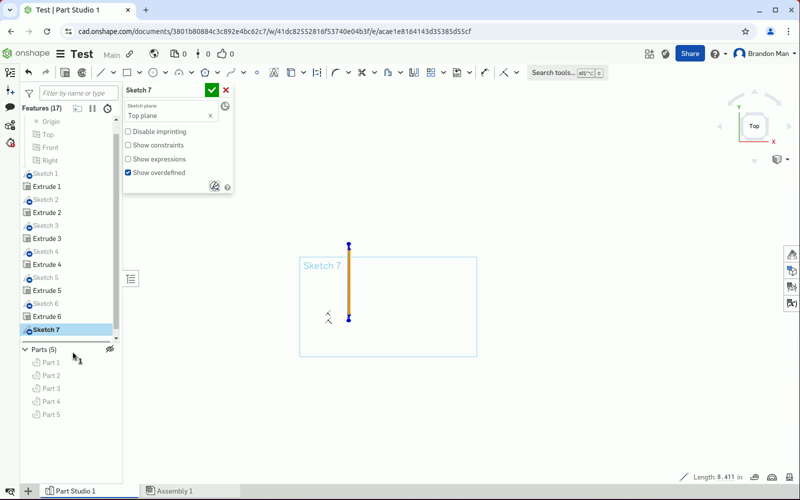
key(shift+y)
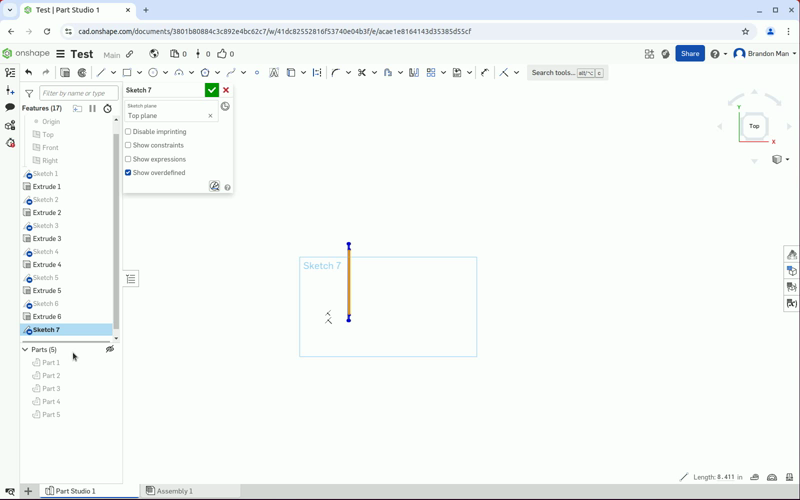
key(shift+e)
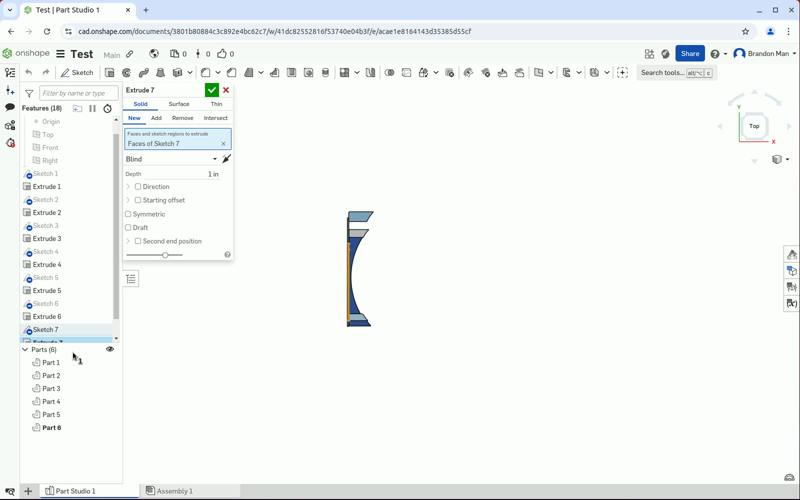
mouse_move(143, 106)
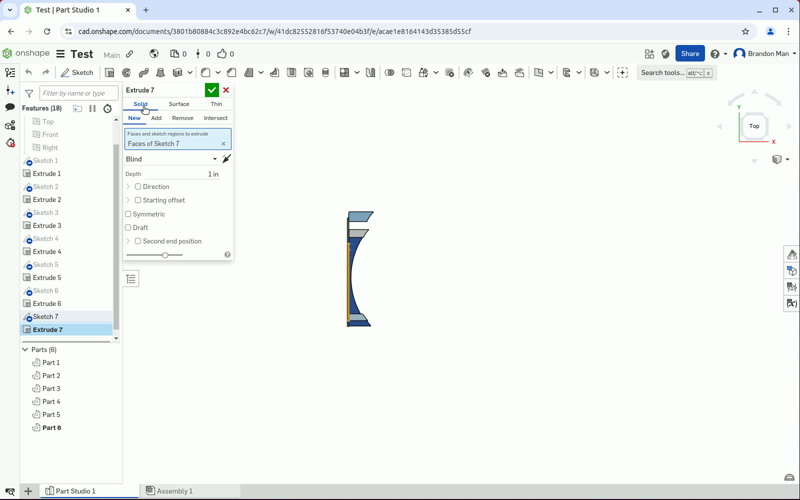
click(143, 106)
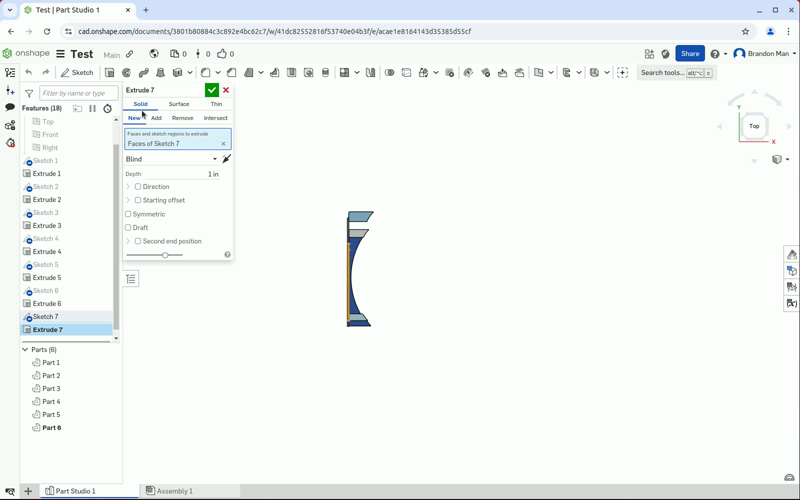
mouse_move(137, 120)
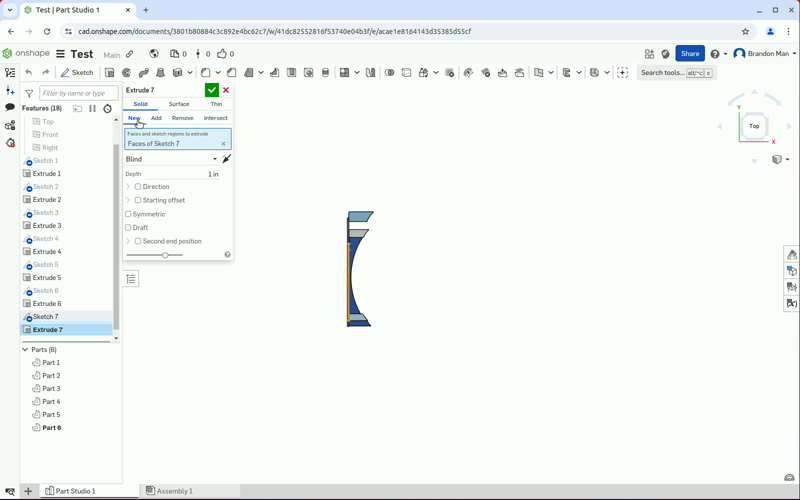
click(137, 120)
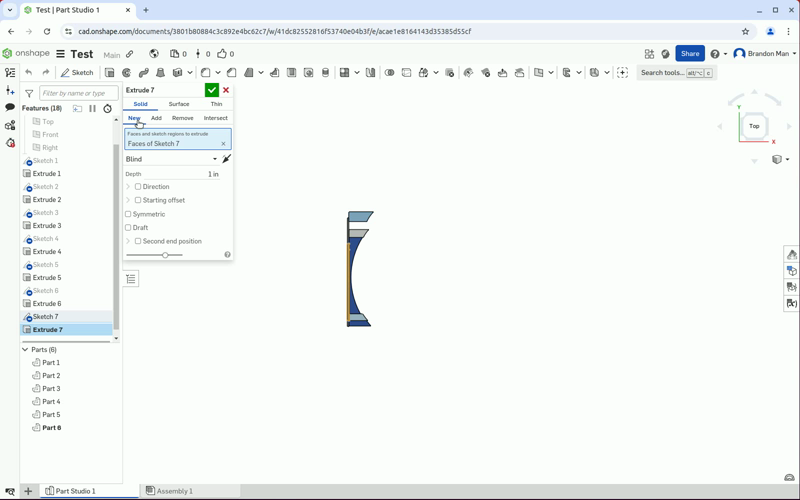
key(tab, 4)
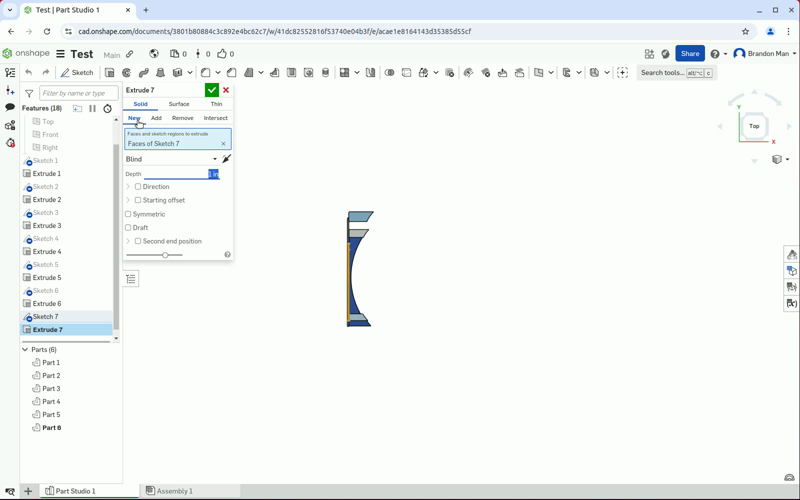
text(6.258)
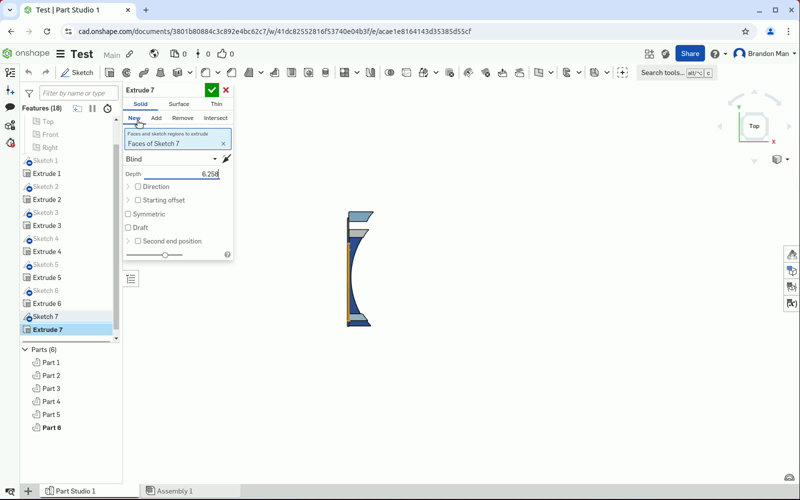
key(enter)
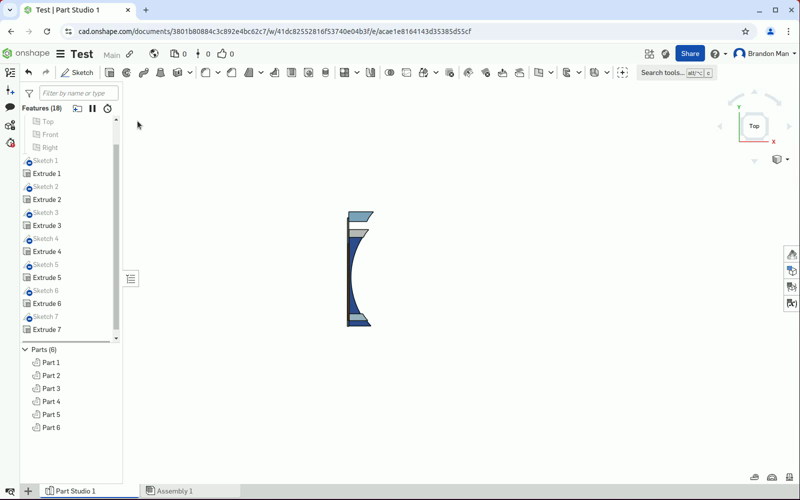
key(shift+h)
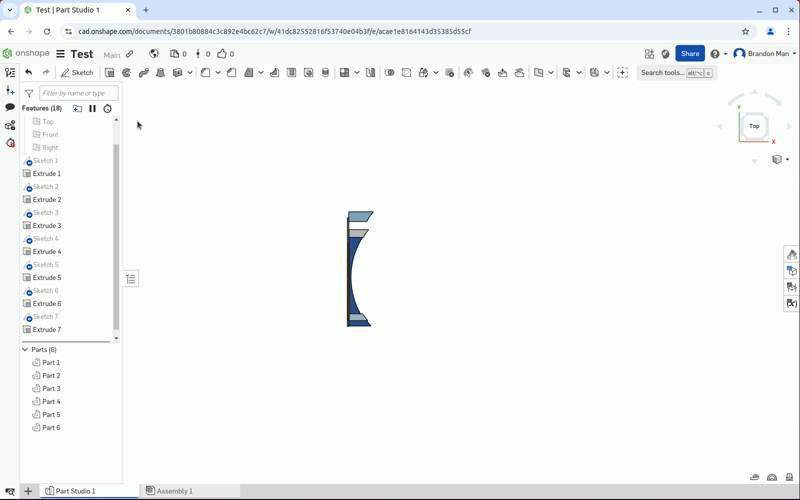
key(shift+h)
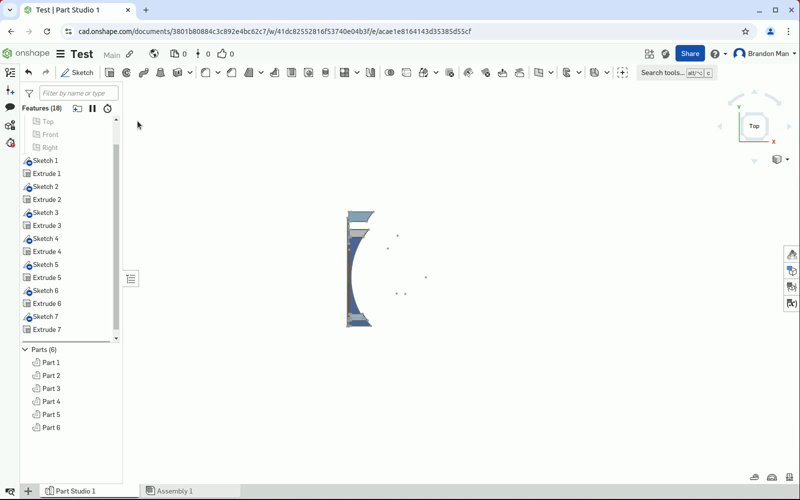
key(shift+7)
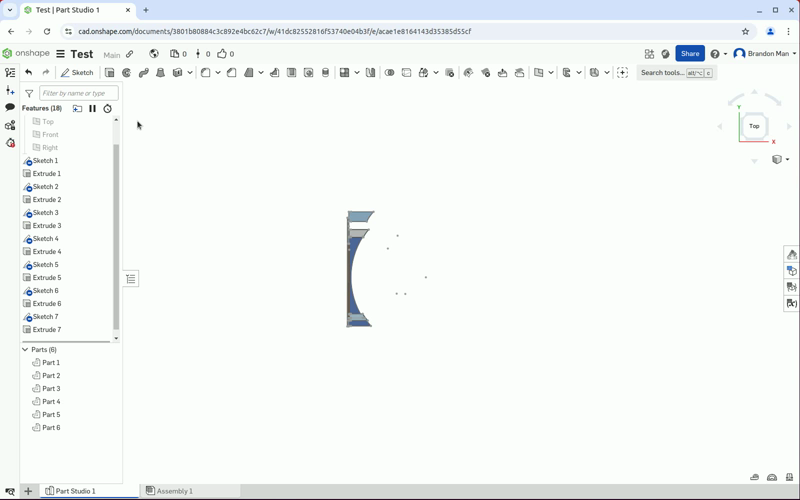
key(up, 3)
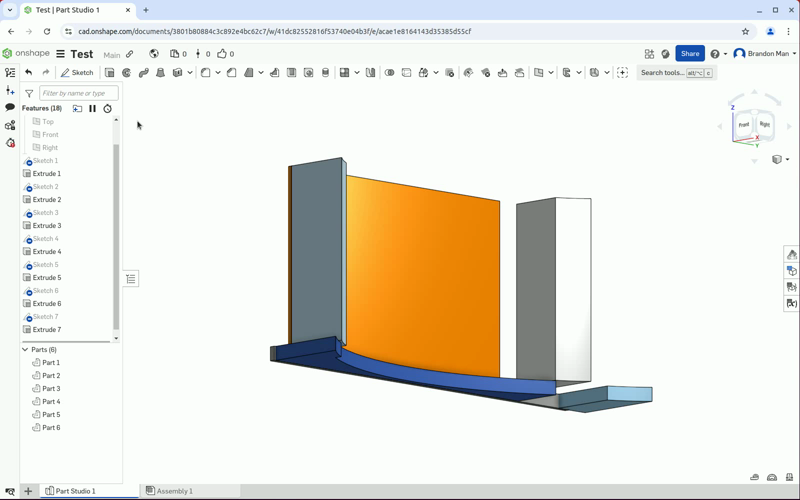
key(left, 3)
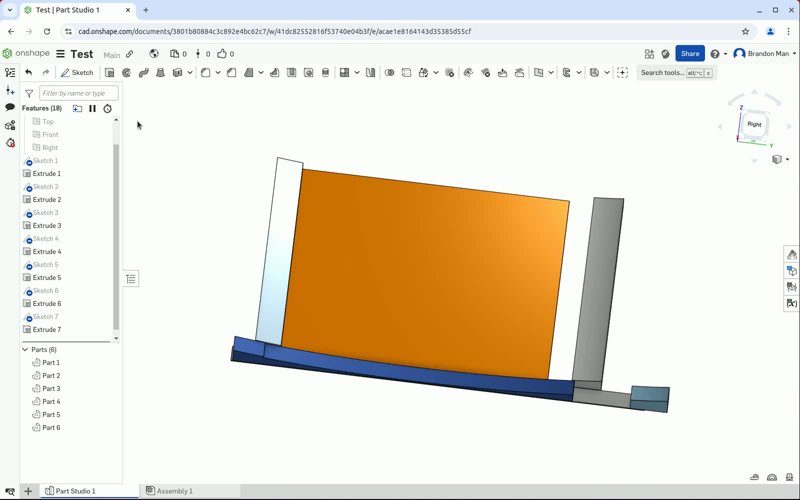
key(right, 3)
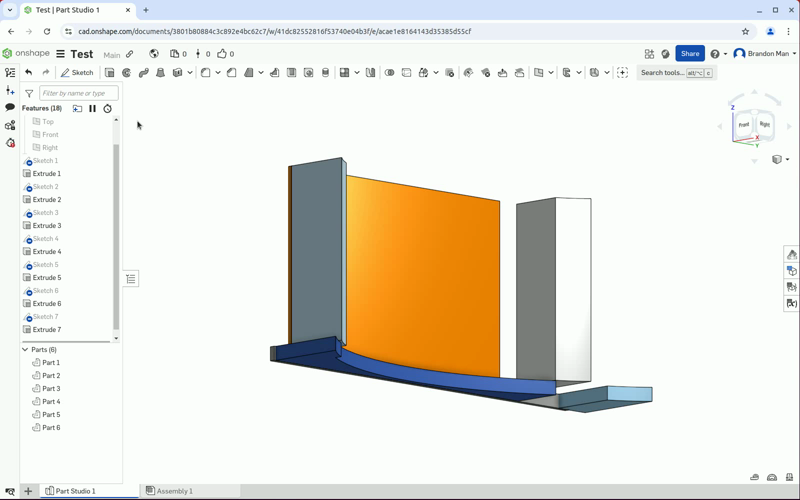
key(down, 3)
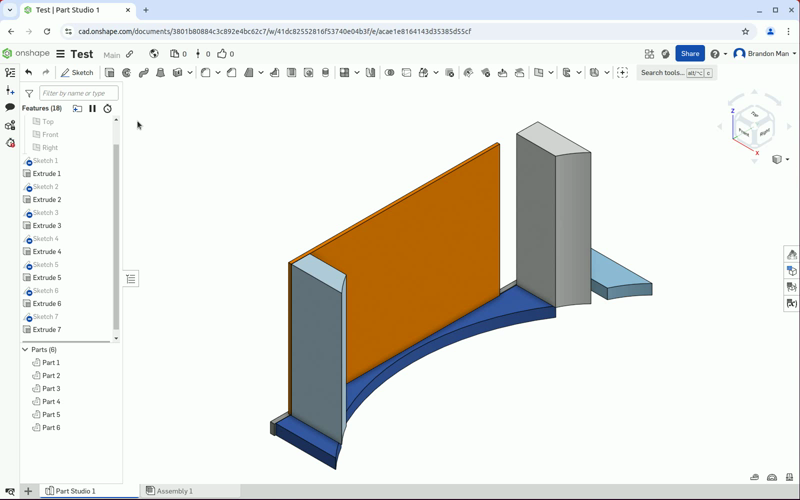
mouse_move(69, 163)
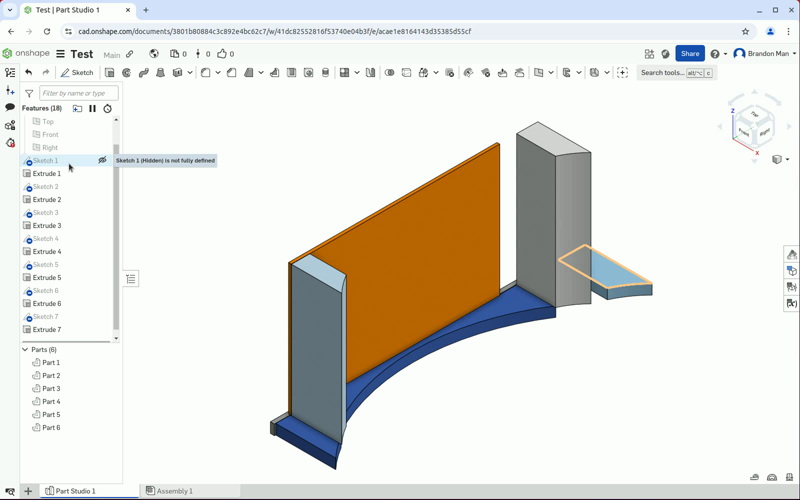
click(69, 163)